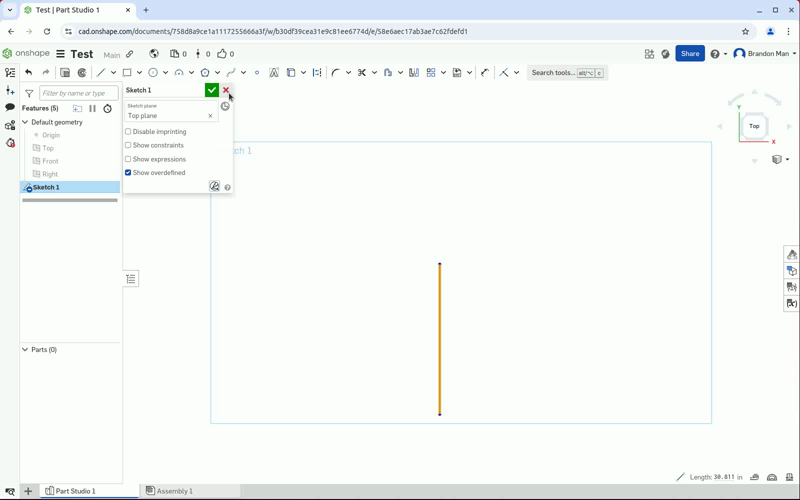
key(shift+h)
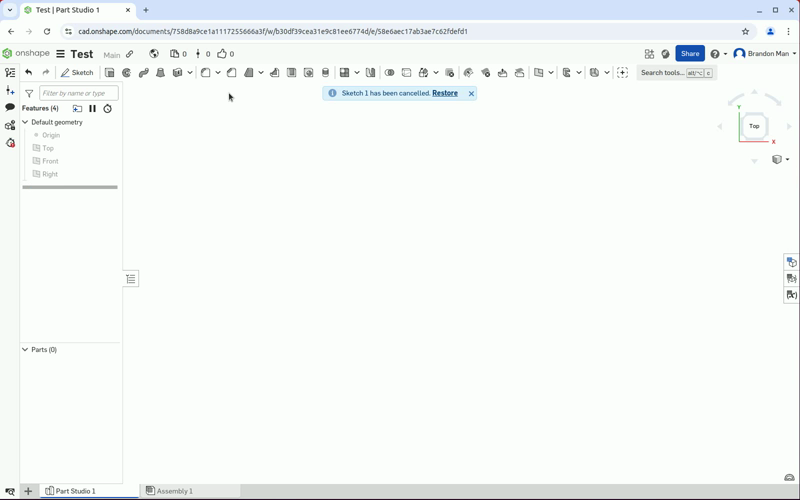
mouse_move(73, 352)
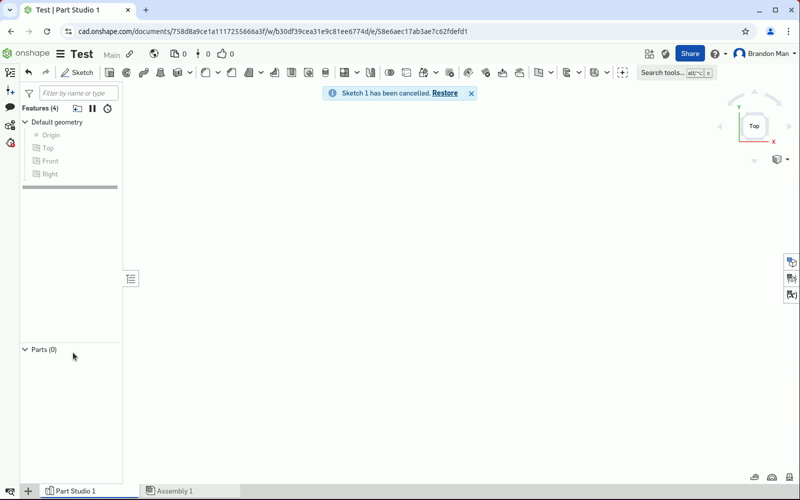
key(y)
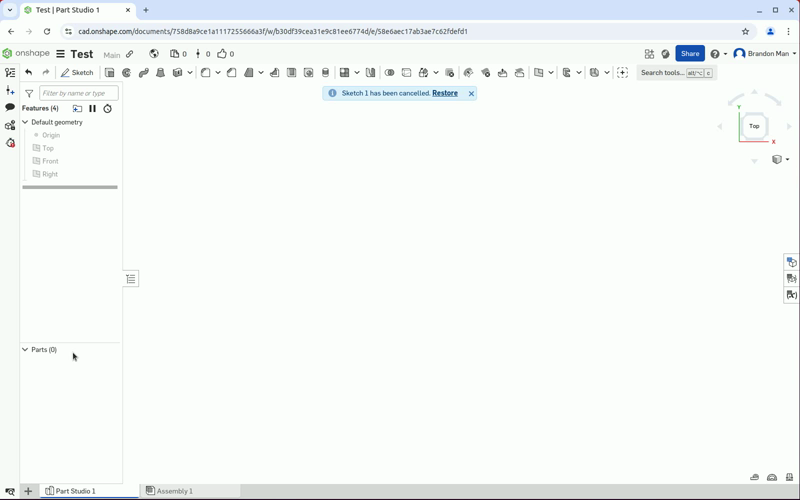
key(shift+p)
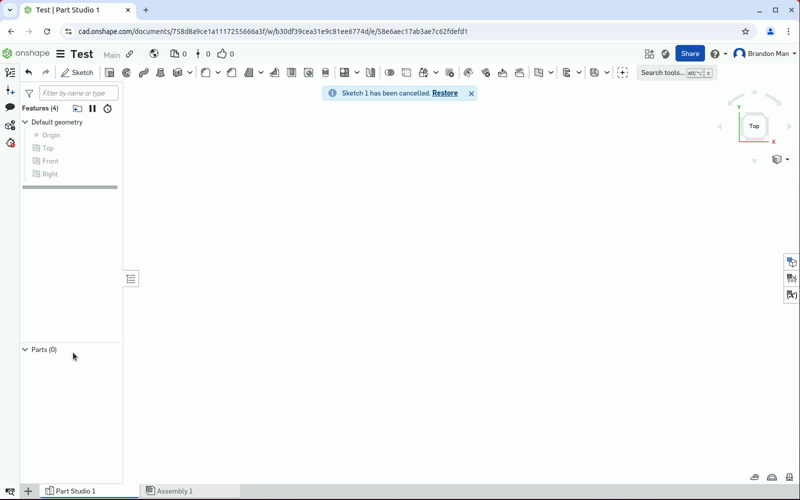
key(space)
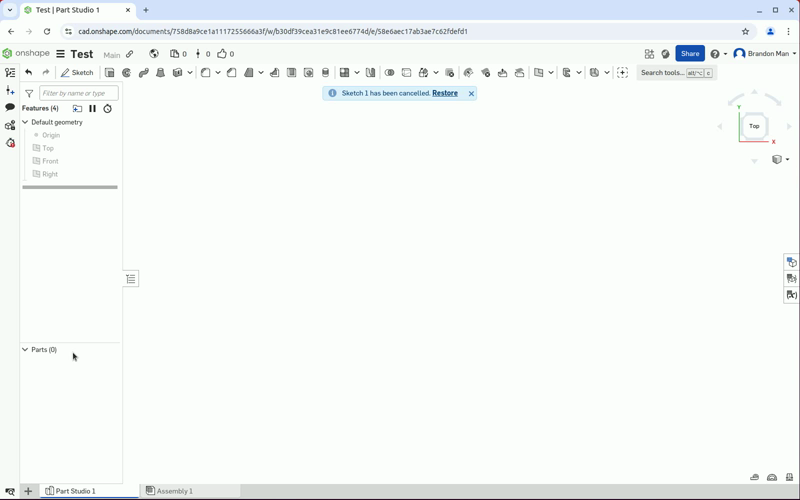
key_down(shift)
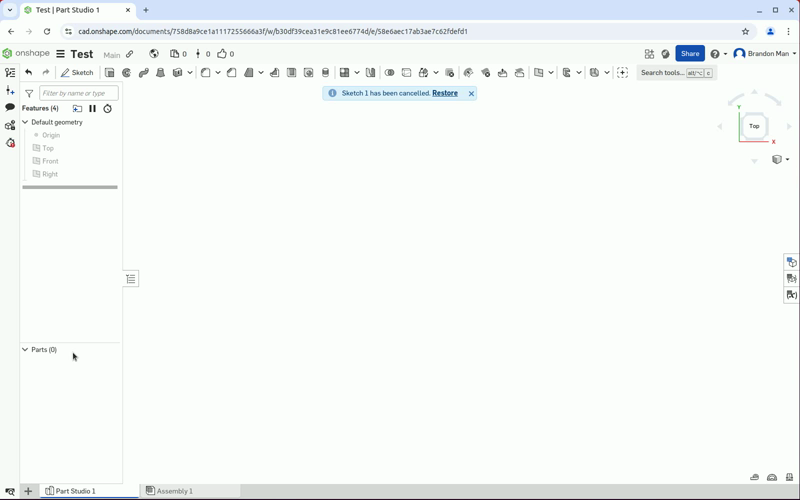
key(up)
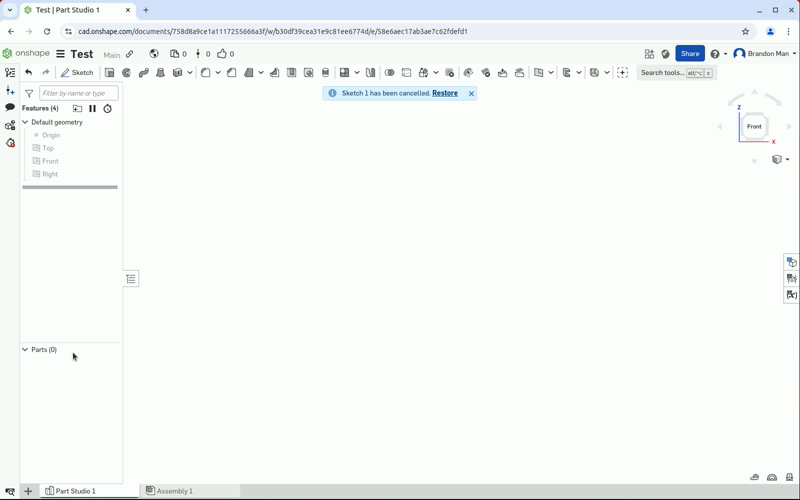
key_up(shift)
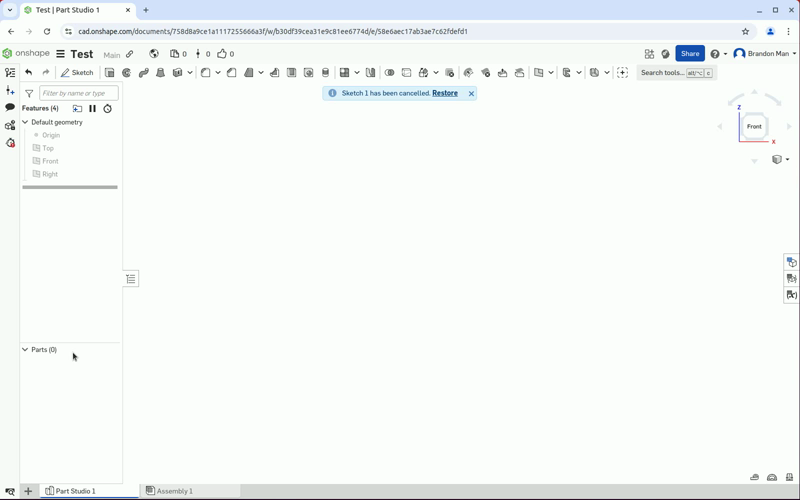
mouse_move(73, 352)
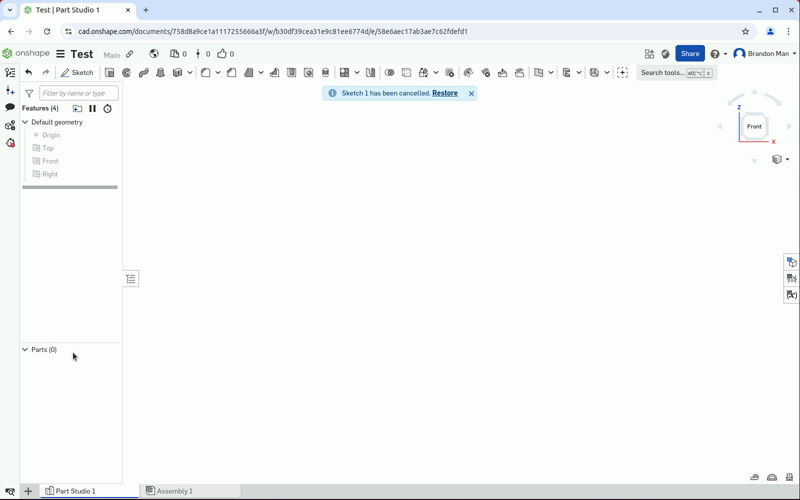
key(shift+y)
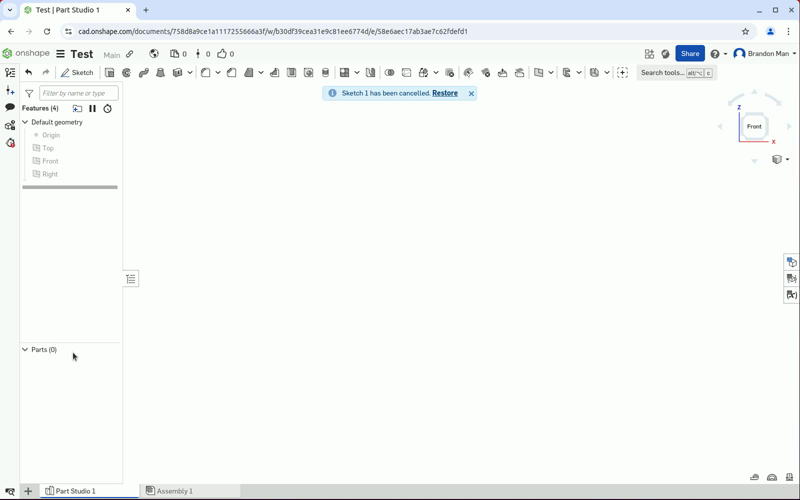
key(shift+s)
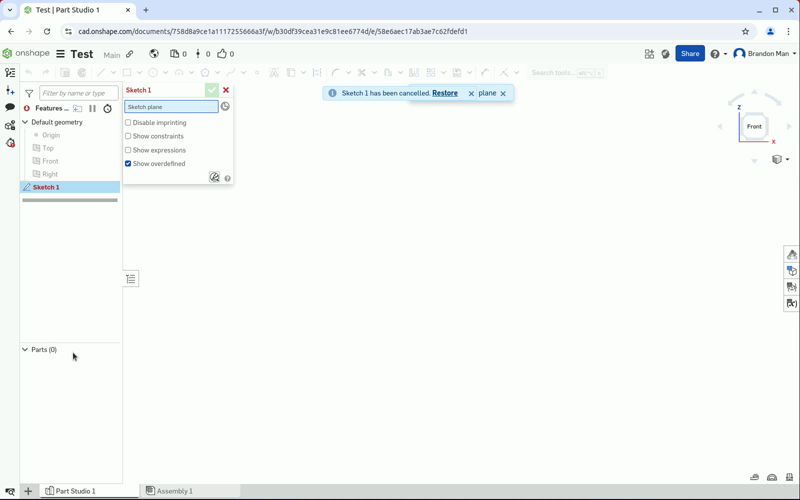
mouse_move(73, 163)
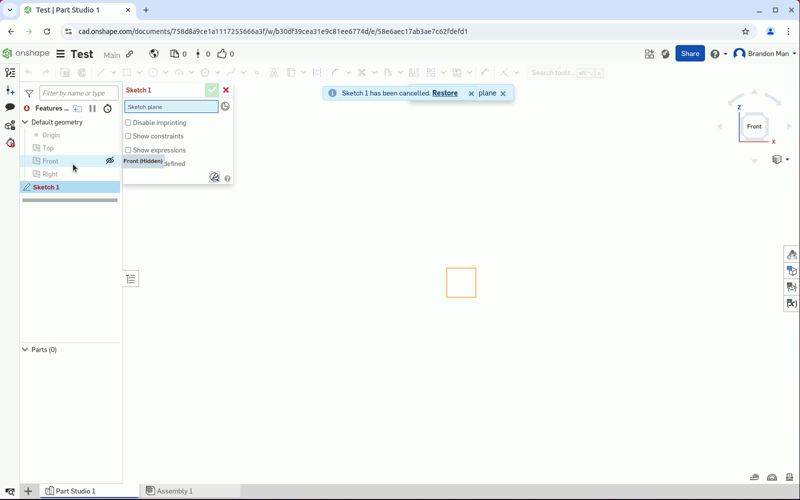
click(73, 163)
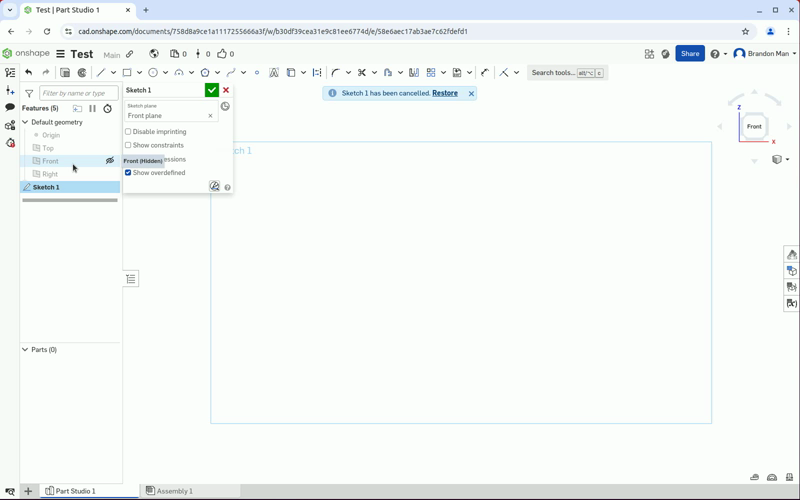
mouse_move(73, 352)
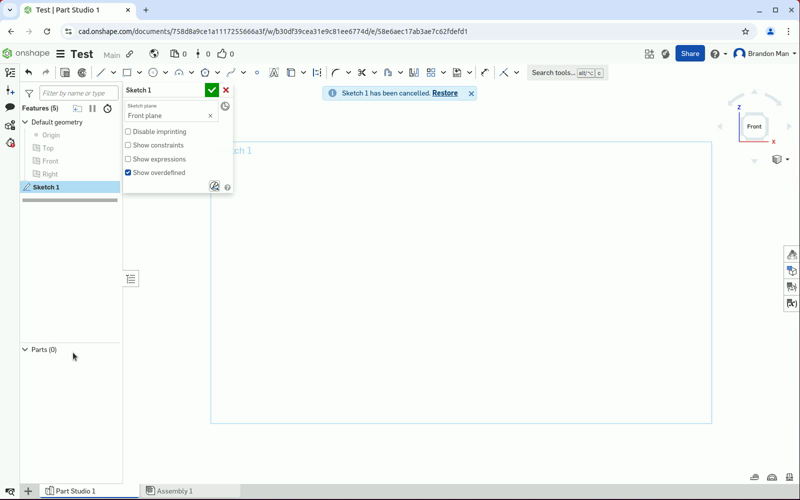
key(y)
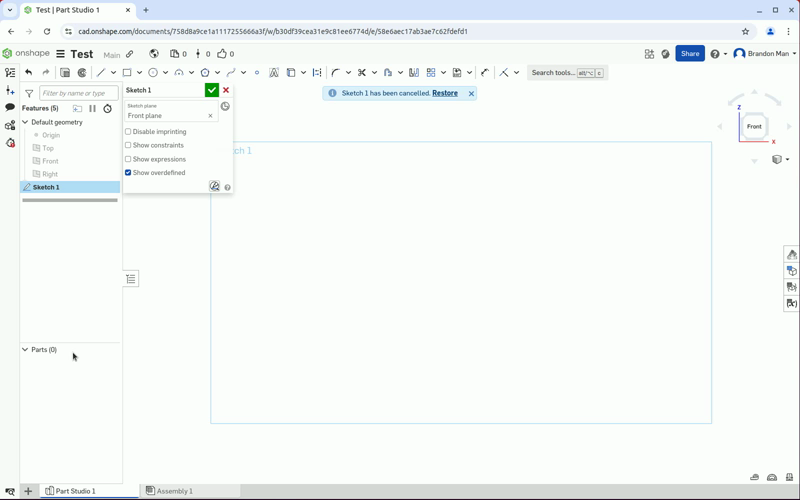
key(l)
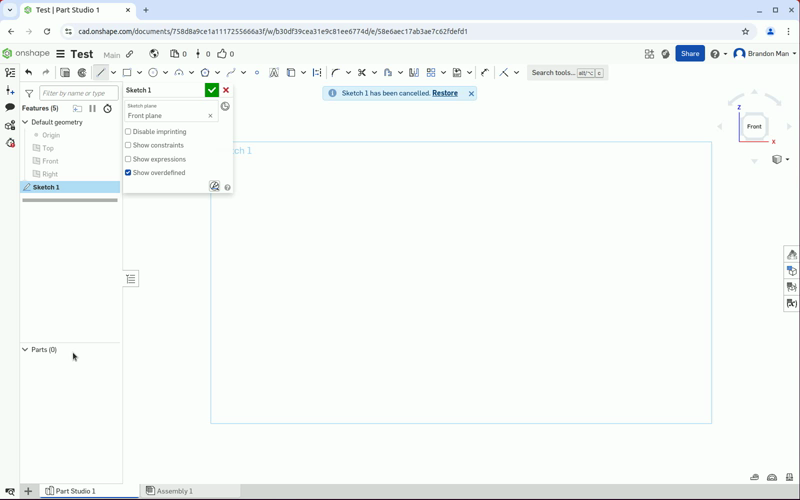
key_down(shift)
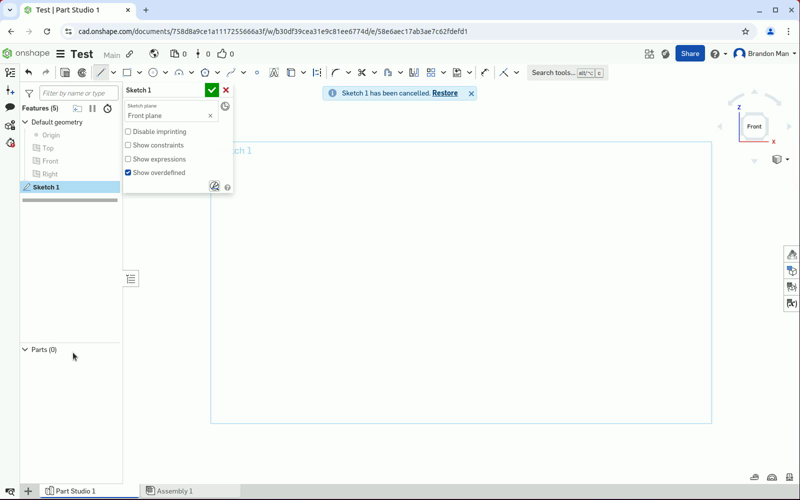
mouse_move(397, 285)
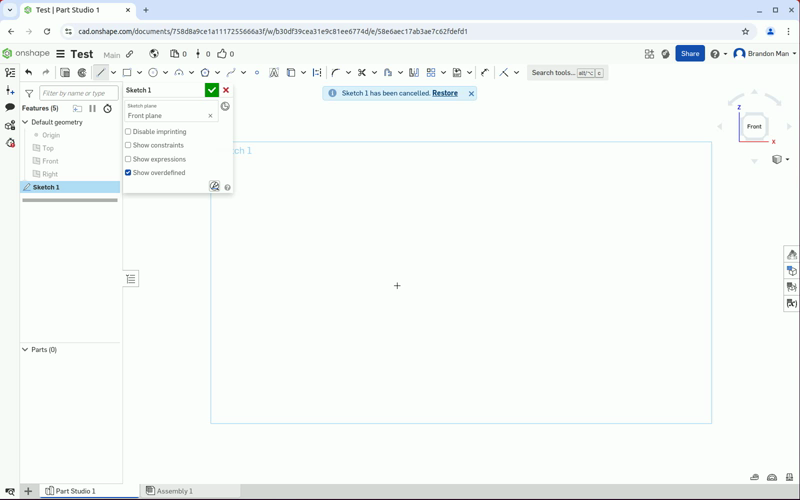
click(397, 285)
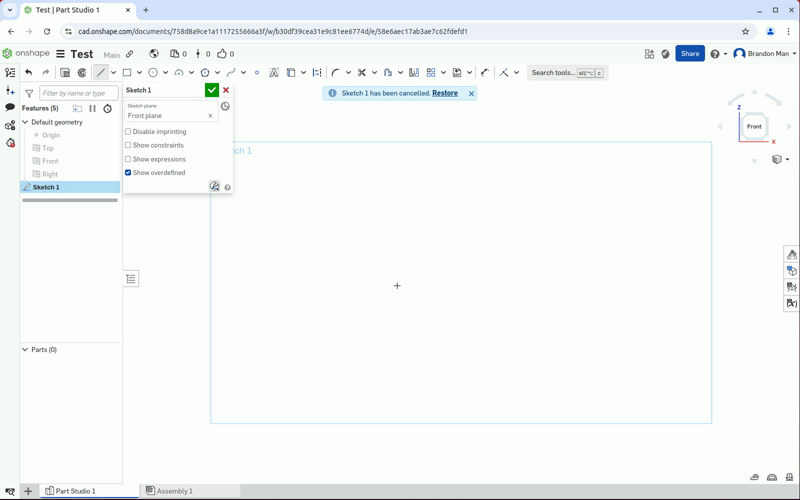
key_up(shift)
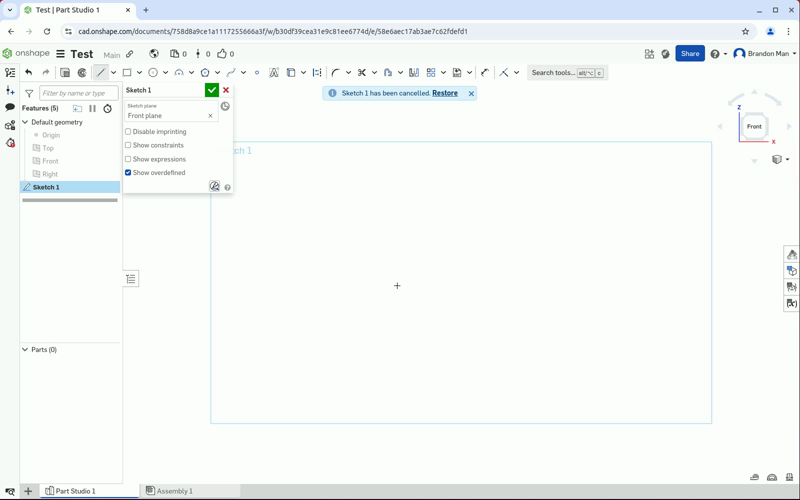
key_down(shift)
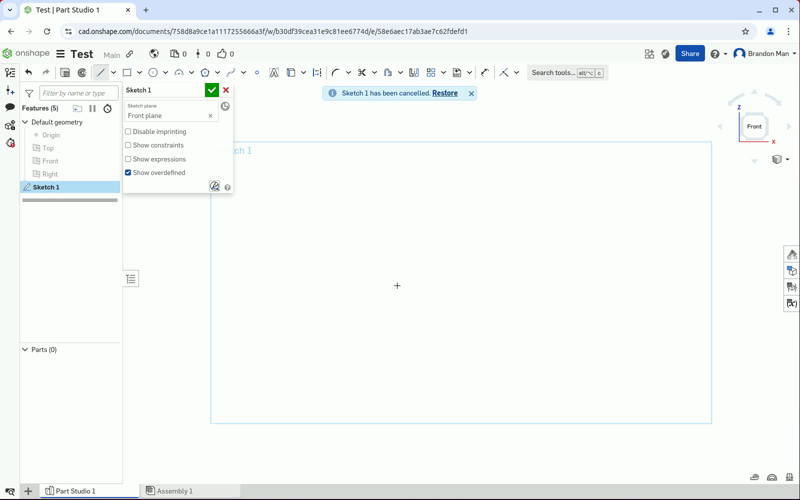
mouse_move(523, 285)
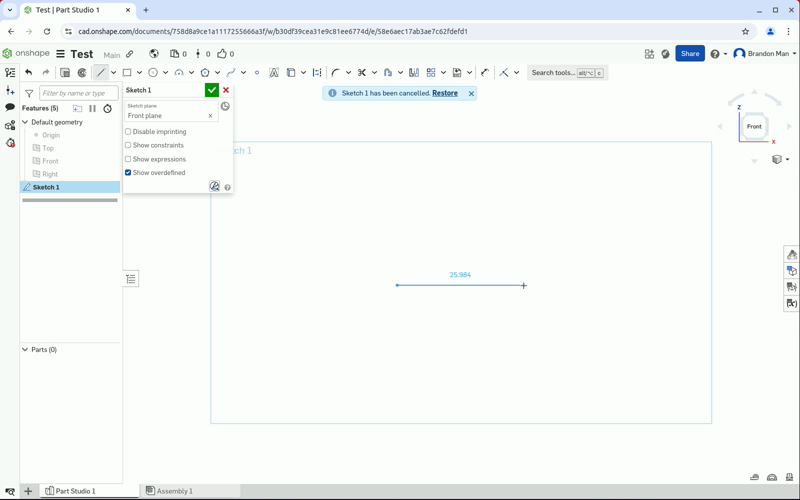
click(523, 285)
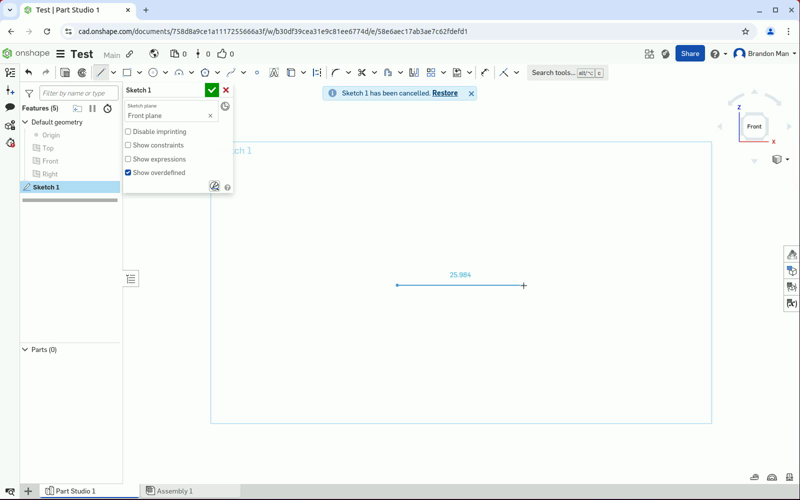
key_up(shift)
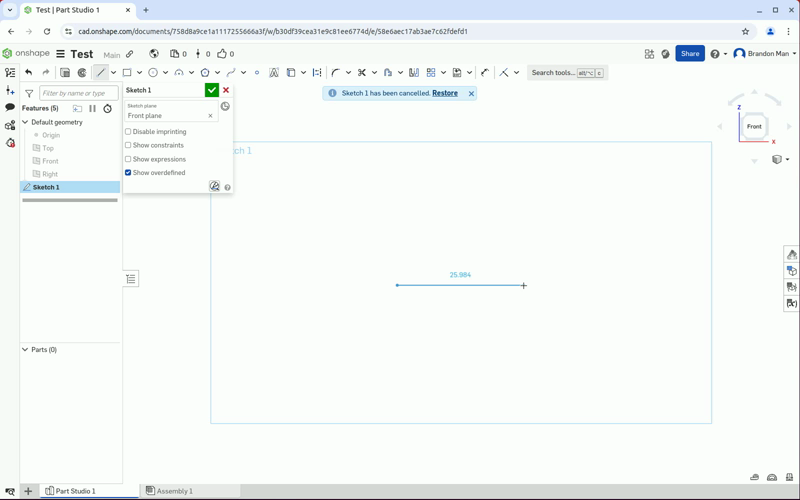
key_down(shift)
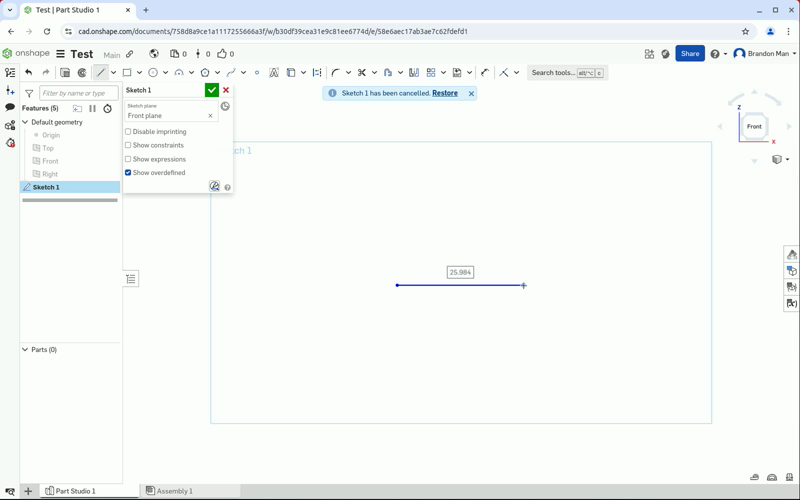
mouse_move(553, 285)
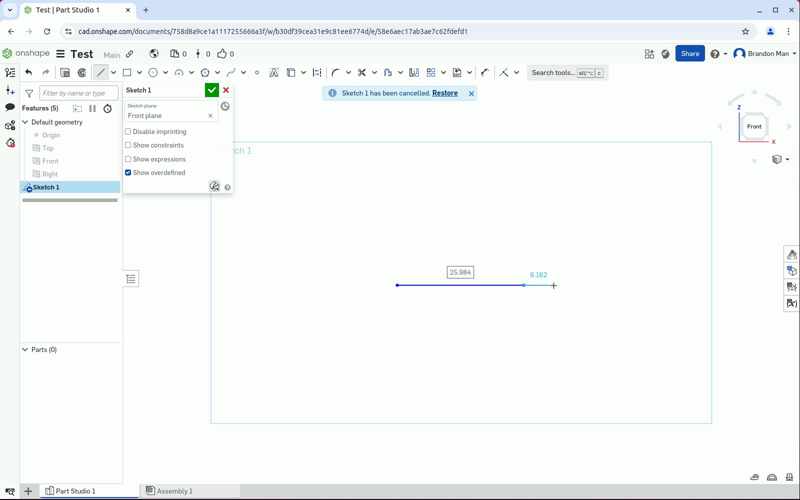
mouse_move(523, 282)
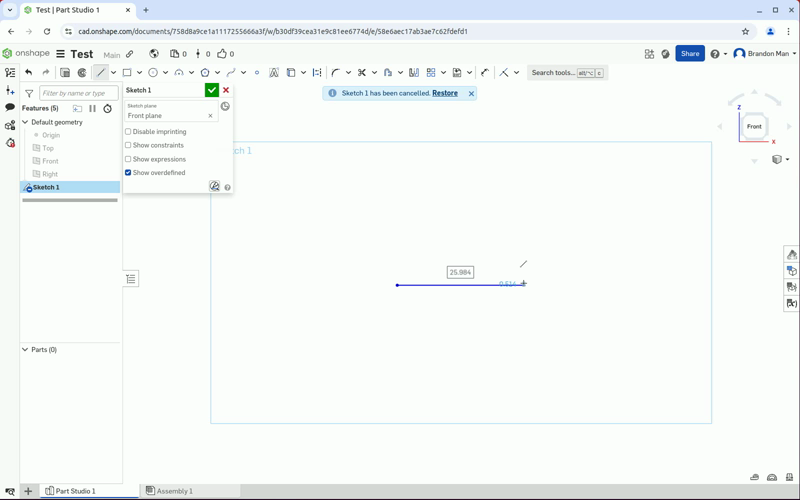
scroll(6)
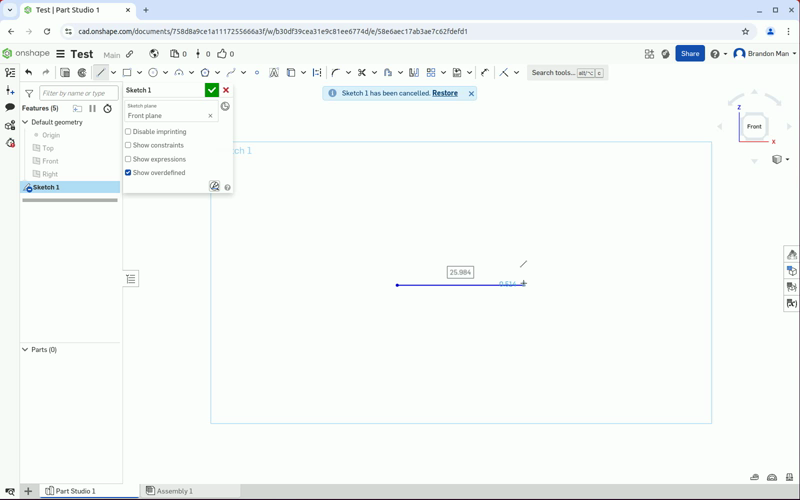
scroll(6)
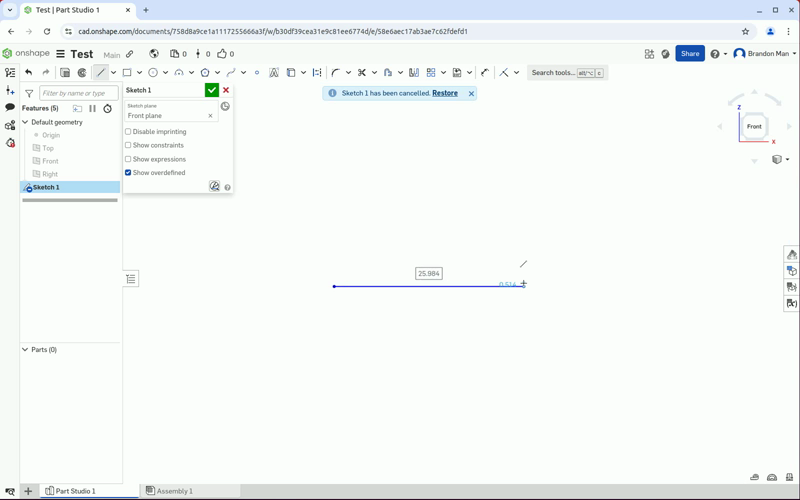
scroll(6)
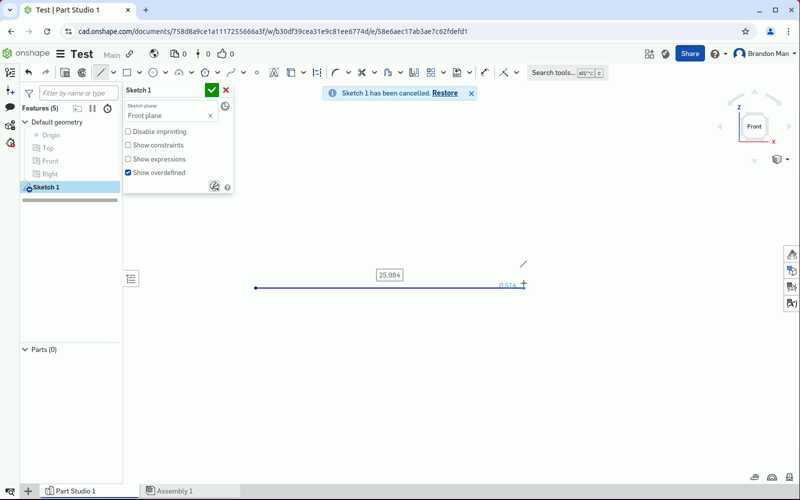
scroll(6)
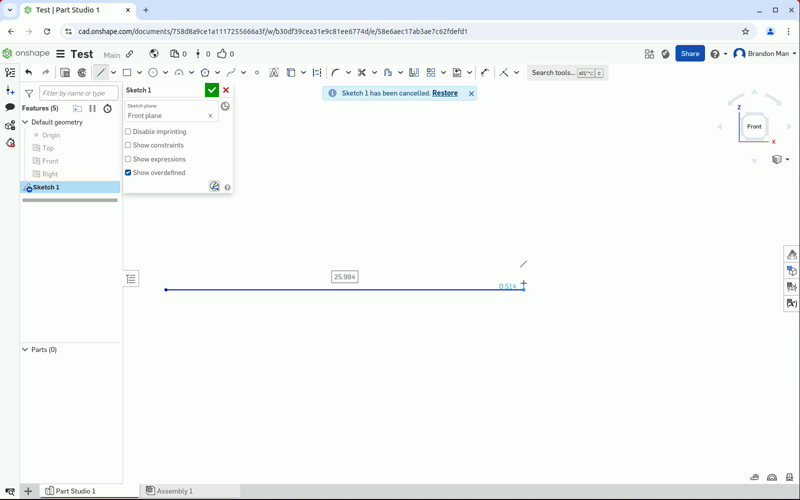
scroll(6)
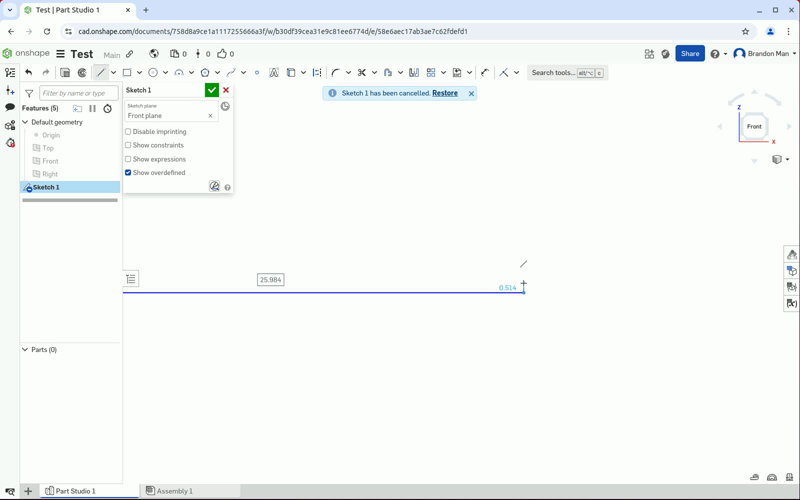
scroll(6)
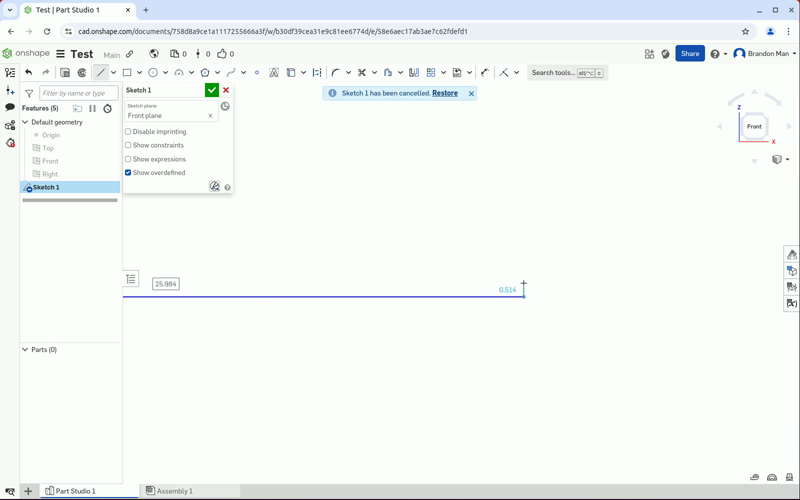
scroll(6)
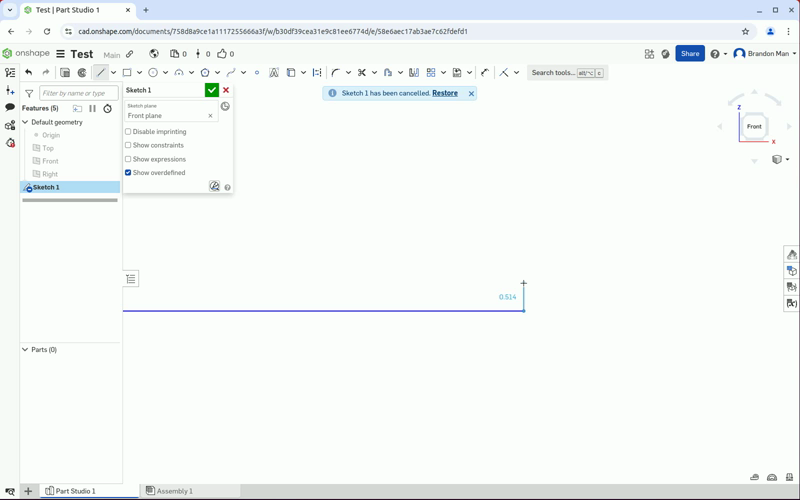
click(523, 282)
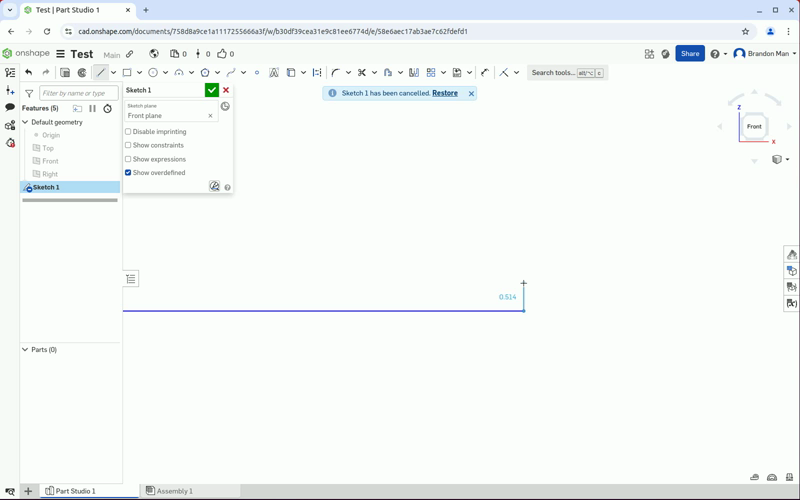
scroll(-6)
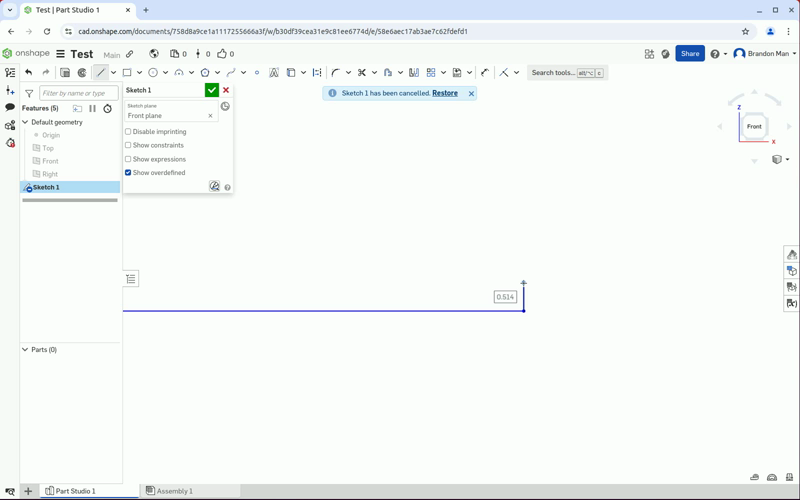
scroll(-6)
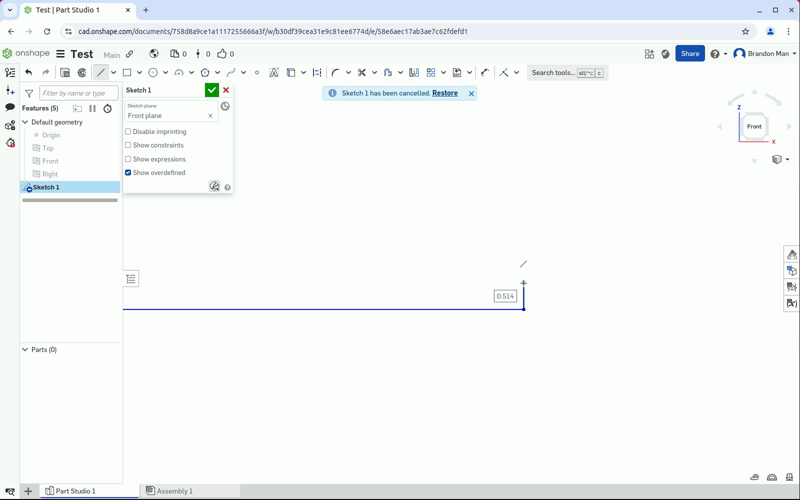
scroll(-6)
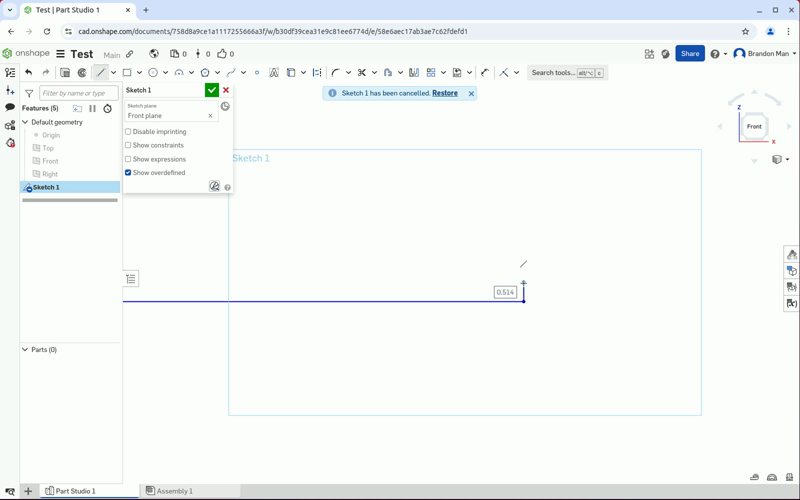
scroll(-6)
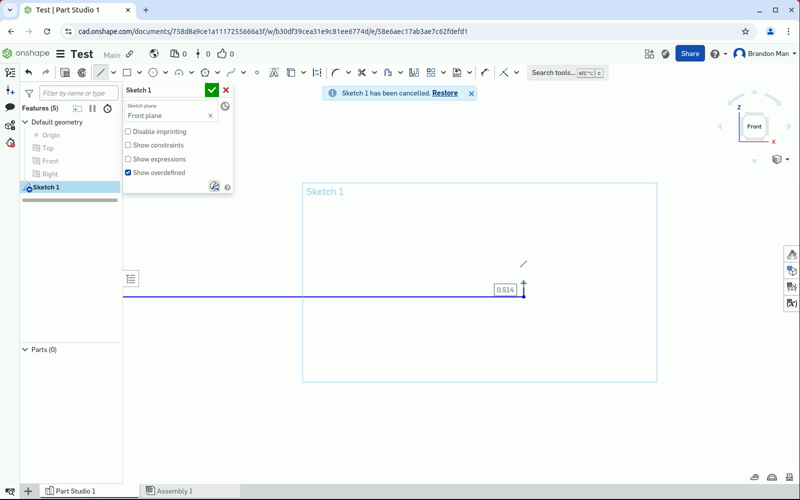
scroll(-6)
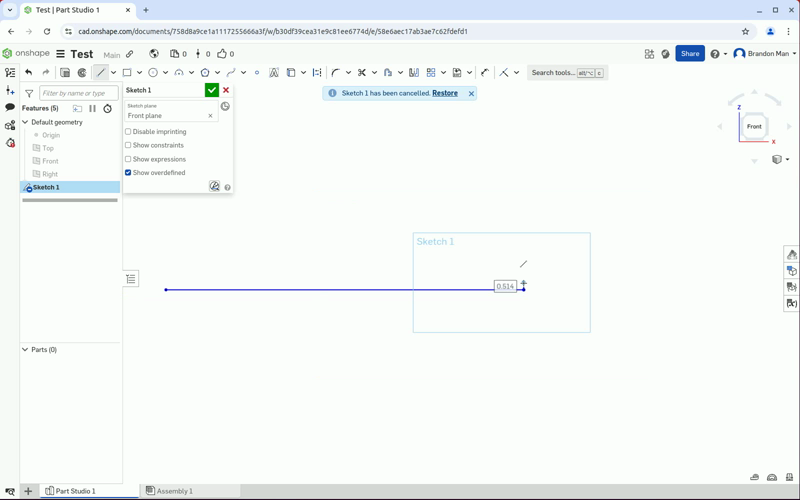
scroll(-6)
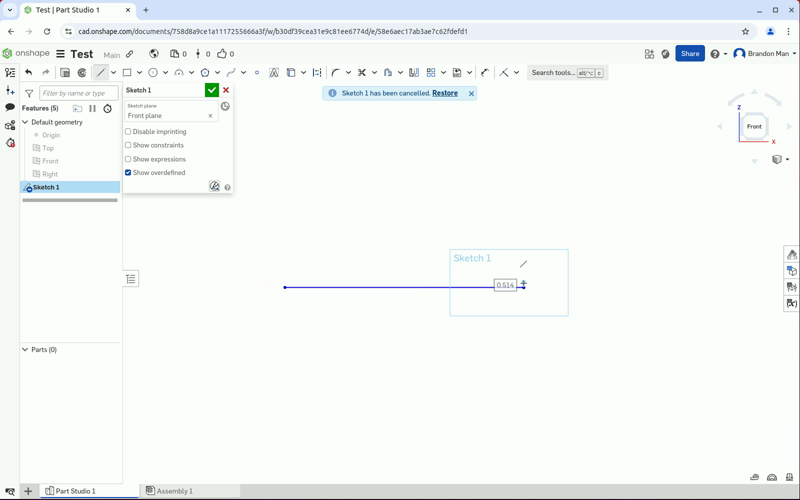
scroll(-6)
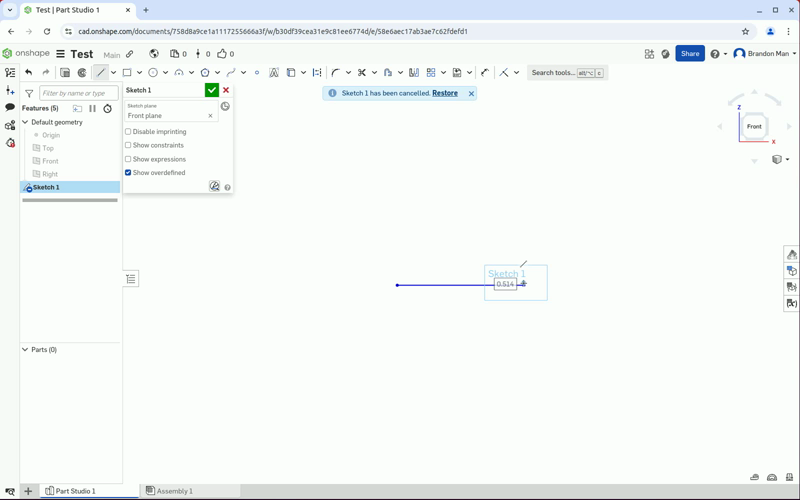
key_up(shift)
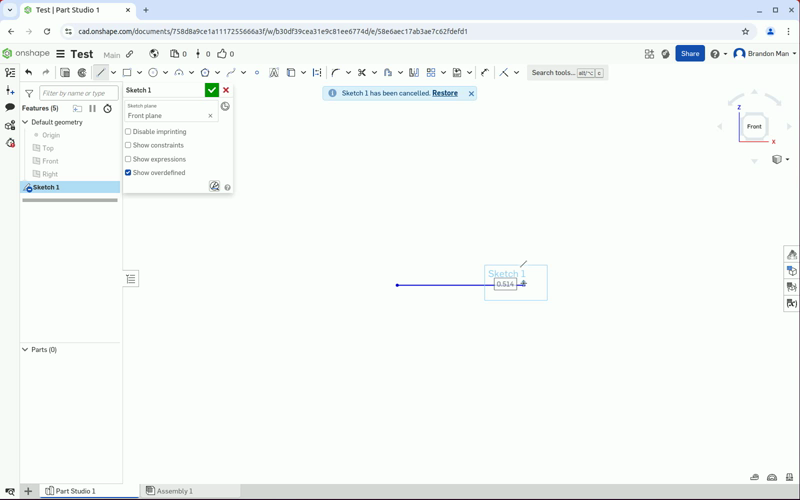
key_down(shift)
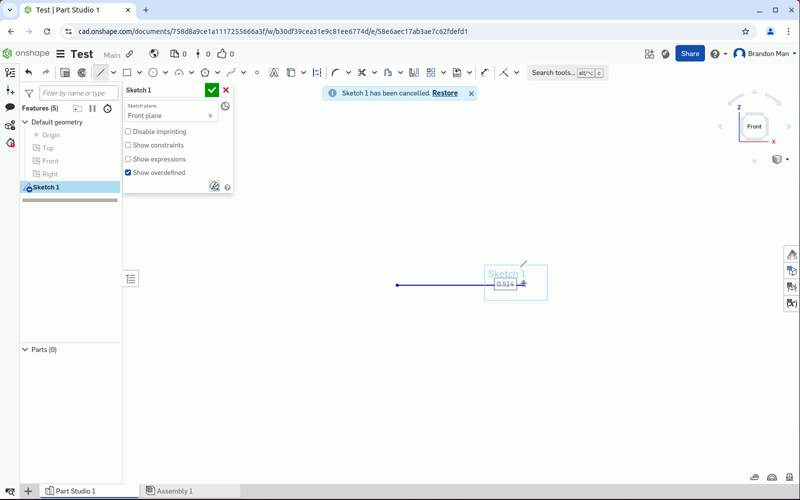
mouse_move(397, 282)
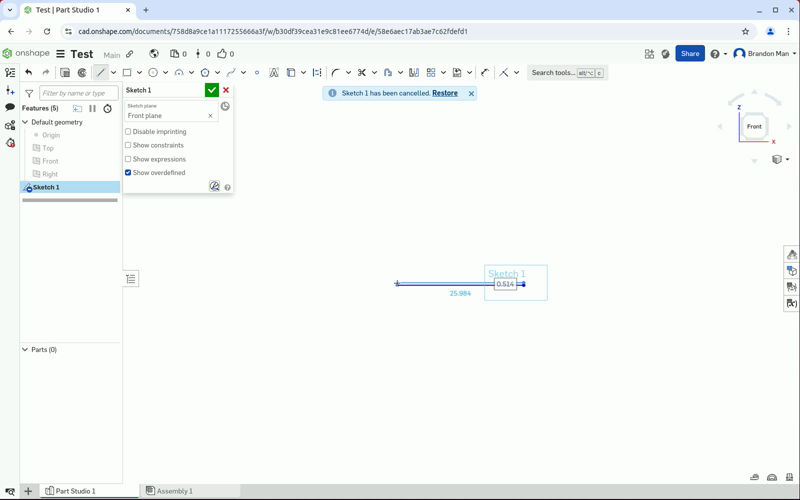
scroll(6)
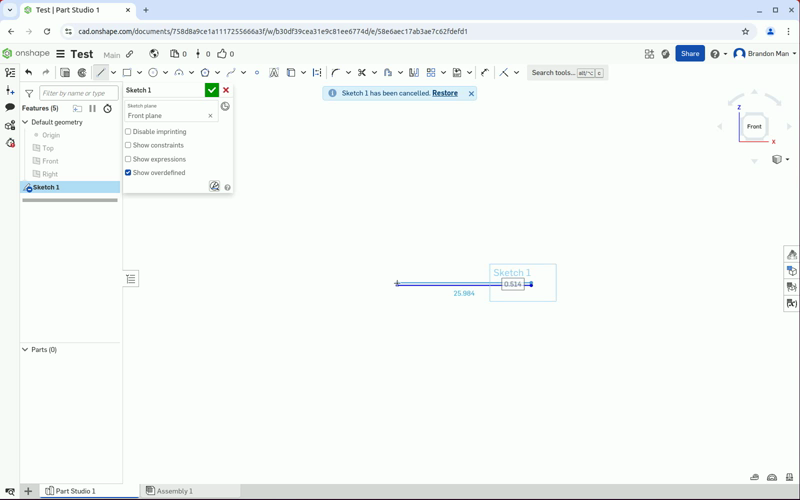
scroll(6)
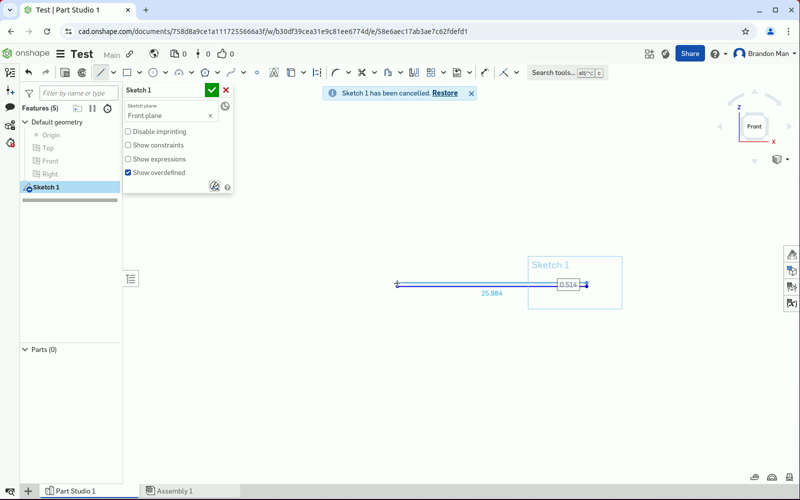
scroll(6)
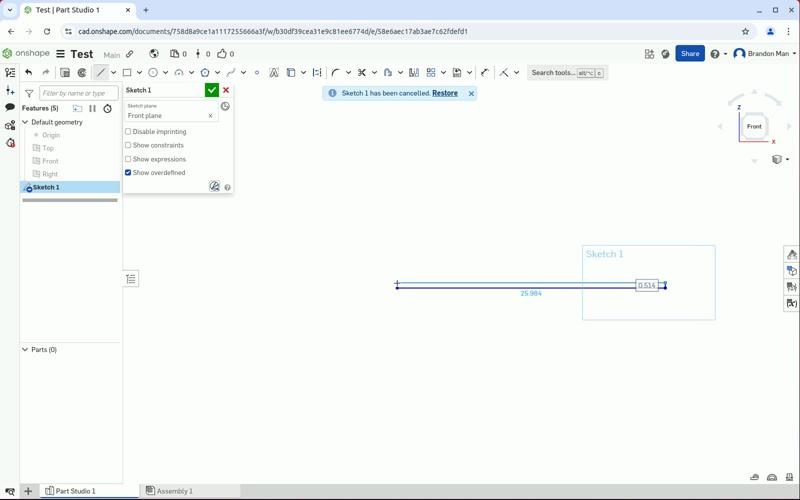
scroll(6)
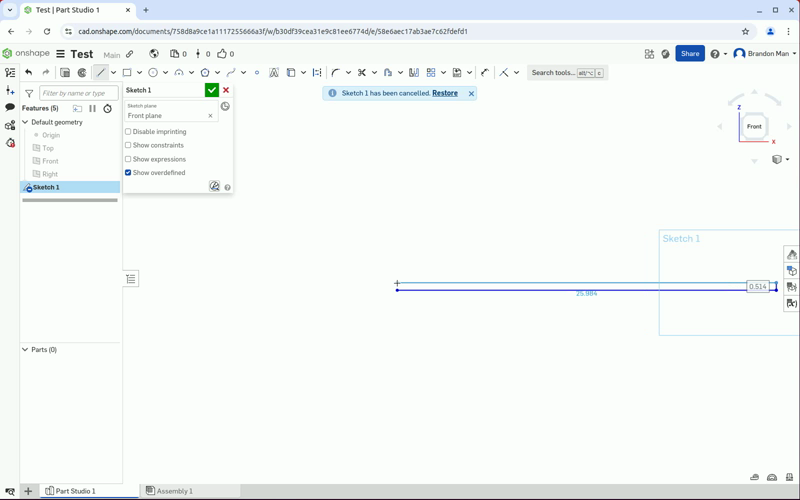
scroll(6)
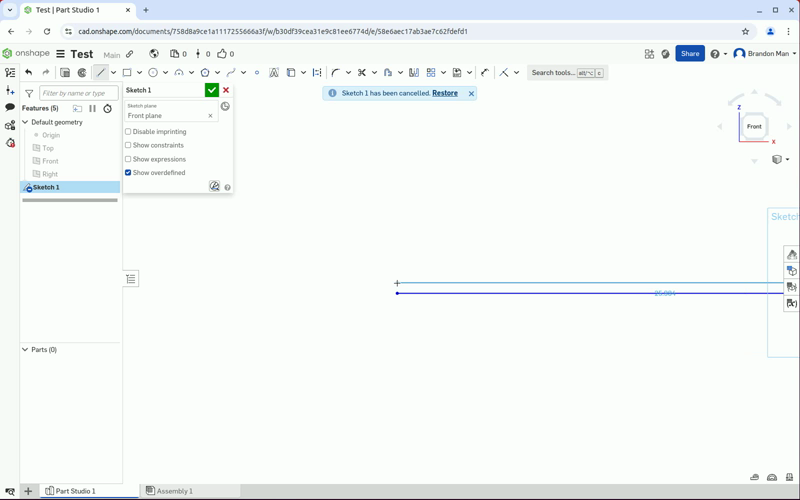
scroll(6)
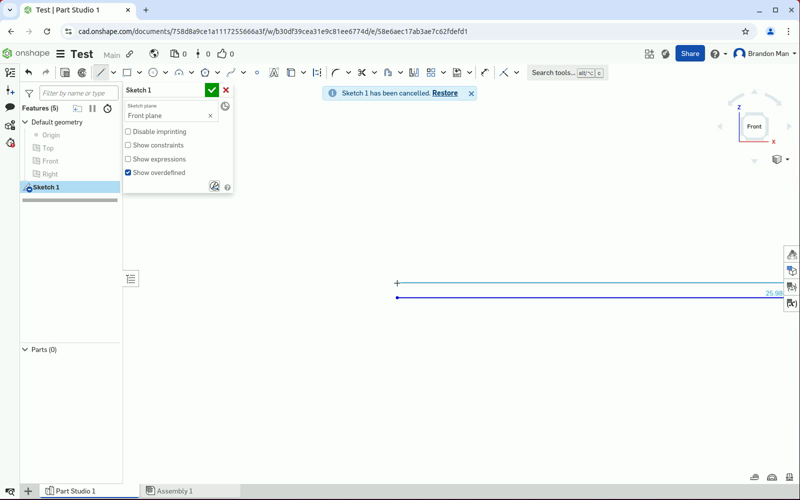
scroll(6)
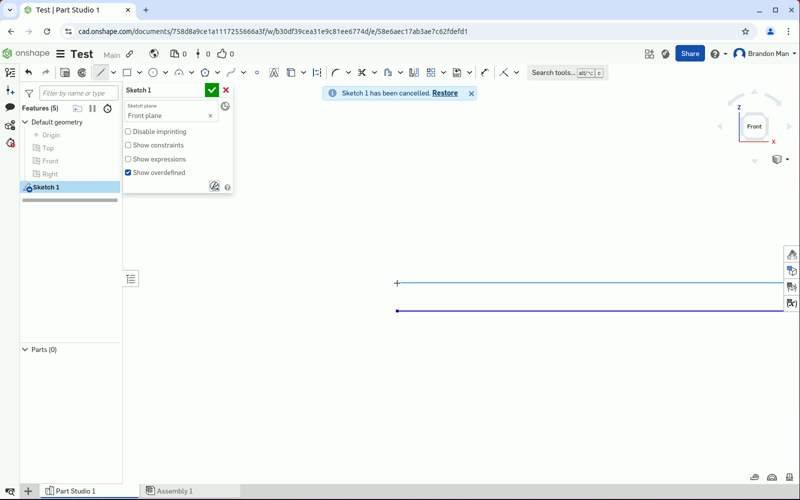
click(397, 282)
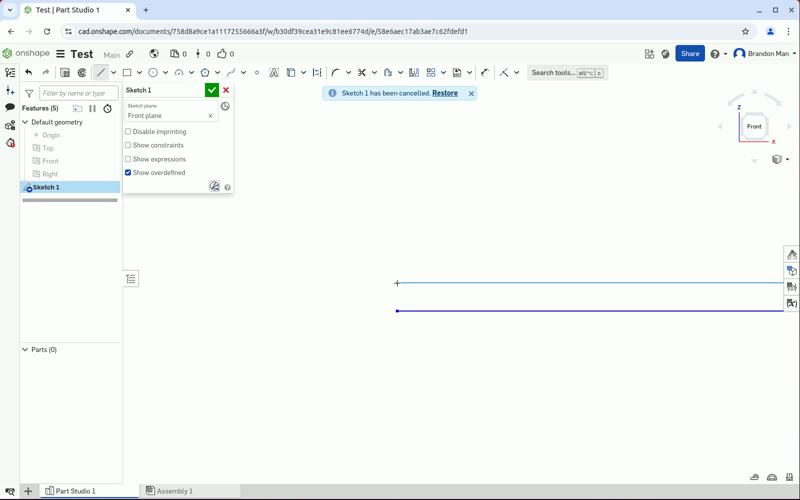
scroll(-6)
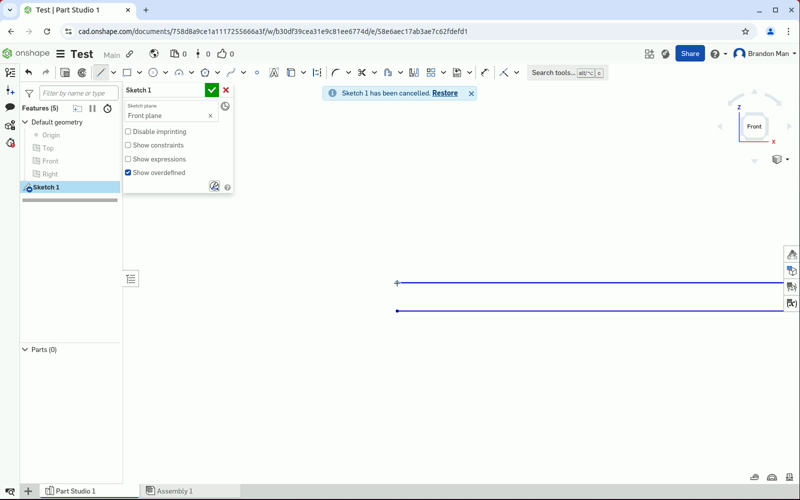
scroll(-6)
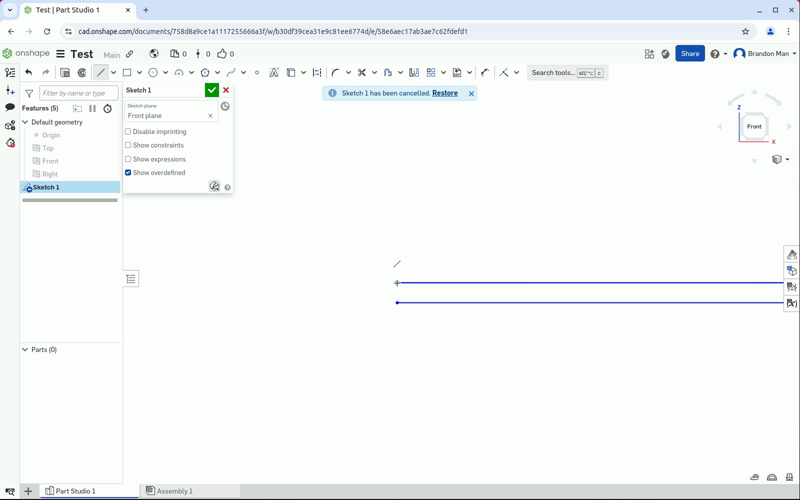
scroll(-6)
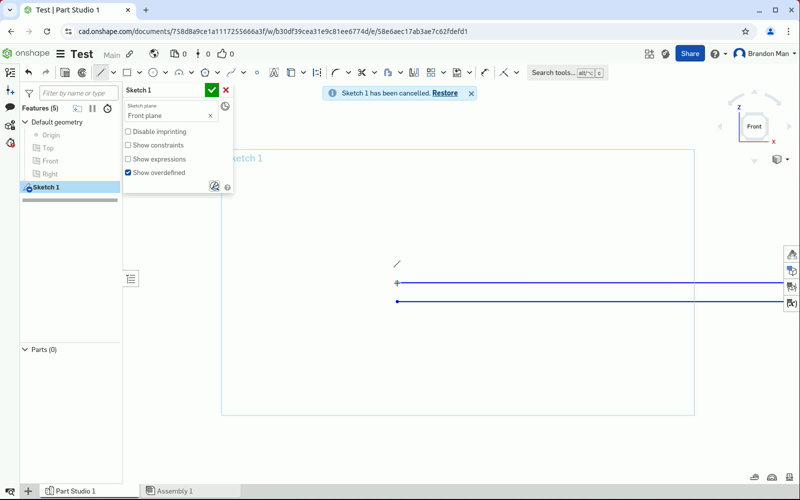
scroll(-6)
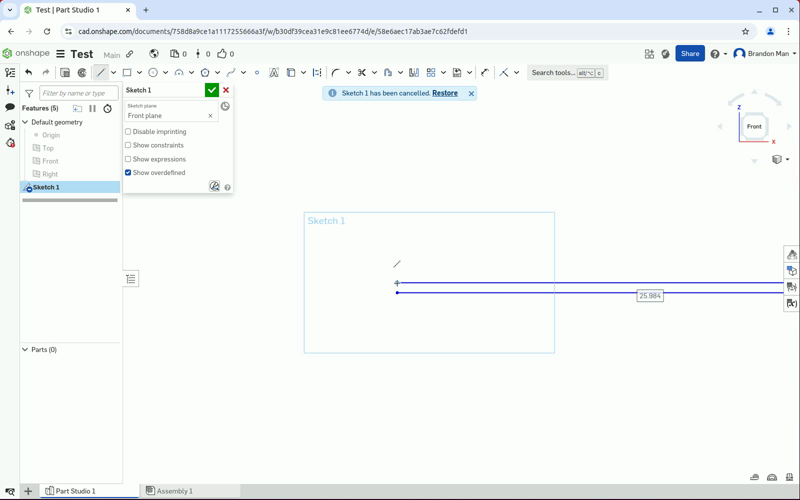
scroll(-6)
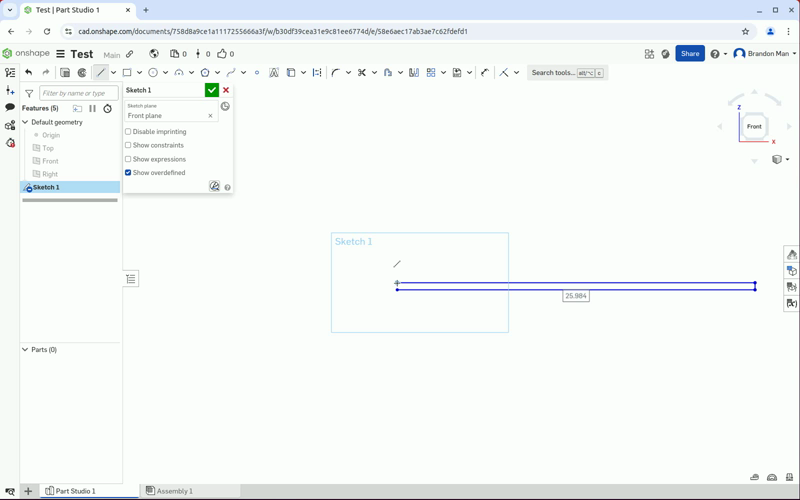
scroll(-6)
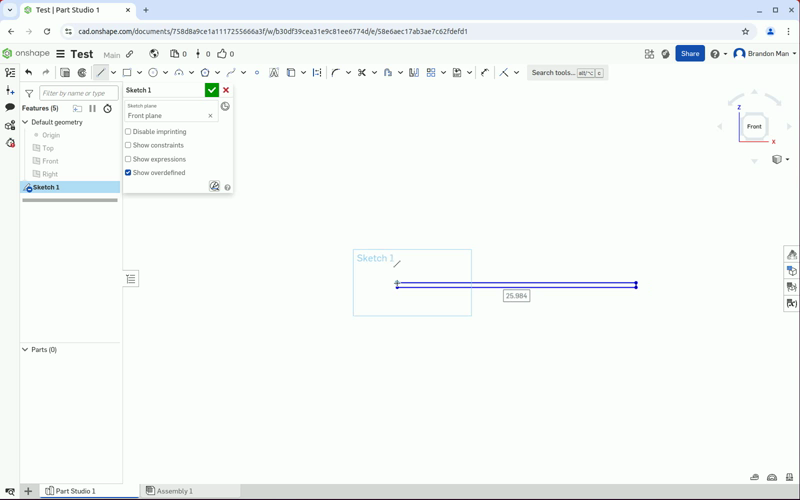
scroll(-6)
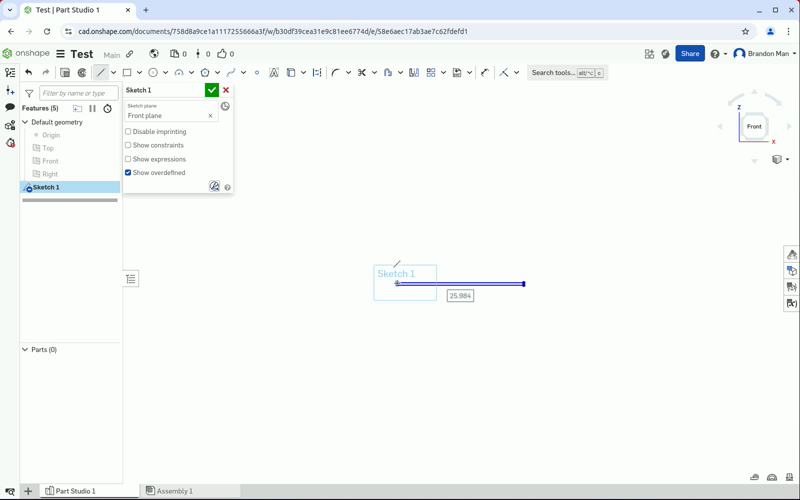
key_up(shift)
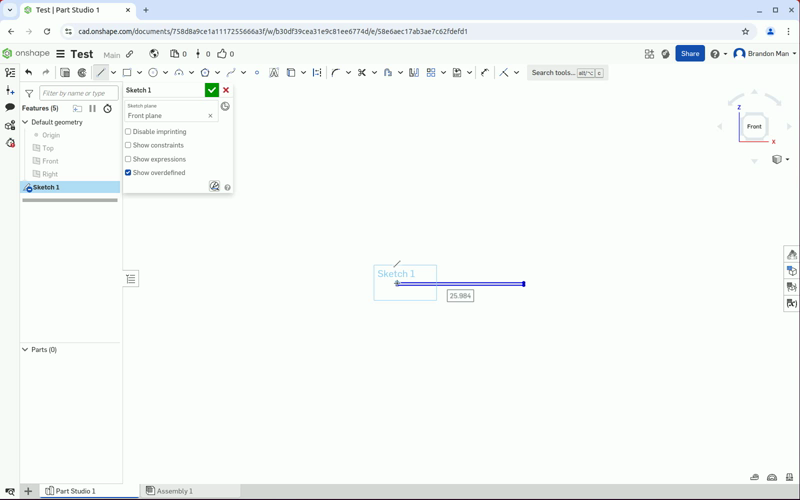
mouse_move(427, 282)
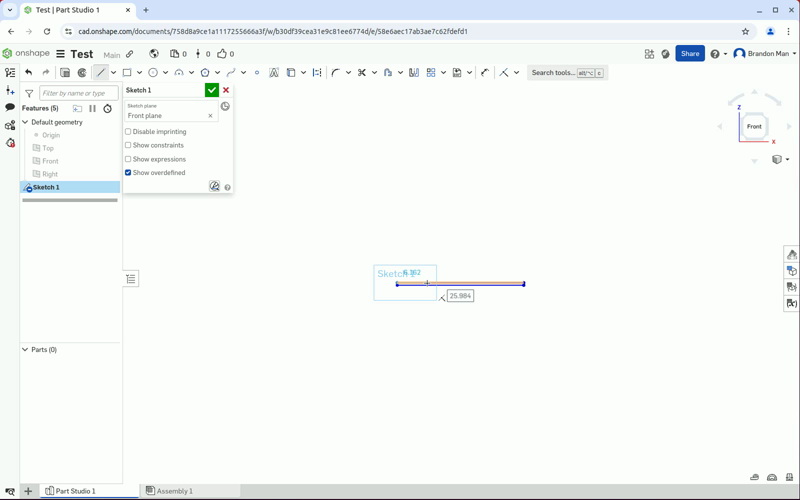
key_down(shift)
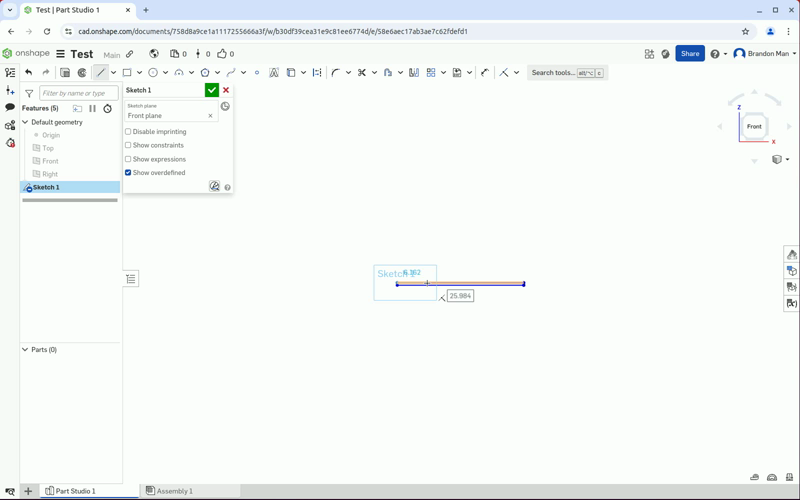
mouse_move(397, 285)
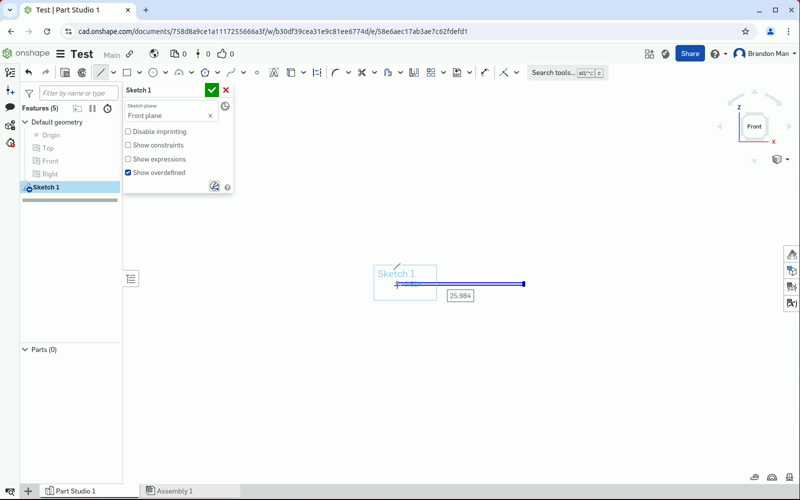
scroll(6)
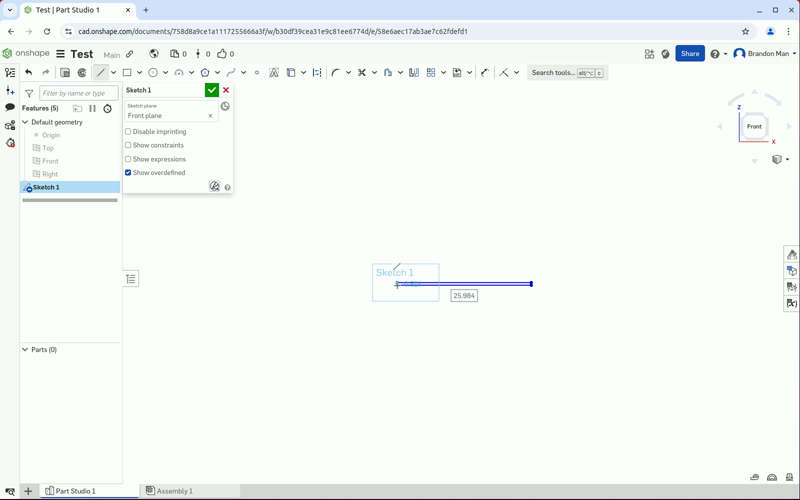
scroll(6)
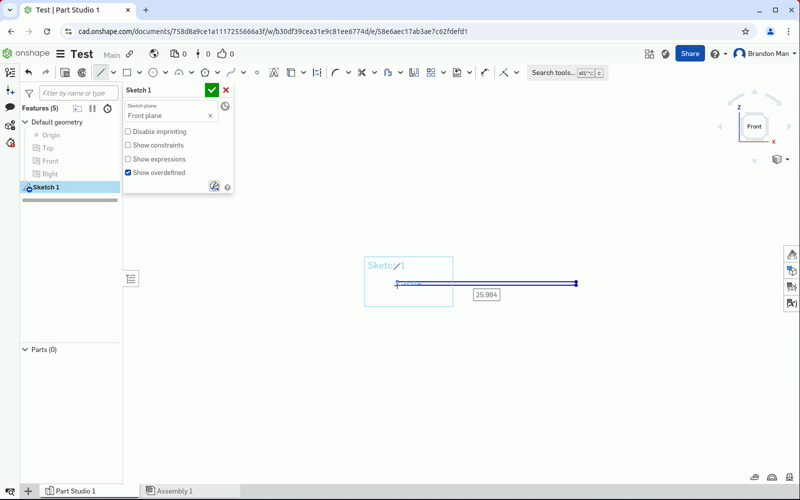
scroll(6)
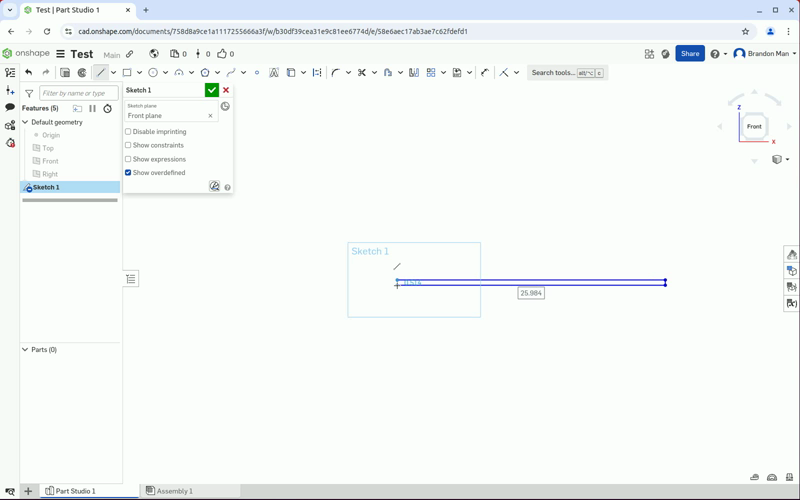
scroll(6)
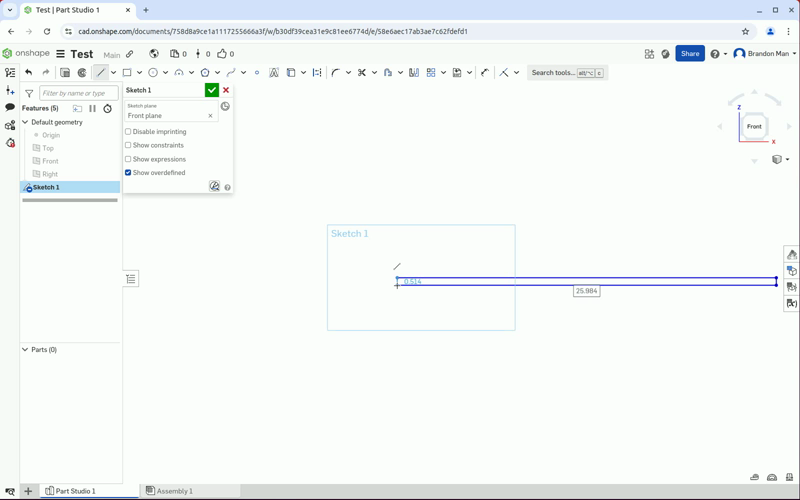
scroll(6)
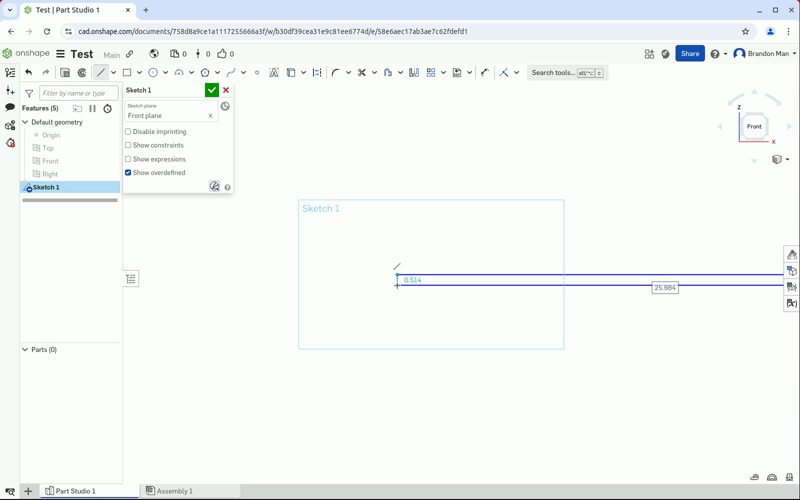
scroll(6)
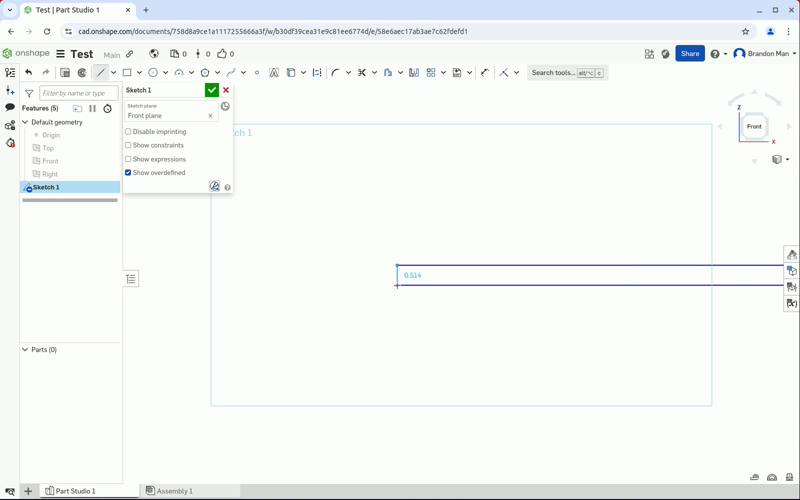
scroll(6)
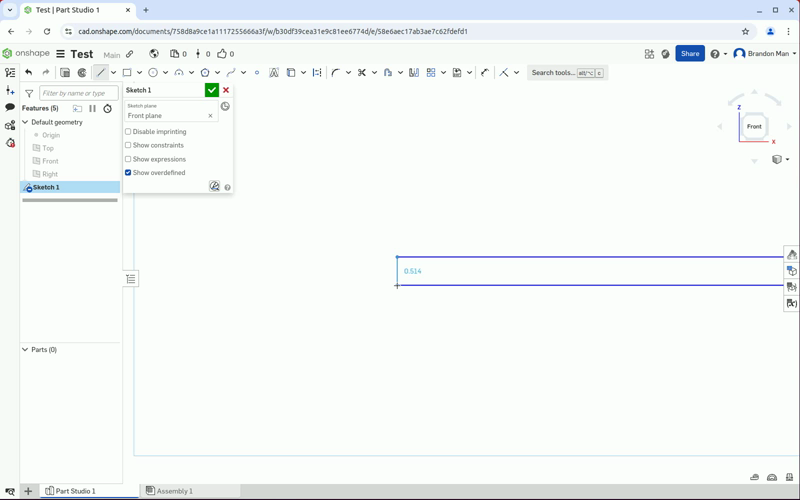
key_up(shift)
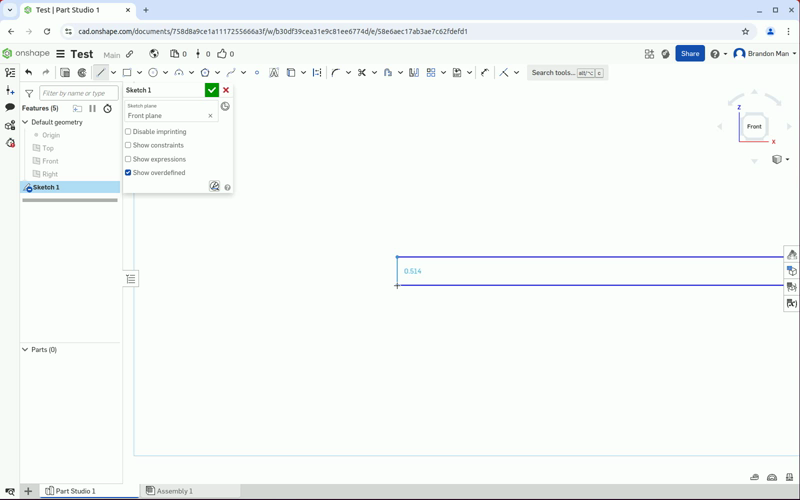
click(397, 285)
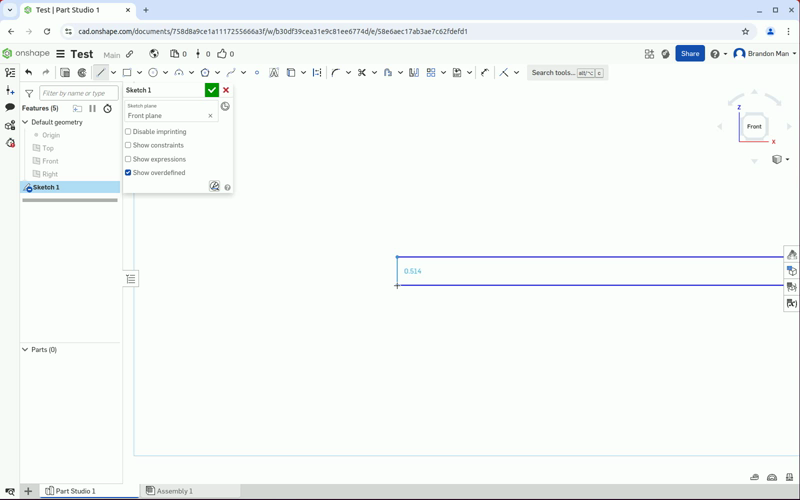
scroll(-6)
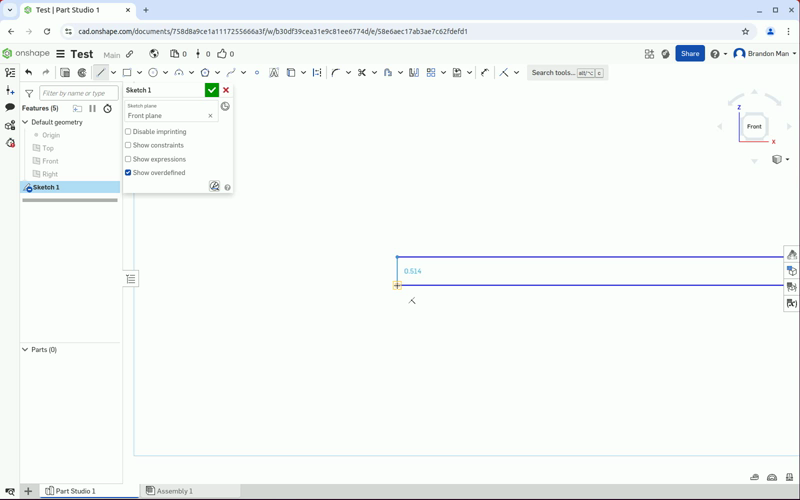
scroll(-6)
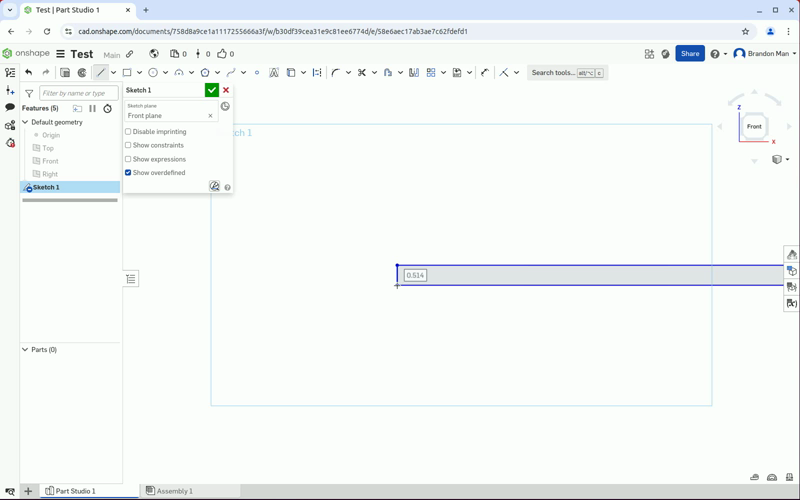
scroll(-6)
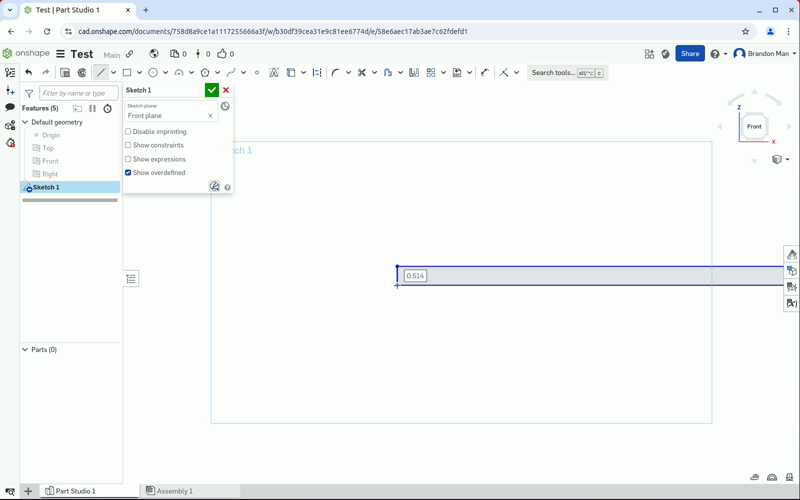
scroll(-6)
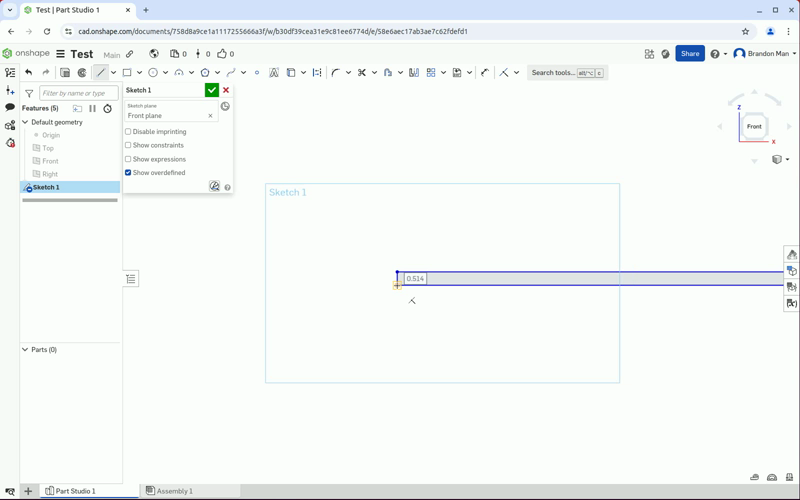
scroll(-6)
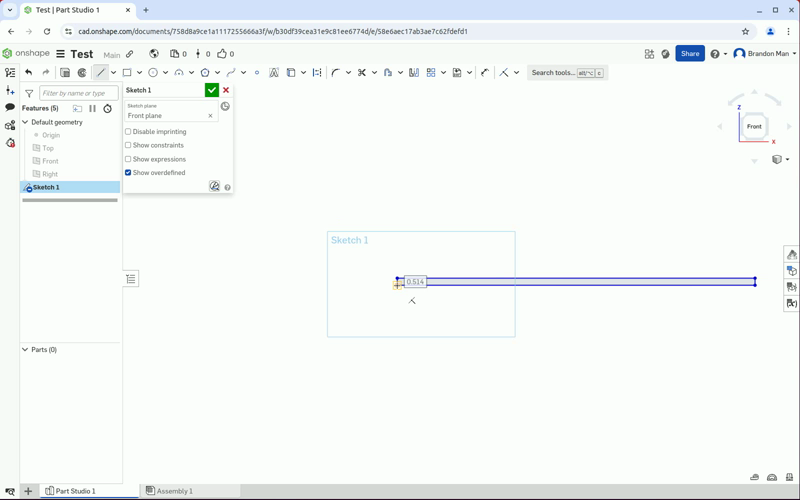
scroll(-6)
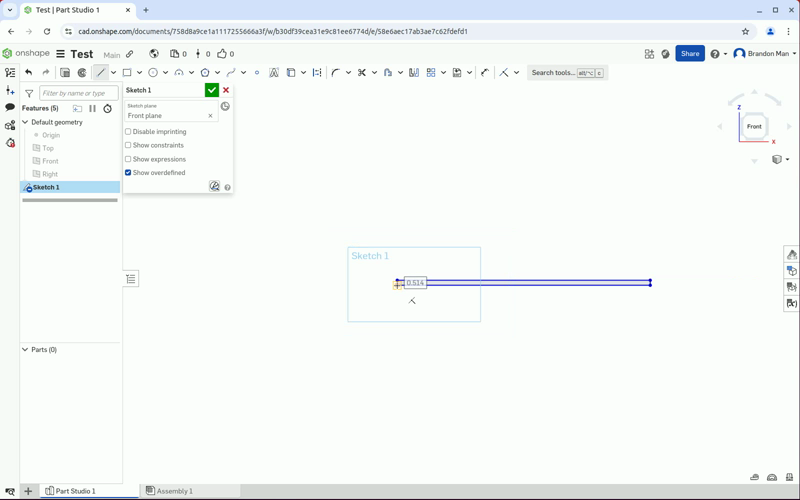
scroll(-6)
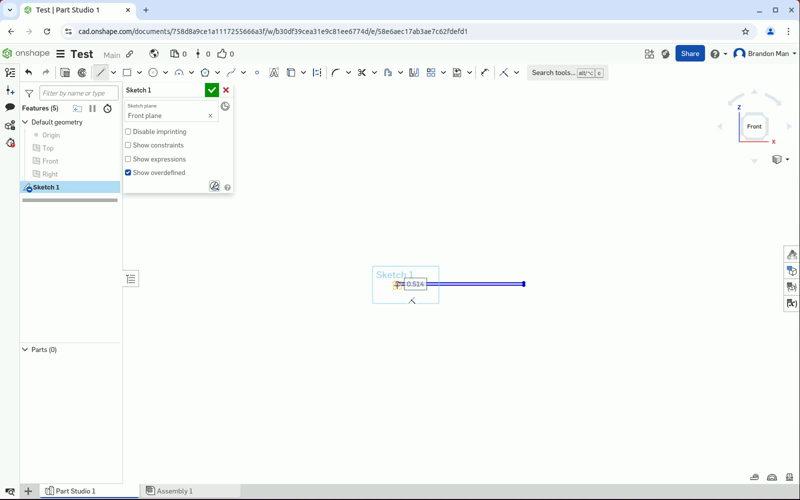
key(esc)
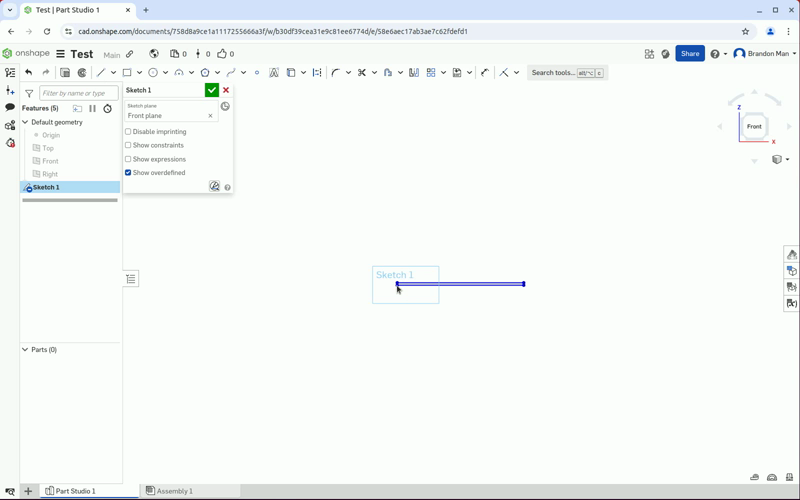
mouse_move(517, 284)
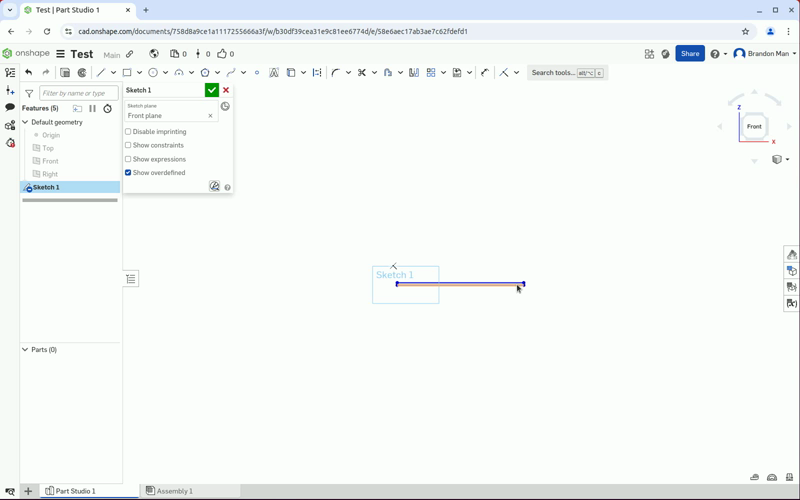
scroll(6)
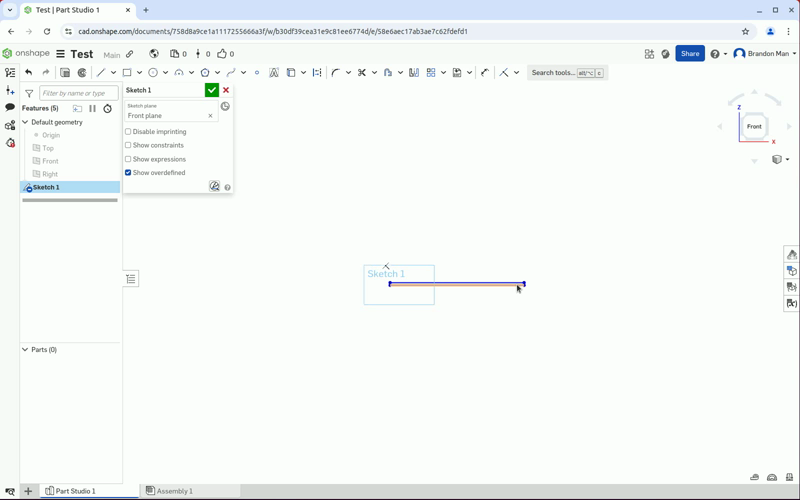
scroll(6)
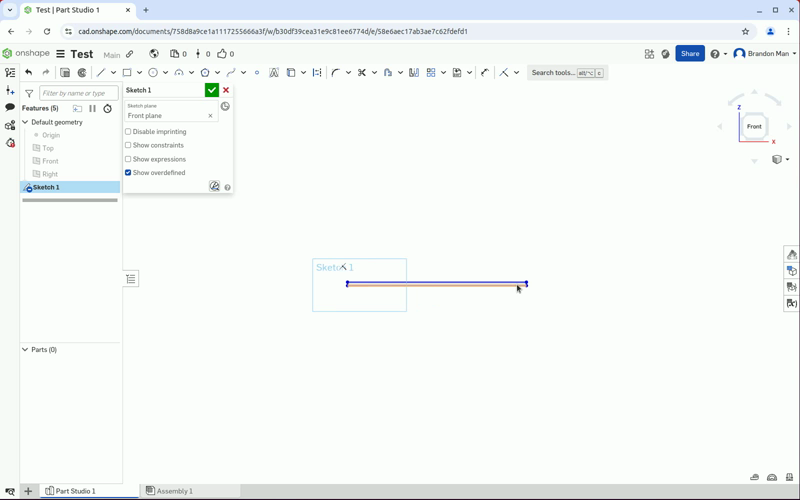
scroll(6)
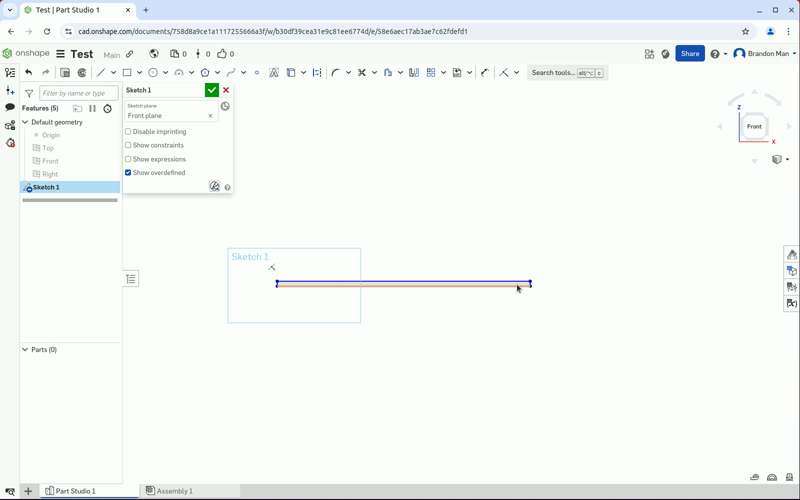
scroll(6)
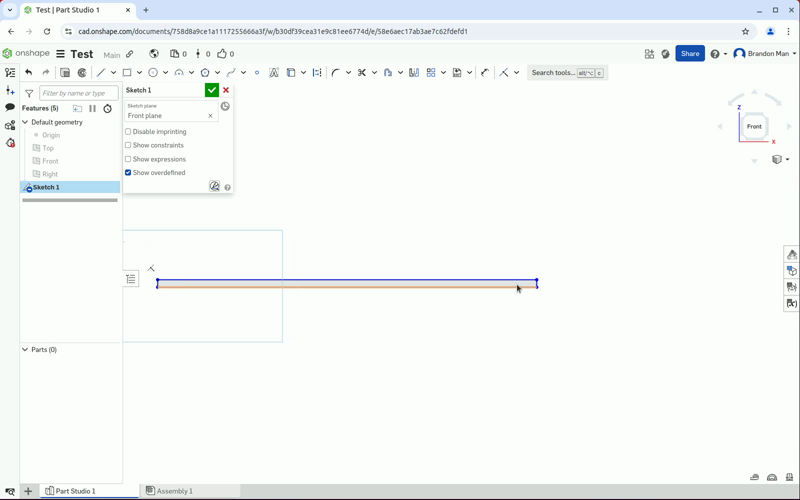
scroll(6)
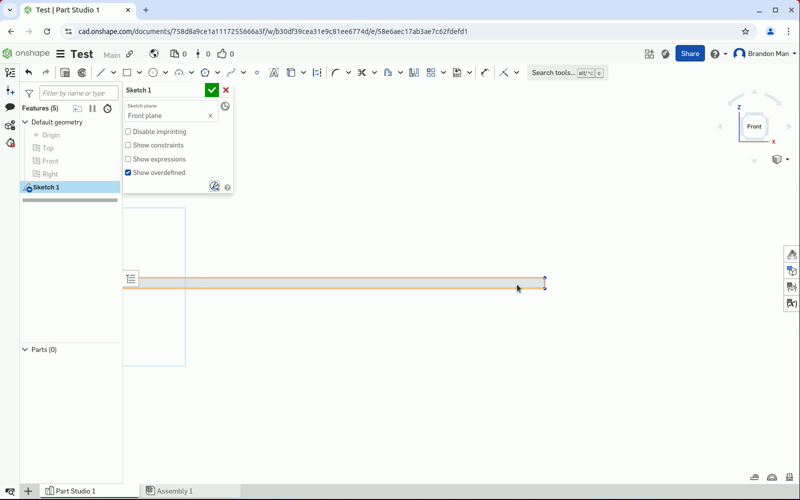
scroll(6)
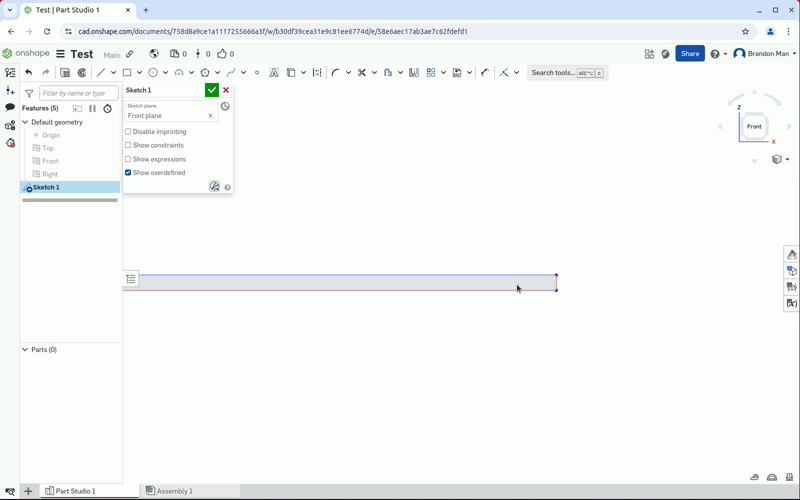
scroll(6)
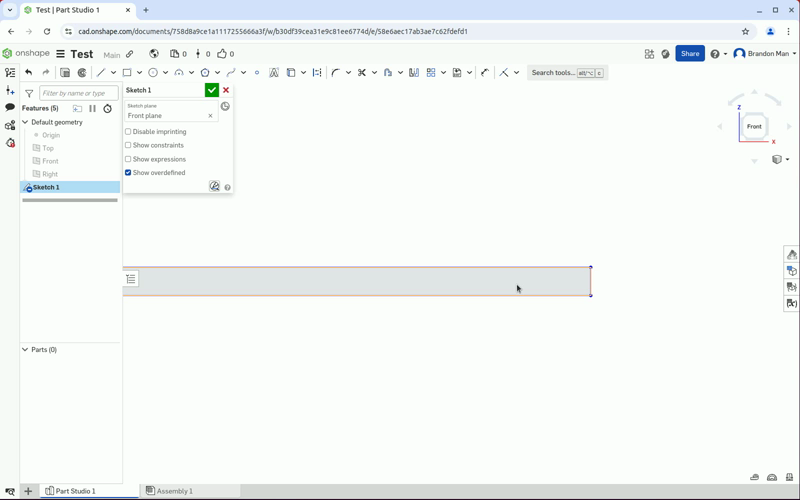
click(517, 284)
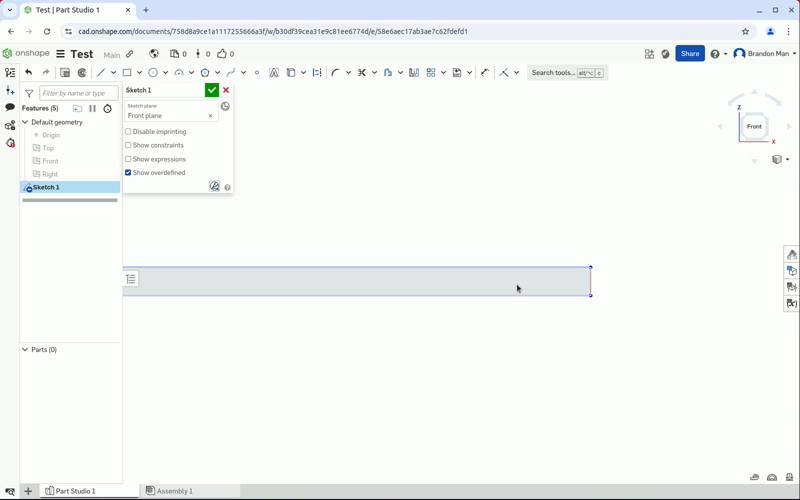
scroll(-6)
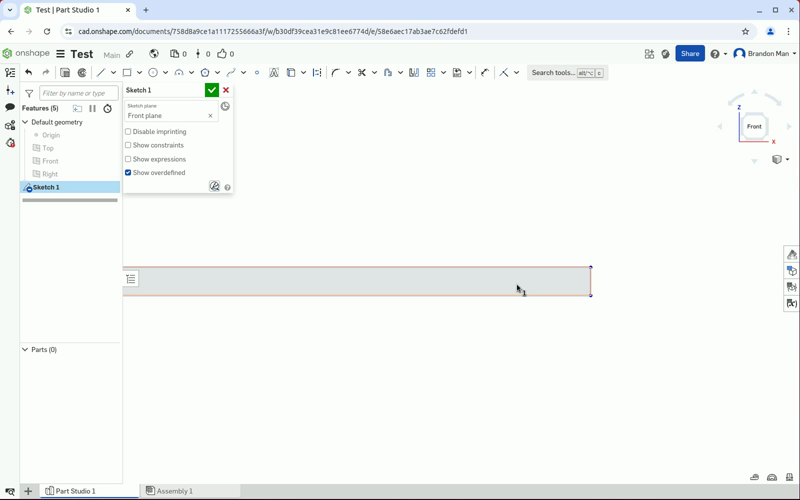
scroll(-6)
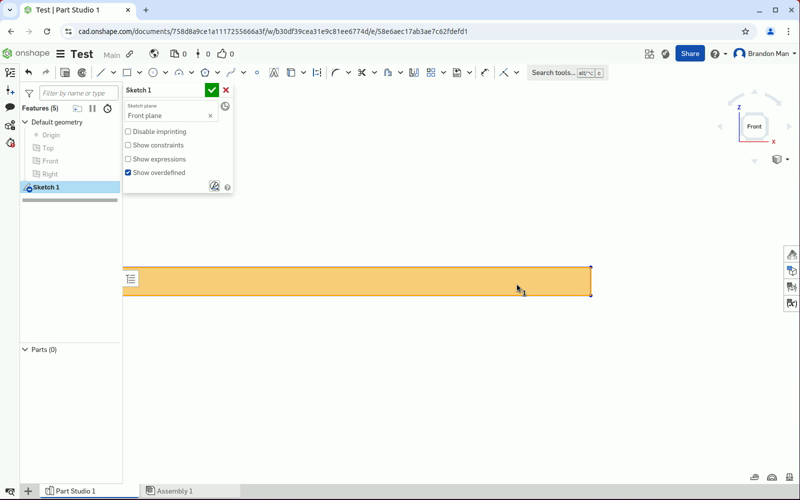
scroll(-6)
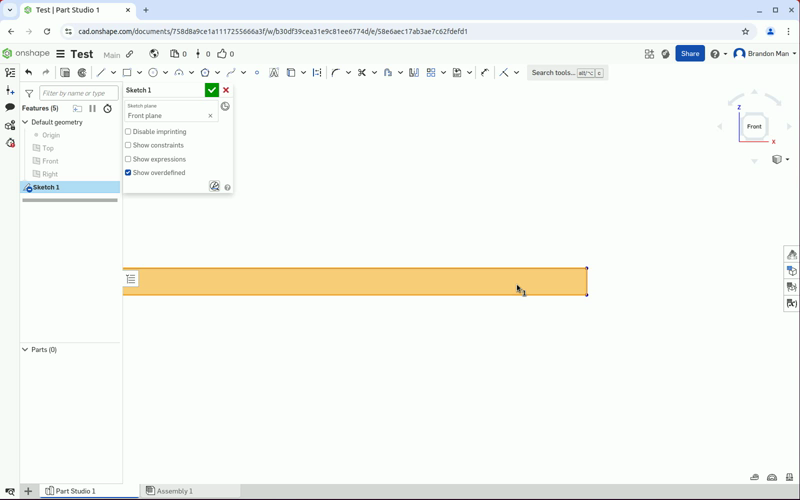
scroll(-6)
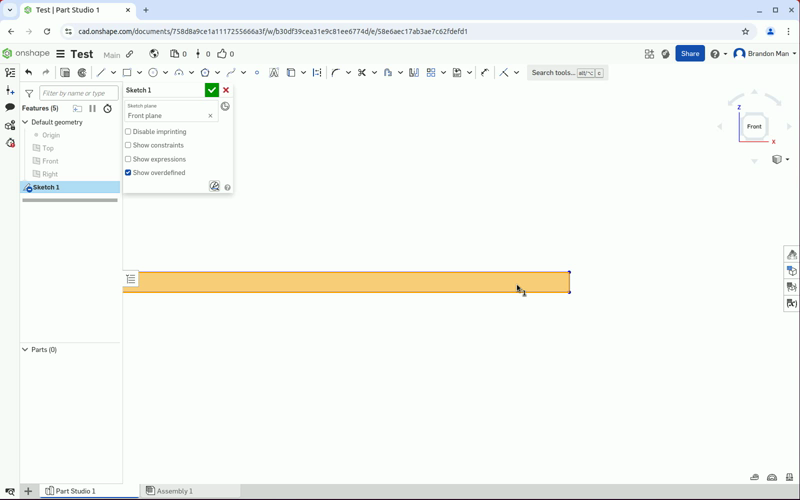
scroll(-6)
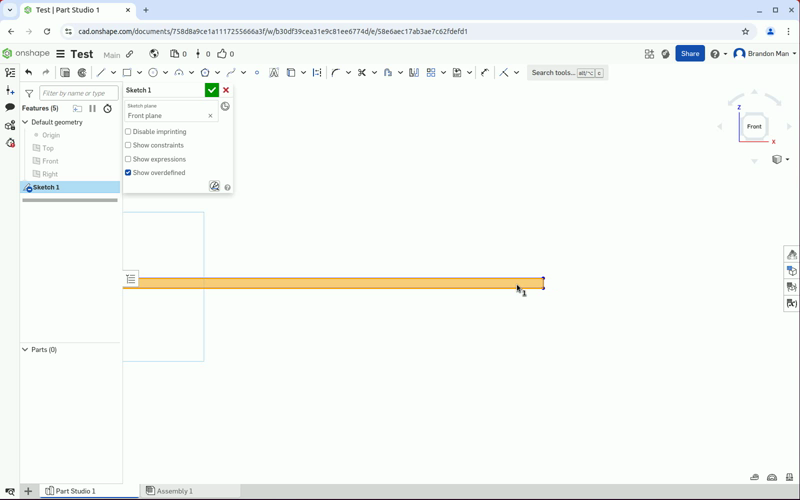
scroll(-6)
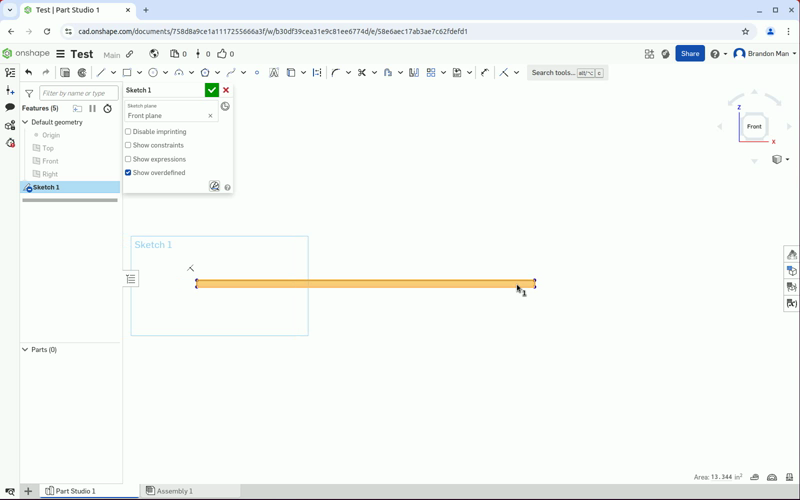
scroll(-6)
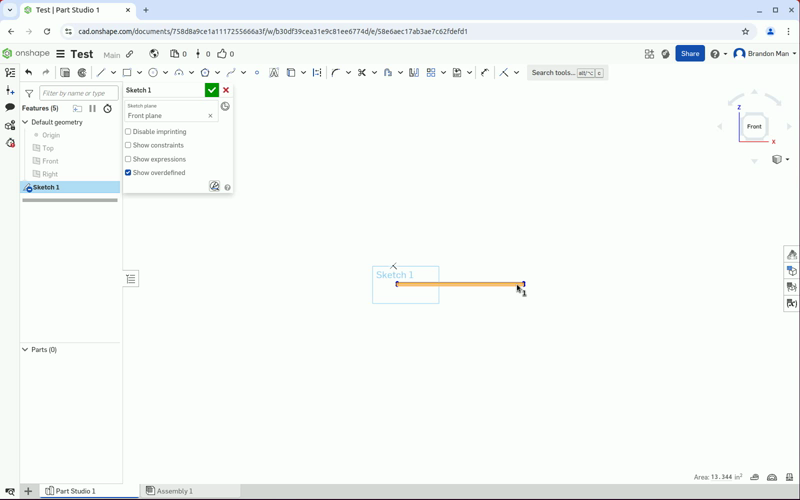
mouse_move(73, 352)
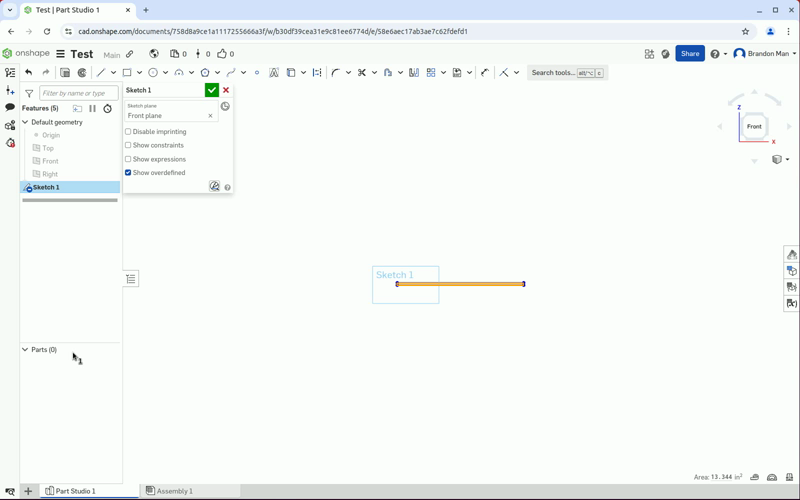
key(shift+y)
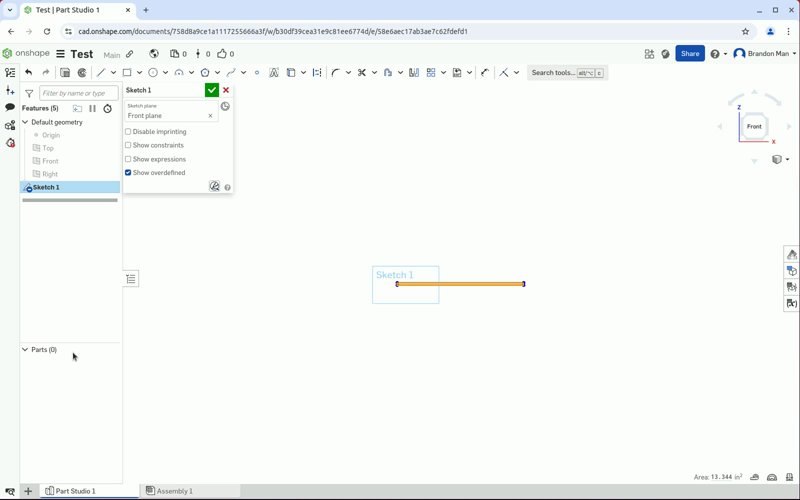
key(shift+e)
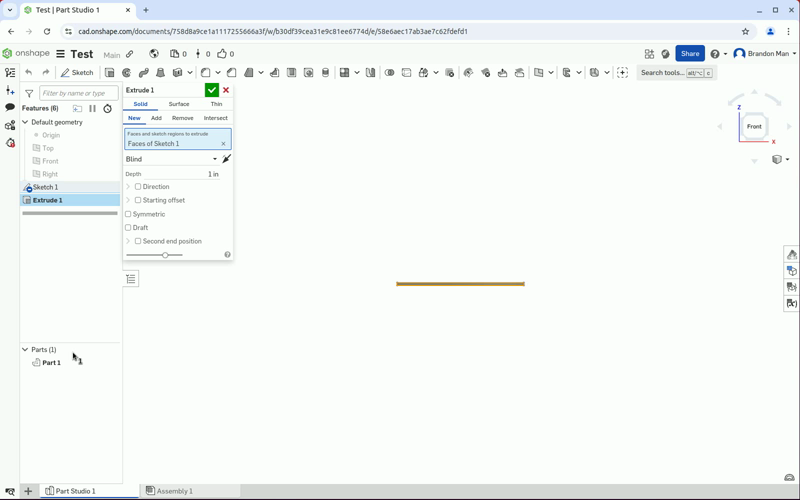
mouse_move(143, 106)
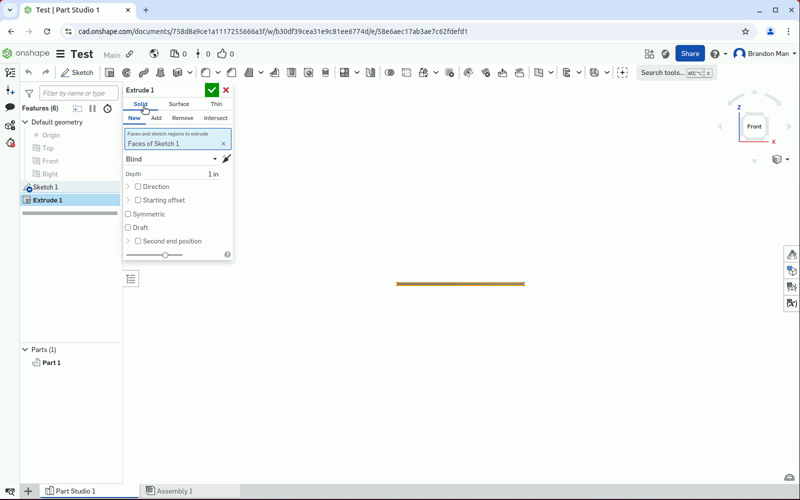
click(143, 106)
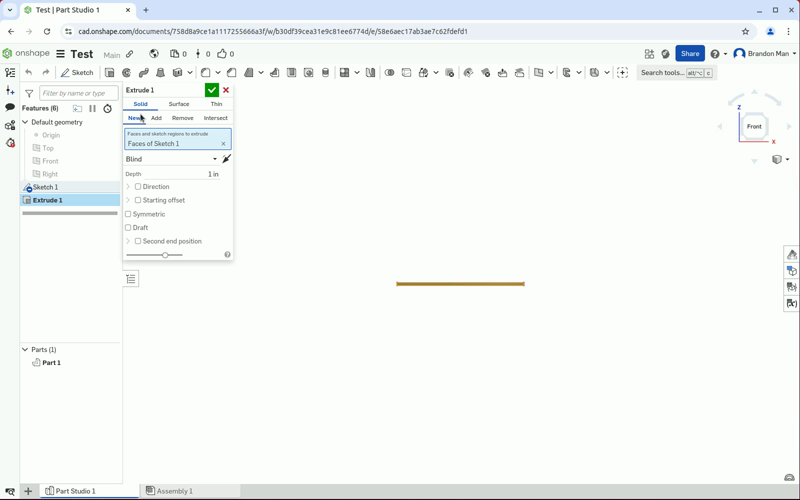
mouse_move(137, 120)
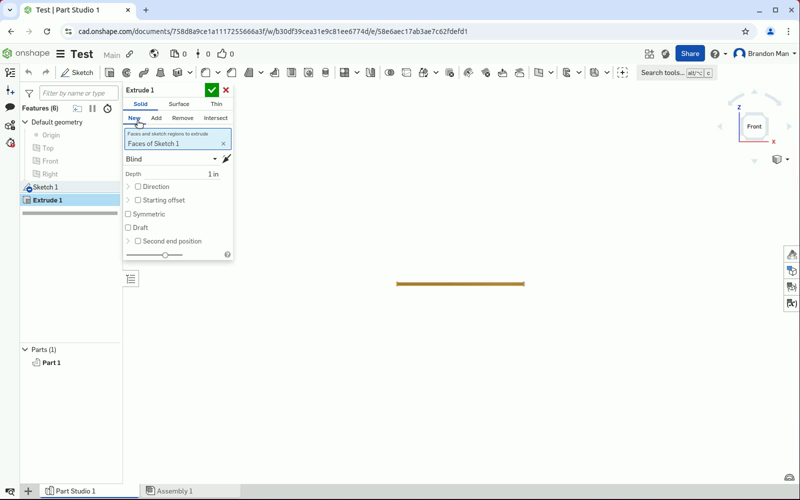
click(137, 120)
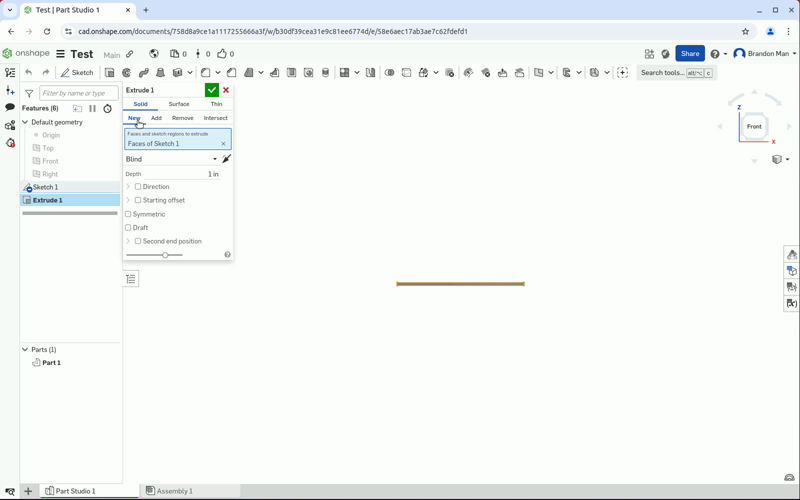
key(tab, 4)
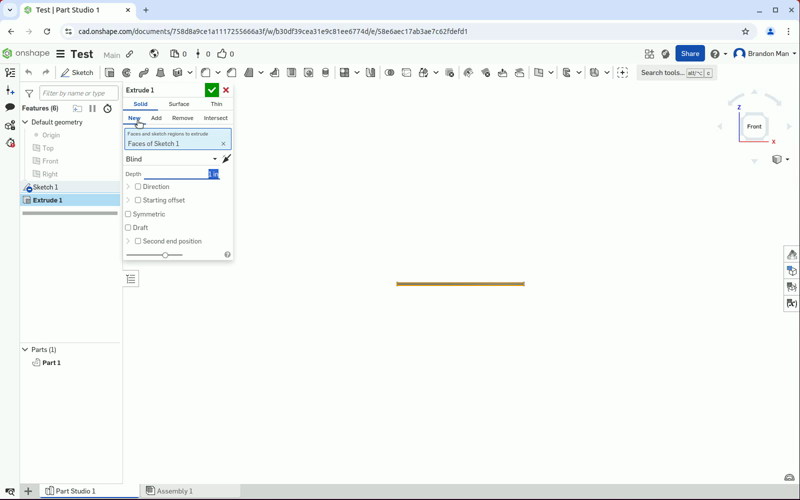
text(5.777)
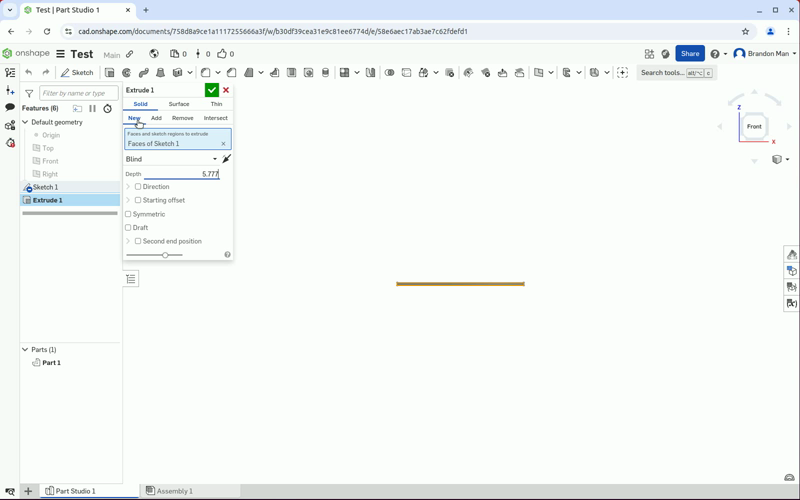
key(enter)
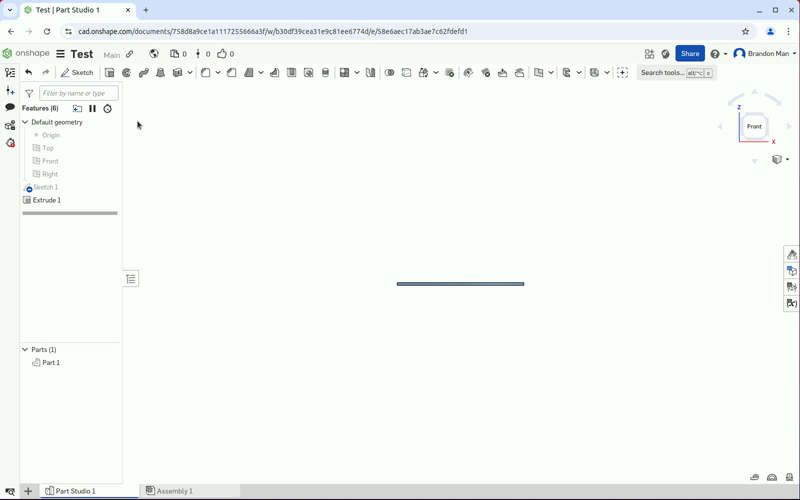
key(shift+h)
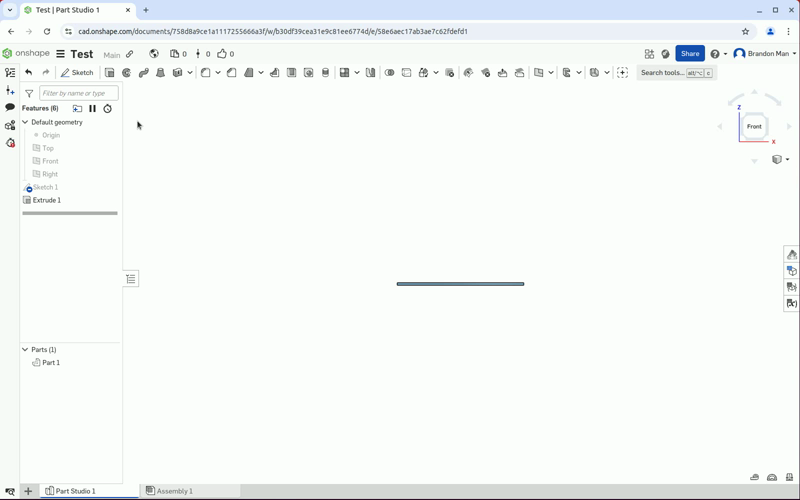
key(shift+h)
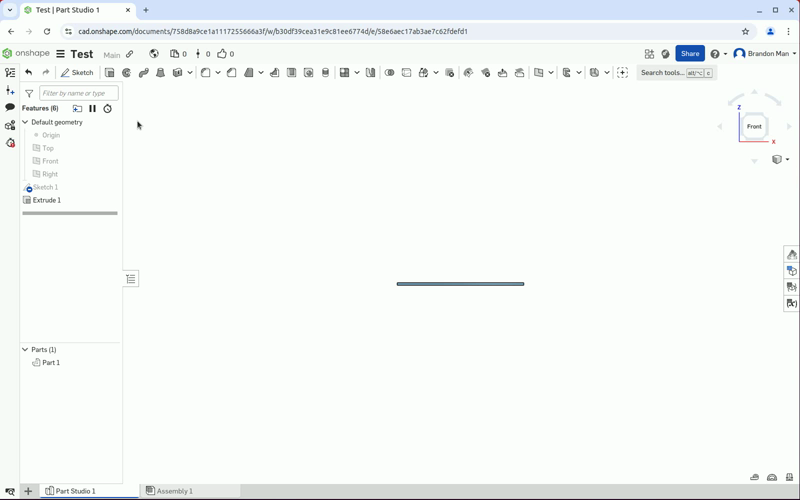
mouse_move(73, 189)
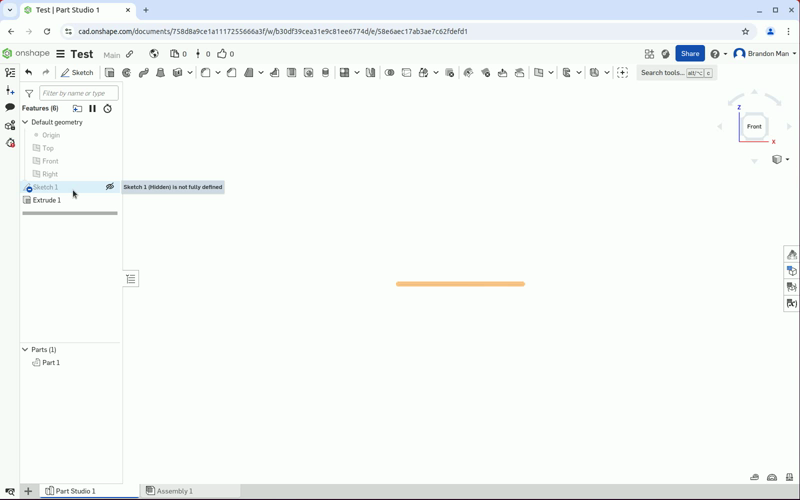
click(73, 189)
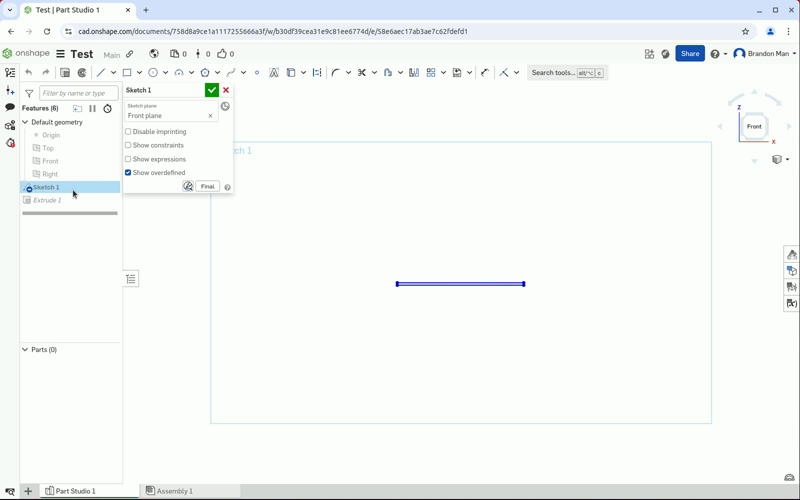
mouse_move(229, 92)
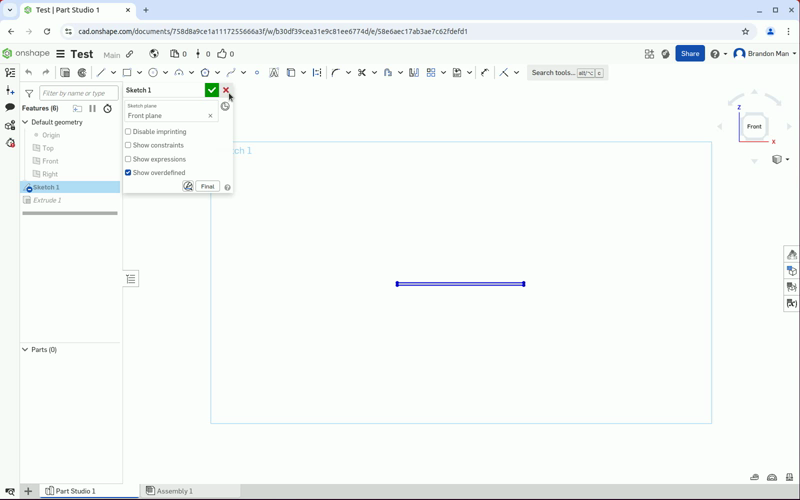
click(229, 92)
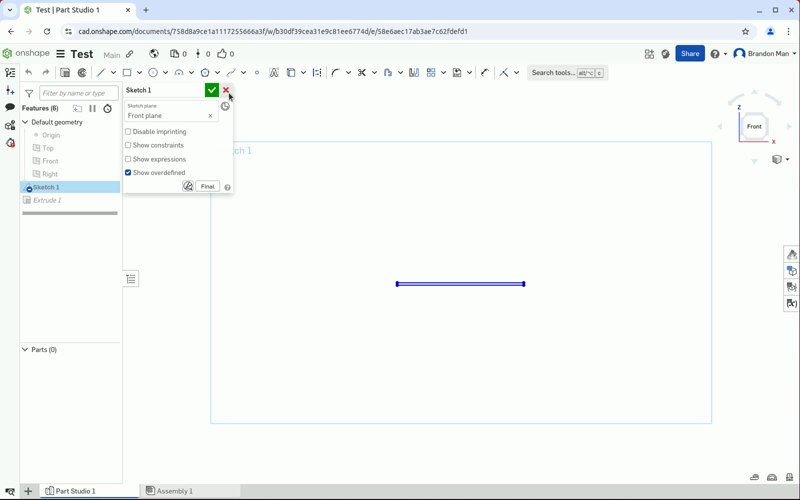
key(shift+s)
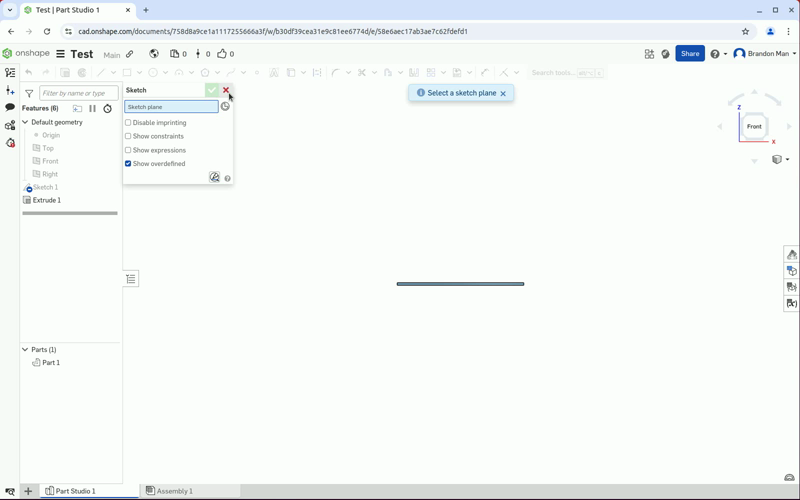
mouse_move(73, 163)
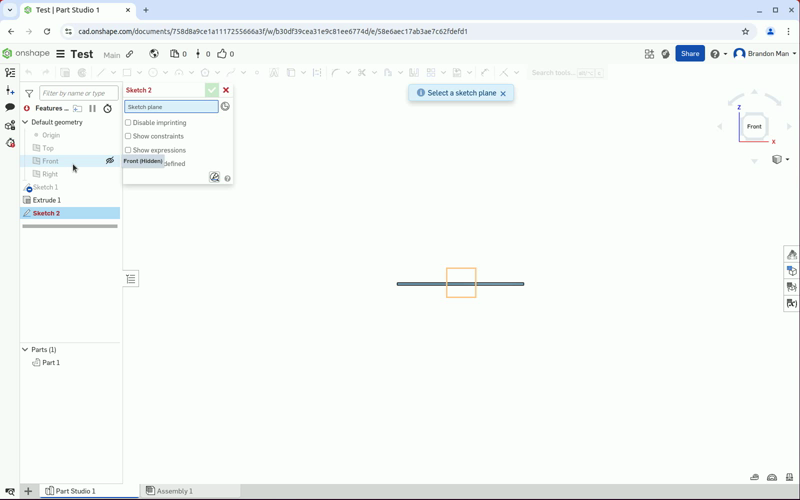
click(73, 163)
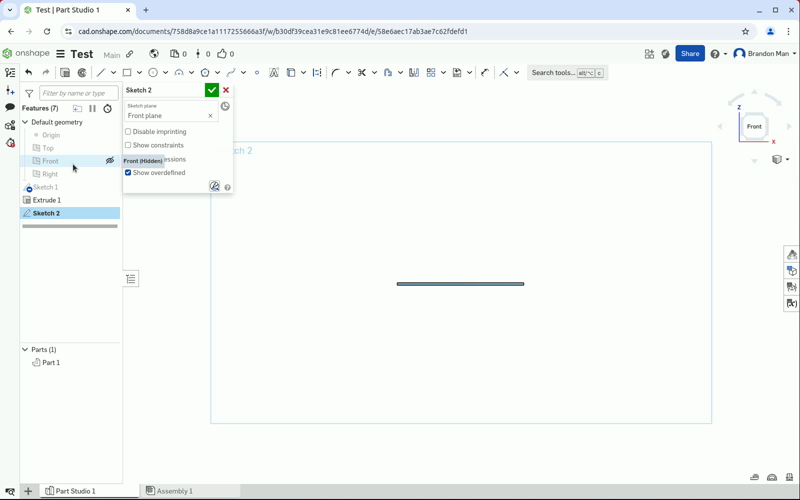
mouse_move(73, 352)
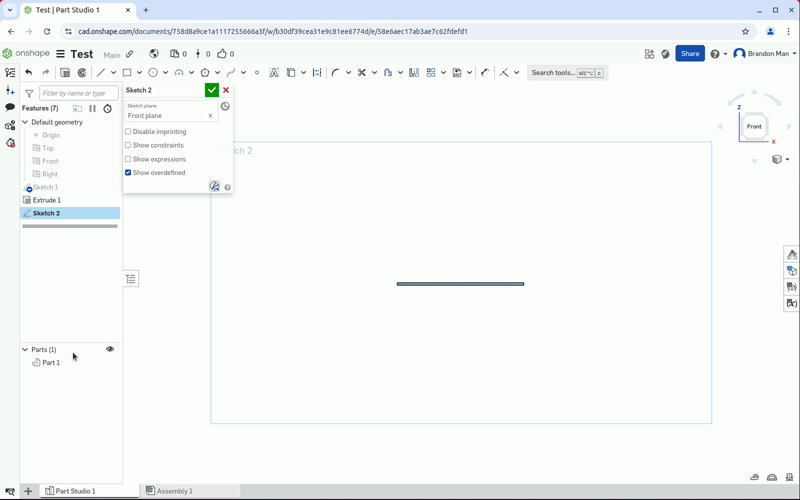
key(y)
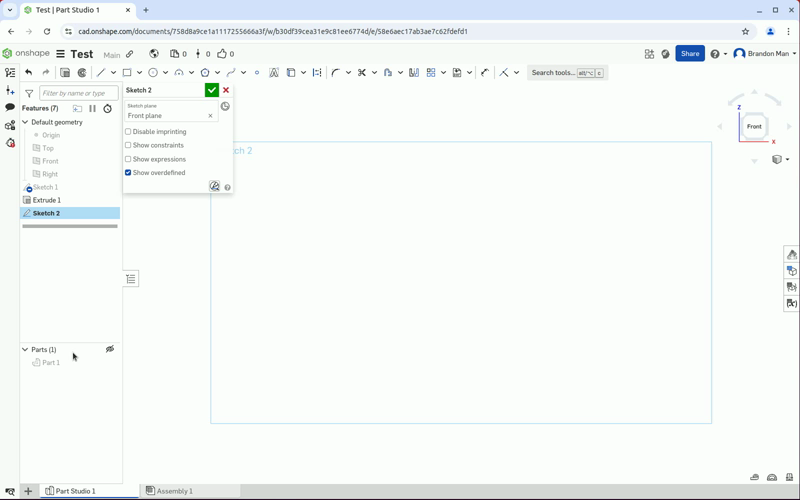
key(l)
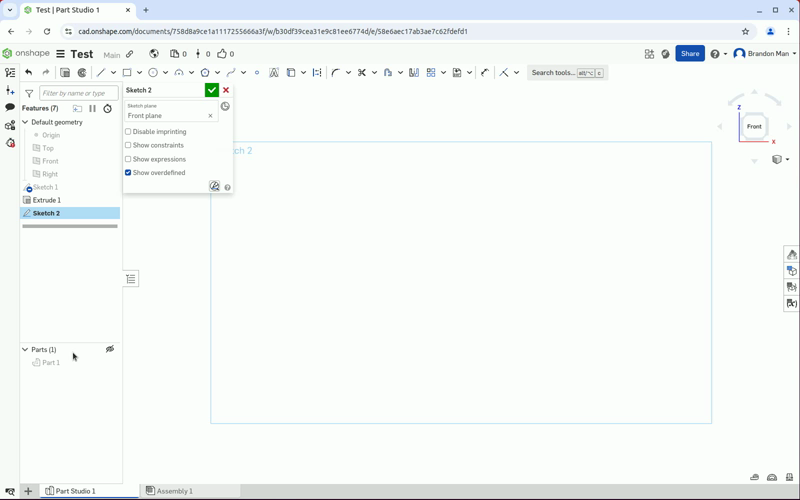
key_down(shift)
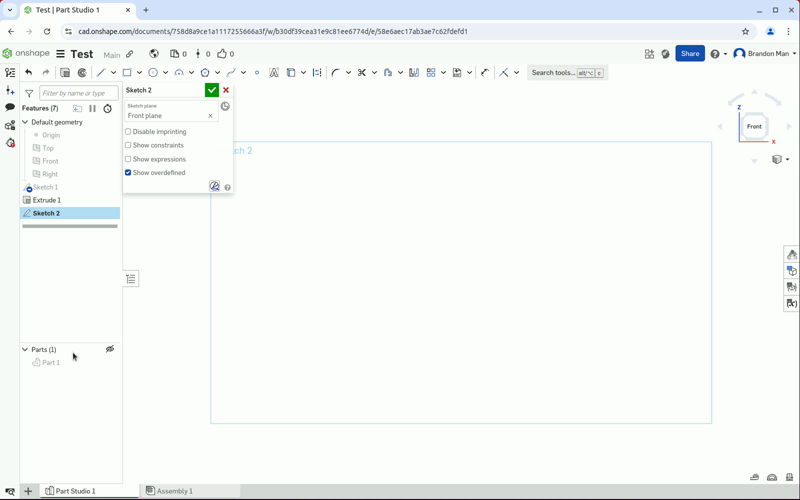
mouse_move(397, 249)
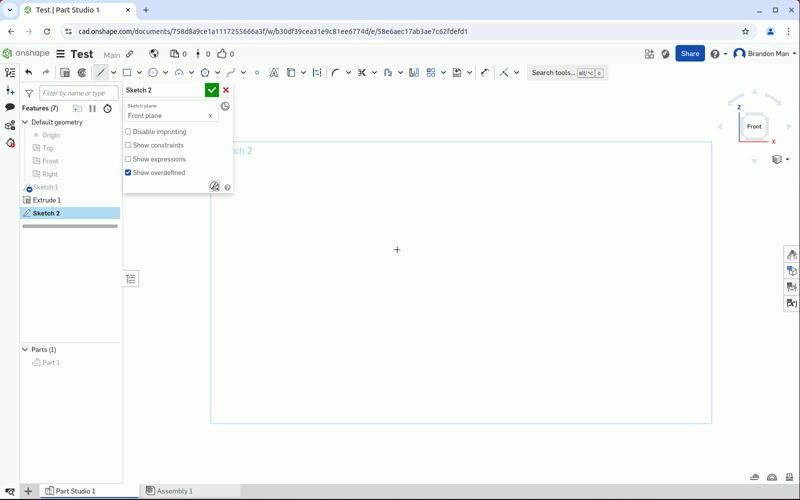
click(397, 249)
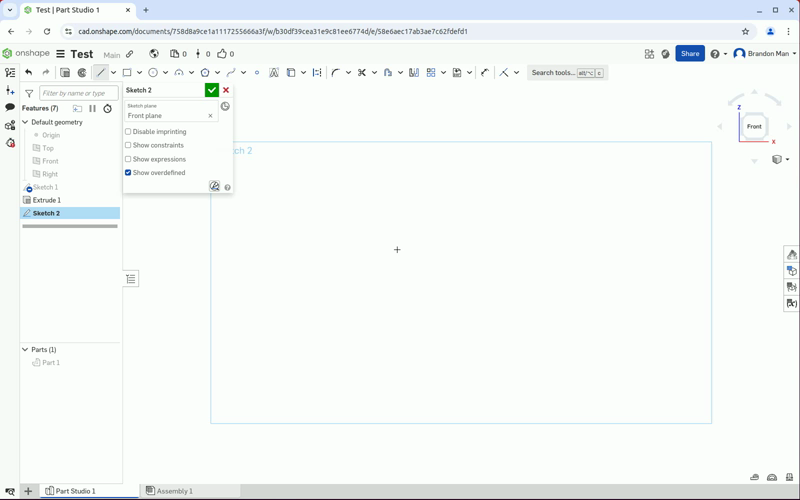
key_up(shift)
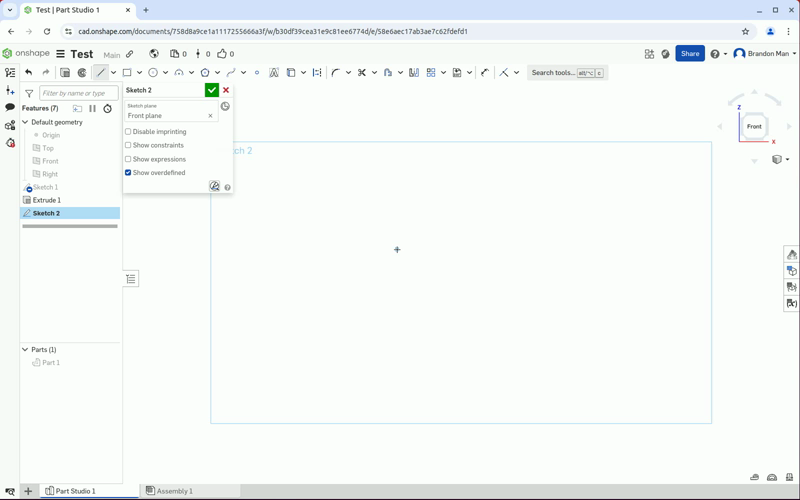
key_down(shift)
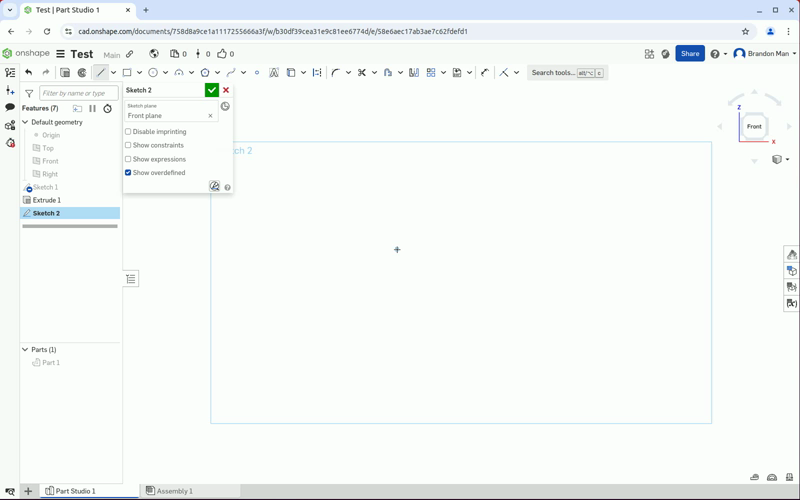
mouse_move(523, 249)
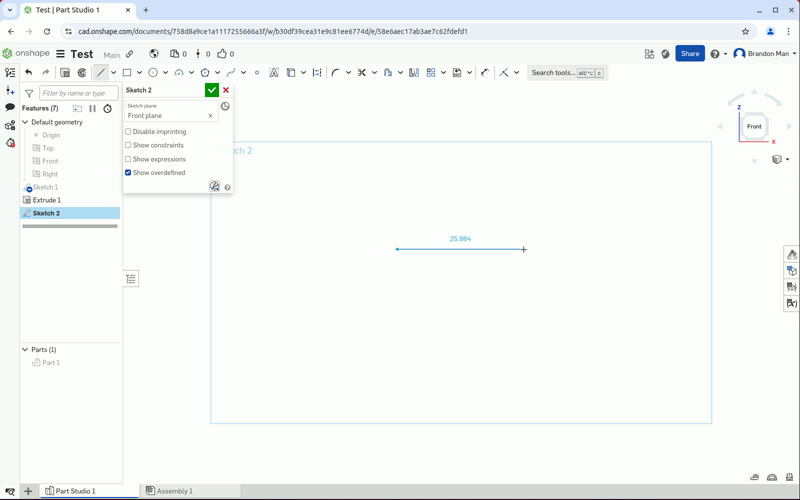
click(523, 249)
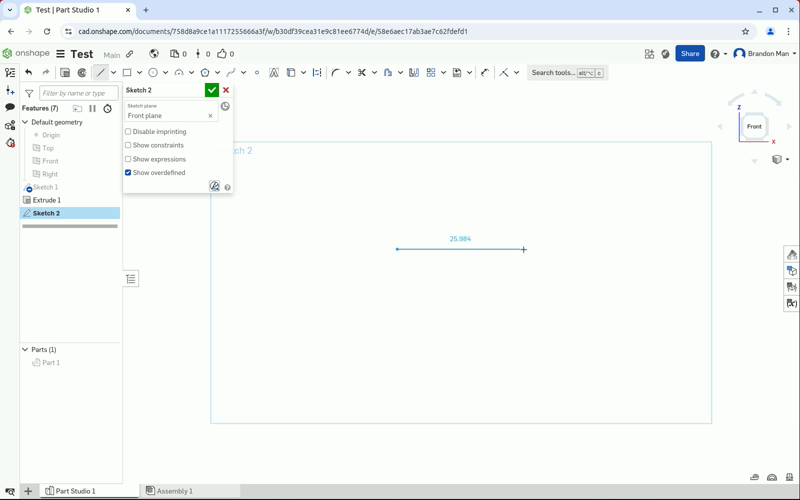
key_up(shift)
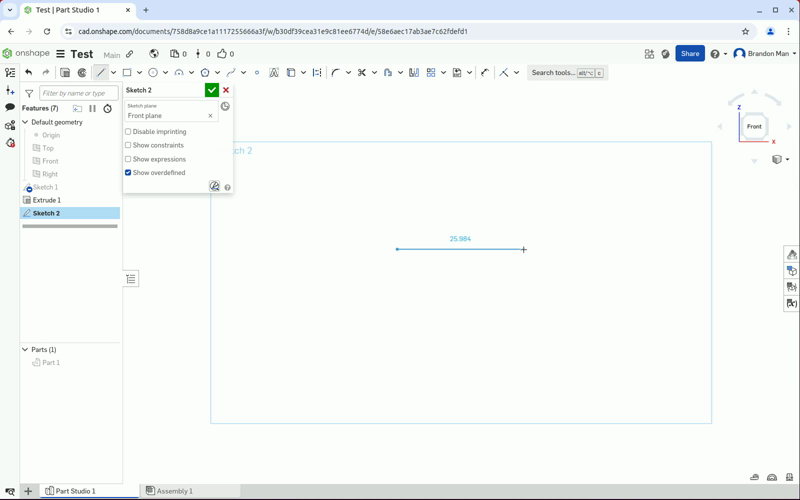
key_down(shift)
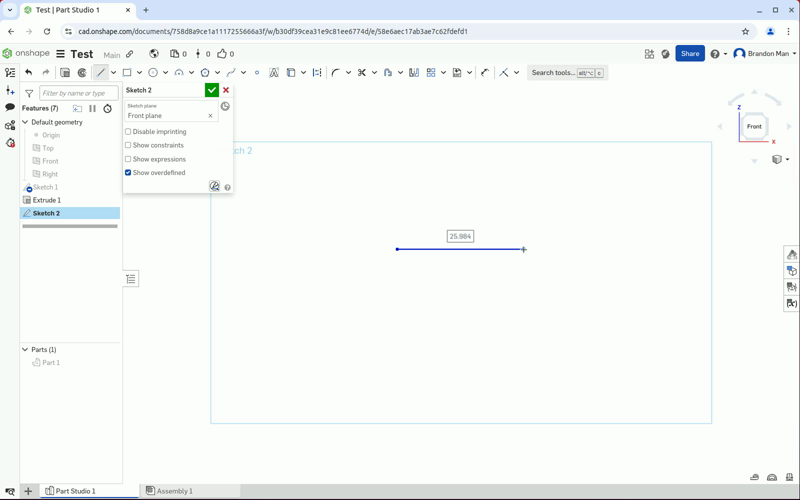
mouse_move(553, 249)
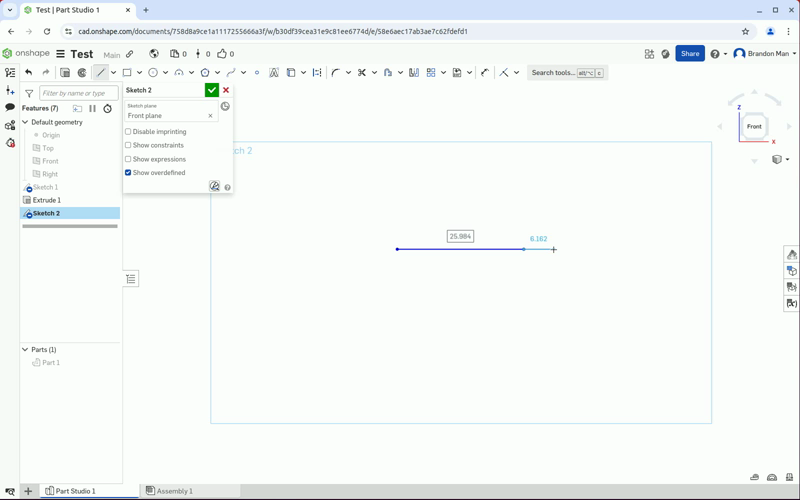
mouse_move(523, 246)
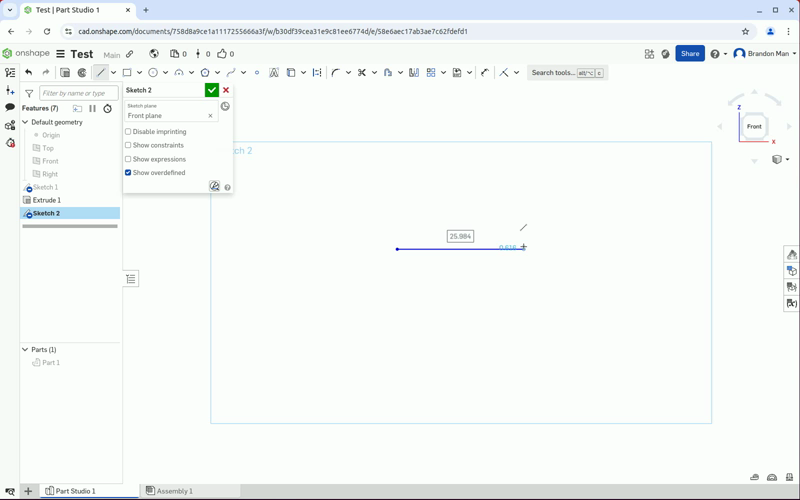
scroll(6)
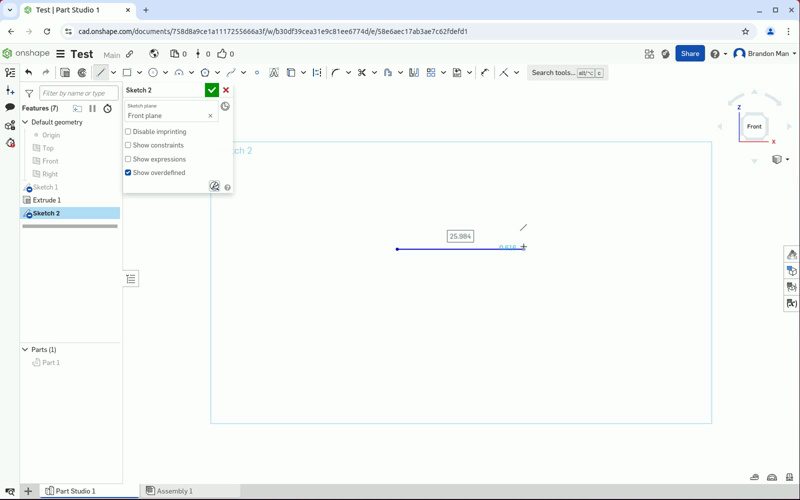
scroll(6)
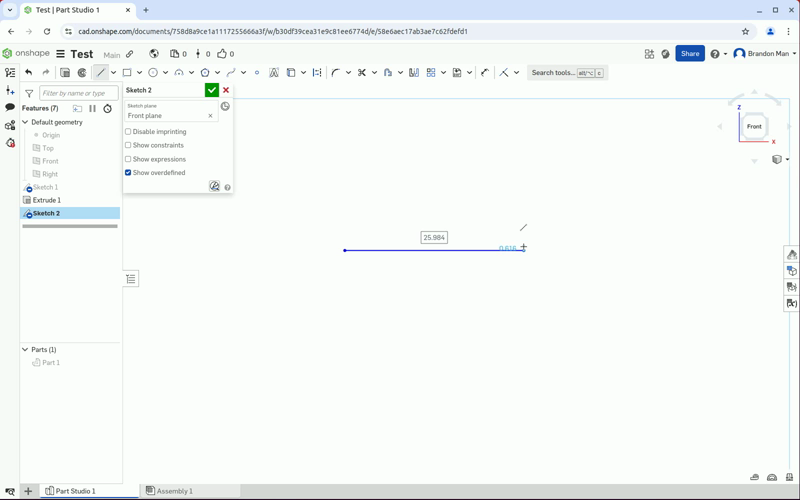
scroll(6)
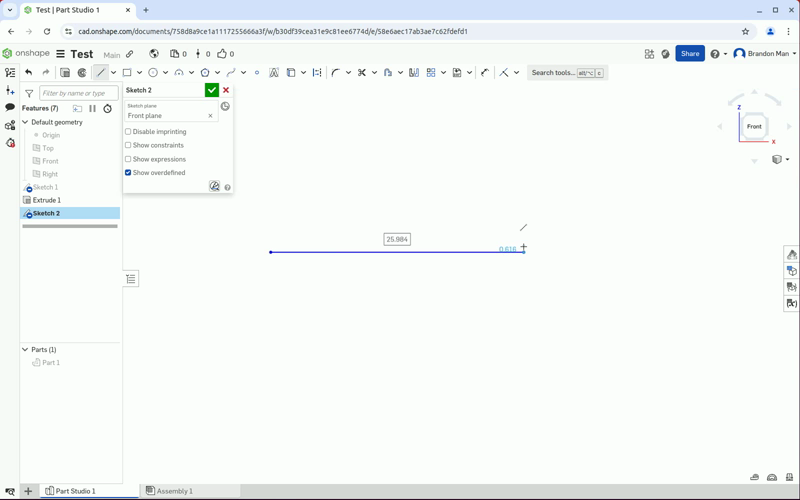
scroll(6)
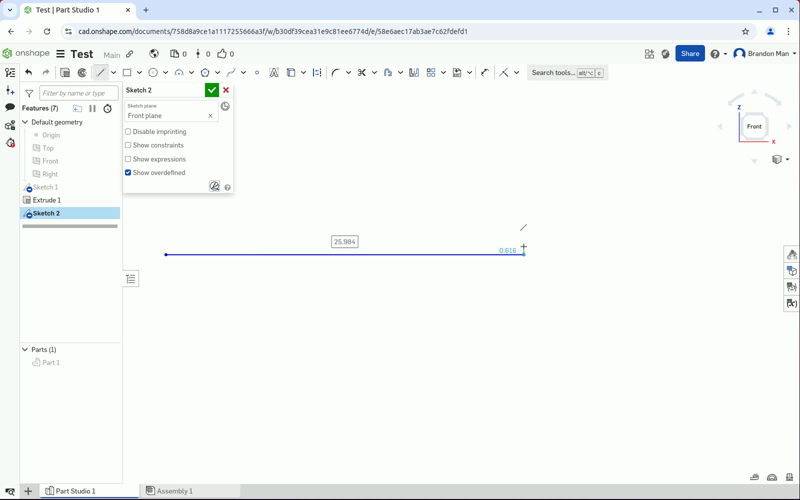
scroll(6)
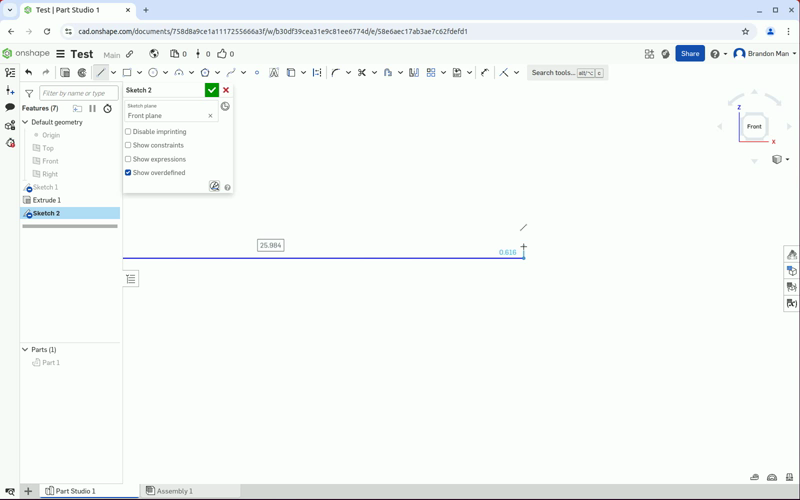
scroll(6)
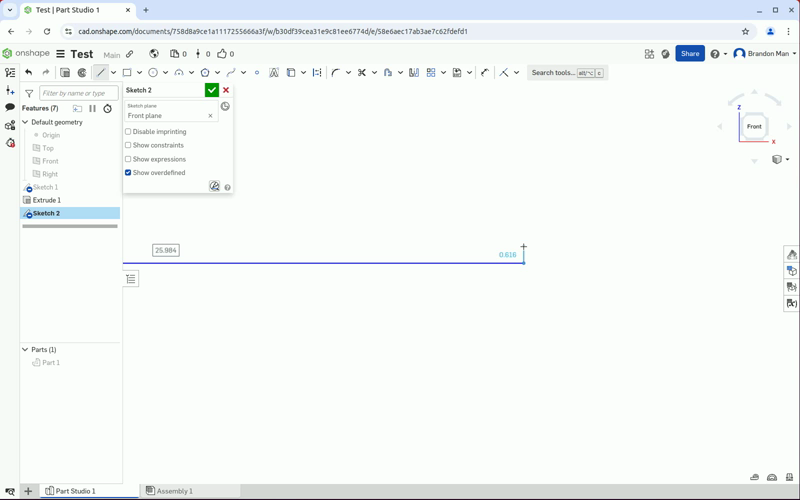
scroll(6)
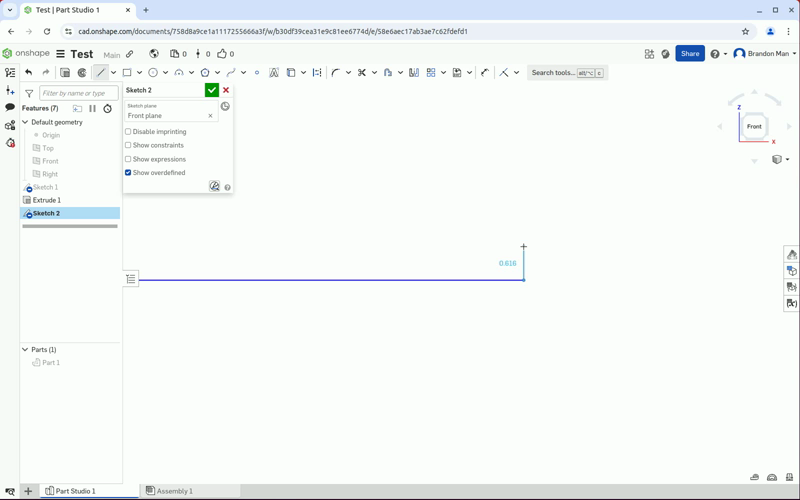
click(523, 246)
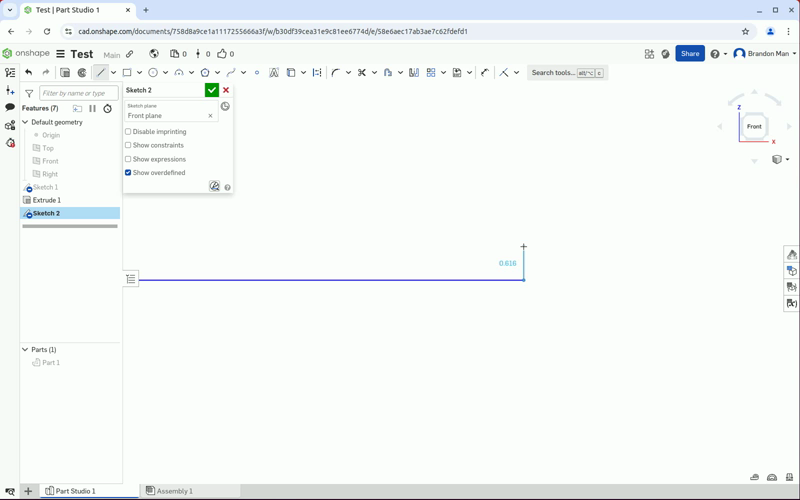
scroll(-6)
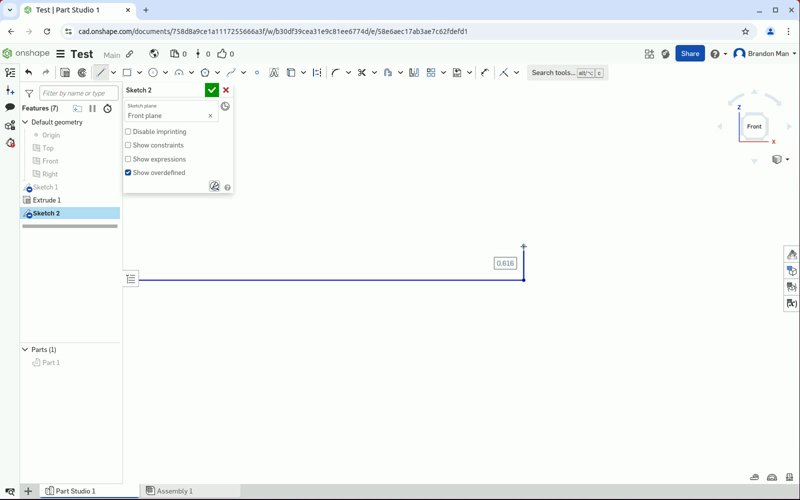
scroll(-6)
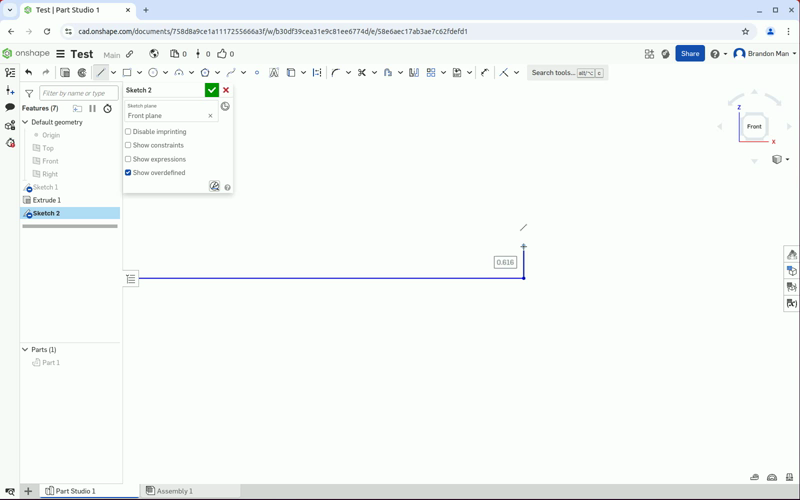
scroll(-6)
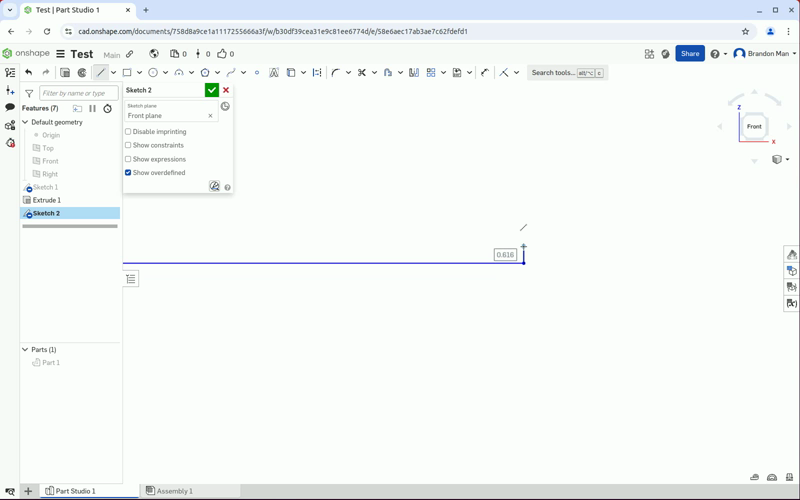
scroll(-6)
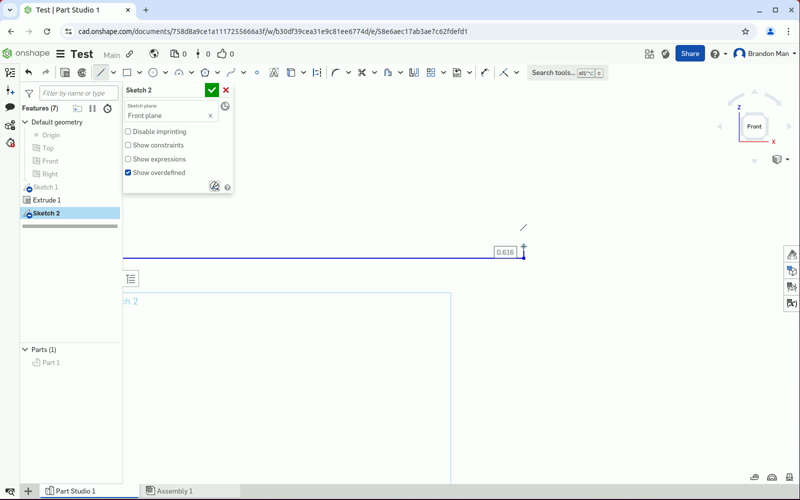
scroll(-6)
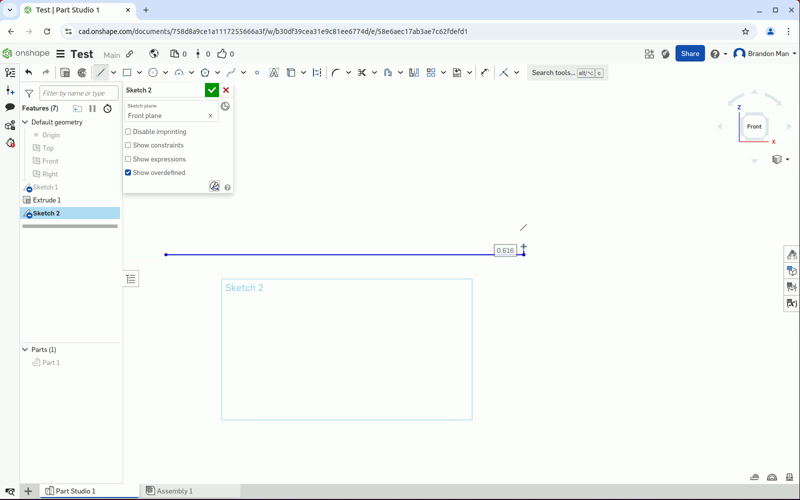
scroll(-6)
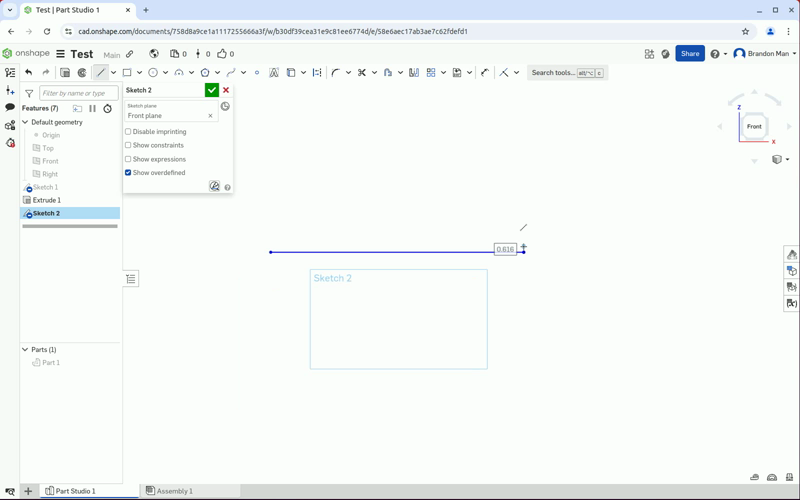
scroll(-6)
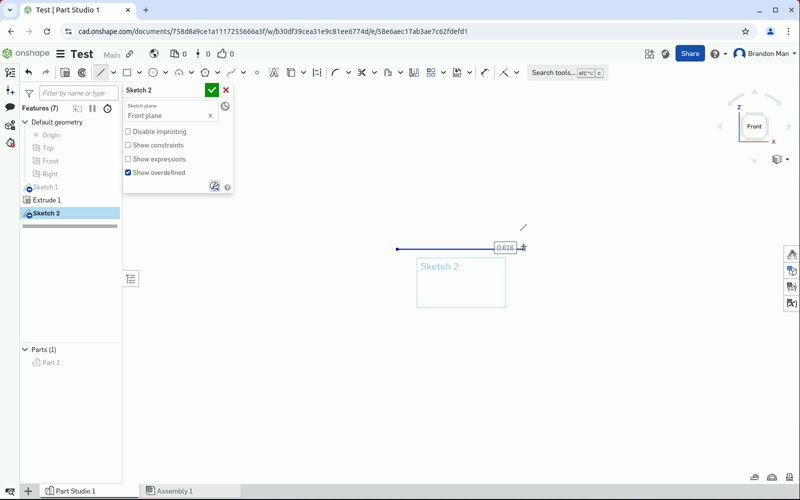
key_up(shift)
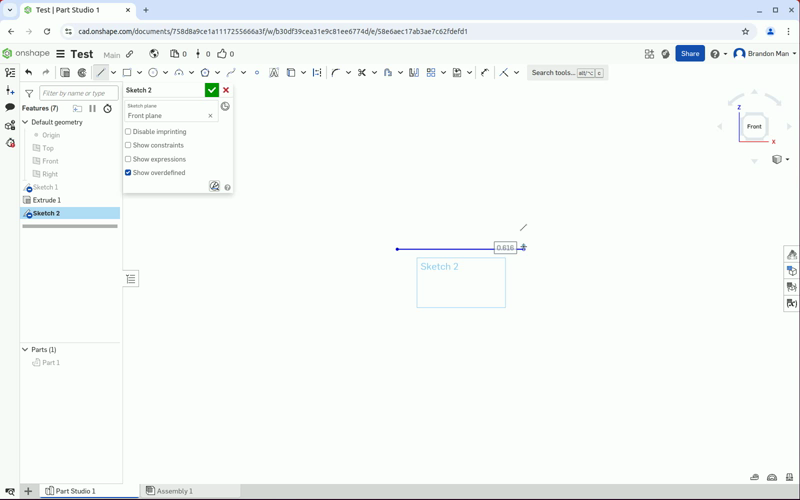
key_down(shift)
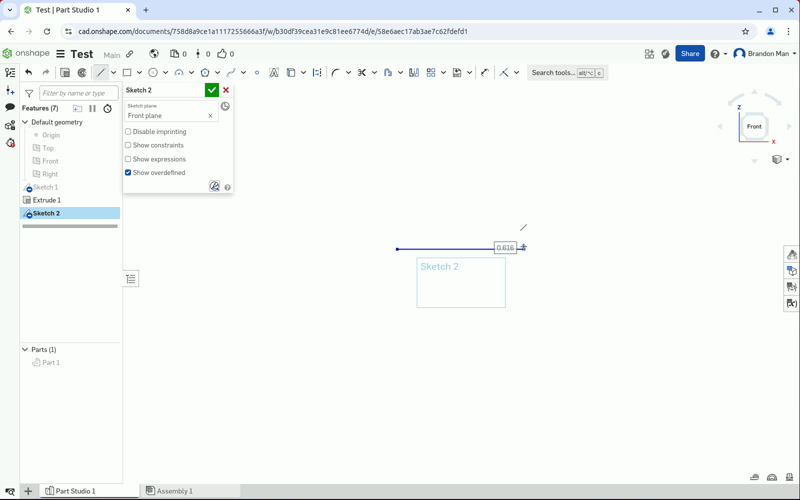
mouse_move(397, 246)
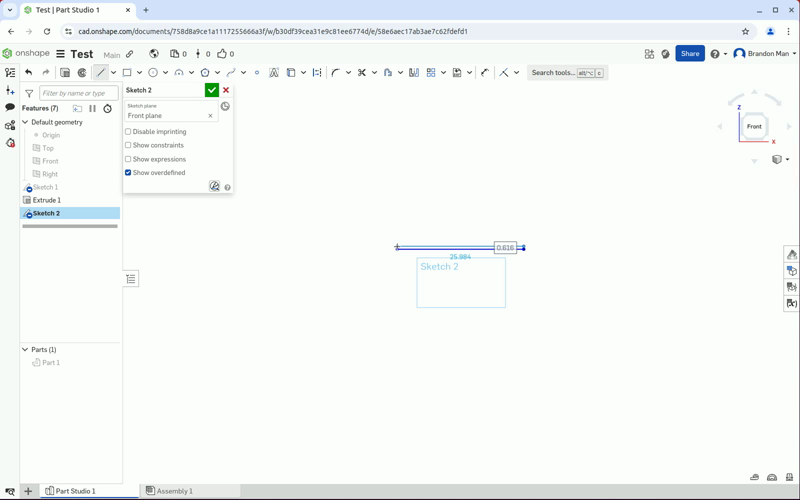
scroll(6)
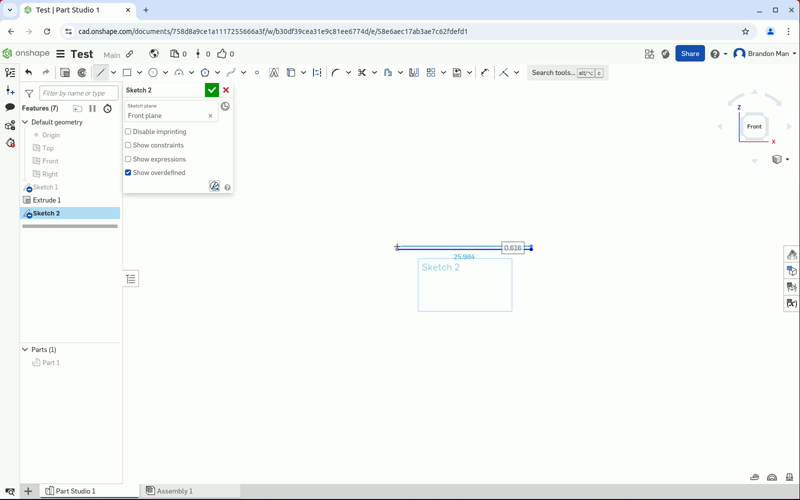
scroll(6)
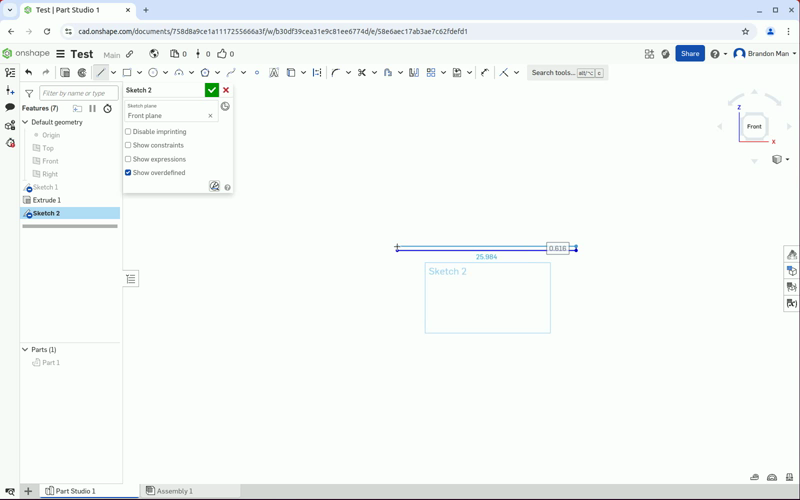
scroll(6)
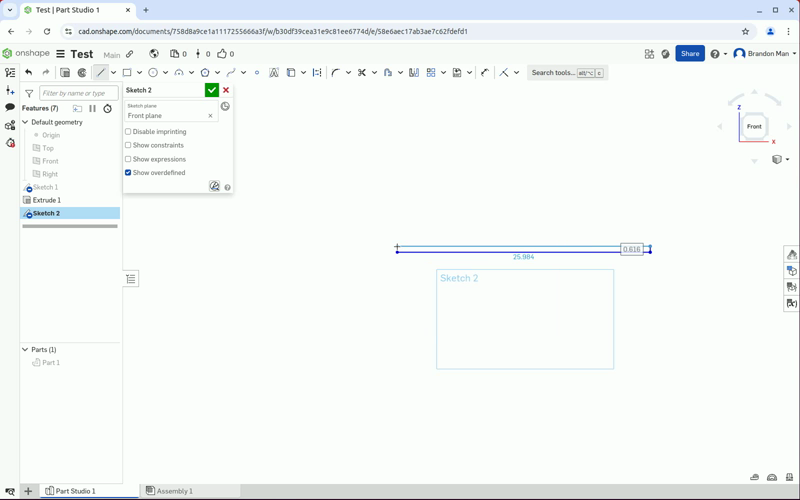
scroll(6)
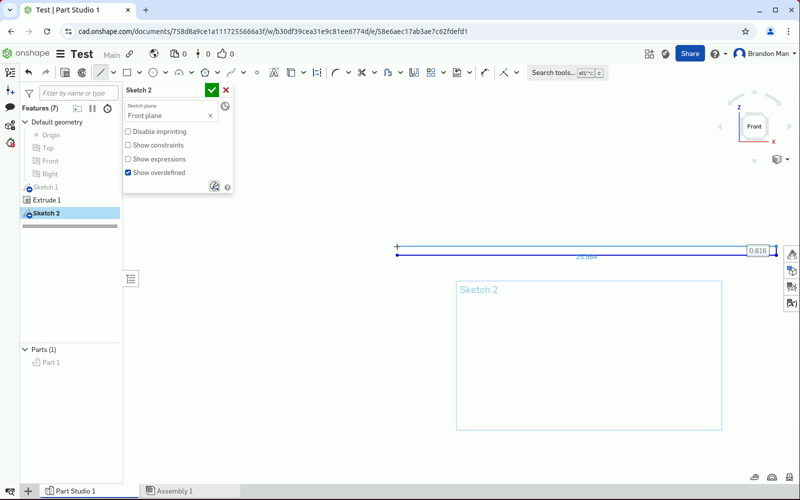
scroll(6)
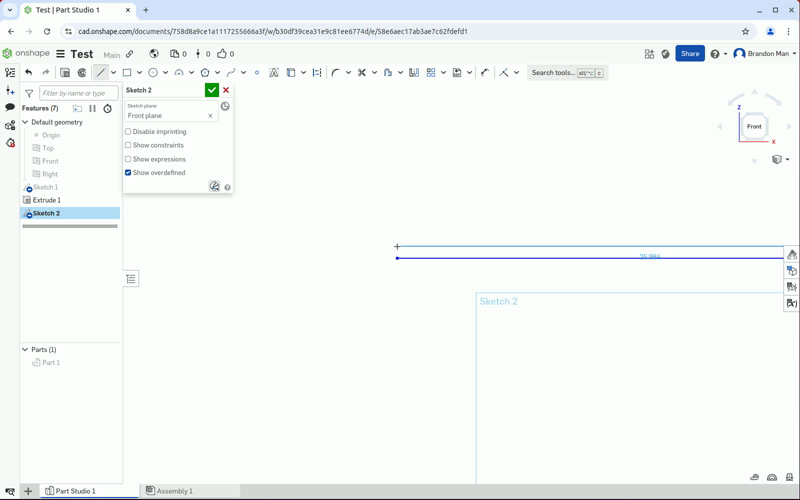
scroll(6)
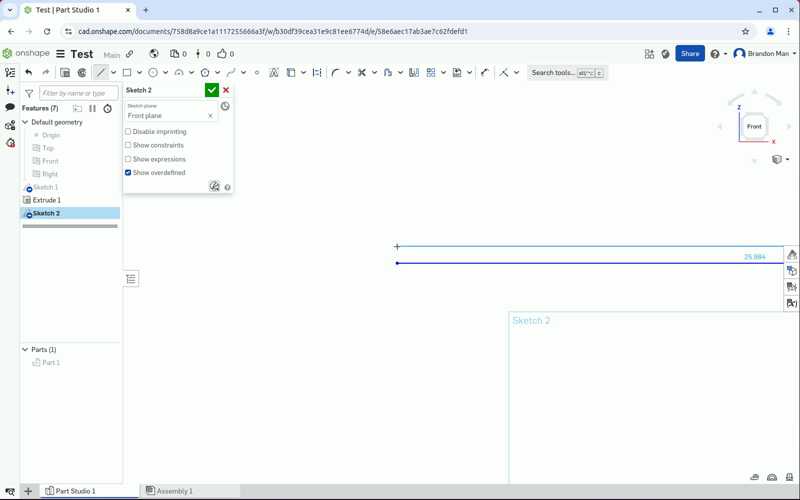
scroll(6)
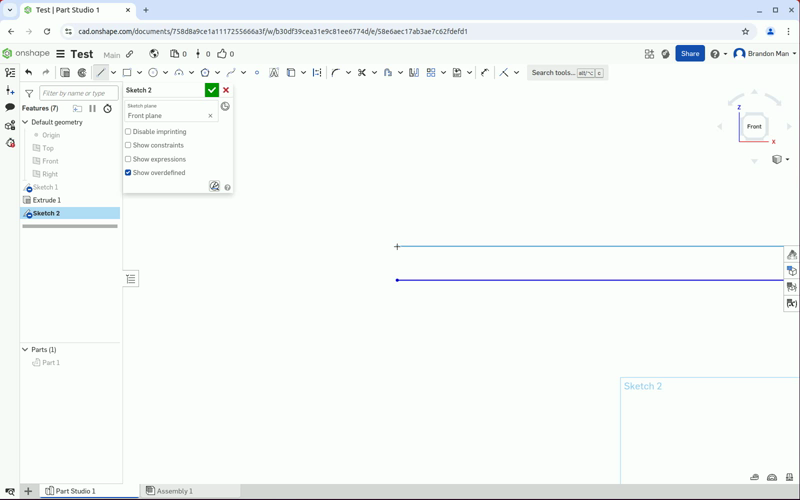
click(397, 246)
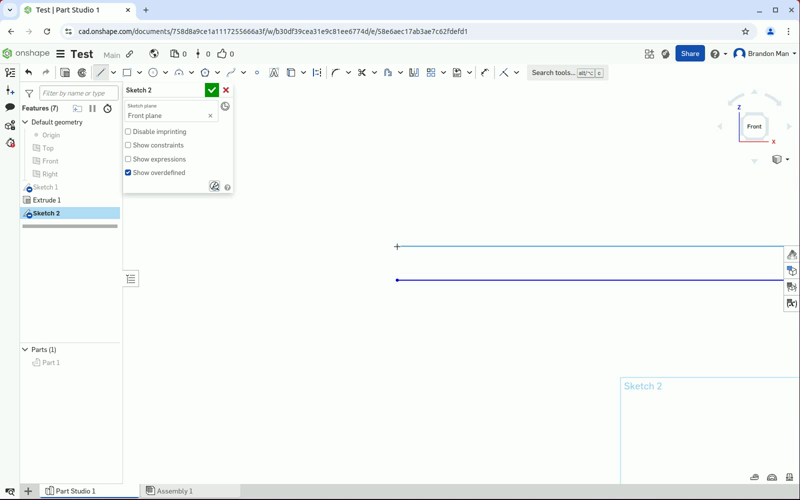
scroll(-6)
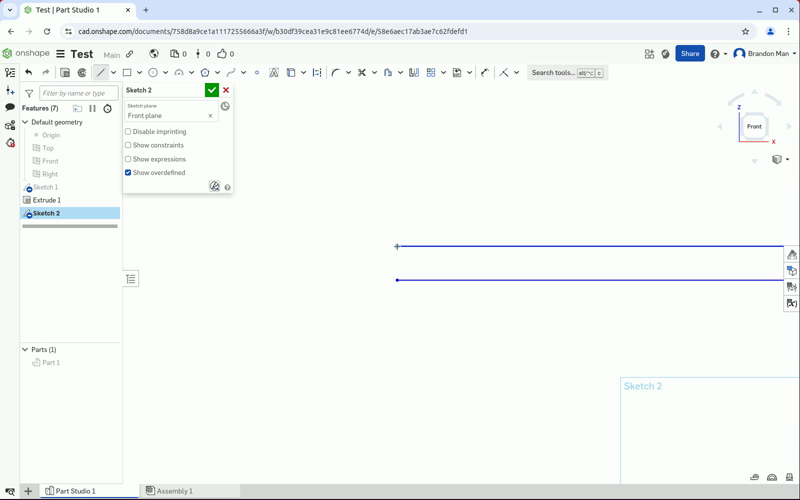
scroll(-6)
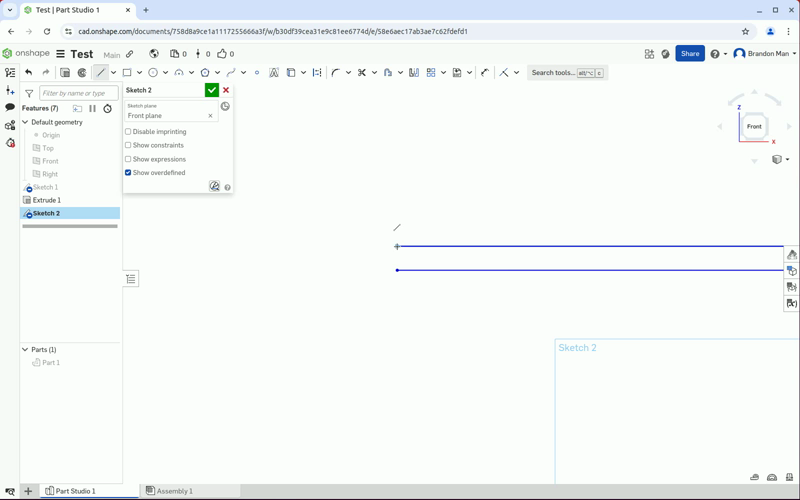
scroll(-6)
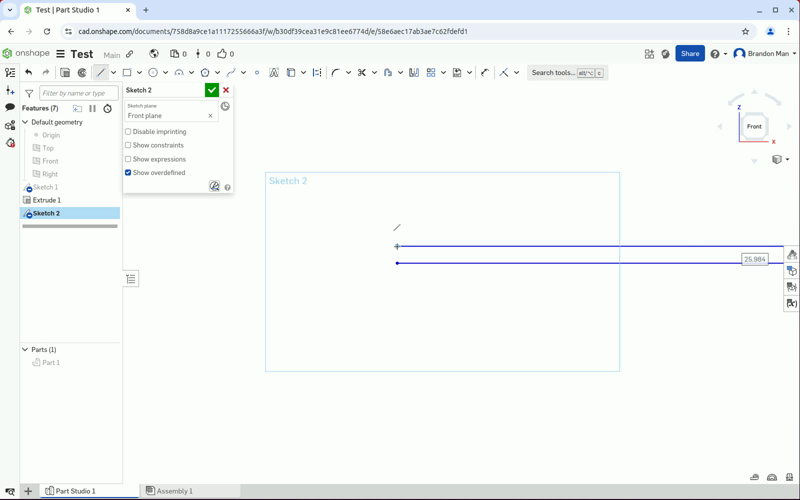
scroll(-6)
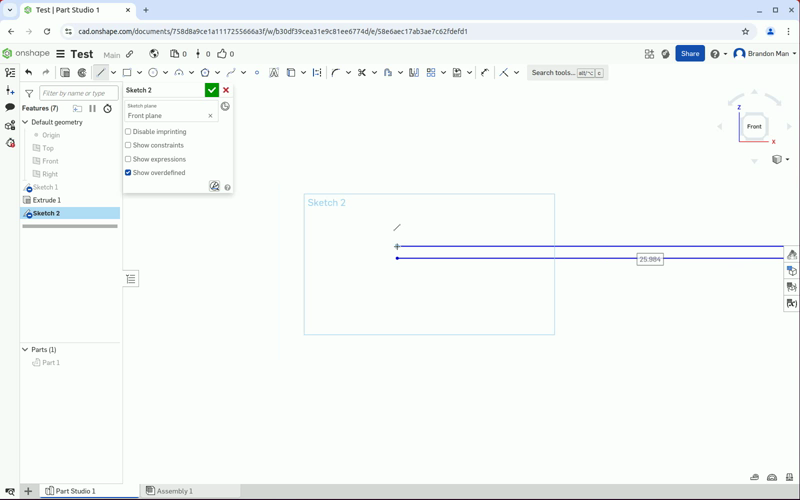
scroll(-6)
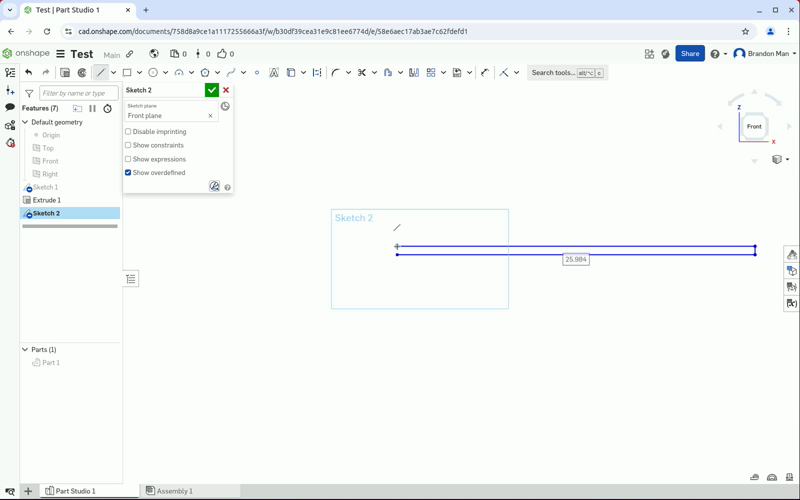
scroll(-6)
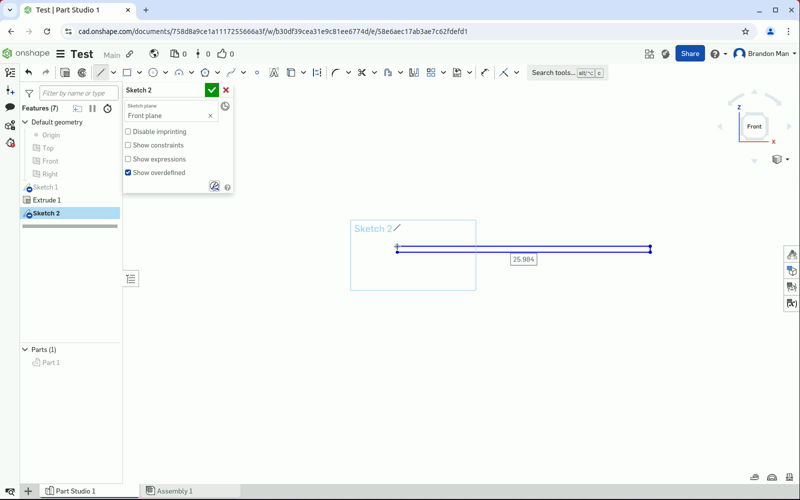
scroll(-6)
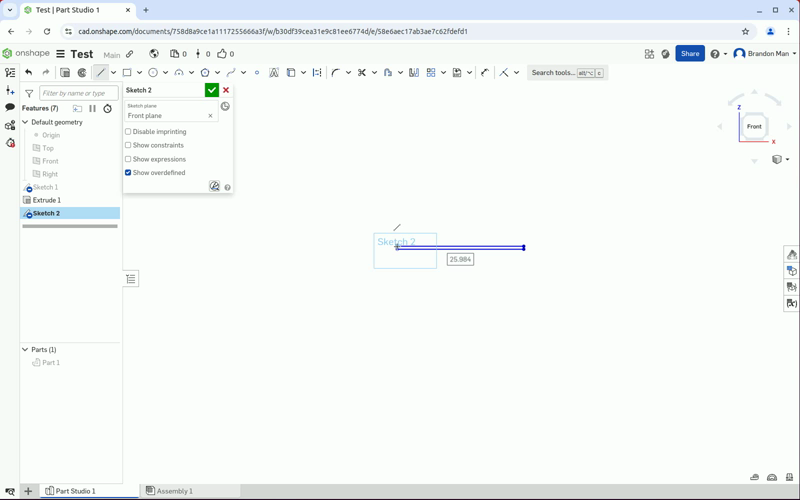
key_up(shift)
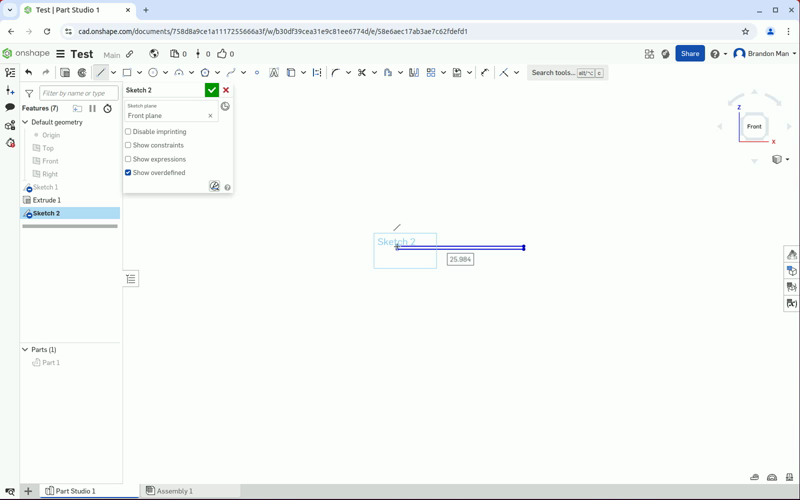
mouse_move(427, 246)
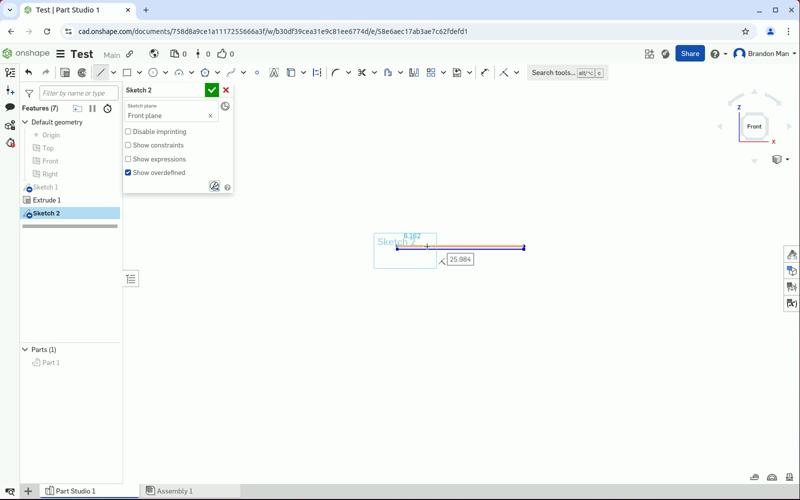
key_down(shift)
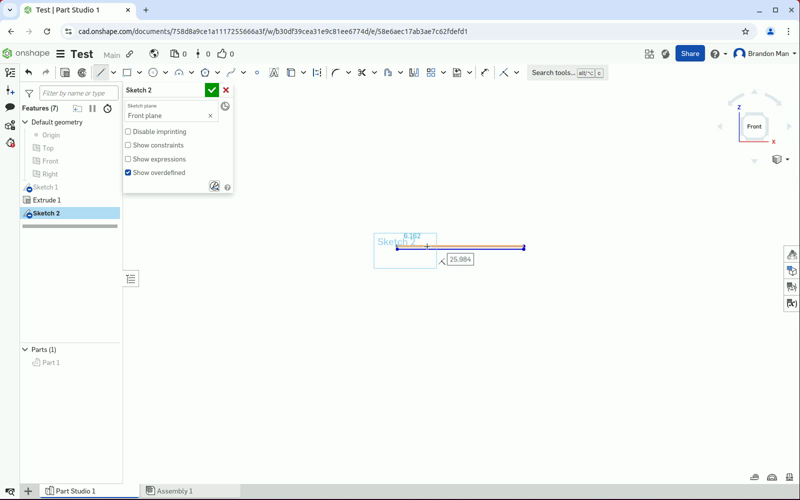
mouse_move(397, 249)
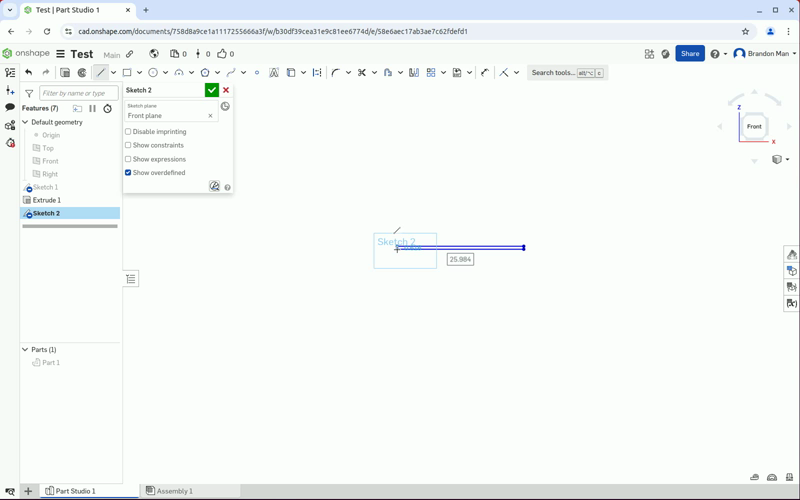
scroll(6)
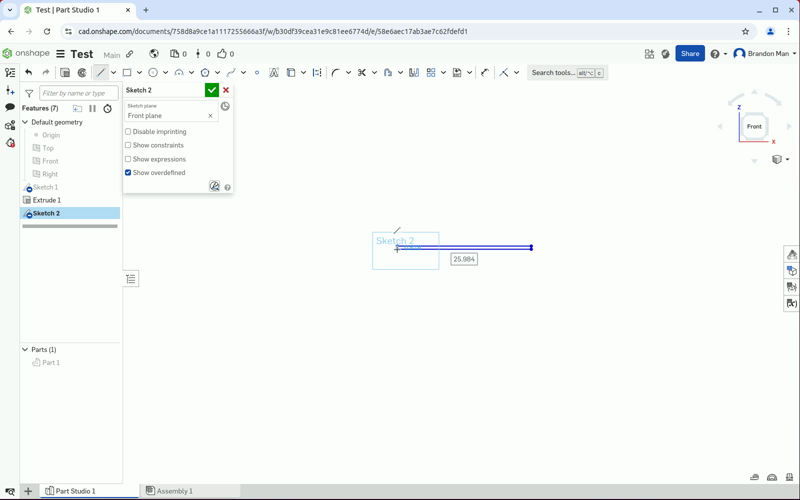
scroll(6)
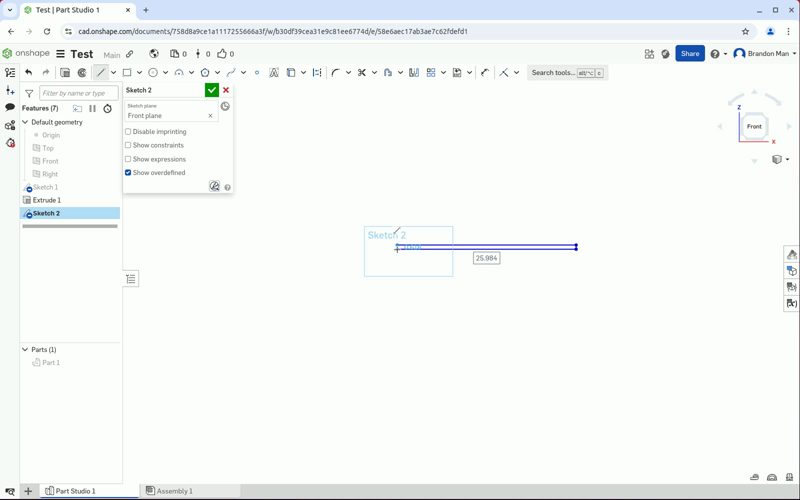
scroll(6)
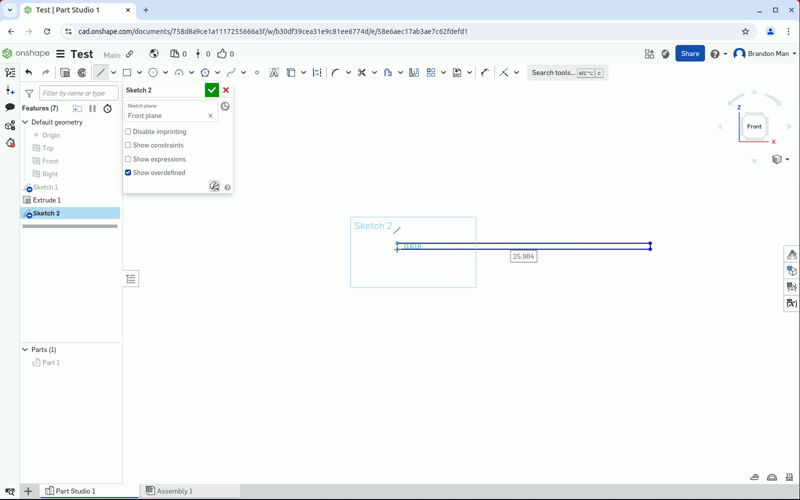
scroll(6)
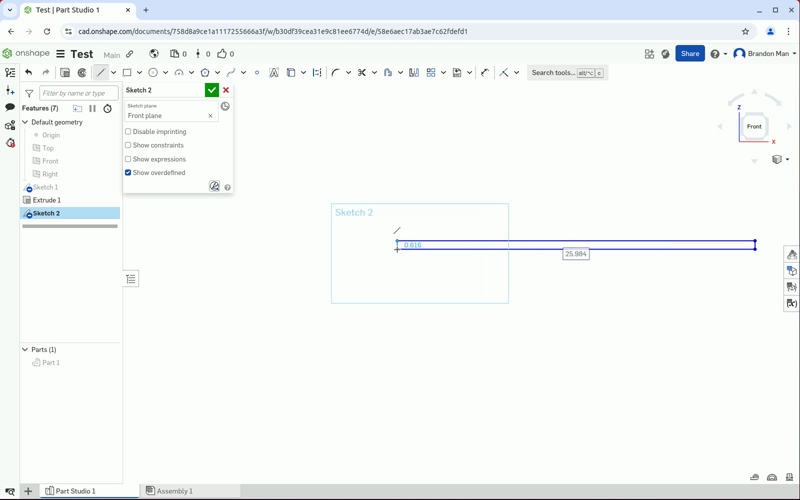
scroll(6)
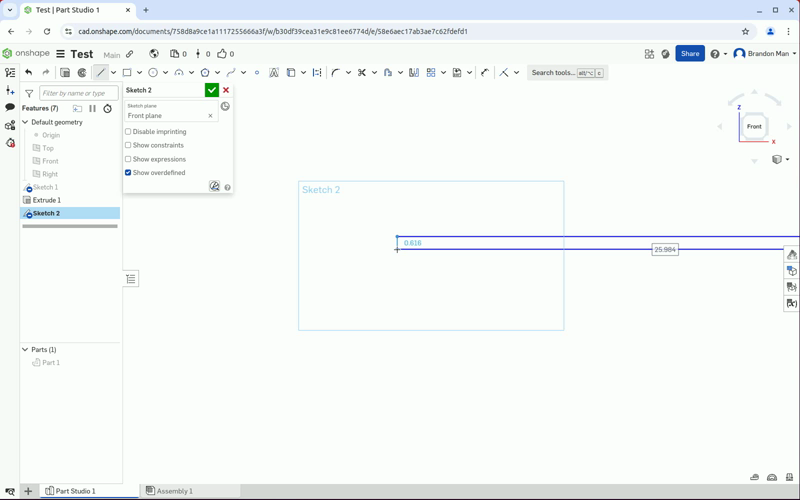
scroll(6)
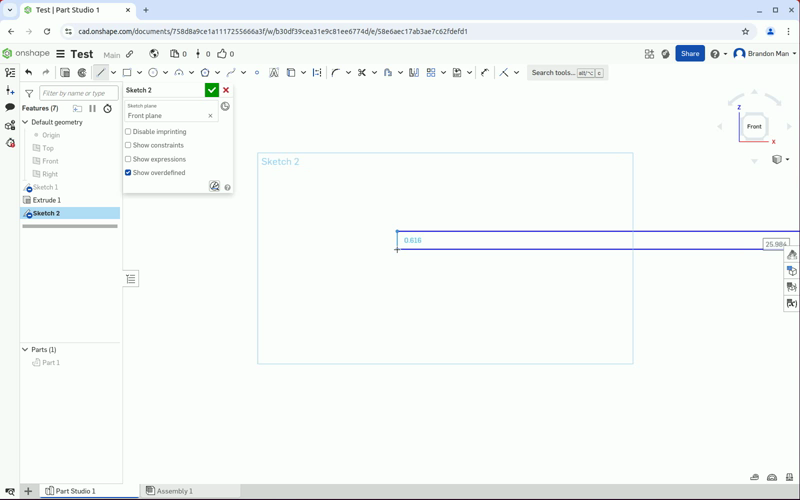
scroll(6)
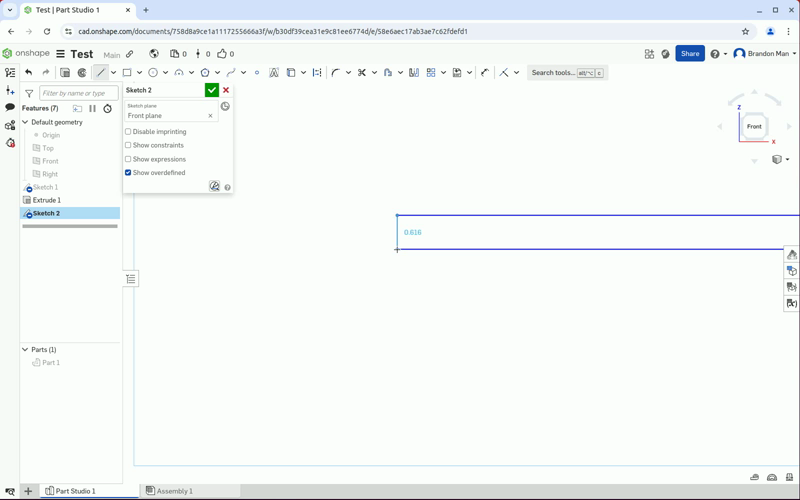
key_up(shift)
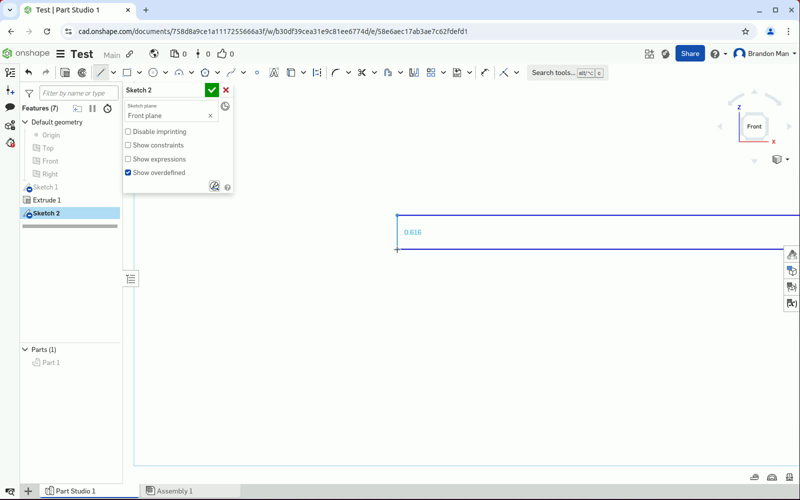
click(397, 249)
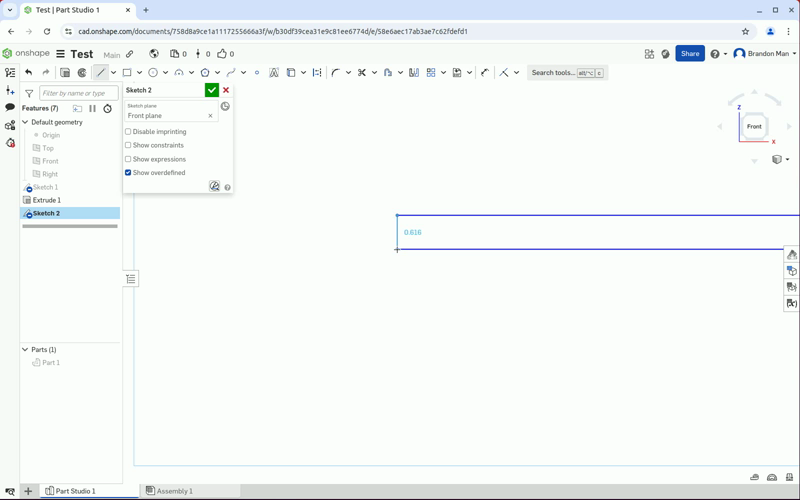
scroll(-6)
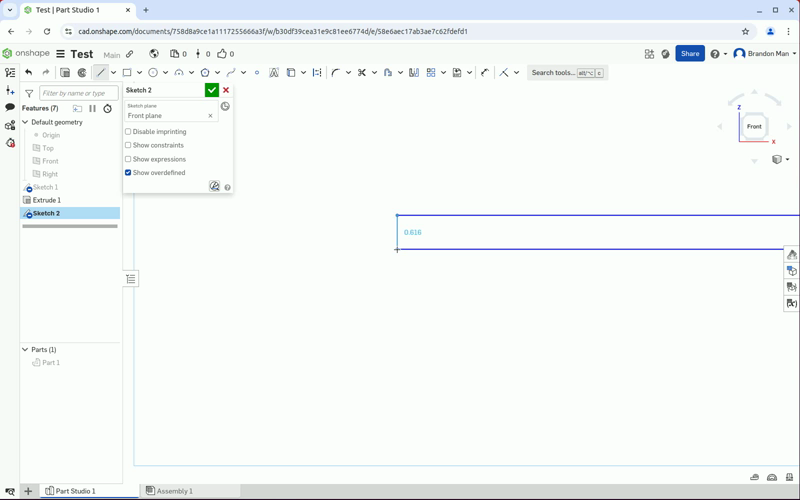
scroll(-6)
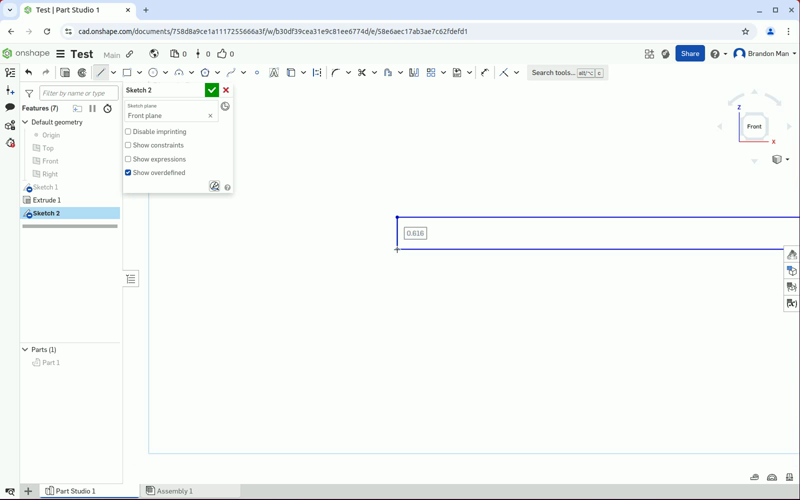
scroll(-6)
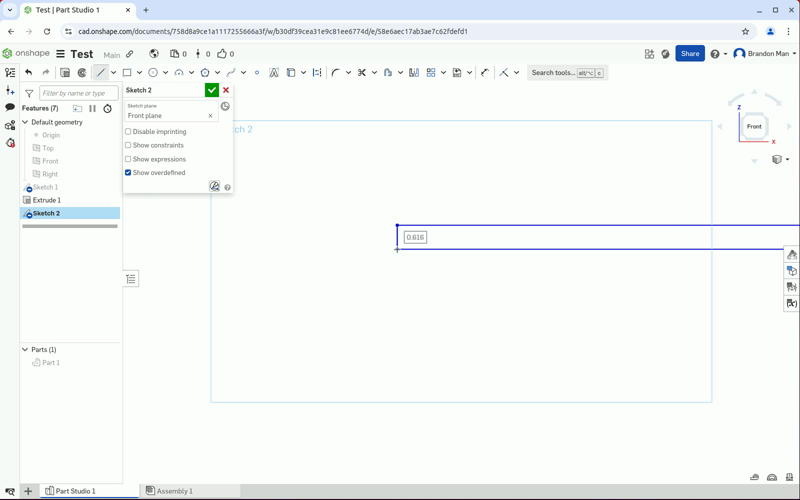
scroll(-6)
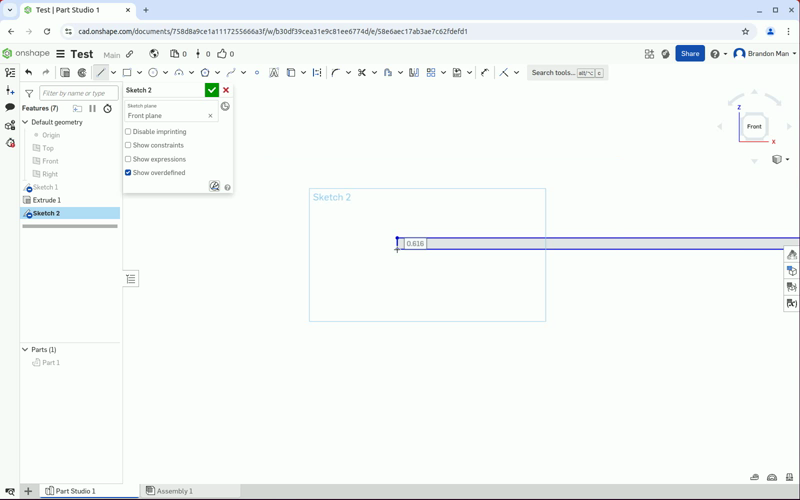
scroll(-6)
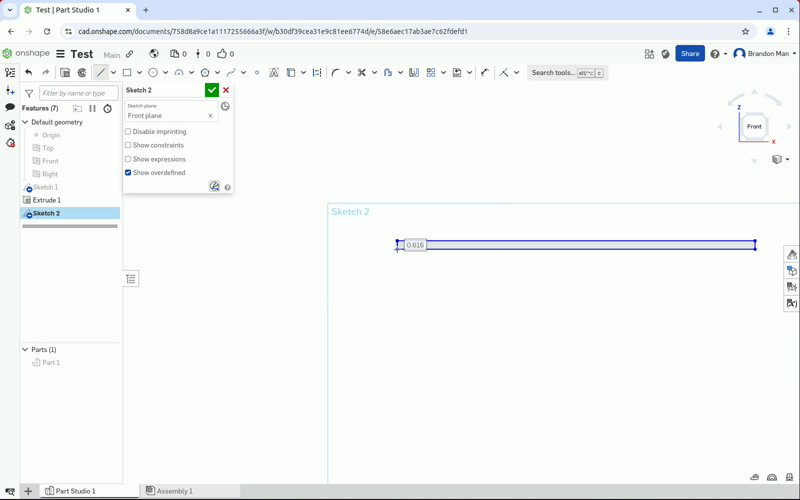
scroll(-6)
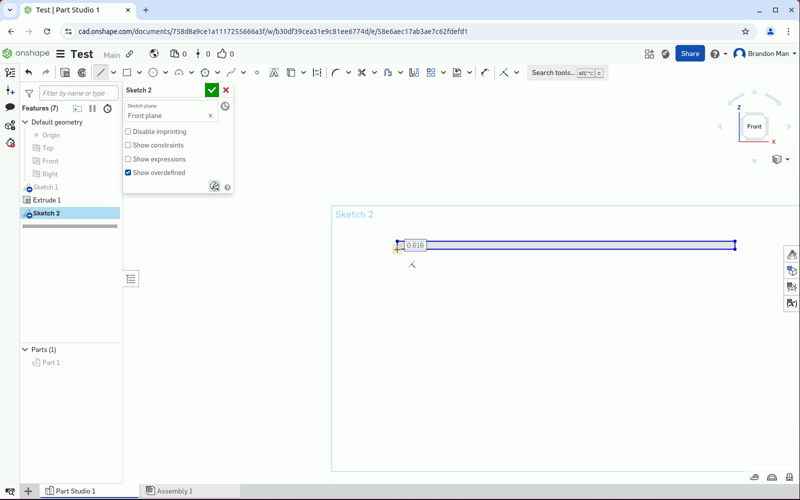
scroll(-6)
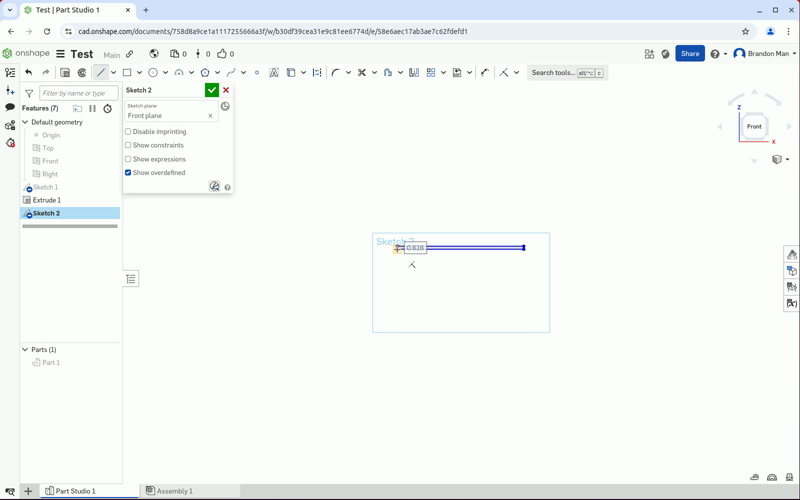
key(esc)
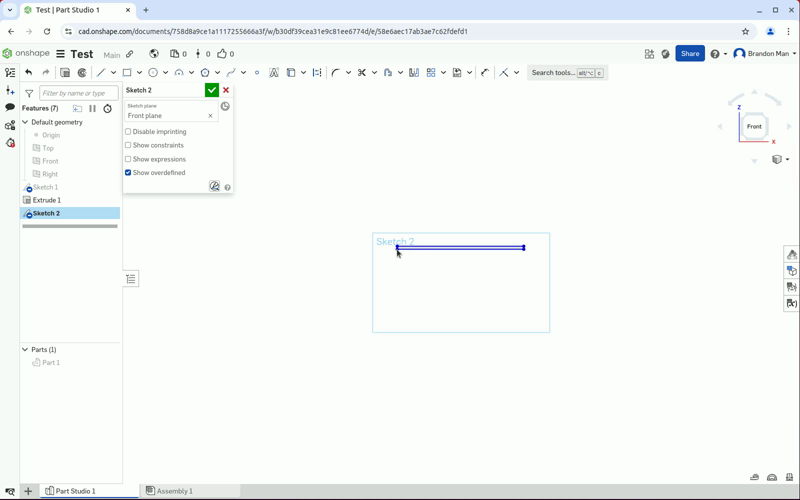
mouse_move(419, 247)
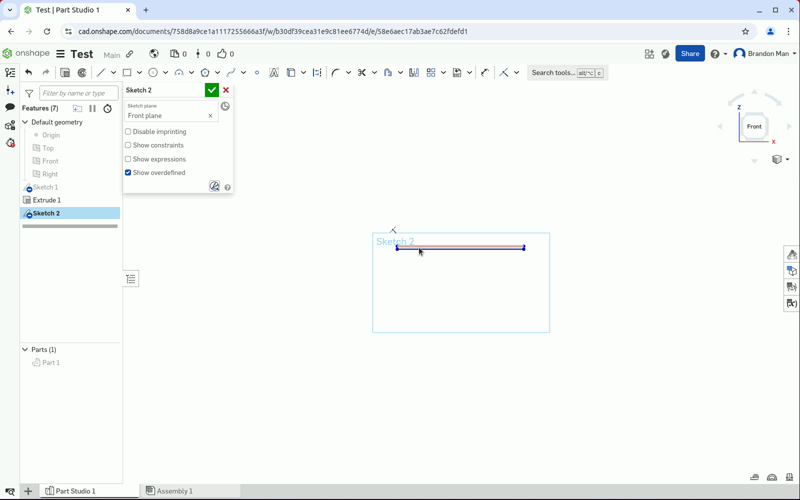
scroll(6)
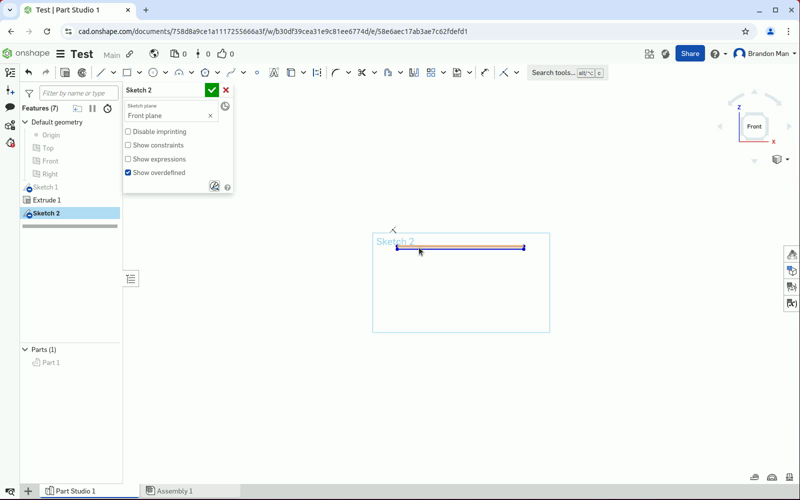
scroll(6)
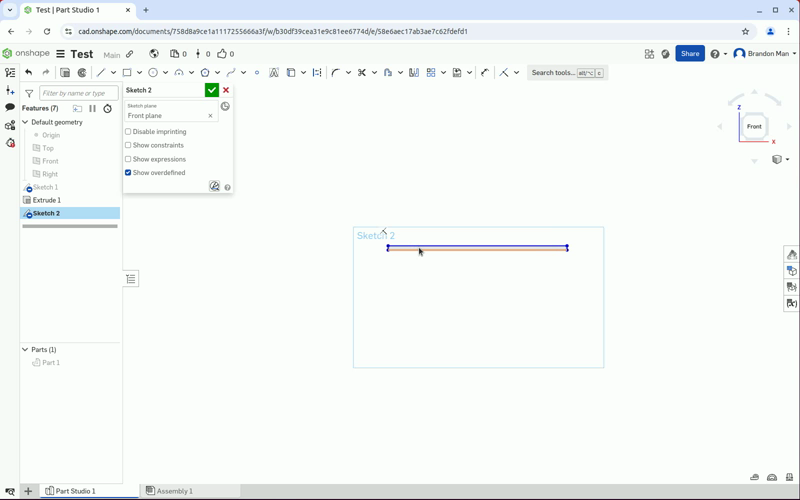
scroll(6)
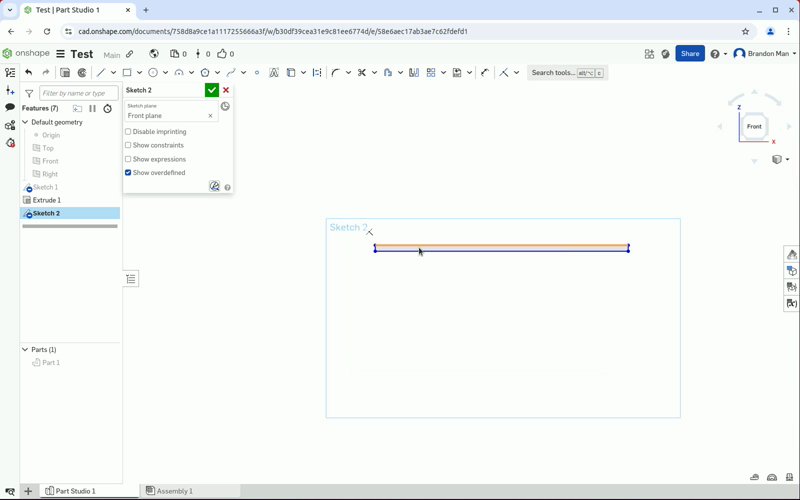
scroll(6)
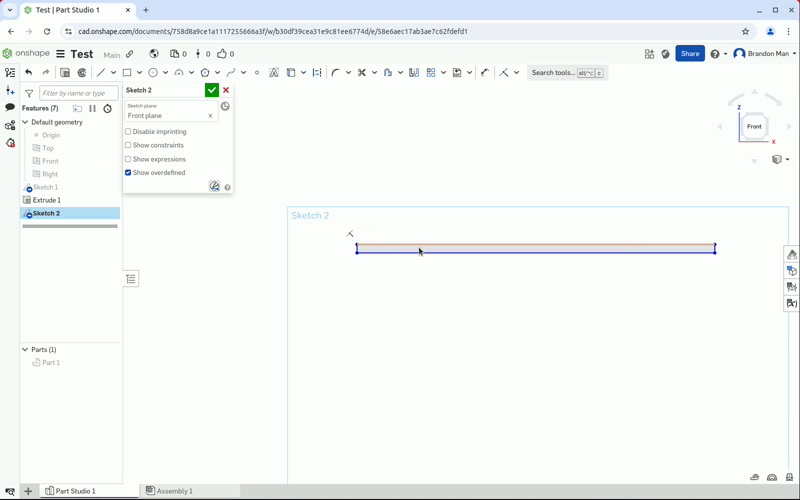
scroll(6)
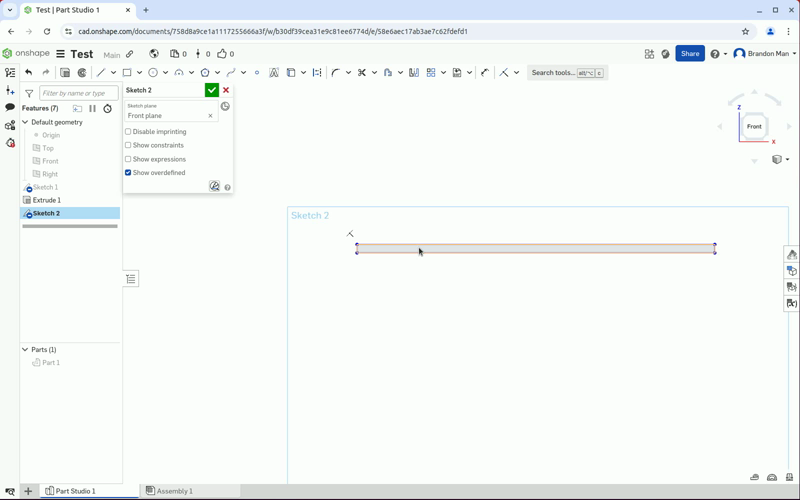
scroll(6)
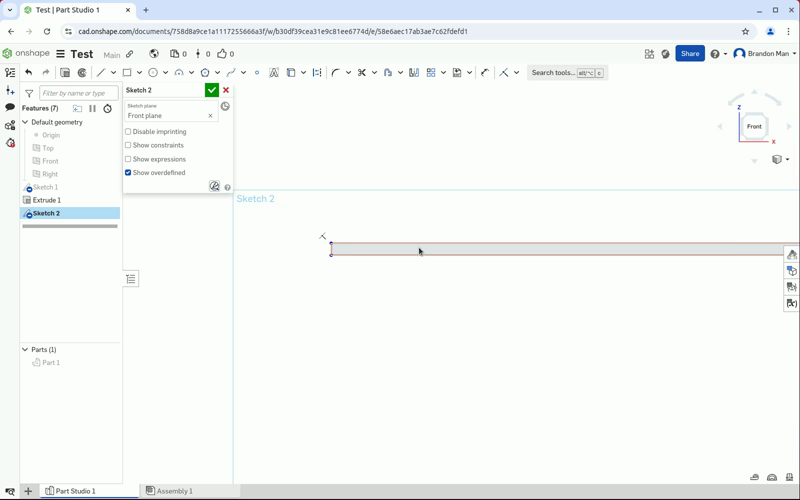
scroll(6)
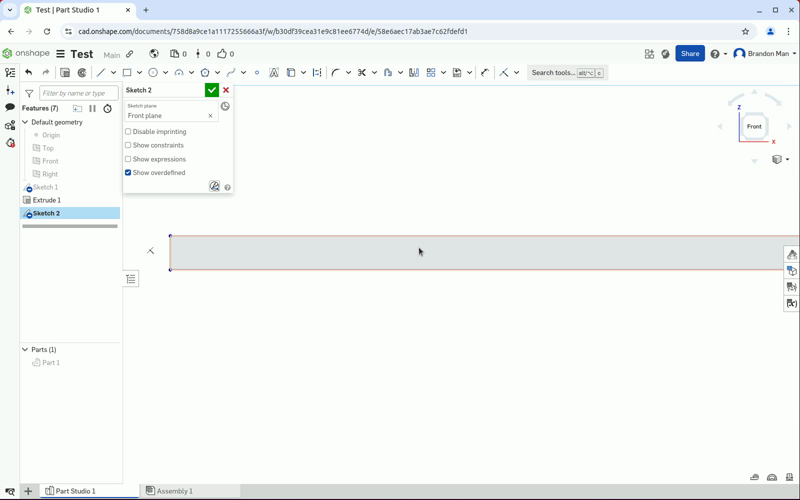
click(419, 247)
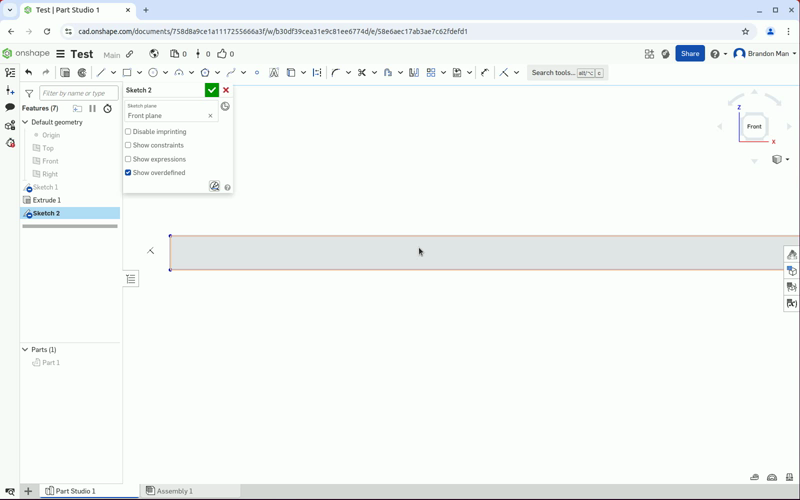
scroll(-6)
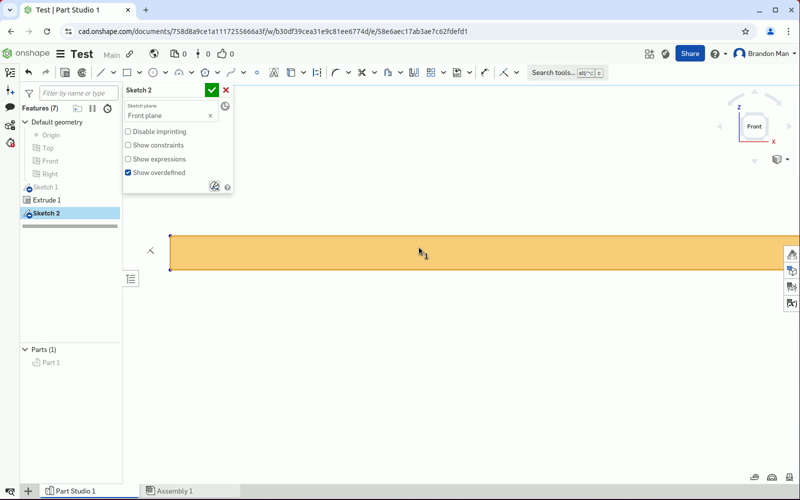
scroll(-6)
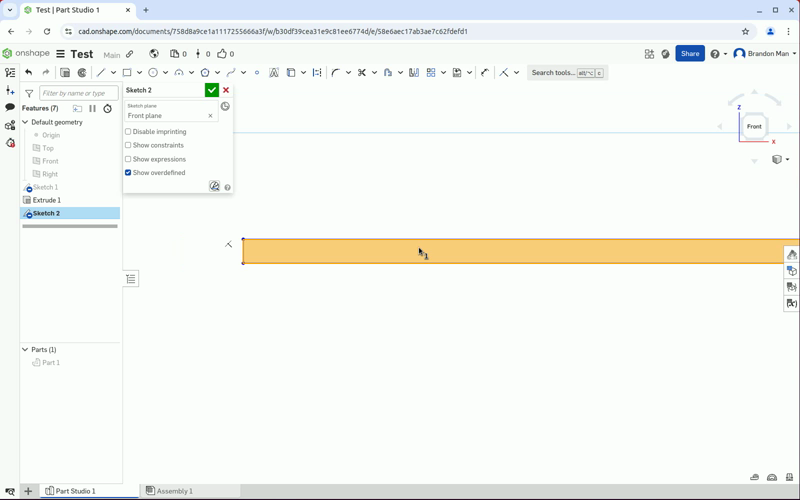
scroll(-6)
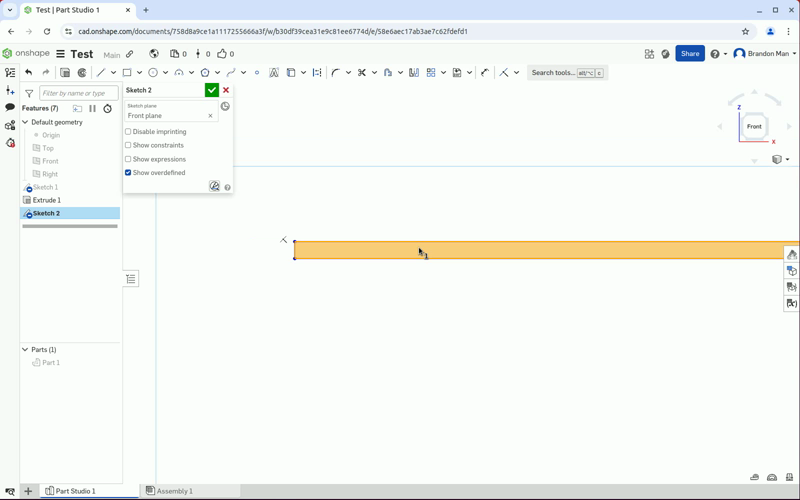
scroll(-6)
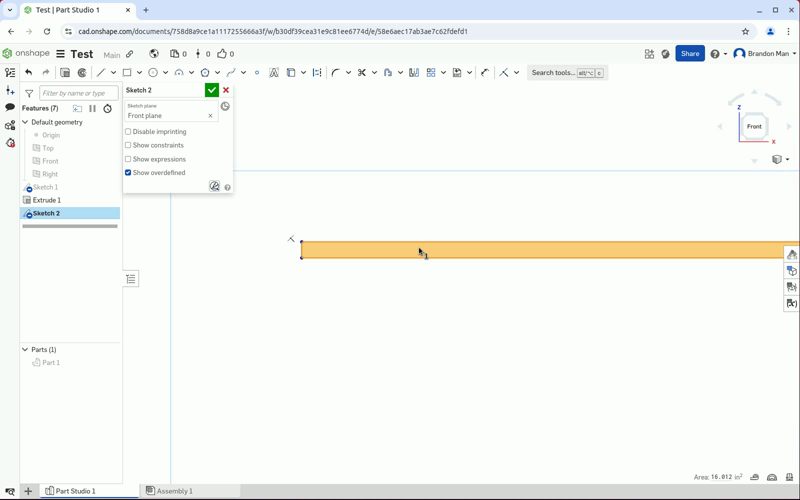
scroll(-6)
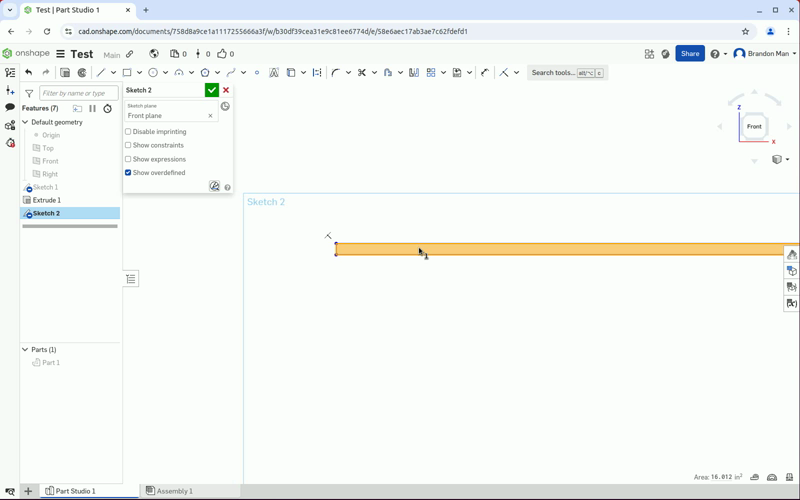
scroll(-6)
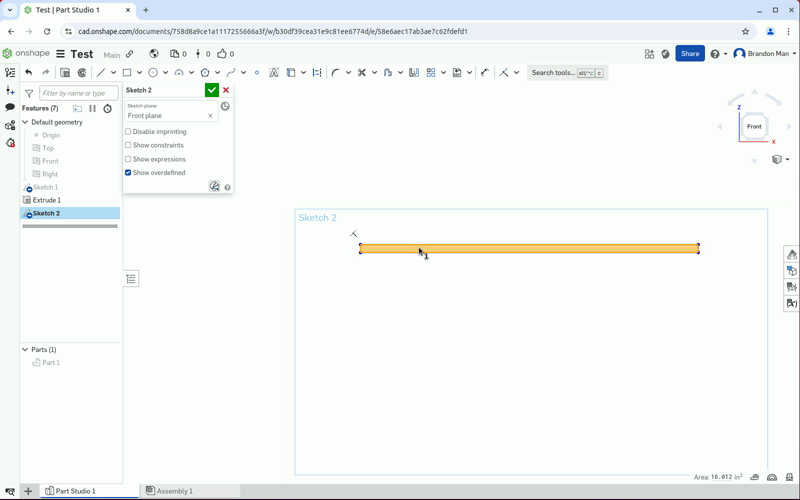
scroll(-6)
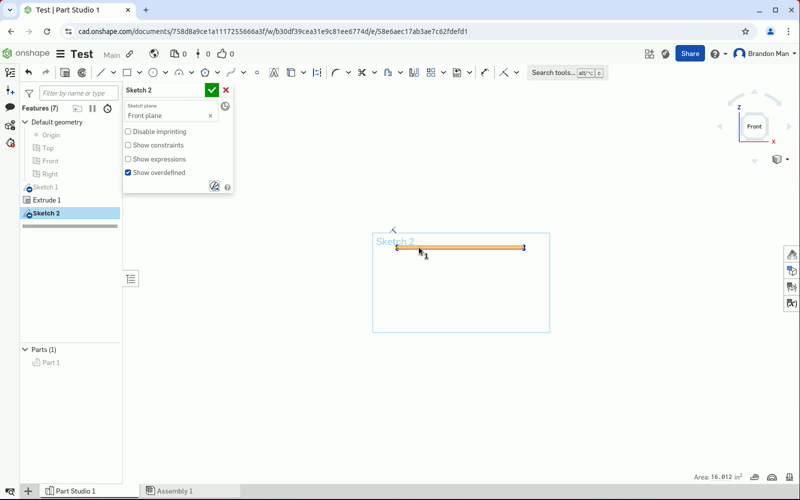
mouse_move(73, 352)
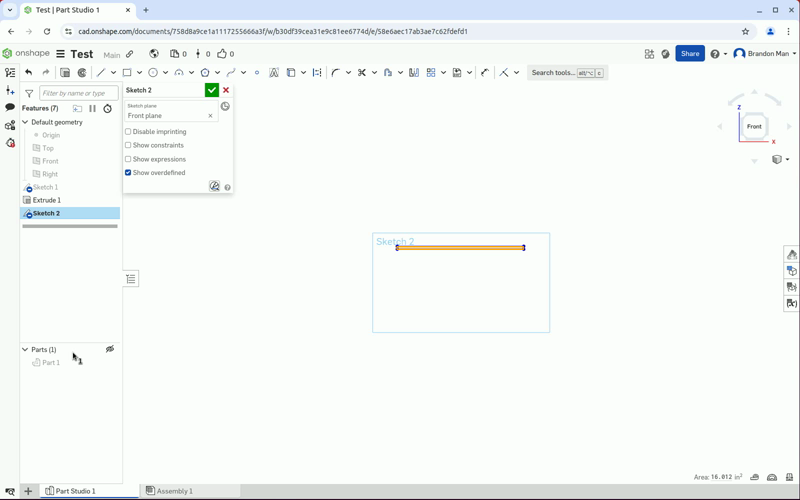
key(shift+y)
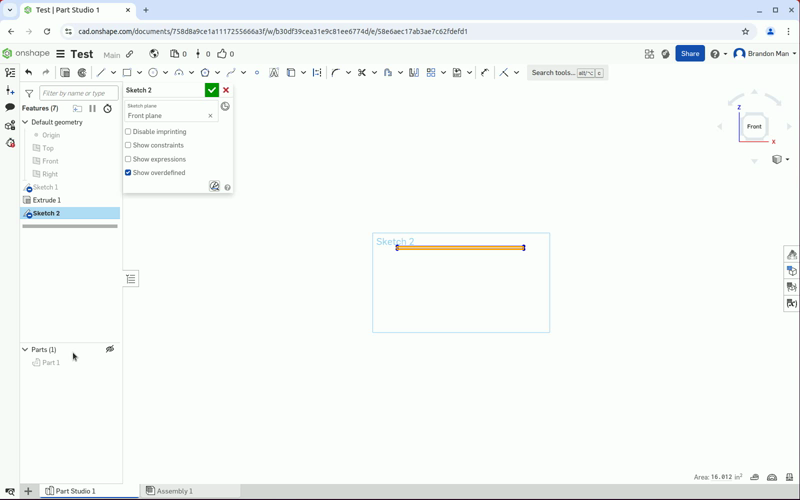
key(shift+e)
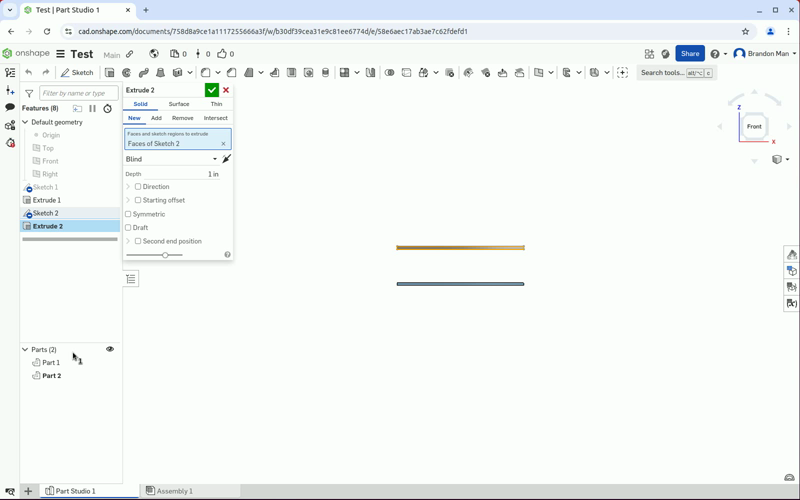
mouse_move(143, 106)
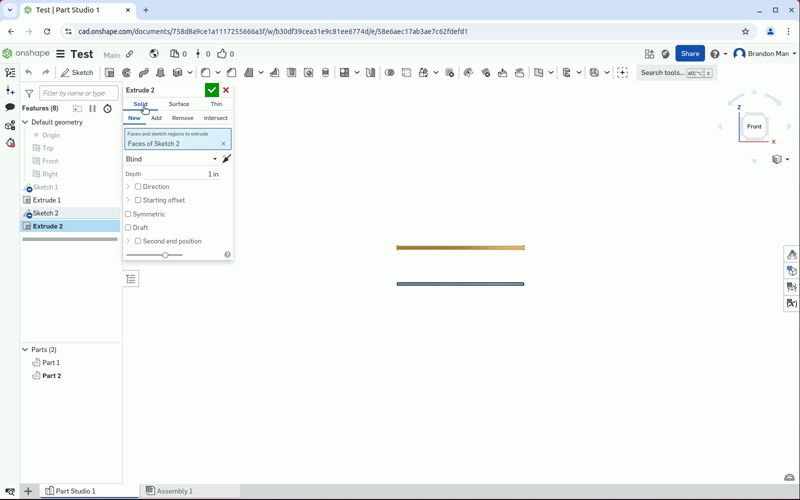
click(143, 106)
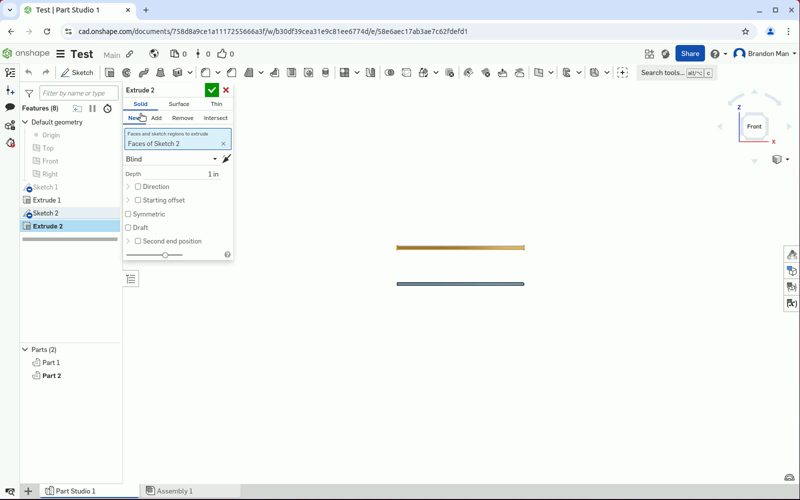
mouse_move(137, 120)
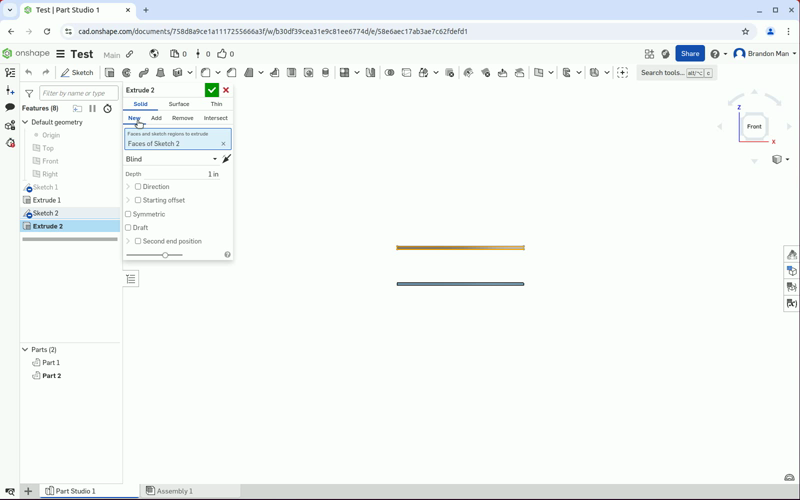
click(137, 120)
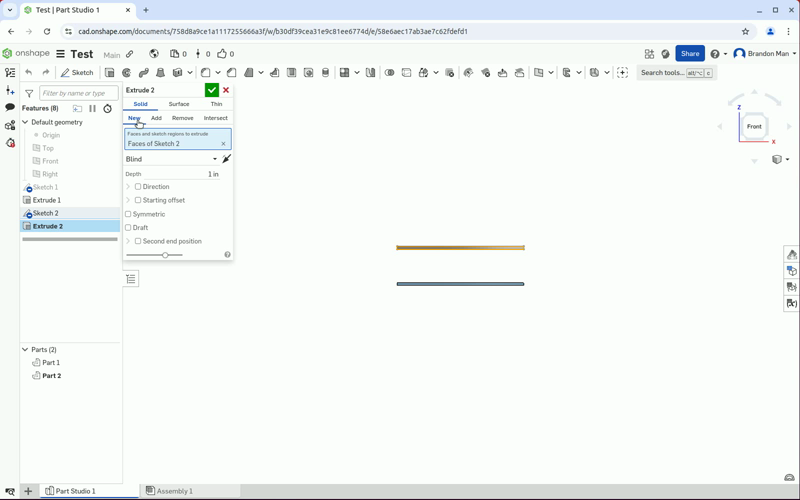
key(tab, 4)
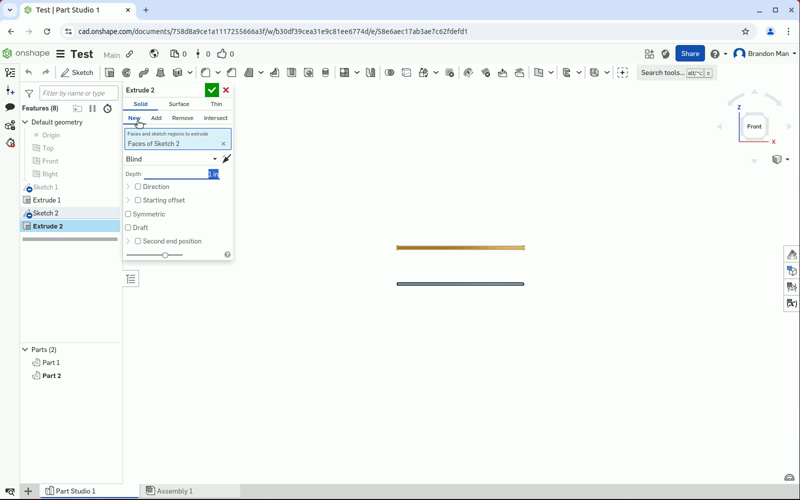
text(5.777)
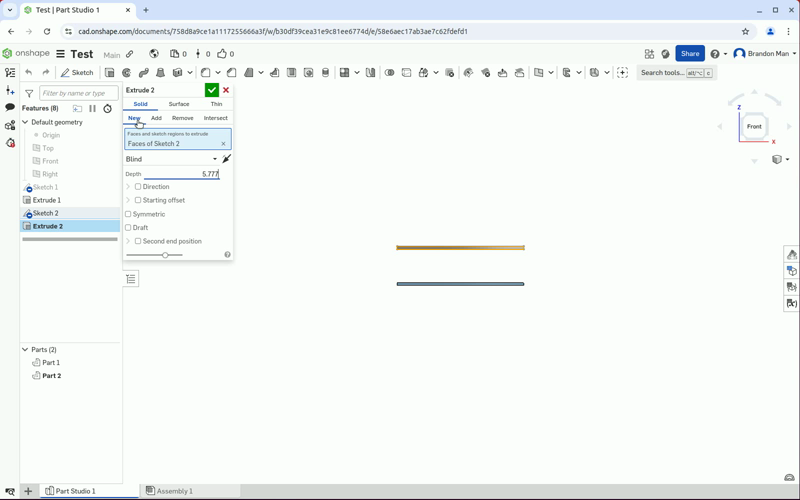
key(enter)
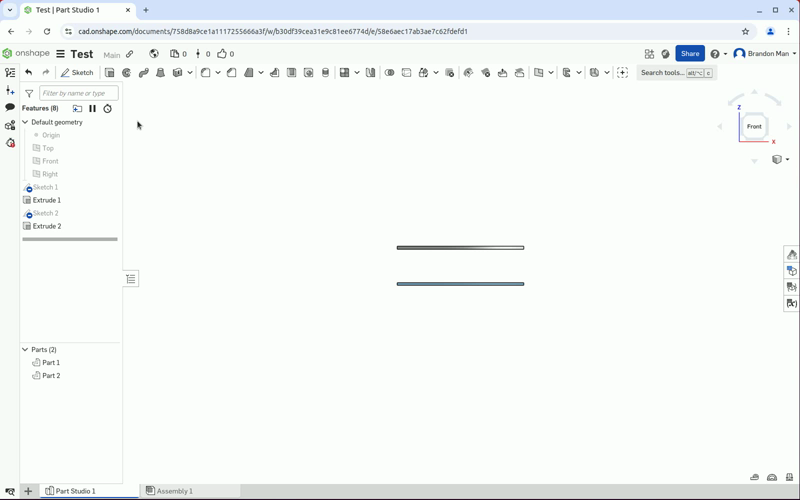
key(shift+h)
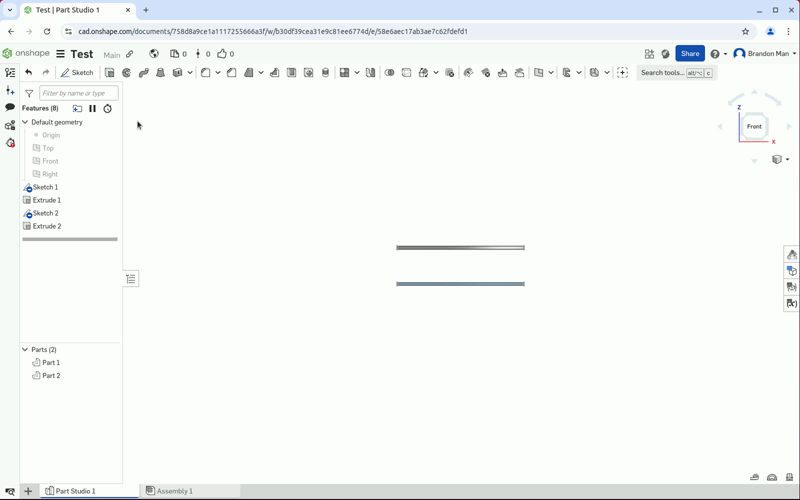
key(shift+h)
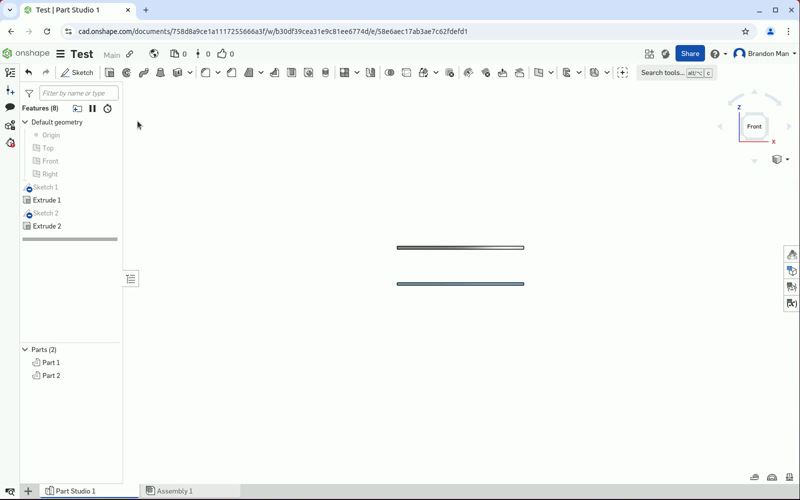
mouse_move(73, 189)
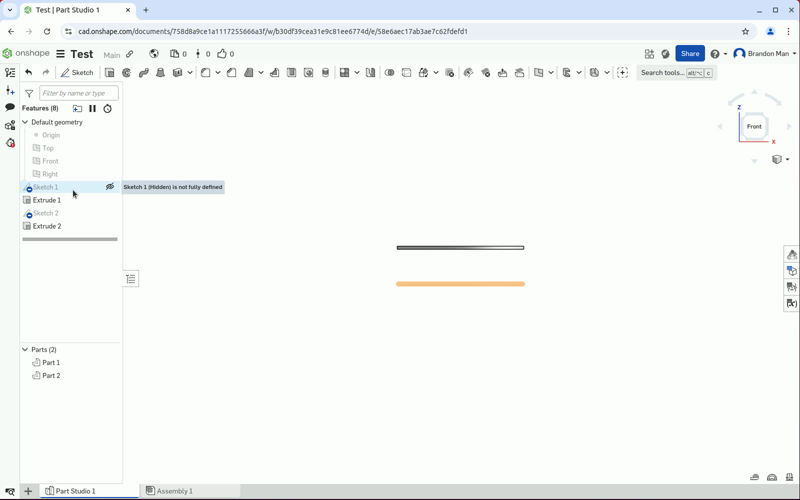
click(73, 189)
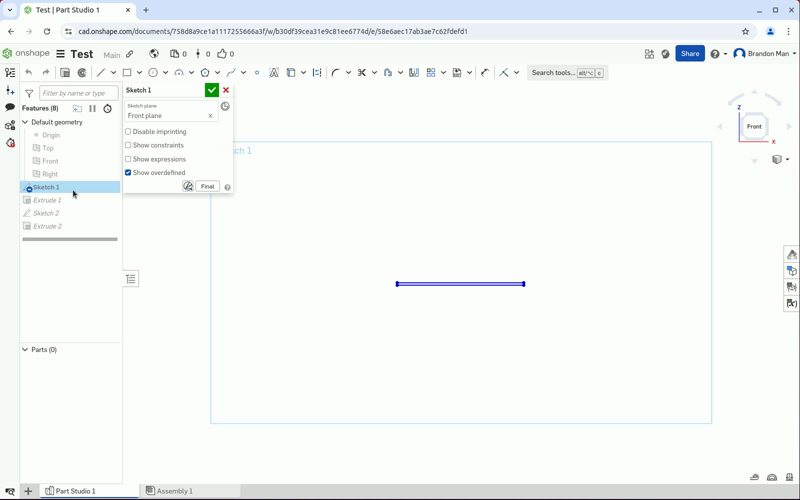
mouse_move(229, 92)
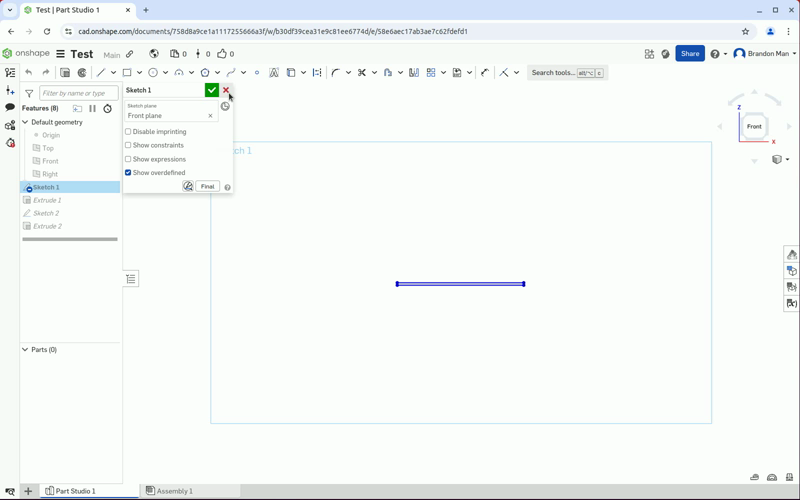
click(229, 92)
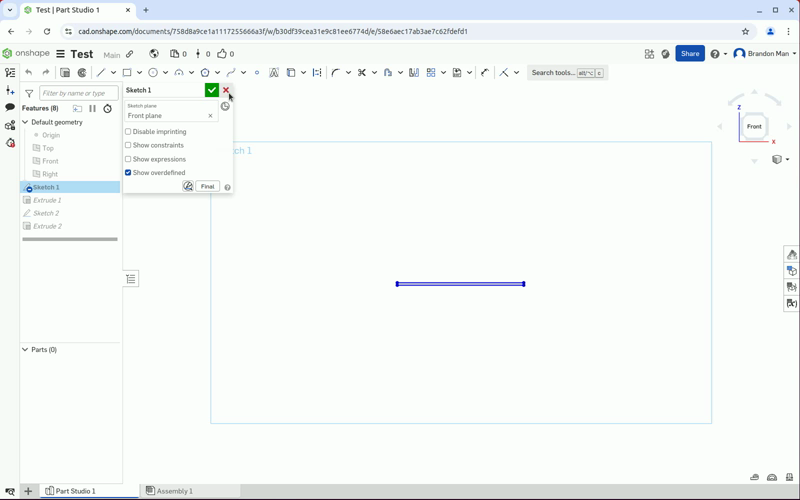
key(shift+s)
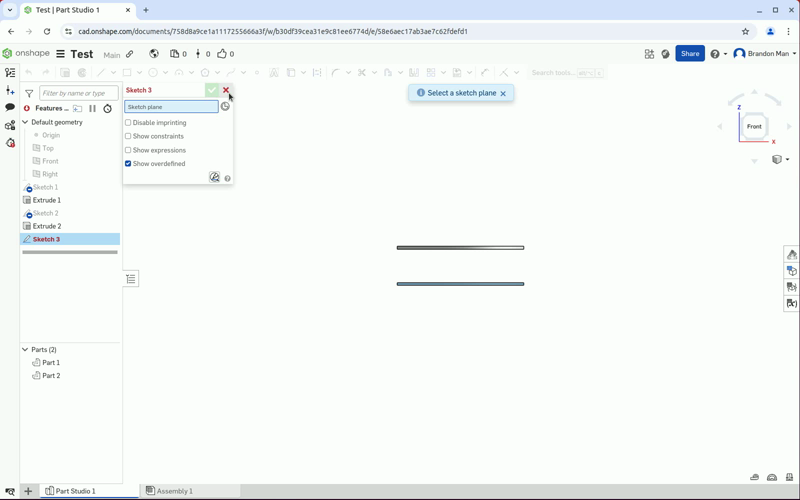
mouse_move(73, 163)
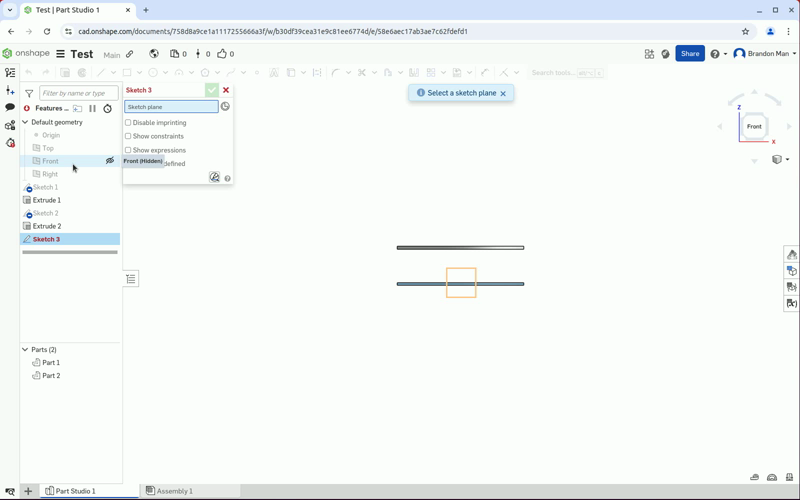
click(73, 163)
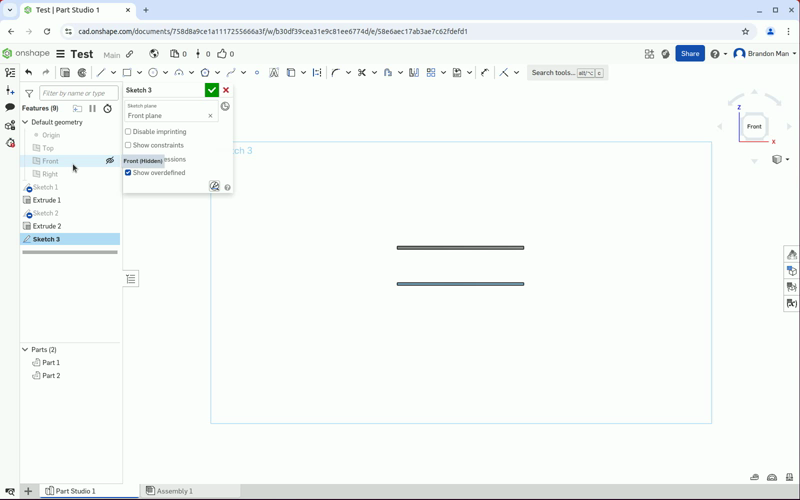
mouse_move(73, 352)
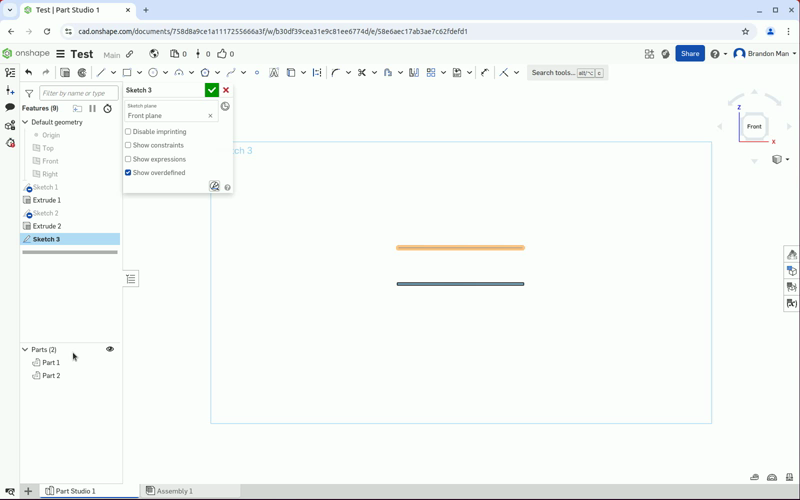
key(y)
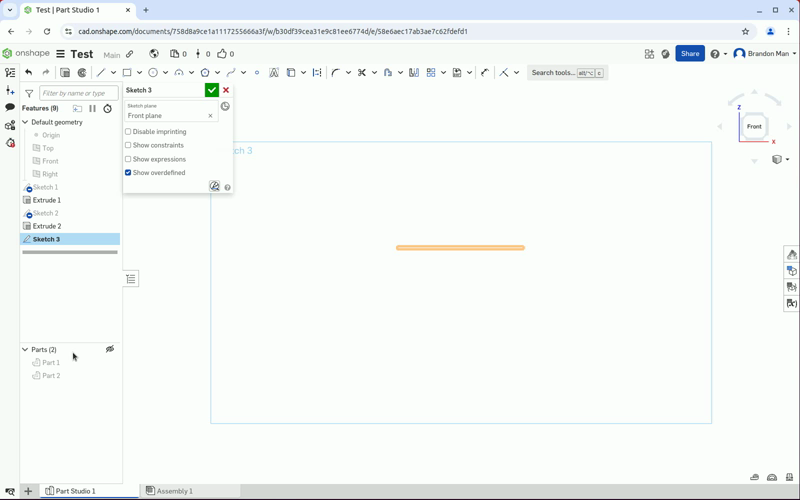
key(l)
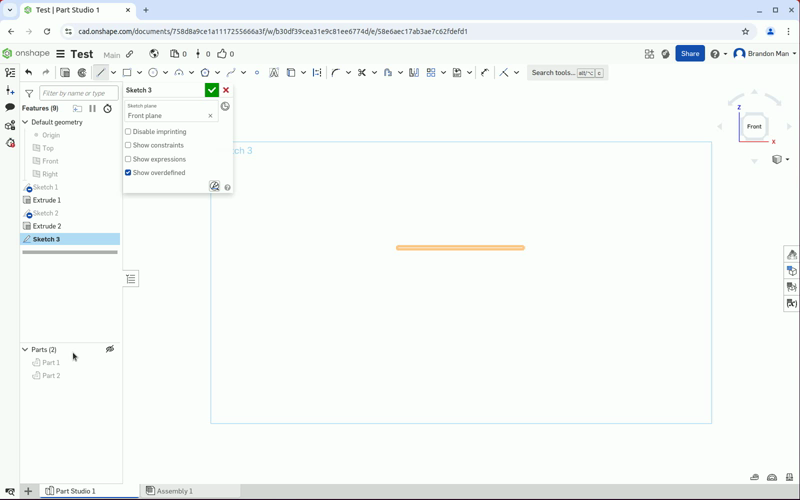
key_down(shift)
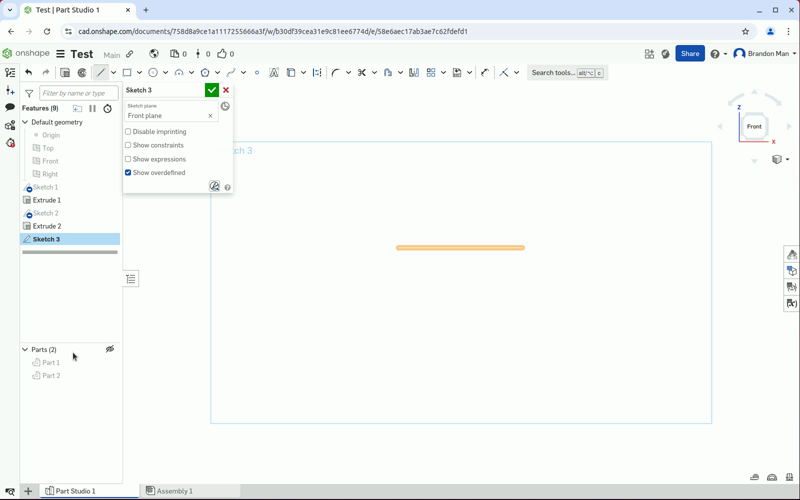
mouse_move(397, 211)
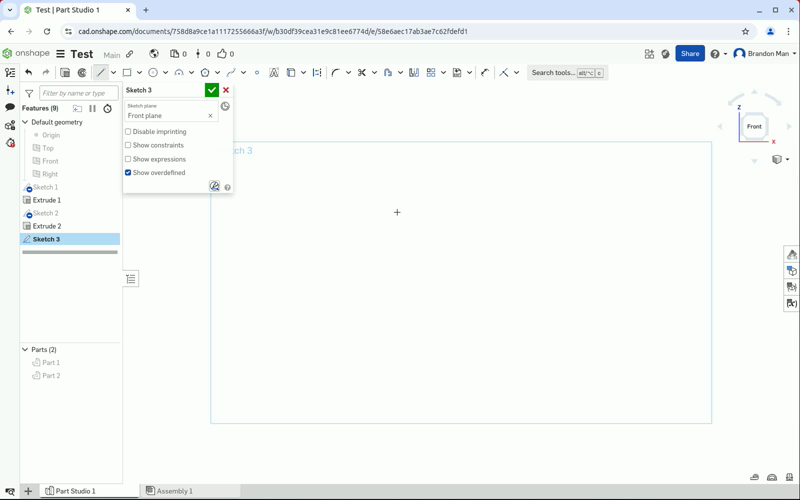
click(397, 211)
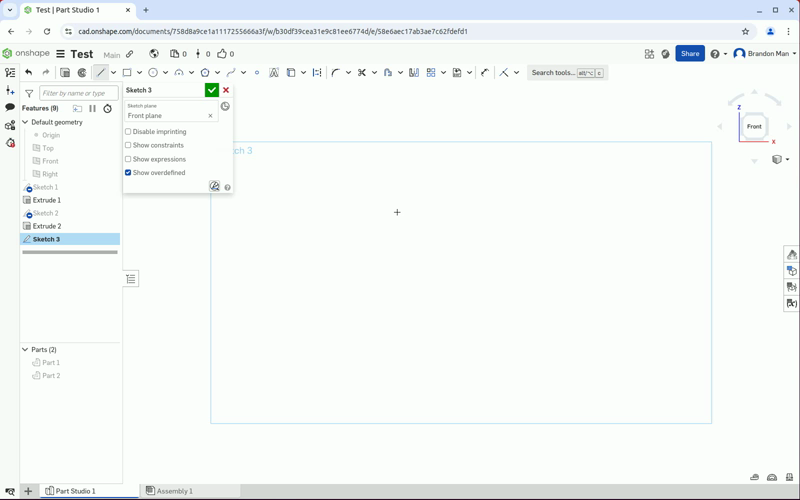
key_up(shift)
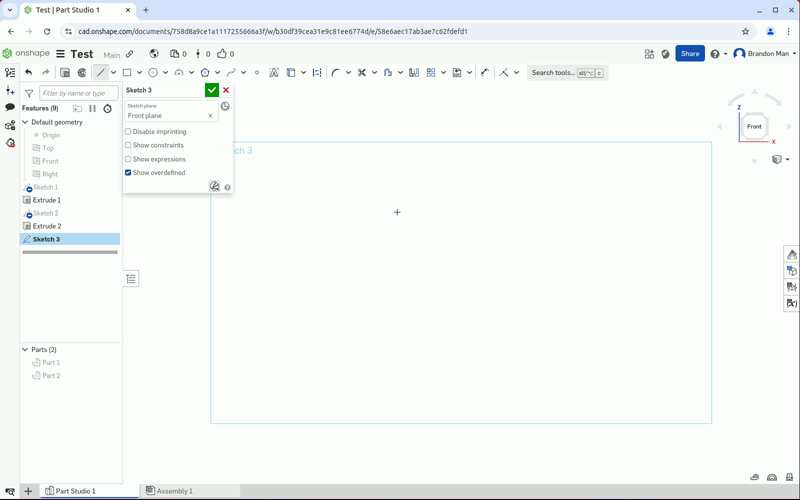
key_down(shift)
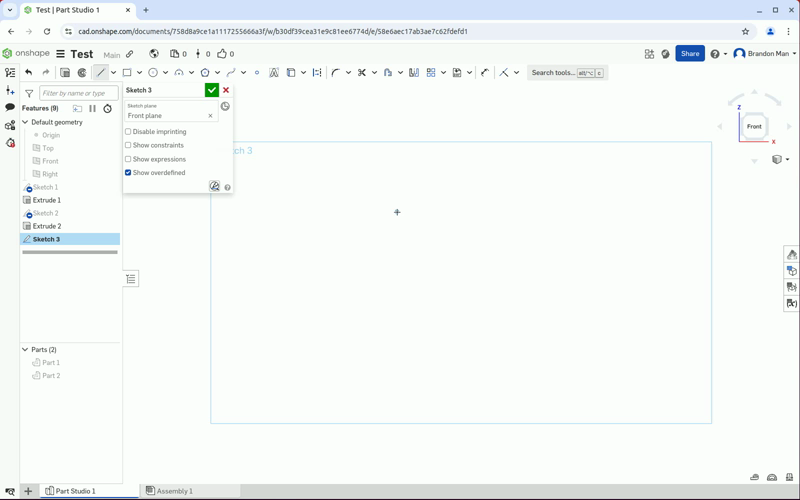
mouse_move(504, 211)
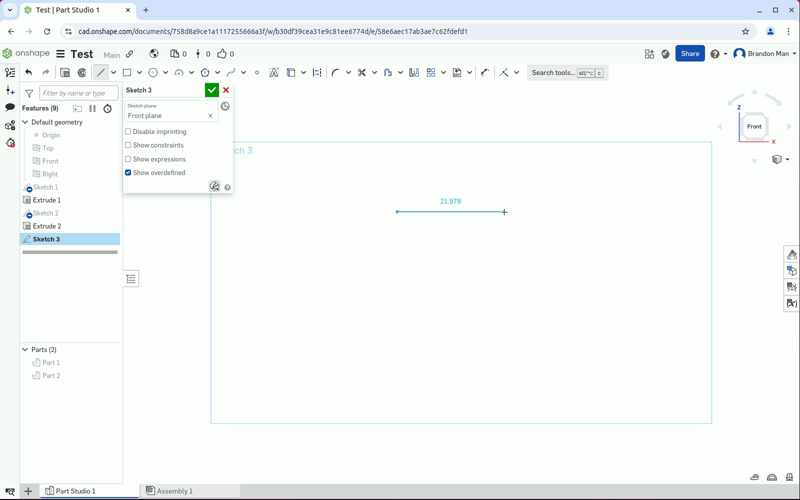
click(504, 211)
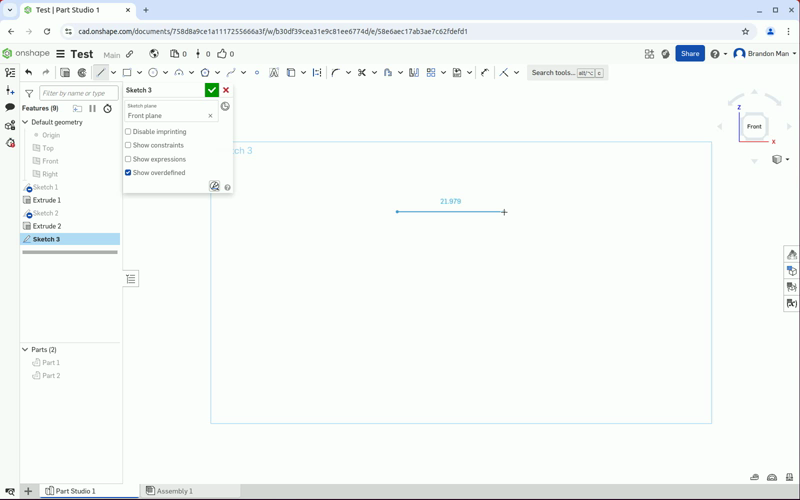
key_up(shift)
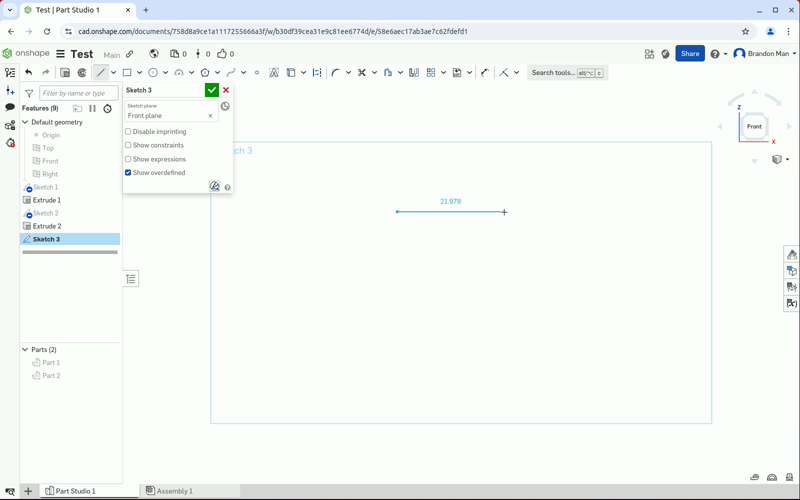
key_down(shift)
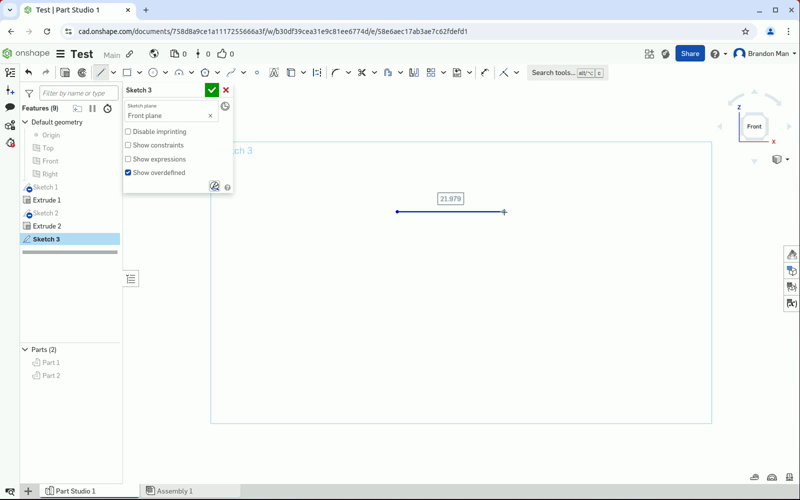
mouse_move(534, 211)
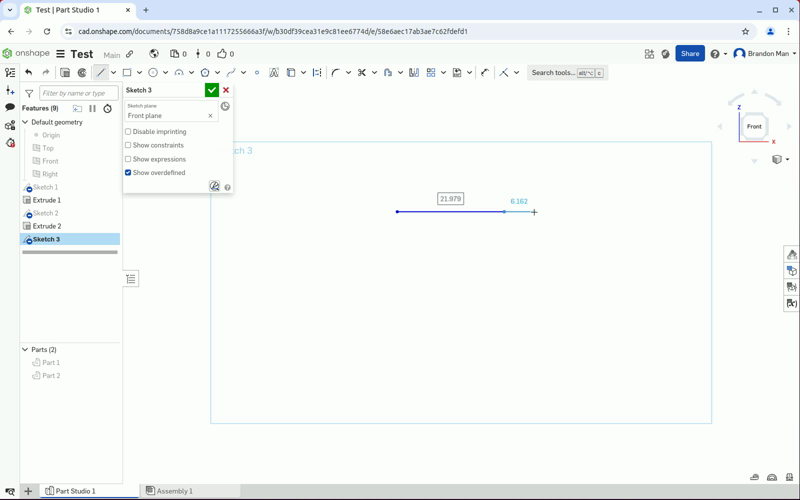
mouse_move(504, 209)
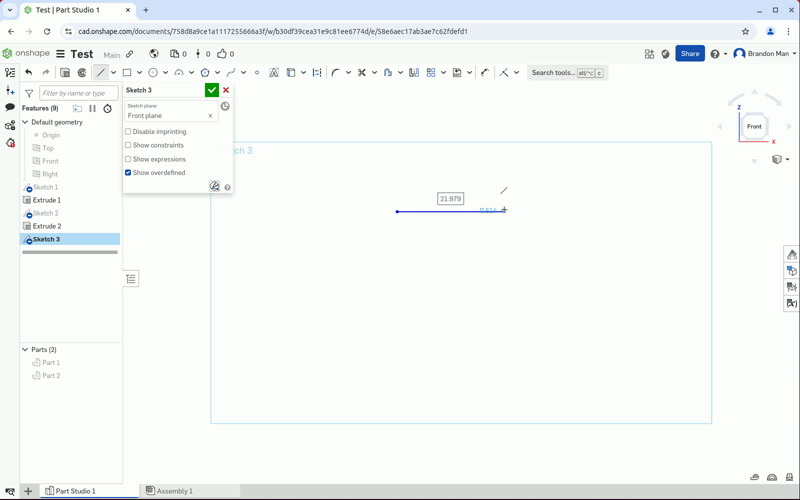
scroll(6)
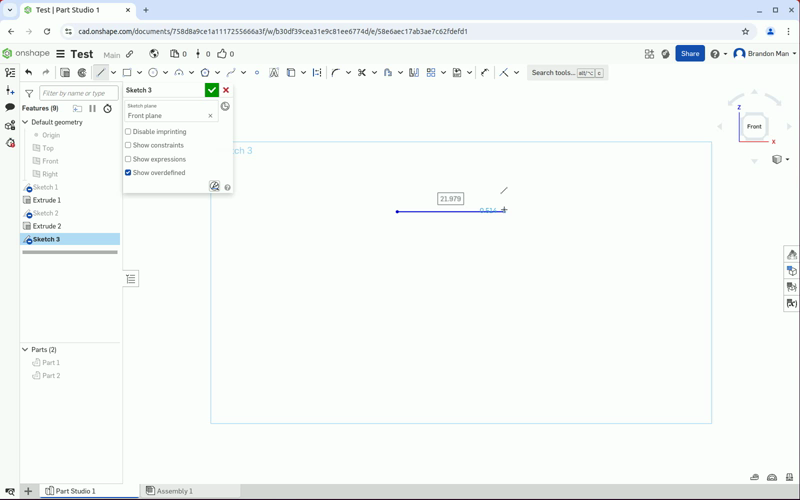
scroll(6)
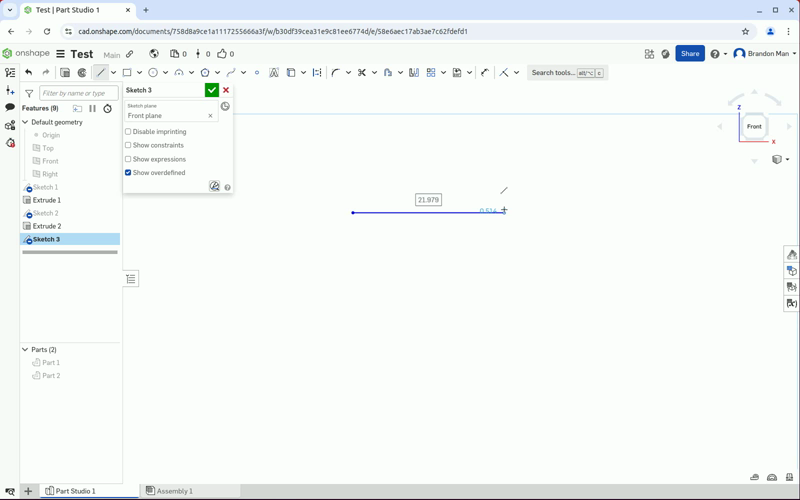
scroll(6)
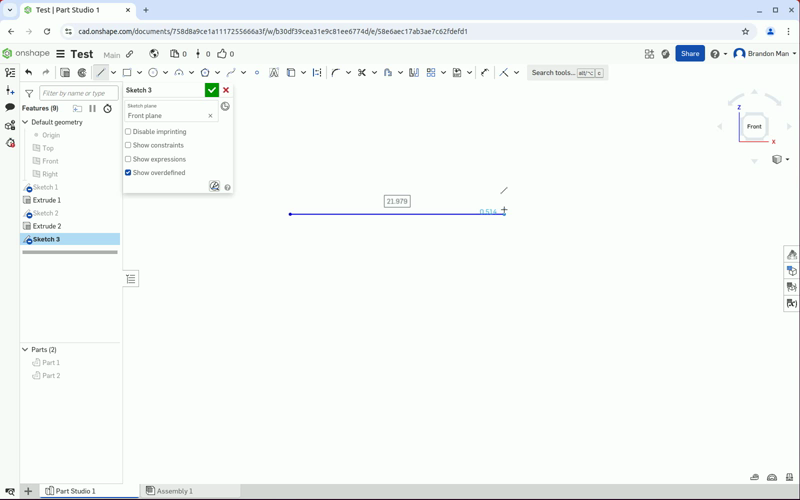
scroll(6)
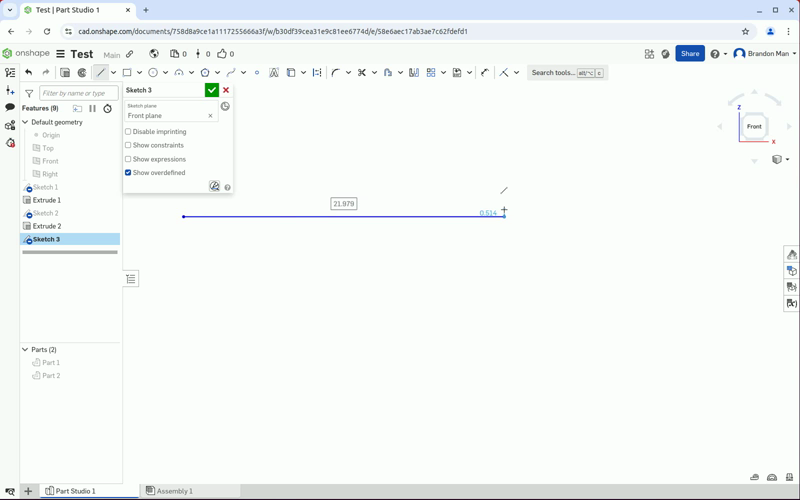
scroll(6)
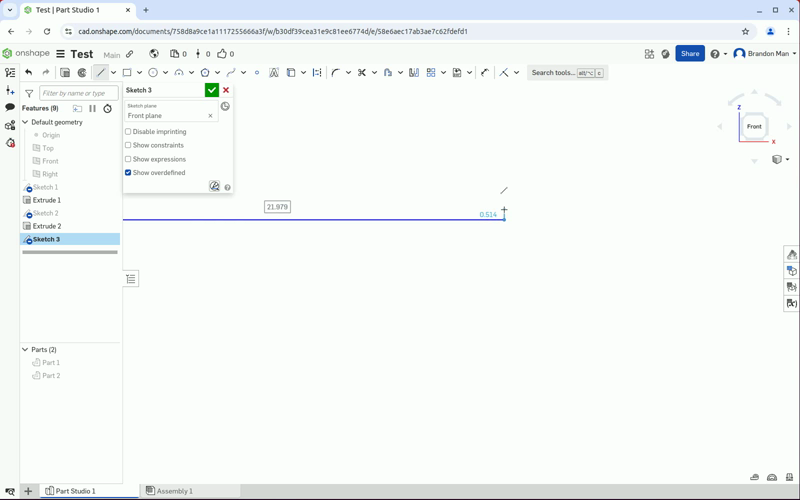
scroll(6)
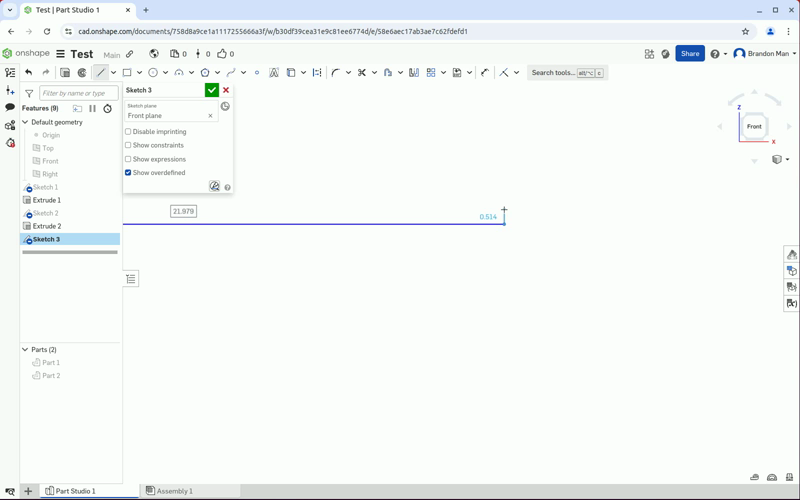
scroll(6)
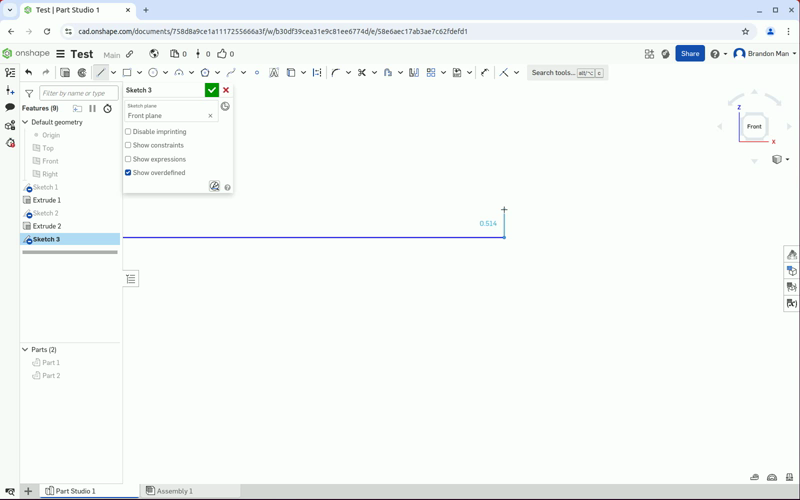
click(504, 209)
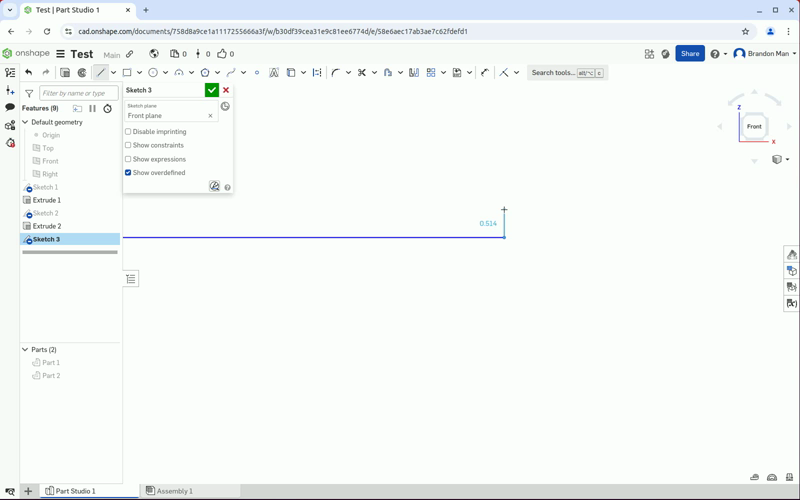
scroll(-6)
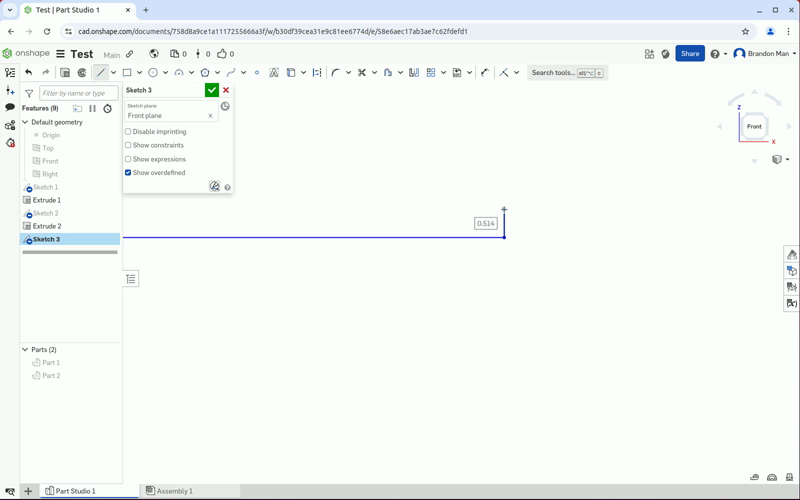
scroll(-6)
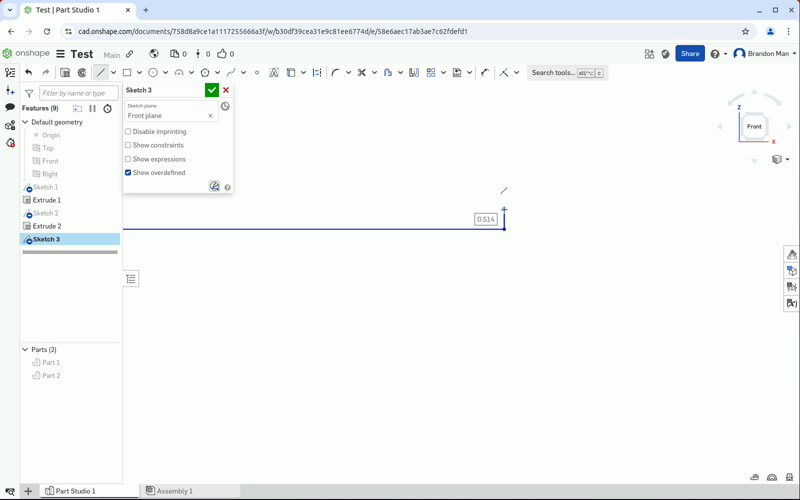
scroll(-6)
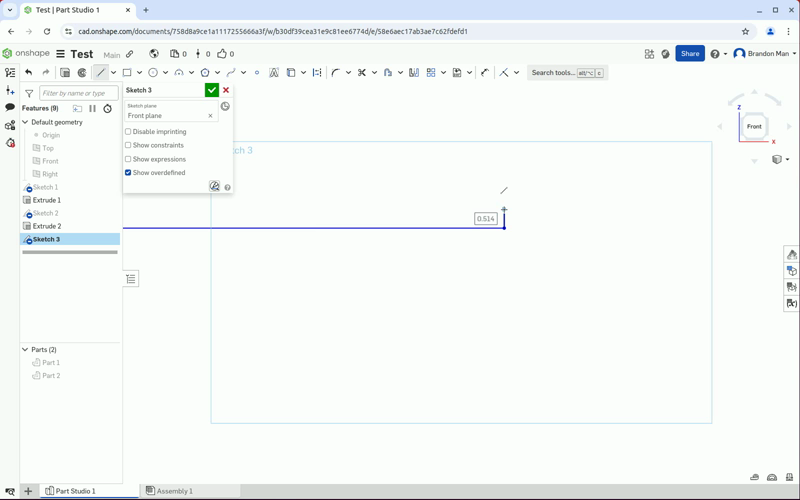
scroll(-6)
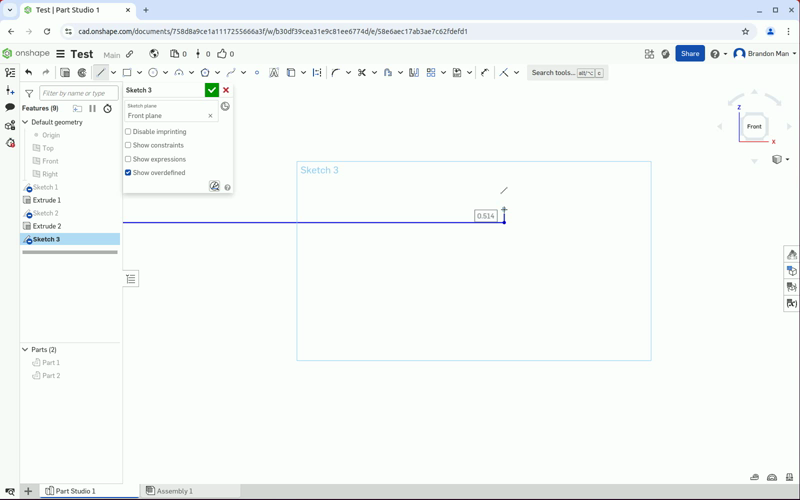
scroll(-6)
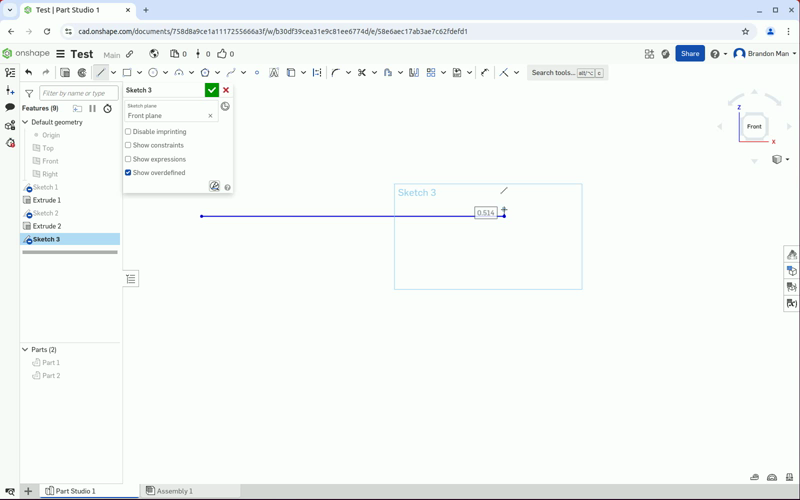
scroll(-6)
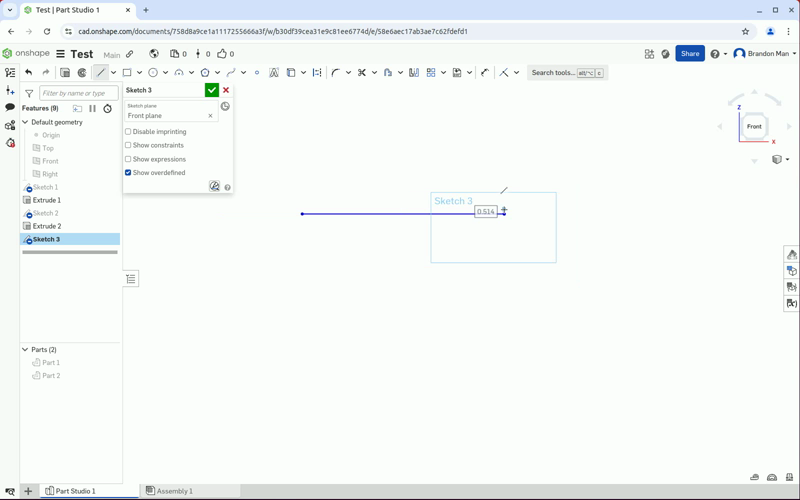
scroll(-6)
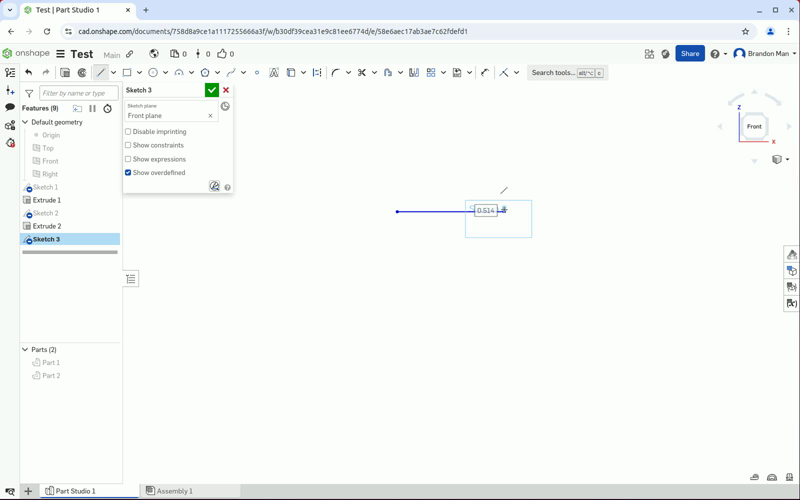
key_up(shift)
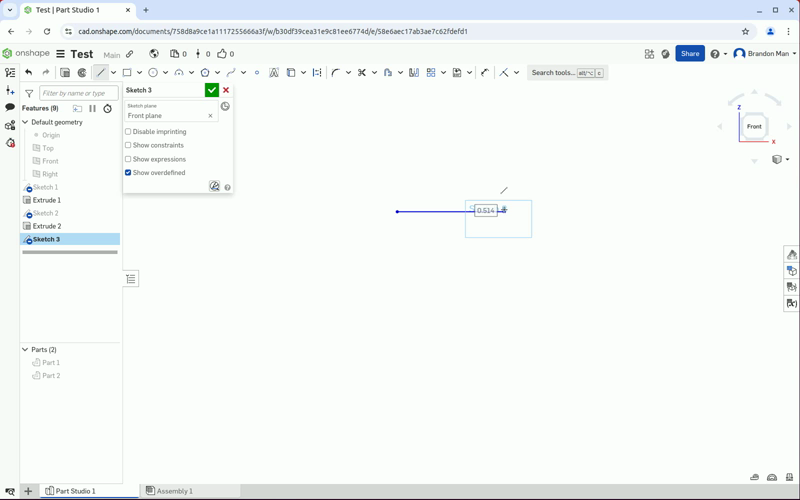
key_down(shift)
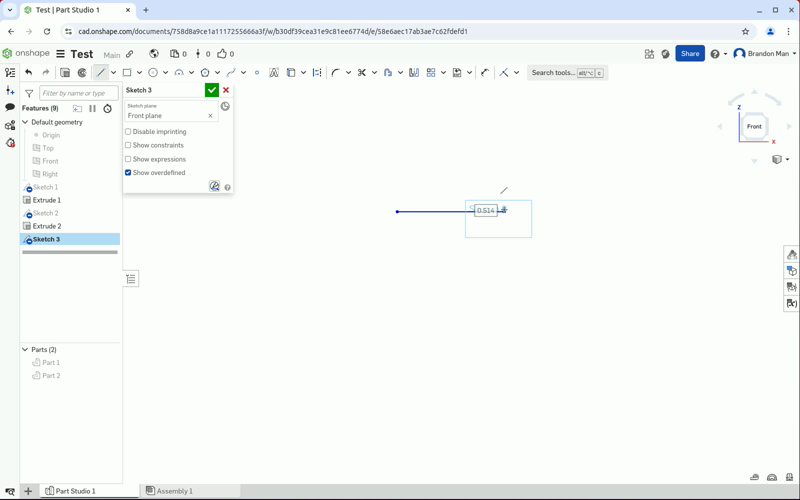
mouse_move(397, 209)
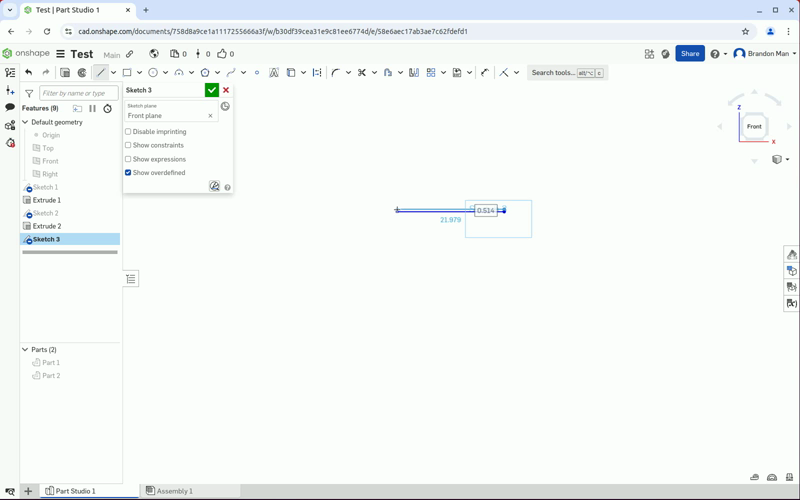
scroll(6)
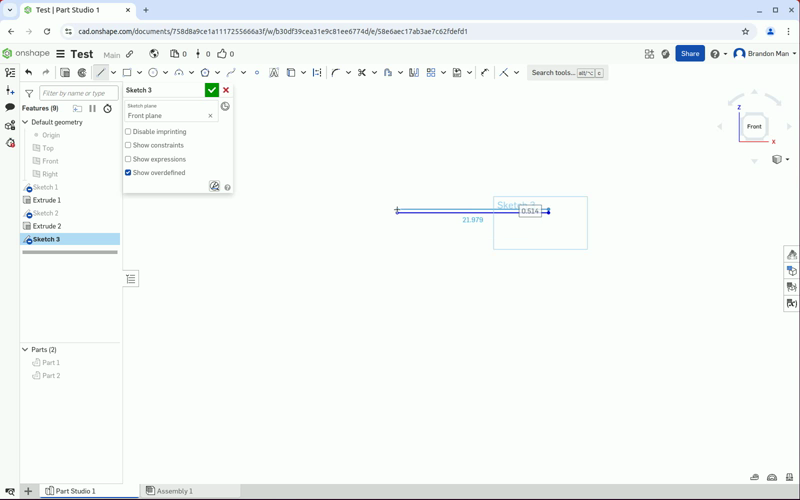
scroll(6)
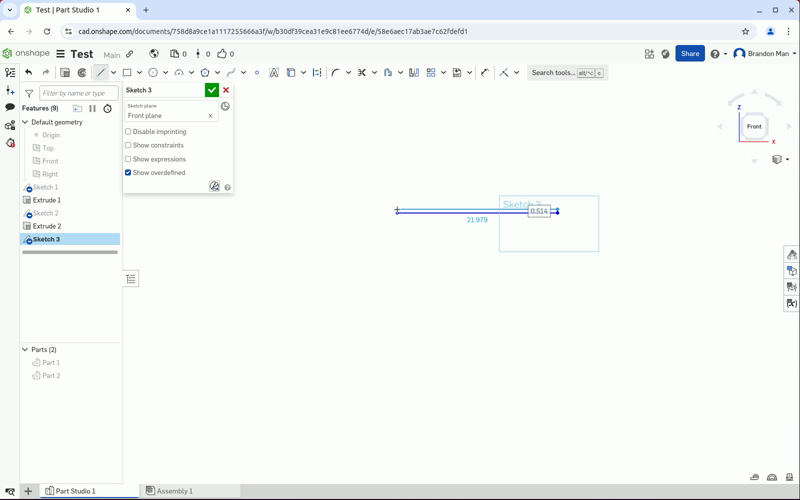
scroll(6)
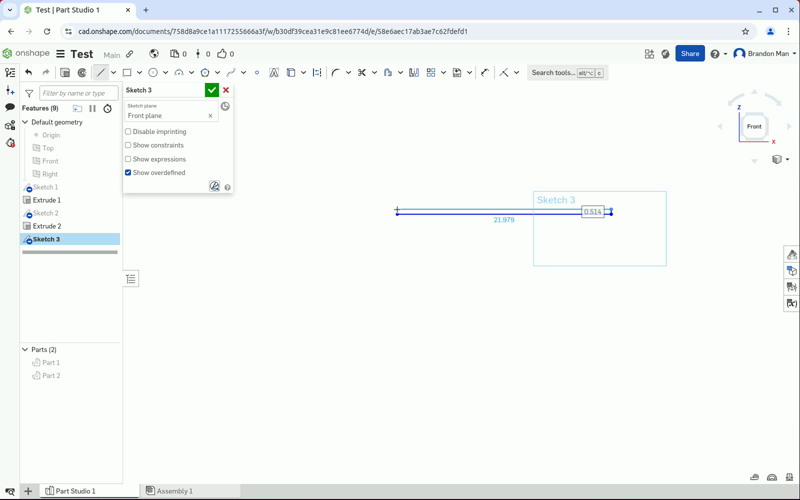
scroll(6)
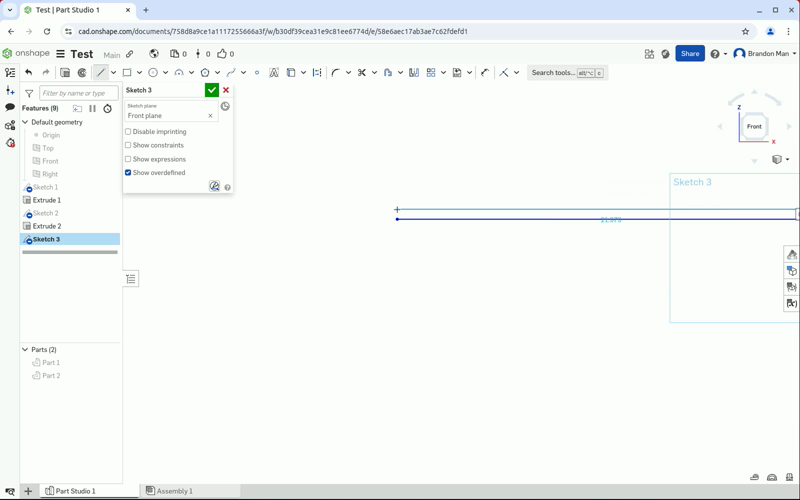
scroll(6)
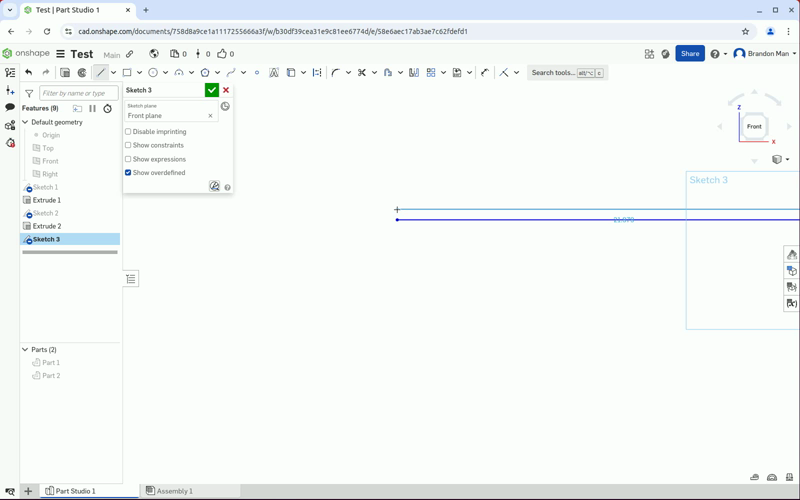
scroll(6)
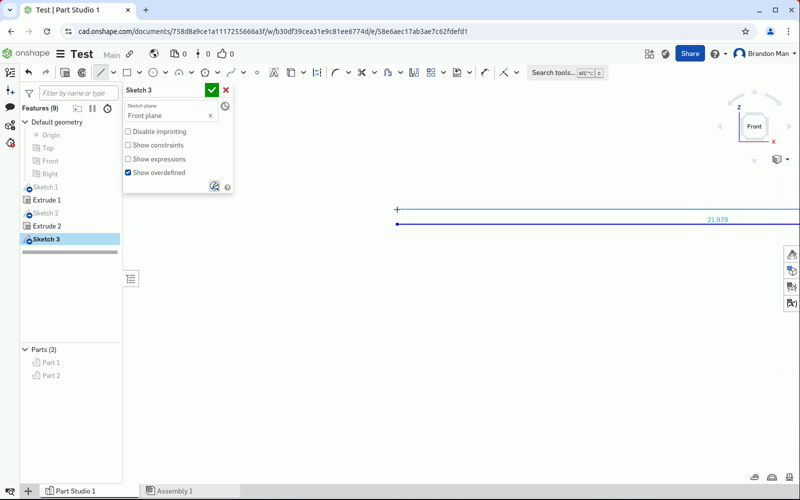
scroll(6)
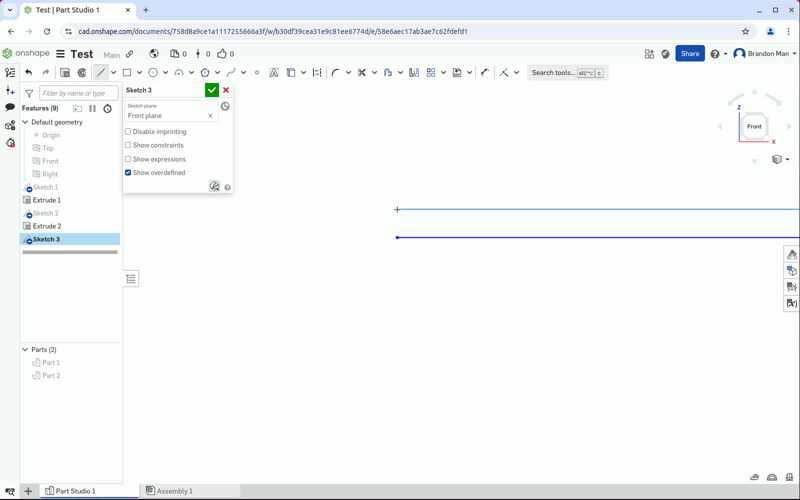
click(397, 209)
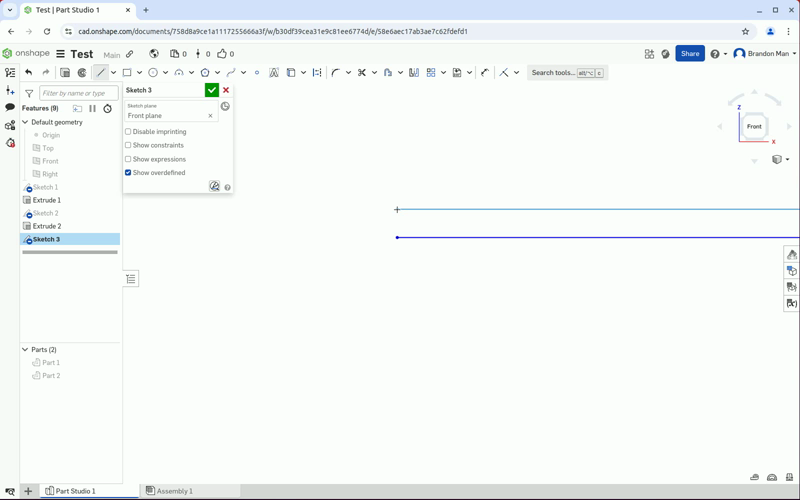
scroll(-6)
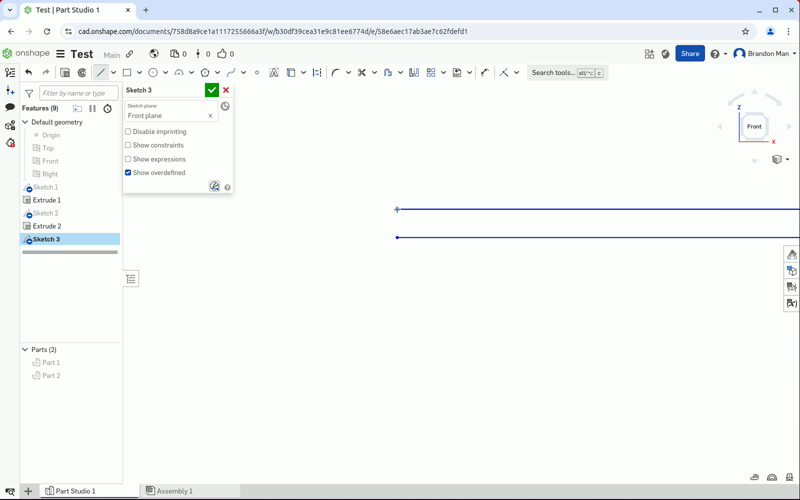
scroll(-6)
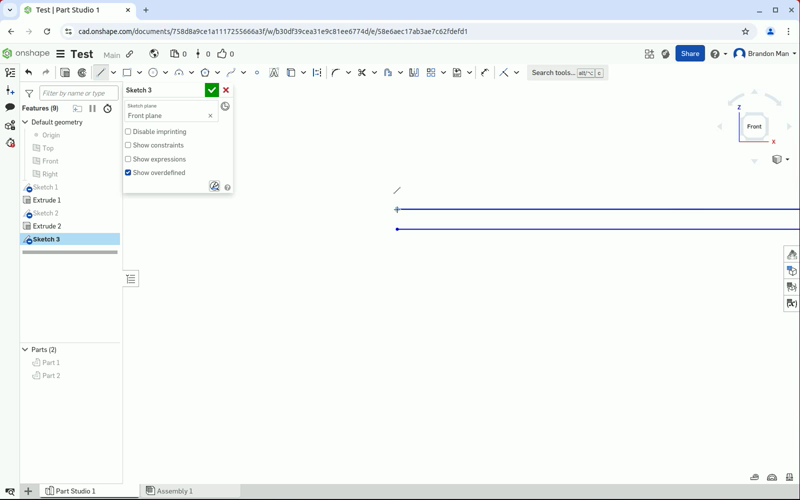
scroll(-6)
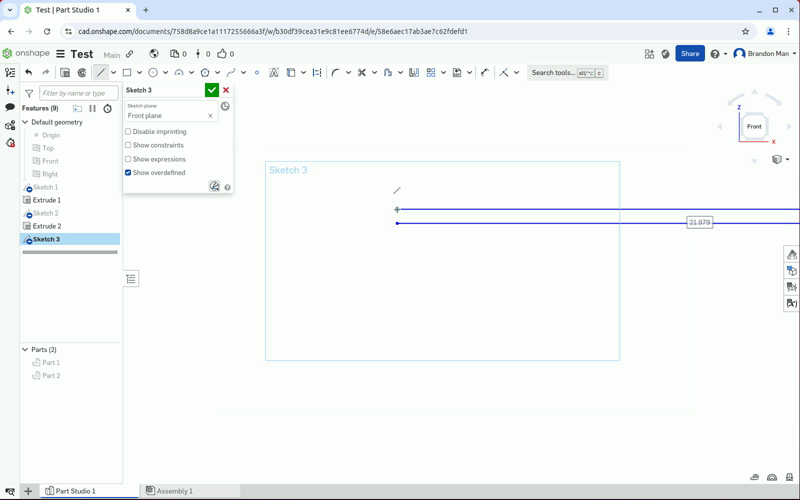
scroll(-6)
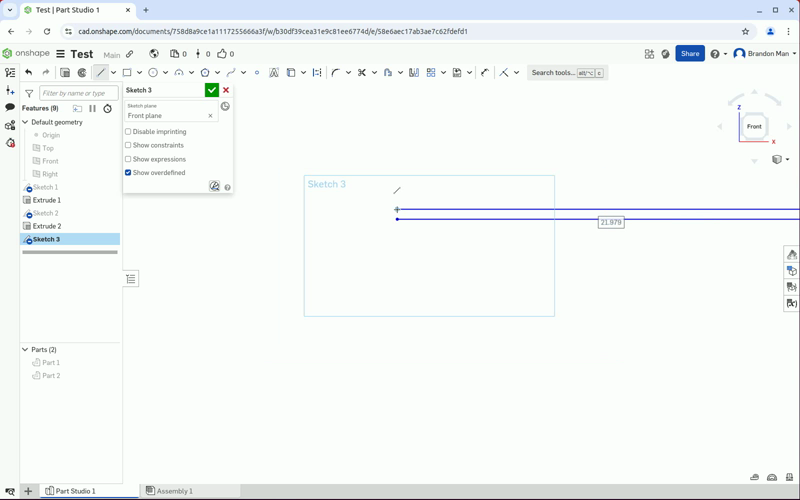
scroll(-6)
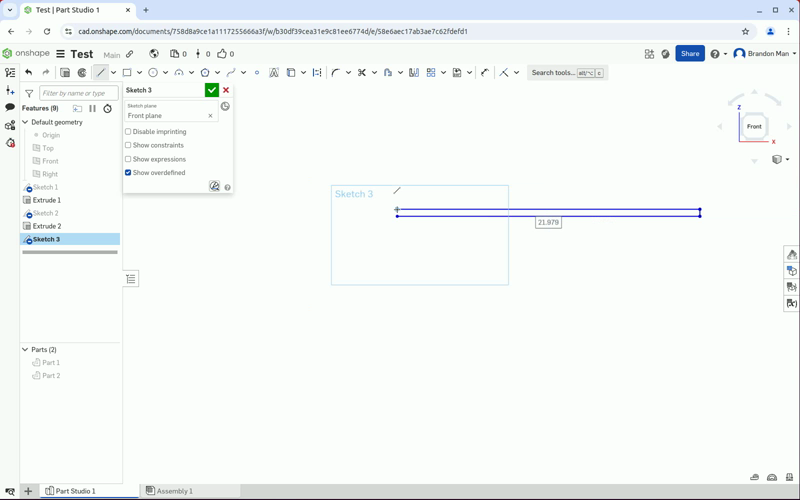
scroll(-6)
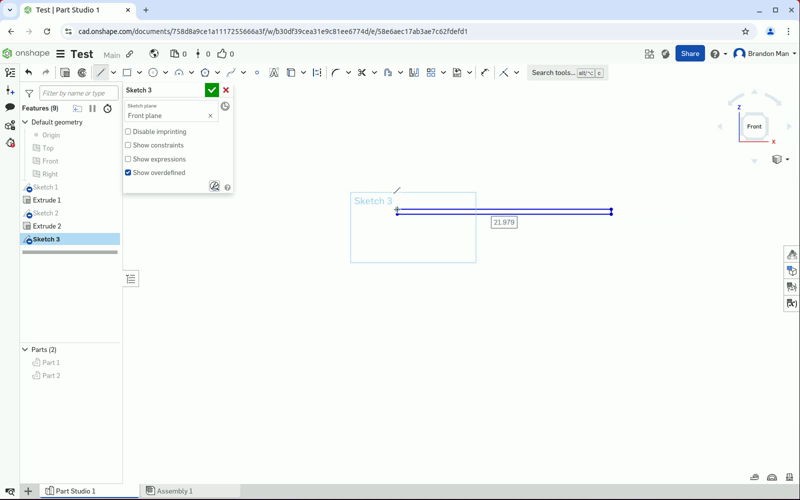
scroll(-6)
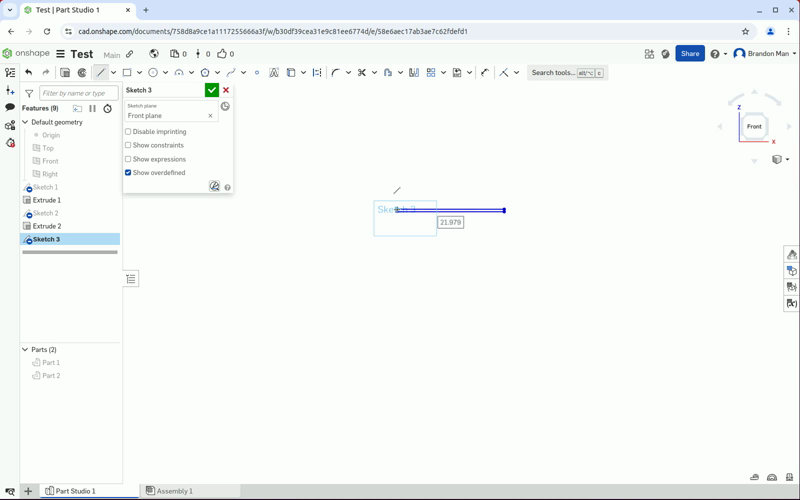
key_up(shift)
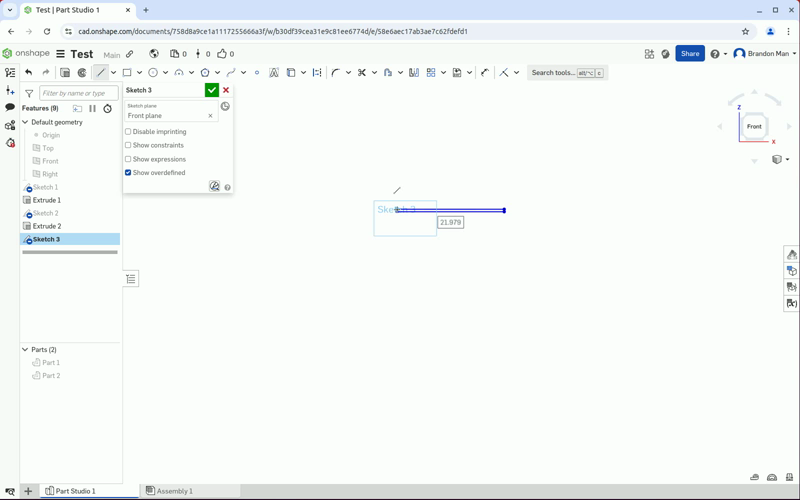
mouse_move(427, 209)
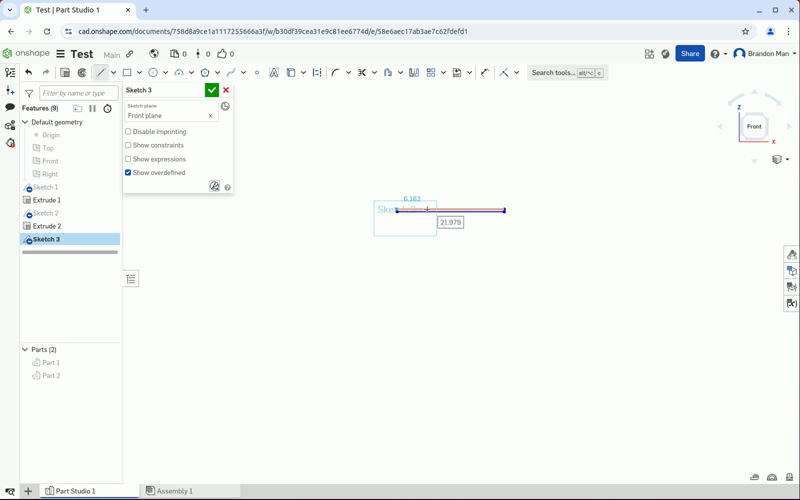
key_down(shift)
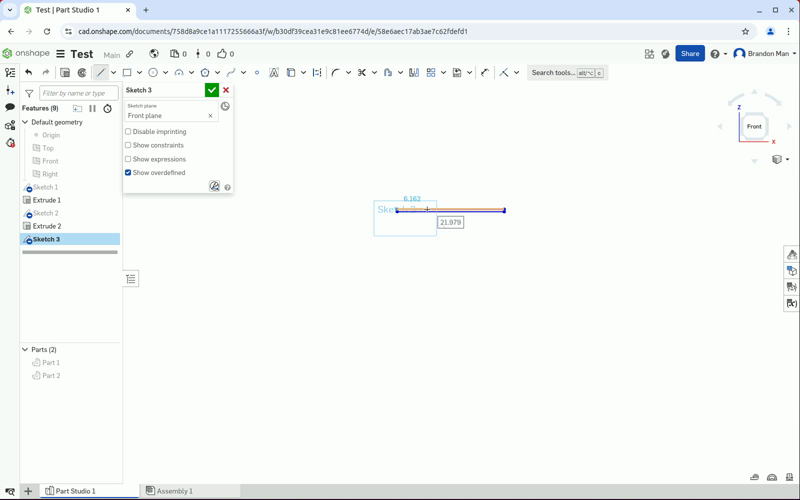
mouse_move(397, 211)
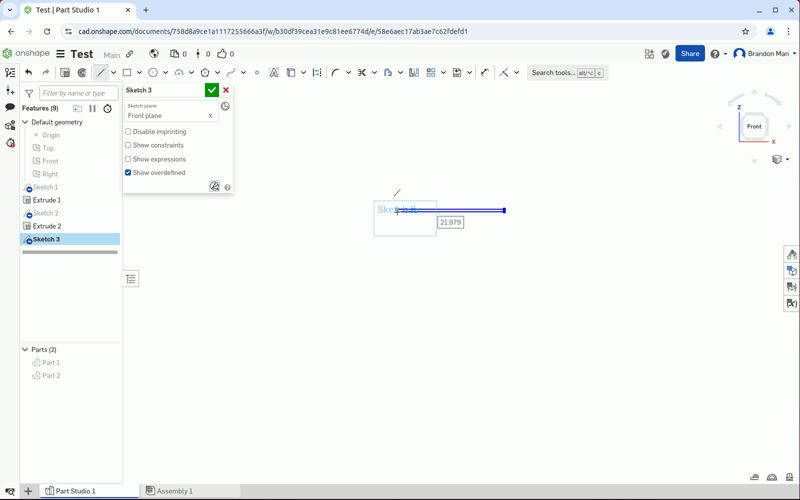
scroll(6)
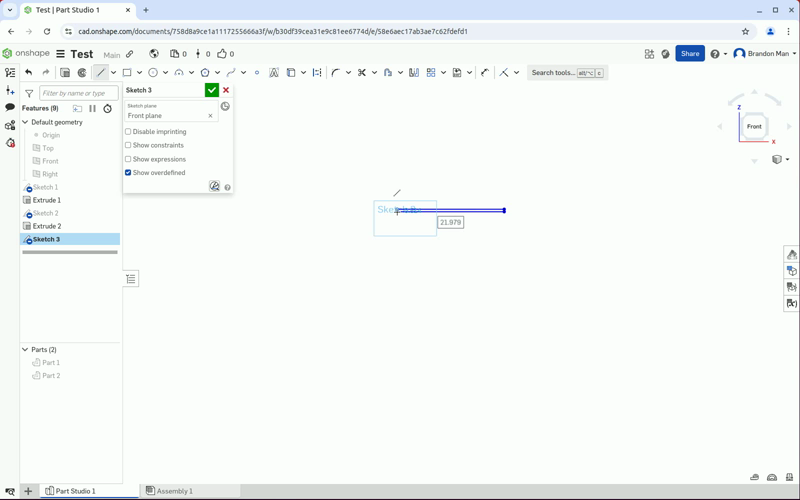
scroll(6)
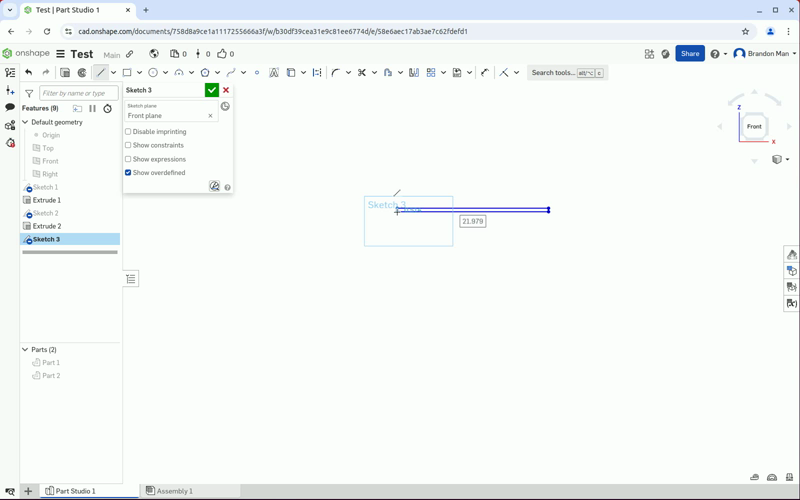
scroll(6)
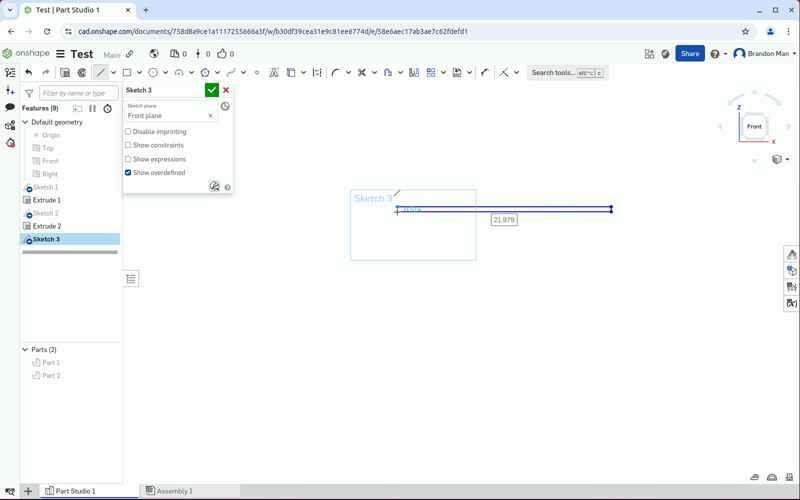
scroll(6)
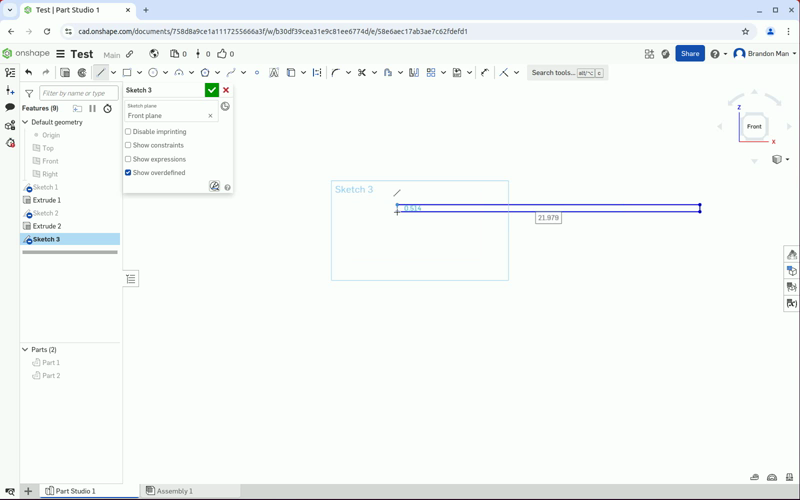
scroll(6)
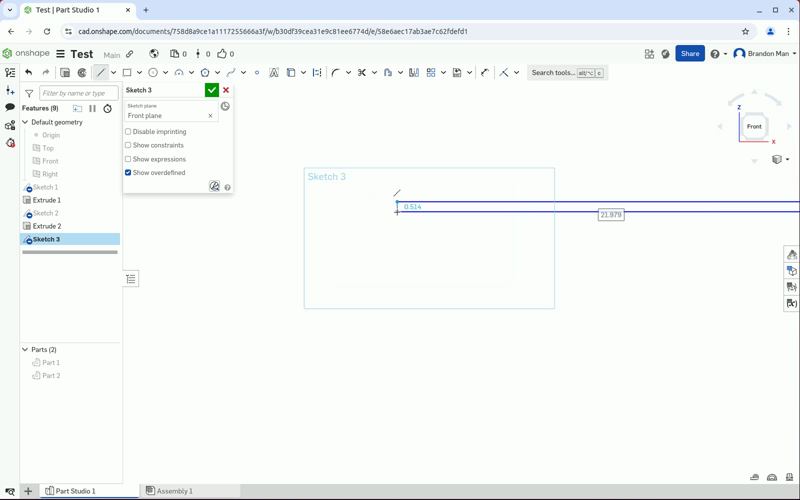
scroll(6)
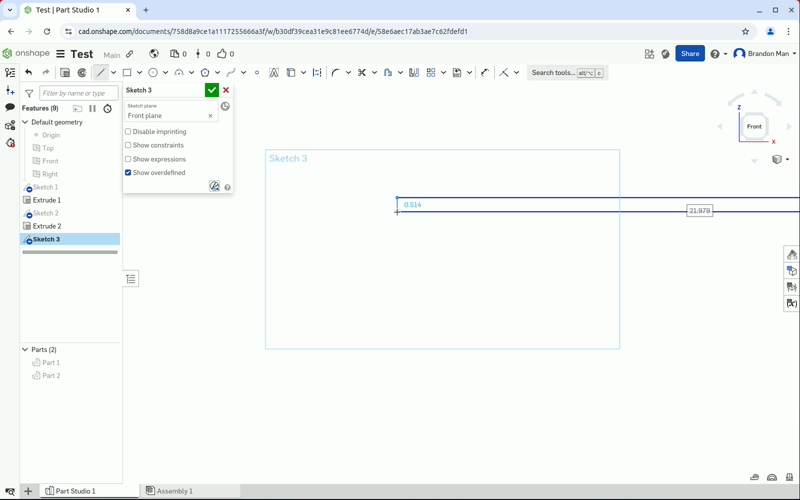
scroll(6)
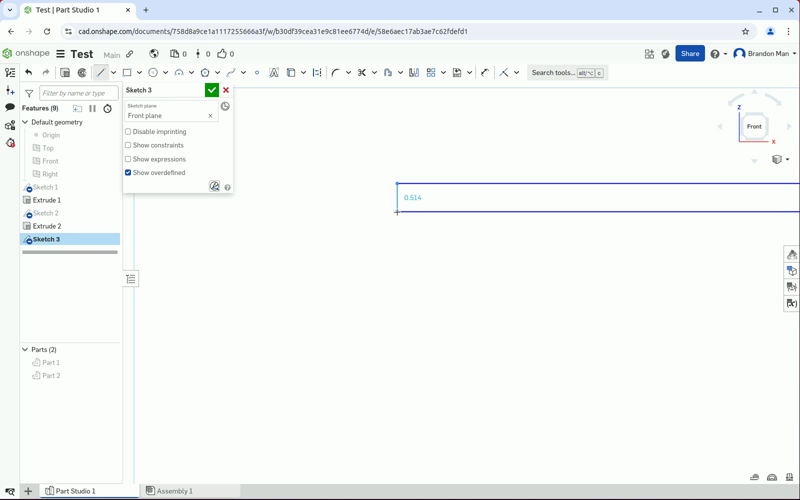
key_up(shift)
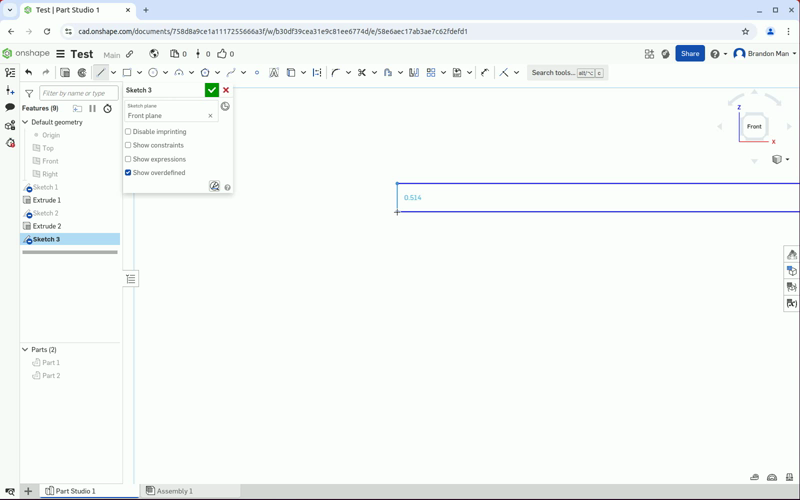
click(397, 211)
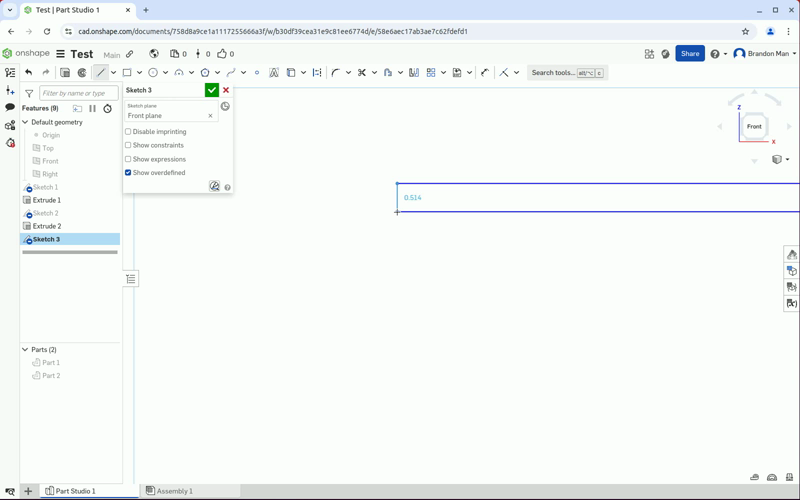
scroll(-6)
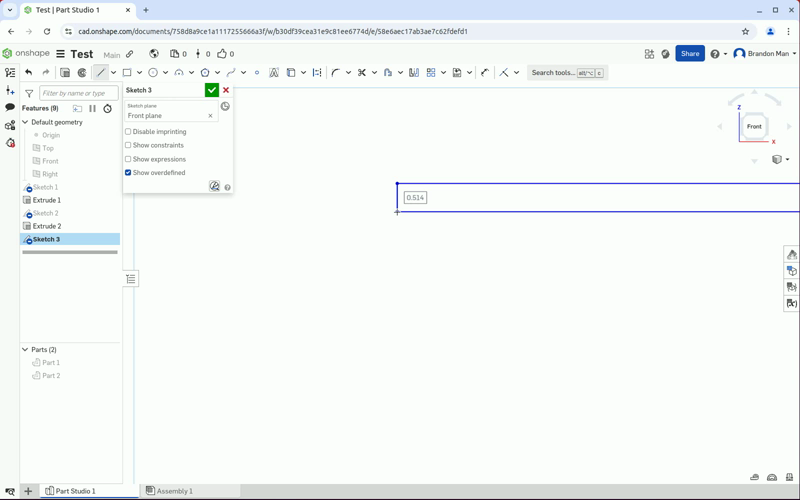
scroll(-6)
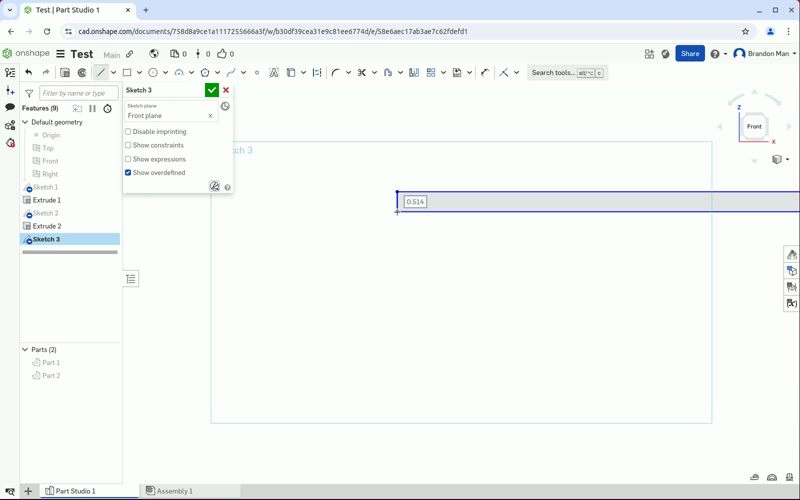
scroll(-6)
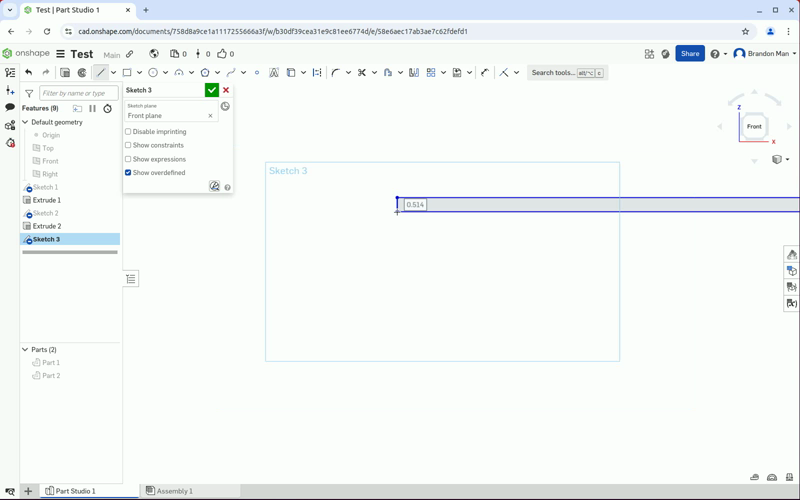
scroll(-6)
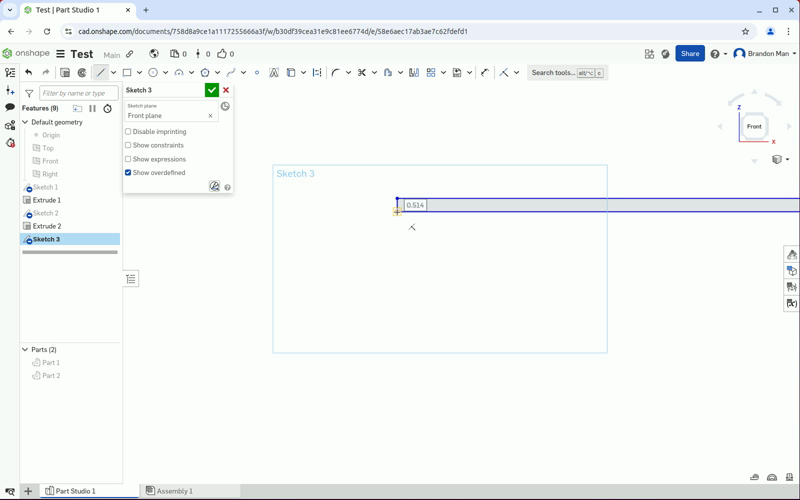
scroll(-6)
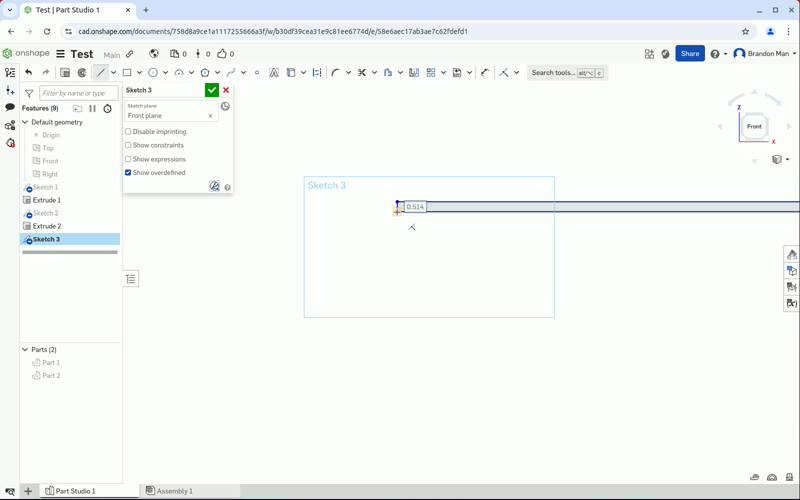
scroll(-6)
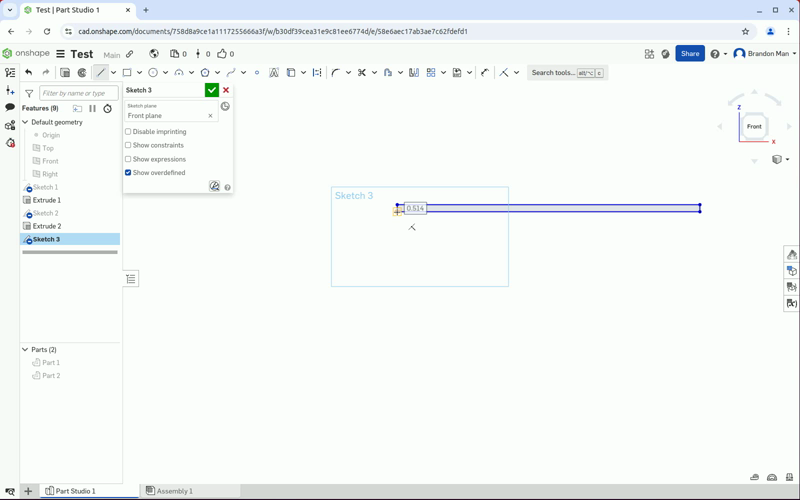
scroll(-6)
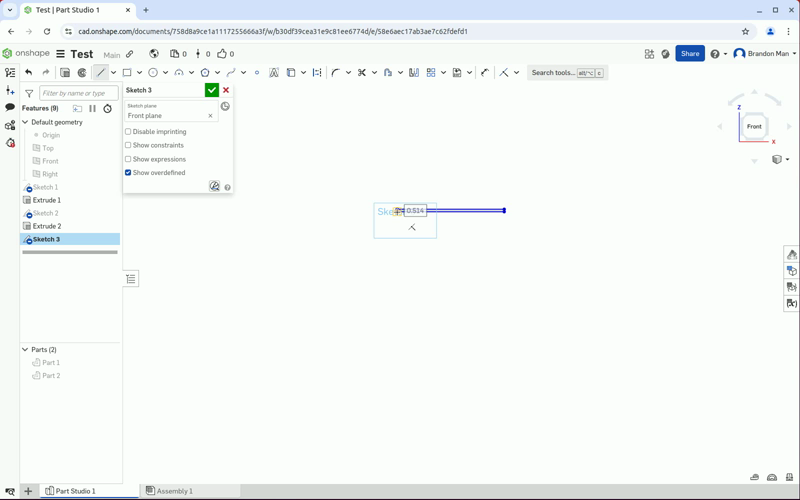
key(esc)
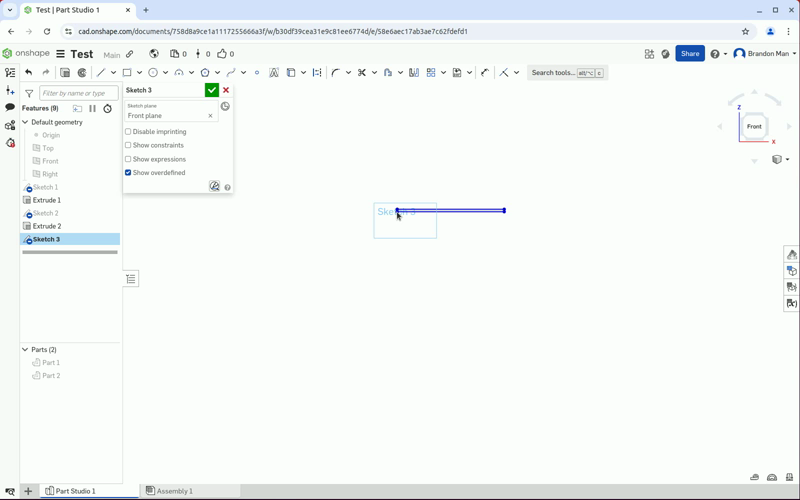
mouse_move(400, 210)
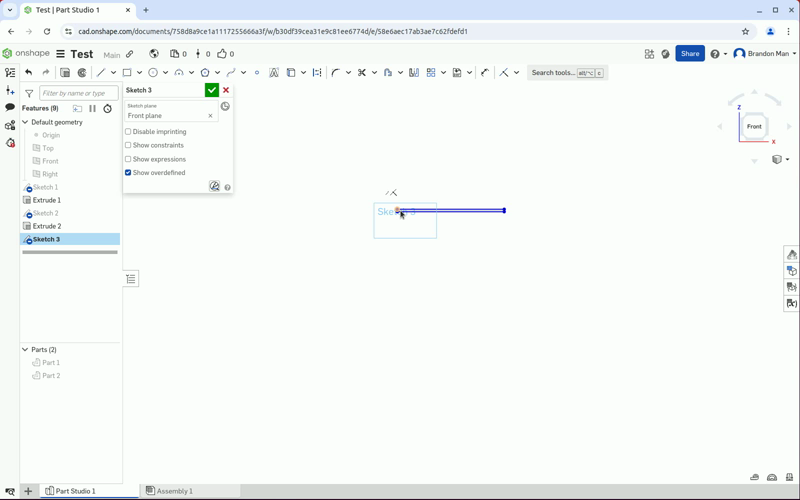
scroll(6)
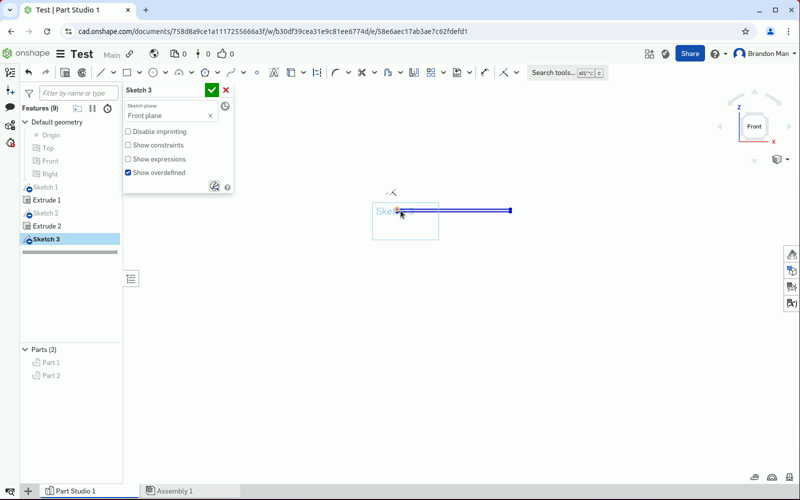
scroll(6)
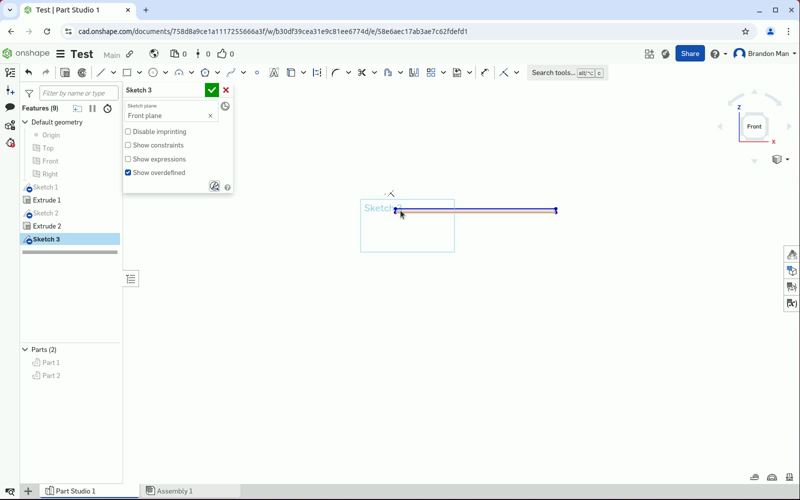
scroll(6)
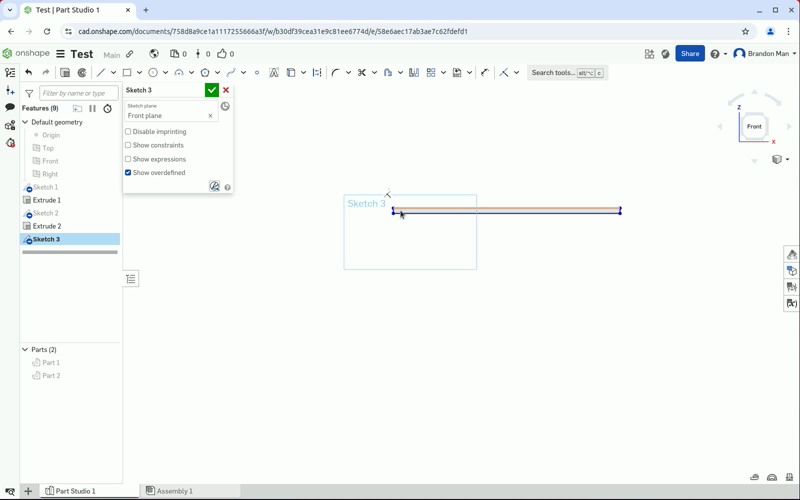
scroll(6)
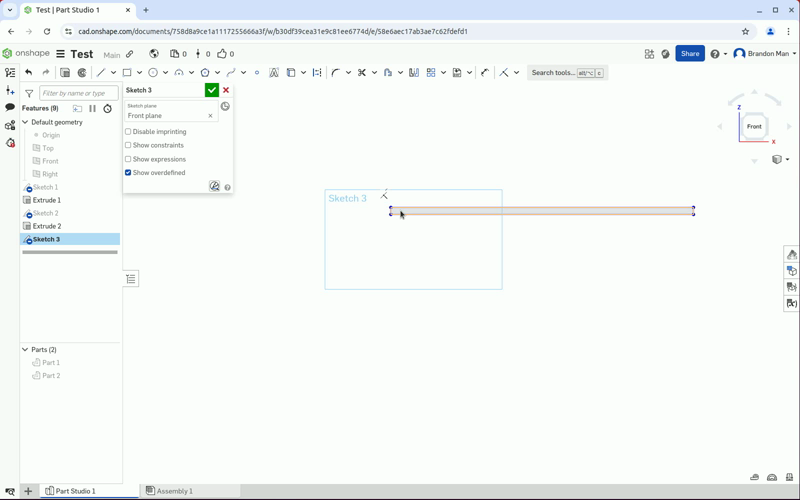
scroll(6)
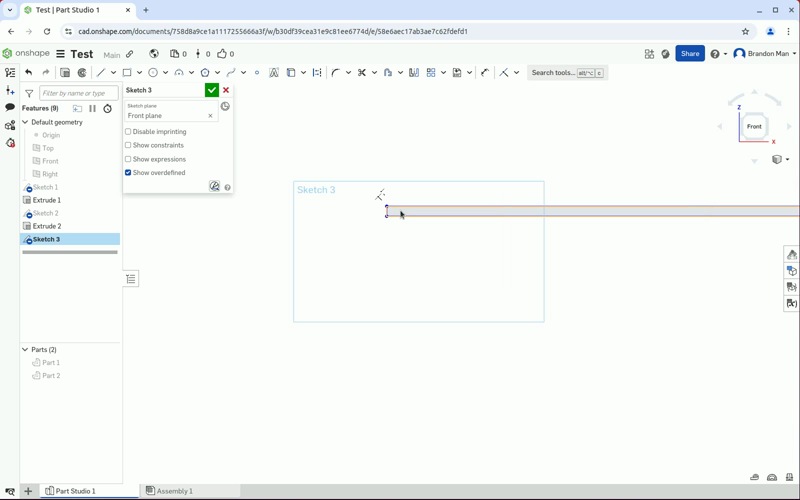
scroll(6)
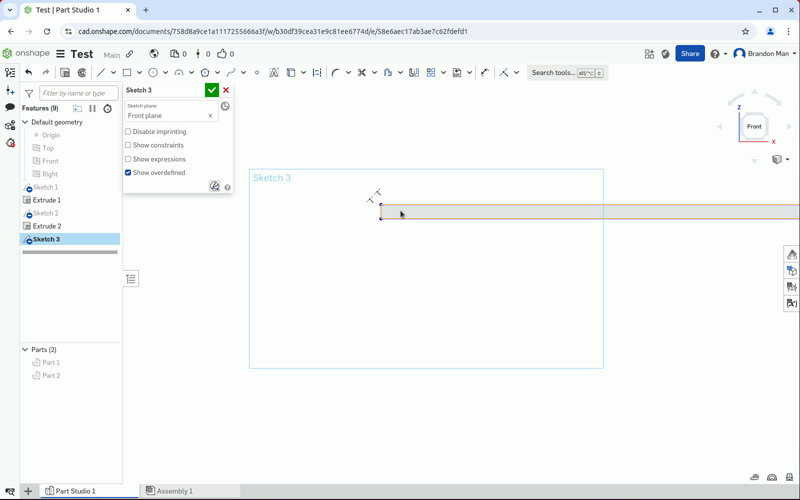
scroll(6)
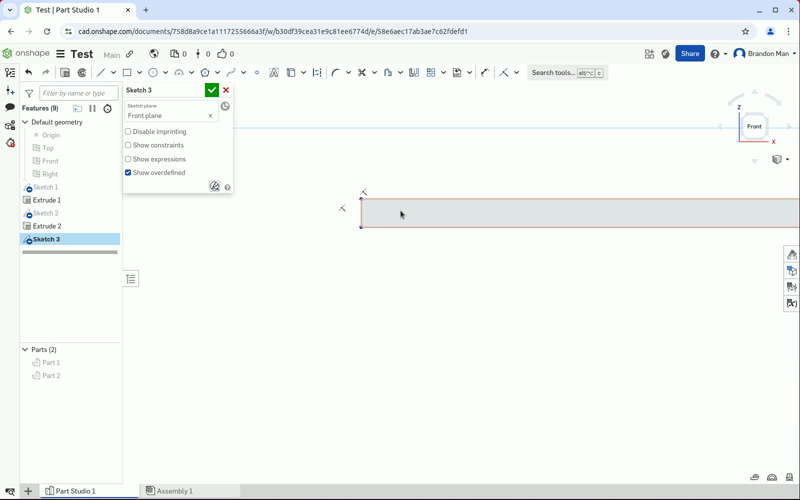
click(400, 210)
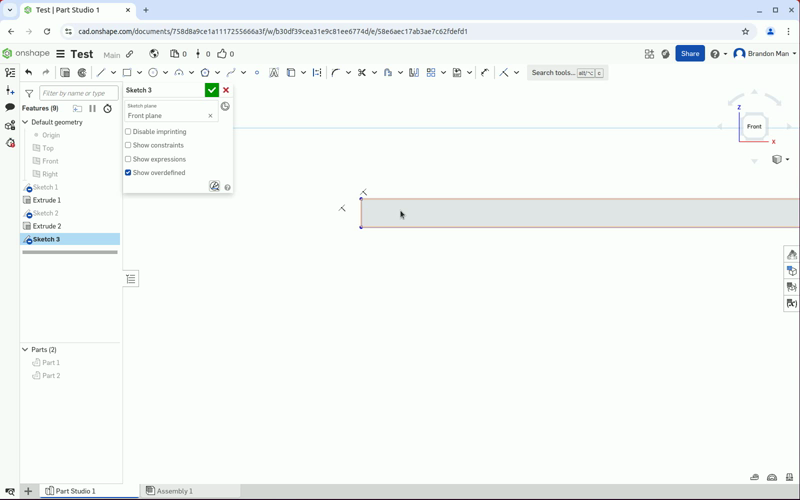
scroll(-6)
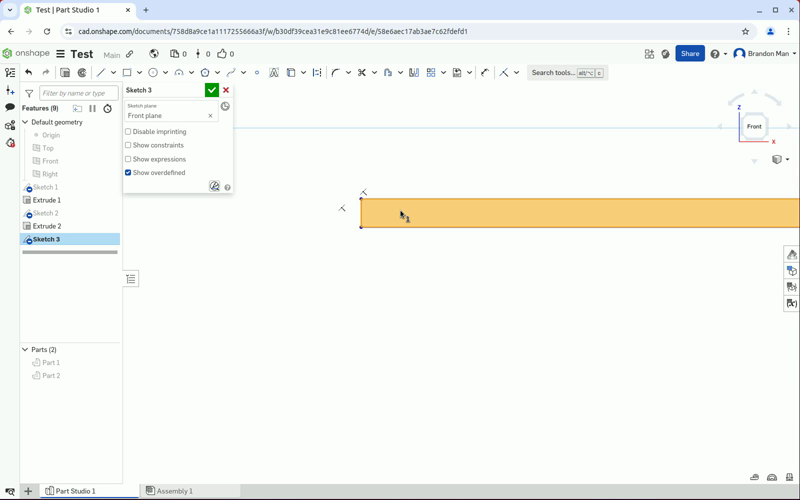
scroll(-6)
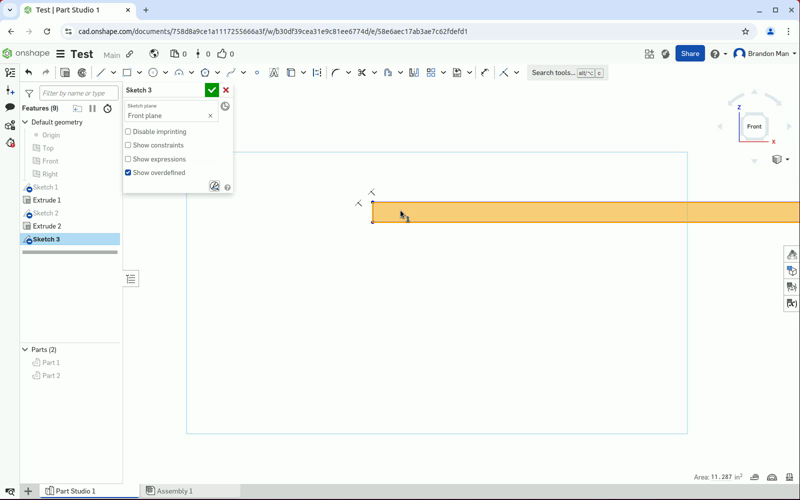
scroll(-6)
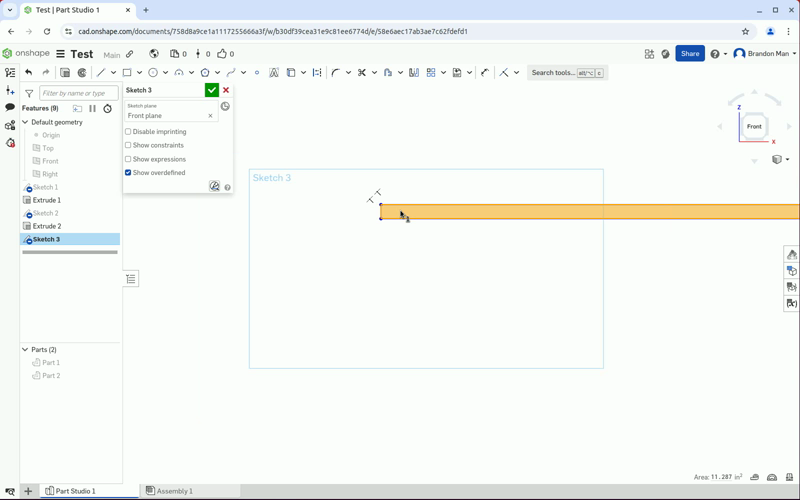
scroll(-6)
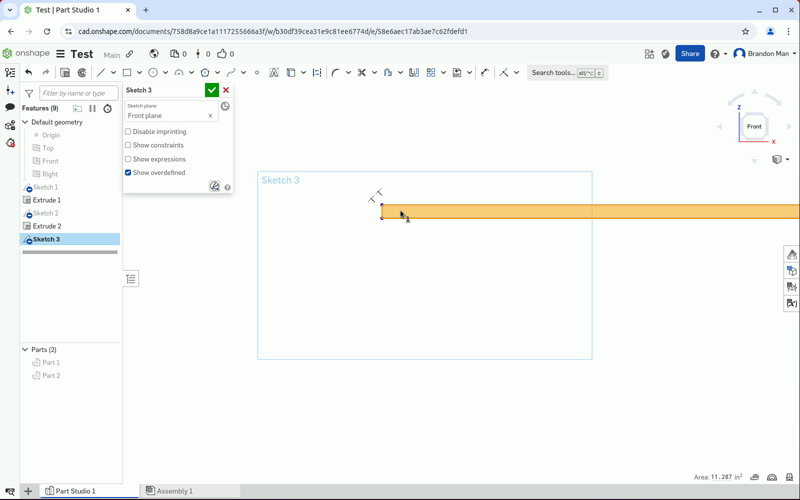
scroll(-6)
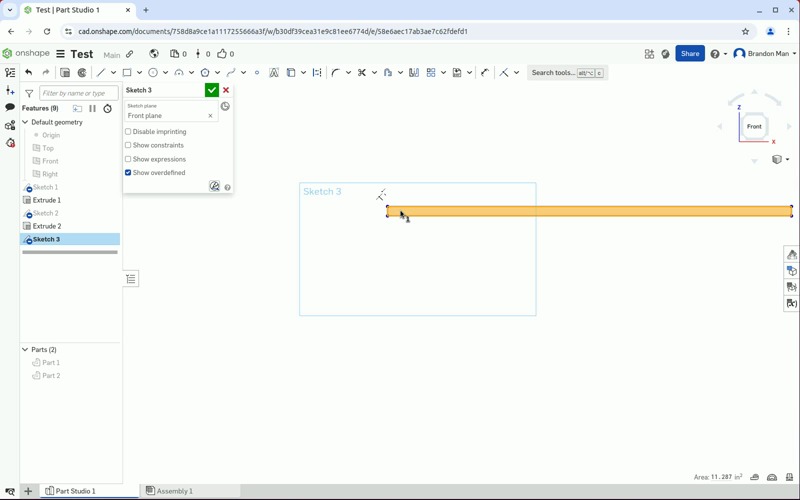
scroll(-6)
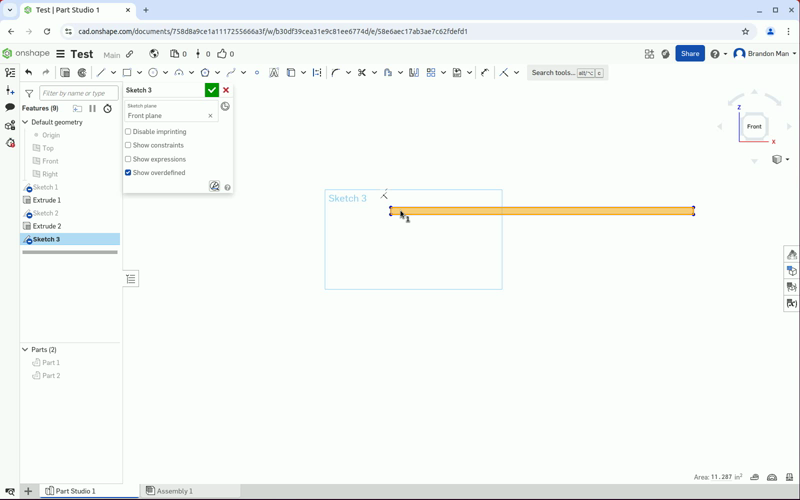
scroll(-6)
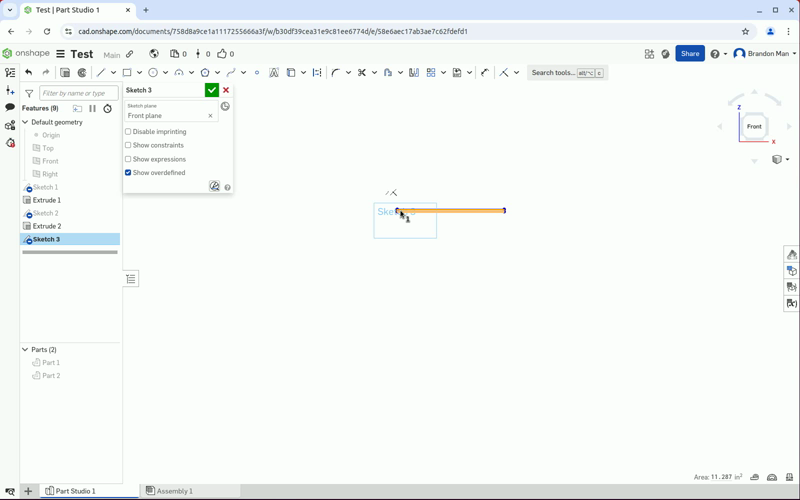
mouse_move(73, 352)
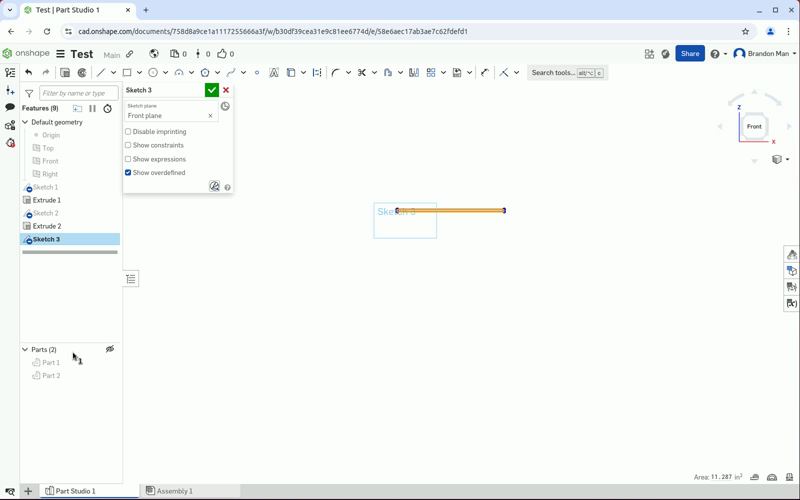
key(shift+y)
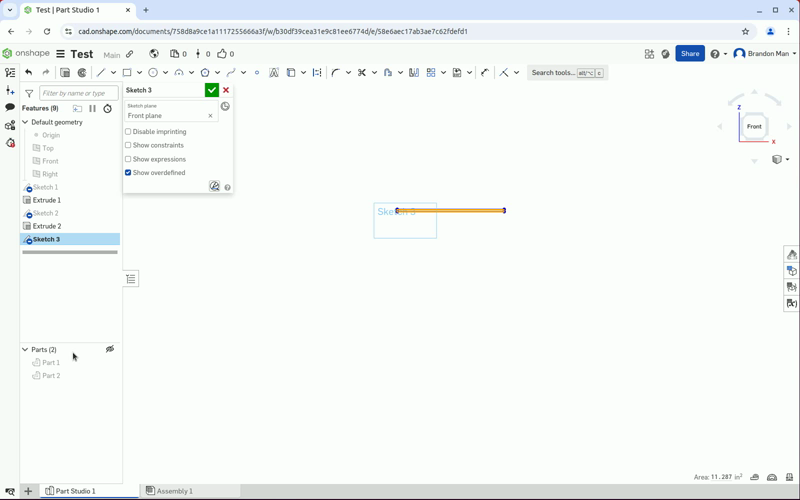
key(shift+e)
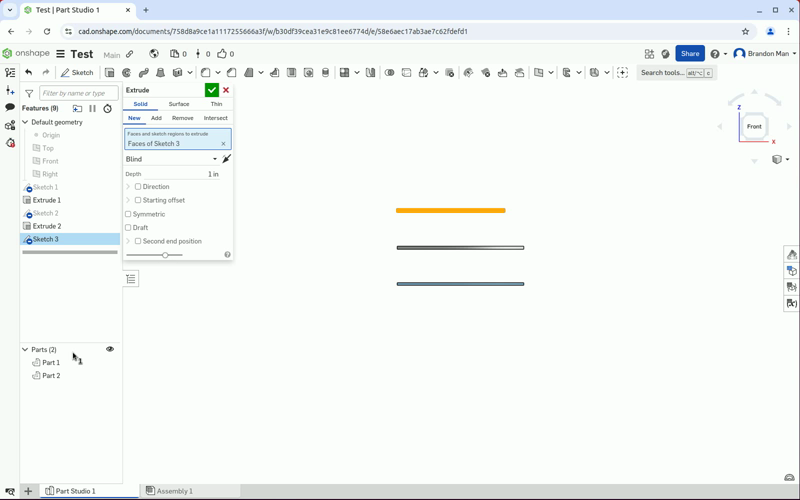
mouse_move(143, 106)
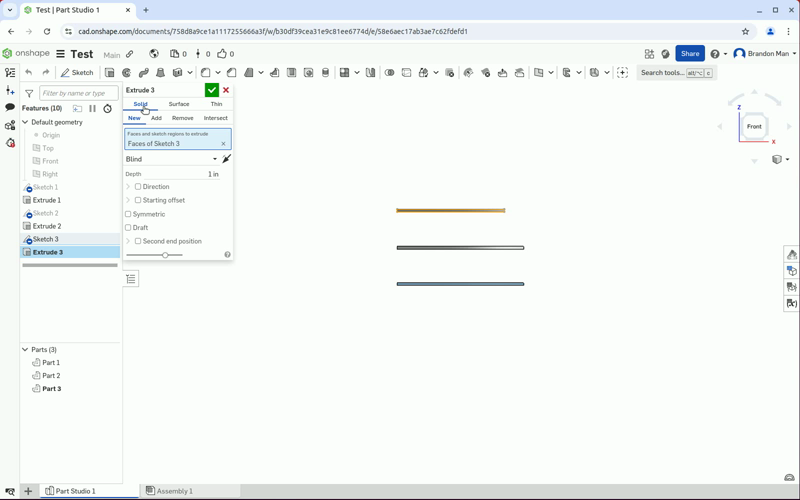
click(143, 106)
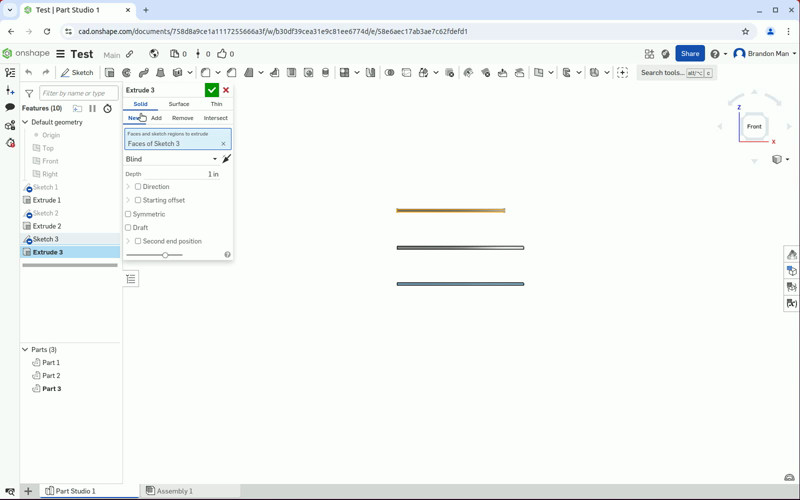
mouse_move(137, 120)
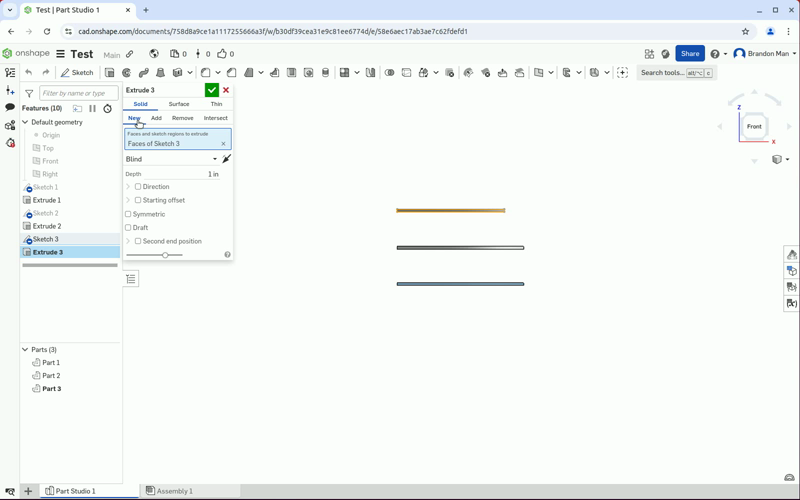
click(137, 120)
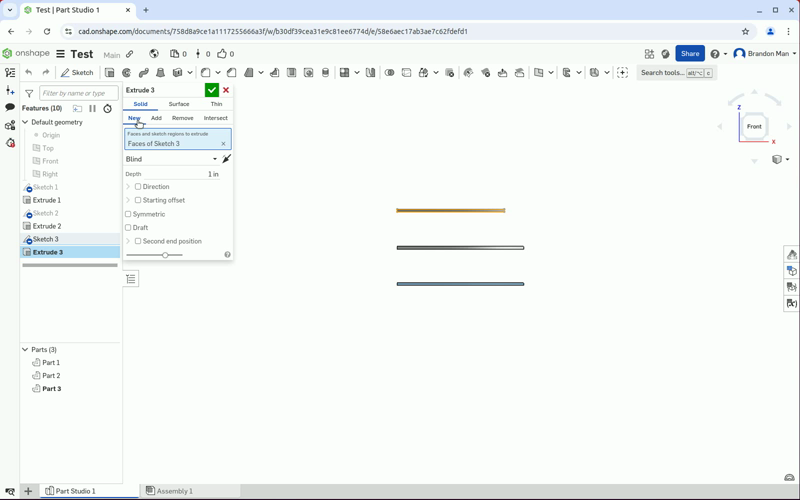
key(tab, 4)
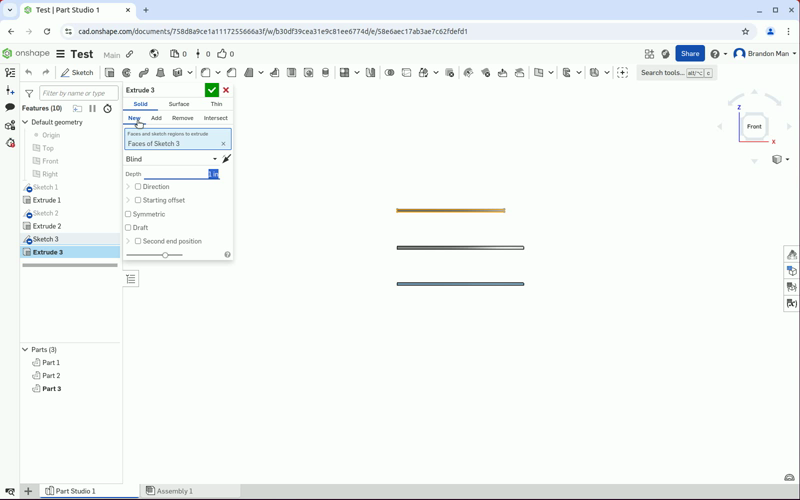
text(5.777)
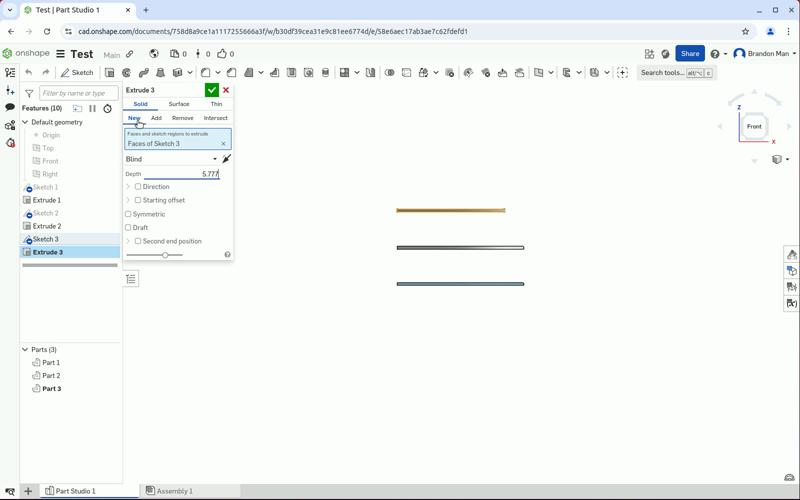
key(enter)
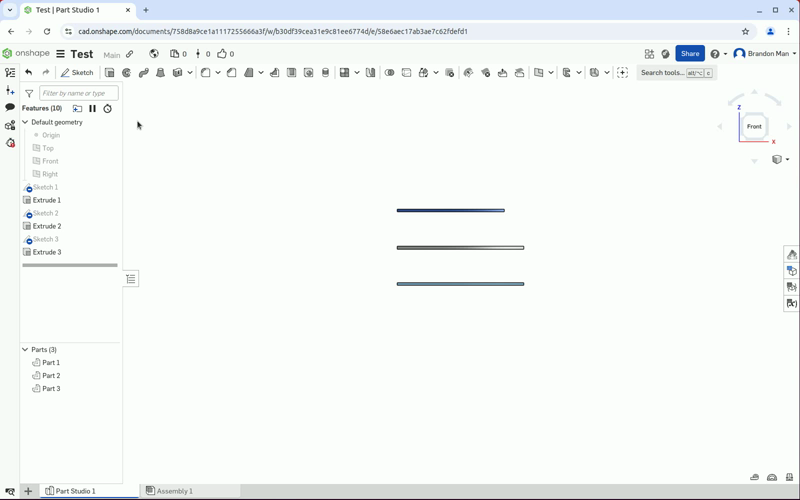
key(shift+h)
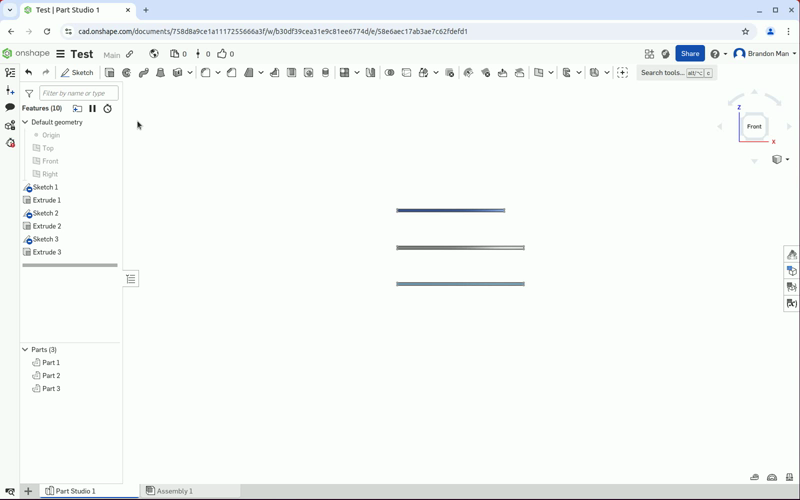
key(shift+h)
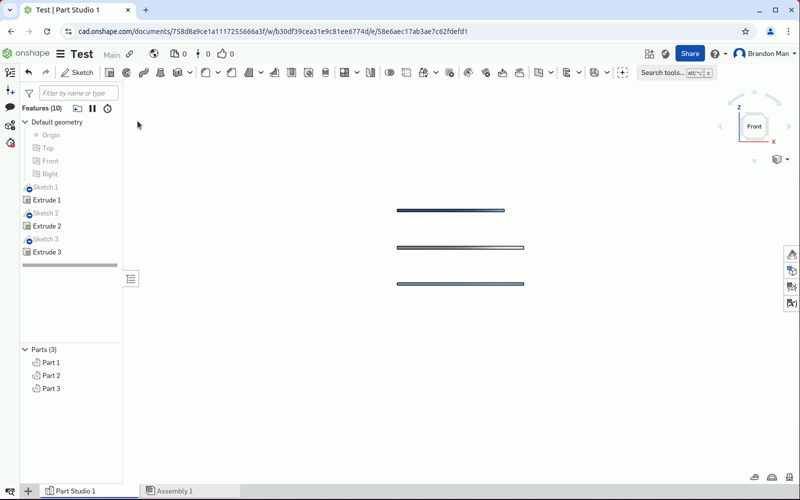
mouse_move(73, 189)
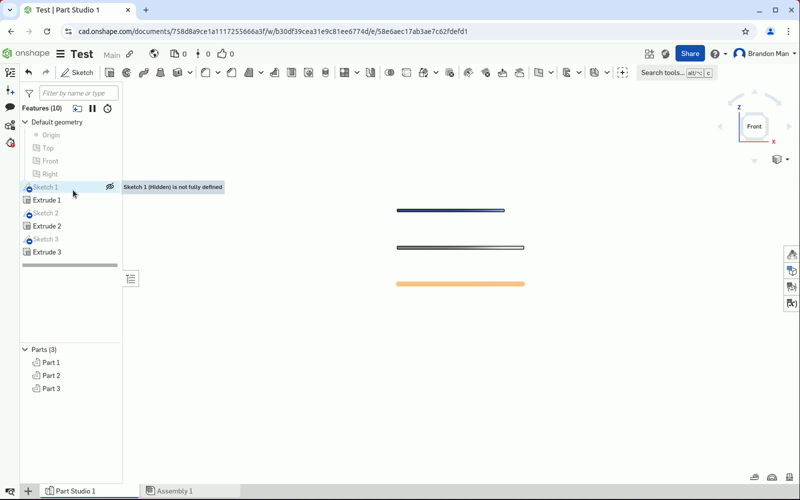
click(73, 189)
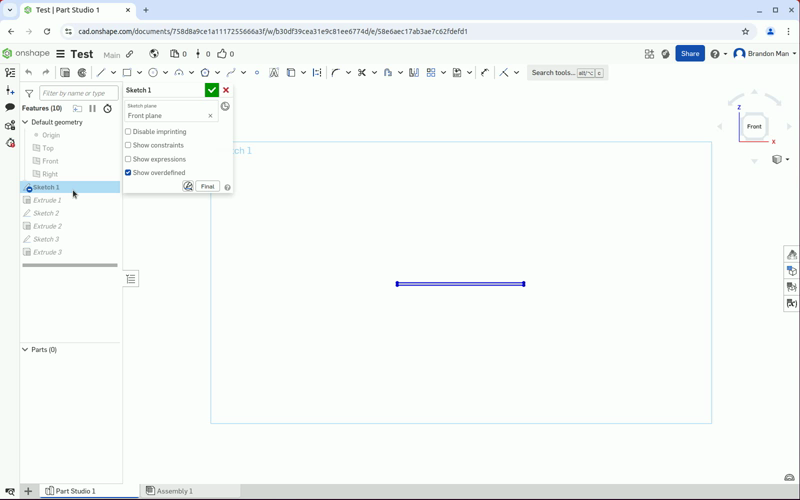
mouse_move(229, 92)
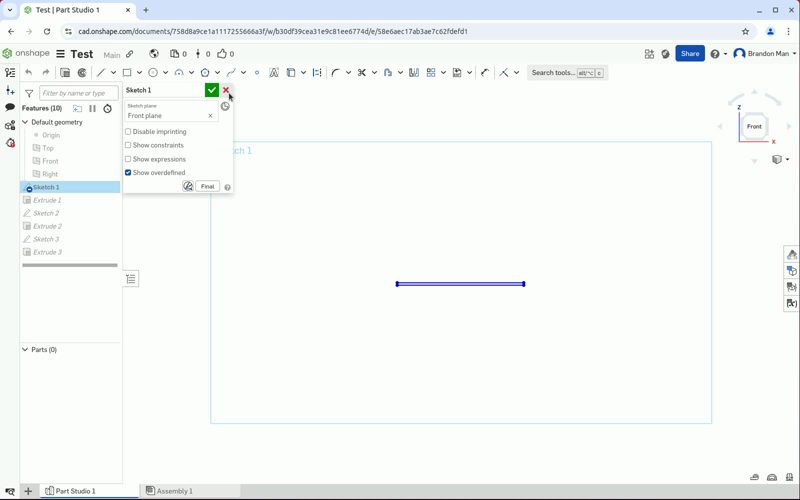
click(229, 92)
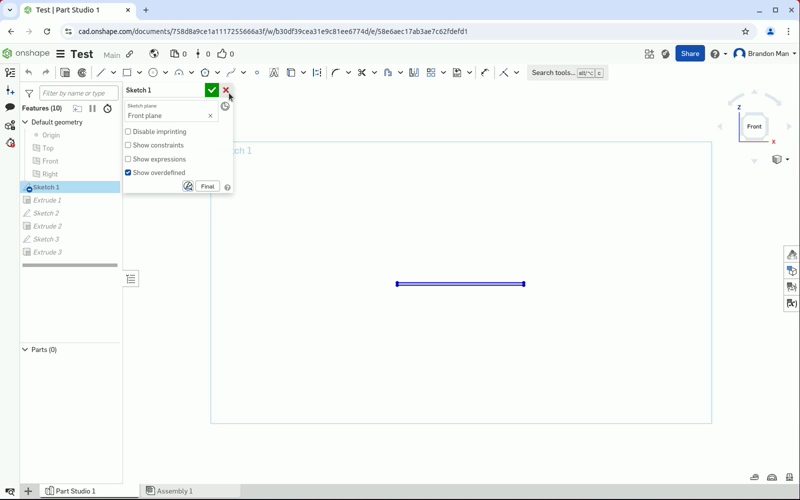
key(shift+s)
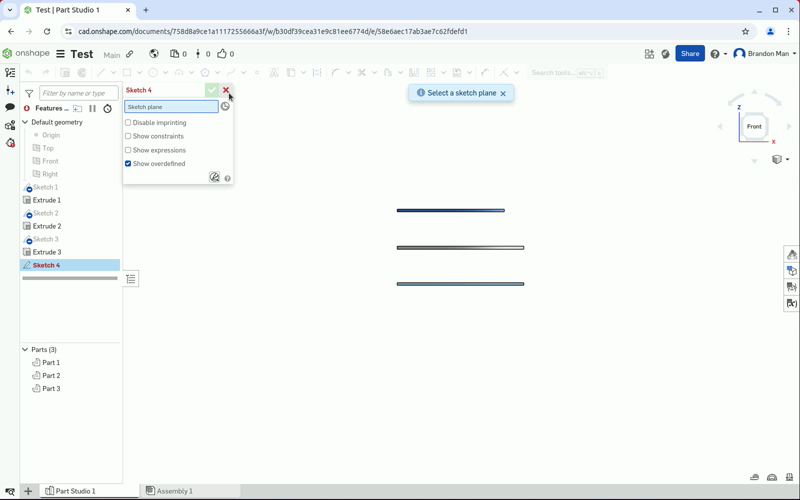
mouse_move(73, 163)
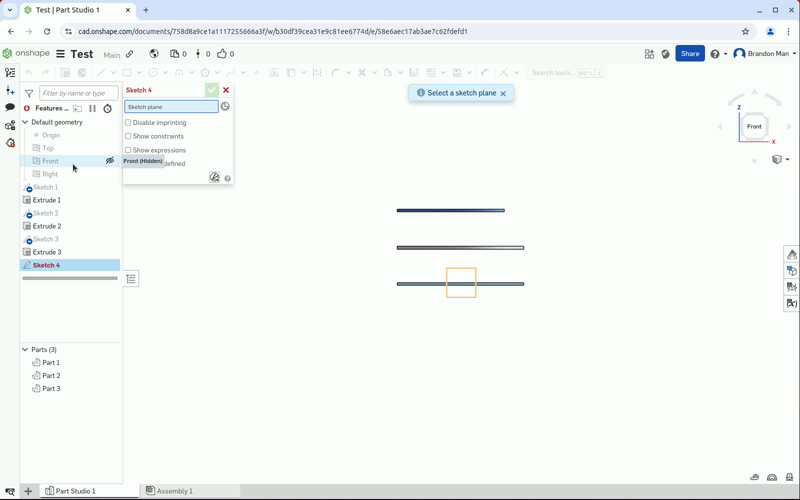
click(73, 163)
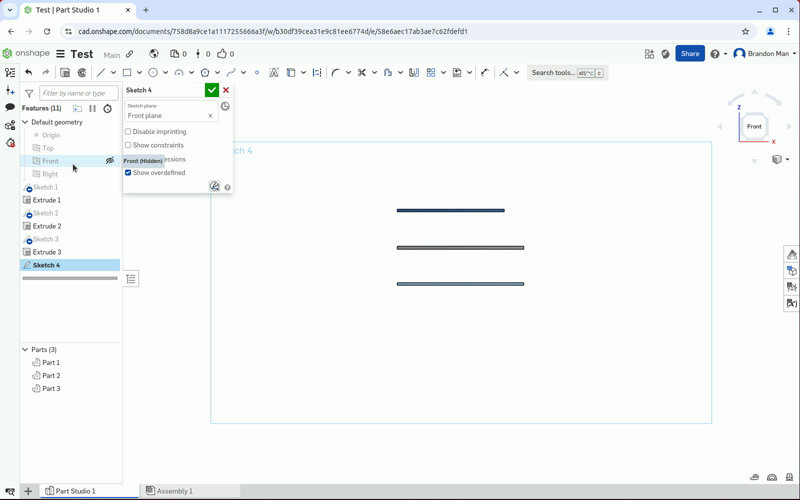
mouse_move(73, 352)
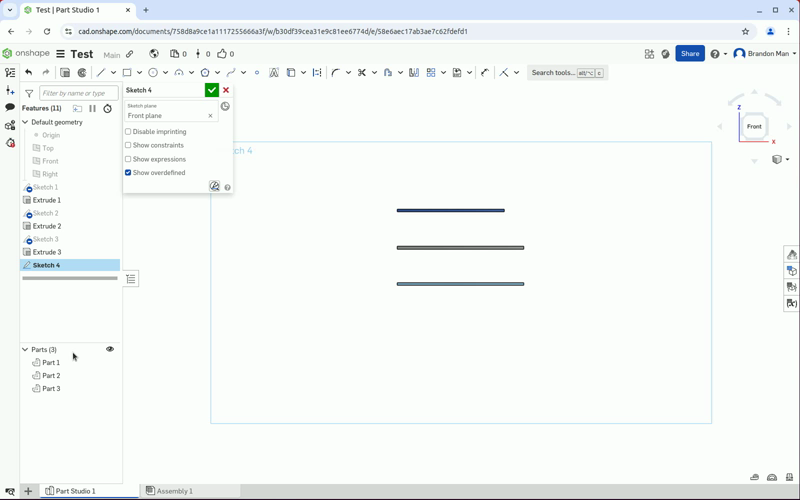
key(y)
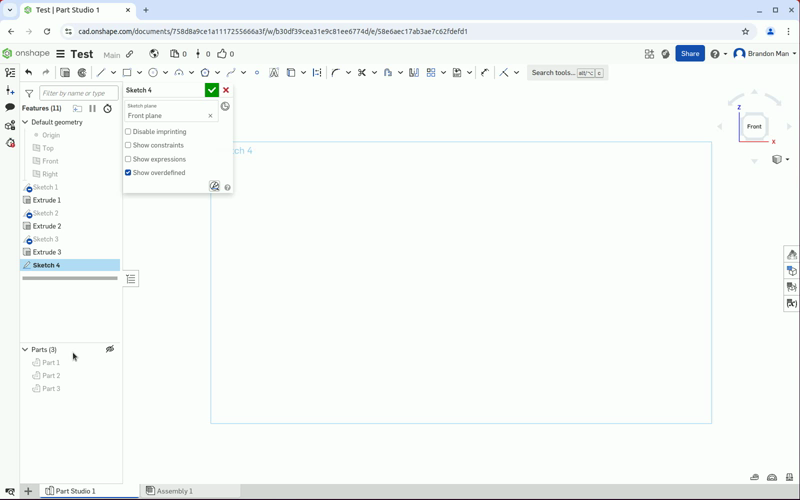
key(l)
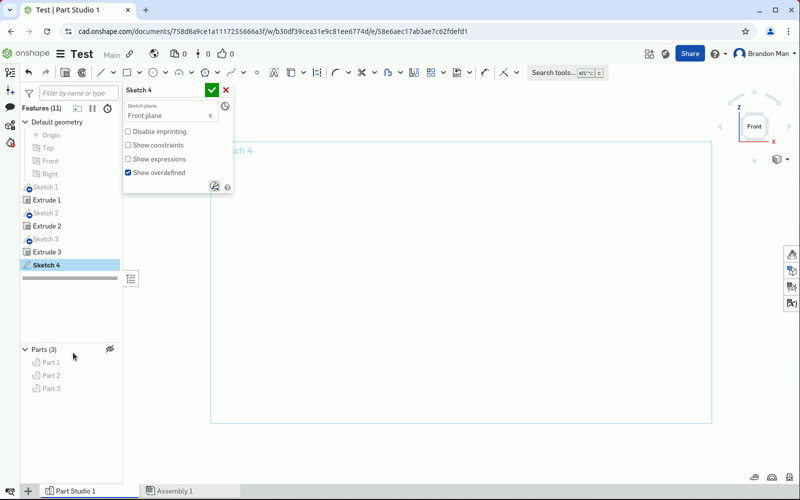
key_down(shift)
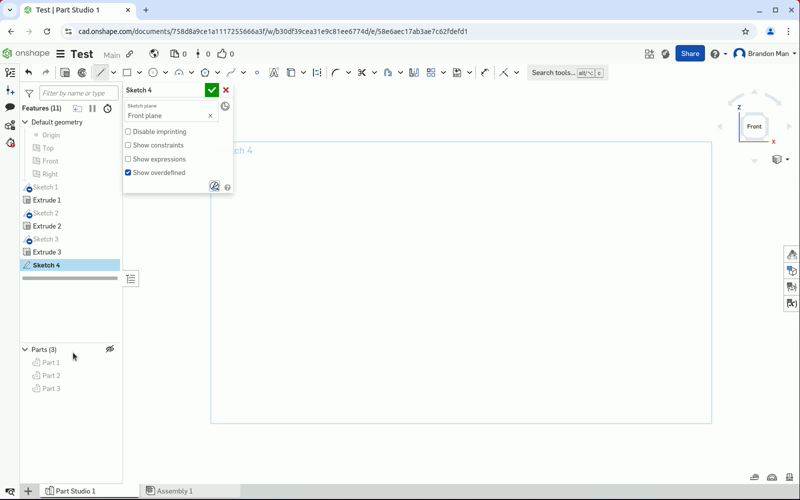
mouse_move(397, 175)
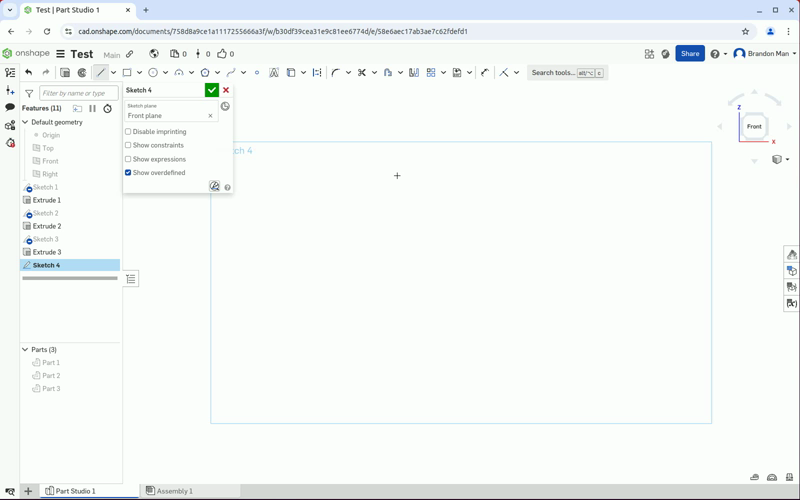
click(397, 175)
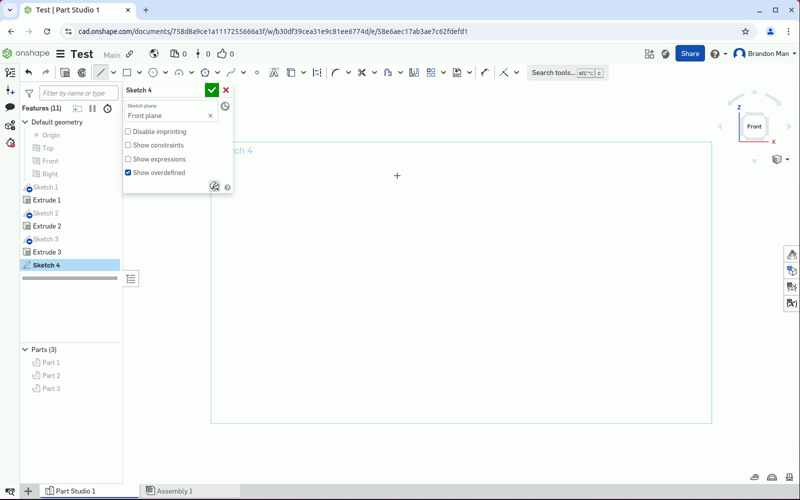
key_up(shift)
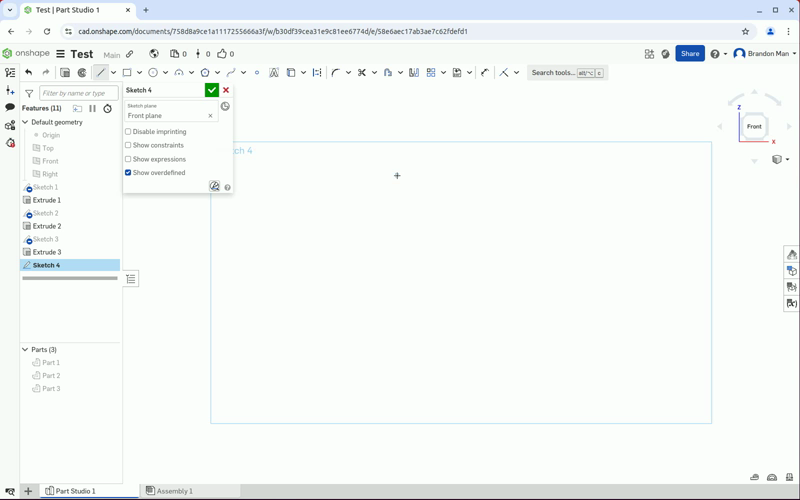
key_down(shift)
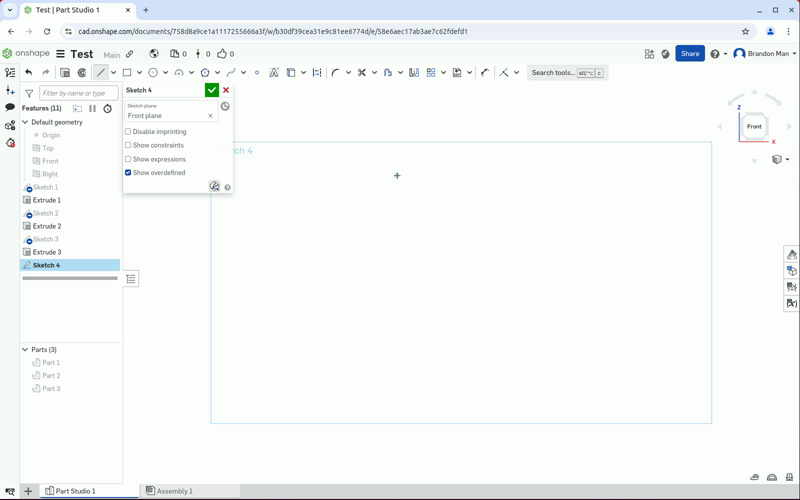
mouse_move(504, 175)
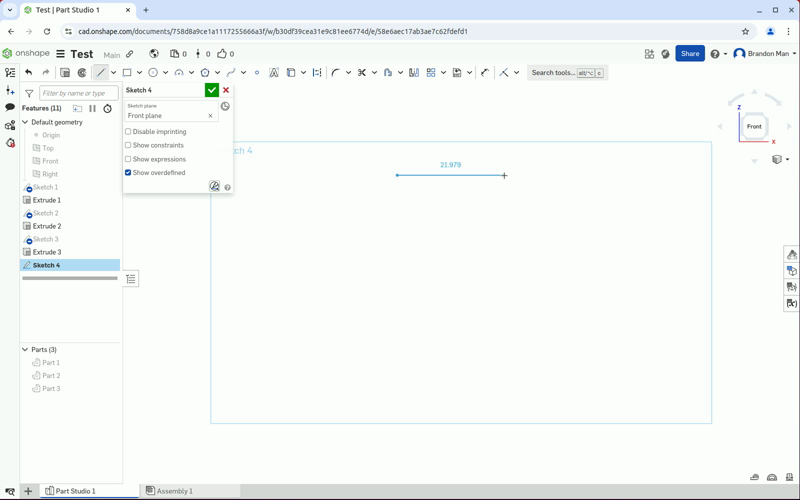
click(504, 175)
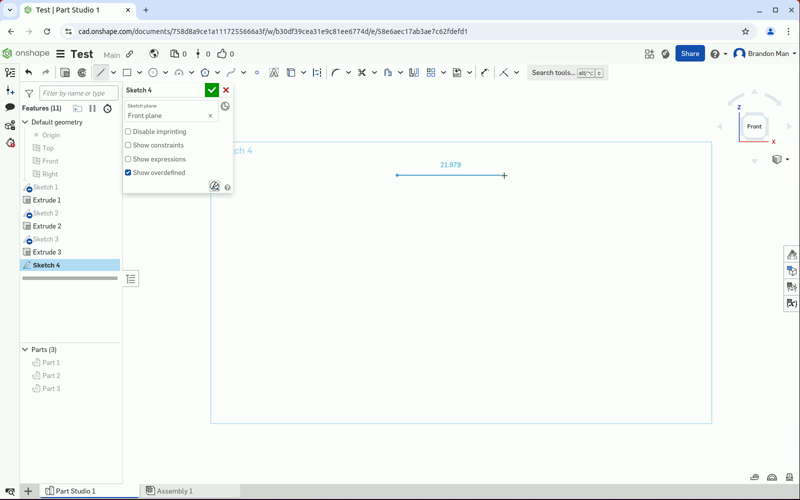
key_up(shift)
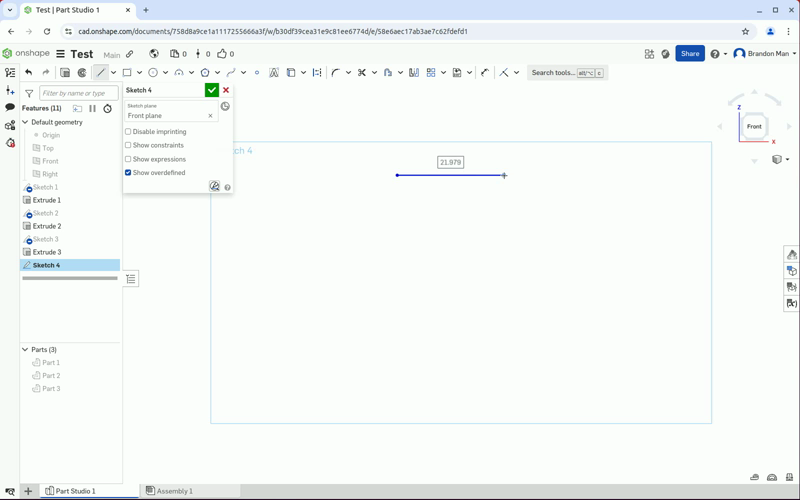
key_down(shift)
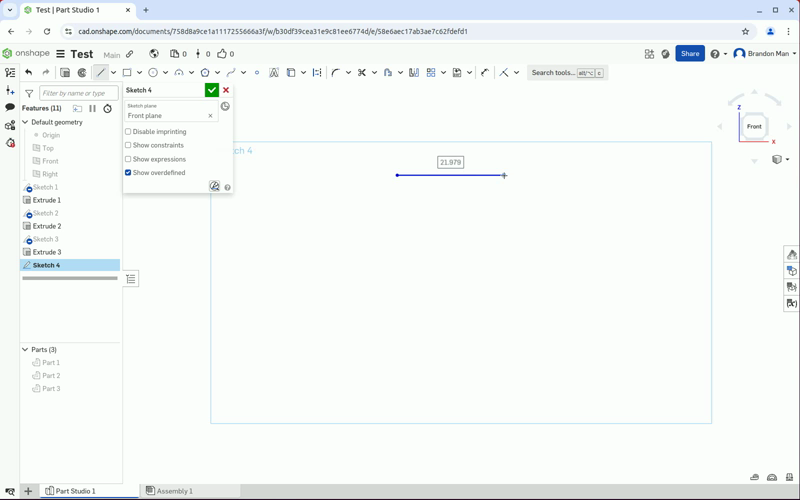
mouse_move(534, 175)
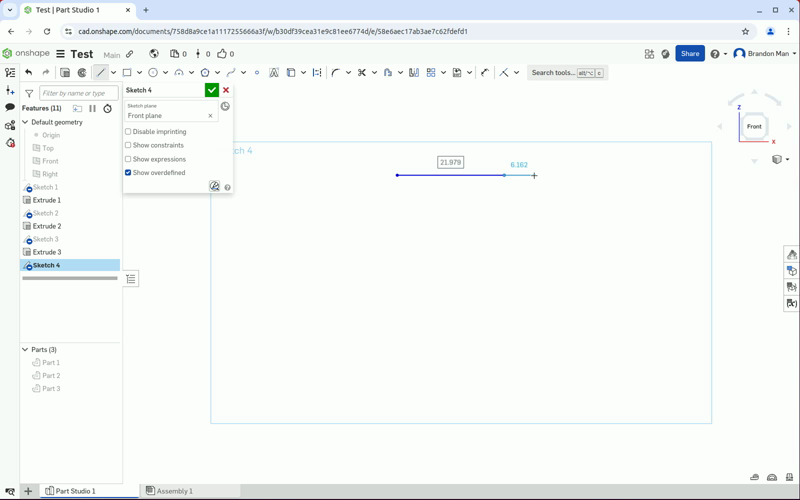
mouse_move(504, 172)
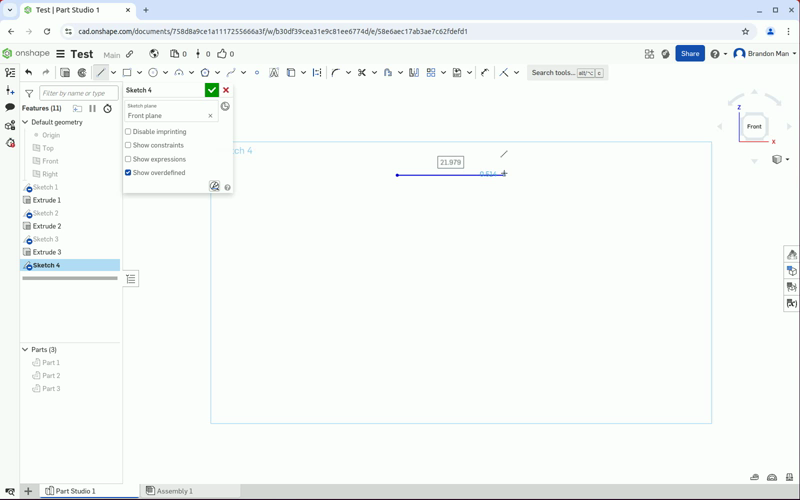
scroll(6)
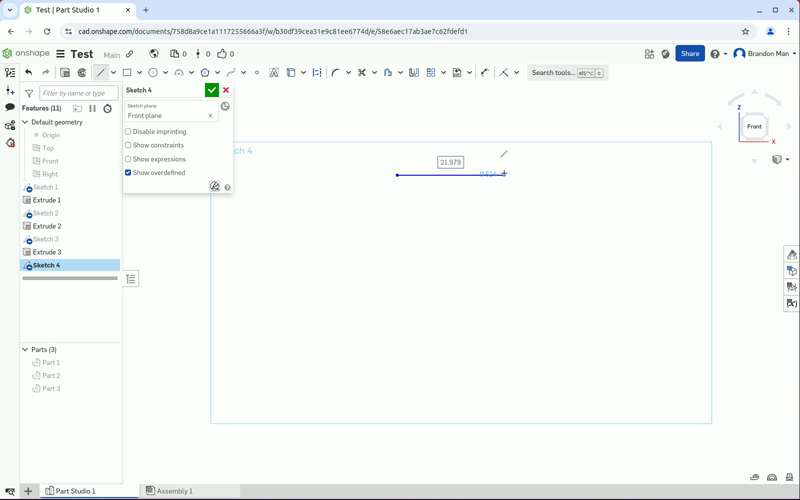
scroll(6)
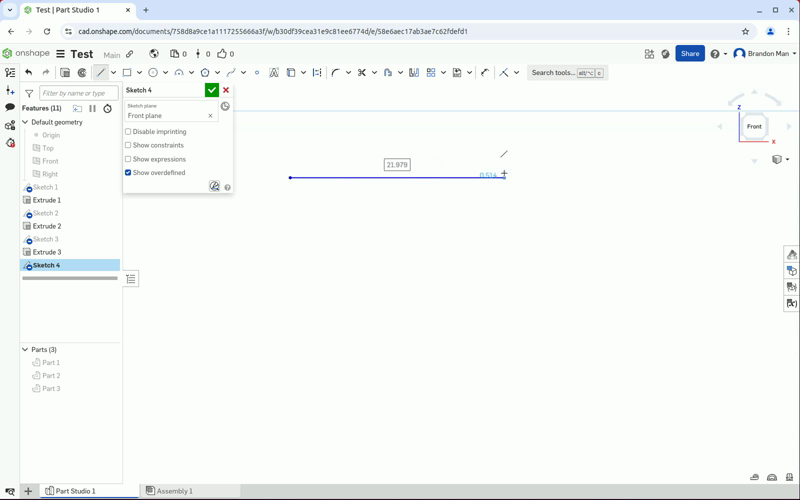
scroll(6)
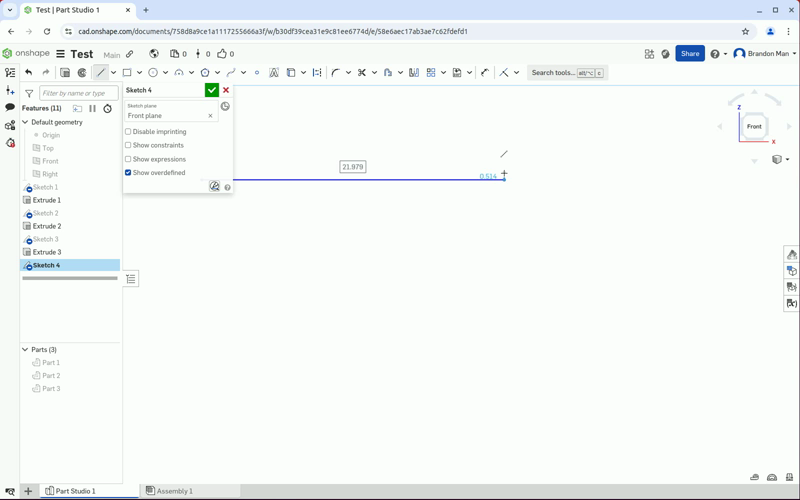
scroll(6)
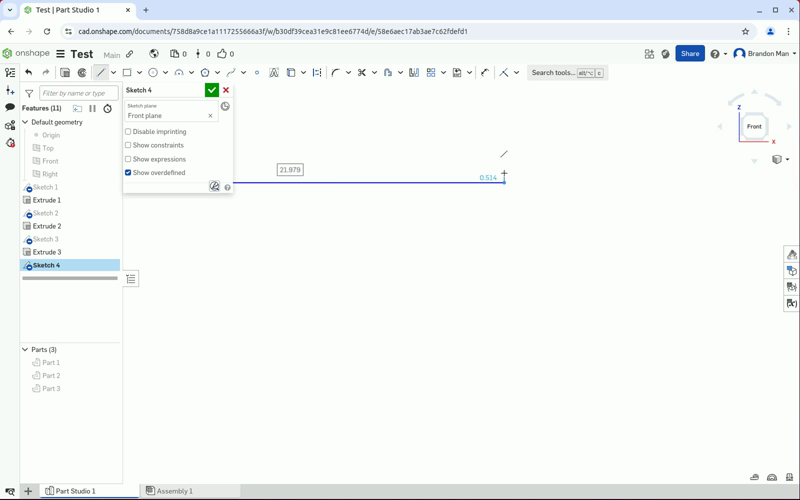
scroll(6)
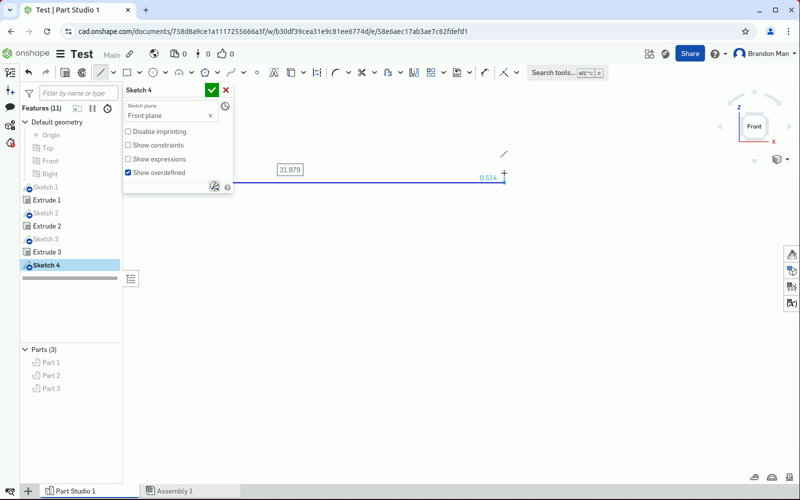
scroll(6)
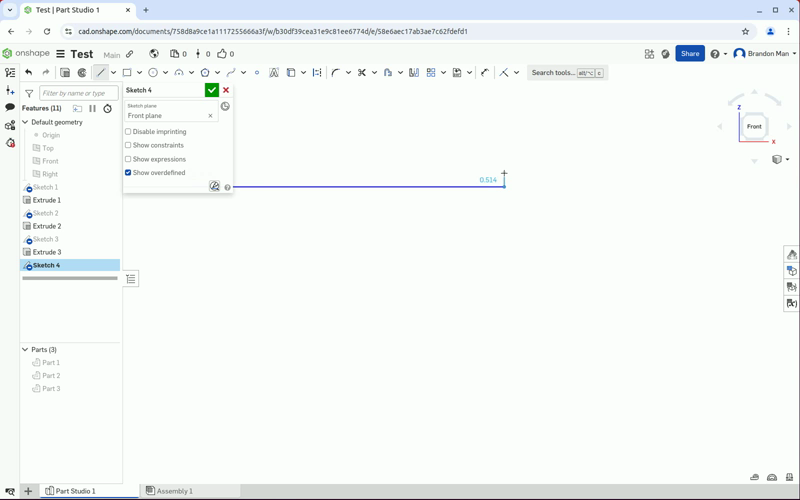
scroll(6)
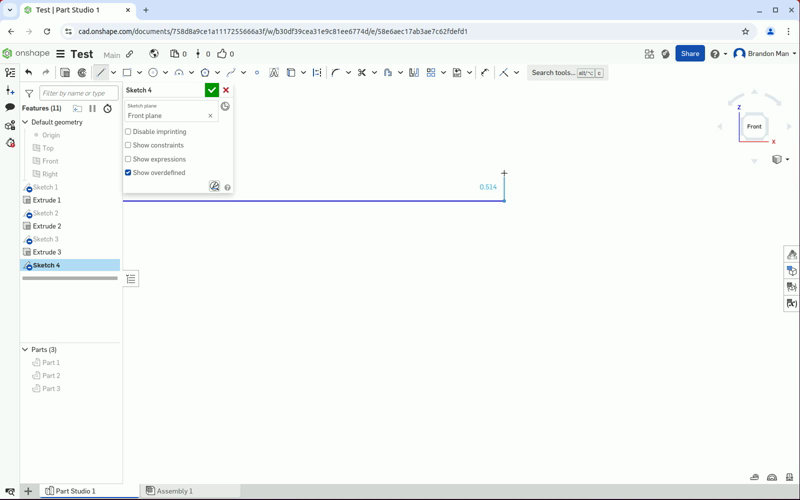
click(504, 172)
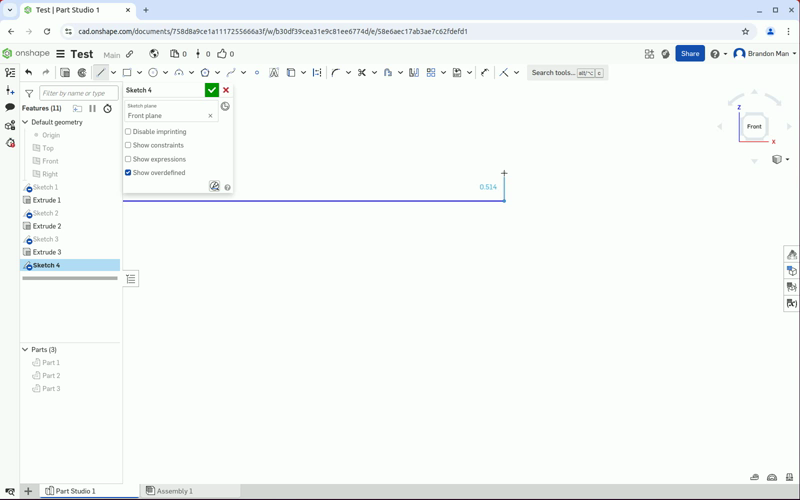
scroll(-6)
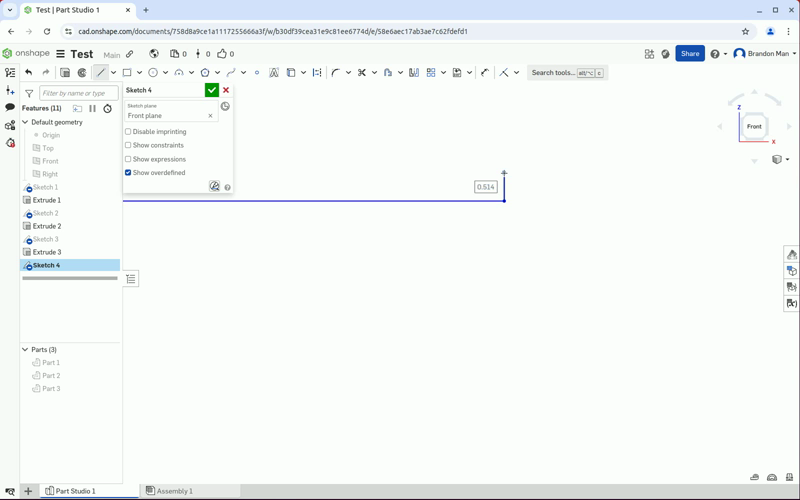
scroll(-6)
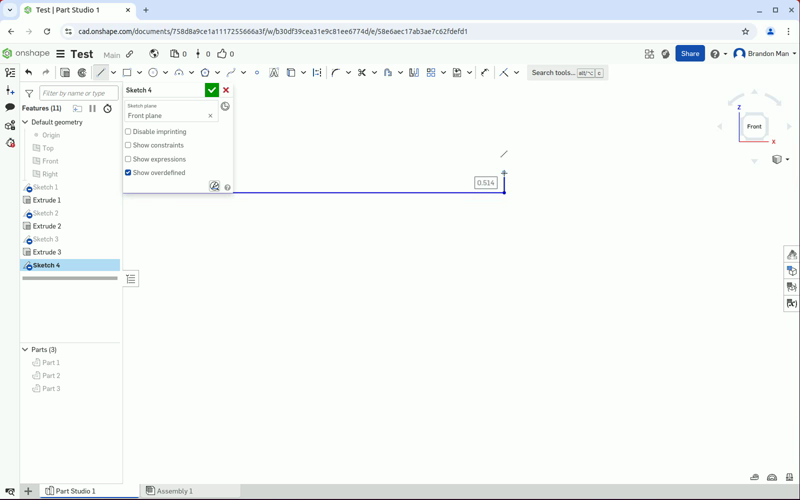
scroll(-6)
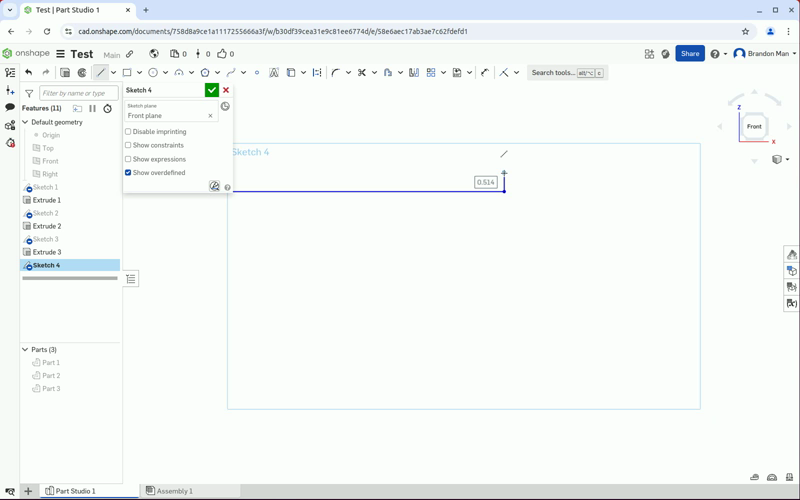
scroll(-6)
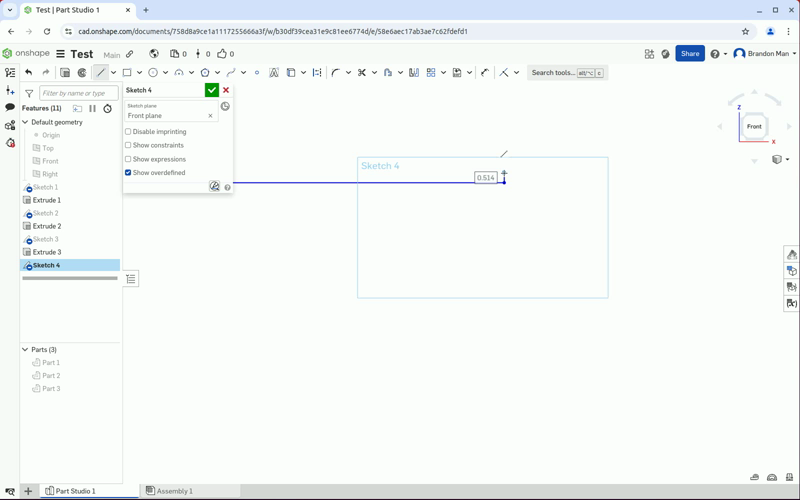
scroll(-6)
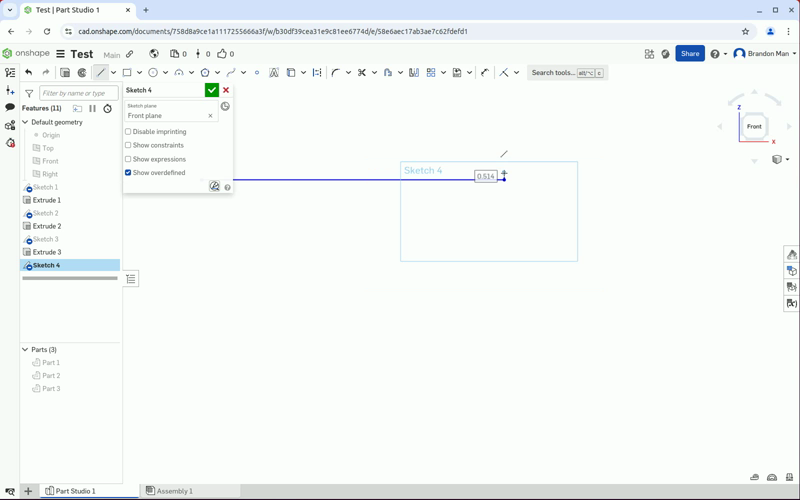
scroll(-6)
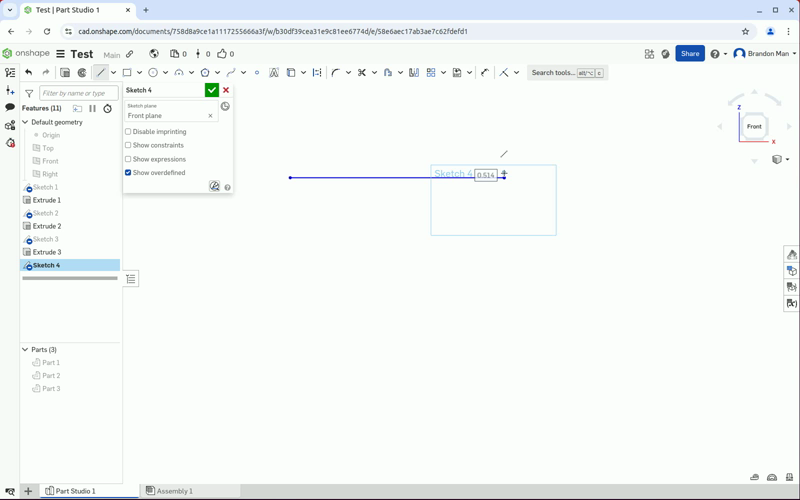
scroll(-6)
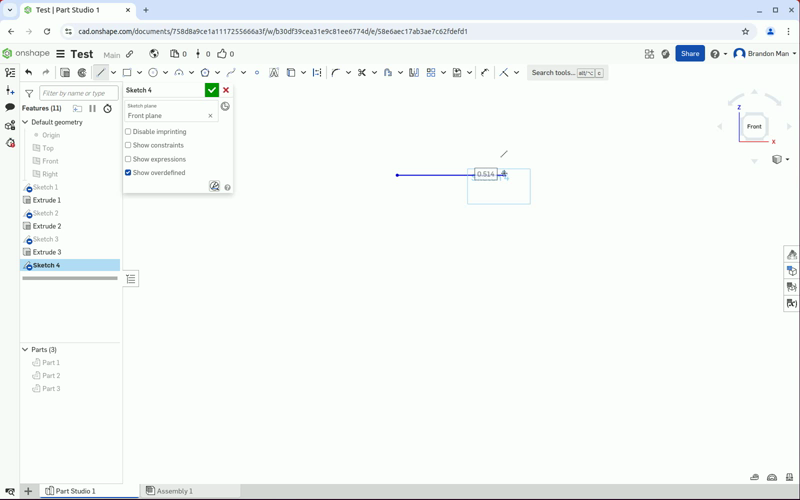
key_up(shift)
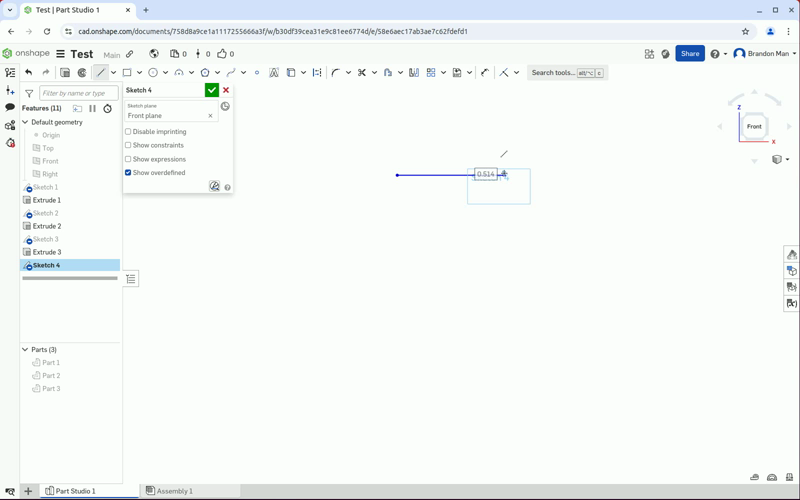
key_down(shift)
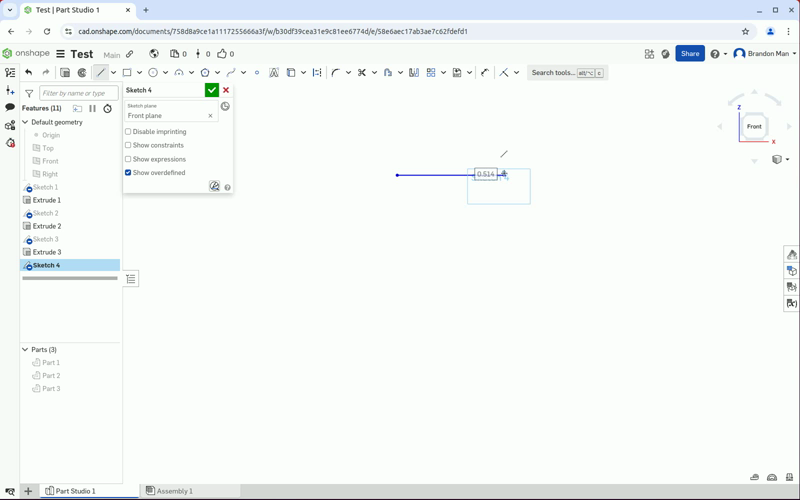
mouse_move(397, 172)
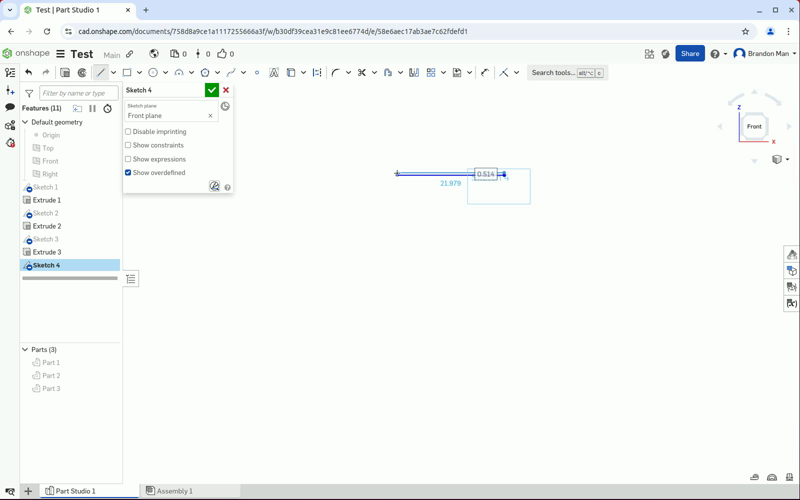
scroll(6)
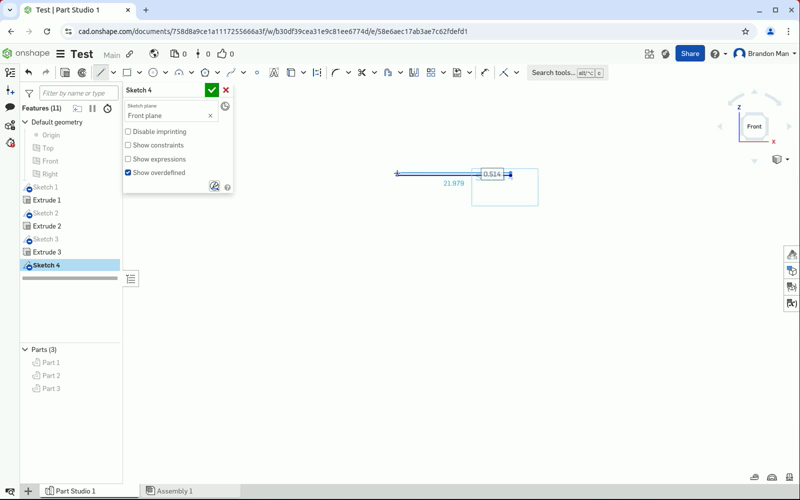
scroll(6)
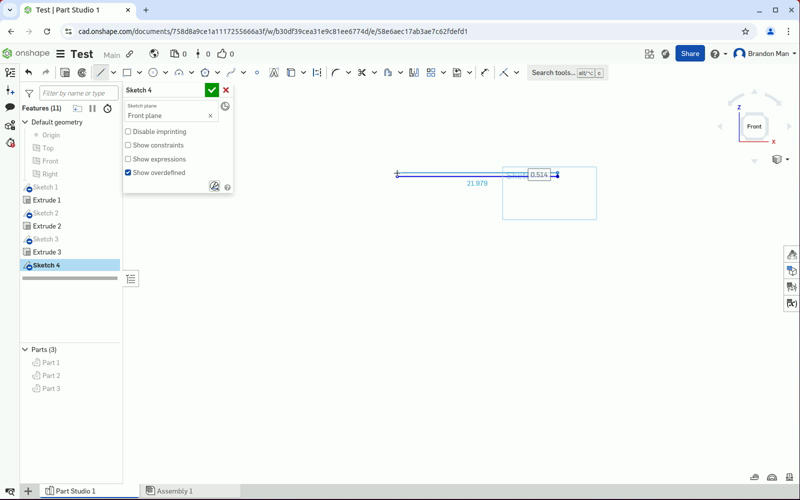
scroll(6)
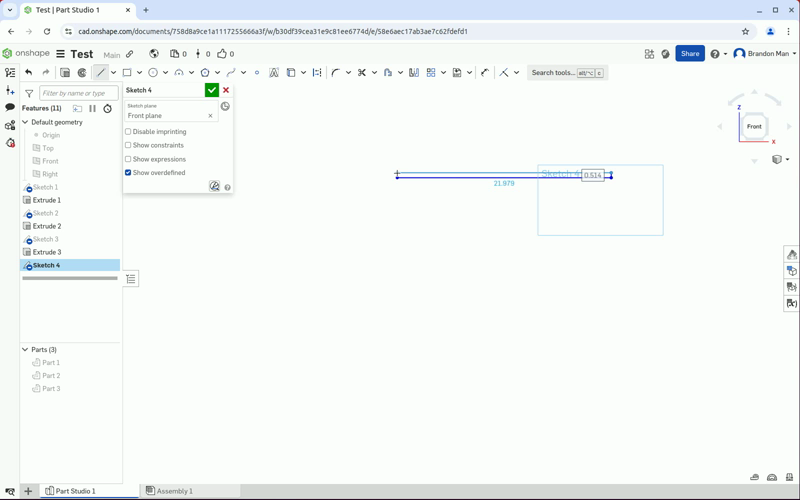
scroll(6)
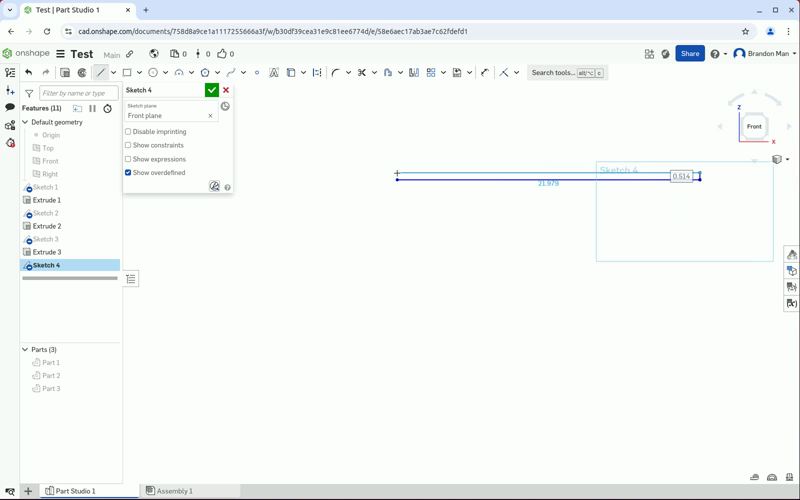
scroll(6)
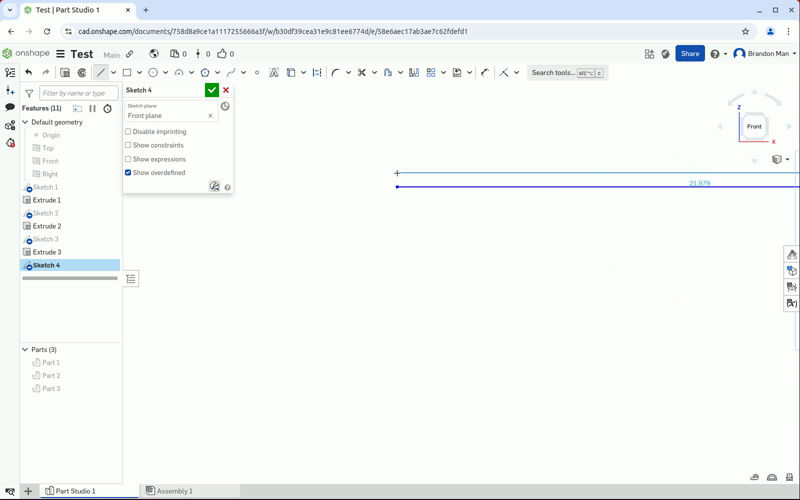
scroll(6)
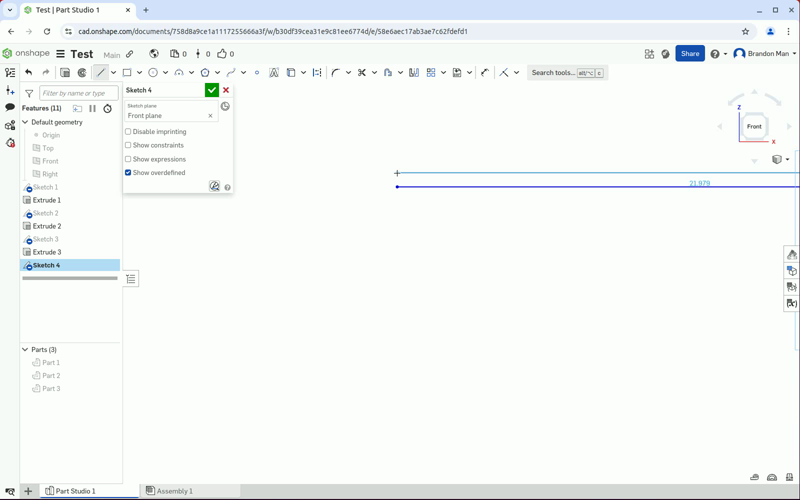
scroll(6)
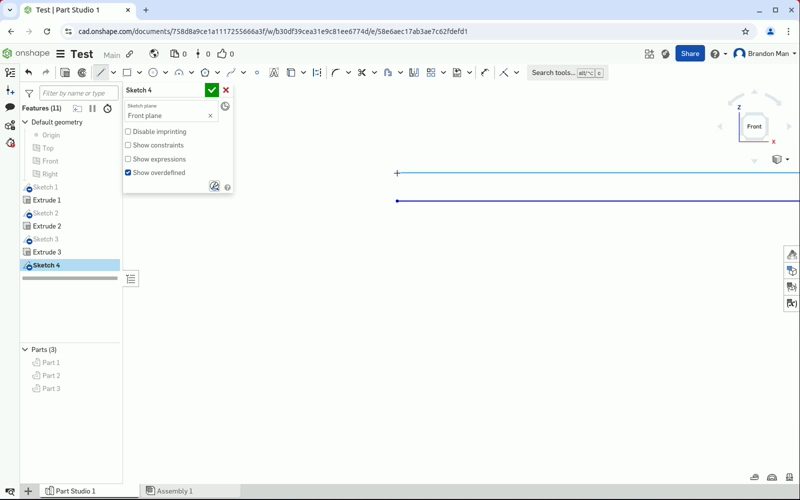
click(397, 172)
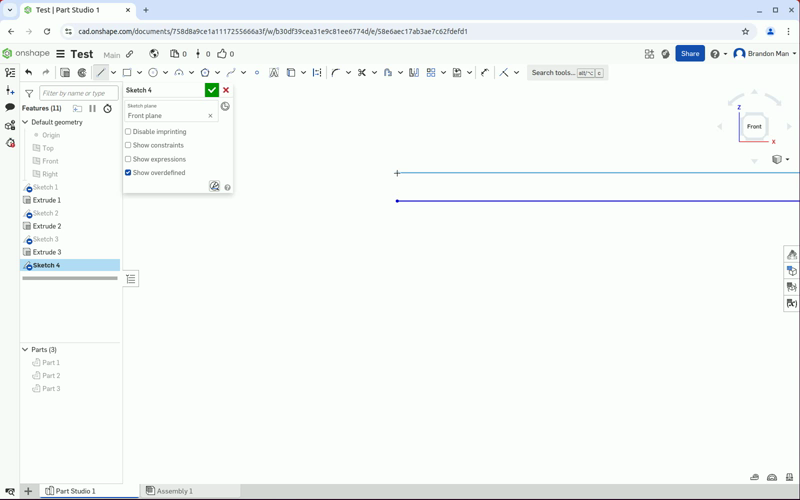
scroll(-6)
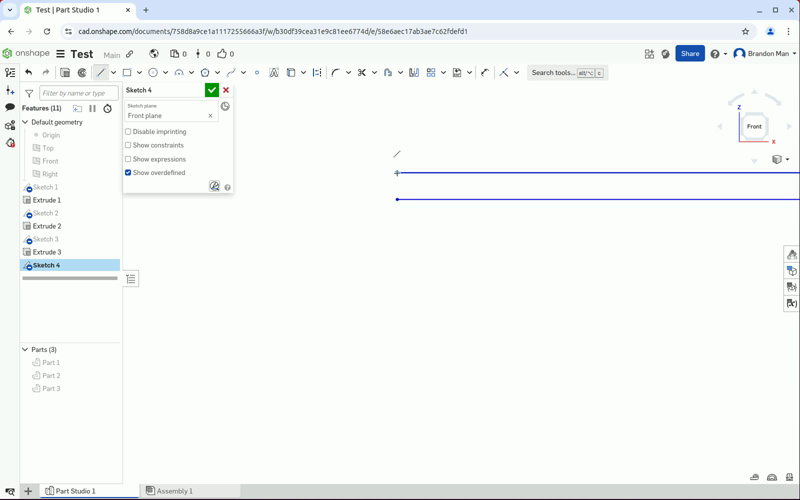
scroll(-6)
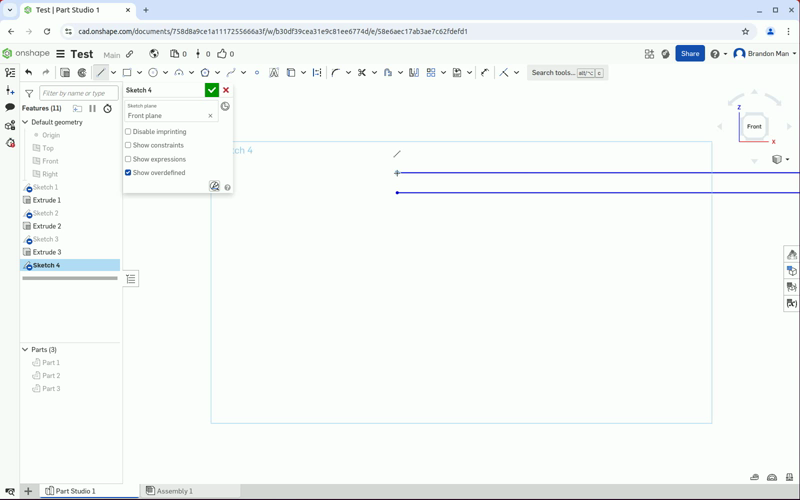
scroll(-6)
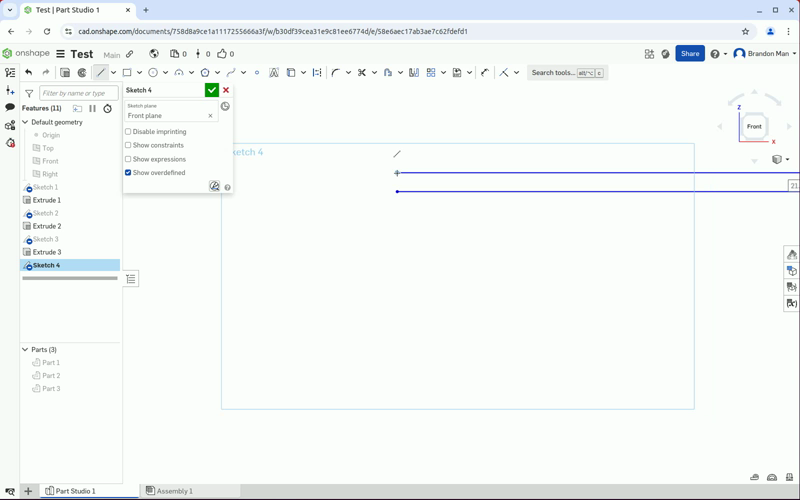
scroll(-6)
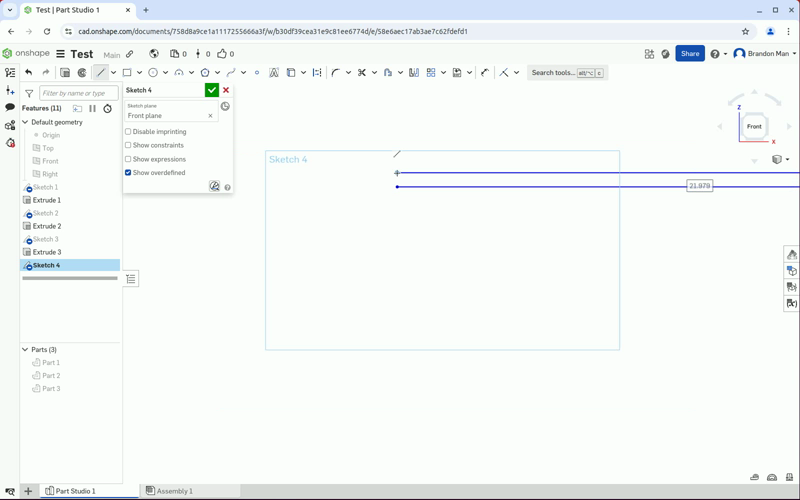
scroll(-6)
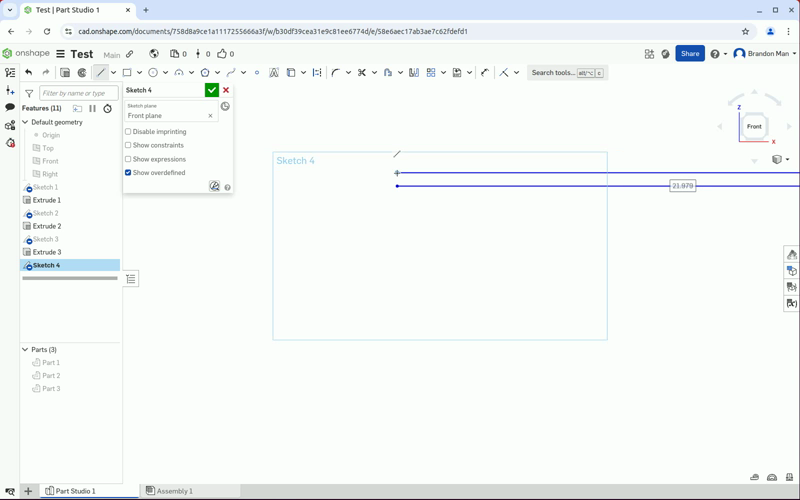
scroll(-6)
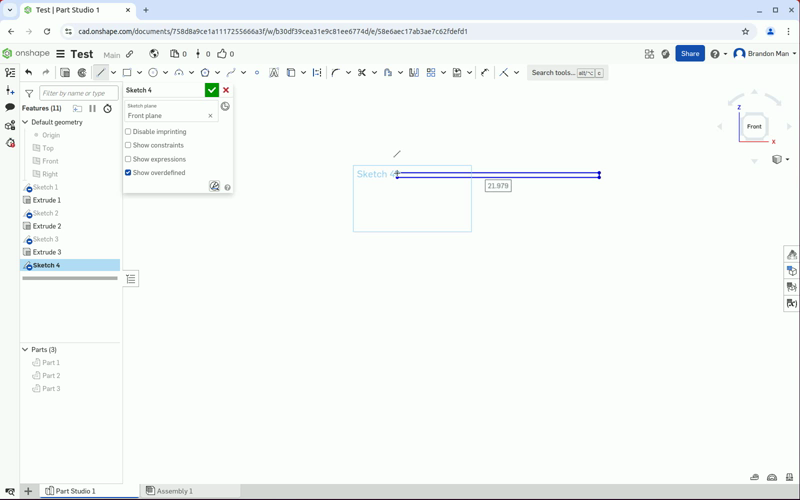
scroll(-6)
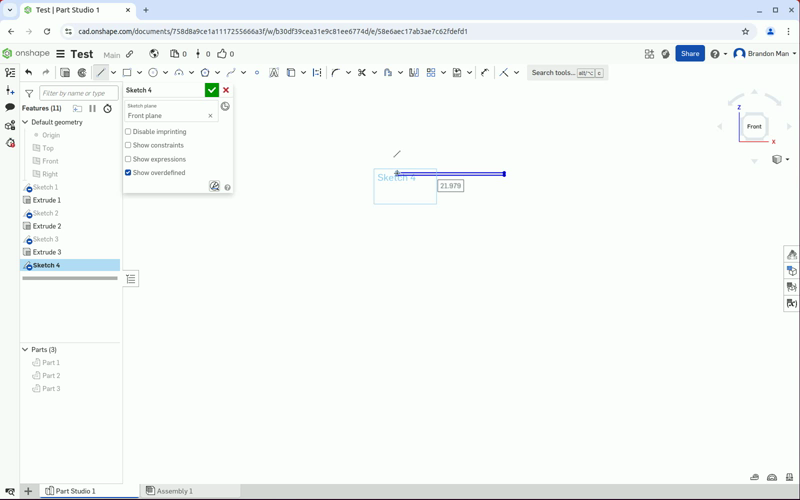
key_up(shift)
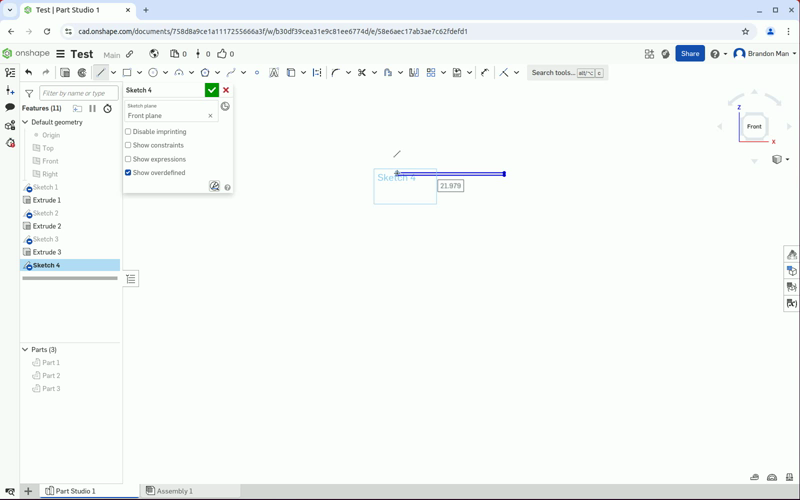
mouse_move(427, 172)
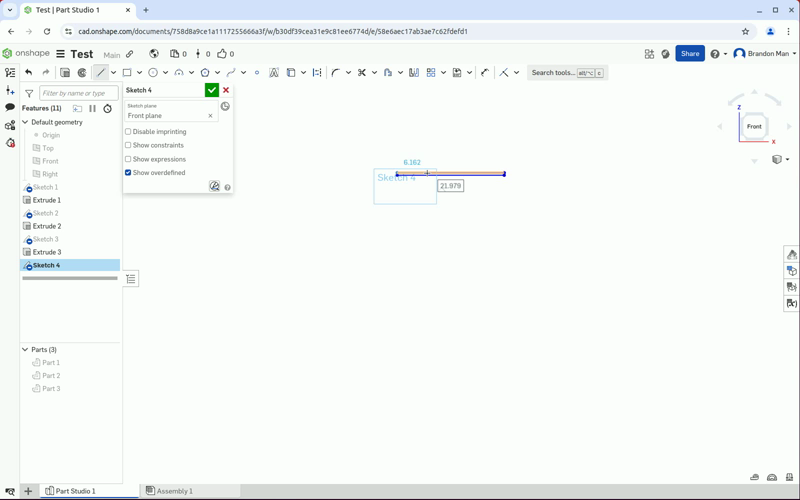
key_down(shift)
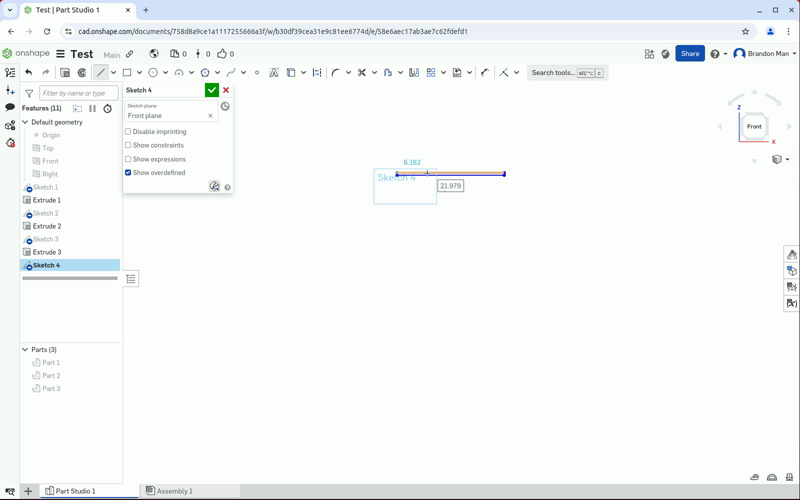
mouse_move(397, 175)
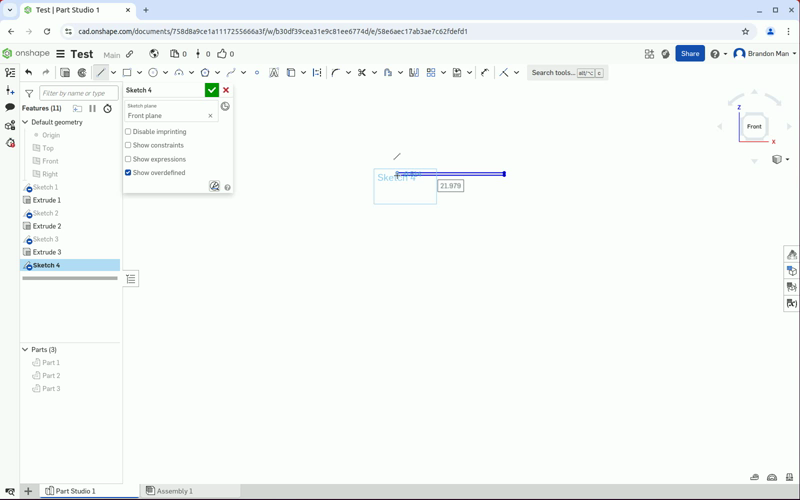
scroll(6)
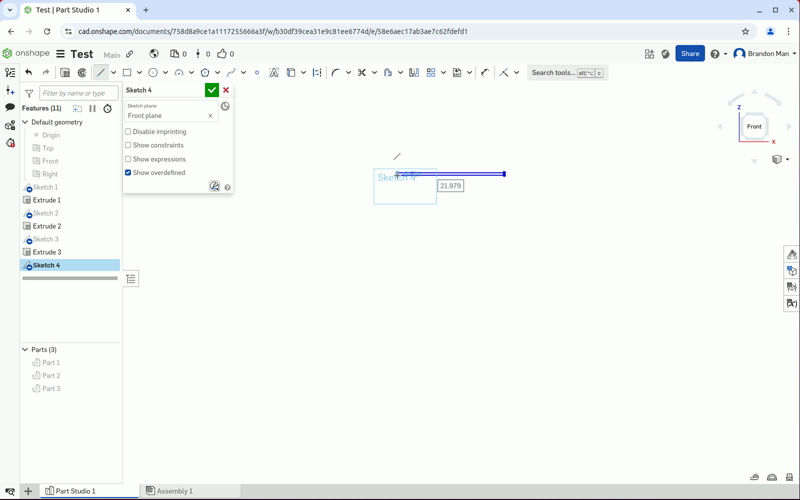
scroll(6)
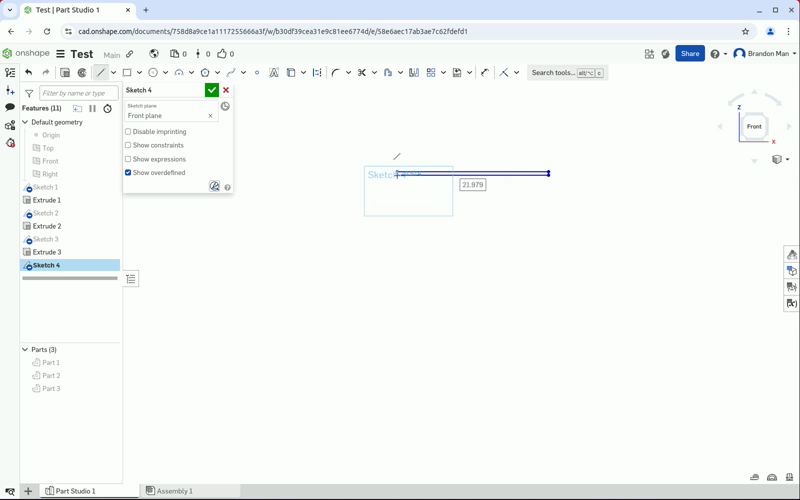
scroll(6)
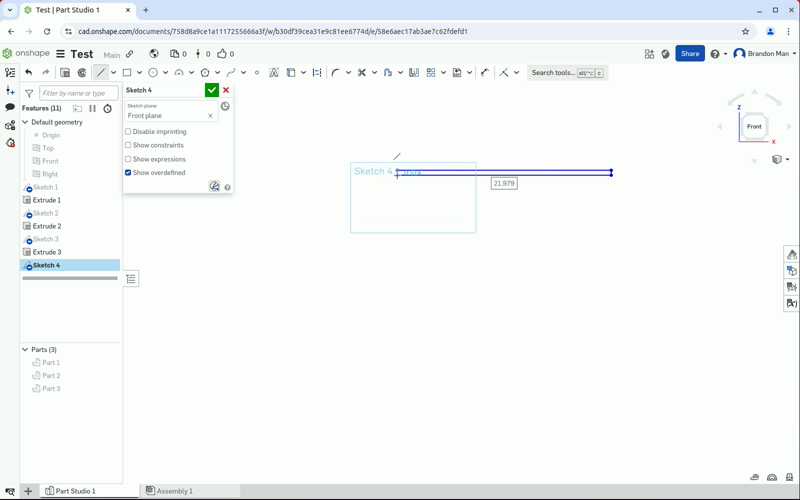
scroll(6)
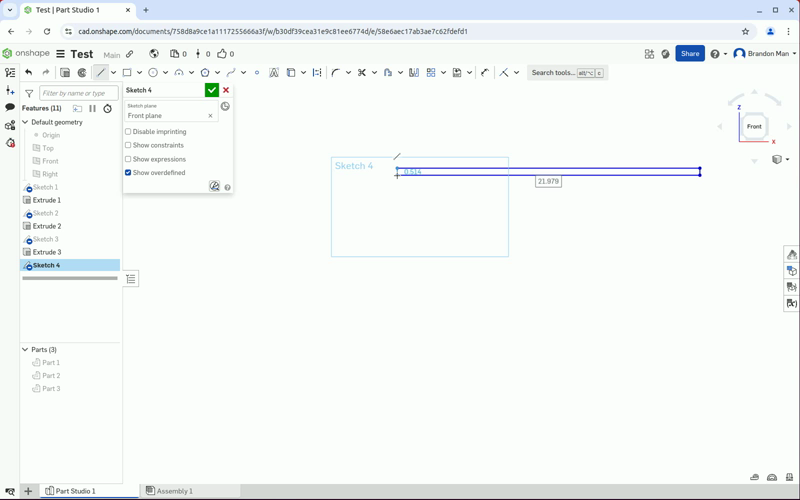
scroll(6)
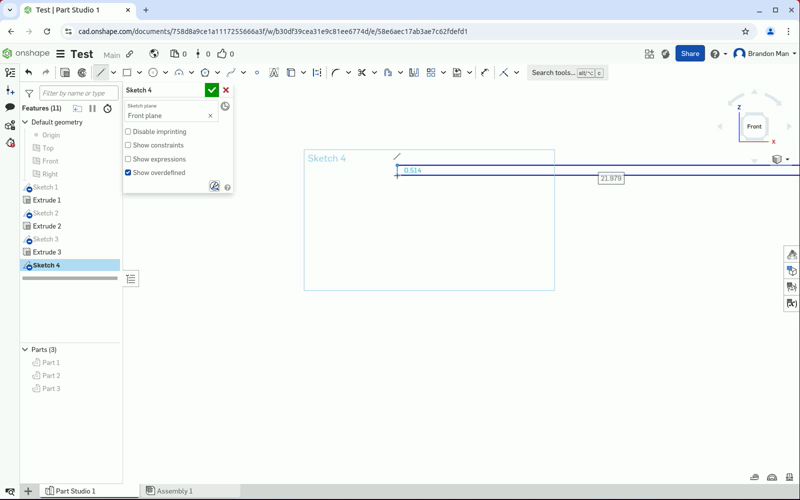
scroll(6)
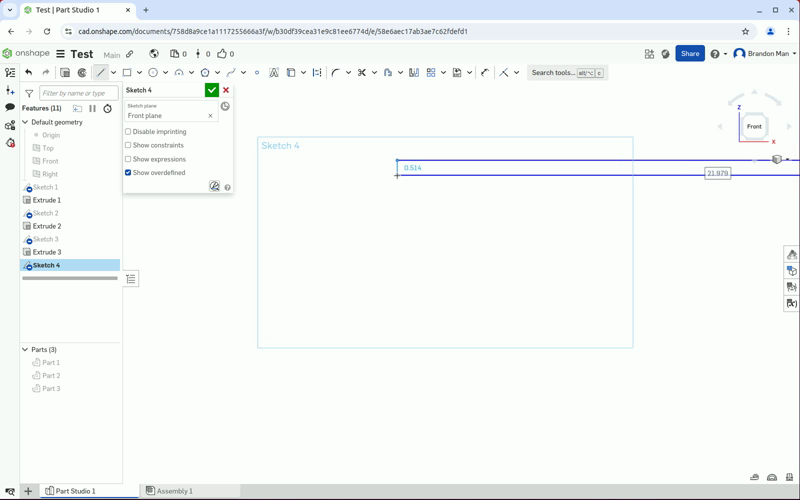
scroll(6)
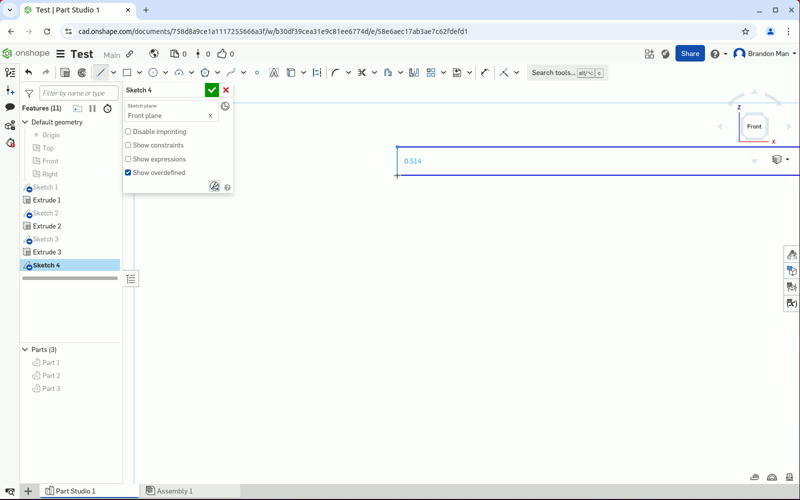
key_up(shift)
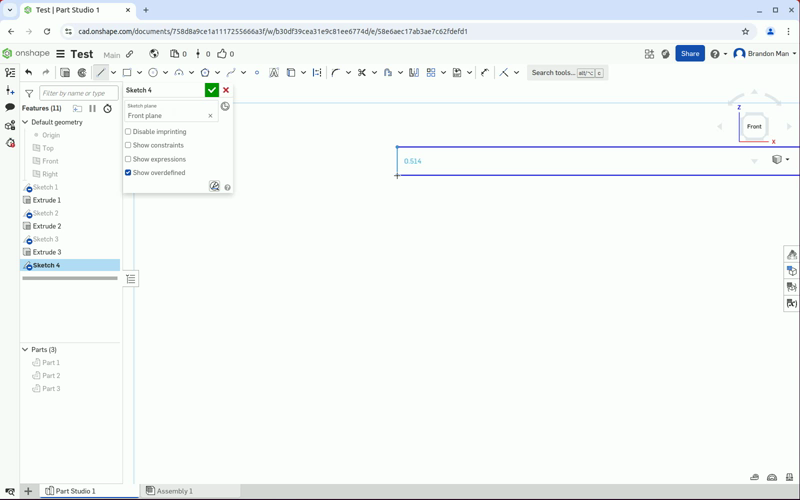
click(397, 175)
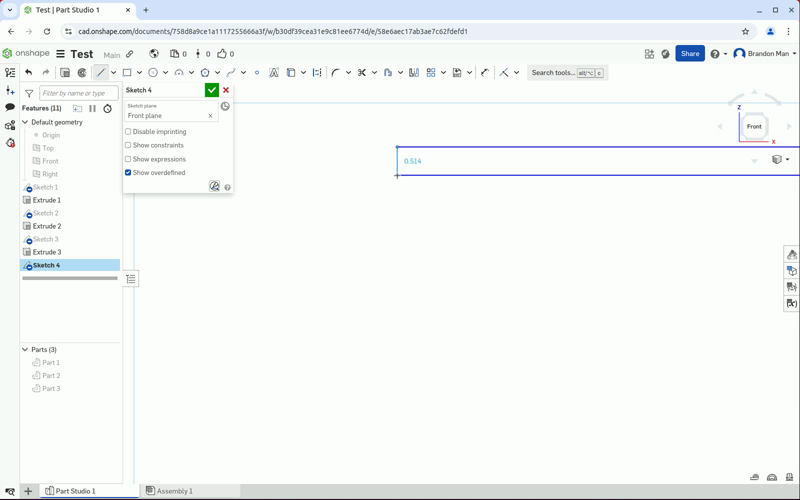
scroll(-6)
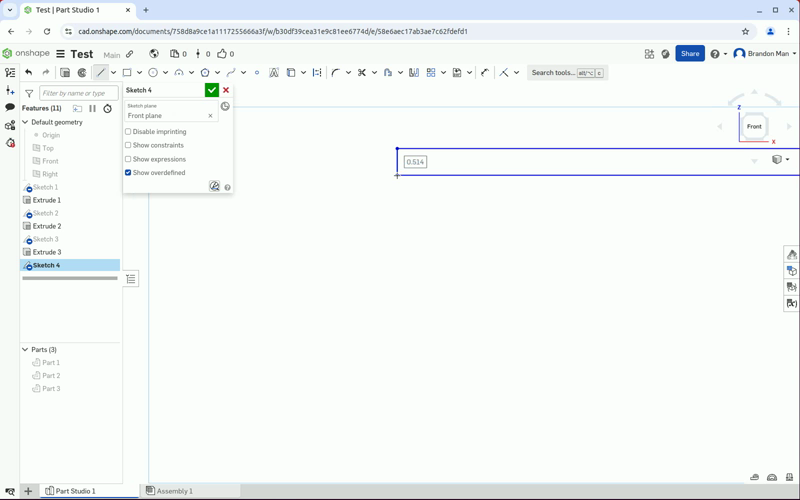
scroll(-6)
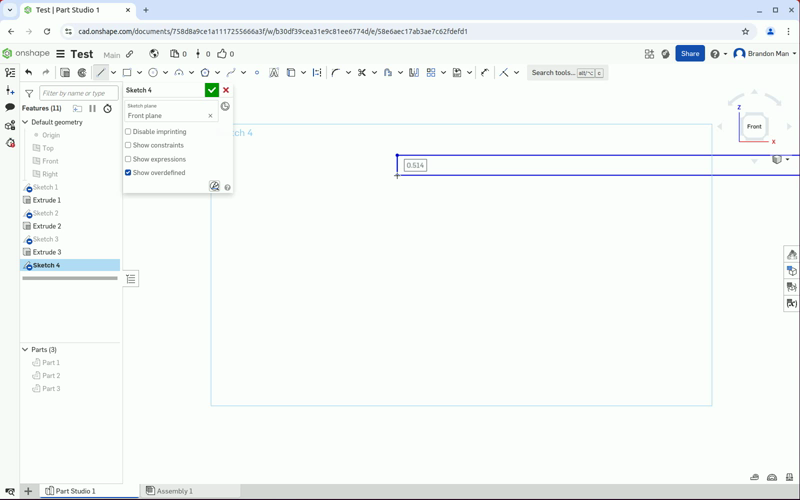
scroll(-6)
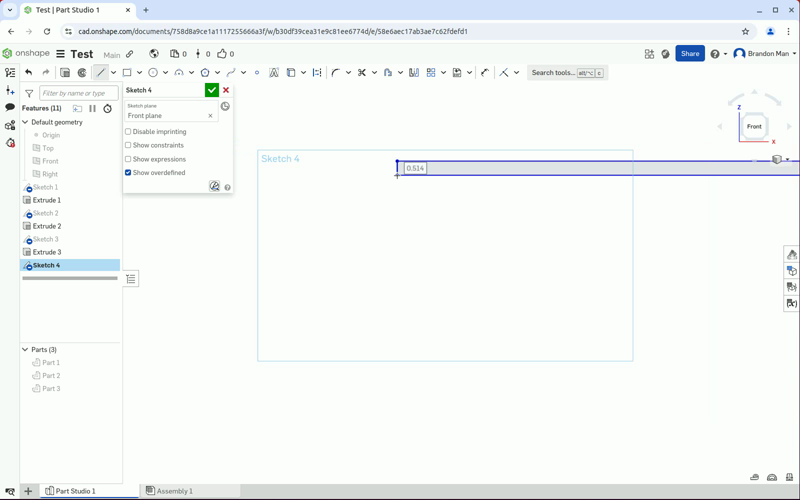
scroll(-6)
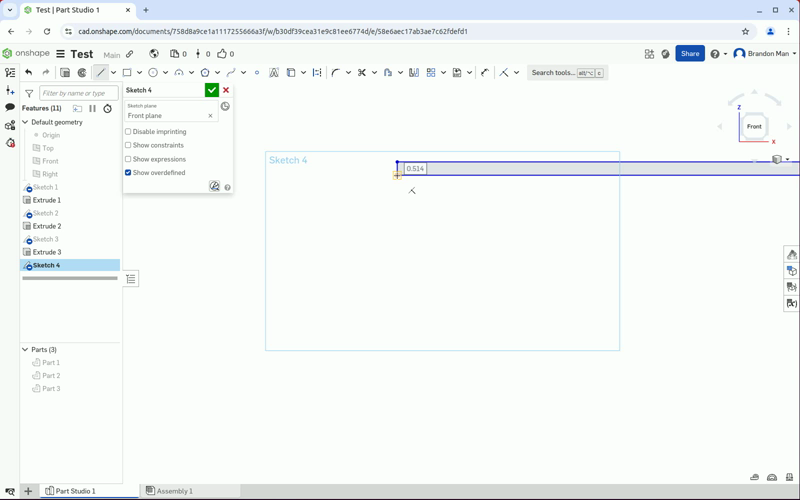
scroll(-6)
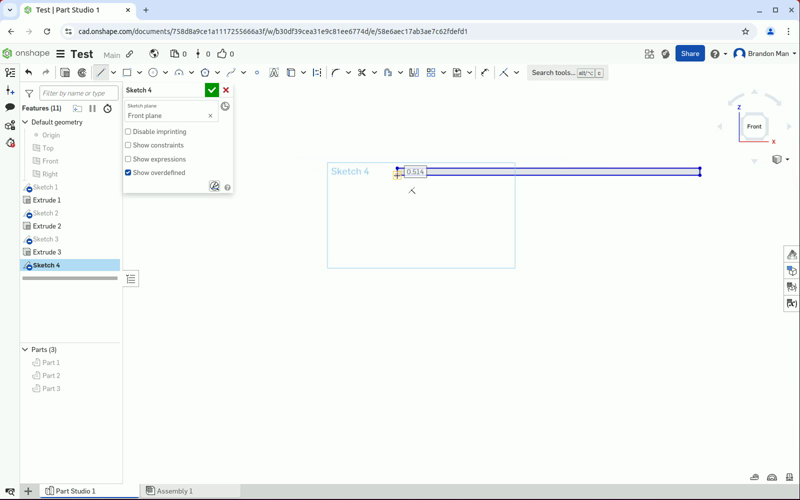
scroll(-6)
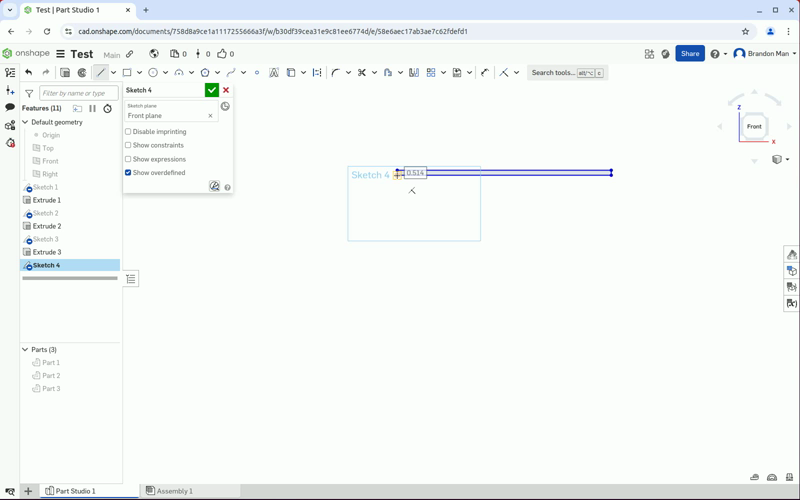
scroll(-6)
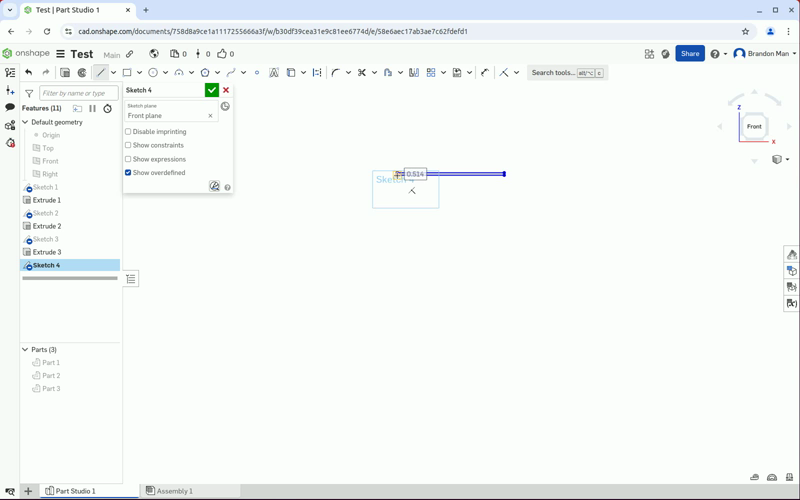
key(esc)
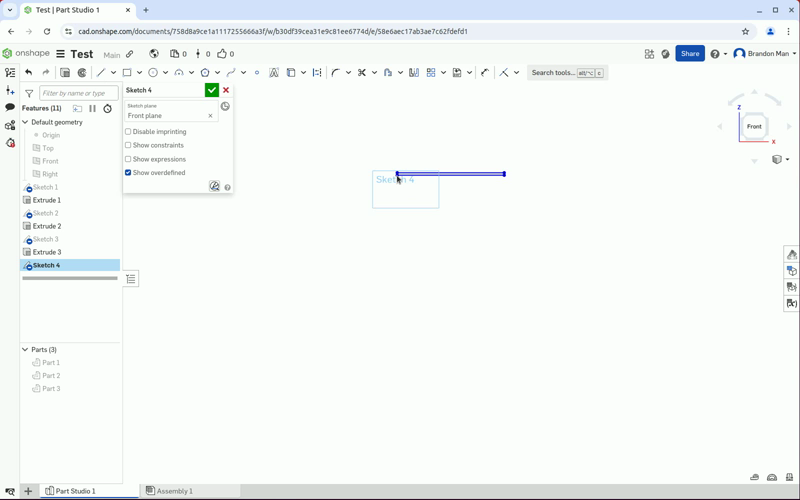
mouse_move(445, 174)
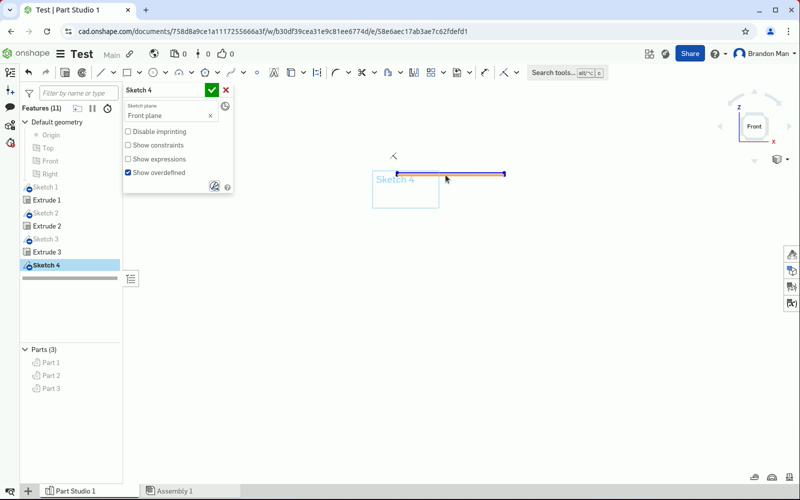
scroll(6)
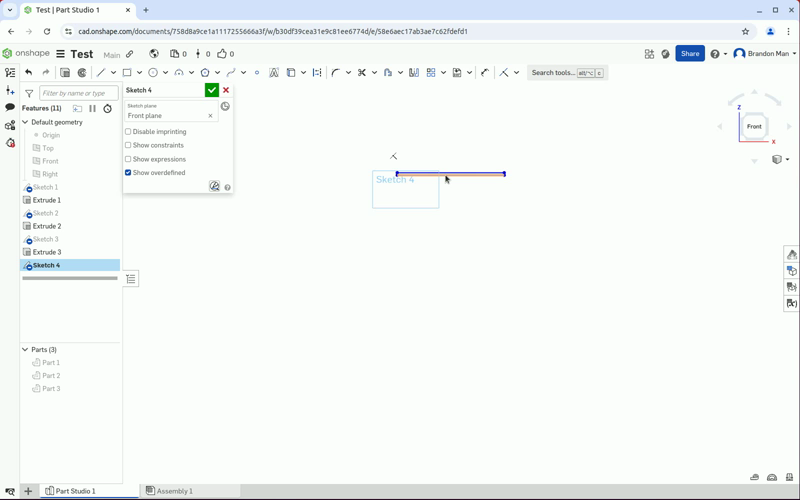
scroll(6)
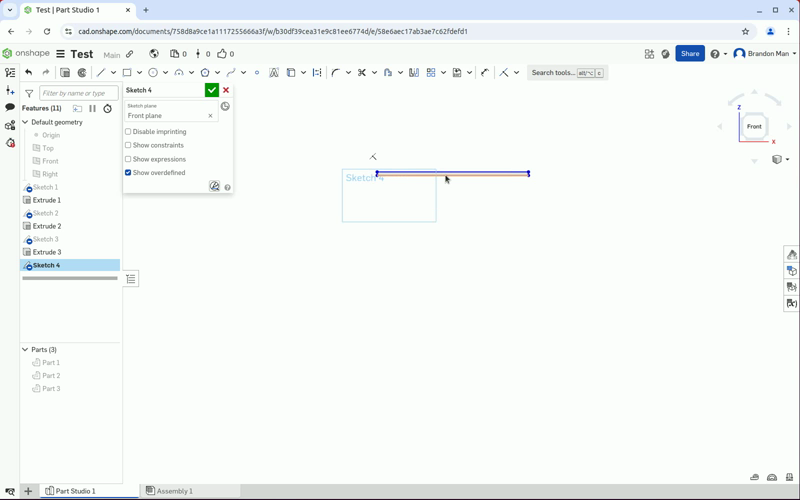
scroll(6)
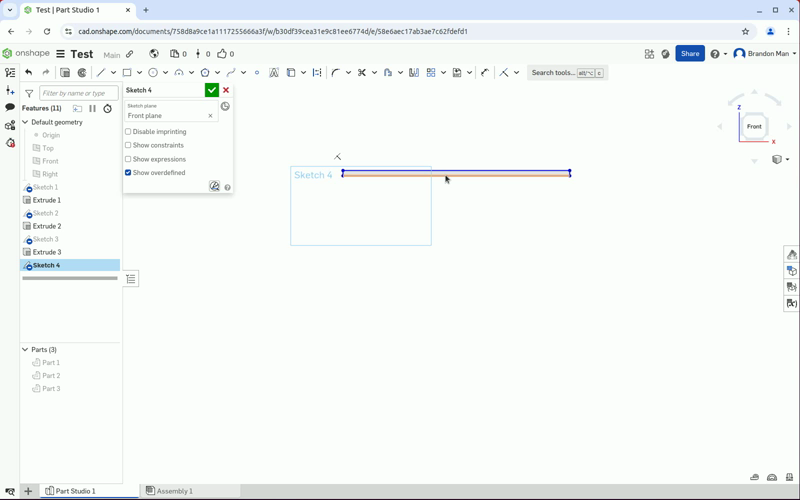
scroll(6)
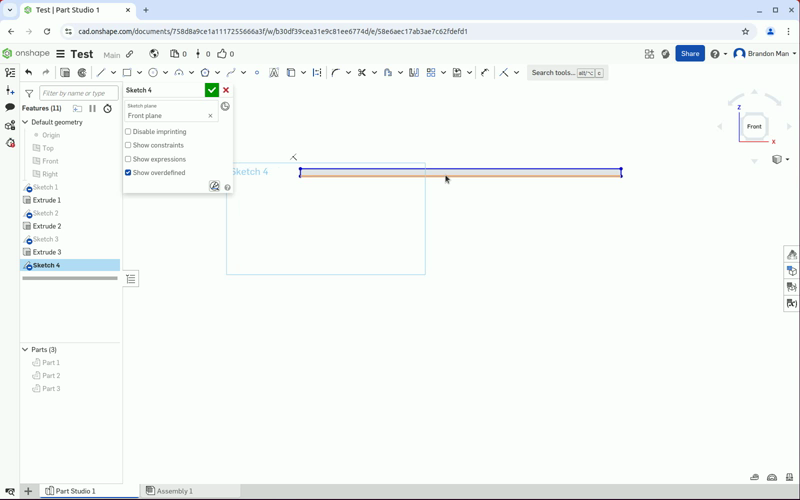
scroll(6)
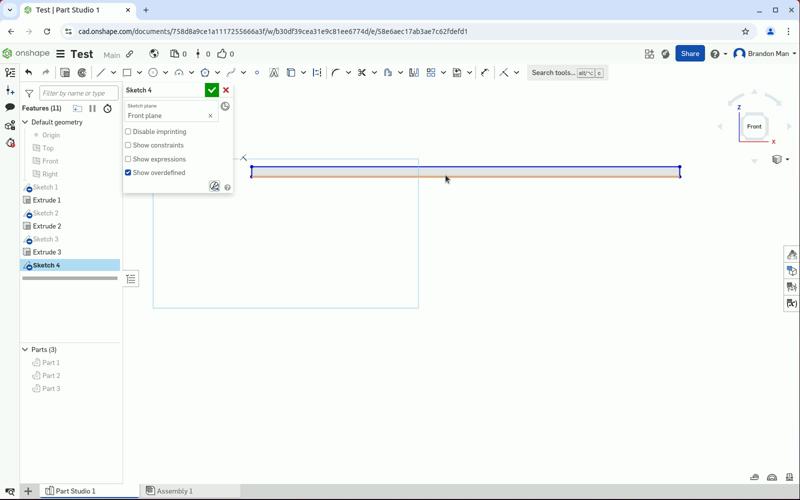
scroll(6)
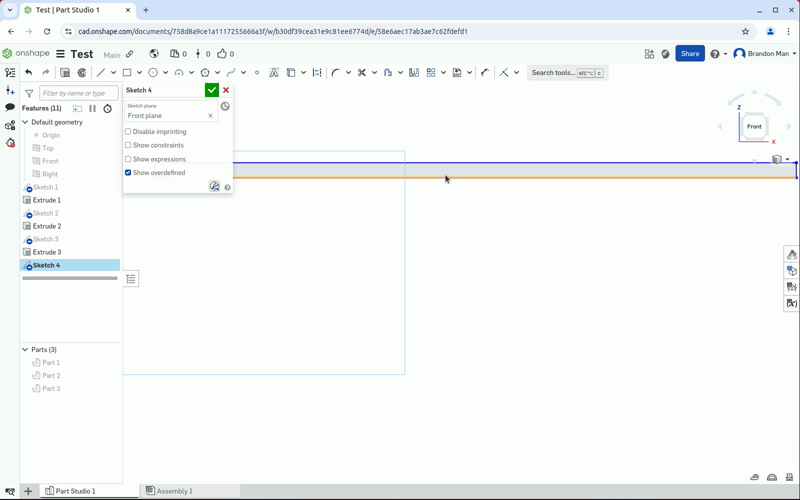
scroll(6)
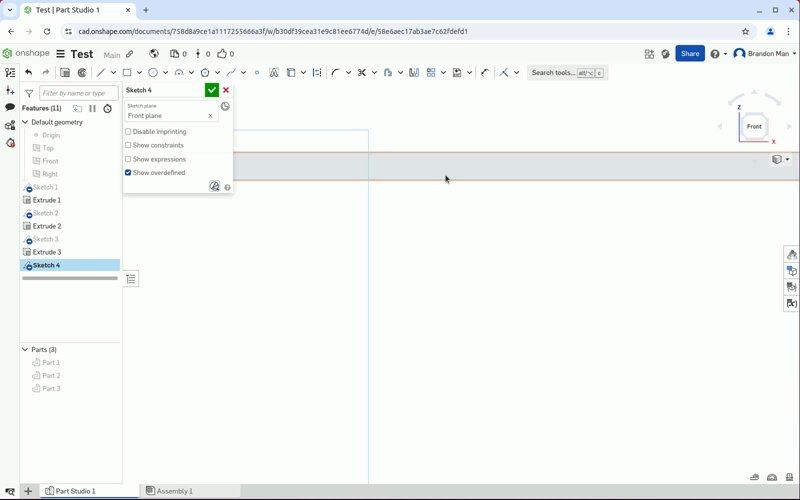
click(445, 174)
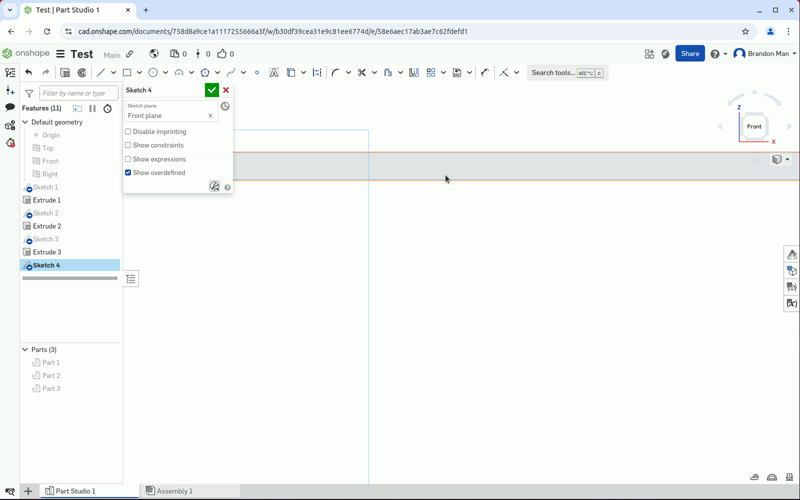
scroll(-6)
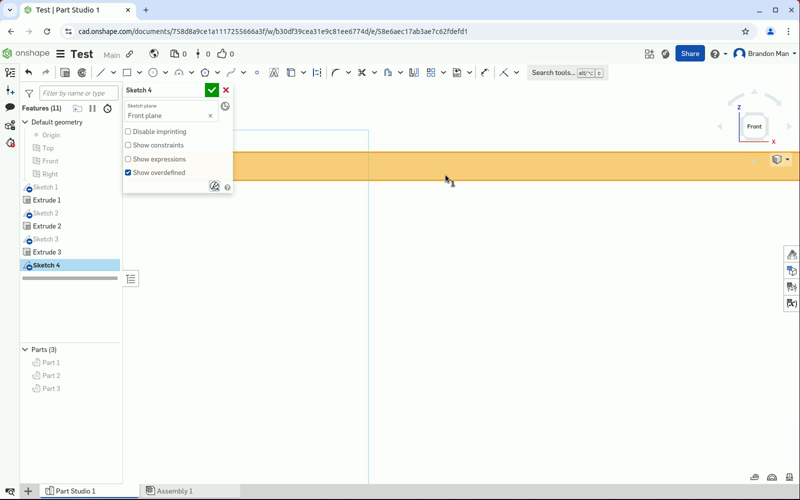
scroll(-6)
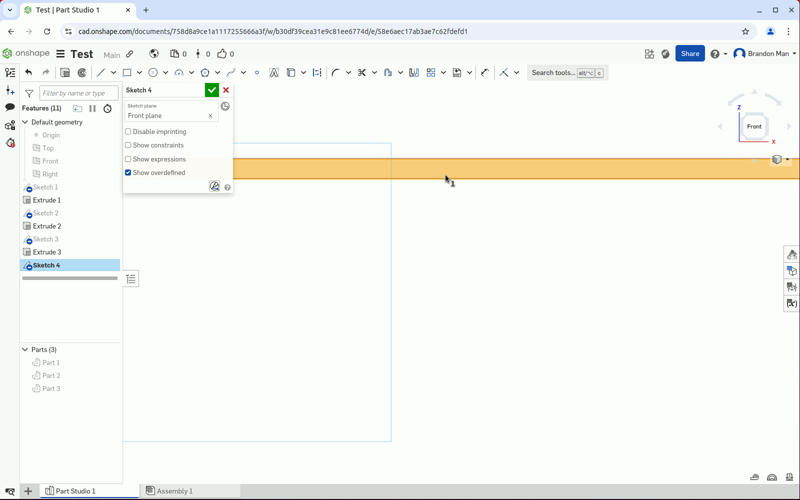
scroll(-6)
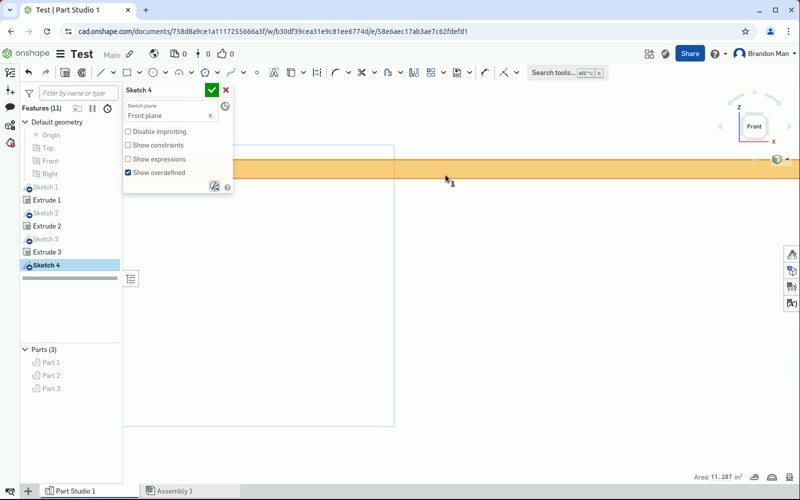
scroll(-6)
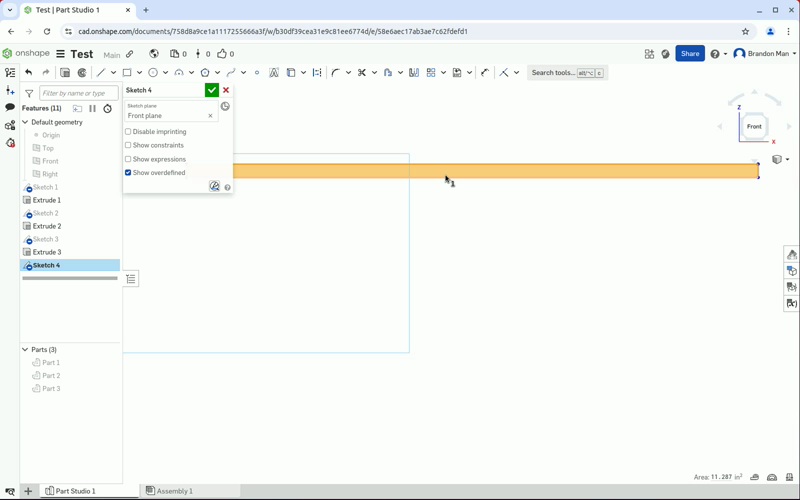
scroll(-6)
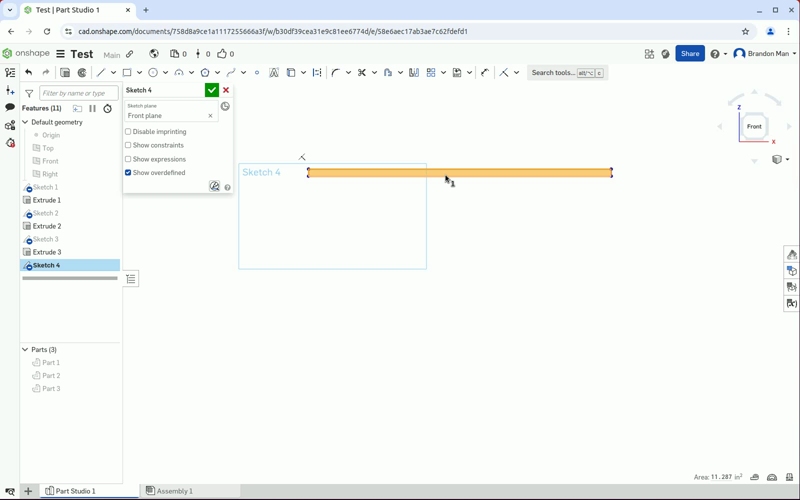
scroll(-6)
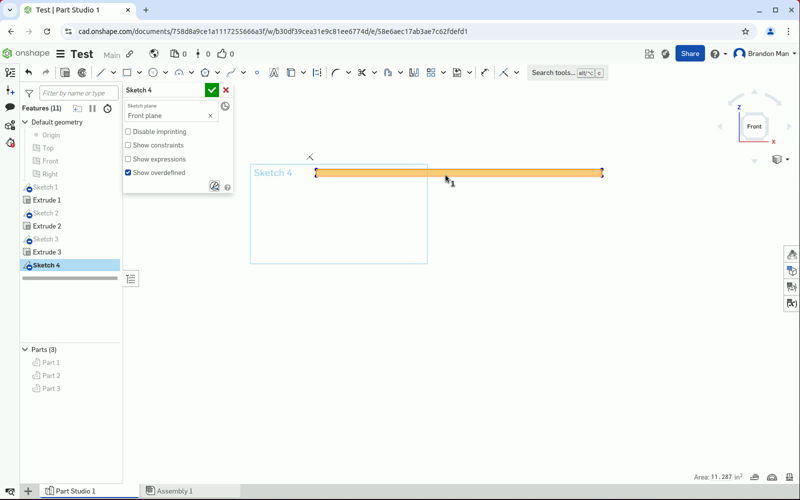
scroll(-6)
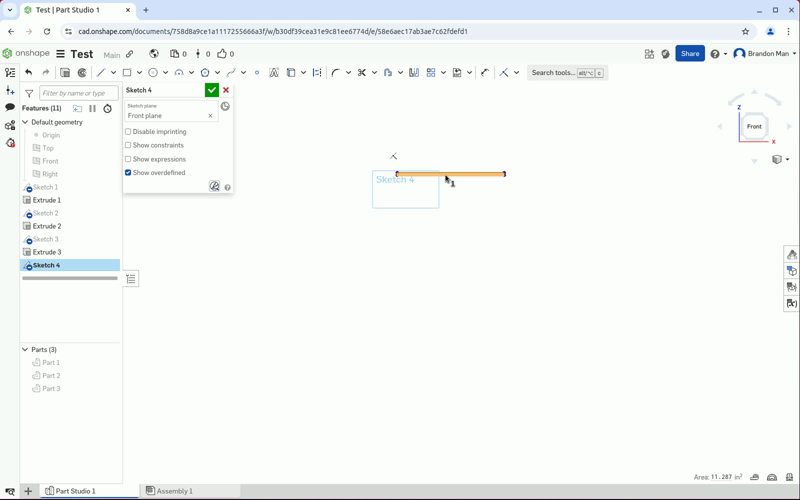
mouse_move(73, 352)
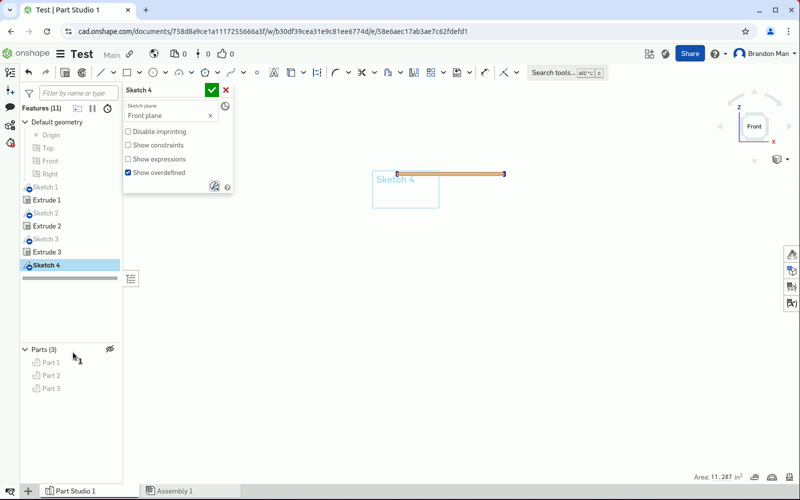
key(shift+y)
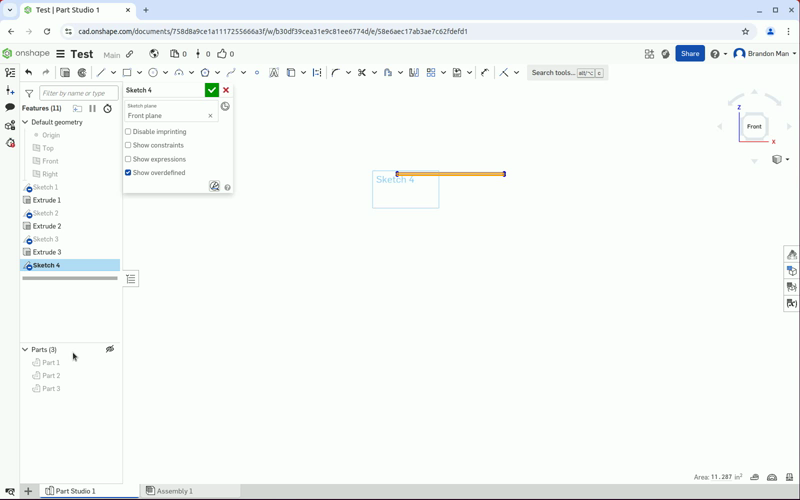
key(shift+e)
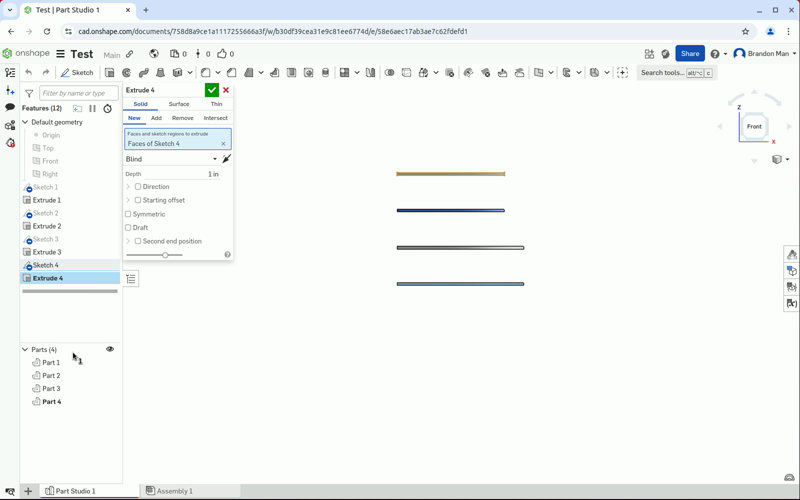
mouse_move(143, 106)
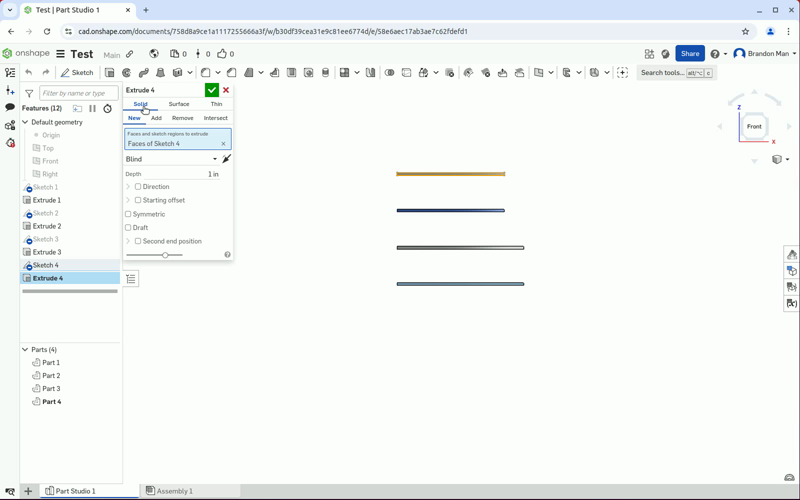
click(143, 106)
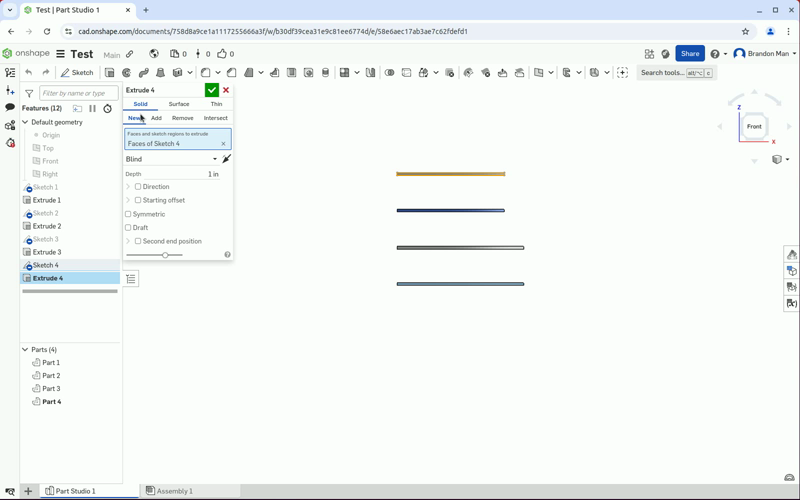
mouse_move(137, 120)
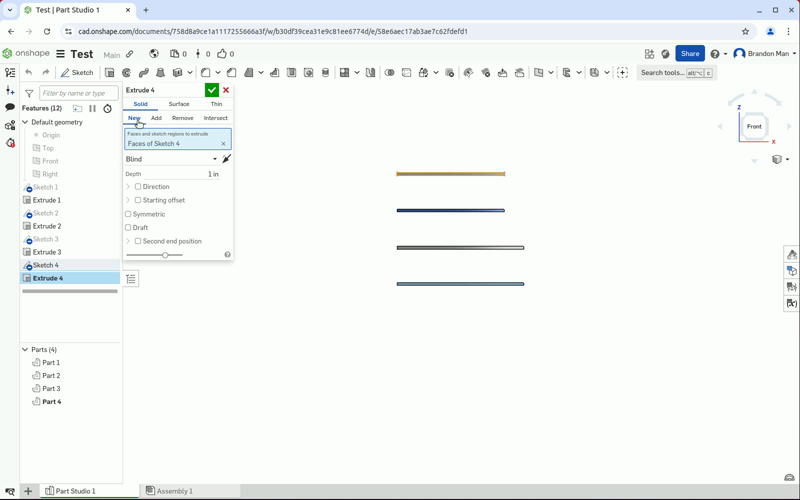
click(137, 120)
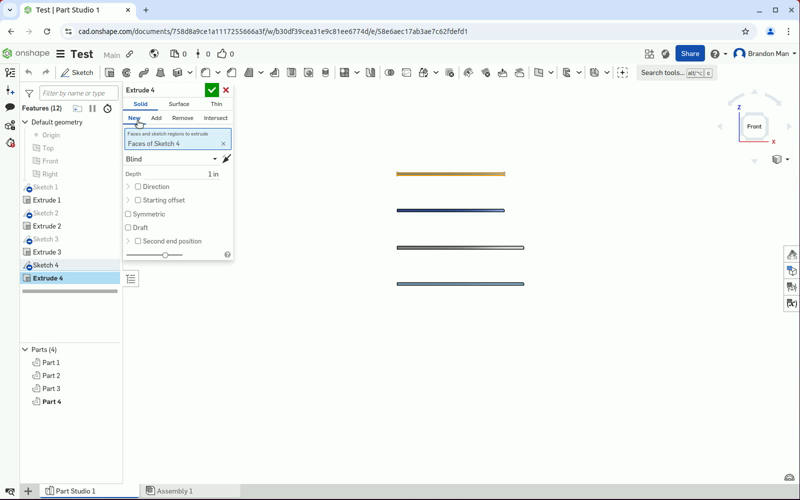
key(tab, 4)
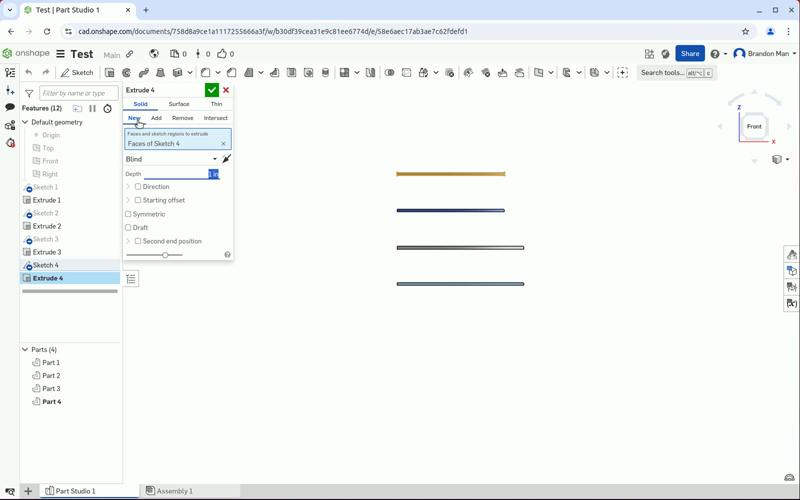
text(5.777)
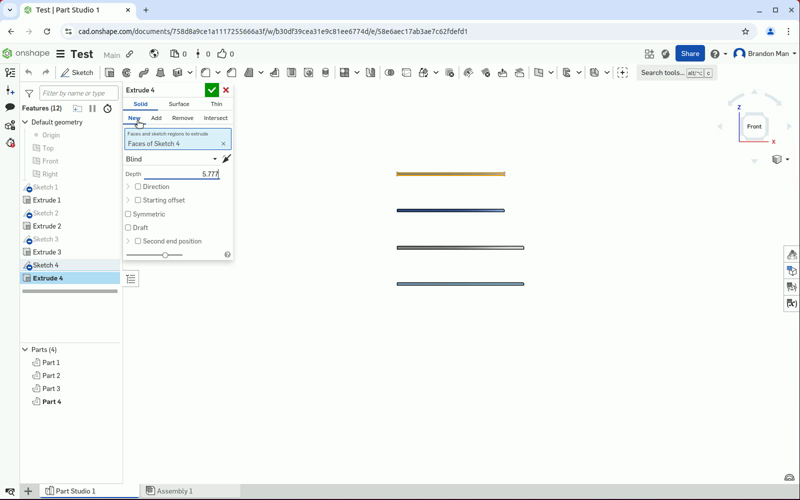
key(enter)
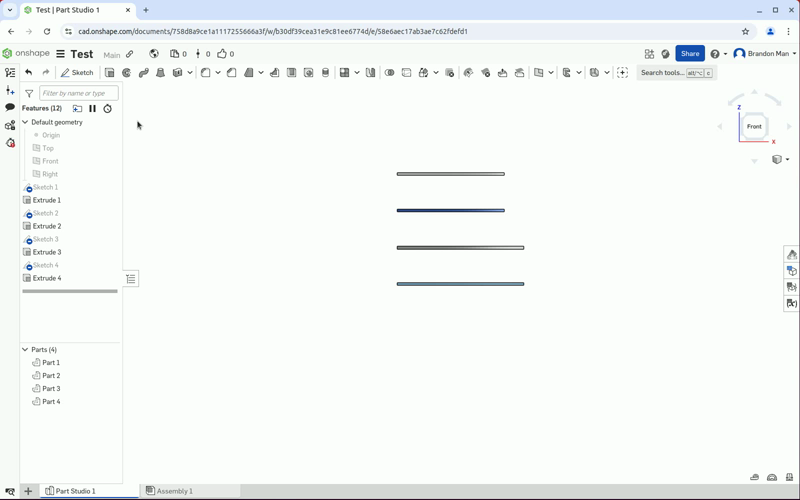
key(shift+h)
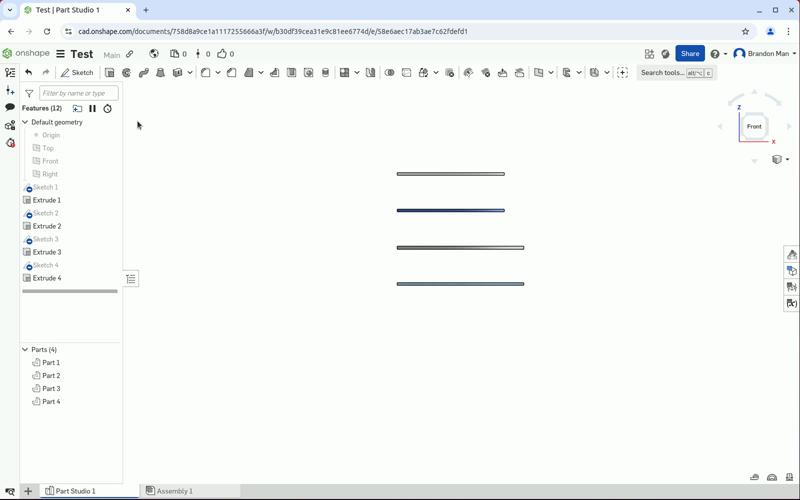
key(shift+h)
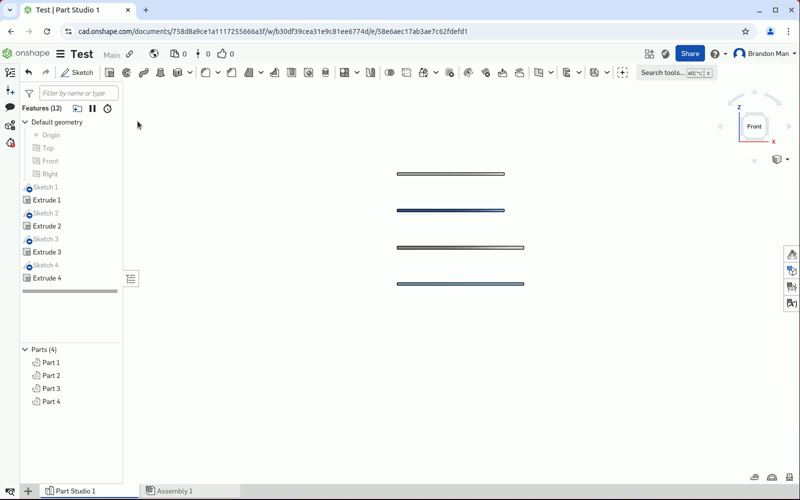
mouse_move(73, 189)
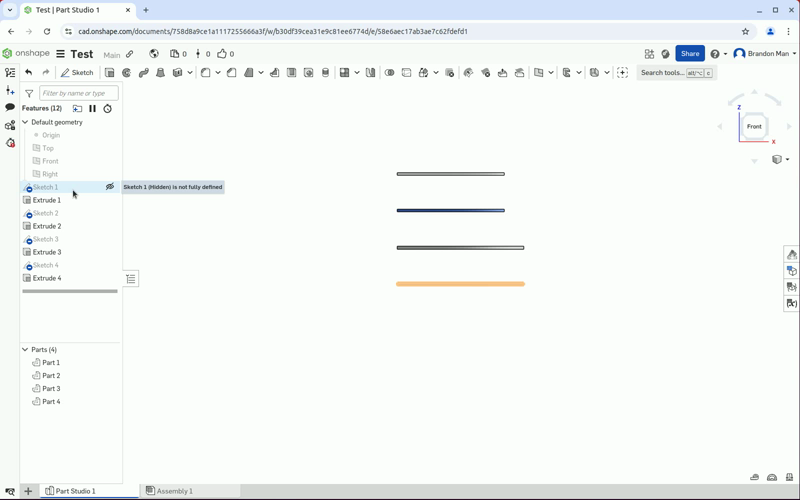
click(73, 189)
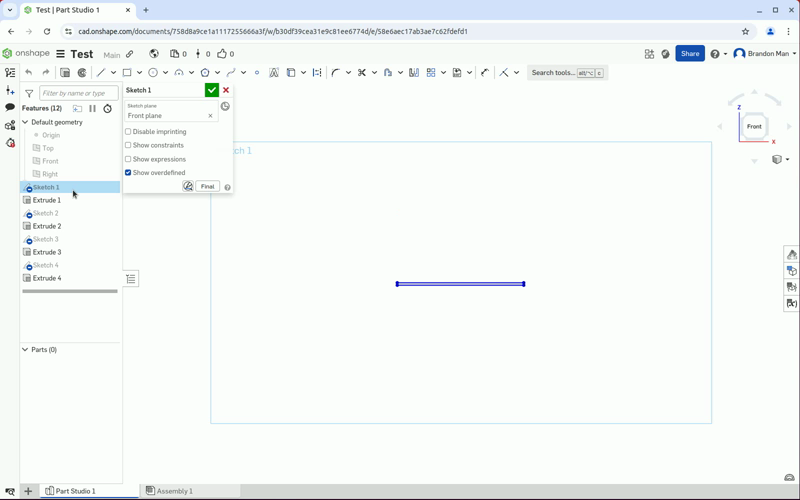
mouse_move(229, 92)
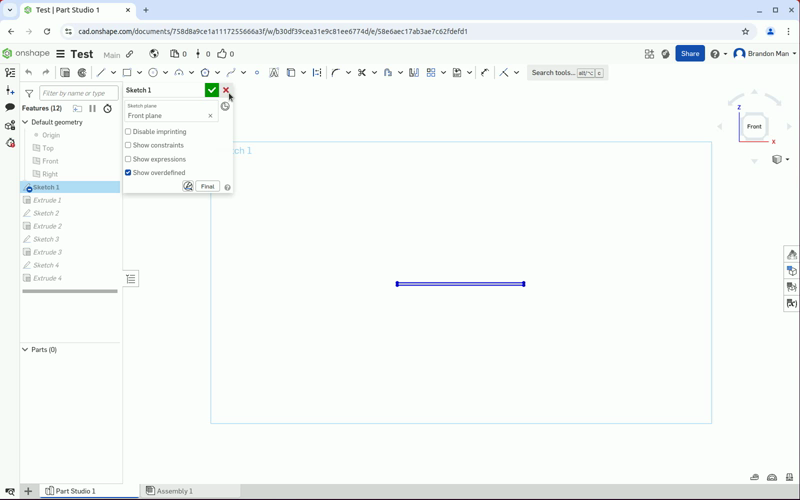
click(229, 92)
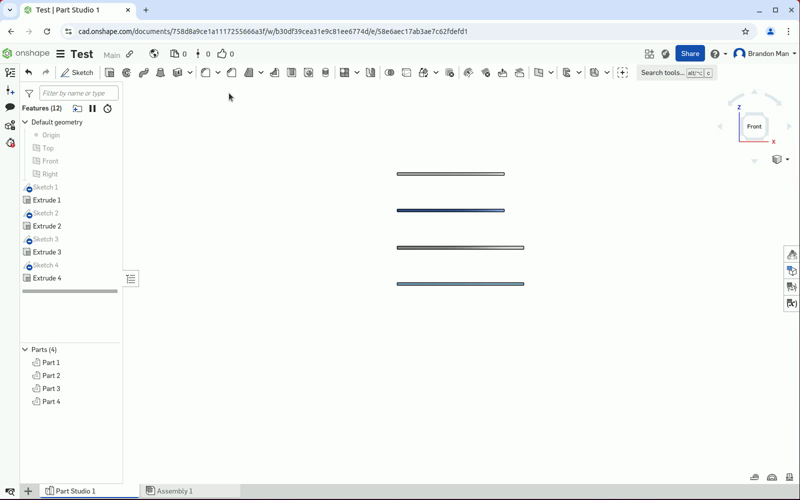
mouse_move(73, 352)
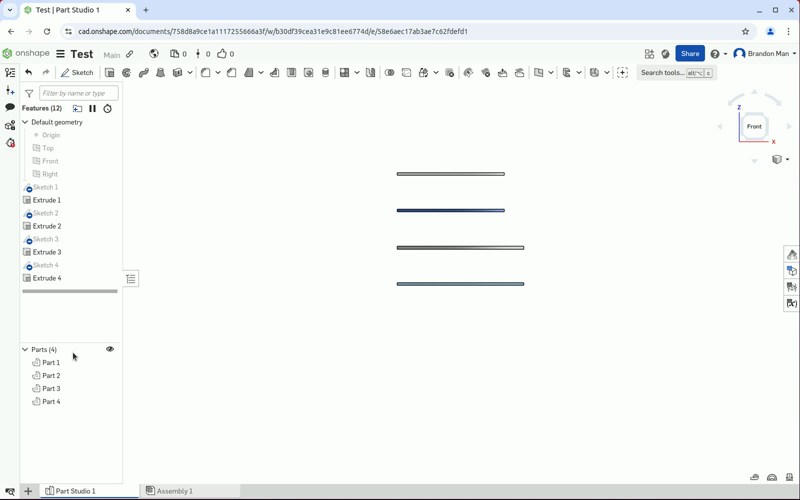
key(y)
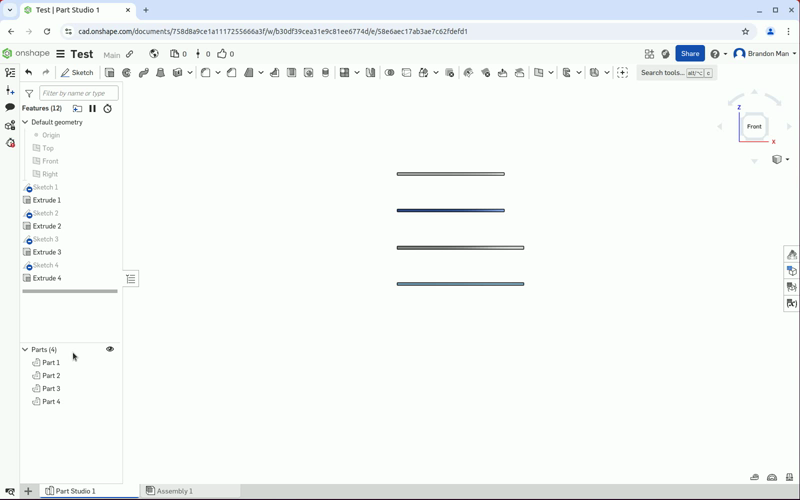
key(shift+p)
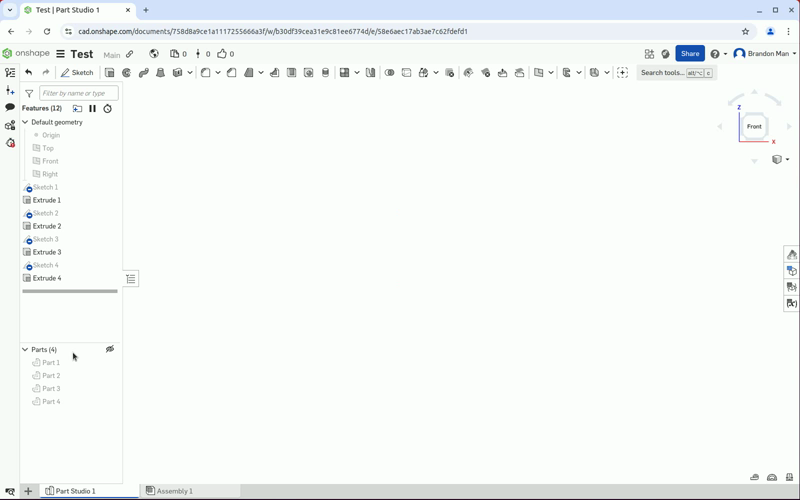
key(space)
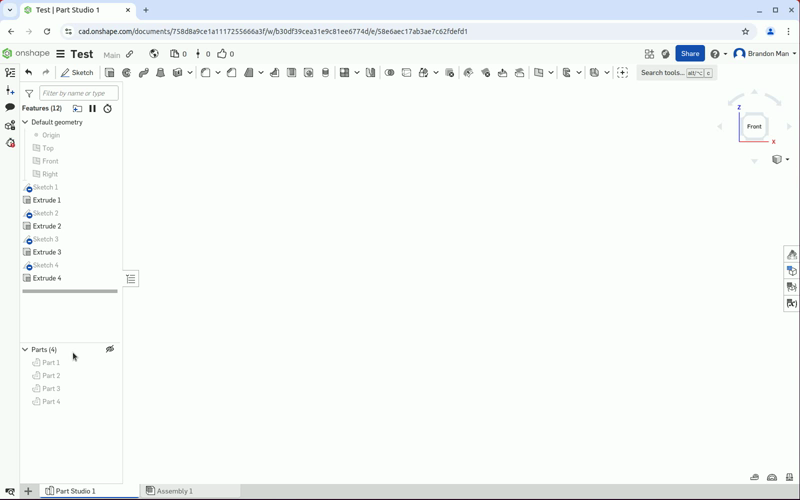
key_down(shift)
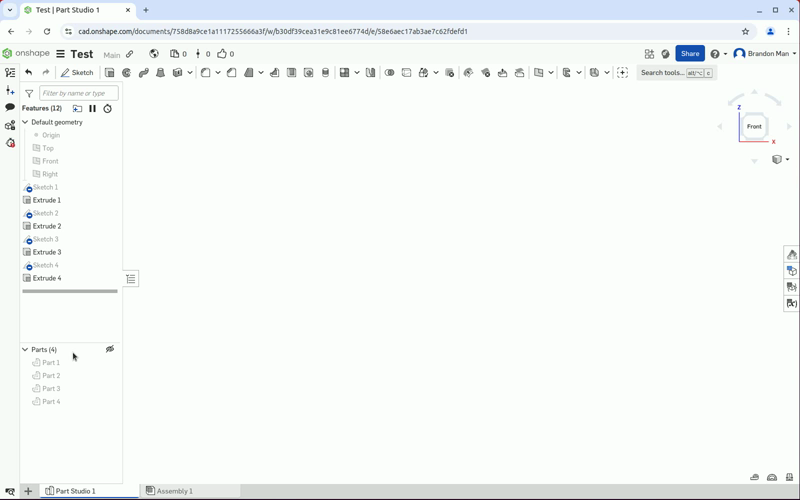
key(down)
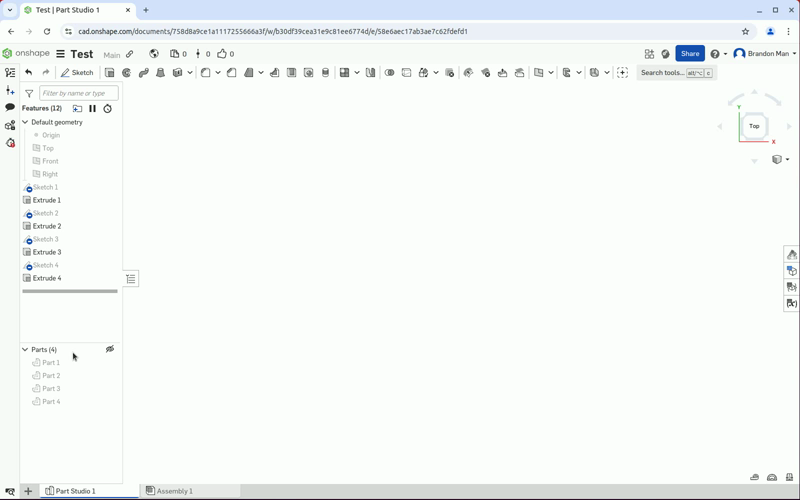
key_up(shift)
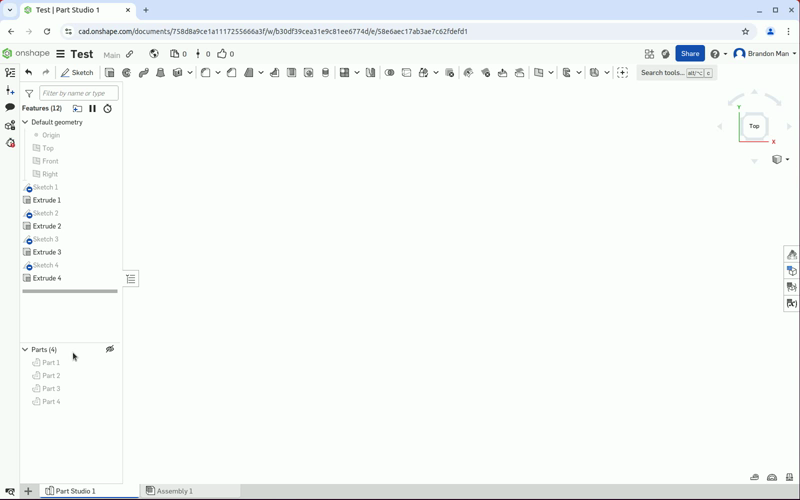
mouse_move(73, 352)
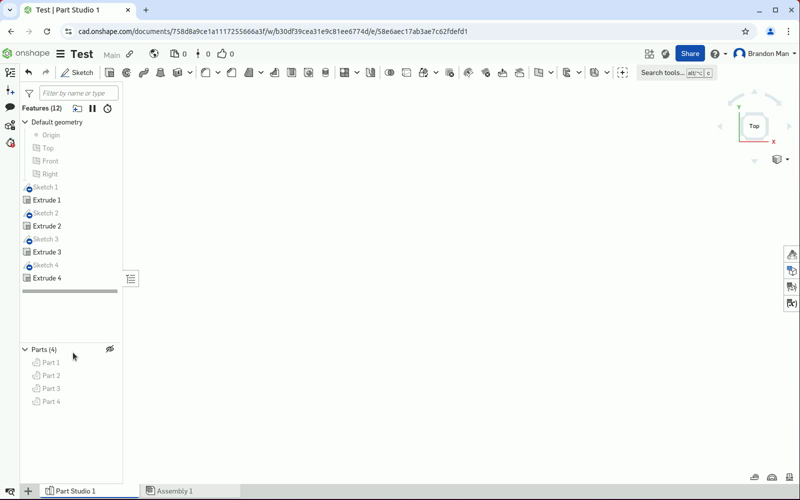
key(shift+y)
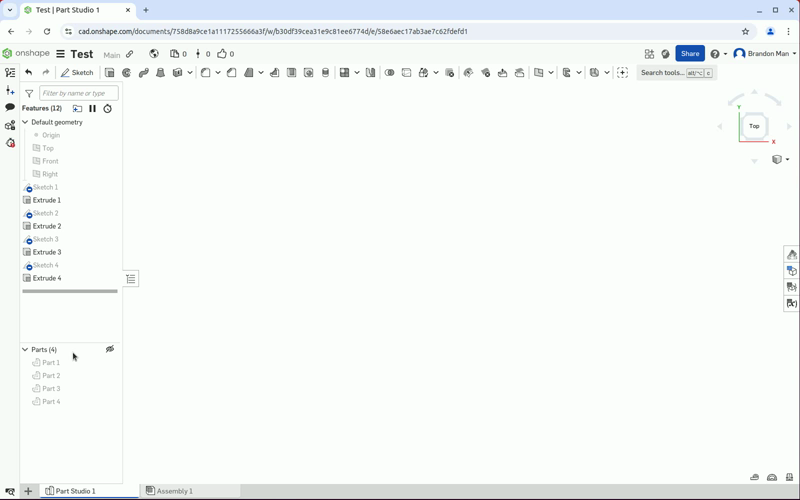
key(shift+s)
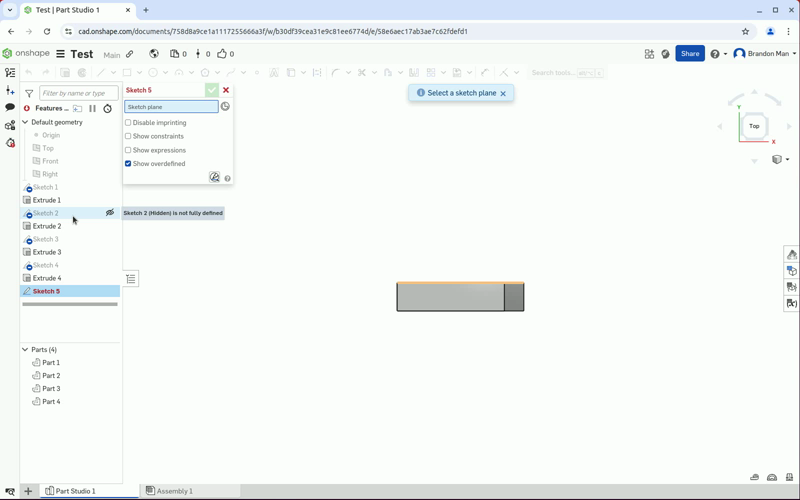
scroll(3)
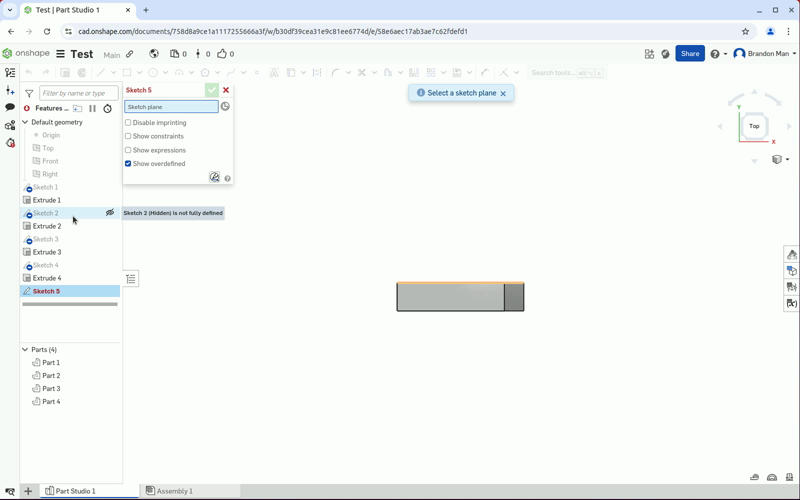
mouse_move(73, 150)
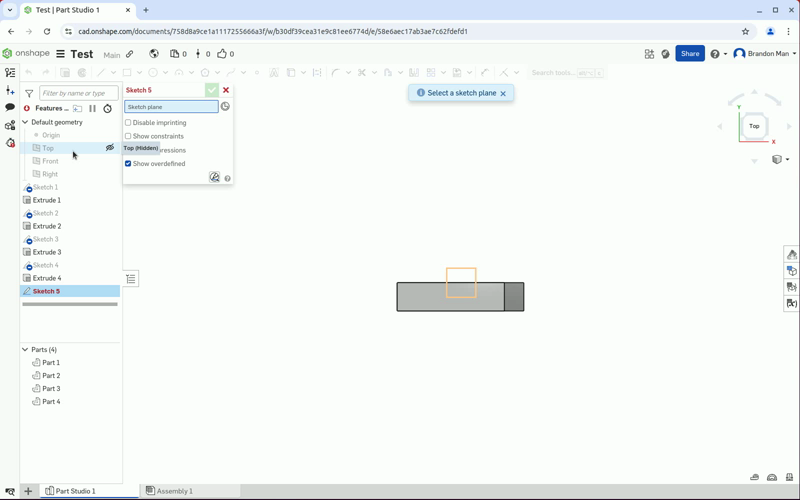
click(73, 150)
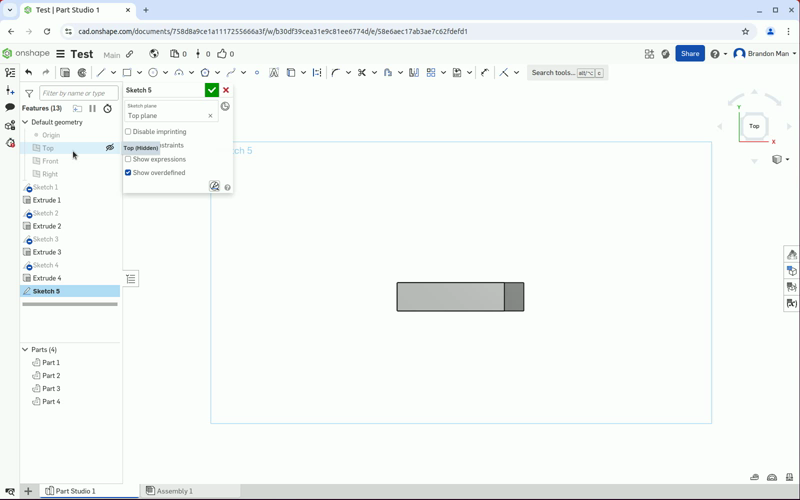
mouse_move(73, 352)
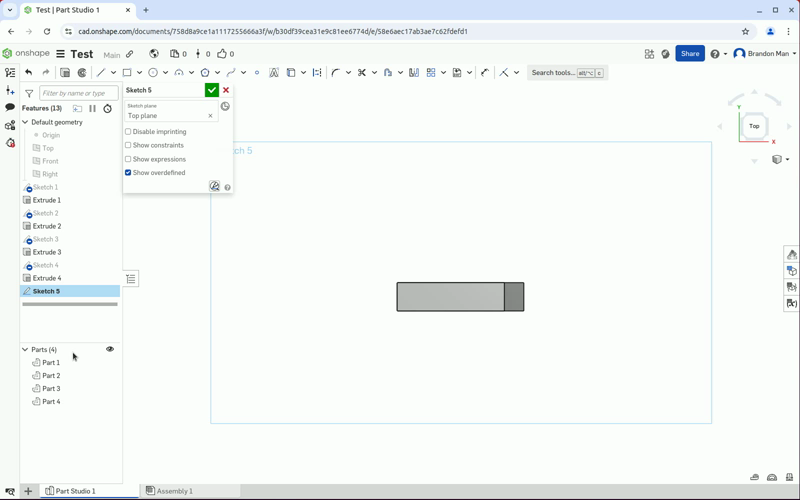
key(y)
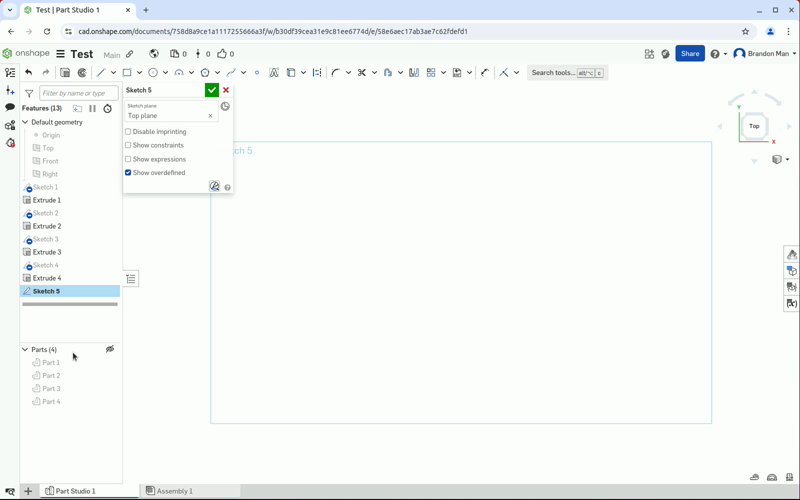
key(l)
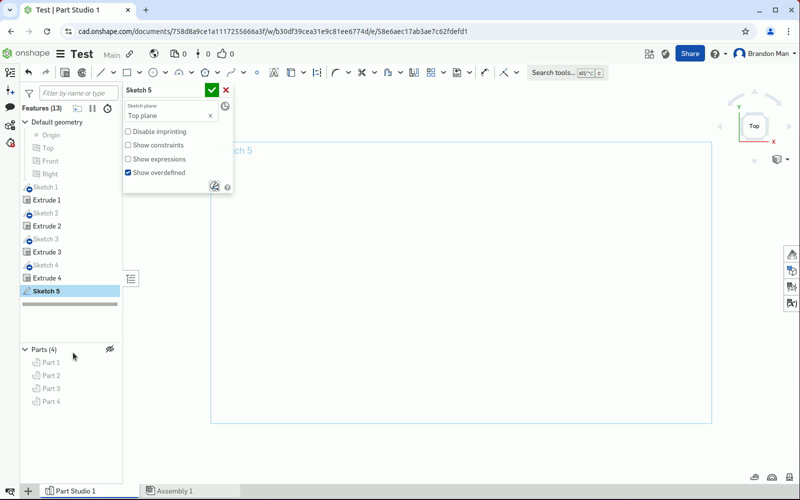
key_down(shift)
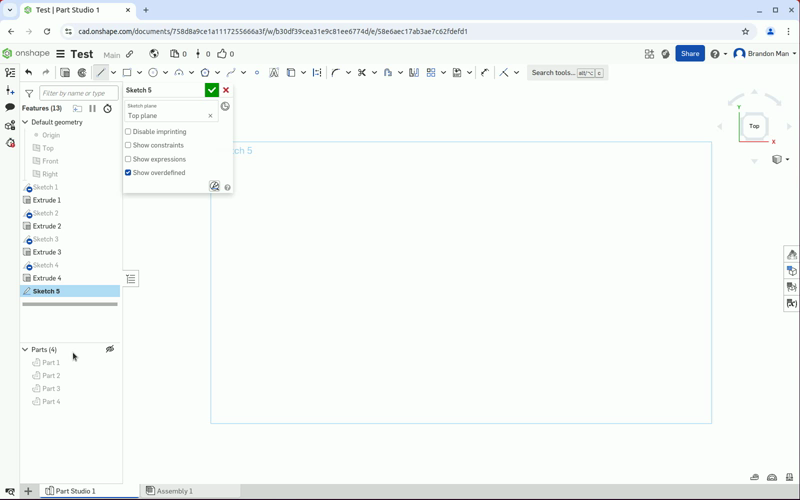
mouse_move(405, 313)
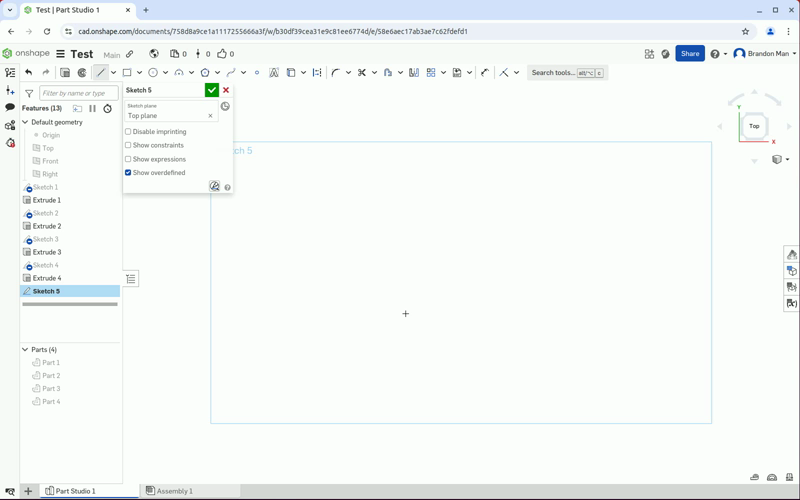
click(405, 313)
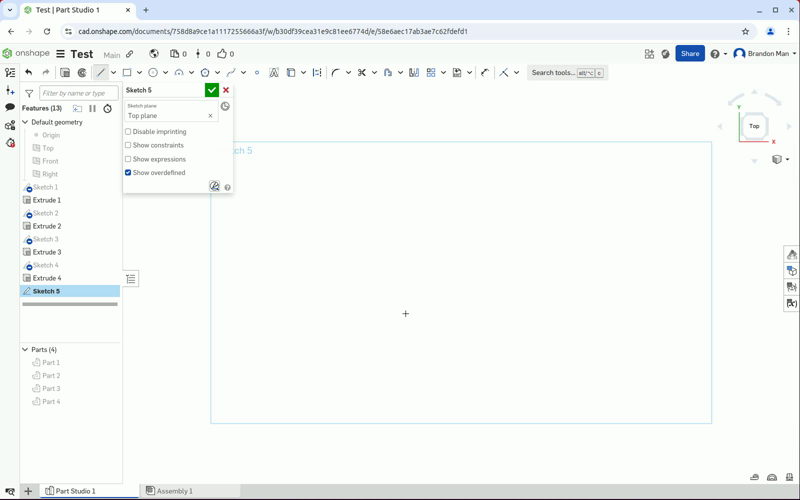
key_up(shift)
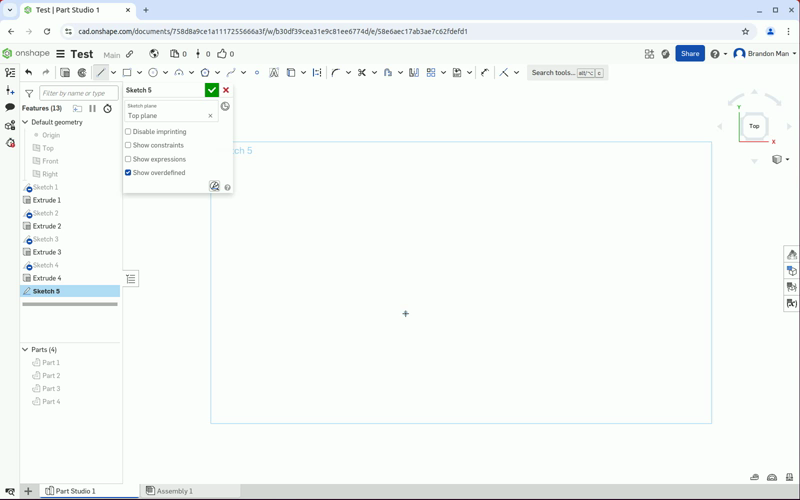
key_down(shift)
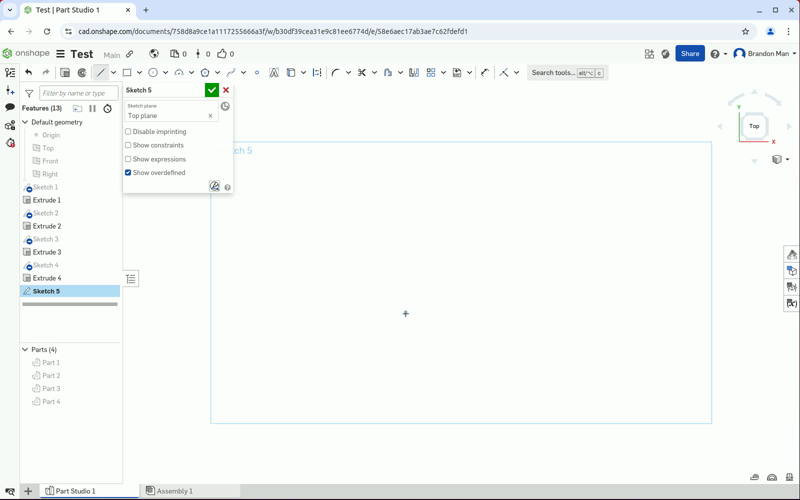
mouse_move(435, 313)
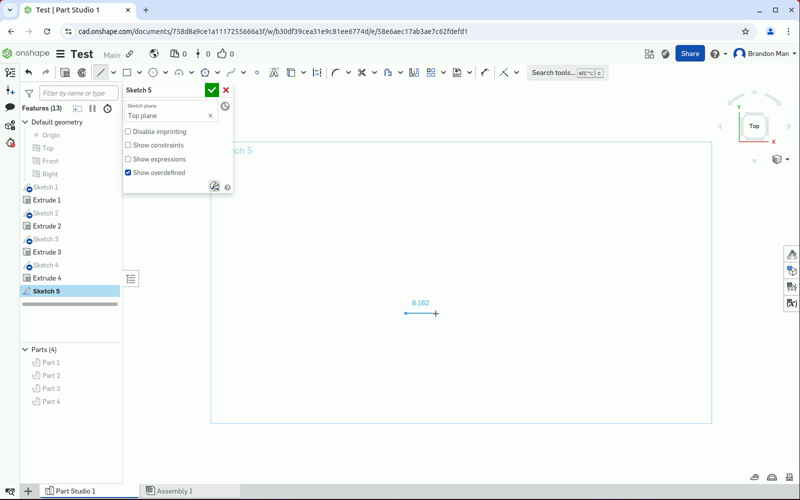
mouse_move(412, 313)
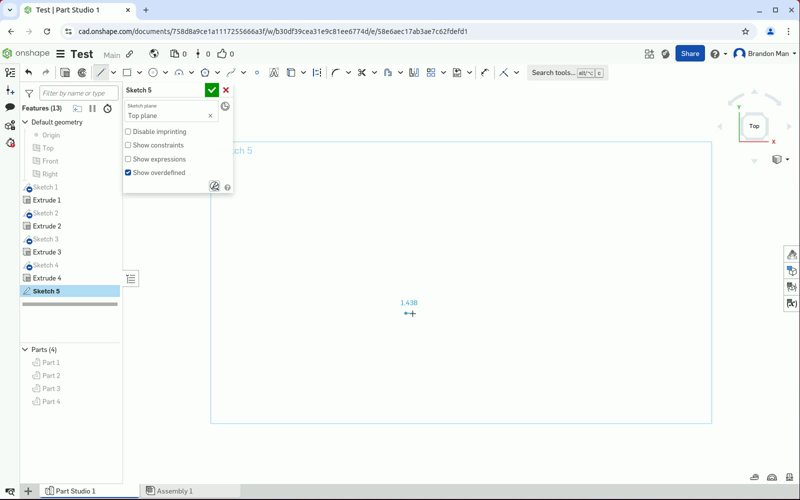
scroll(6)
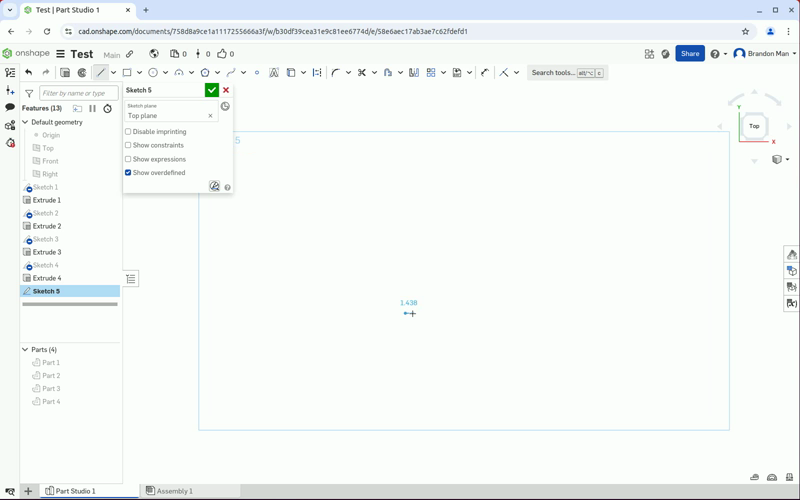
scroll(6)
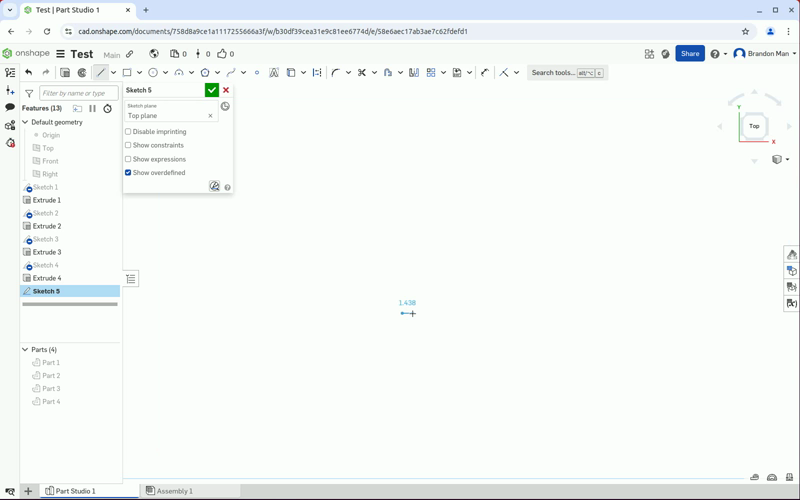
scroll(6)
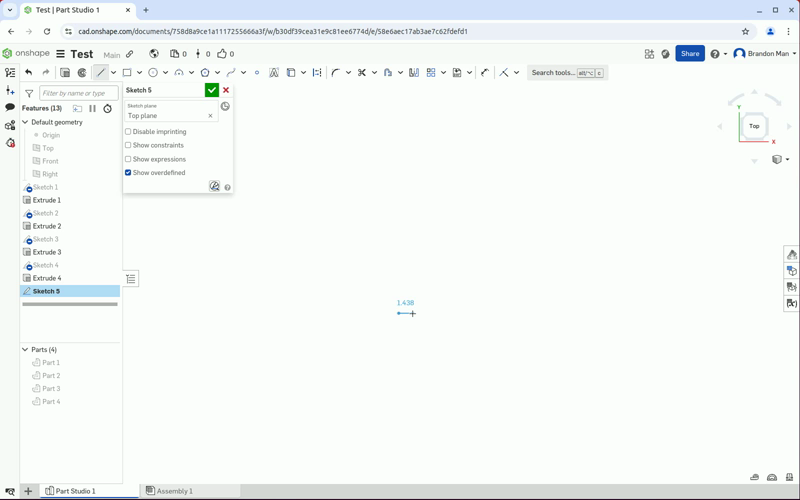
scroll(6)
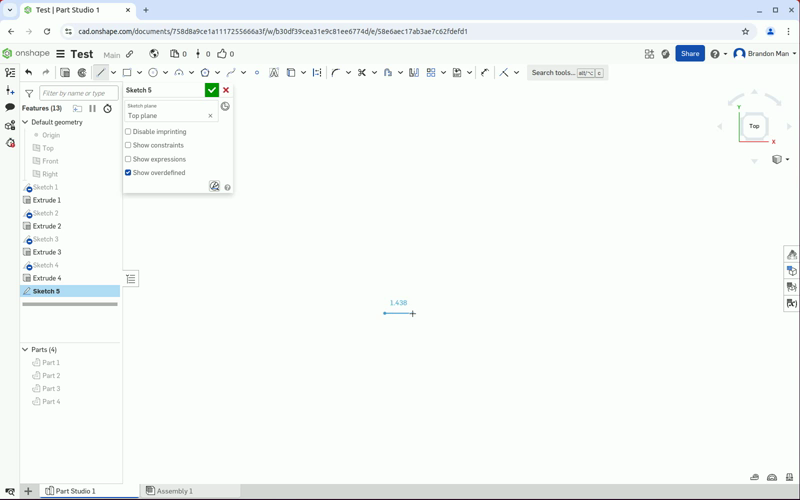
scroll(6)
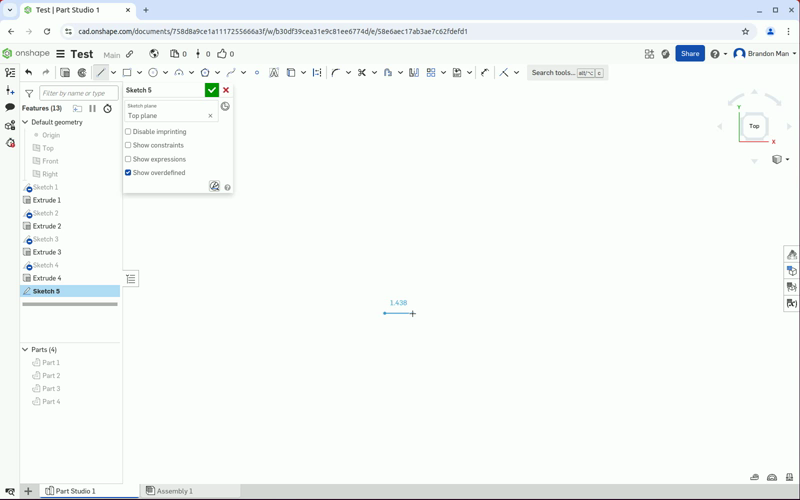
scroll(6)
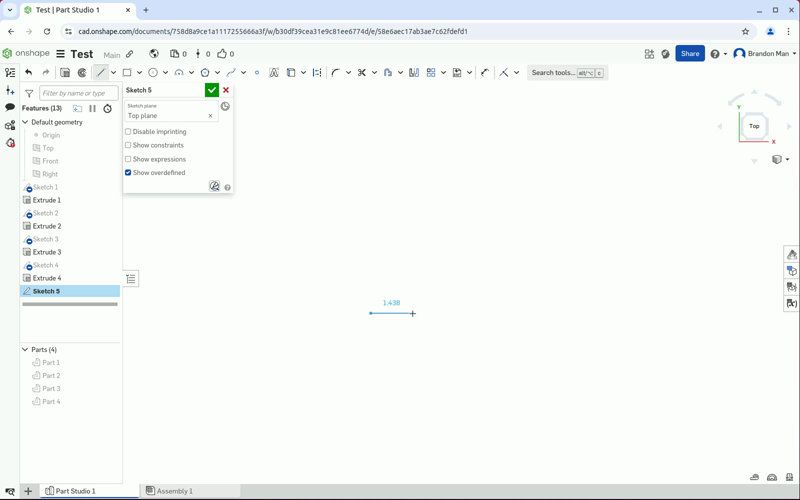
scroll(6)
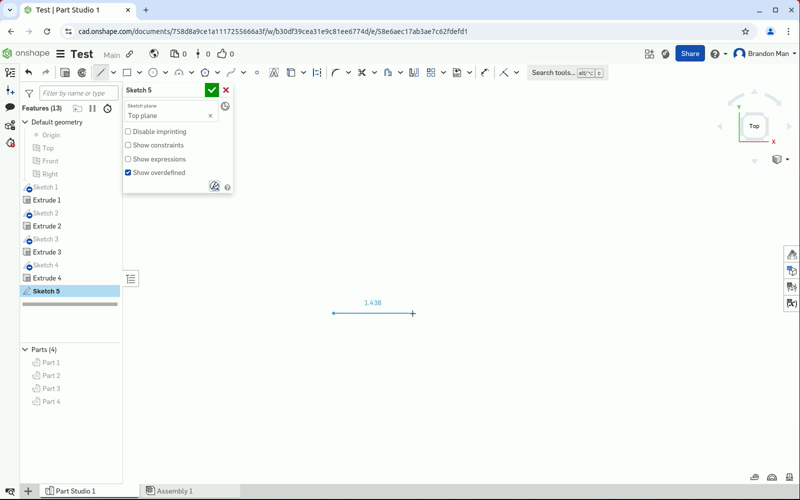
click(412, 313)
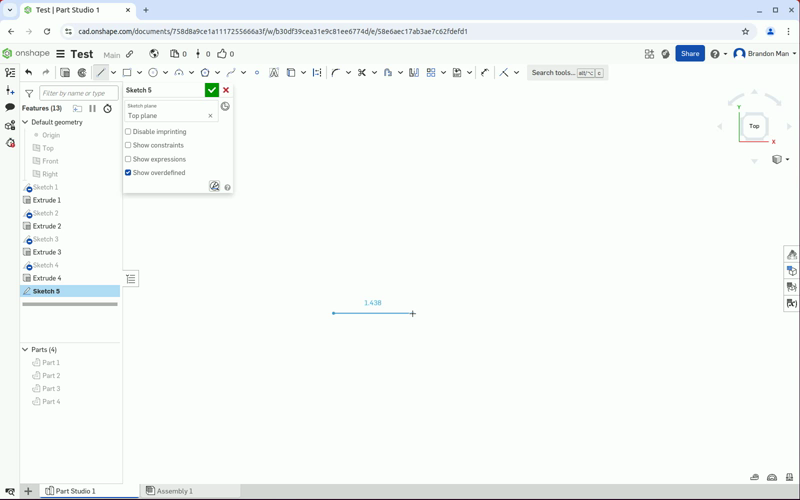
scroll(-6)
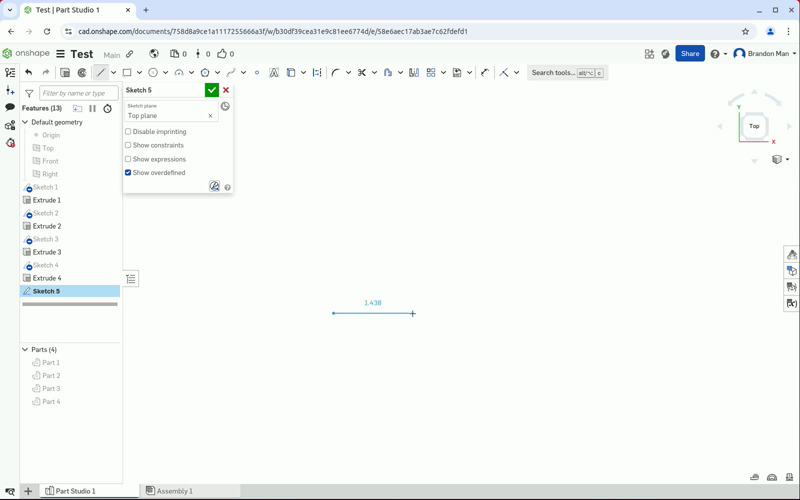
scroll(-6)
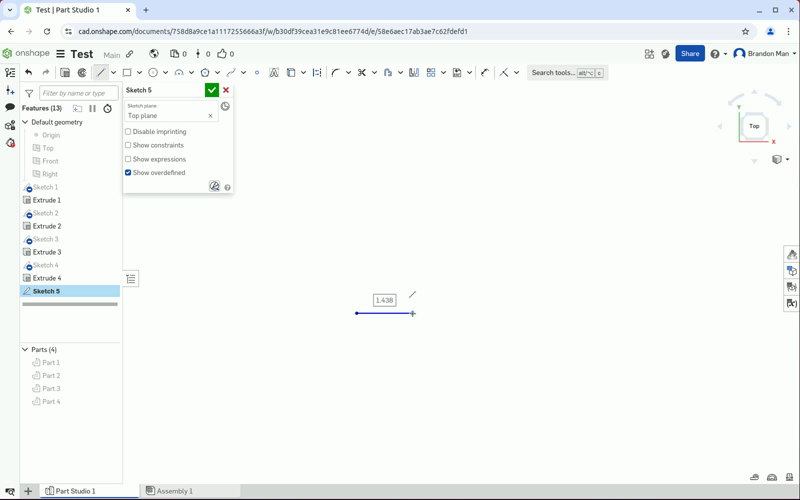
scroll(-6)
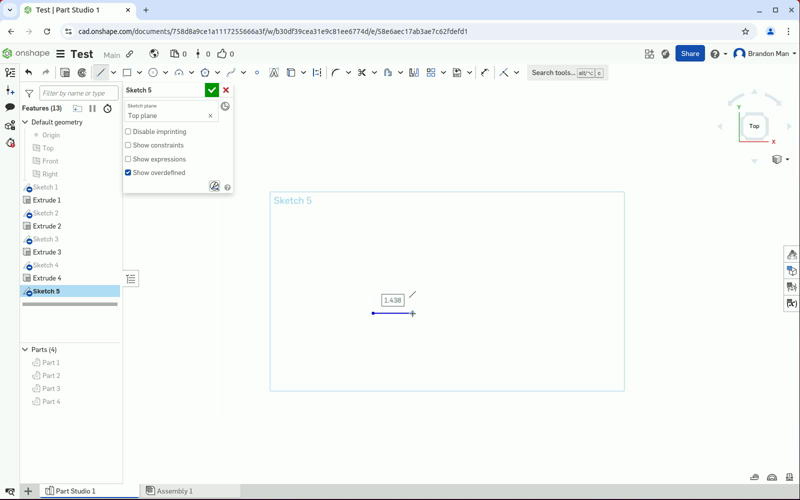
scroll(-6)
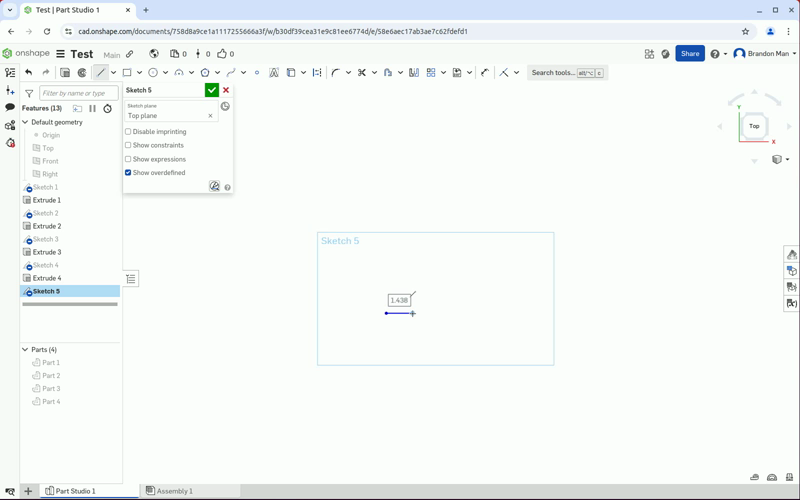
scroll(-6)
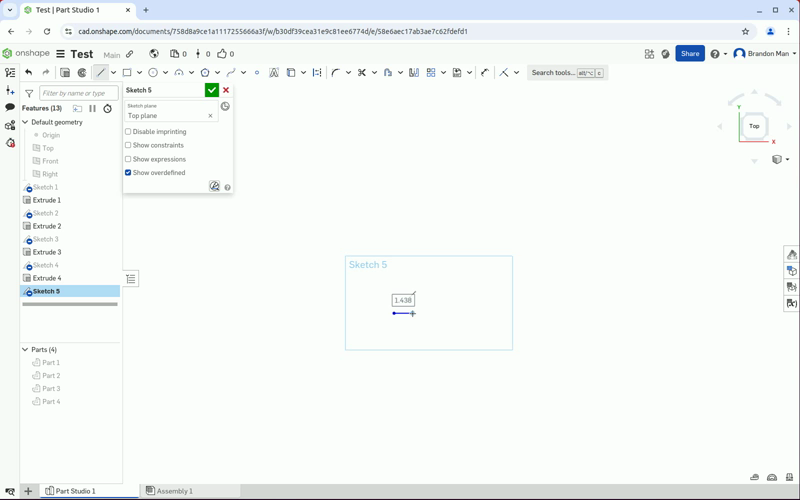
scroll(-6)
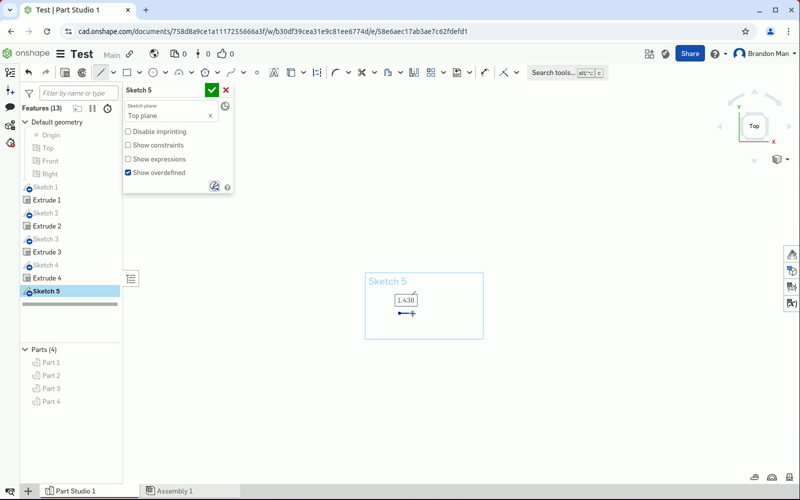
scroll(-6)
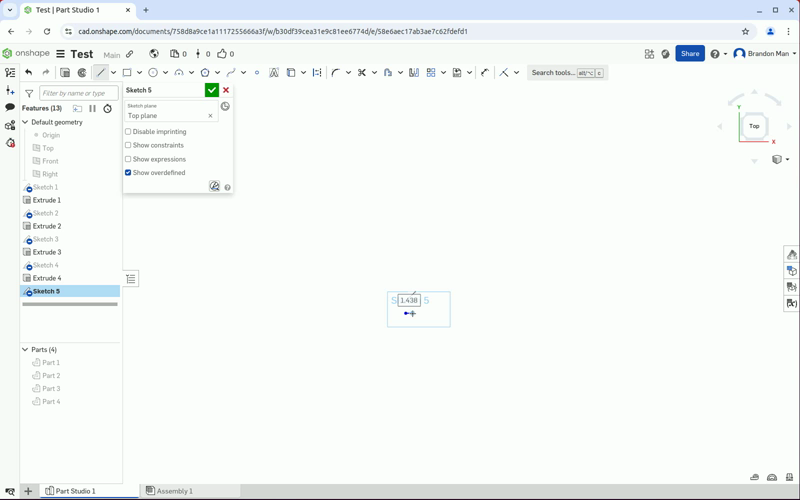
key_up(shift)
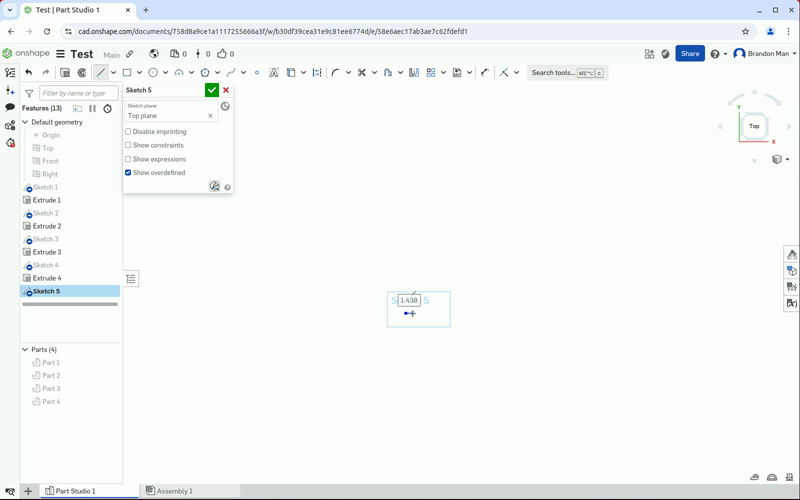
key_down(shift)
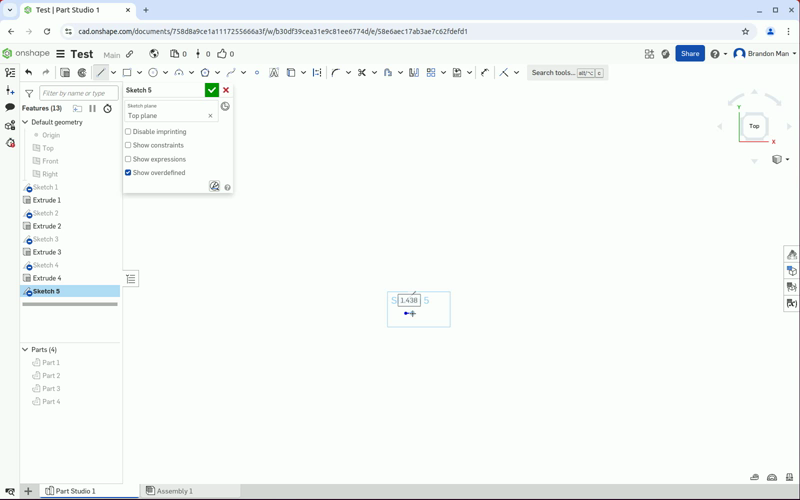
mouse_move(442, 313)
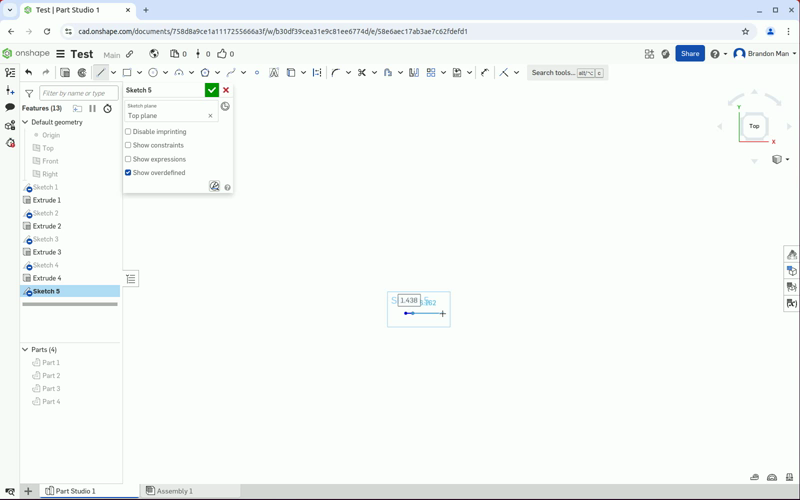
mouse_move(412, 306)
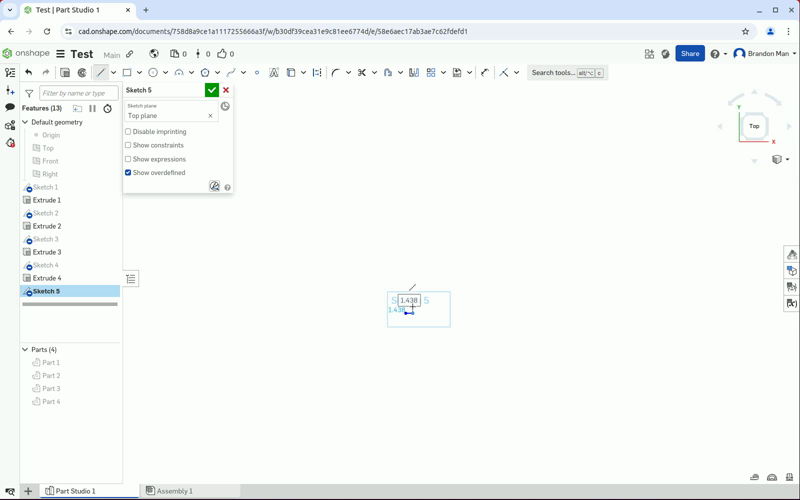
scroll(6)
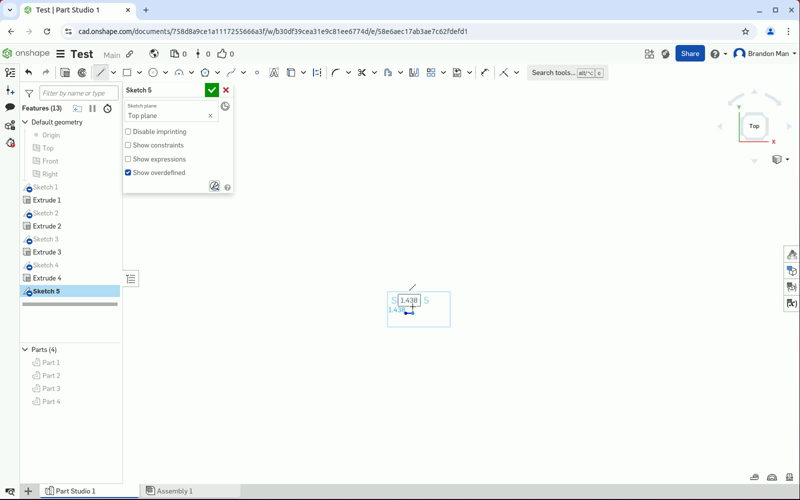
scroll(6)
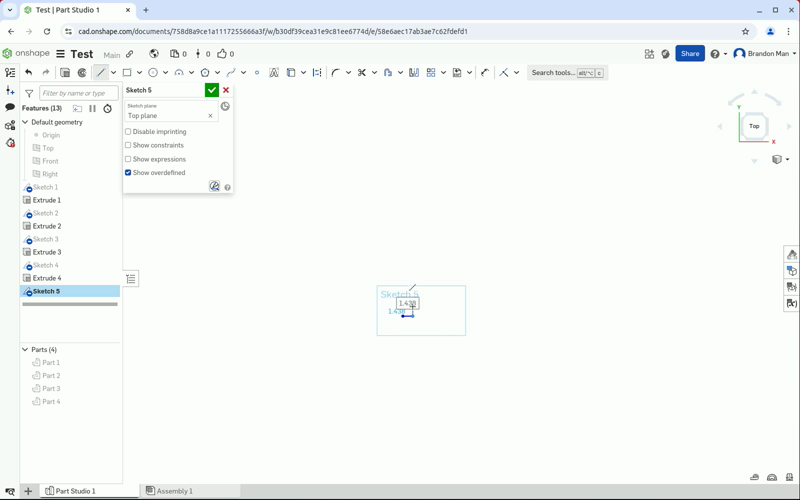
scroll(6)
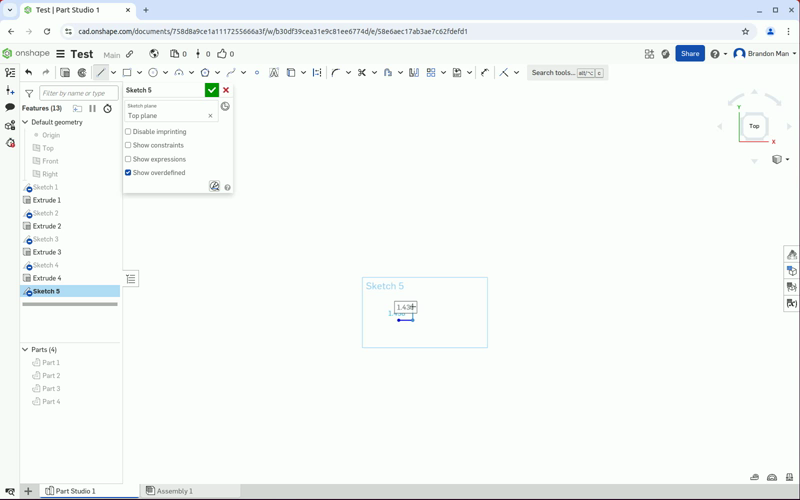
scroll(6)
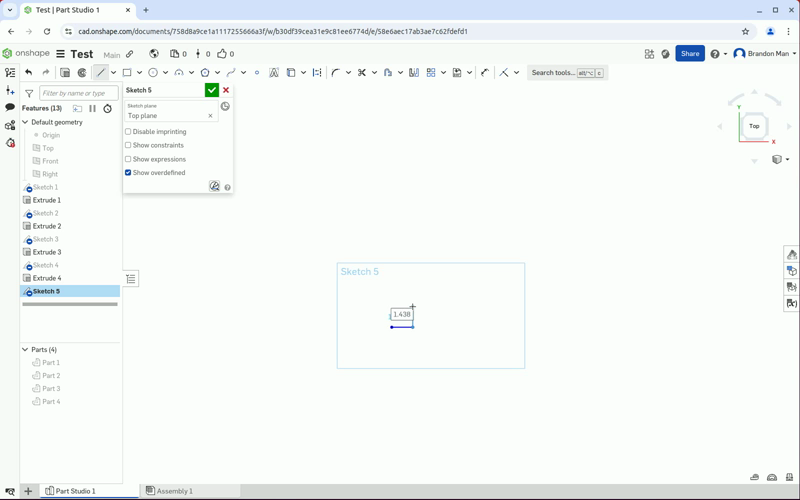
scroll(6)
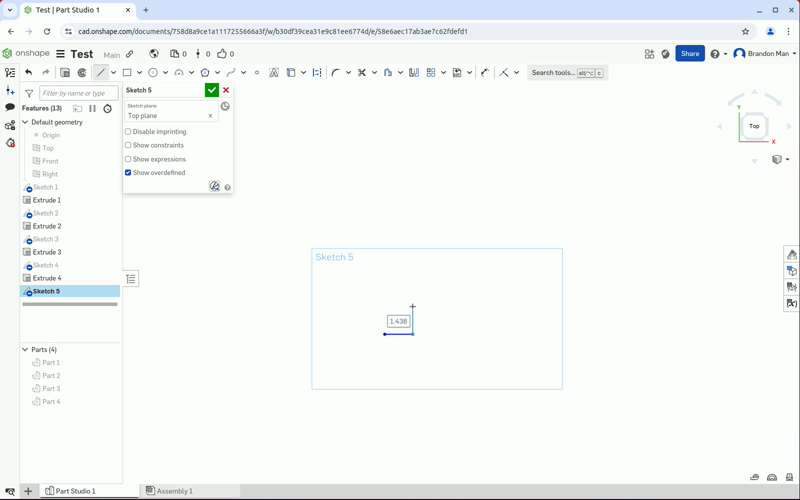
scroll(6)
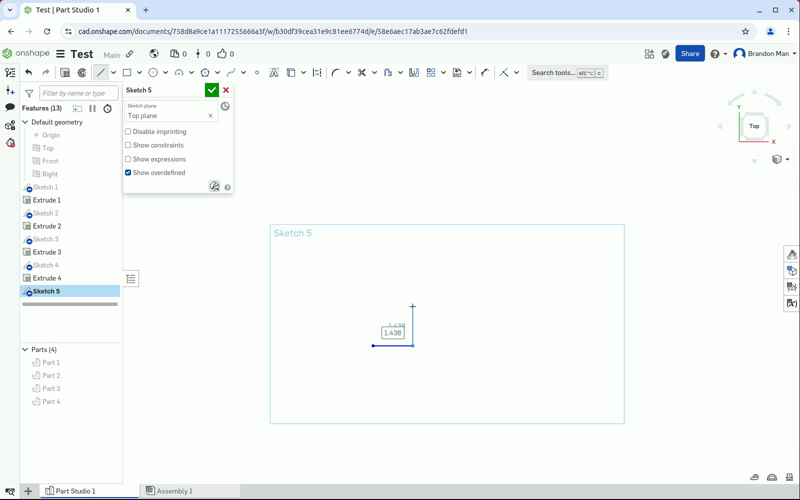
scroll(6)
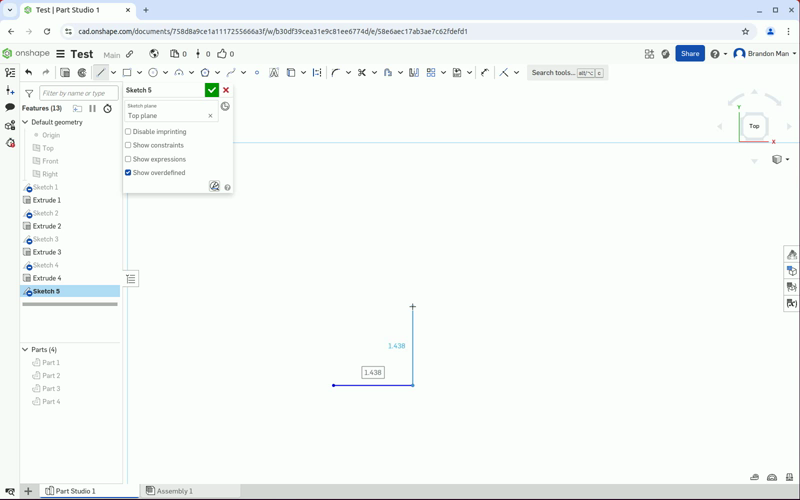
click(412, 306)
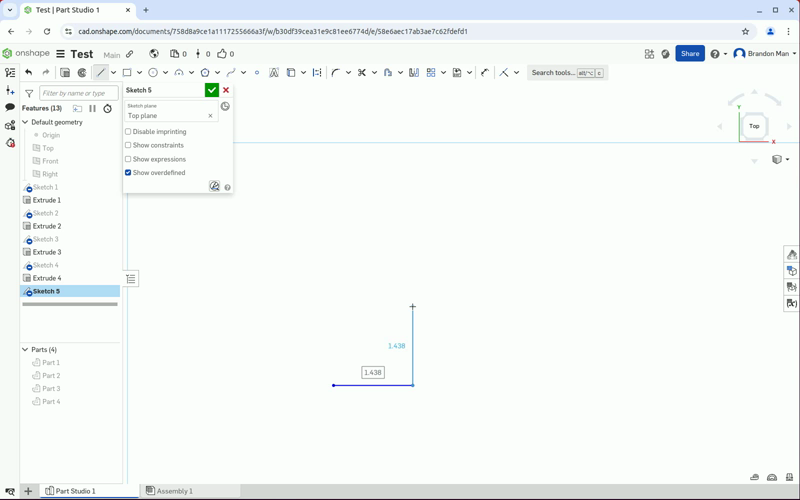
scroll(-6)
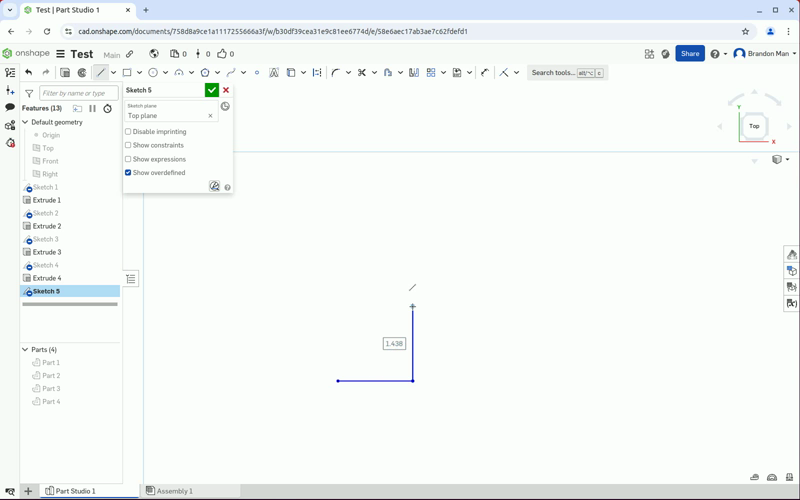
scroll(-6)
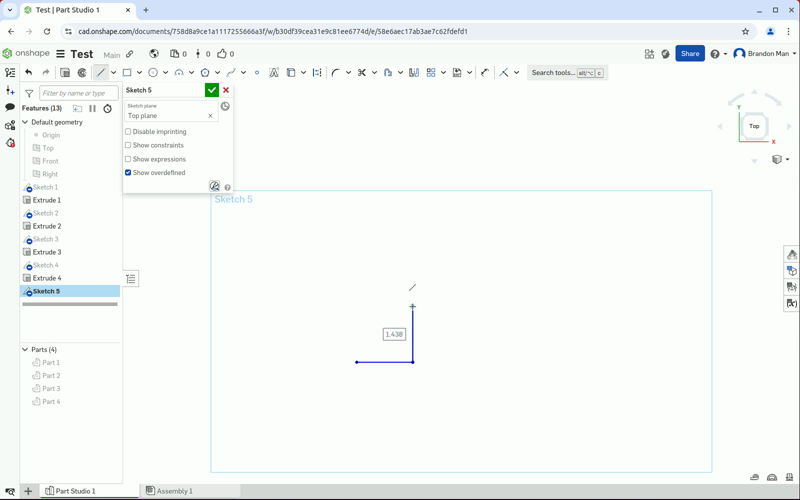
scroll(-6)
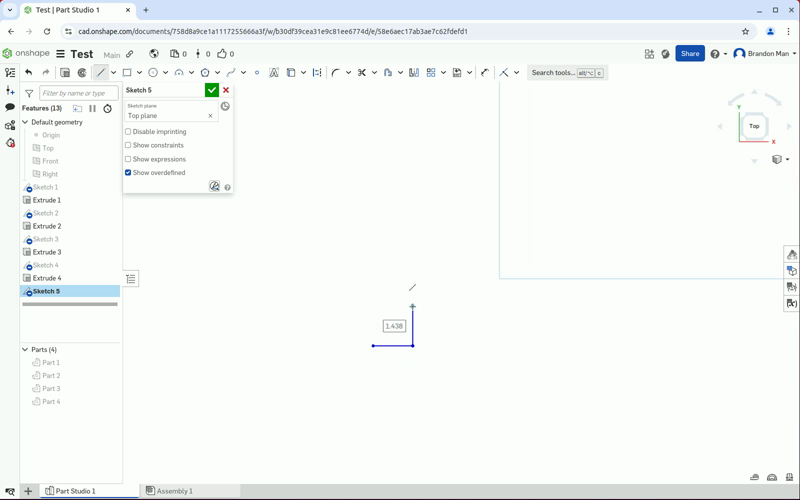
scroll(-6)
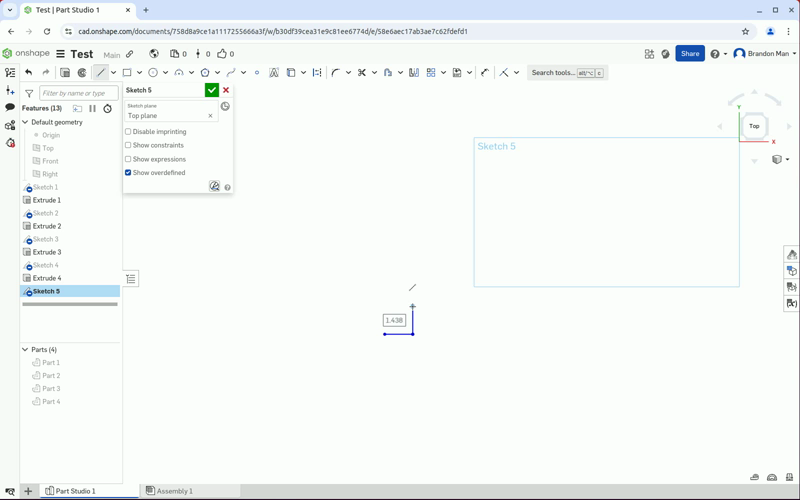
scroll(-6)
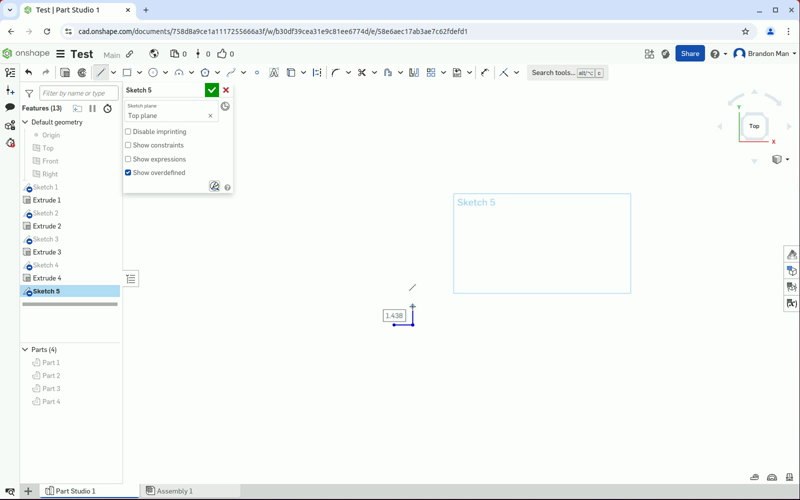
scroll(-6)
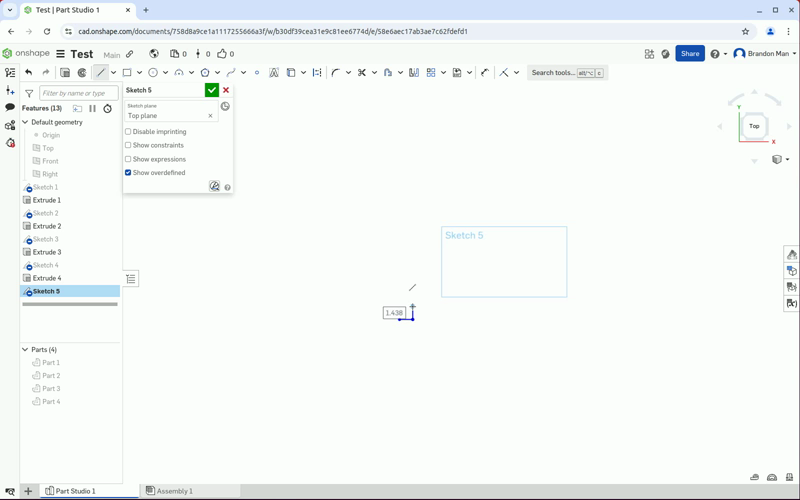
scroll(-6)
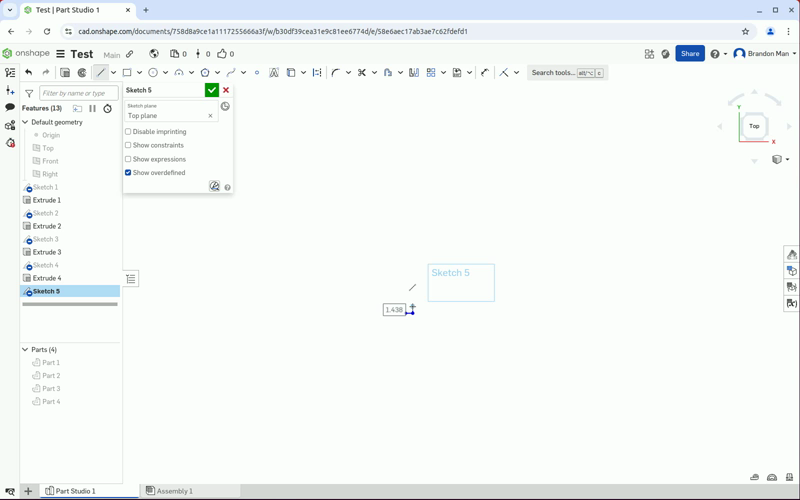
key_up(shift)
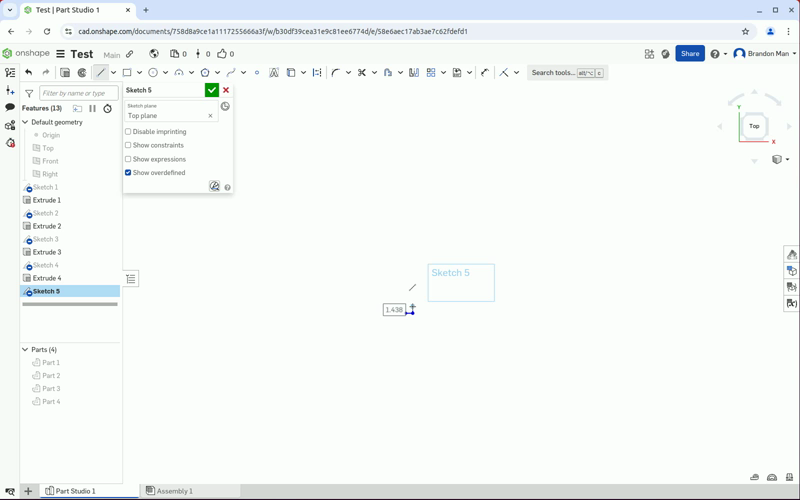
key_down(shift)
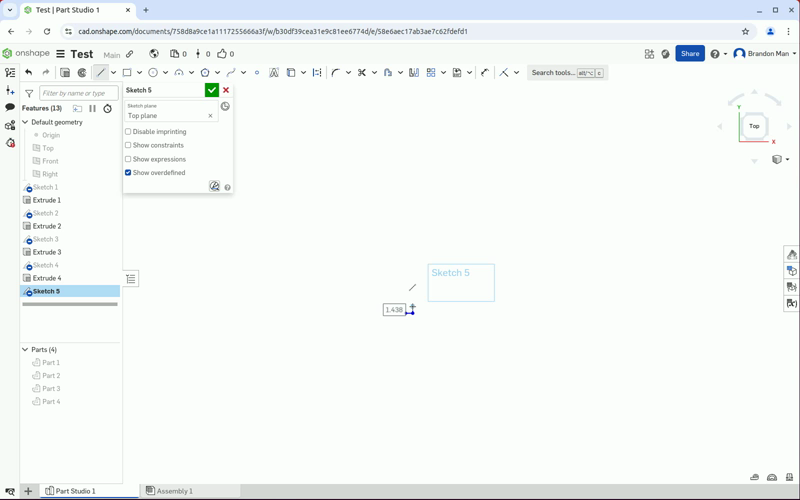
mouse_move(442, 306)
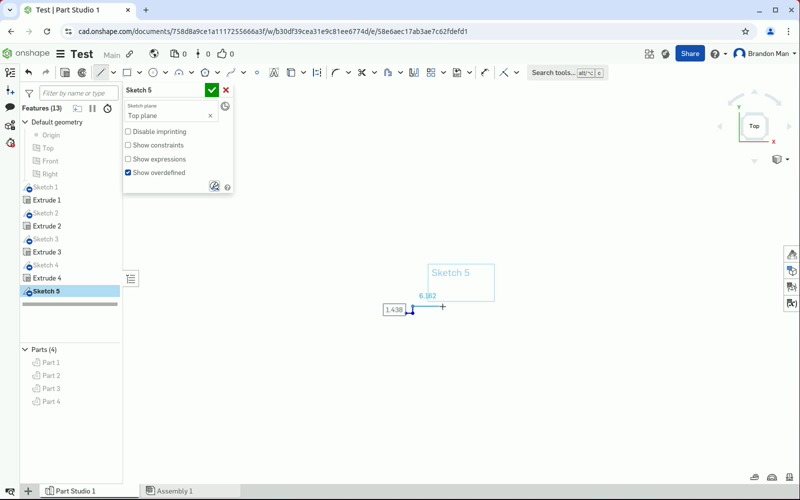
mouse_move(405, 306)
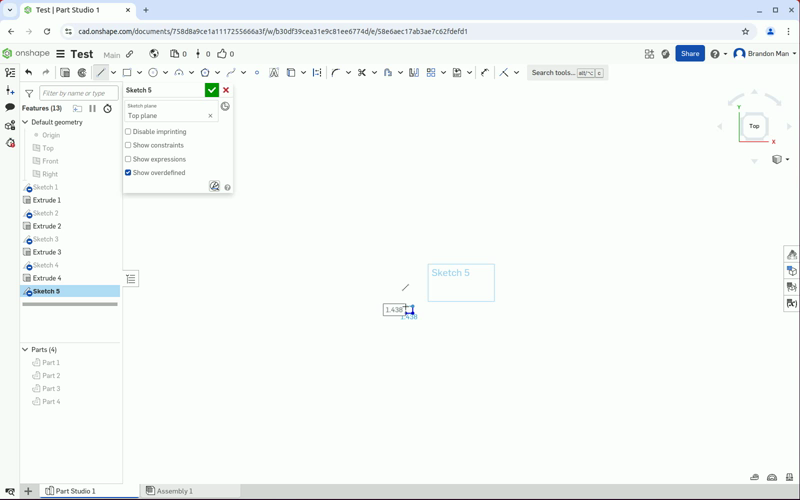
scroll(6)
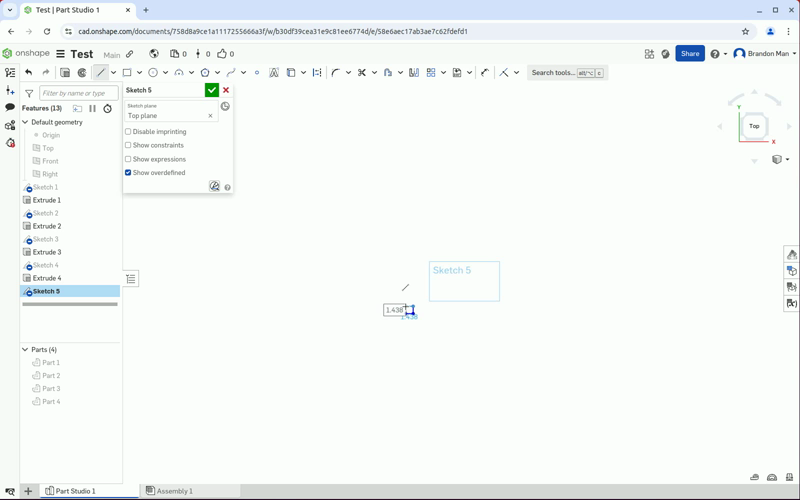
scroll(6)
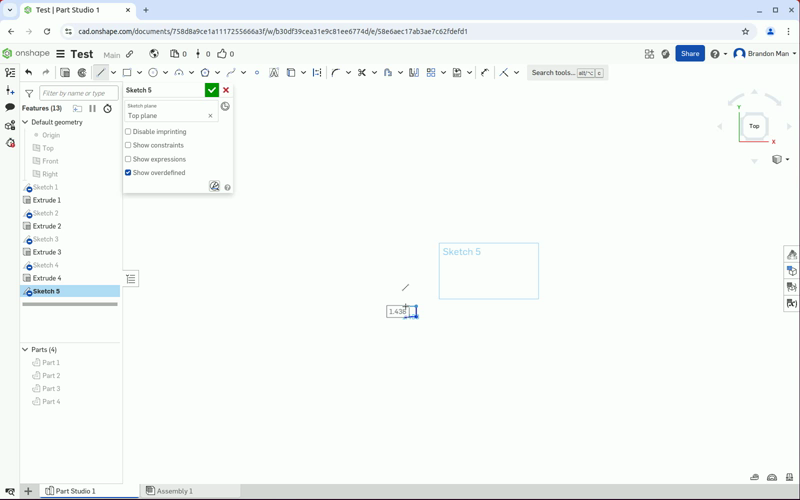
scroll(6)
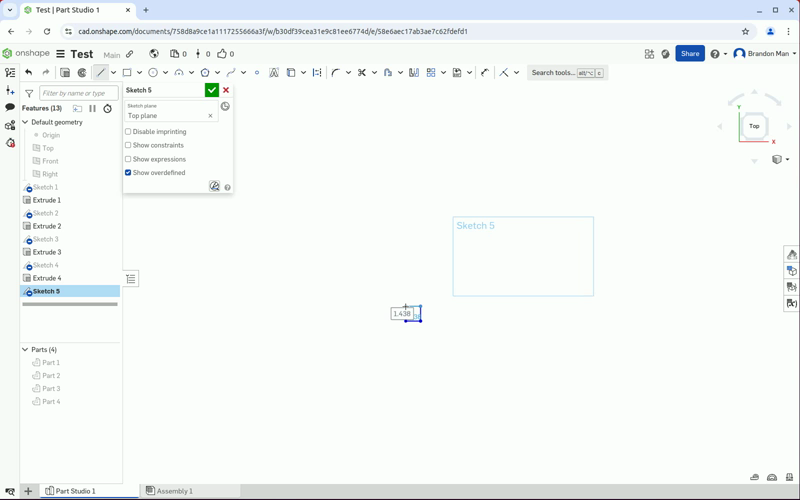
scroll(6)
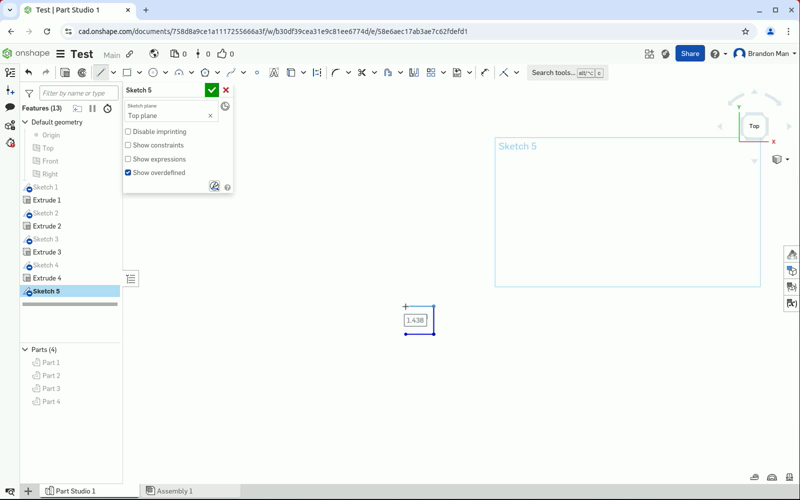
scroll(6)
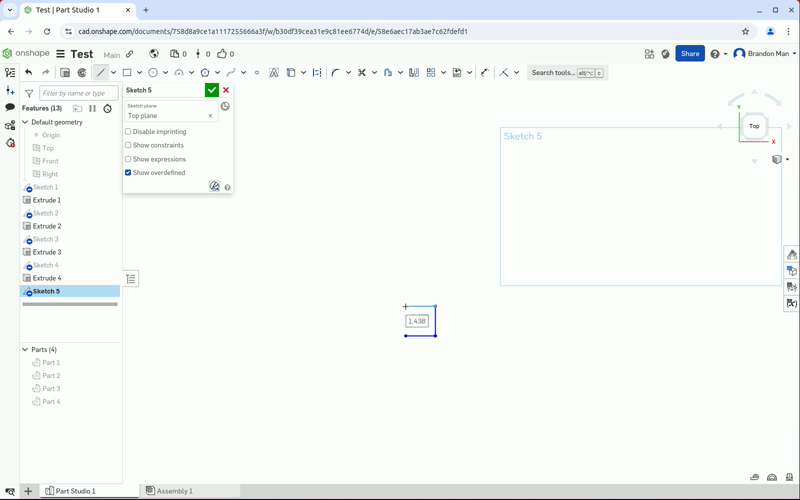
scroll(6)
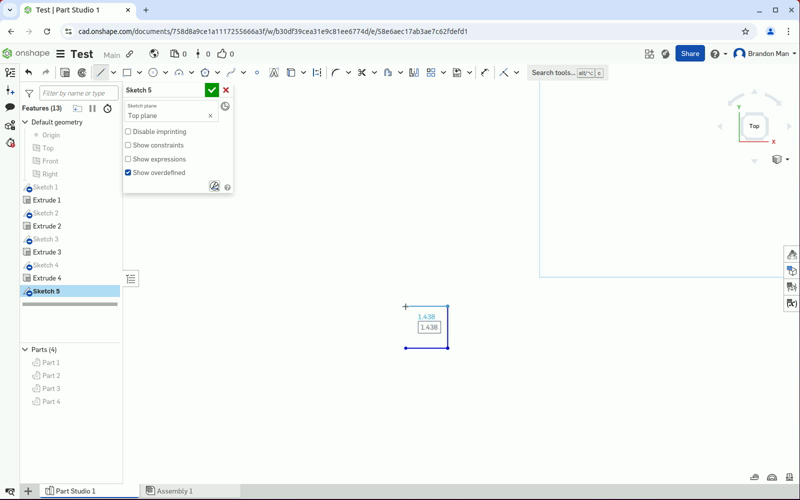
scroll(6)
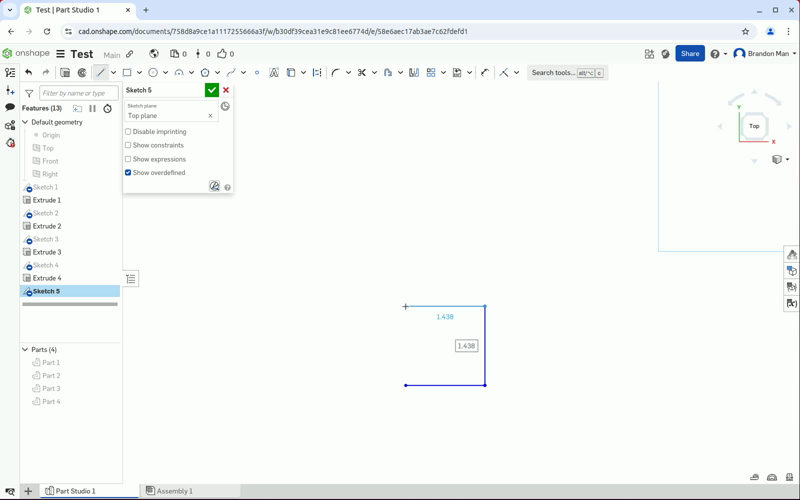
click(405, 306)
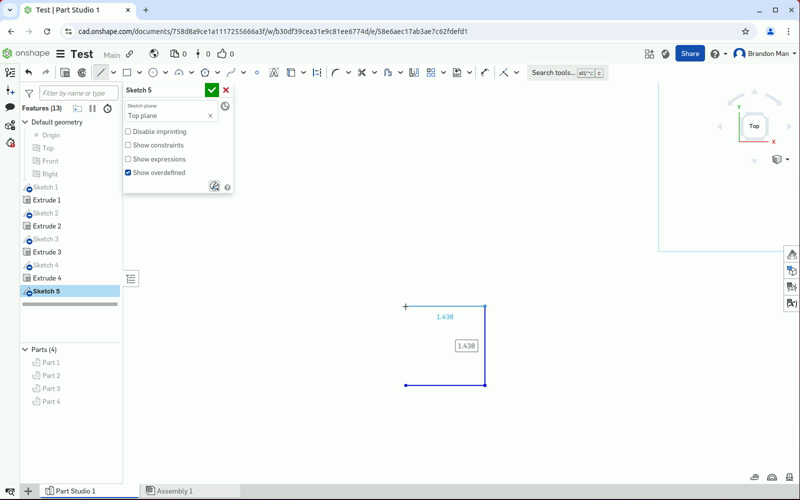
scroll(-6)
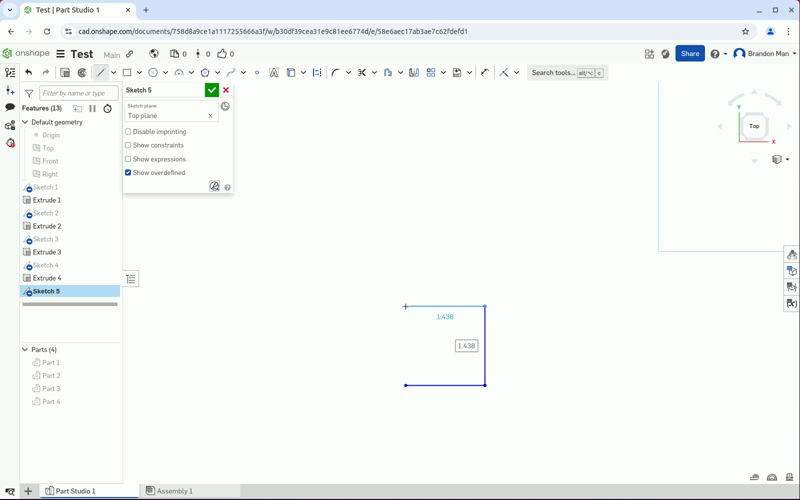
scroll(-6)
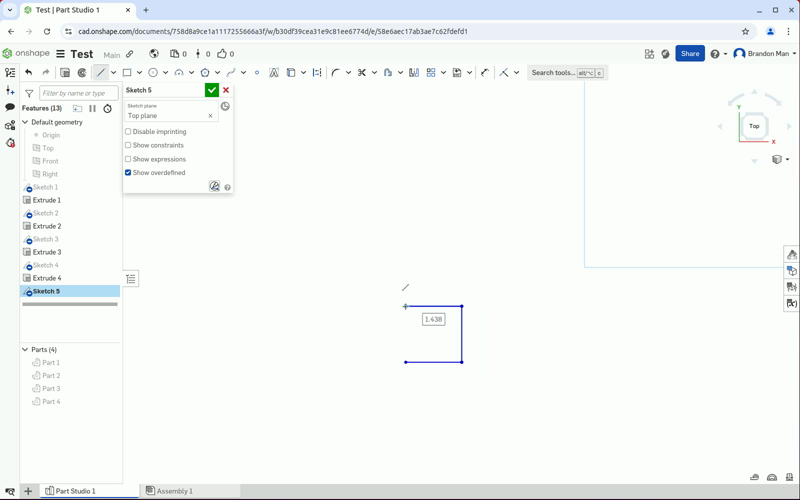
scroll(-6)
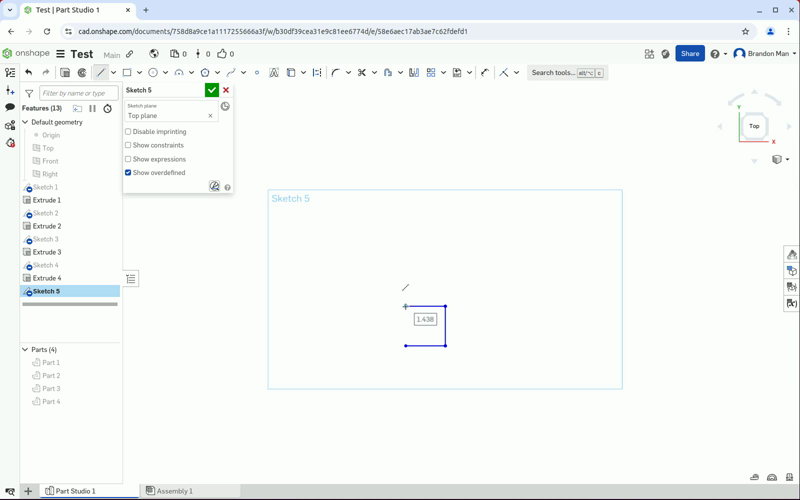
scroll(-6)
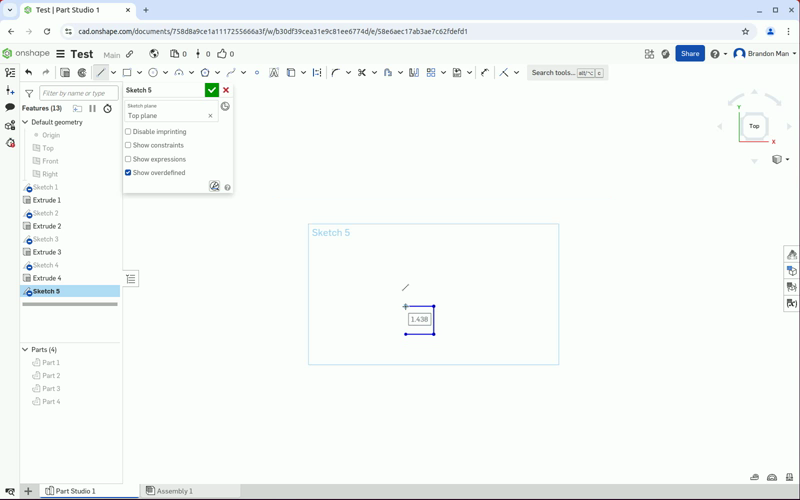
scroll(-6)
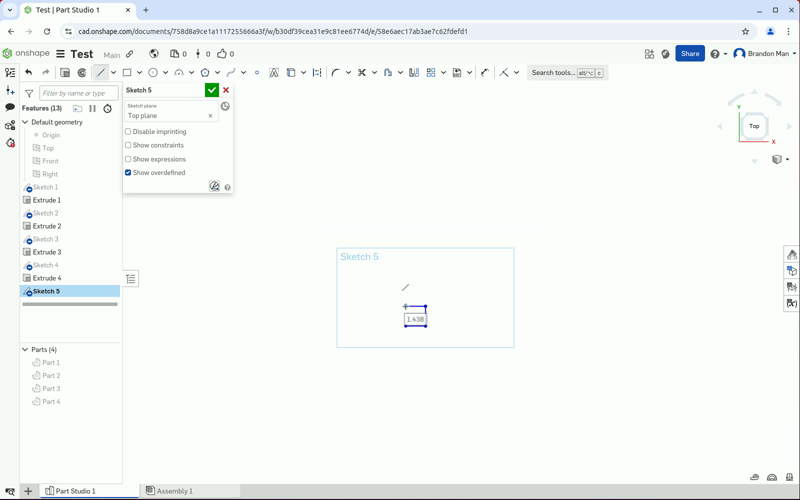
scroll(-6)
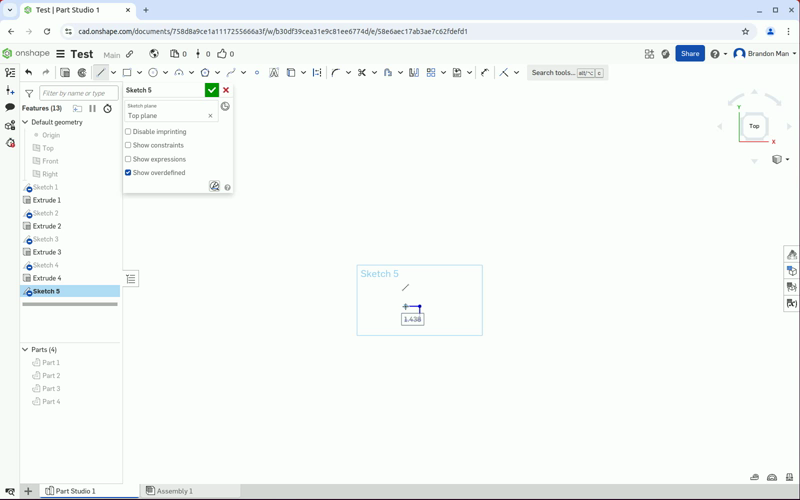
scroll(-6)
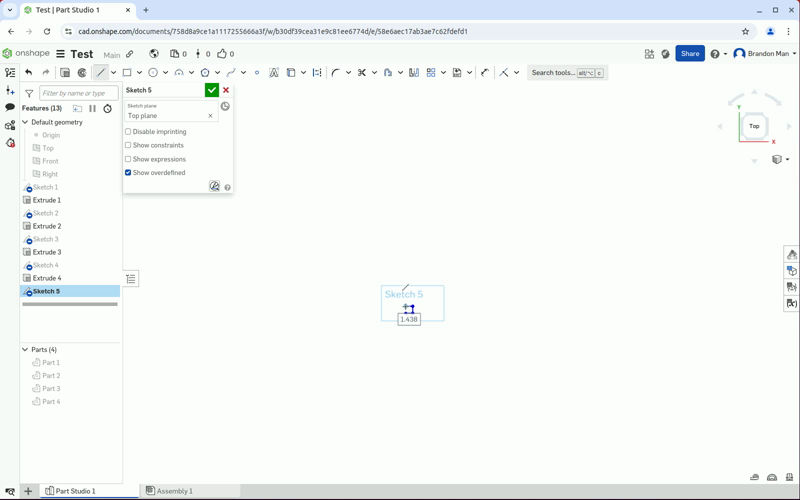
key_up(shift)
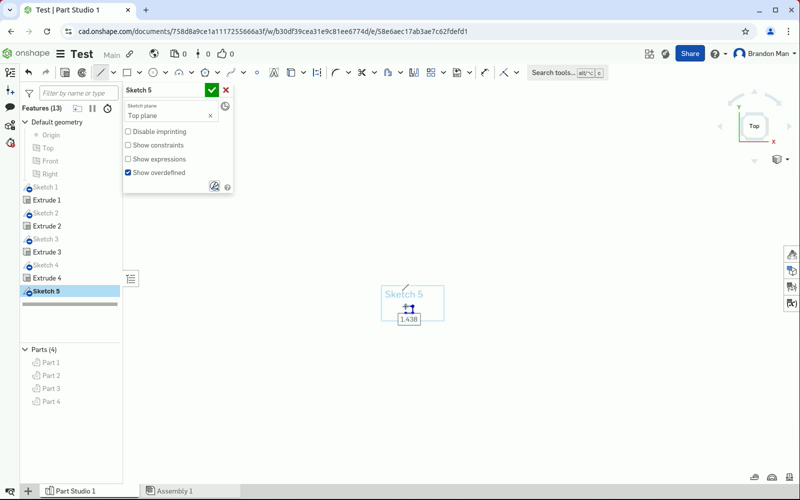
mouse_move(435, 306)
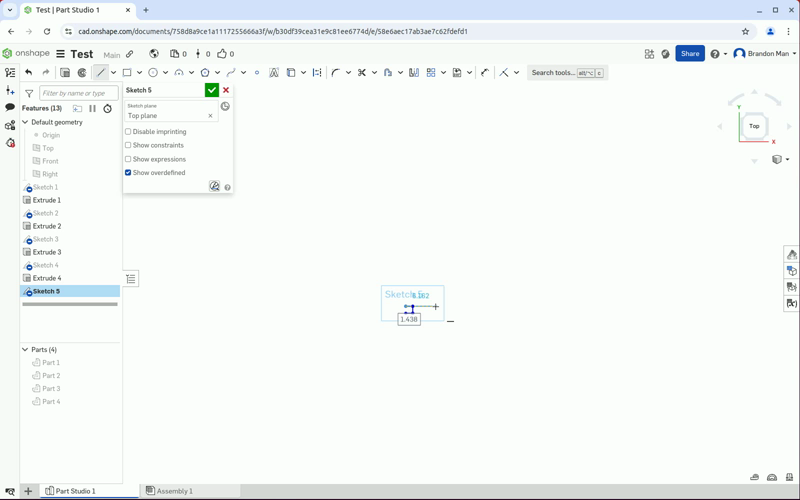
key_down(shift)
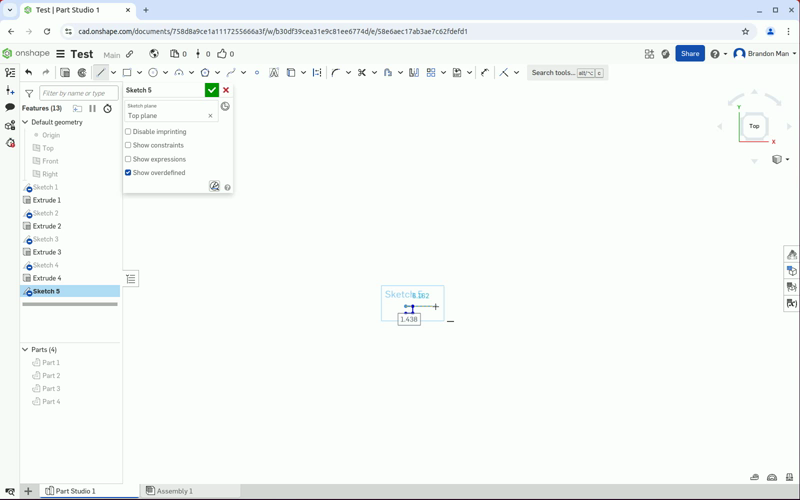
mouse_move(405, 313)
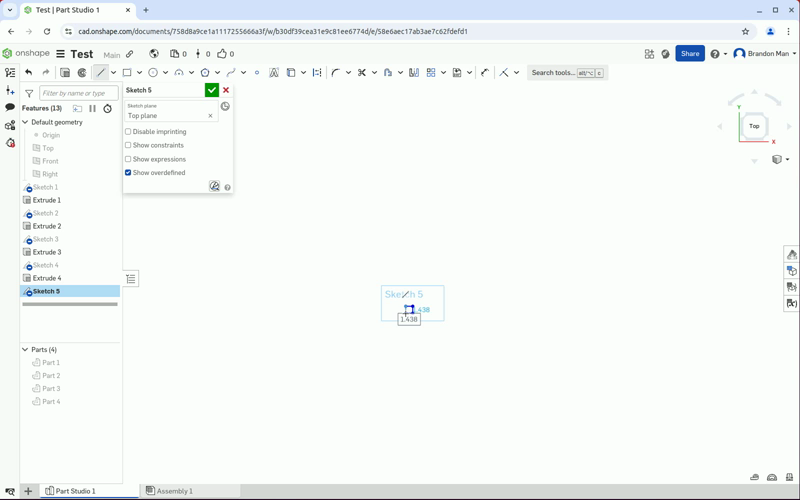
scroll(6)
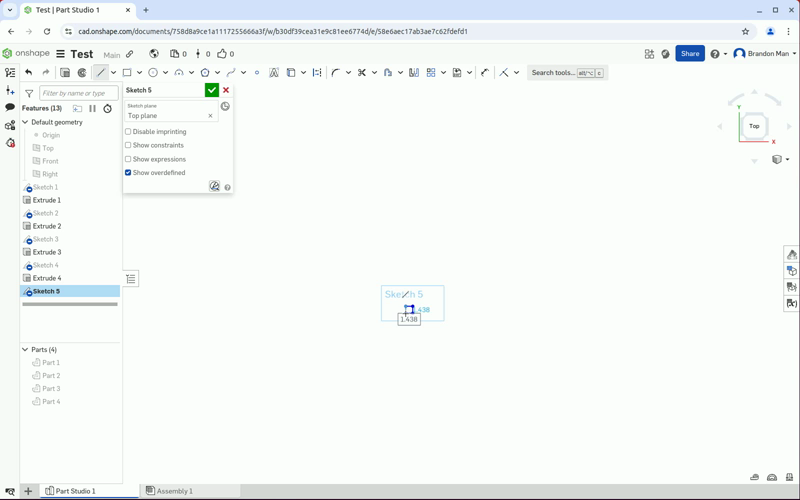
scroll(6)
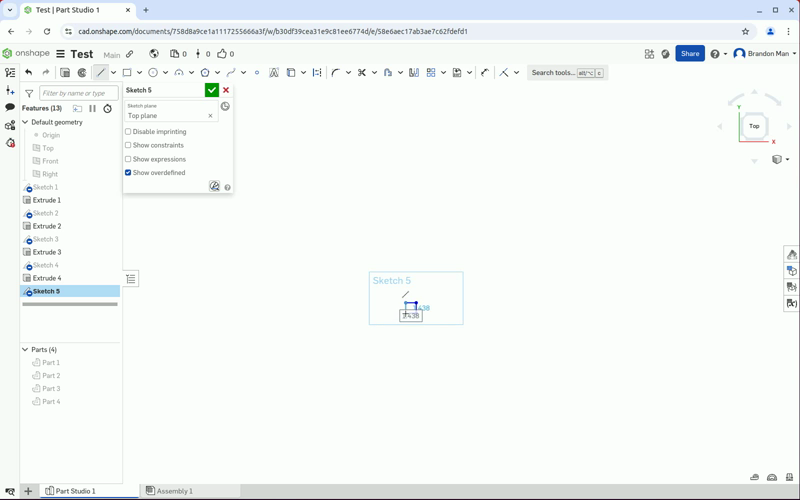
scroll(6)
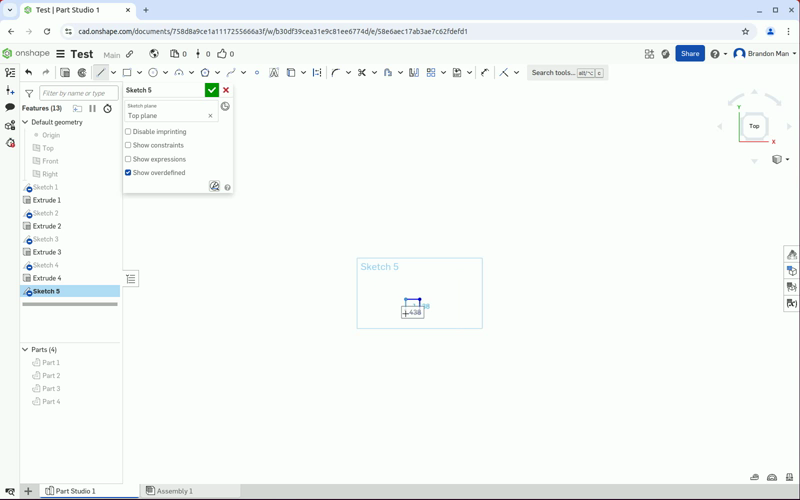
scroll(6)
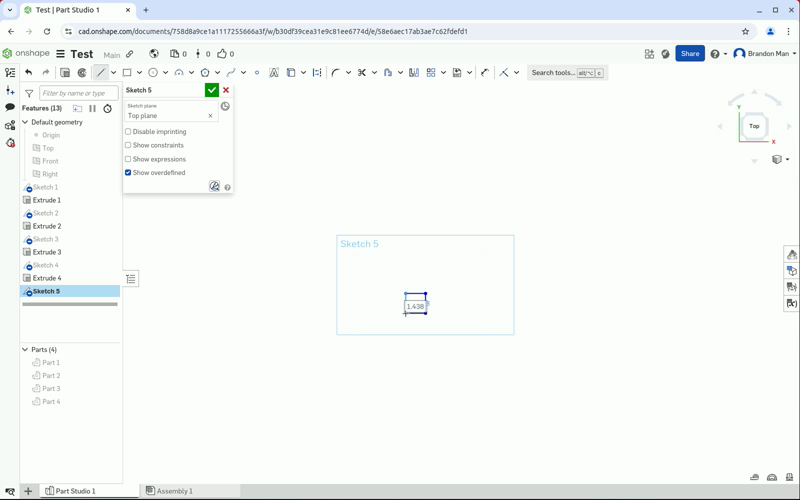
scroll(6)
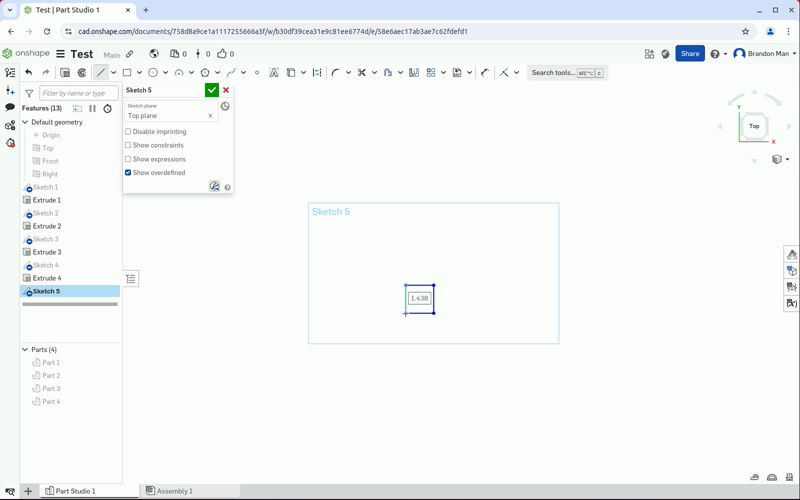
scroll(6)
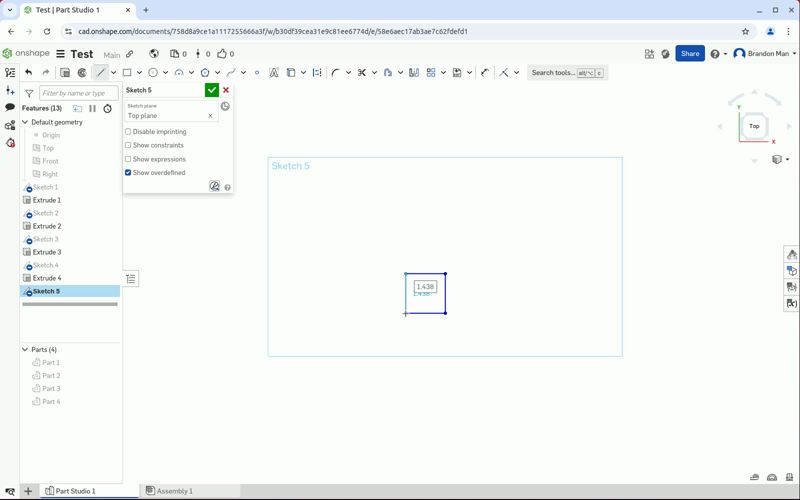
scroll(6)
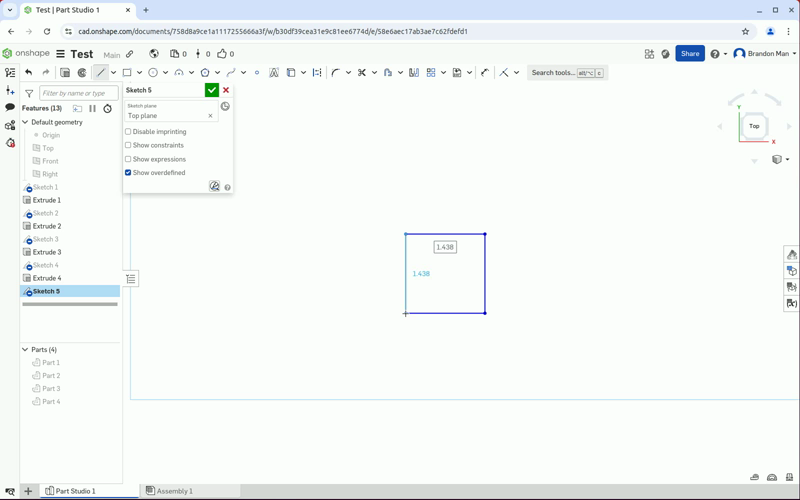
key_up(shift)
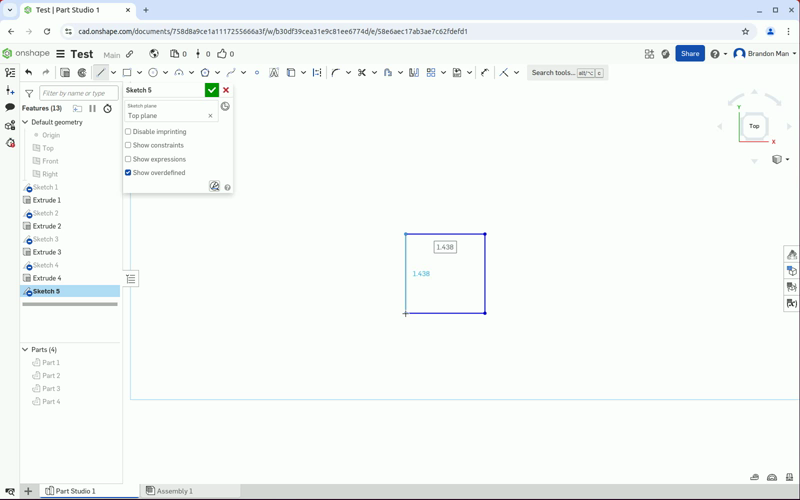
click(405, 313)
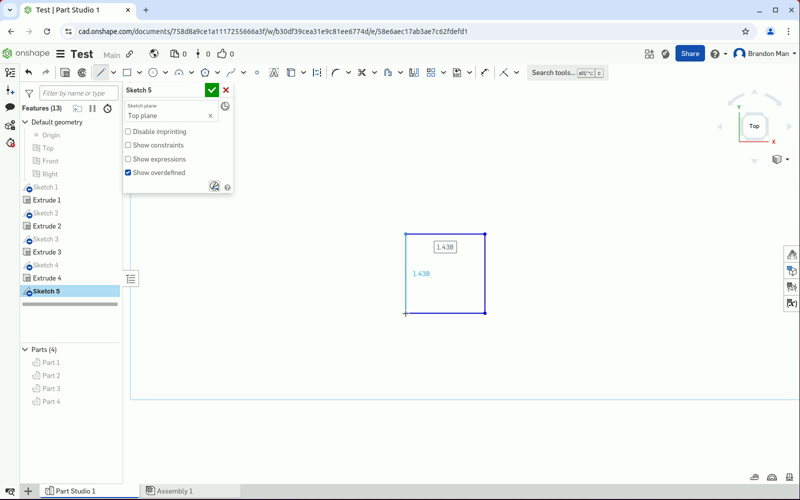
scroll(-6)
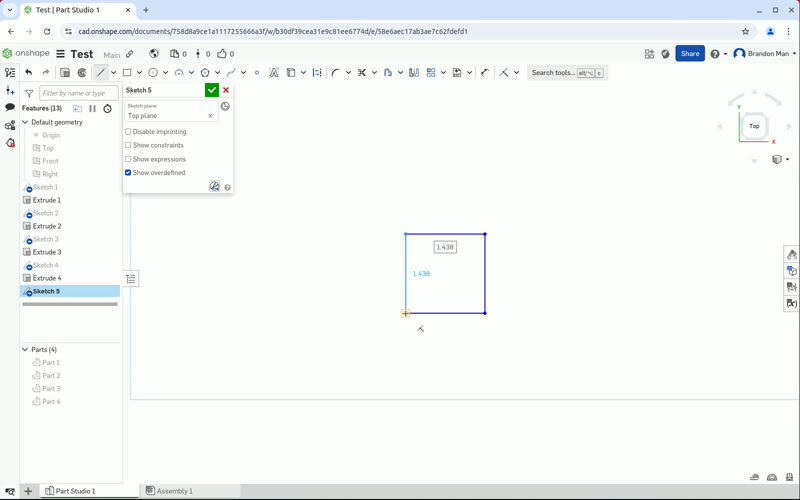
scroll(-6)
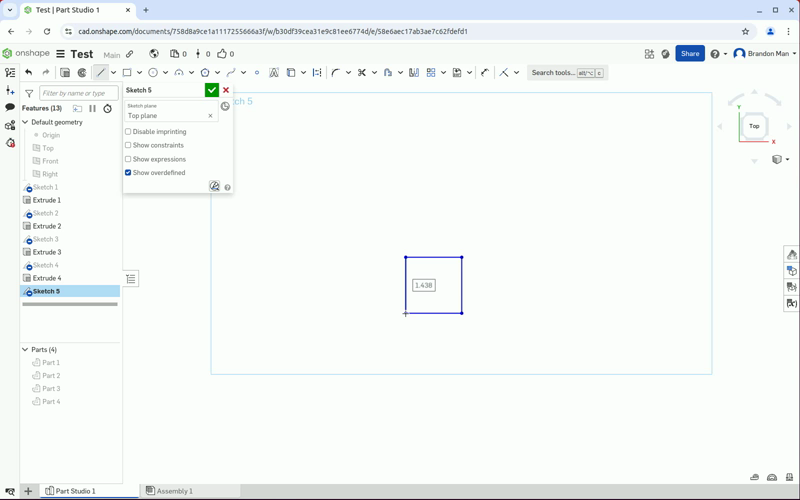
scroll(-6)
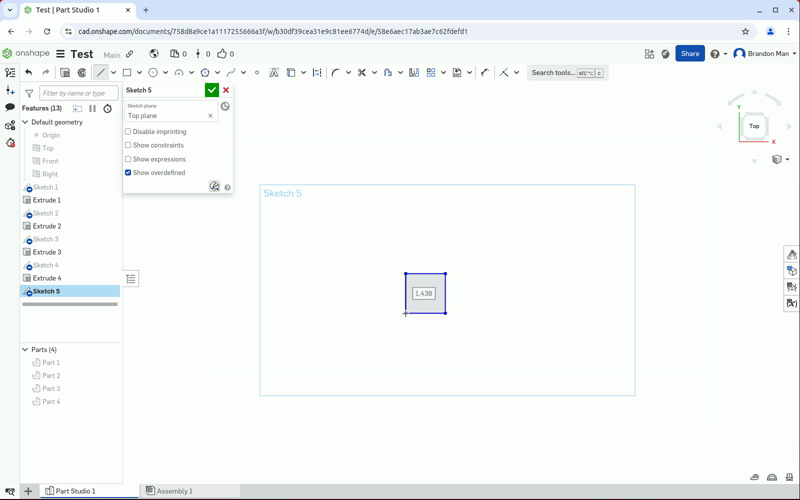
scroll(-6)
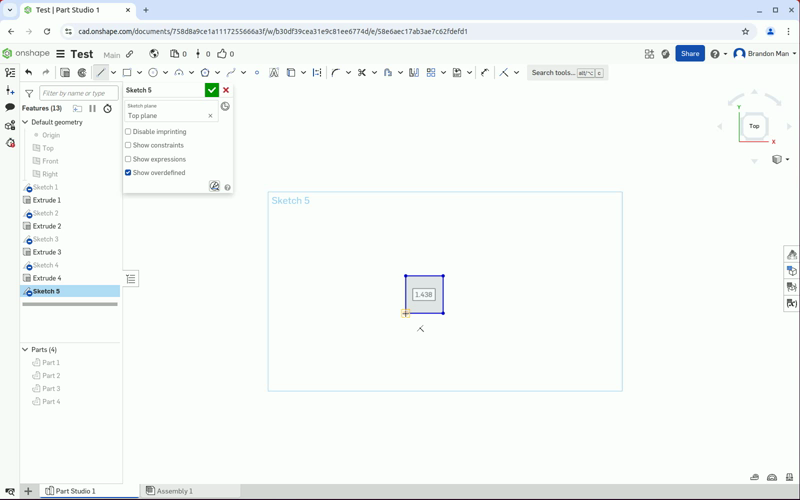
scroll(-6)
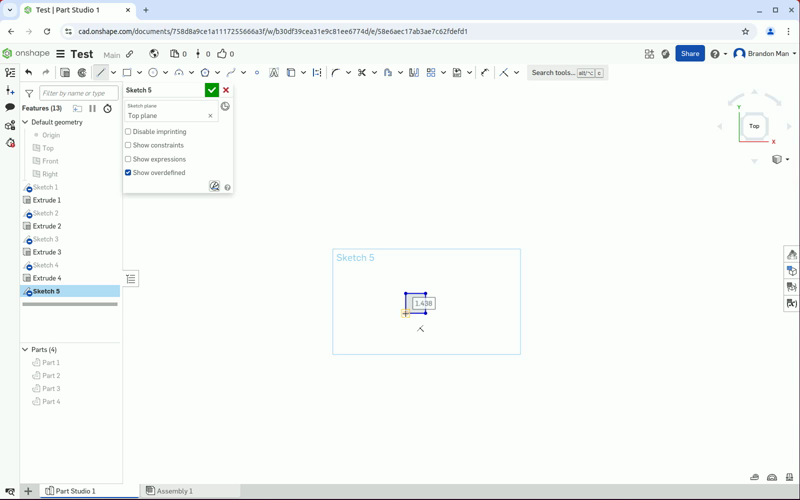
scroll(-6)
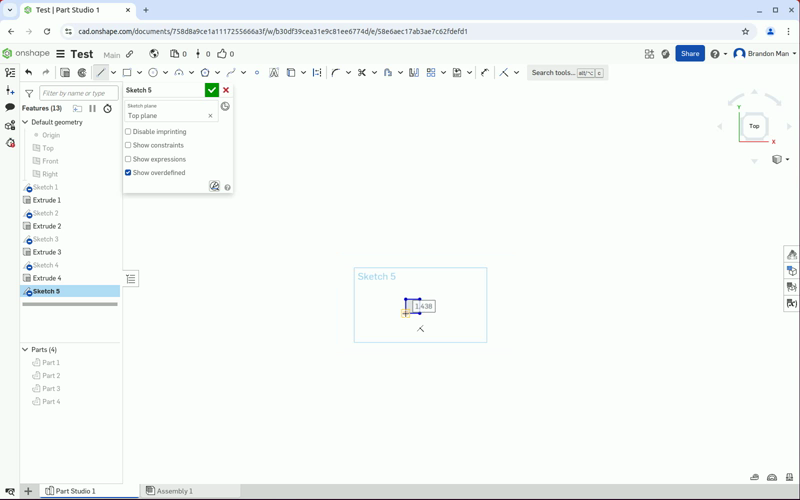
scroll(-6)
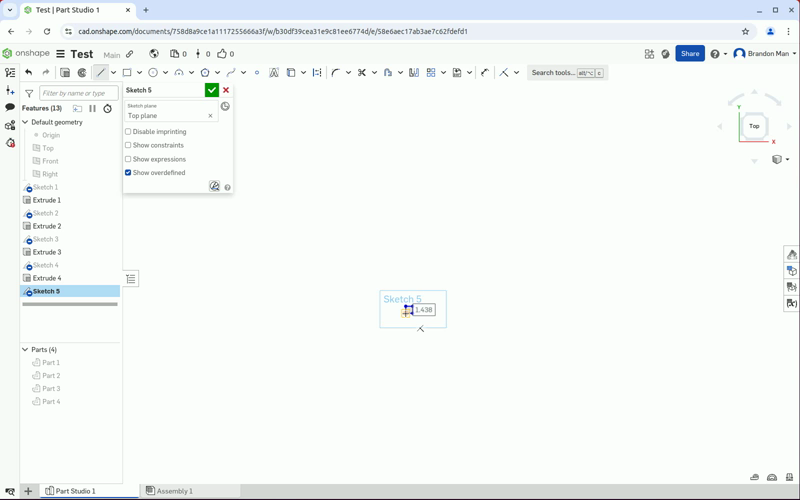
key(esc)
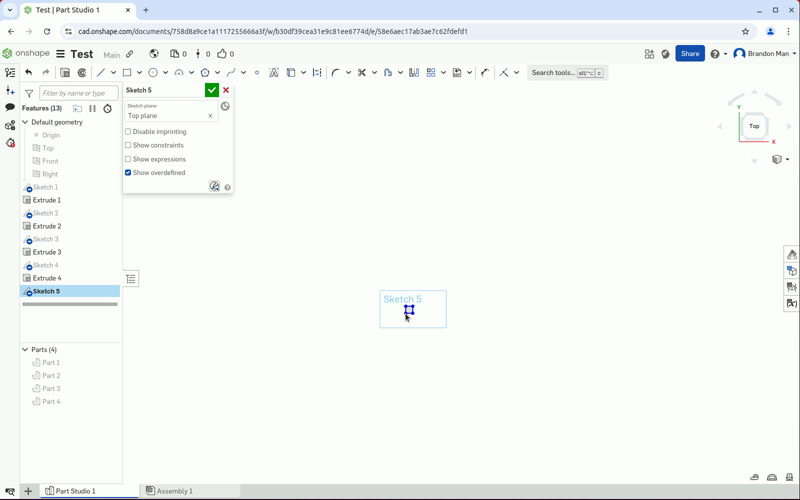
mouse_move(406, 306)
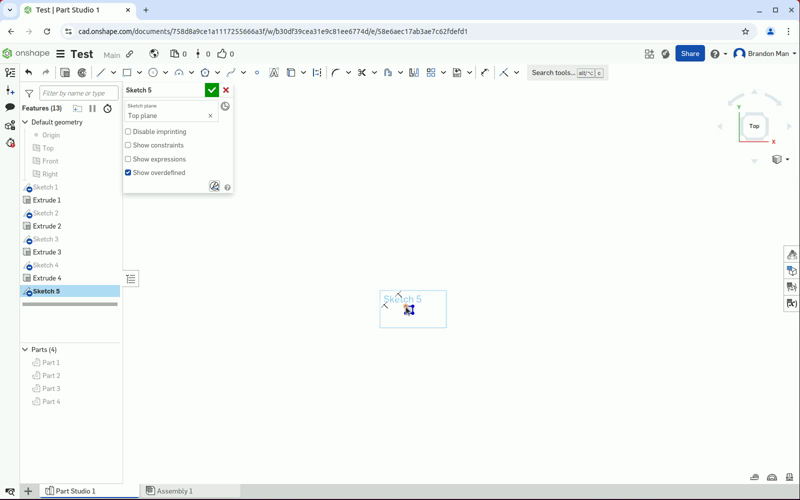
scroll(6)
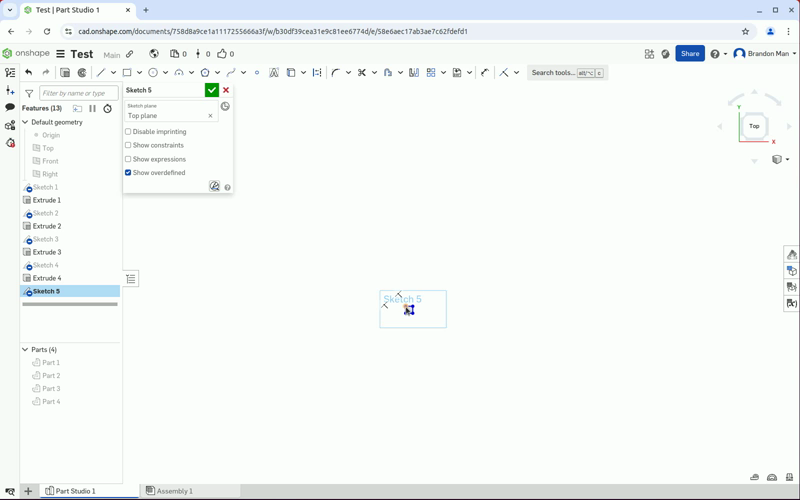
scroll(6)
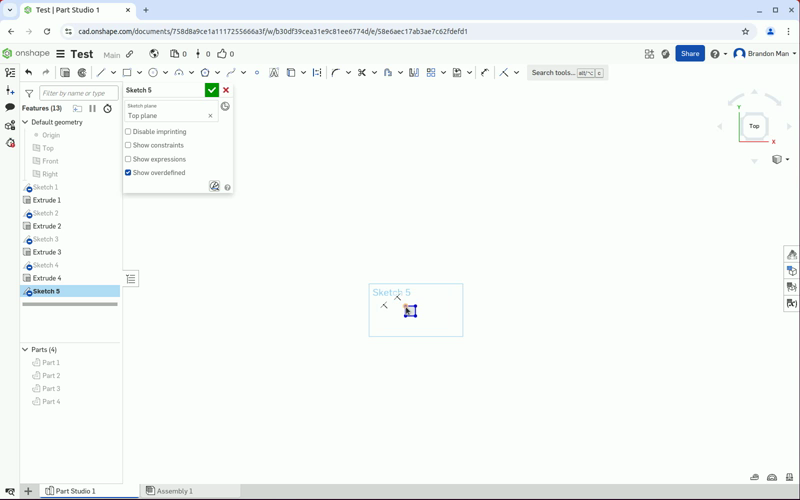
scroll(6)
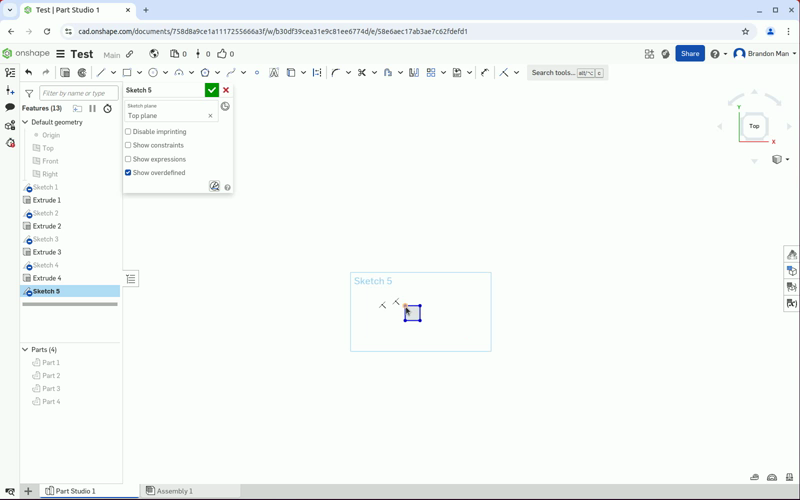
scroll(6)
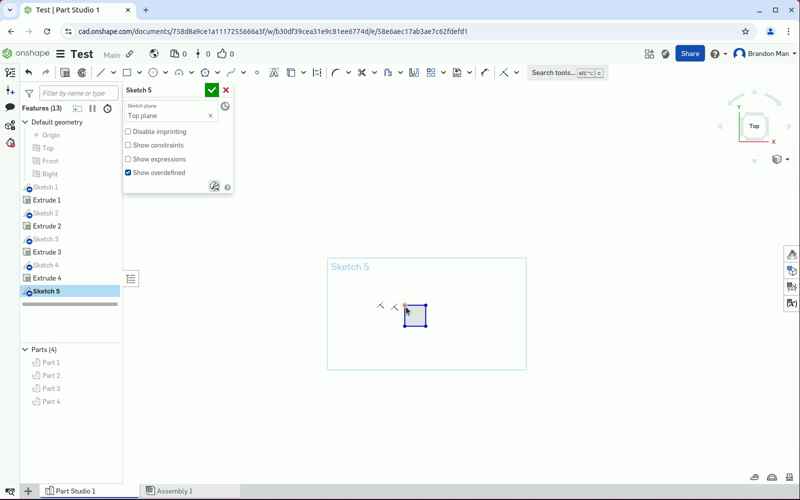
scroll(6)
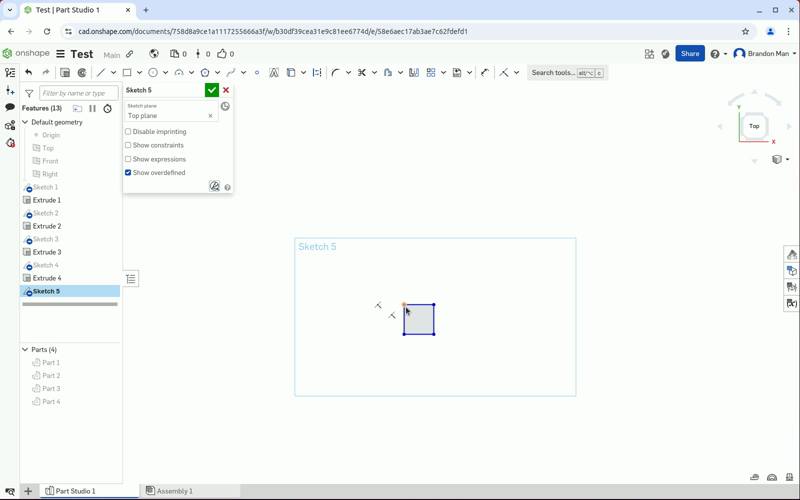
scroll(6)
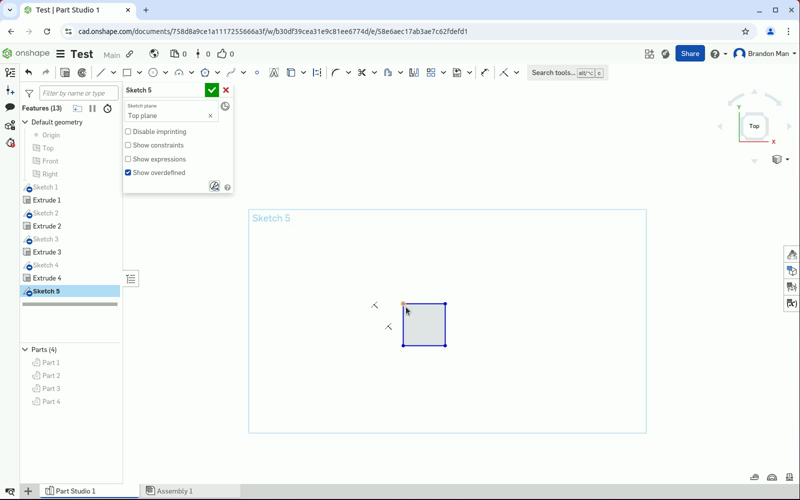
scroll(6)
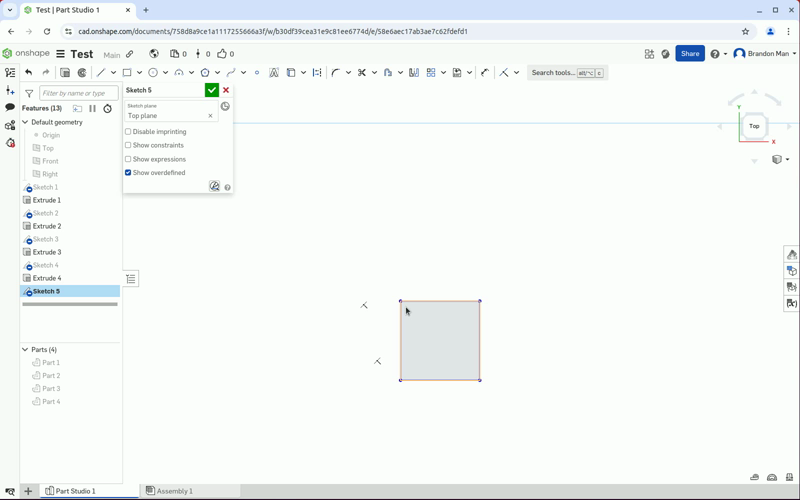
click(406, 306)
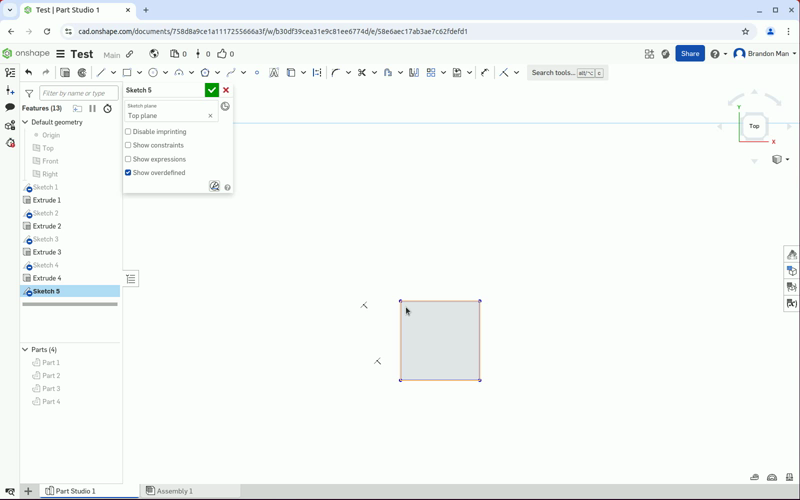
scroll(-6)
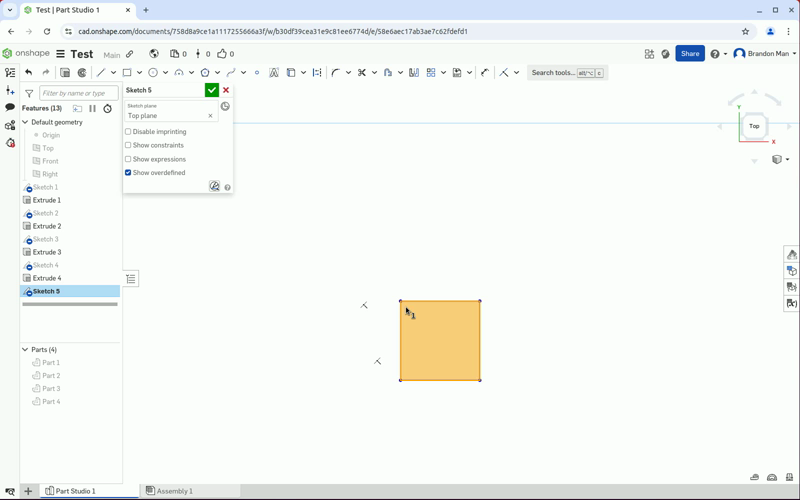
scroll(-6)
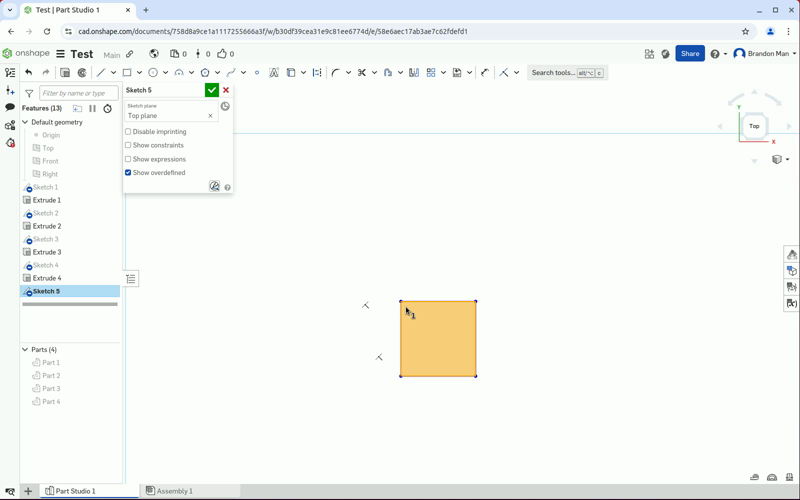
scroll(-6)
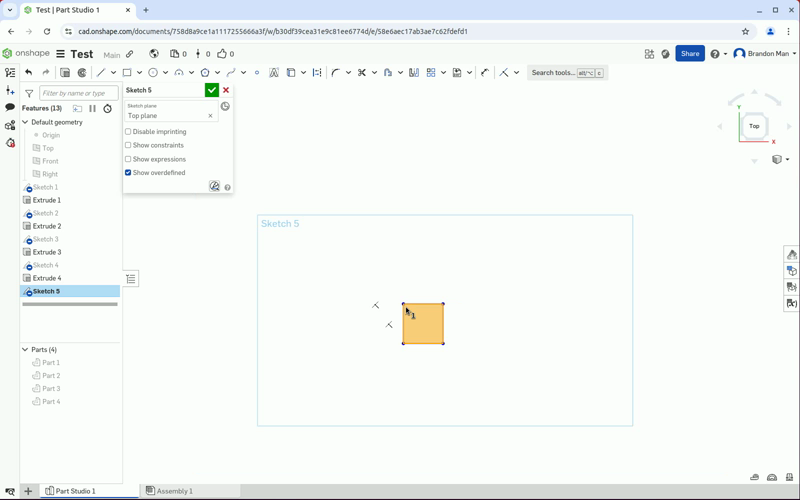
scroll(-6)
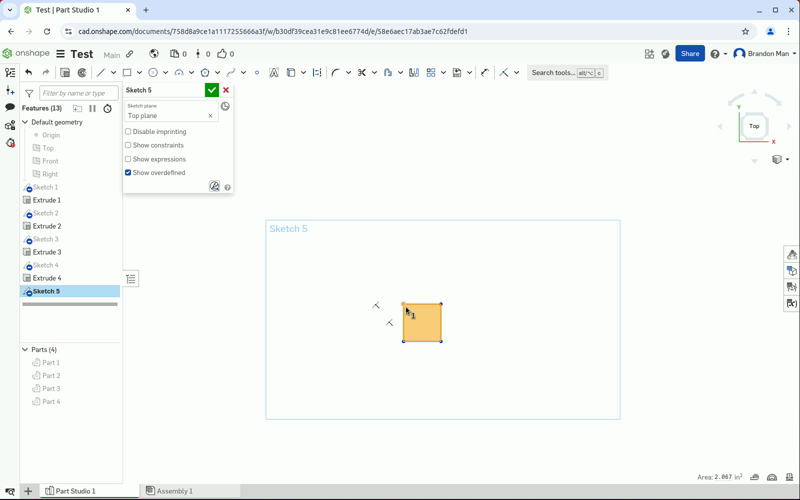
scroll(-6)
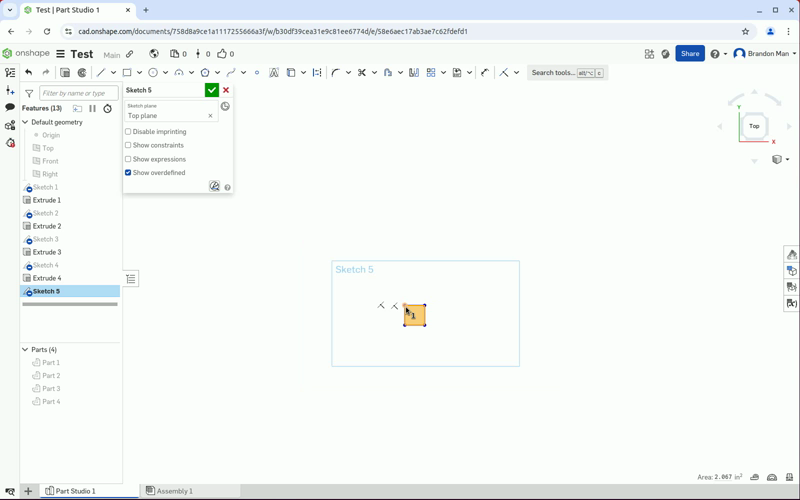
scroll(-6)
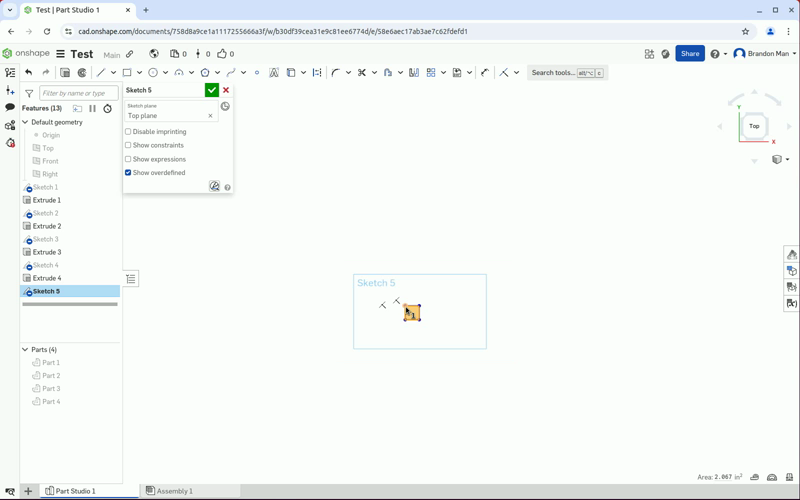
scroll(-6)
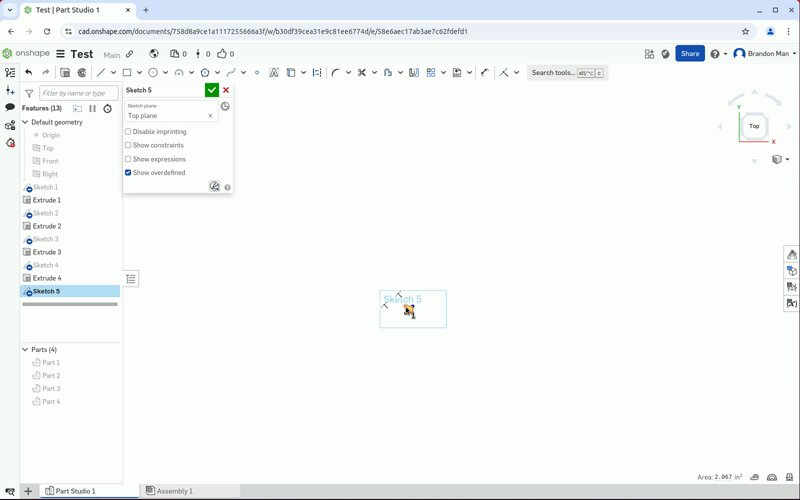
mouse_move(73, 352)
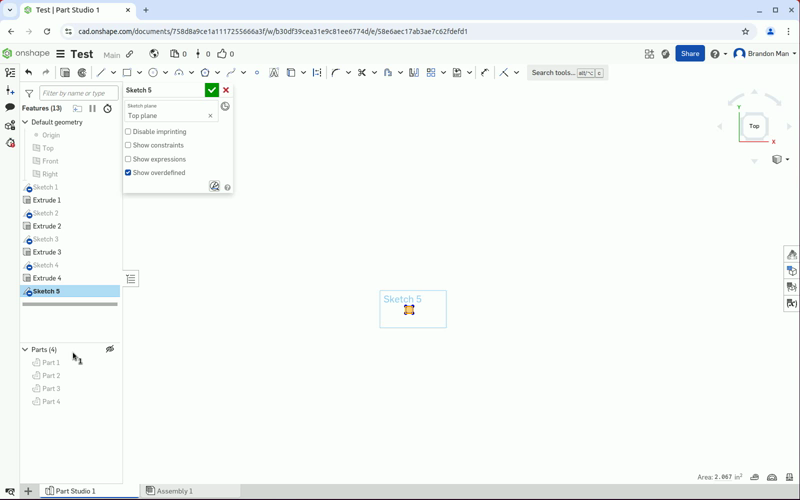
key(shift+y)
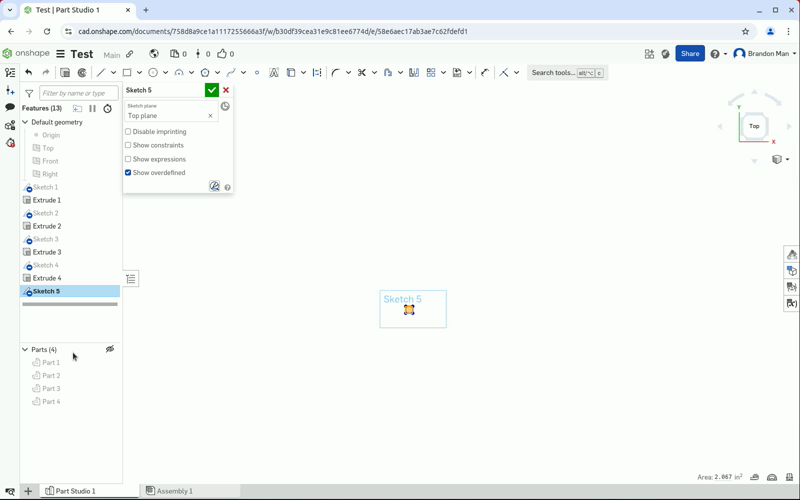
key(shift+e)
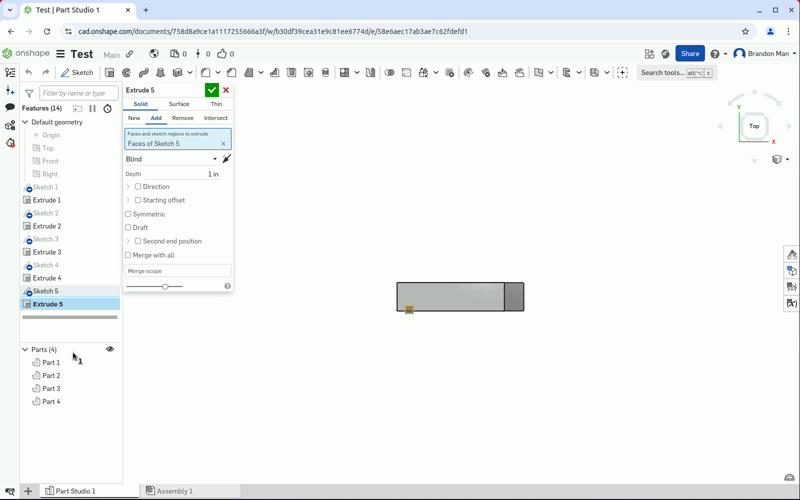
mouse_move(143, 106)
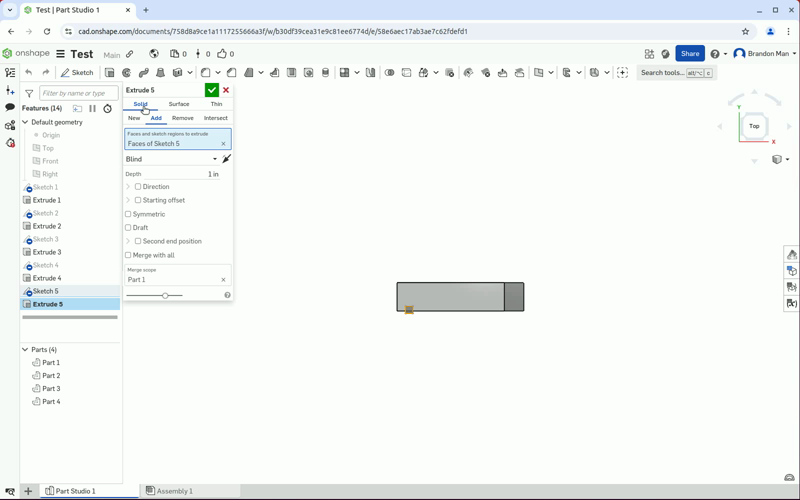
click(143, 106)
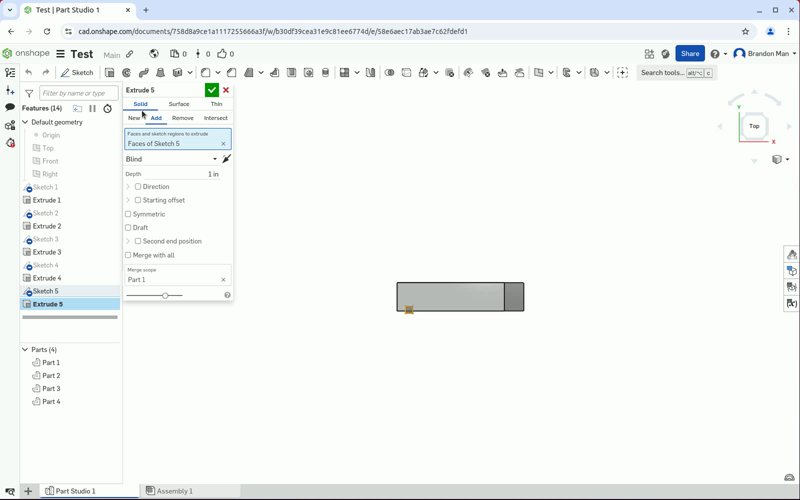
mouse_move(137, 120)
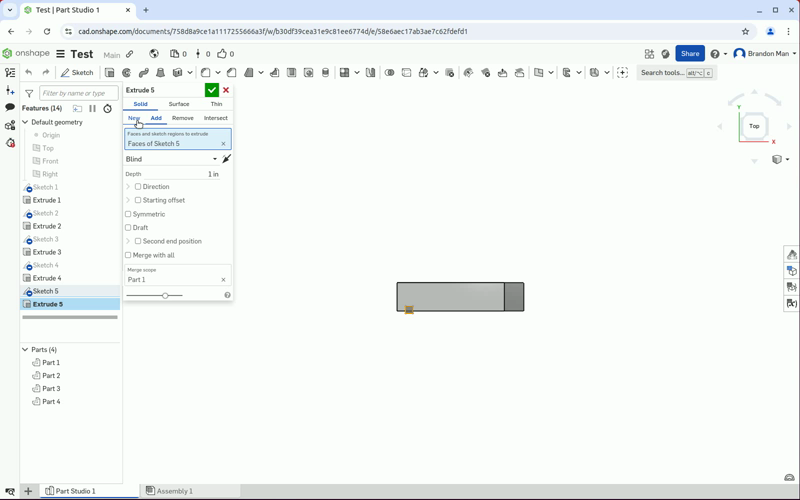
click(137, 120)
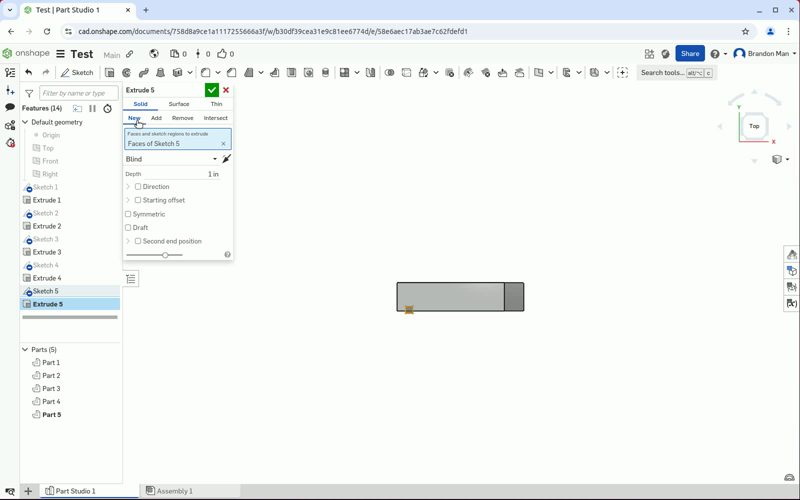
key(tab, 4)
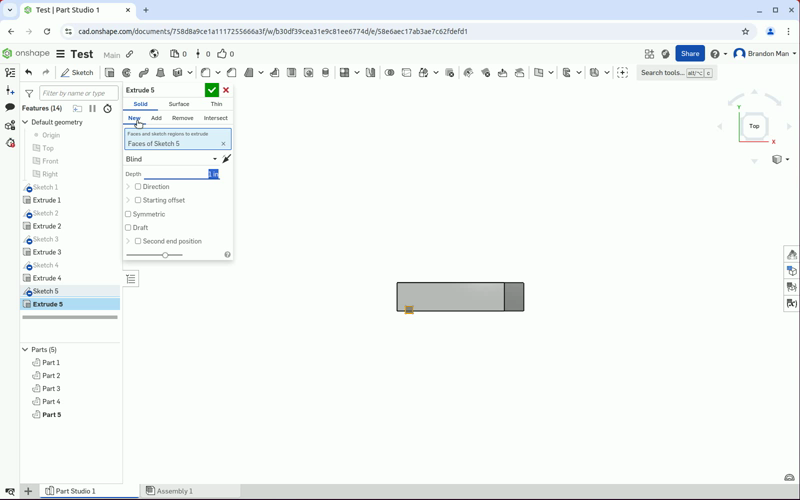
text(23.108)
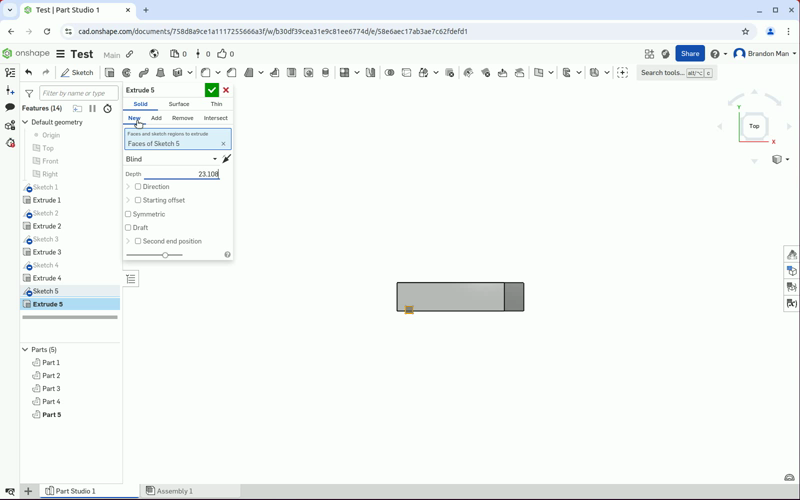
key(tab, 3)
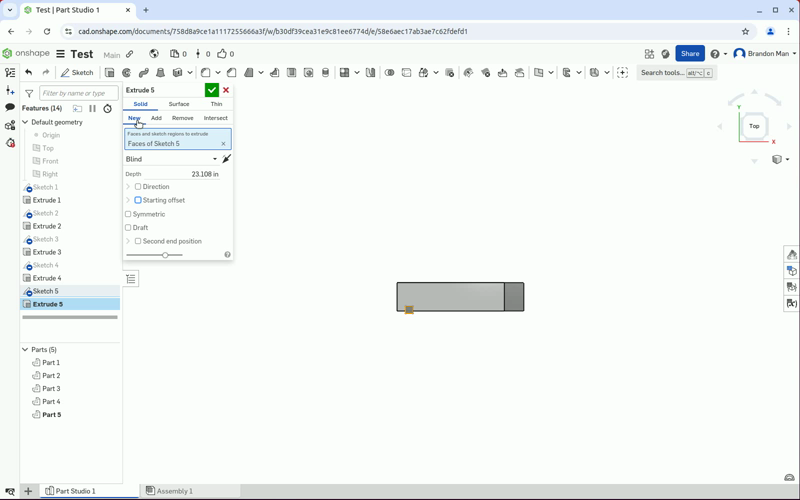
key(tab, 2)
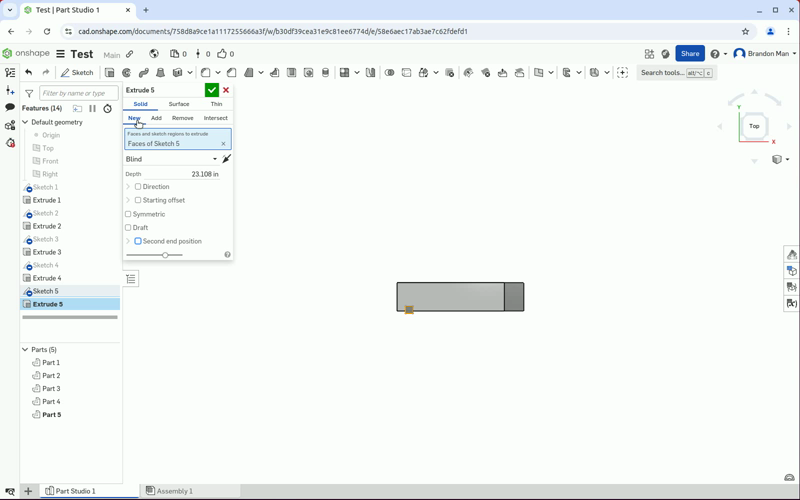
key(space)
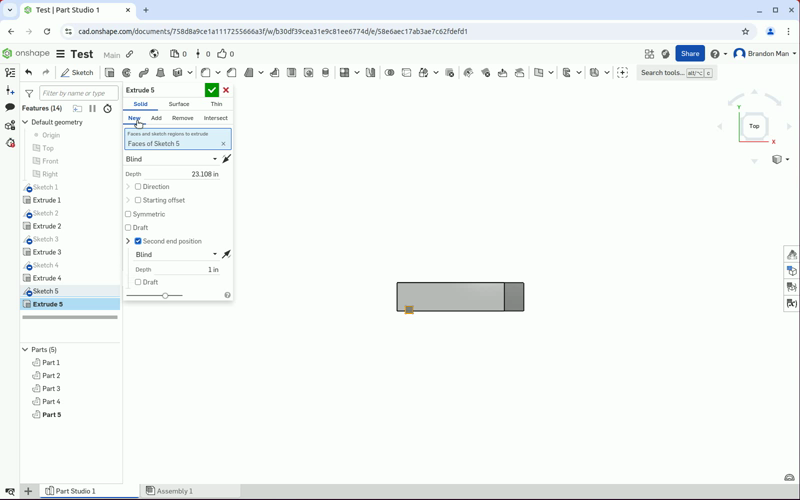
key(tab, 3)
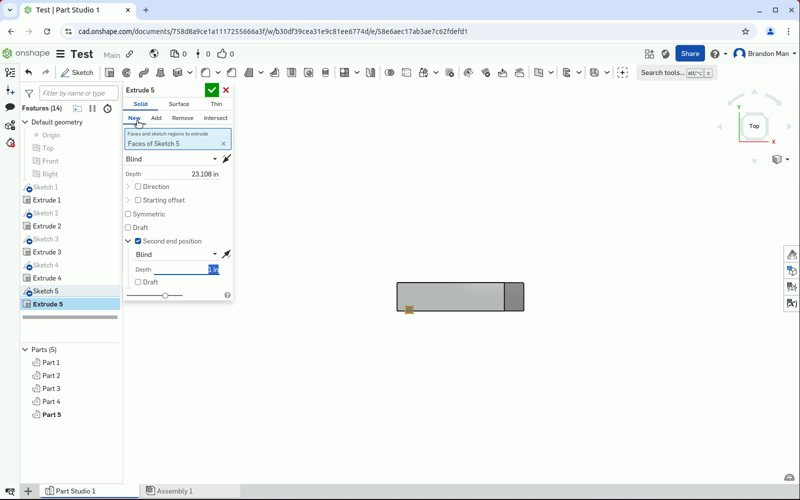
text(0.722)
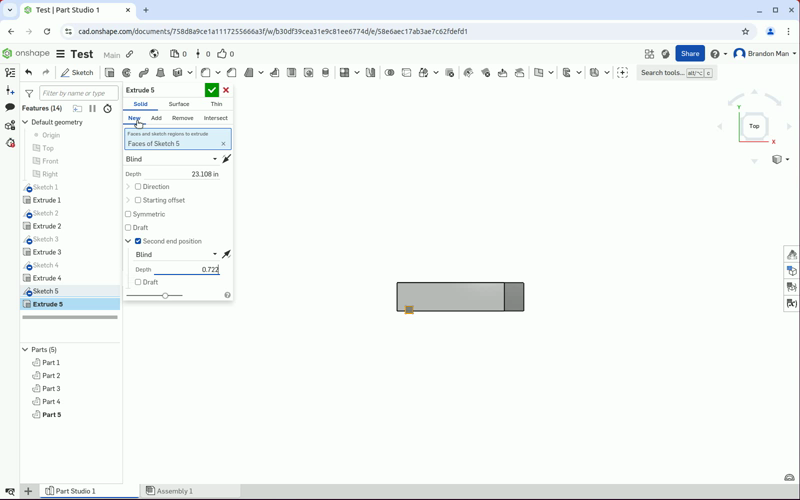
key(enter)
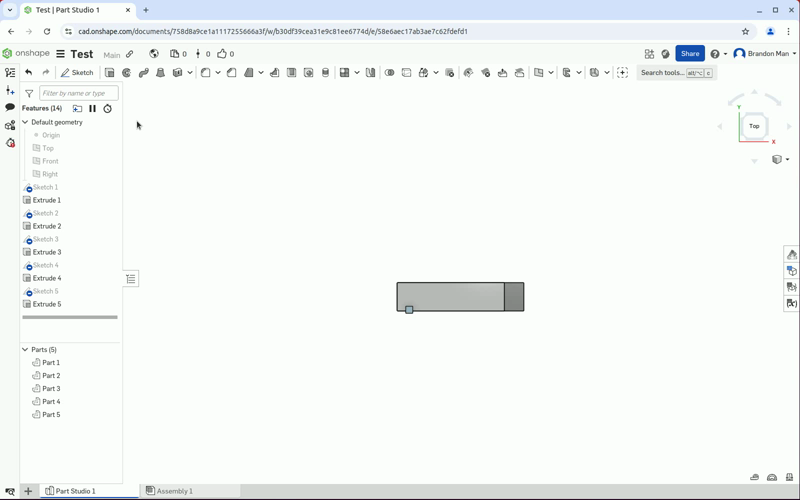
key(shift+h)
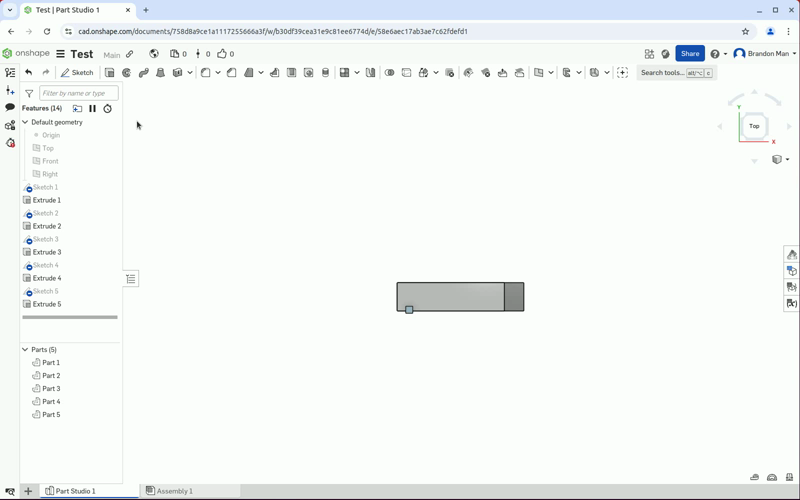
key(shift+h)
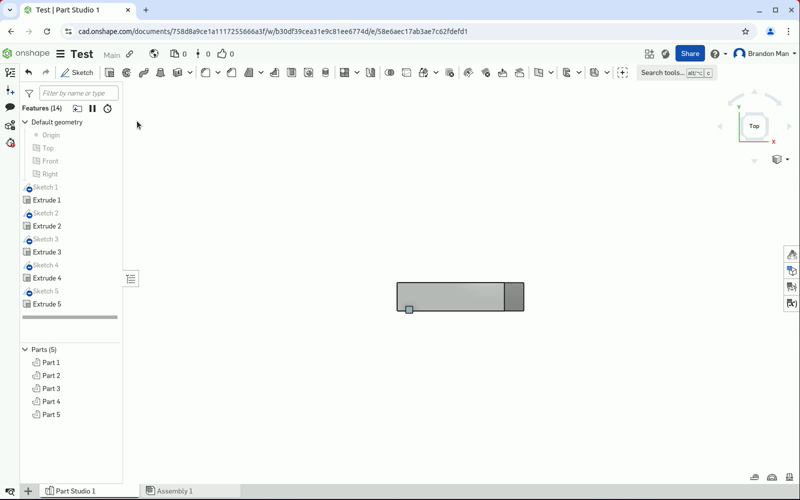
mouse_move(73, 189)
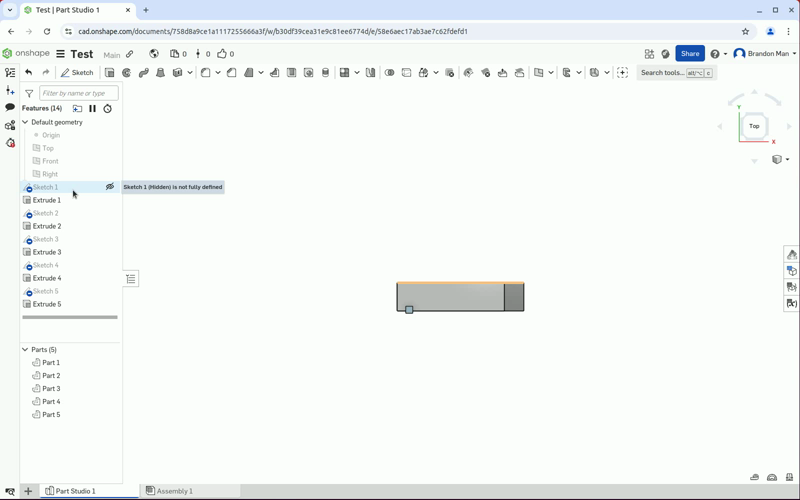
click(73, 189)
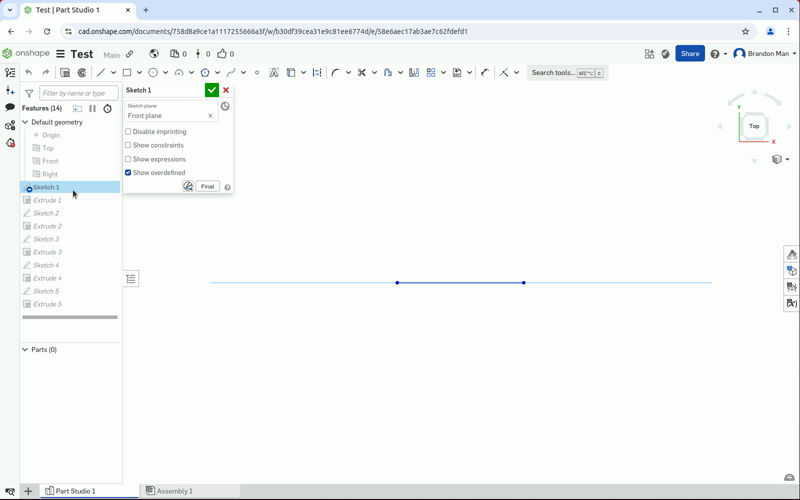
mouse_move(229, 92)
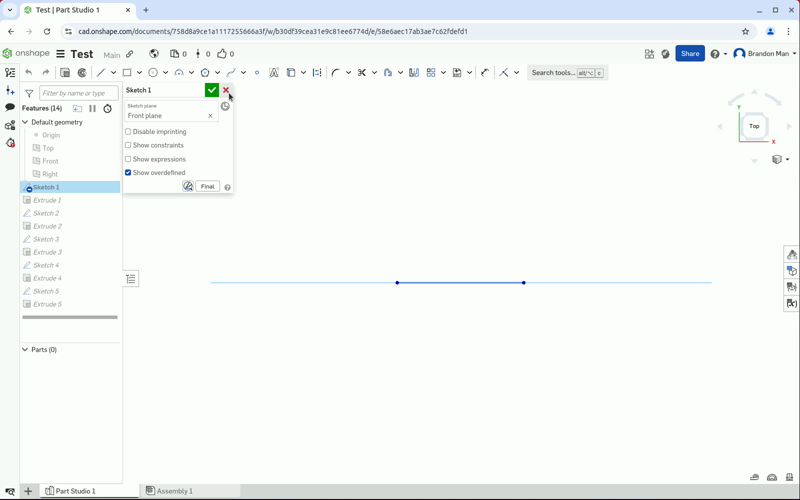
click(229, 92)
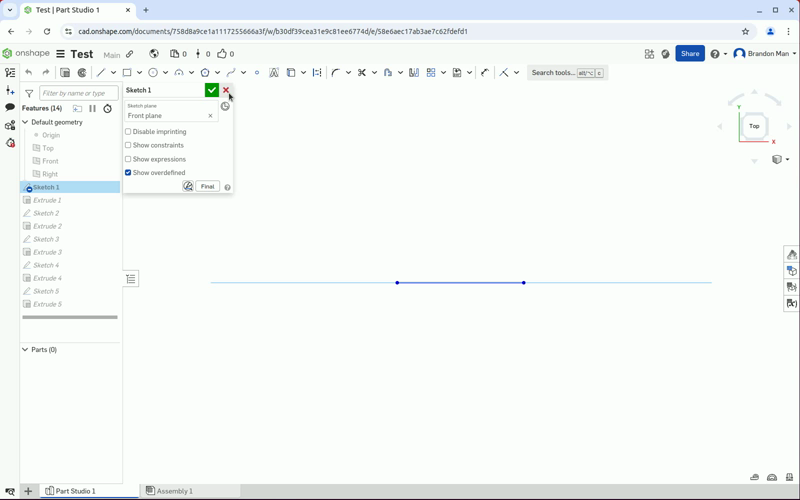
key(shift+s)
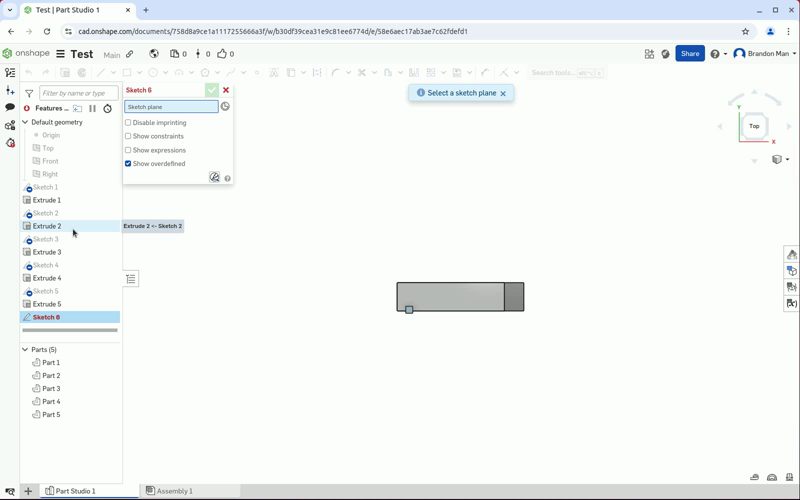
scroll(3)
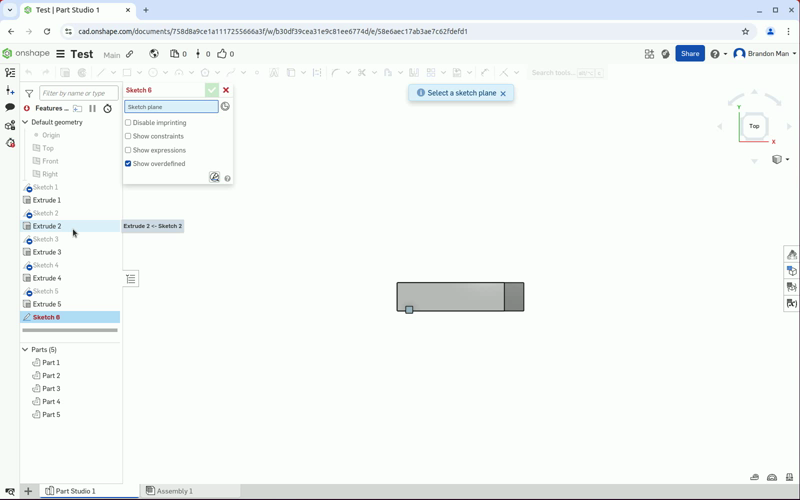
mouse_move(73, 150)
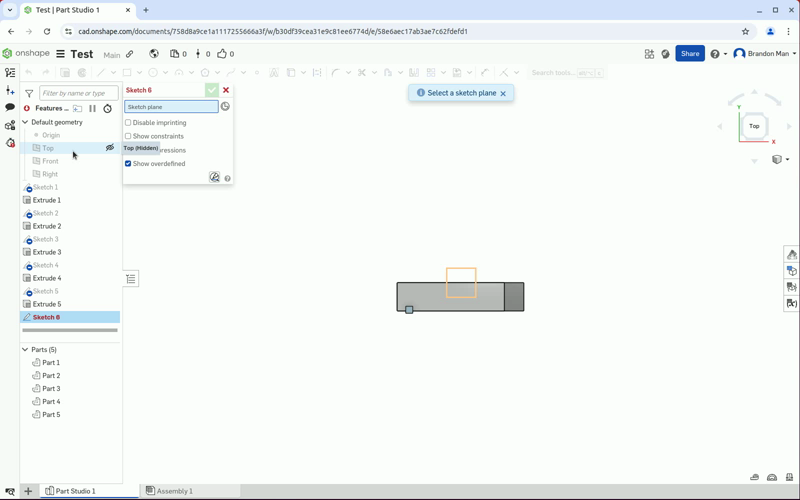
click(73, 150)
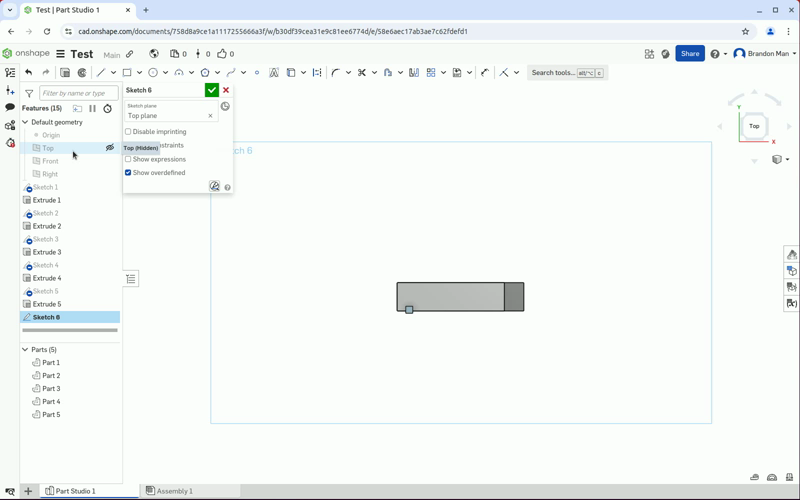
mouse_move(73, 352)
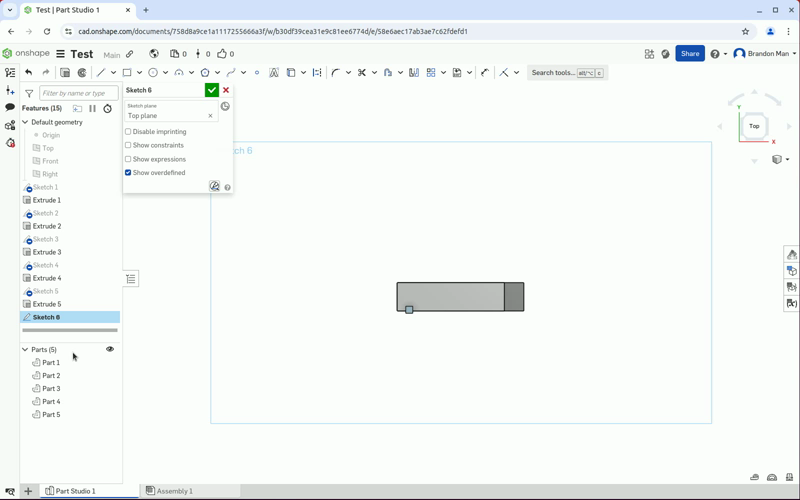
key(y)
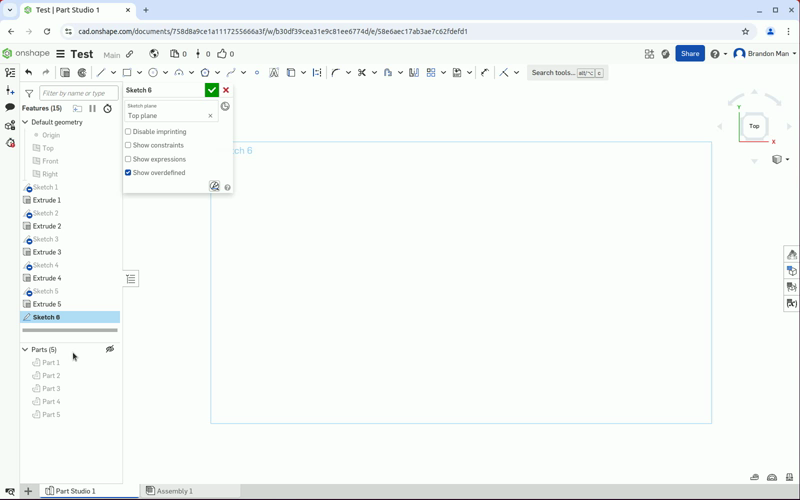
key(l)
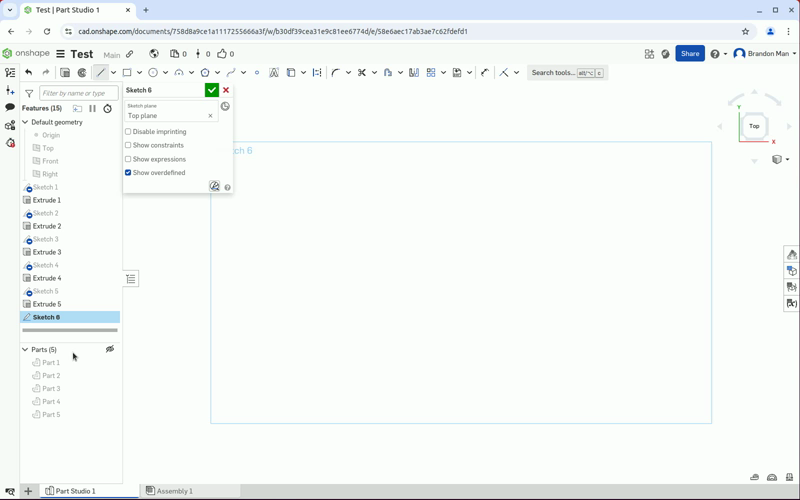
key_down(shift)
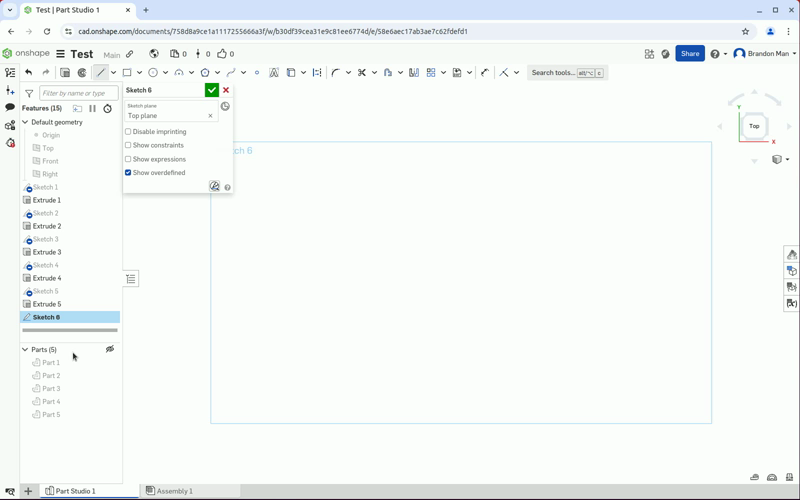
mouse_move(491, 313)
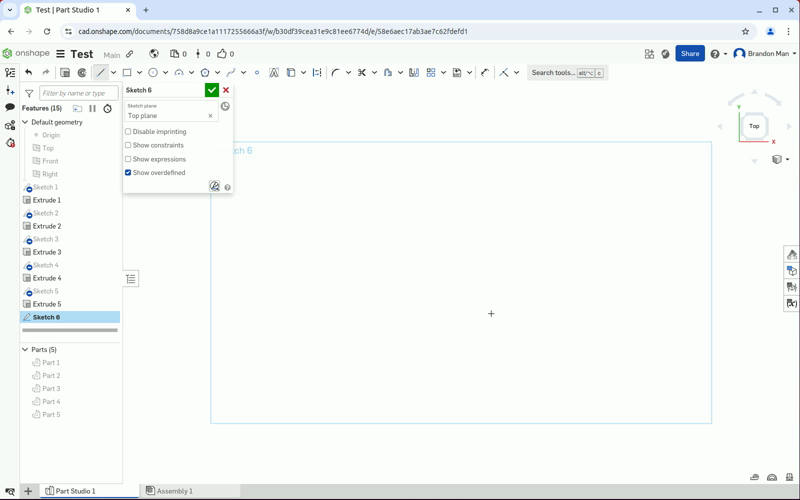
click(491, 313)
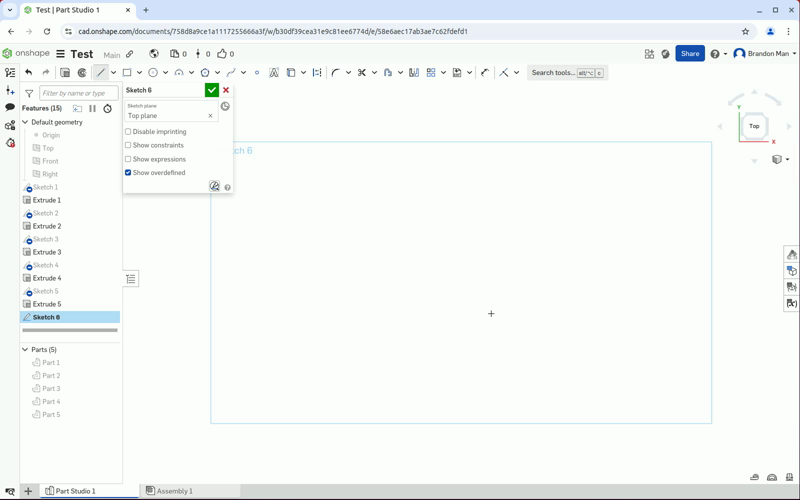
key_up(shift)
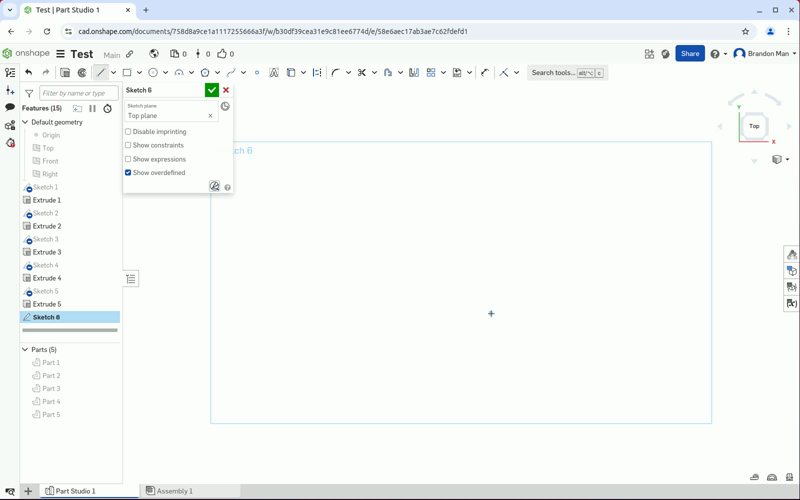
key_down(shift)
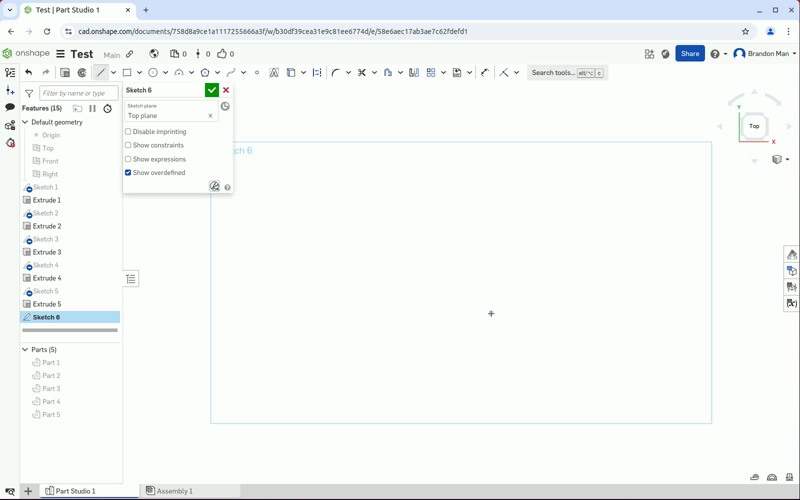
mouse_move(521, 313)
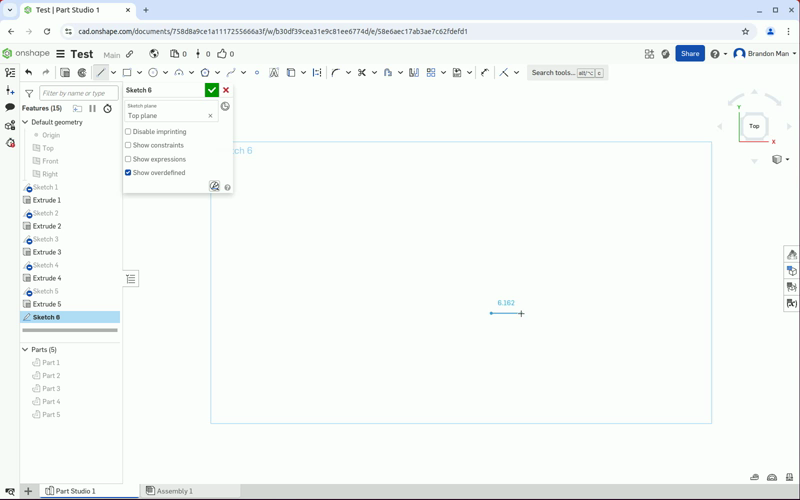
mouse_move(498, 313)
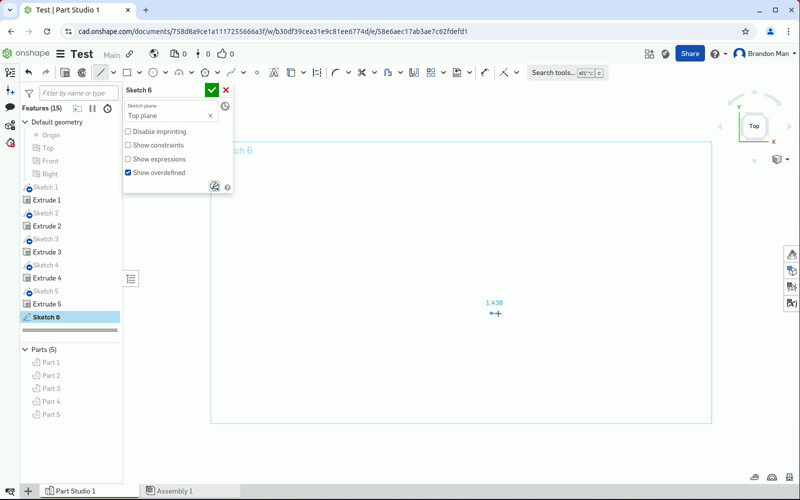
scroll(6)
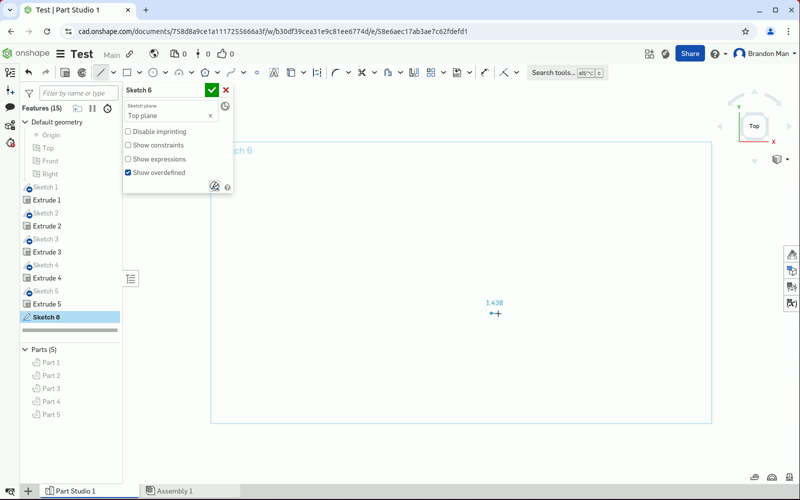
scroll(6)
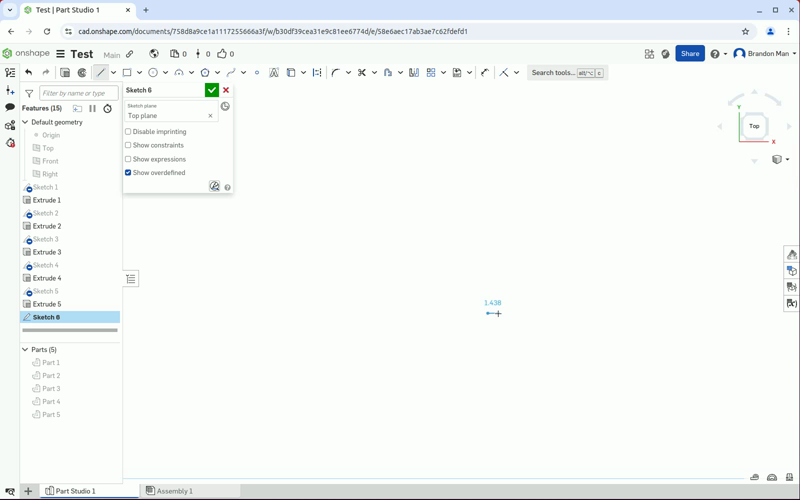
scroll(6)
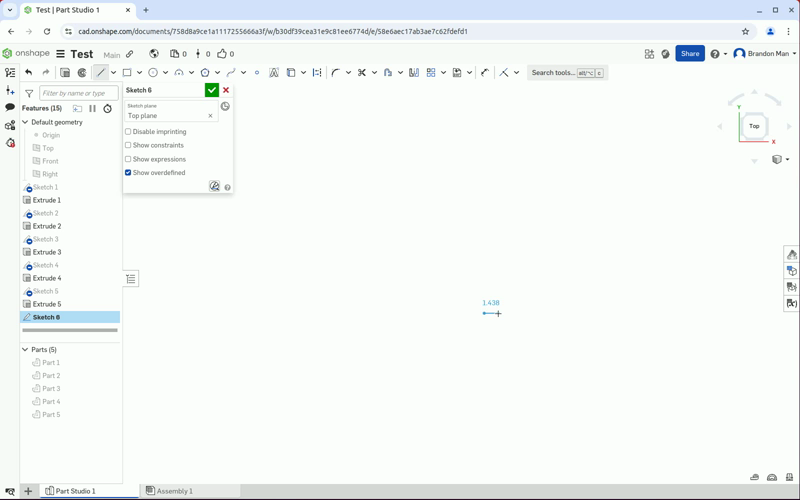
scroll(6)
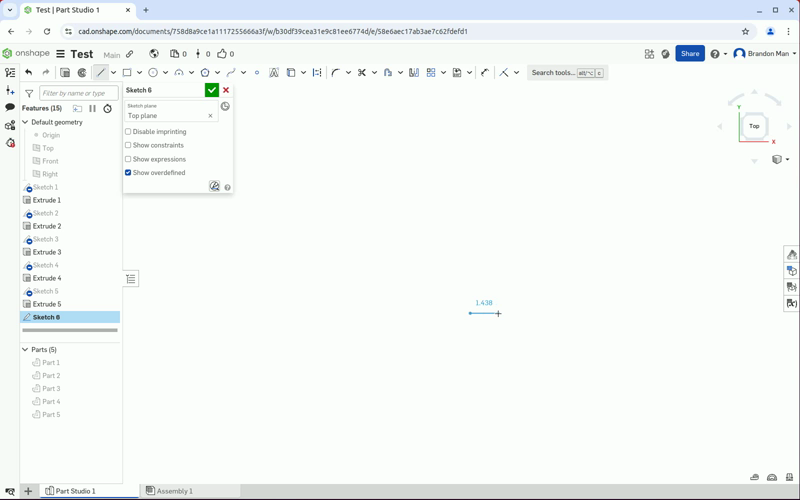
scroll(6)
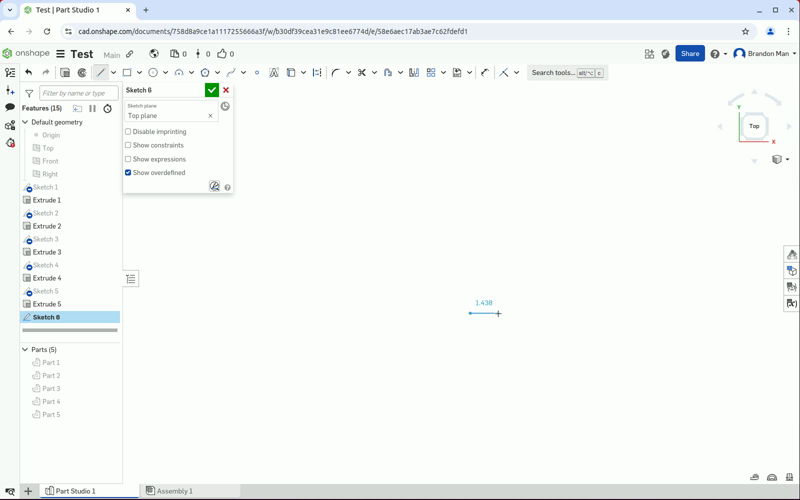
scroll(6)
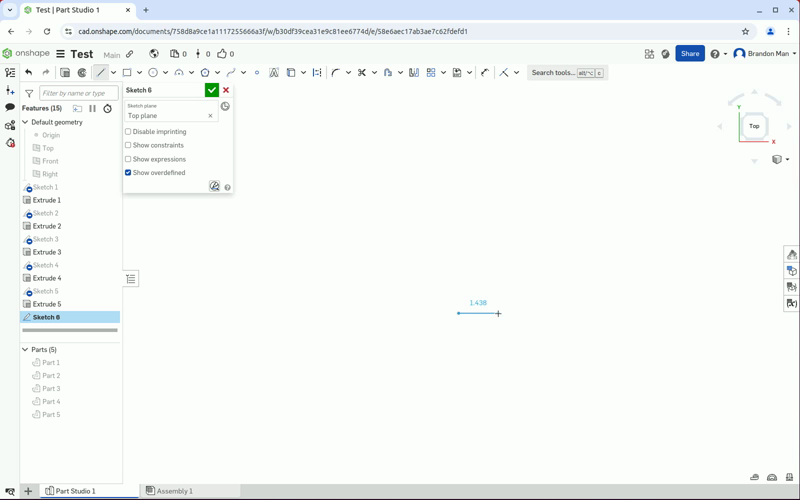
scroll(6)
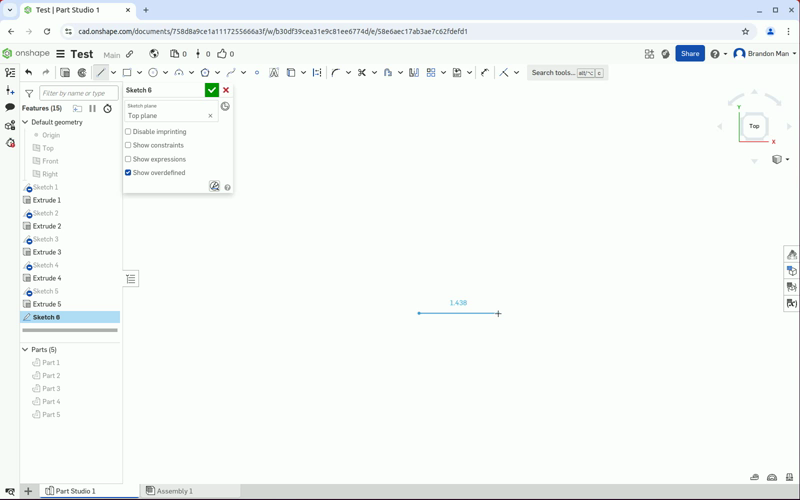
click(498, 313)
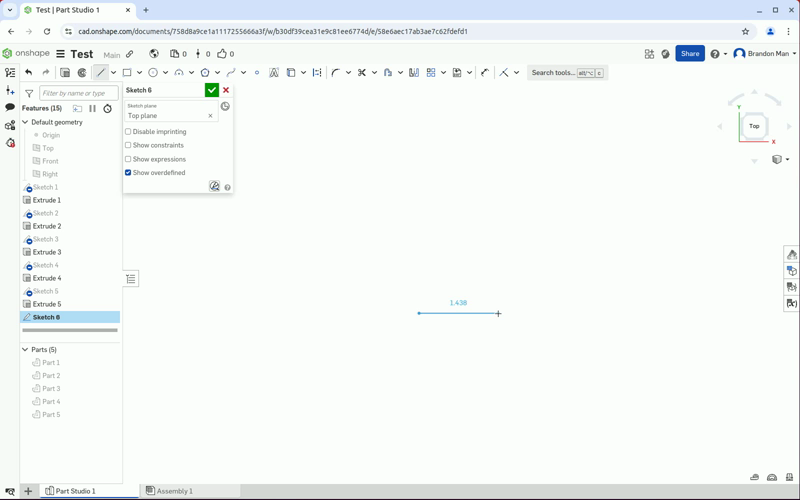
scroll(-6)
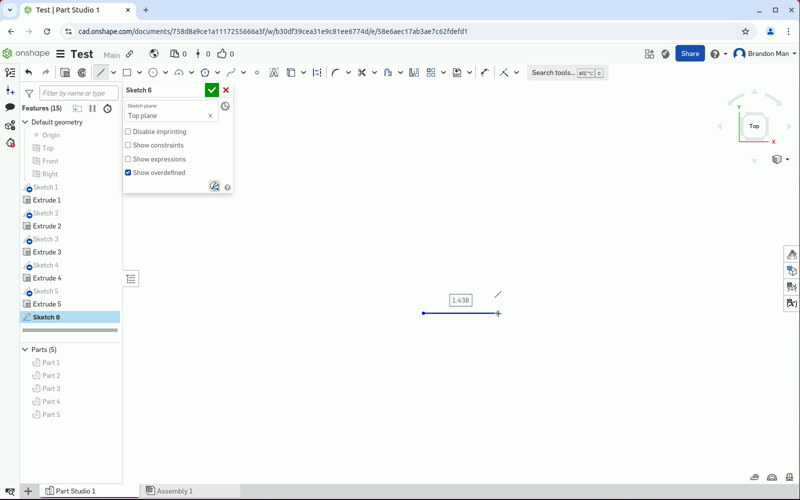
scroll(-6)
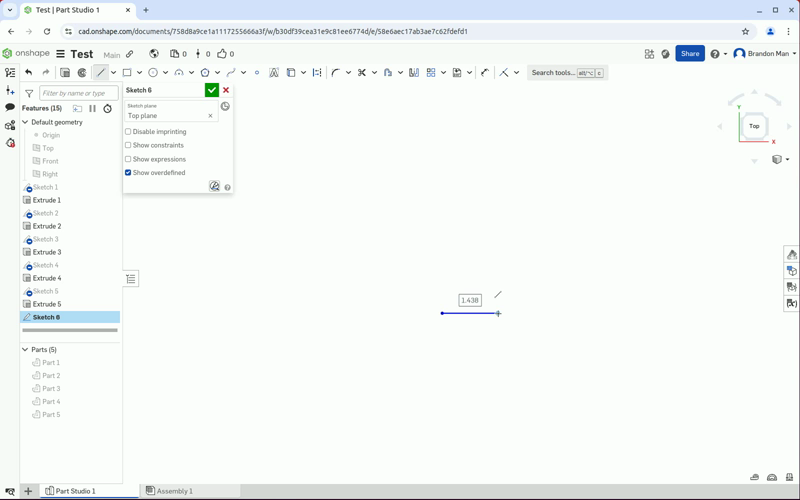
scroll(-6)
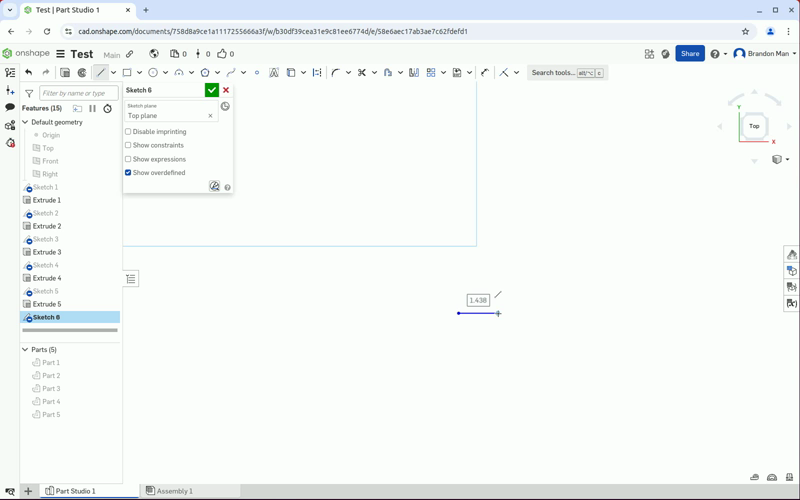
scroll(-6)
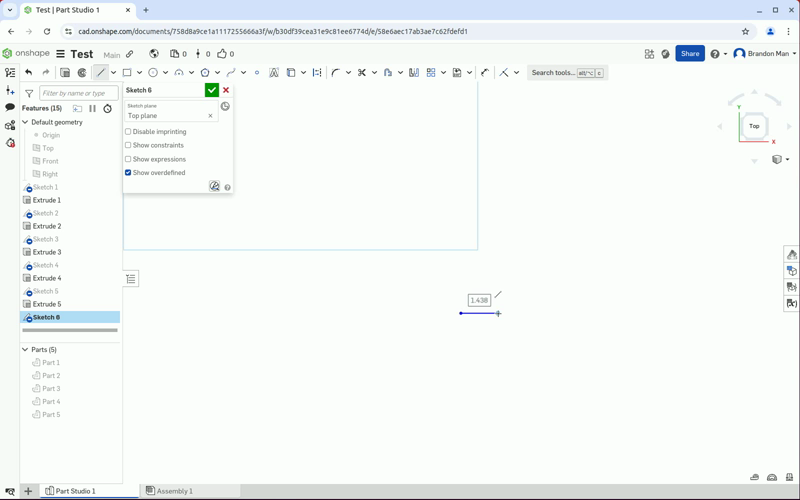
scroll(-6)
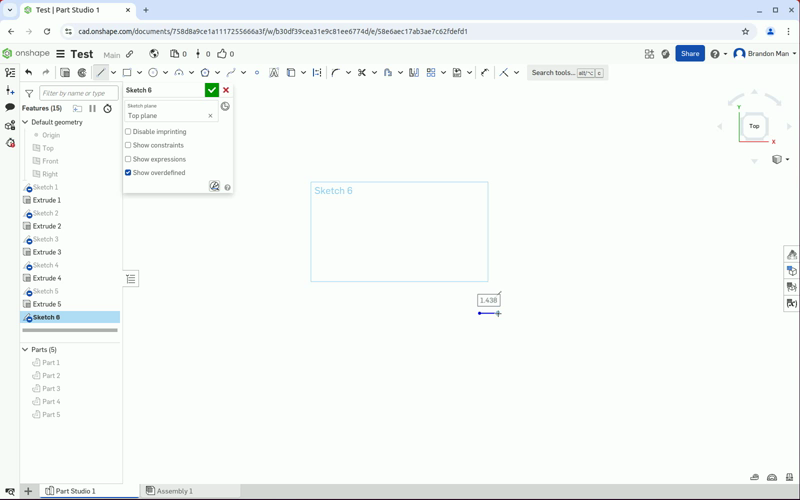
scroll(-6)
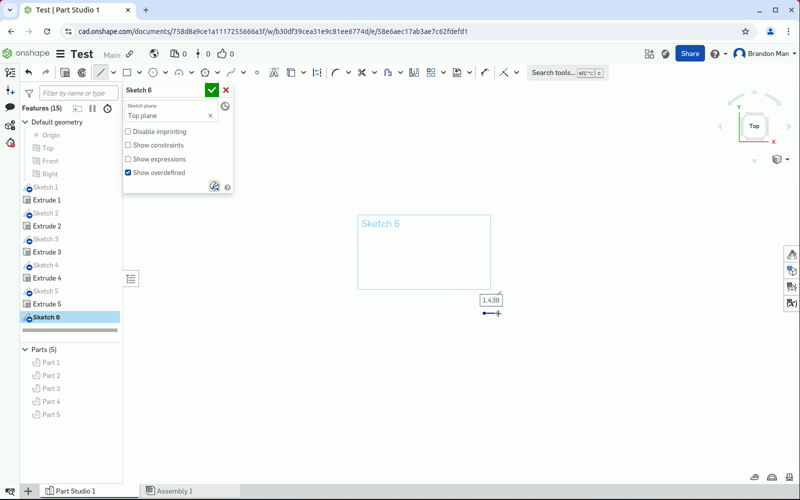
scroll(-6)
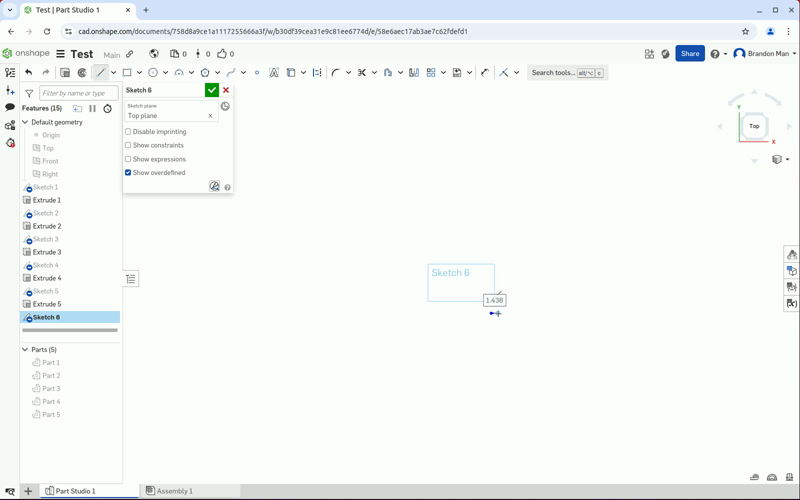
key_up(shift)
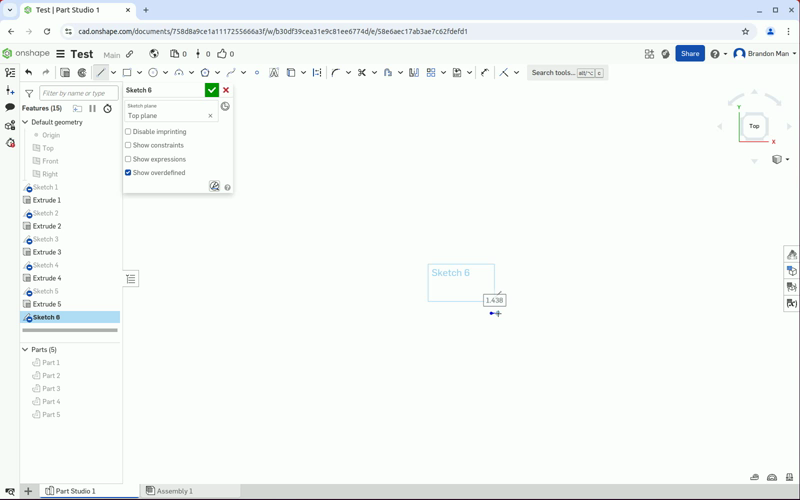
key_down(shift)
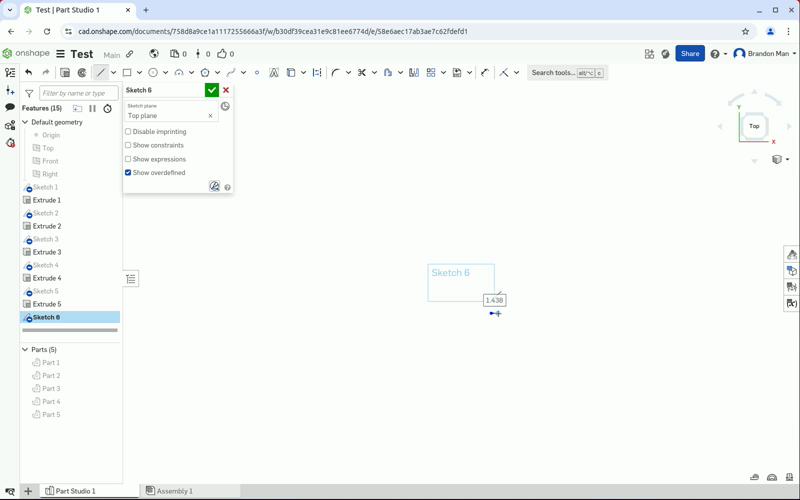
mouse_move(528, 313)
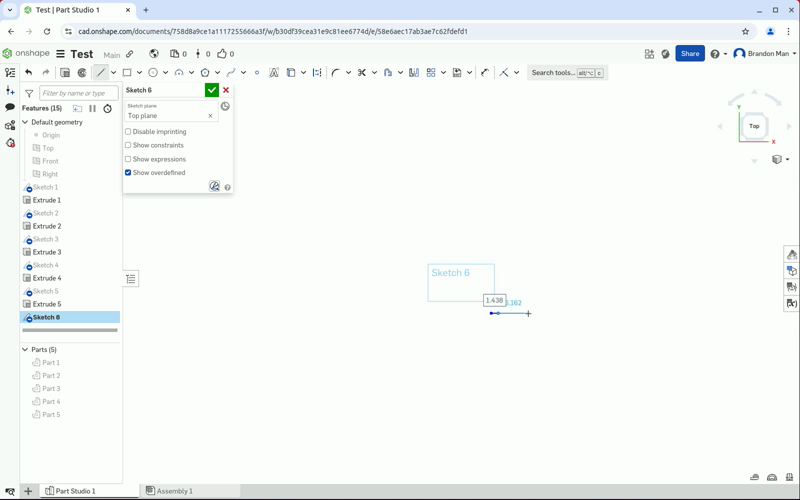
mouse_move(498, 306)
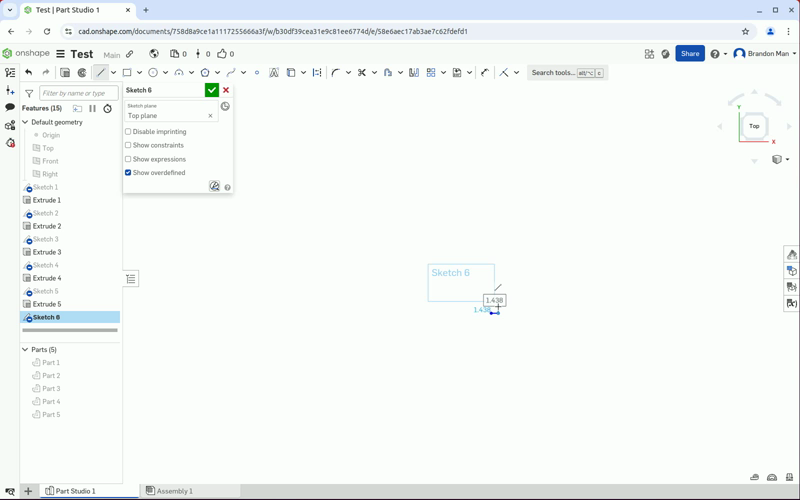
scroll(6)
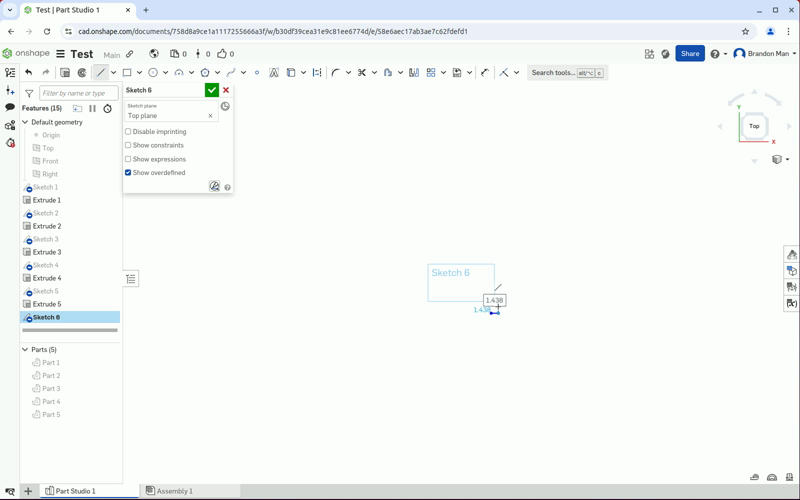
scroll(6)
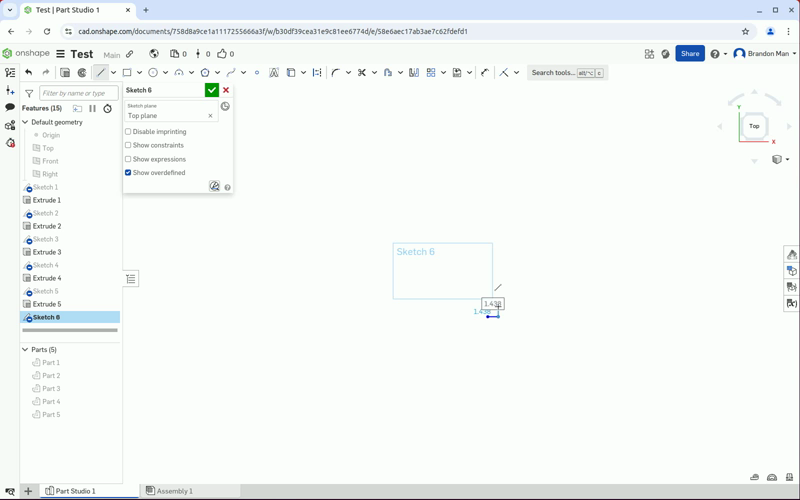
scroll(6)
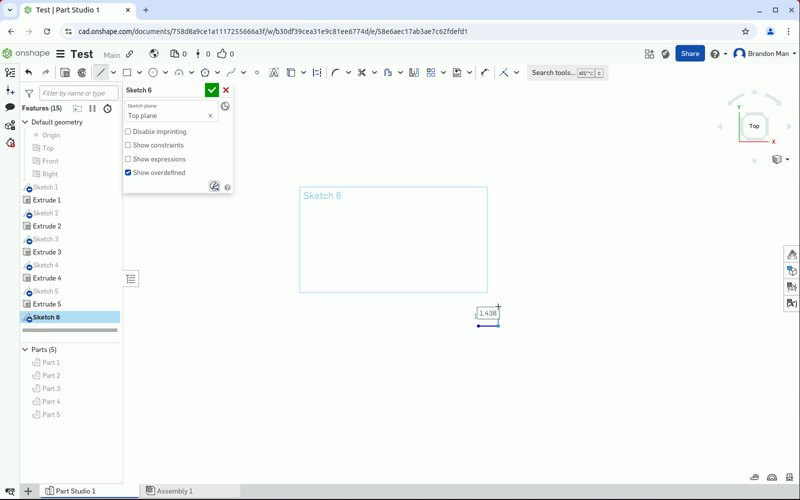
scroll(6)
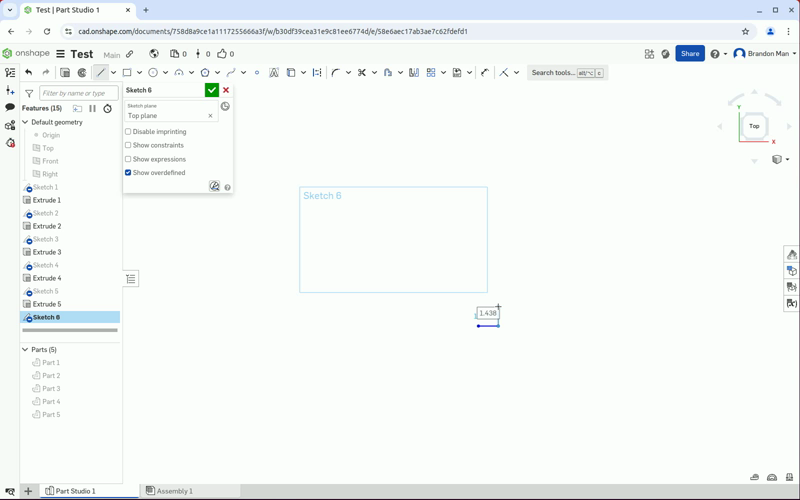
scroll(6)
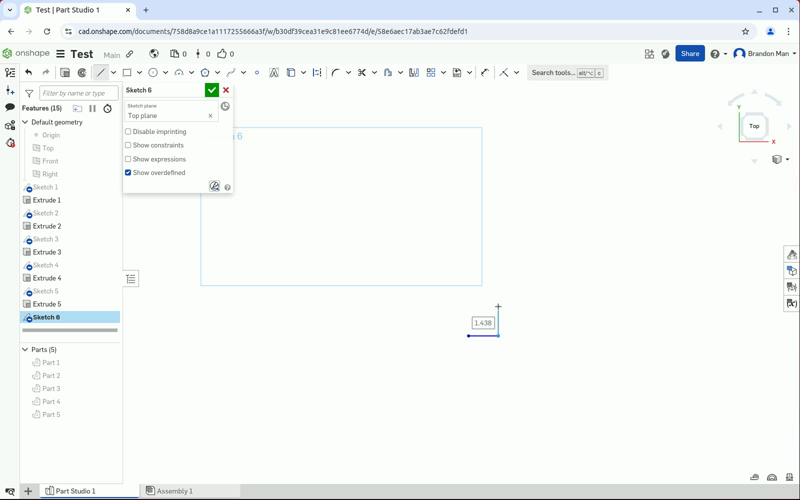
scroll(6)
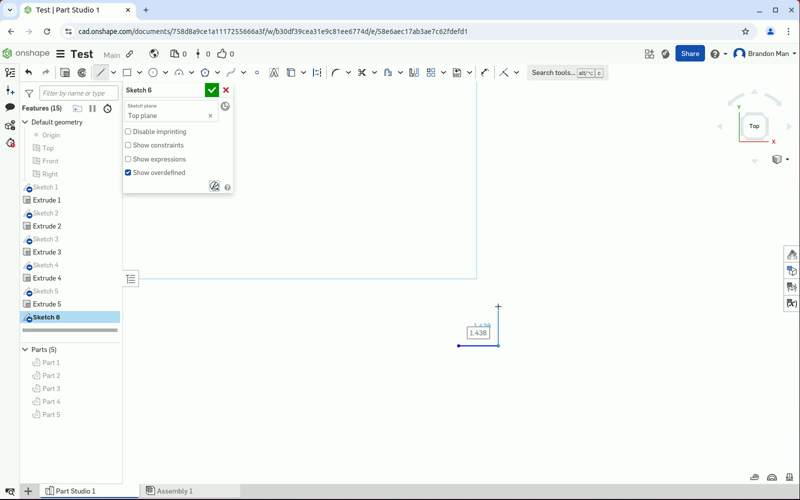
scroll(6)
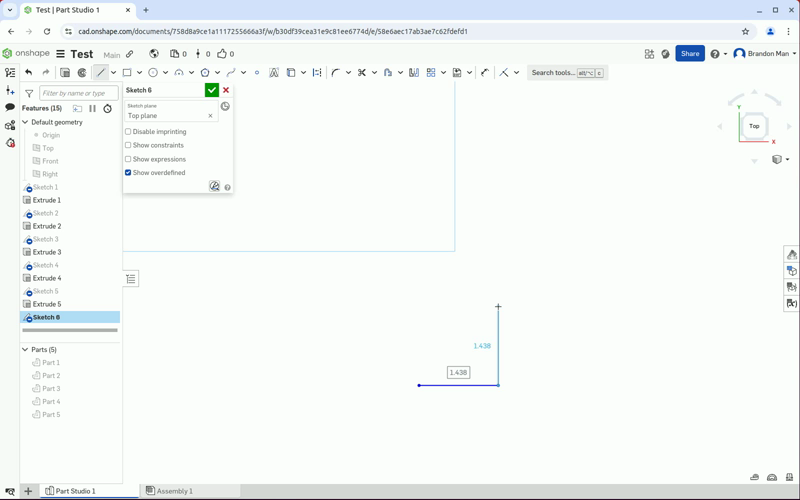
click(498, 306)
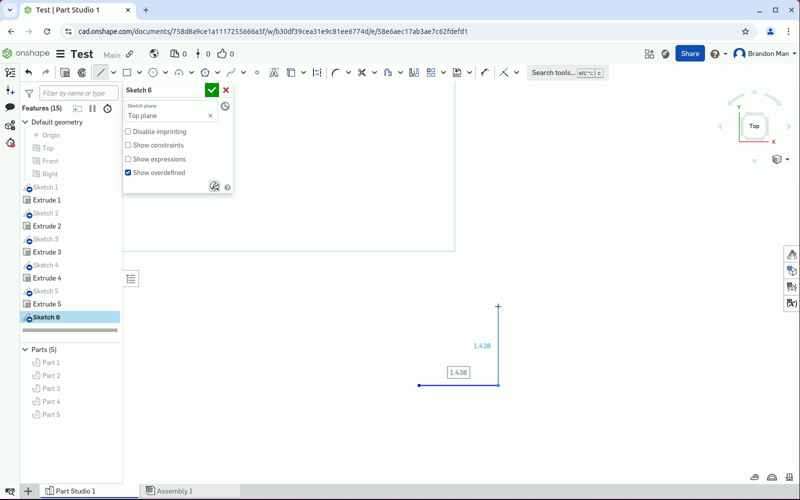
scroll(-6)
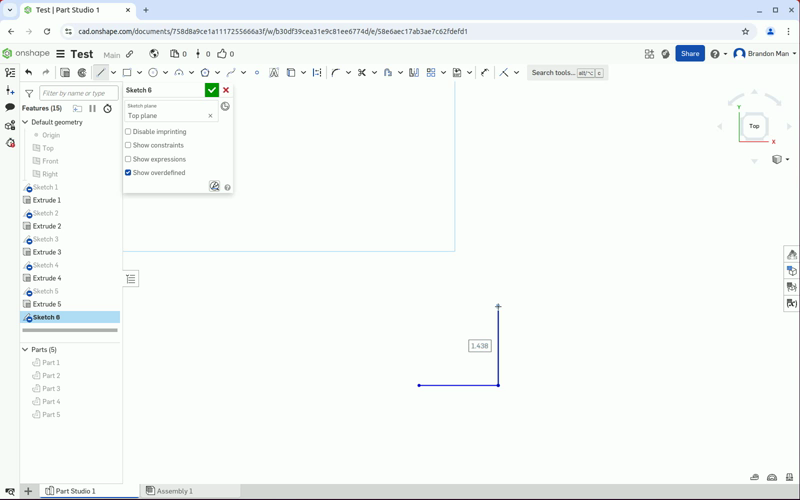
scroll(-6)
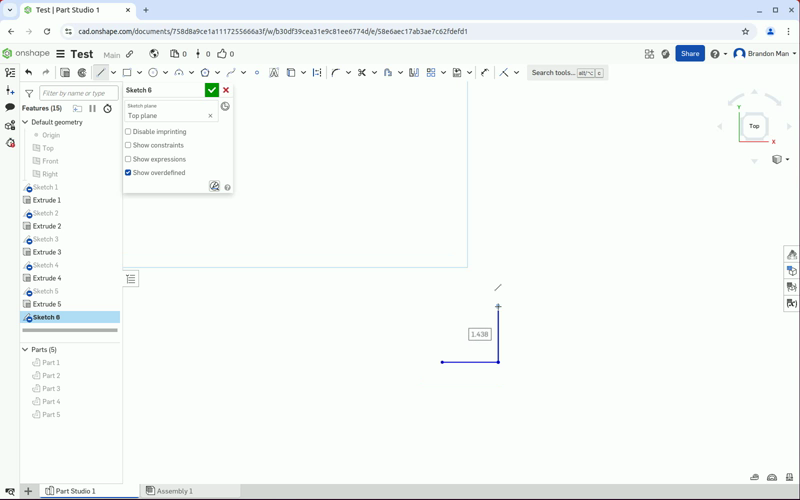
scroll(-6)
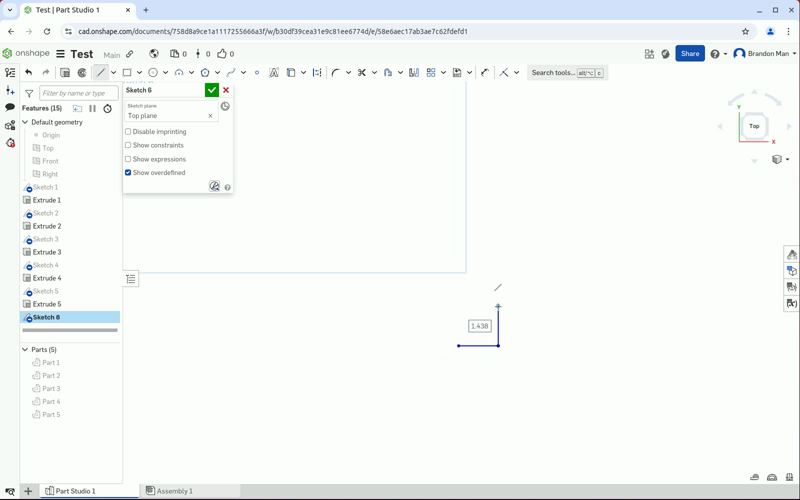
scroll(-6)
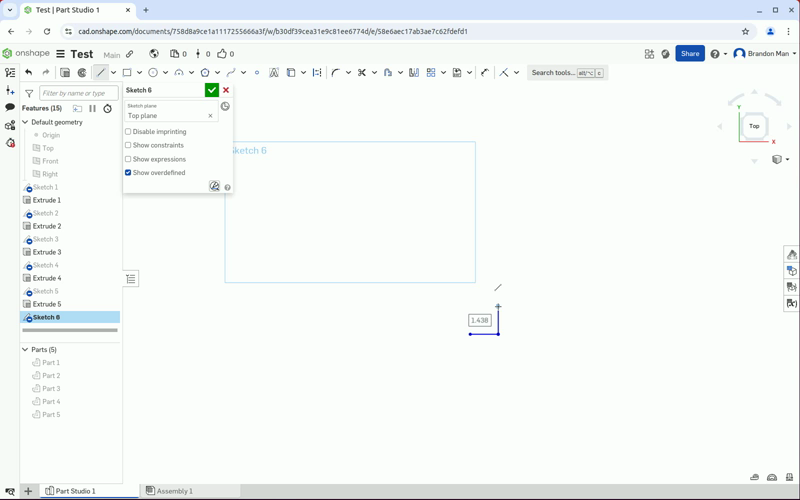
scroll(-6)
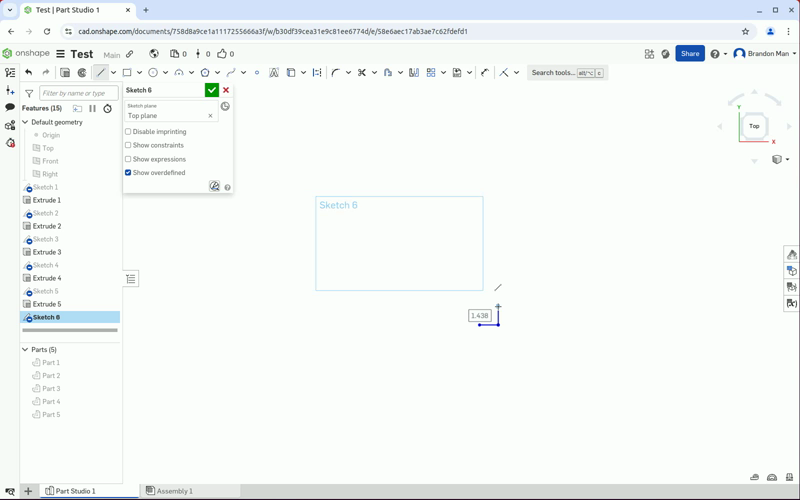
scroll(-6)
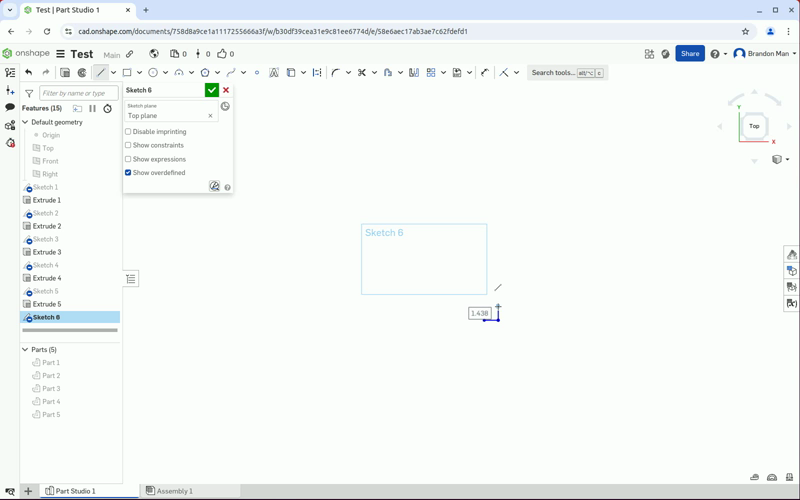
scroll(-6)
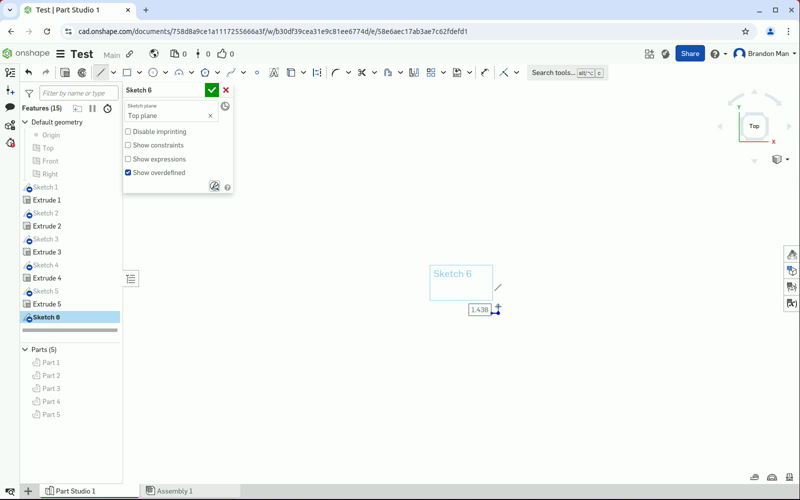
key_up(shift)
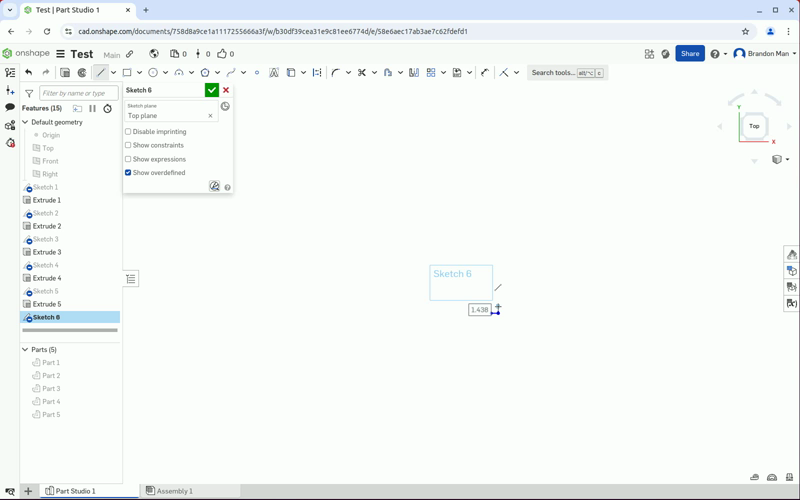
key_down(shift)
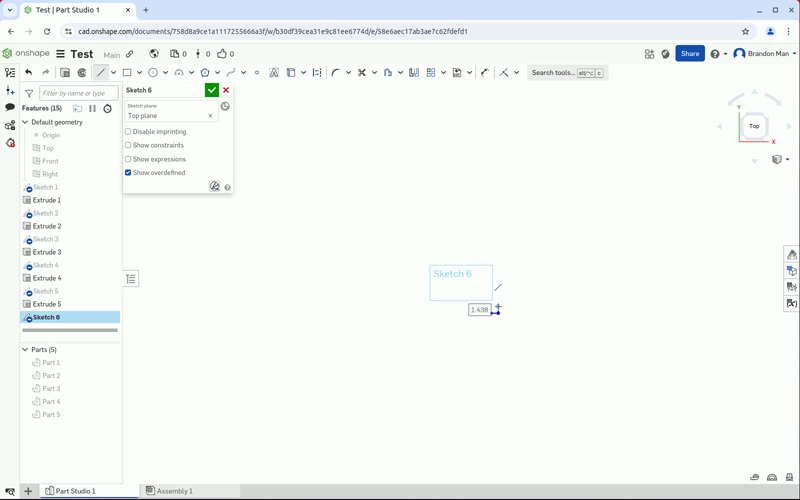
mouse_move(528, 306)
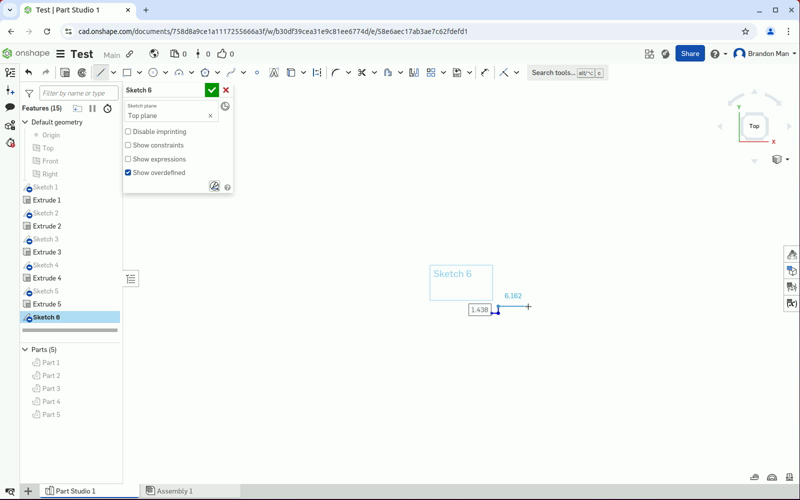
mouse_move(491, 306)
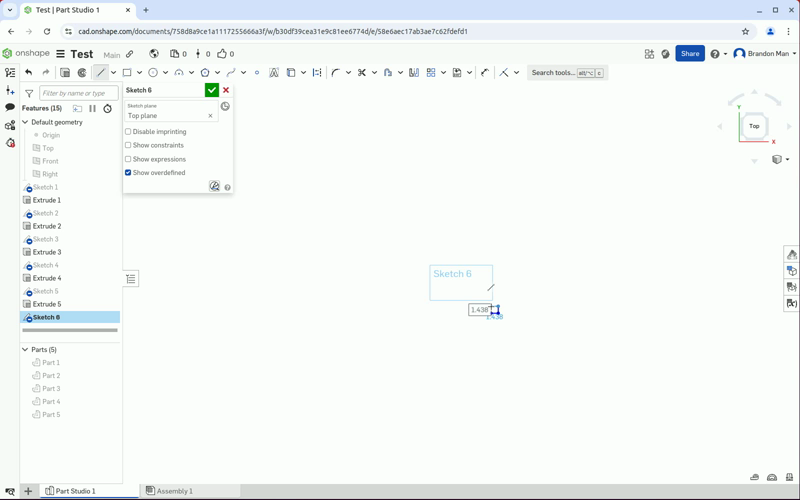
scroll(6)
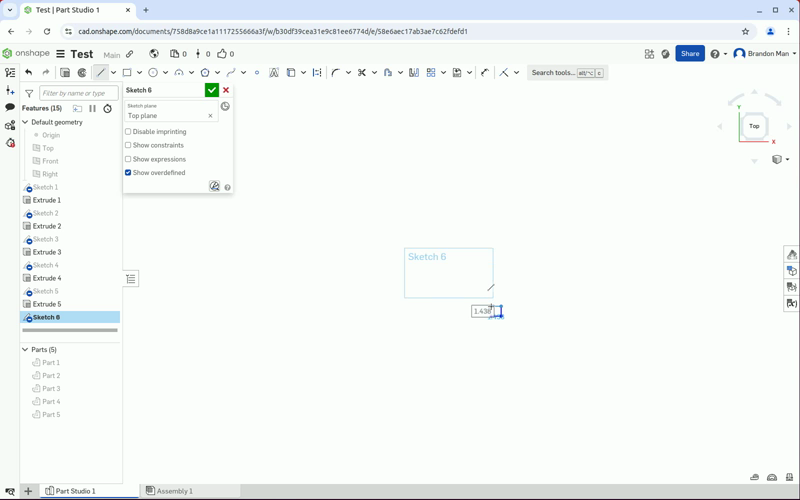
scroll(6)
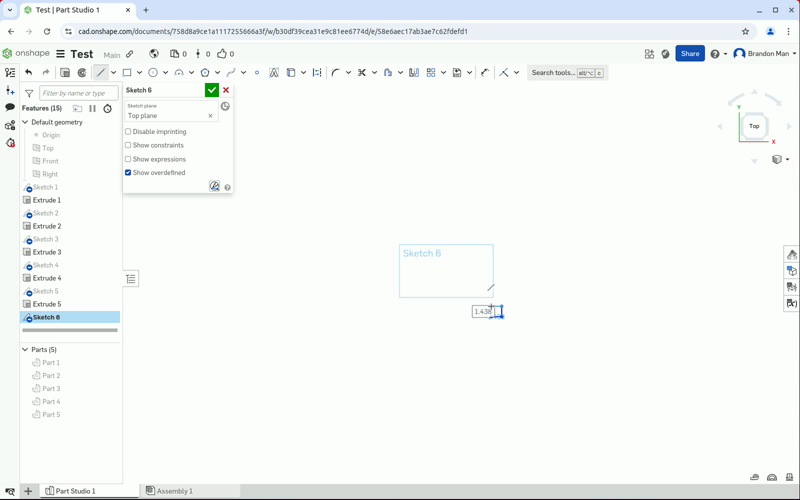
scroll(6)
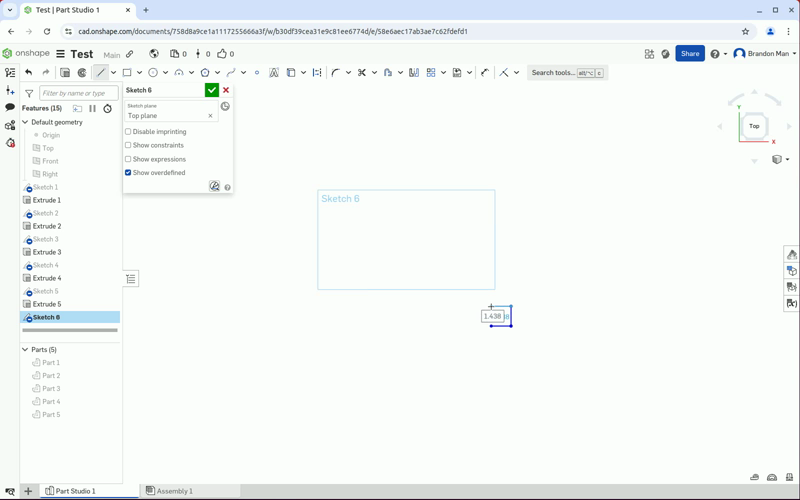
scroll(6)
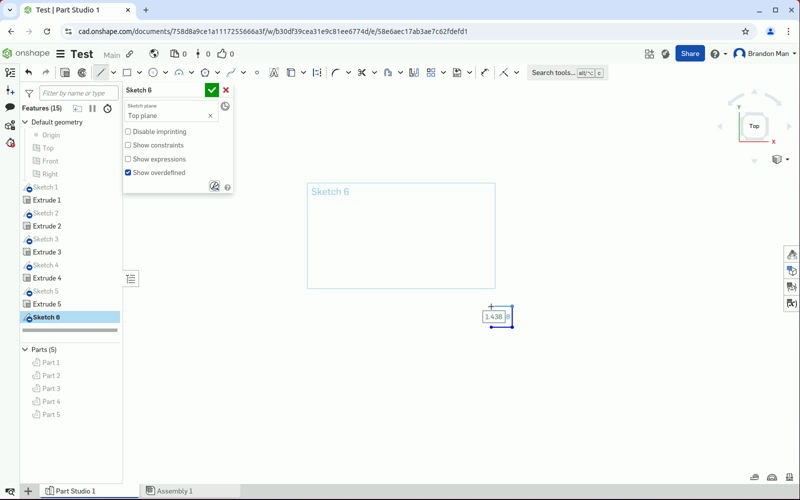
scroll(6)
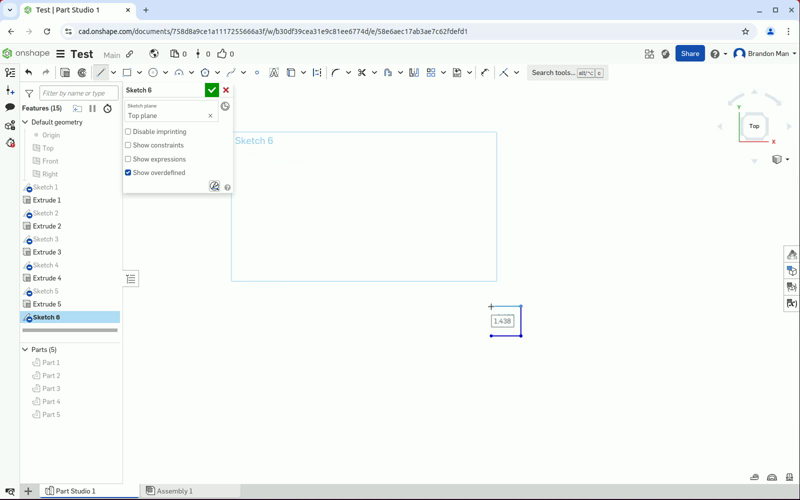
scroll(6)
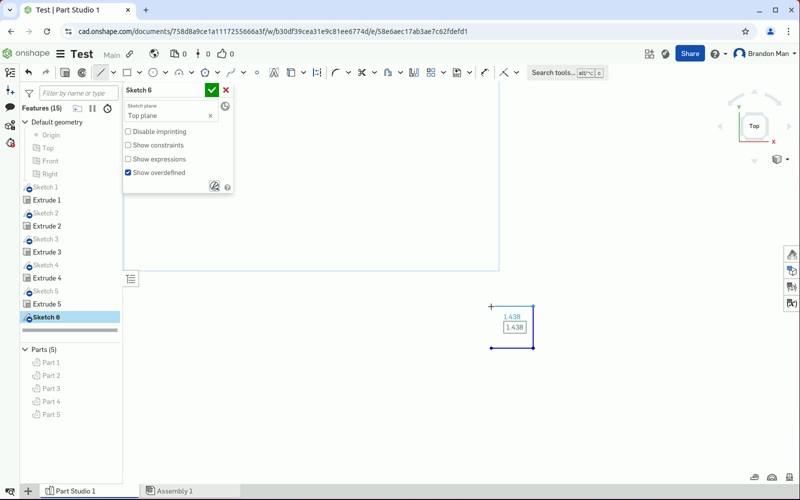
scroll(6)
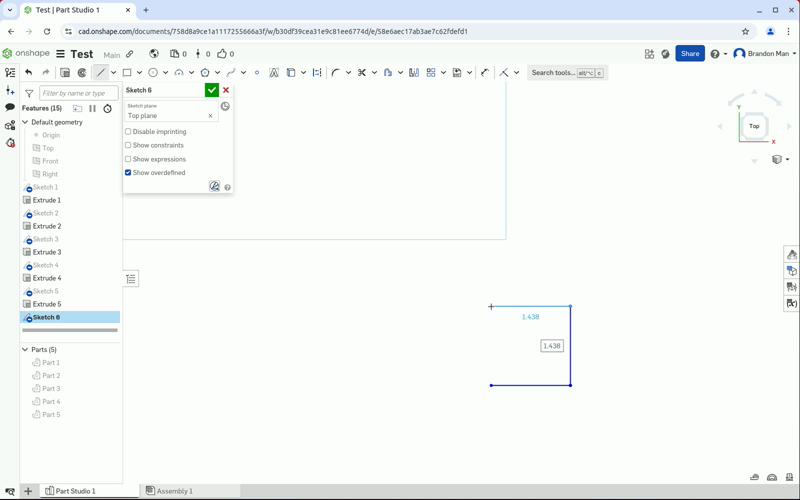
click(491, 306)
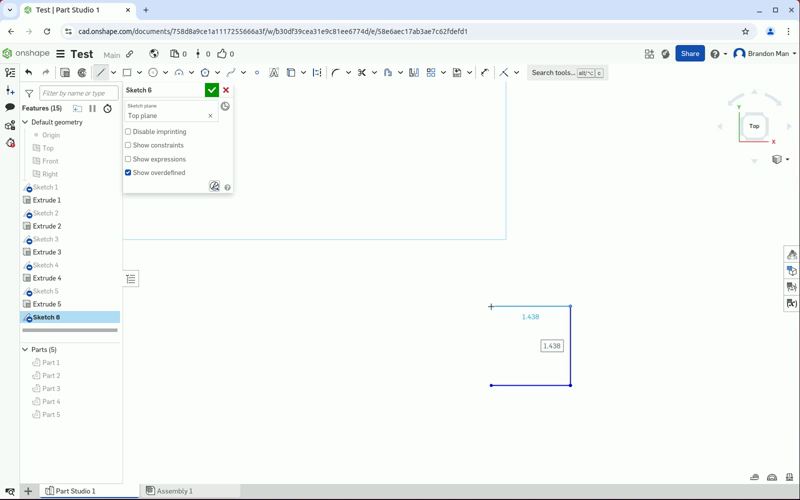
scroll(-6)
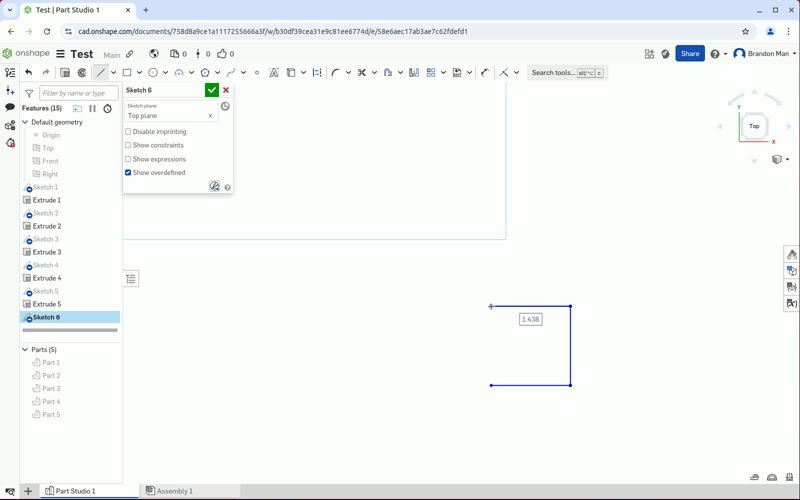
scroll(-6)
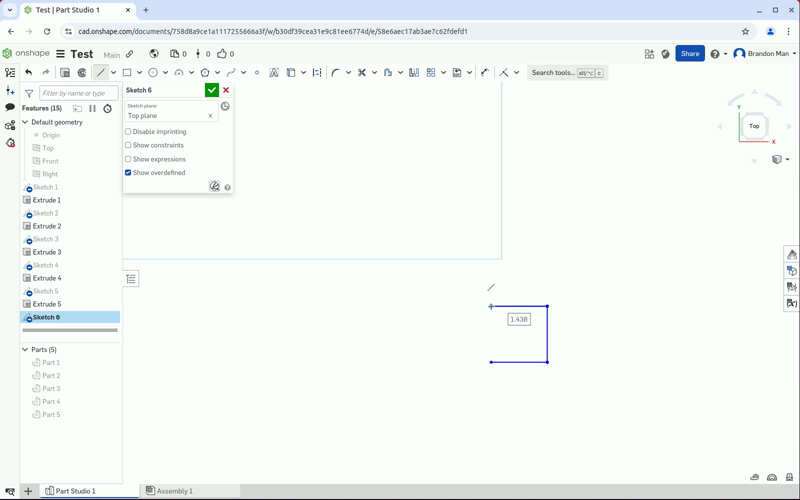
scroll(-6)
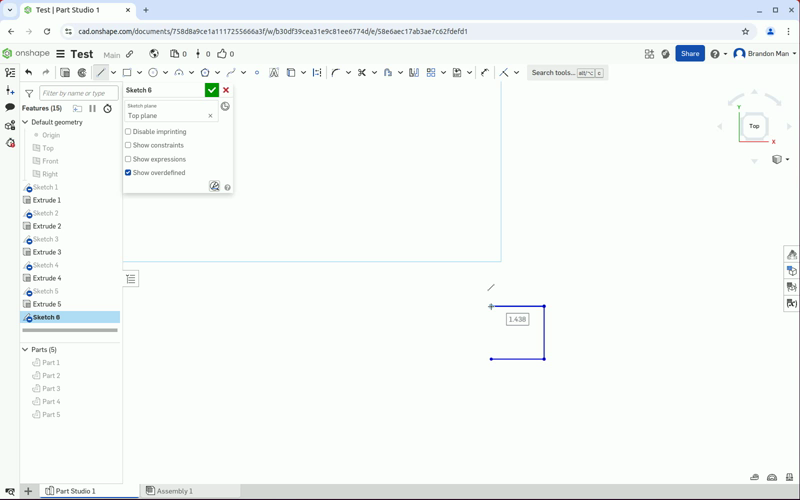
scroll(-6)
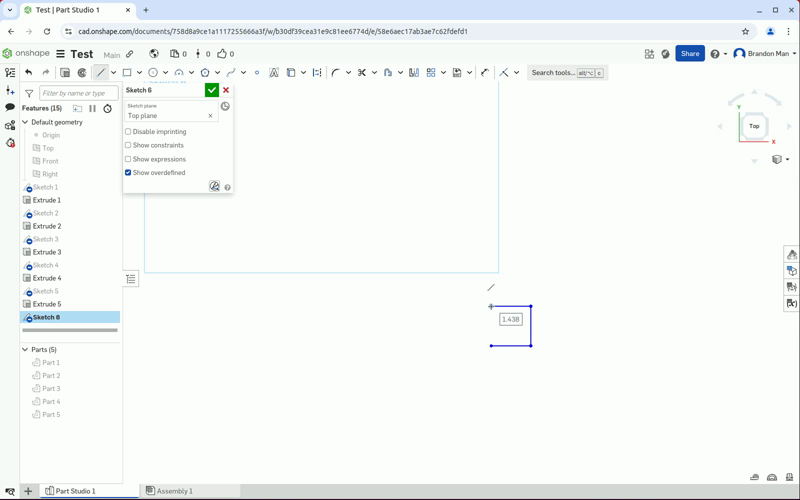
scroll(-6)
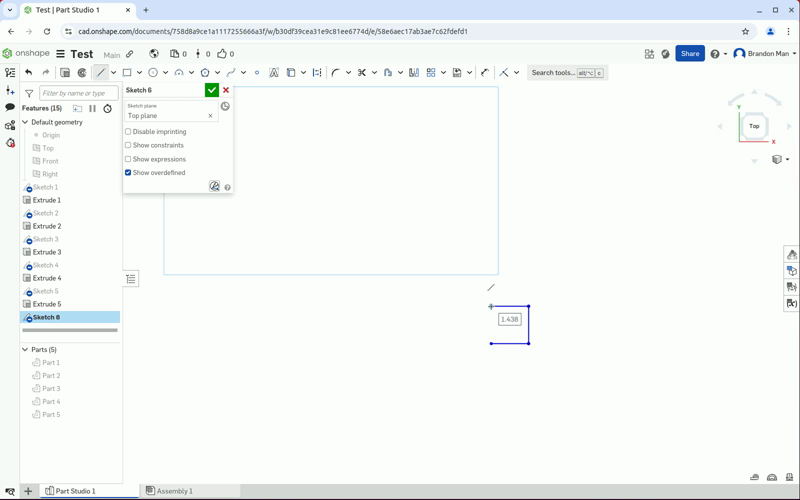
scroll(-6)
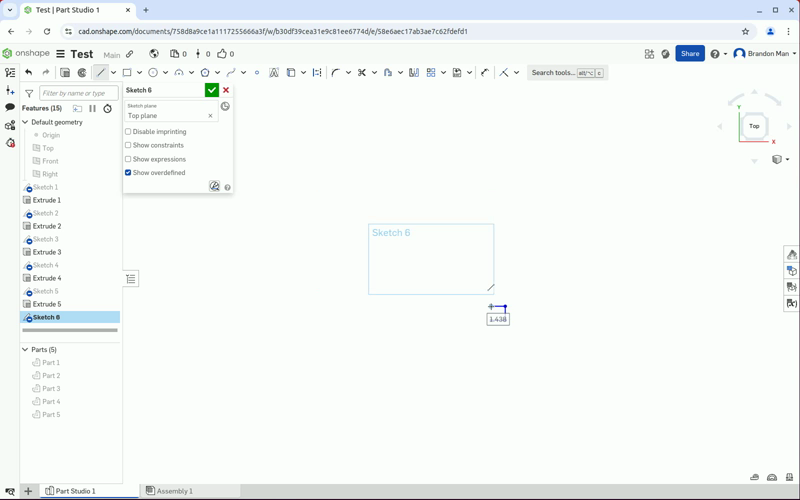
scroll(-6)
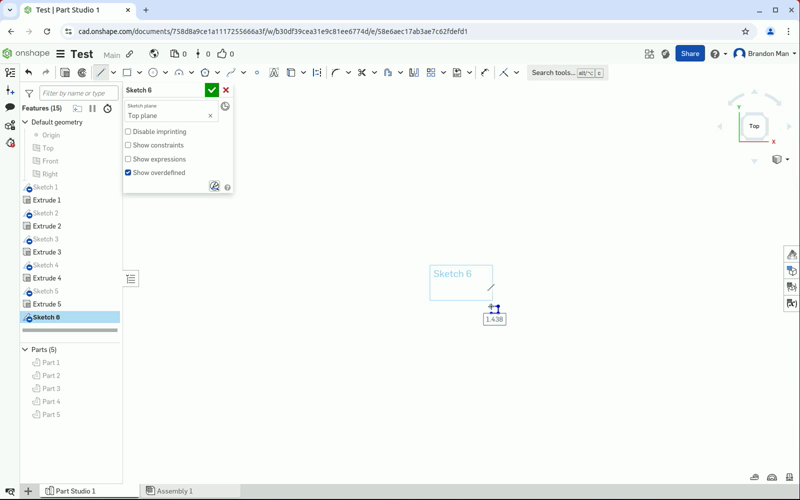
key_up(shift)
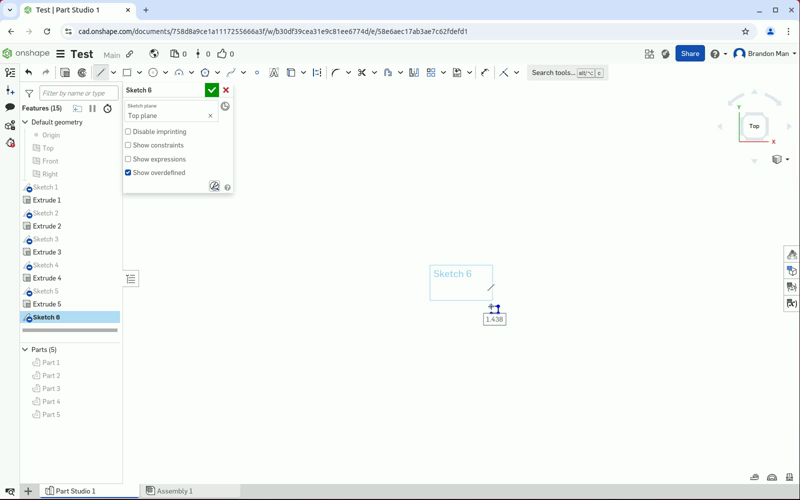
mouse_move(521, 306)
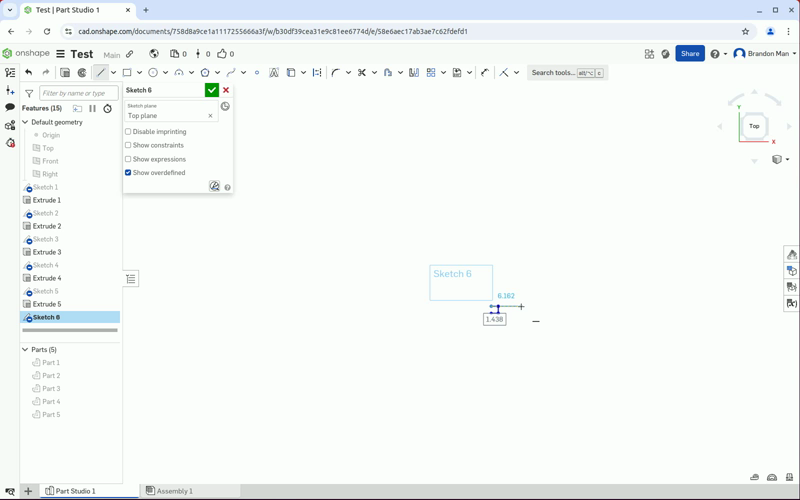
key_down(shift)
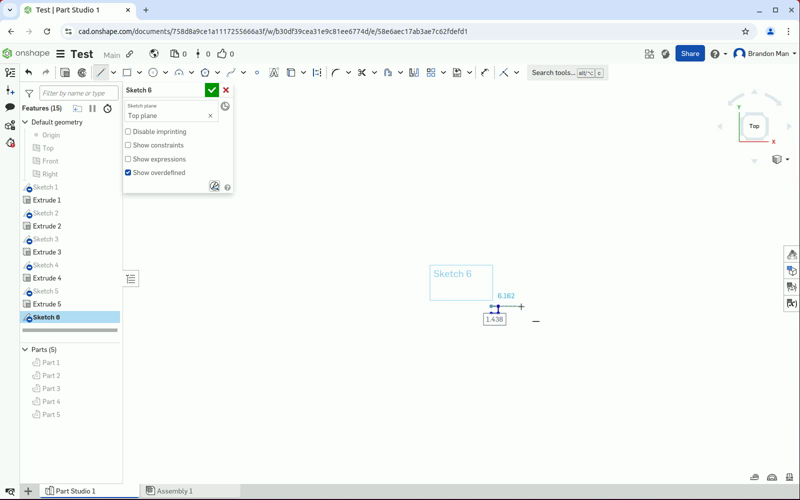
mouse_move(491, 313)
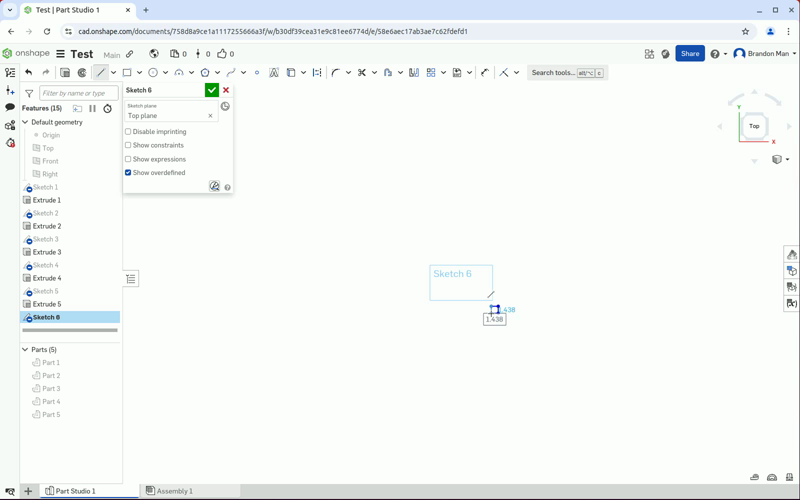
scroll(6)
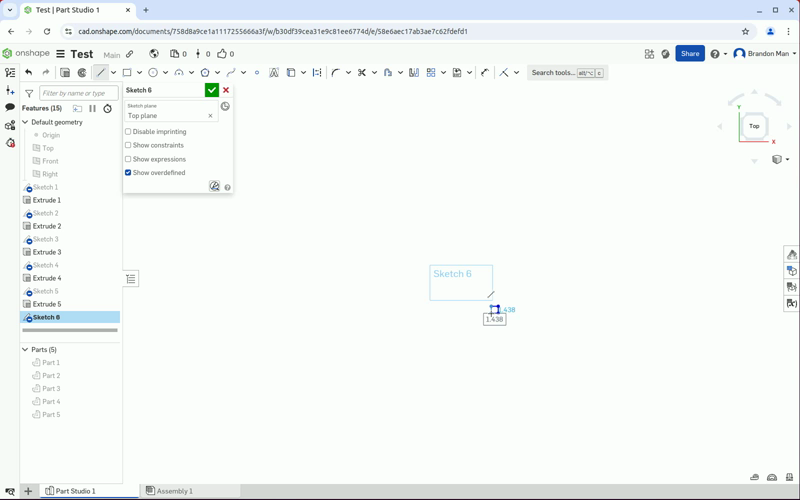
scroll(6)
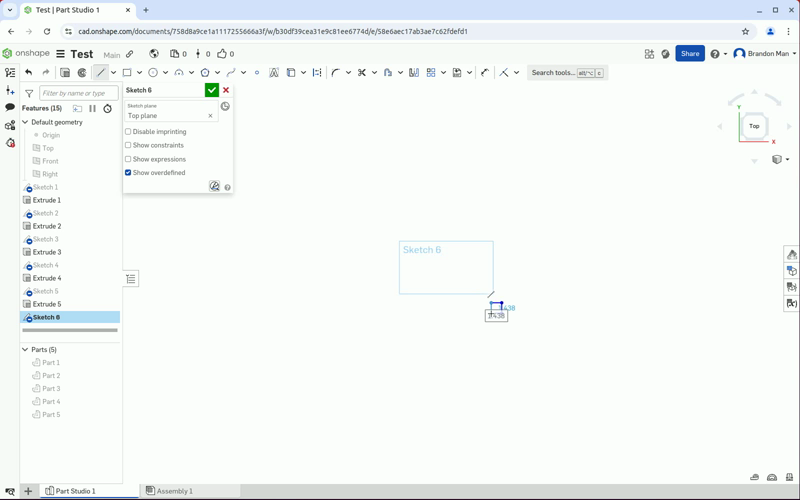
scroll(6)
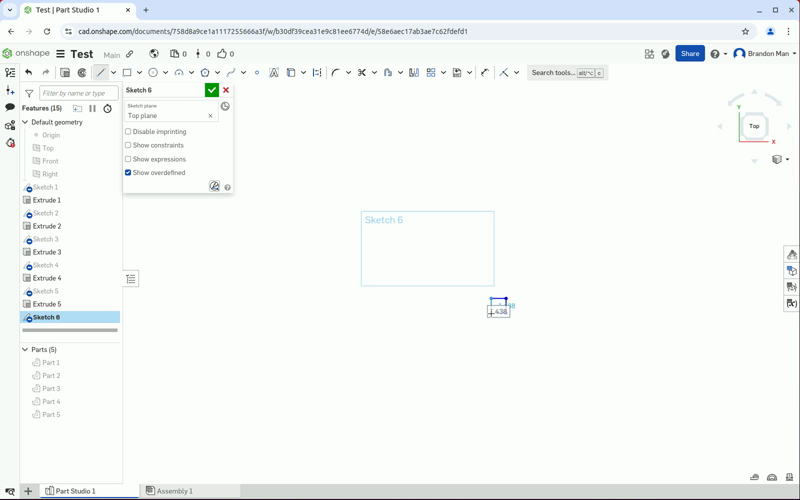
scroll(6)
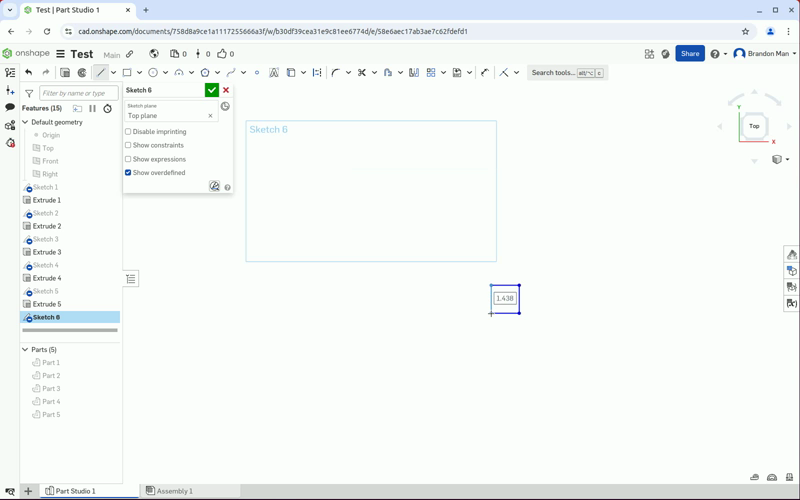
scroll(6)
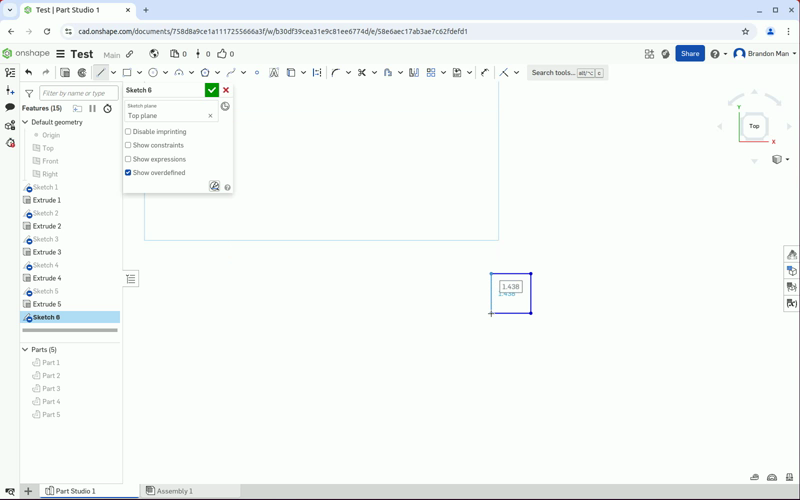
scroll(6)
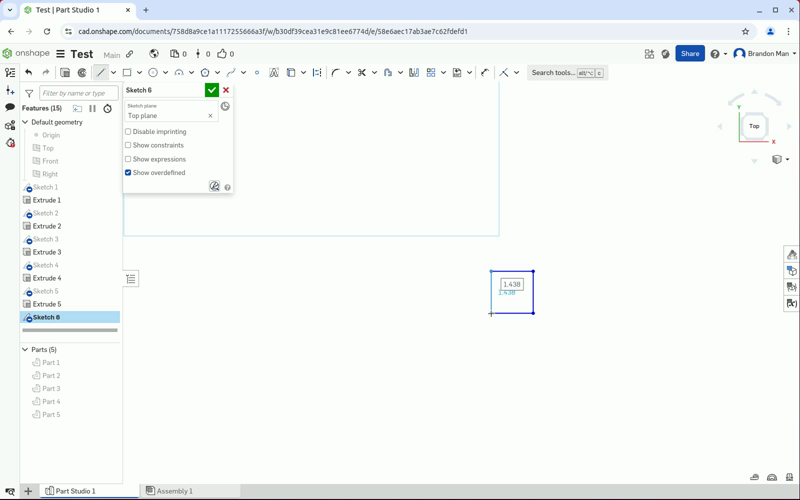
scroll(6)
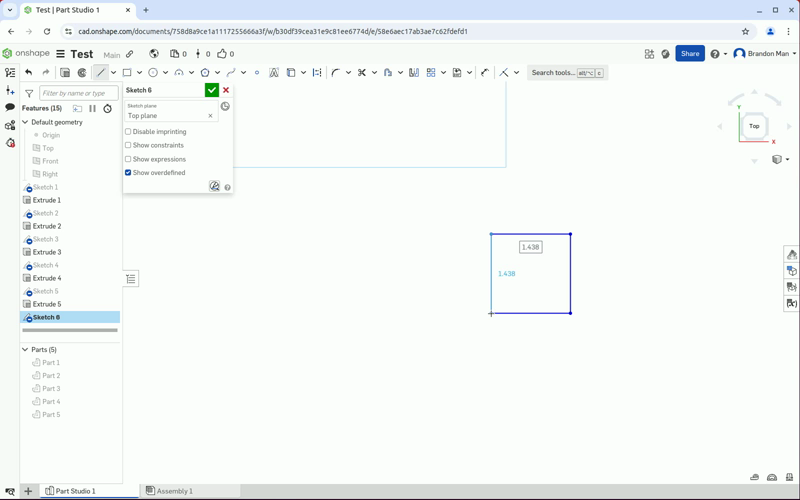
key_up(shift)
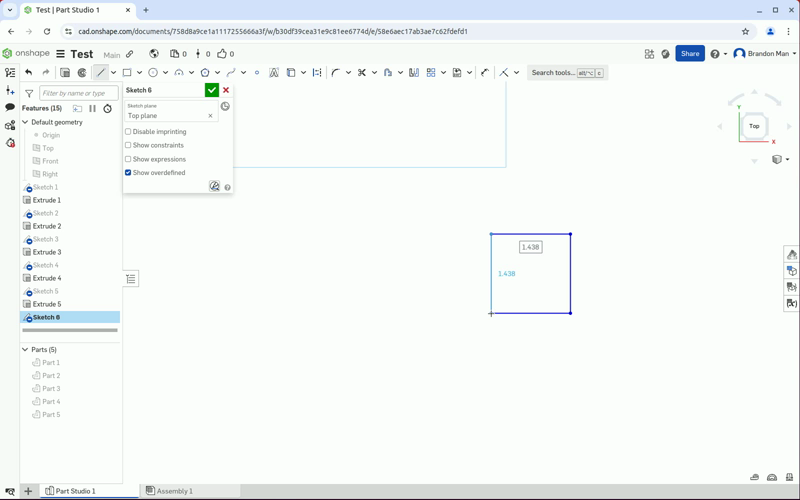
click(491, 313)
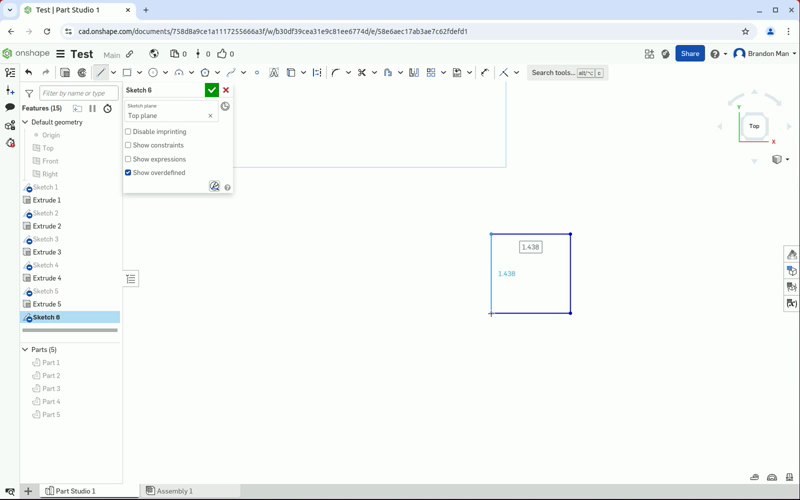
scroll(-6)
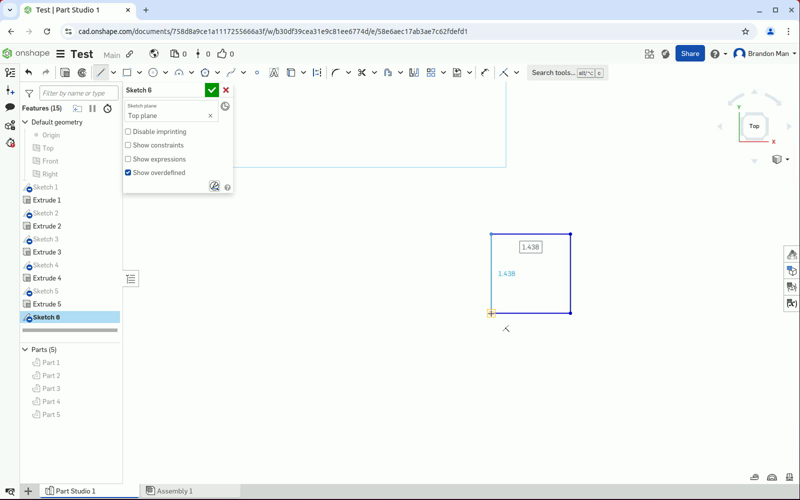
scroll(-6)
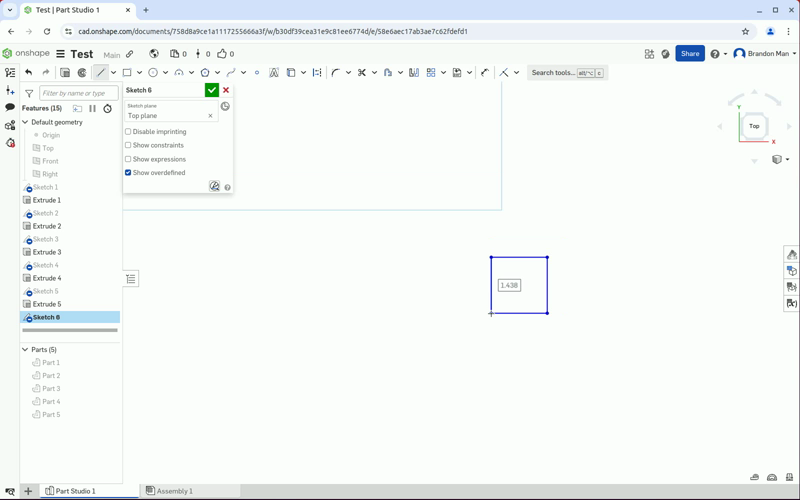
scroll(-6)
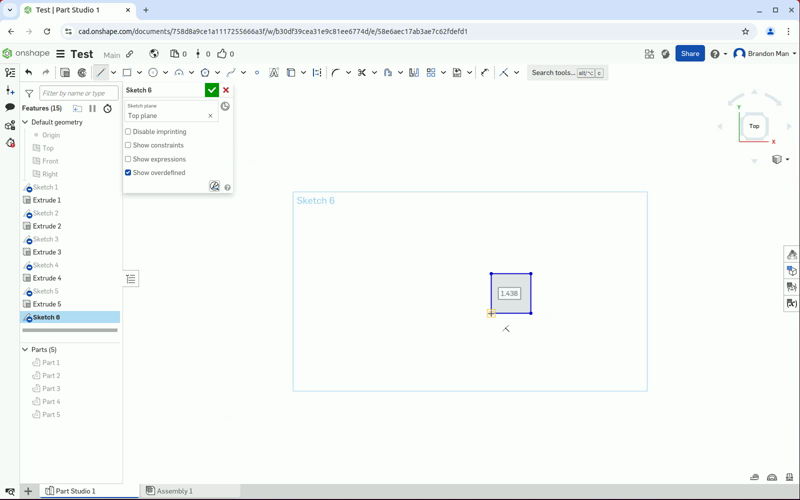
scroll(-6)
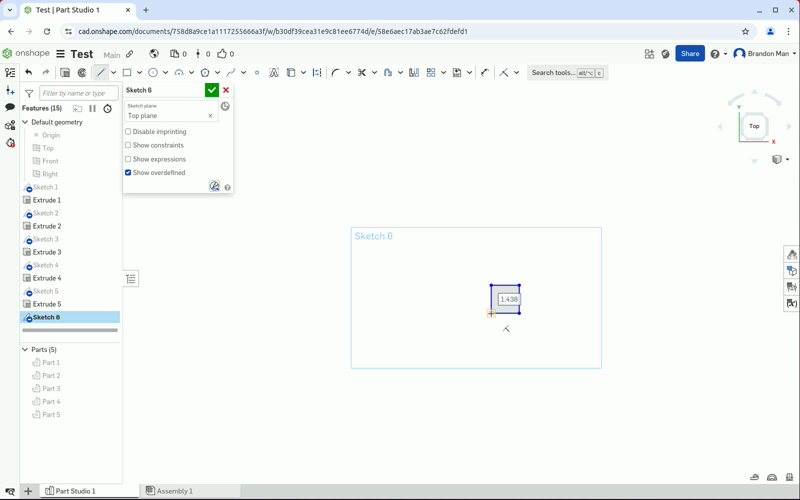
scroll(-6)
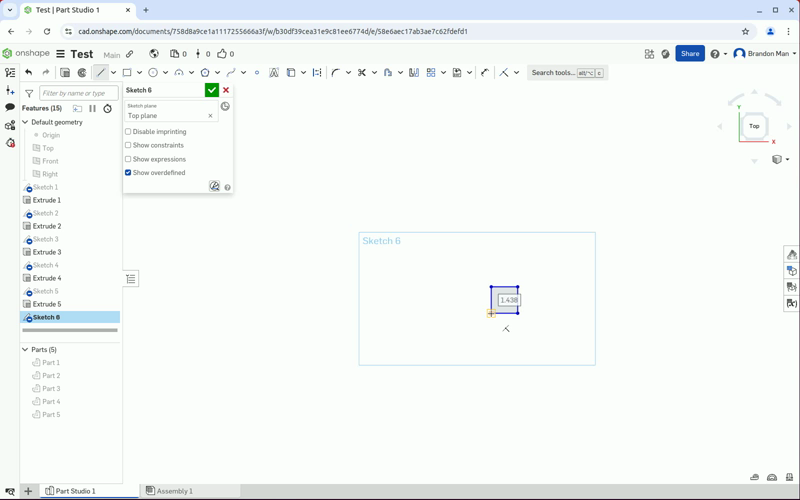
scroll(-6)
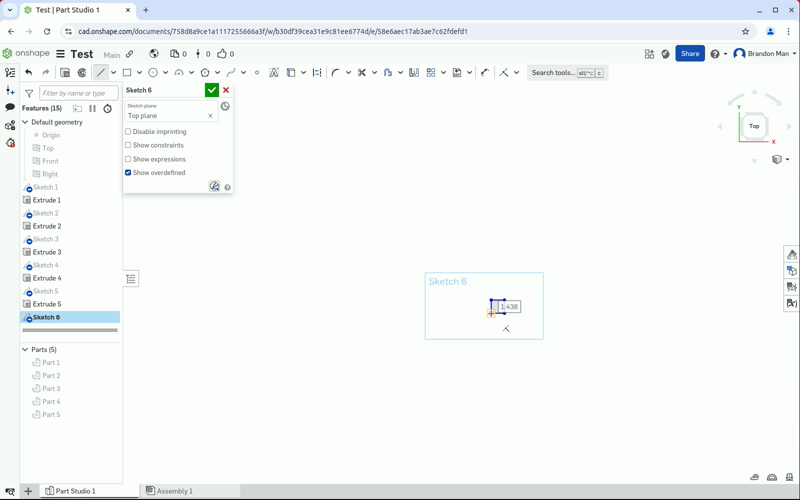
scroll(-6)
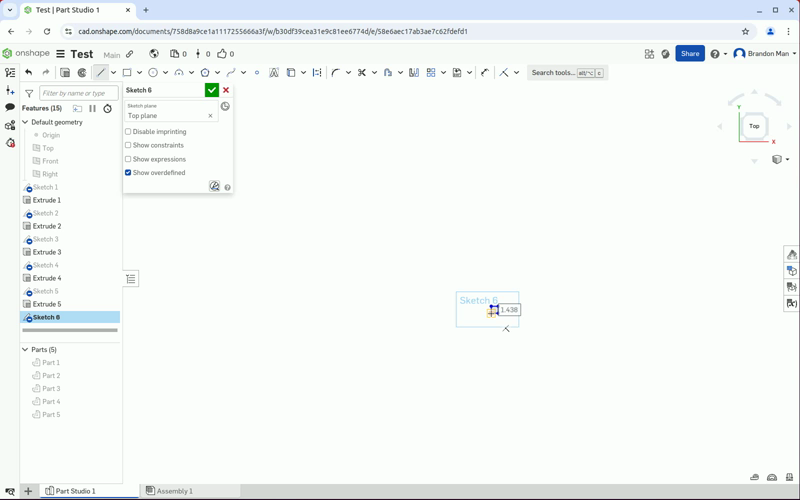
key(esc)
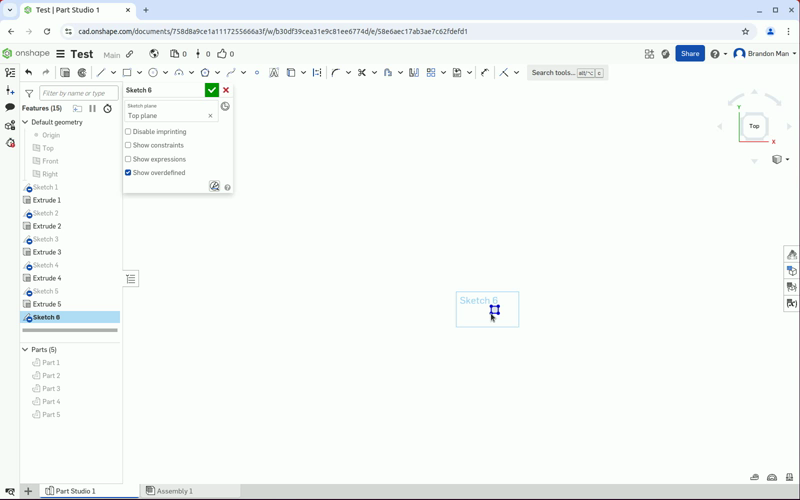
mouse_move(497, 307)
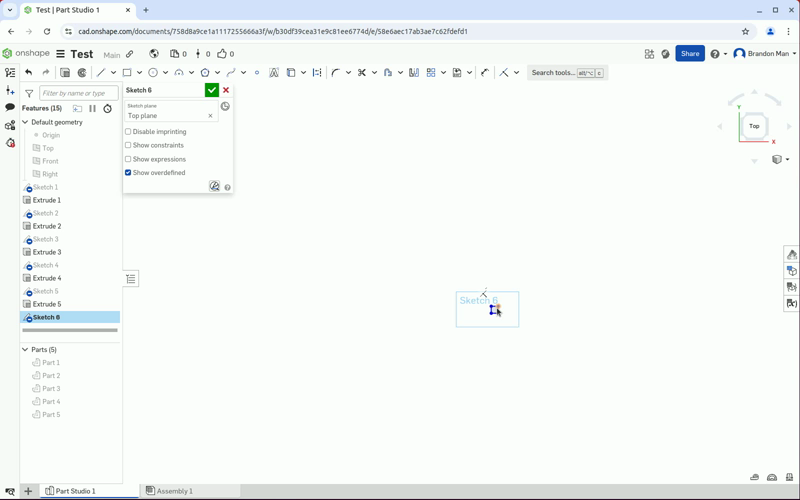
scroll(6)
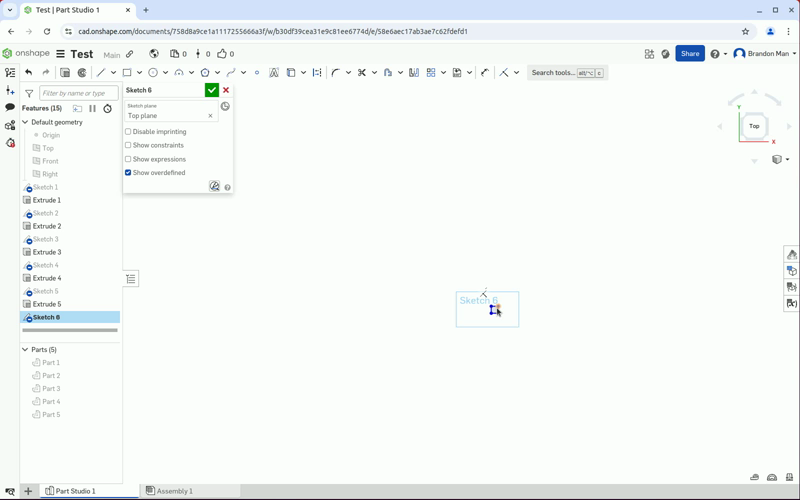
scroll(6)
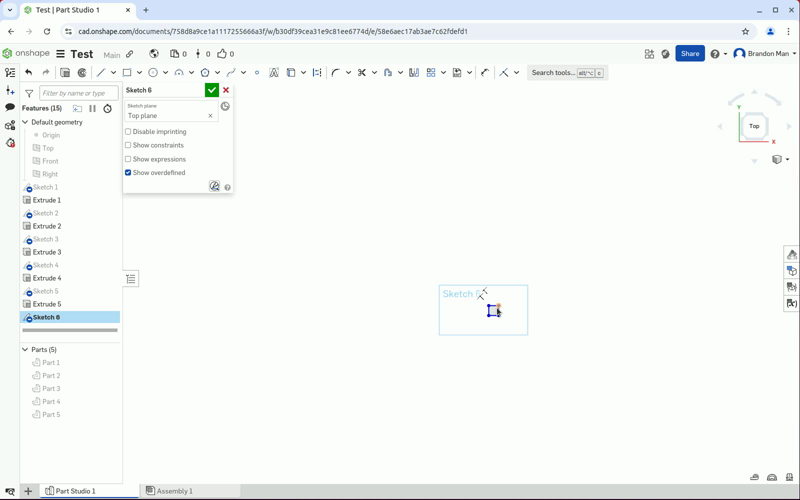
scroll(6)
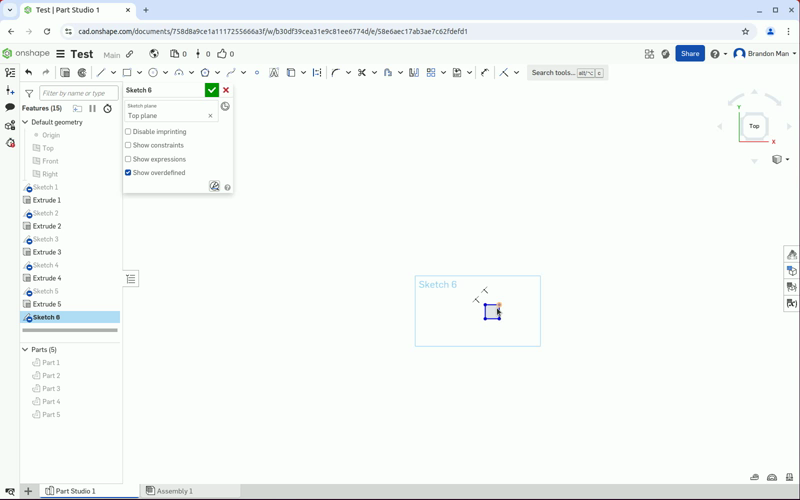
scroll(6)
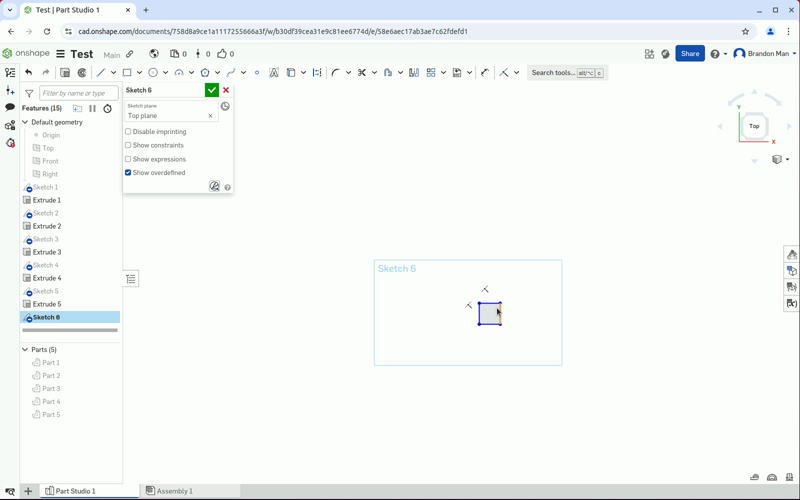
scroll(6)
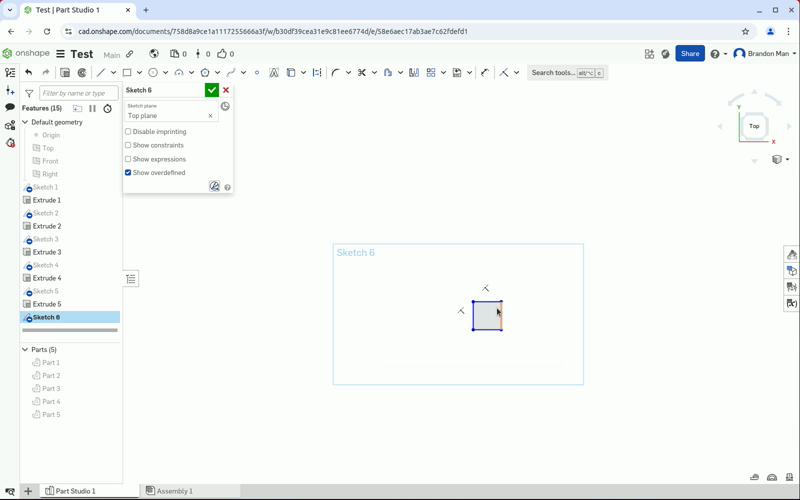
scroll(6)
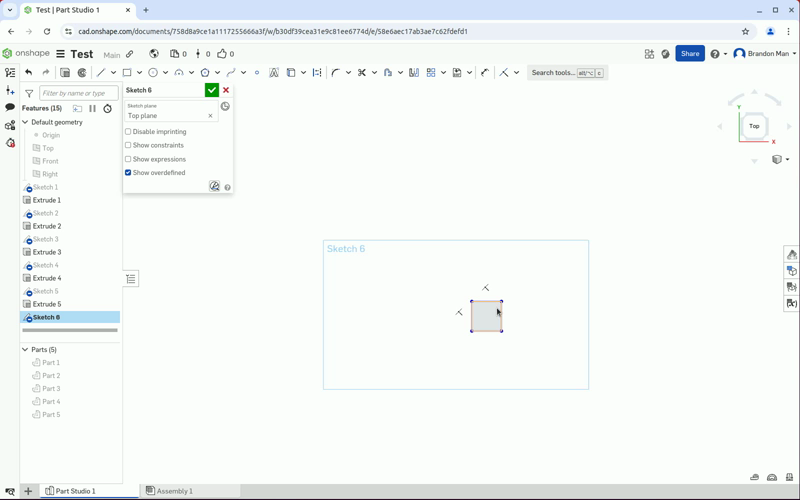
scroll(6)
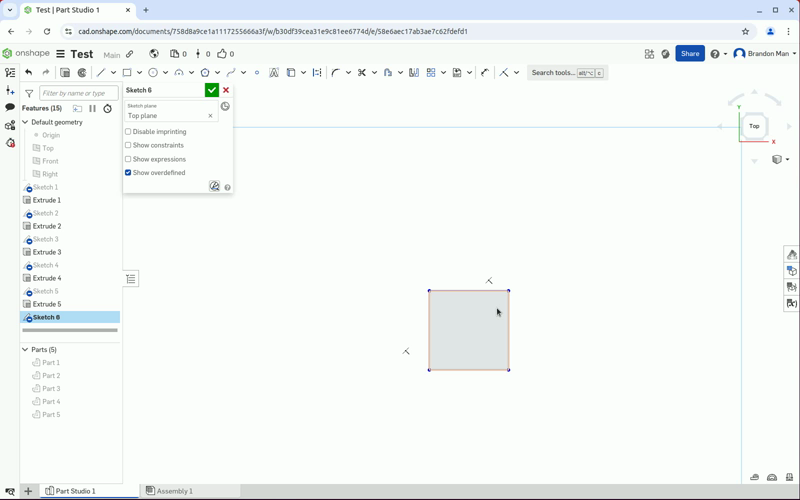
click(497, 307)
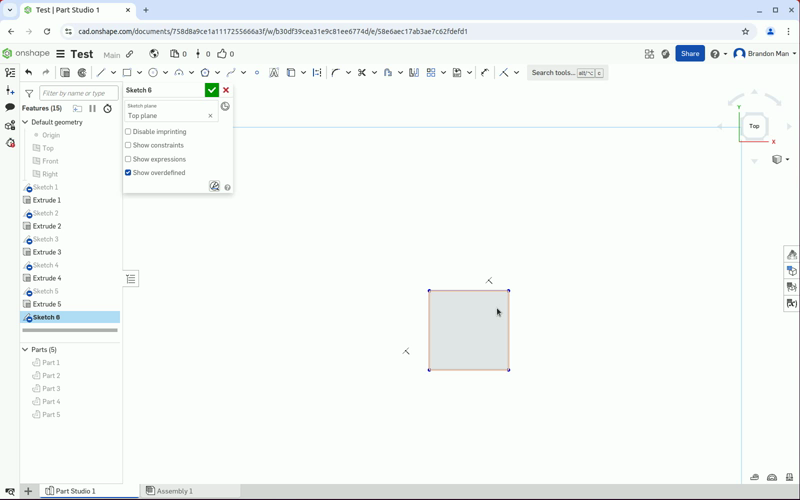
scroll(-6)
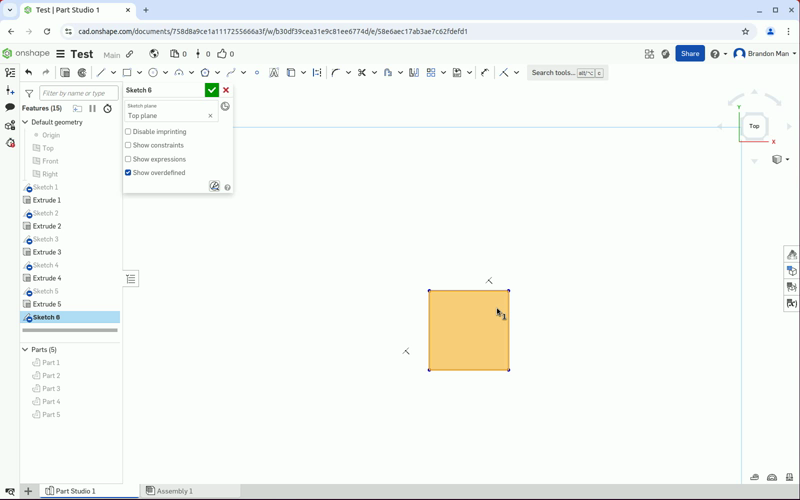
scroll(-6)
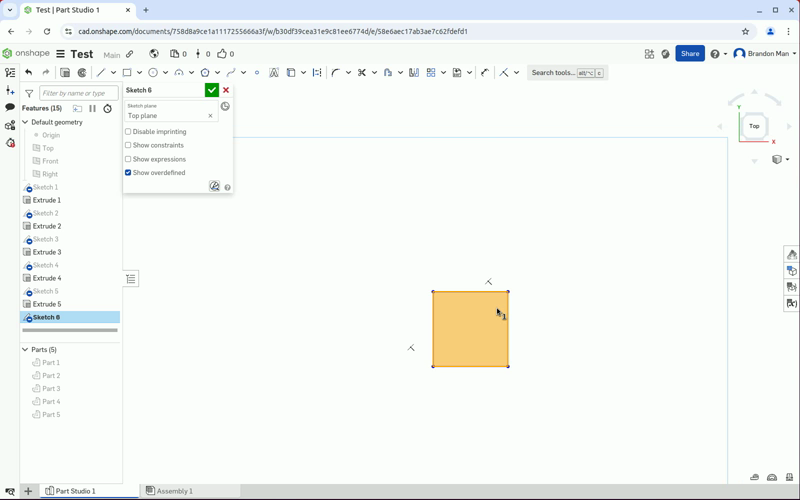
scroll(-6)
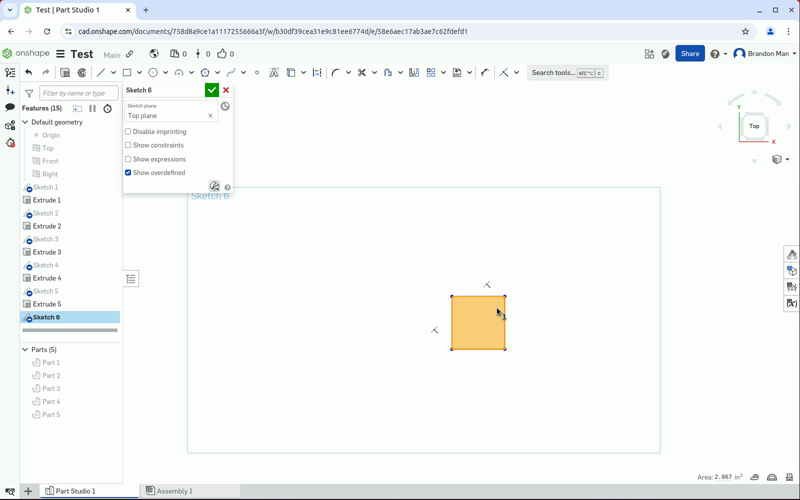
scroll(-6)
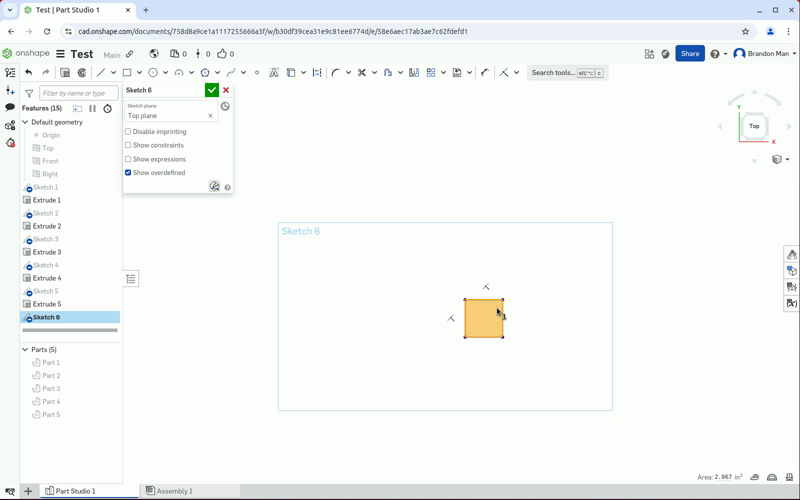
scroll(-6)
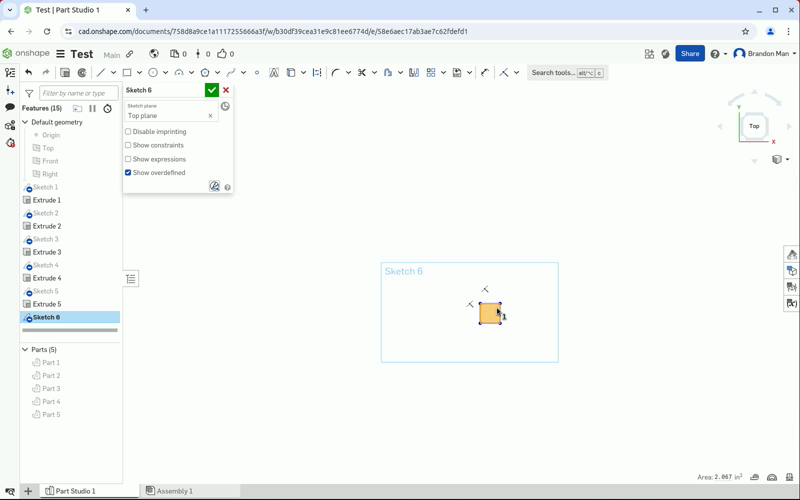
scroll(-6)
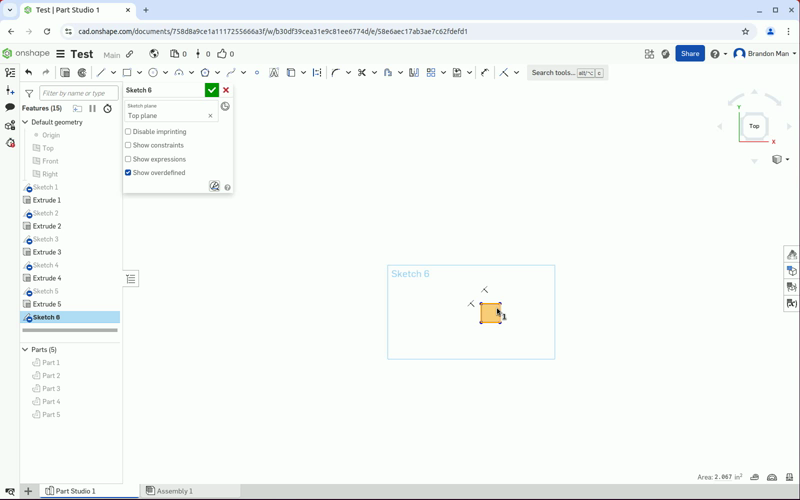
scroll(-6)
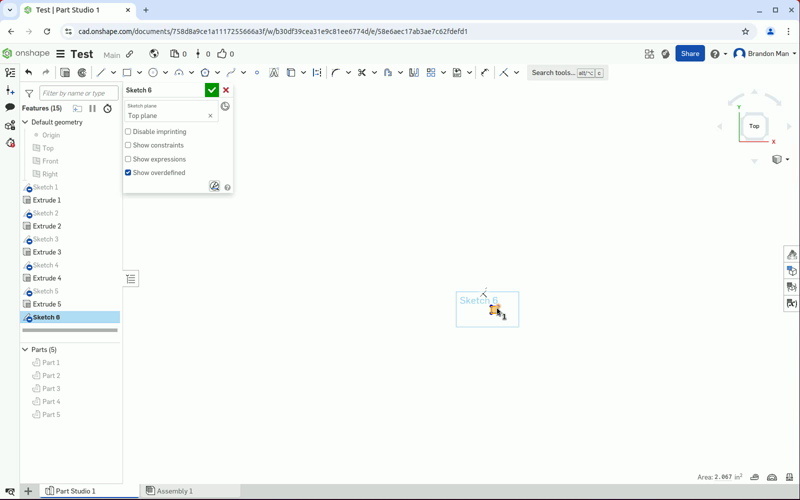
mouse_move(73, 352)
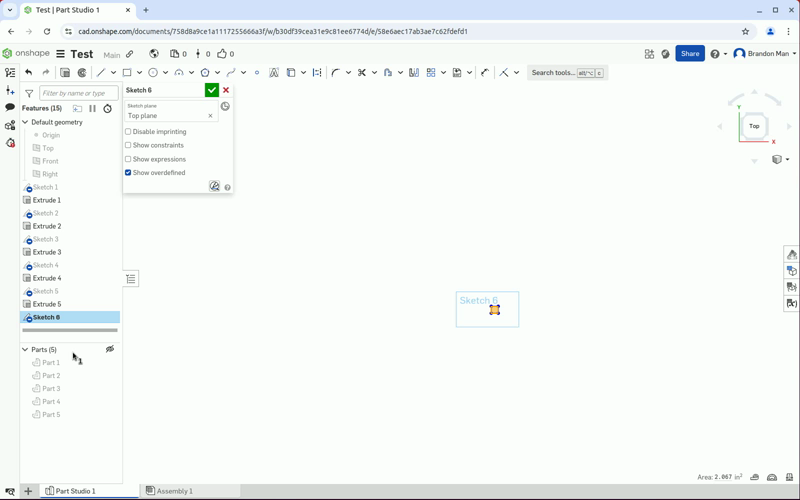
key(shift+y)
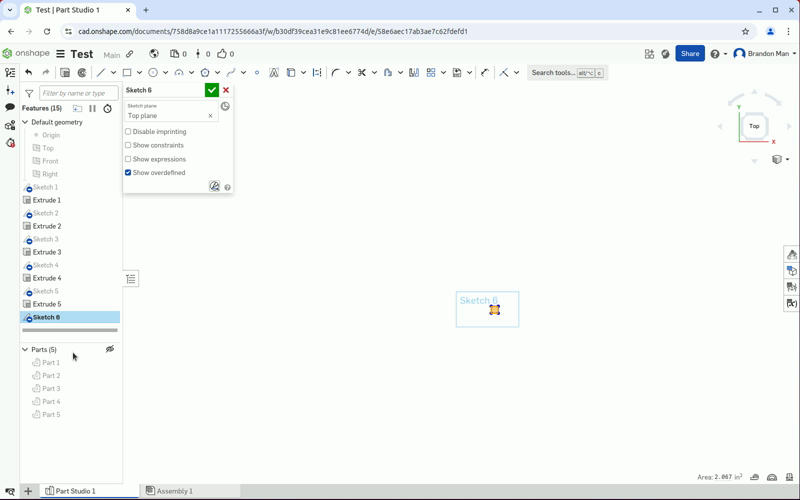
key(shift+e)
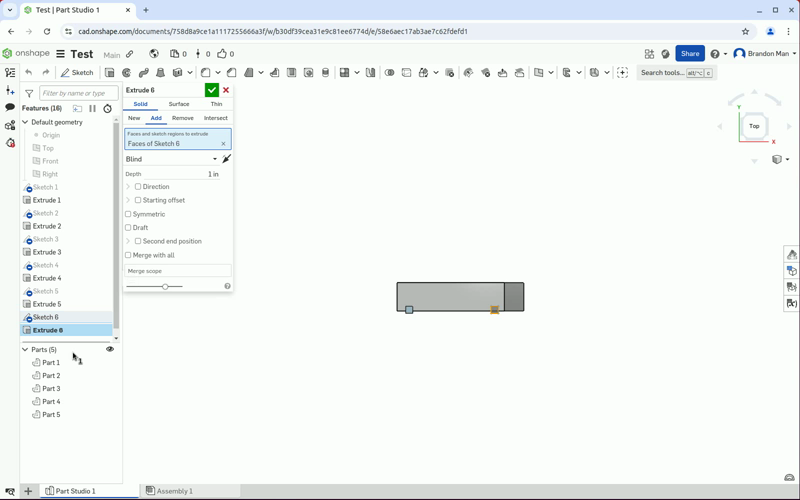
mouse_move(143, 106)
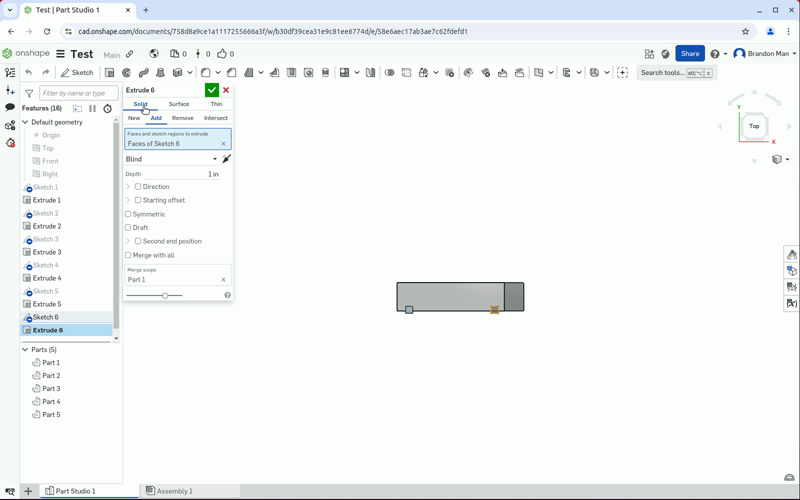
click(143, 106)
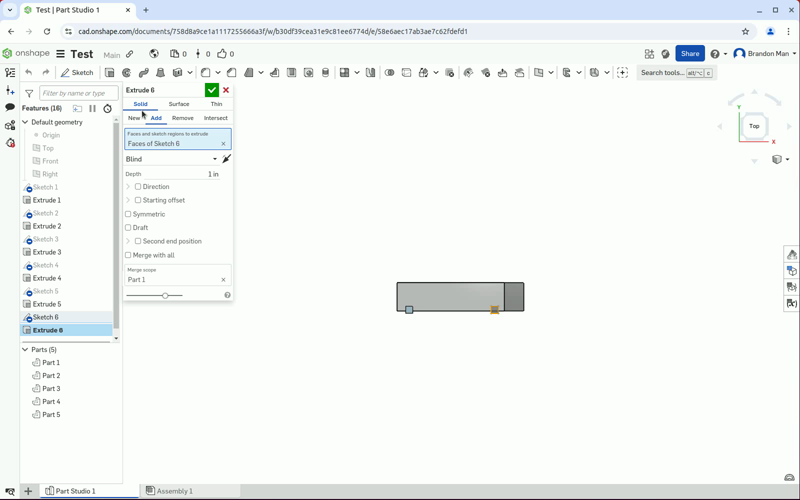
mouse_move(137, 120)
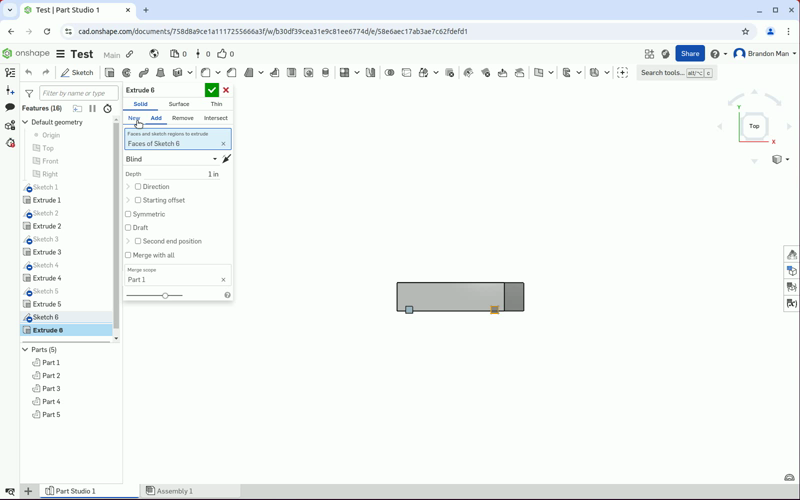
click(137, 120)
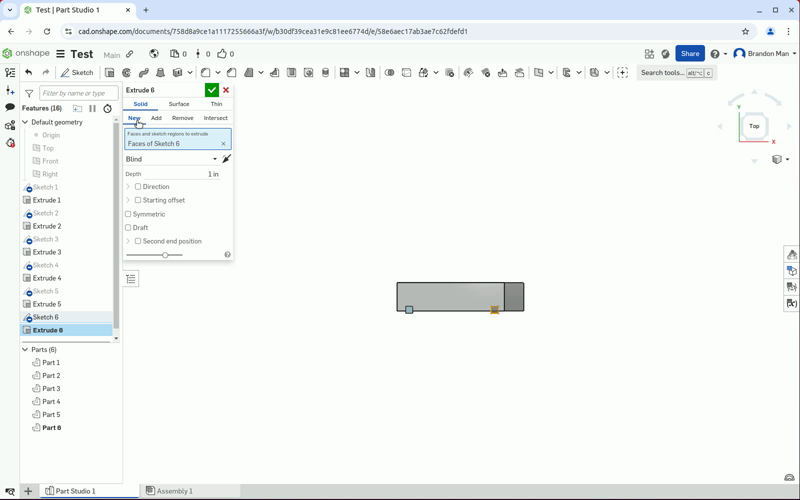
key(tab, 4)
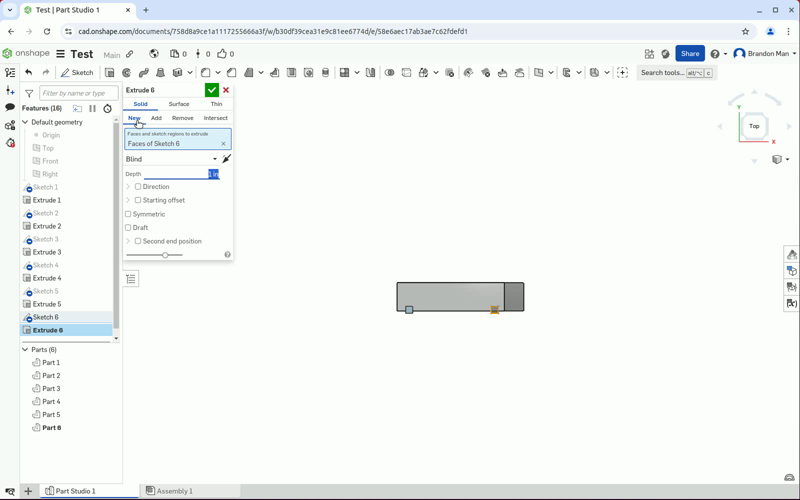
text(23.108)
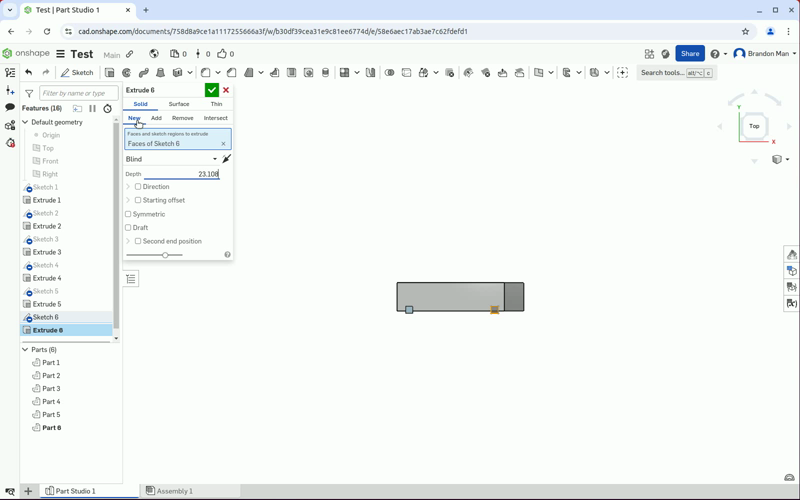
key(tab, 3)
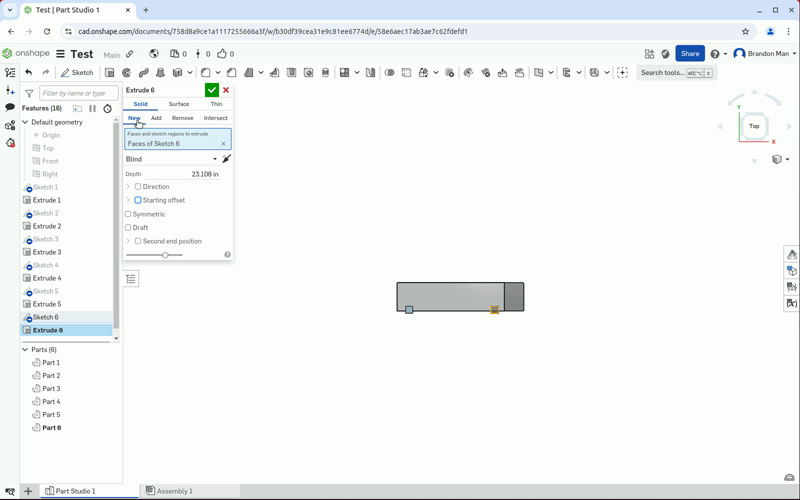
key(tab, 2)
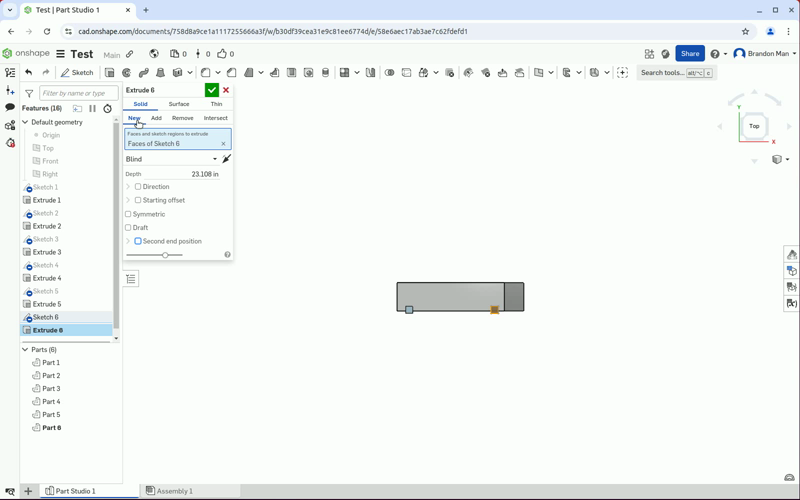
key(space)
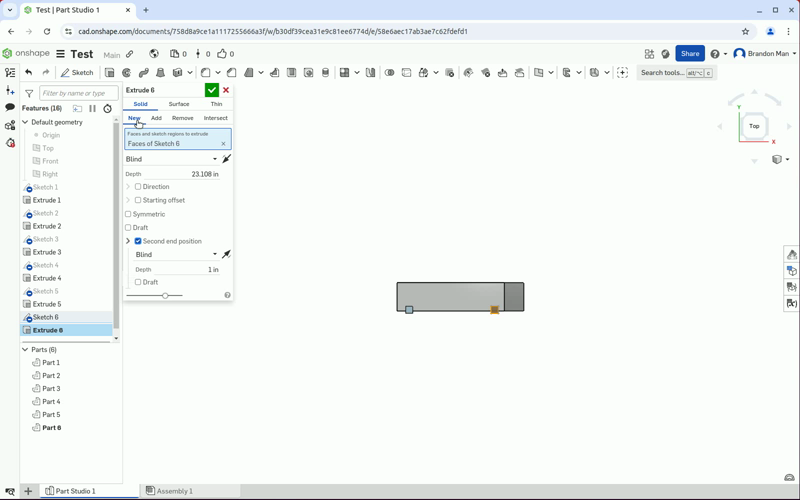
key(tab, 3)
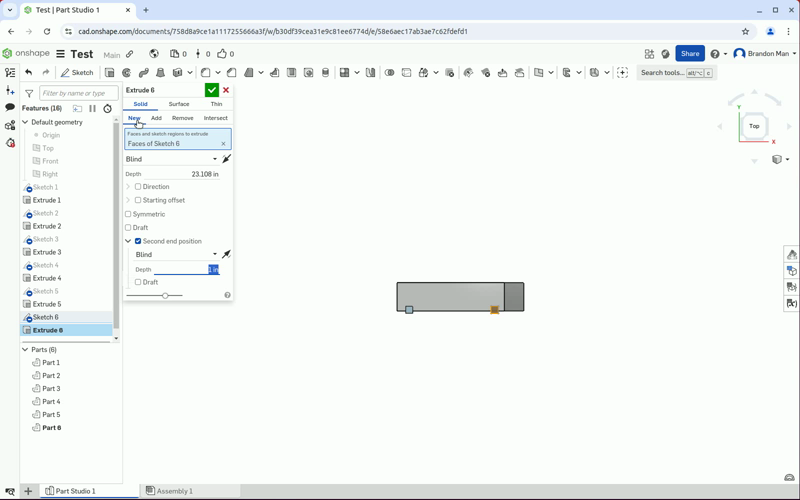
text(0.722)
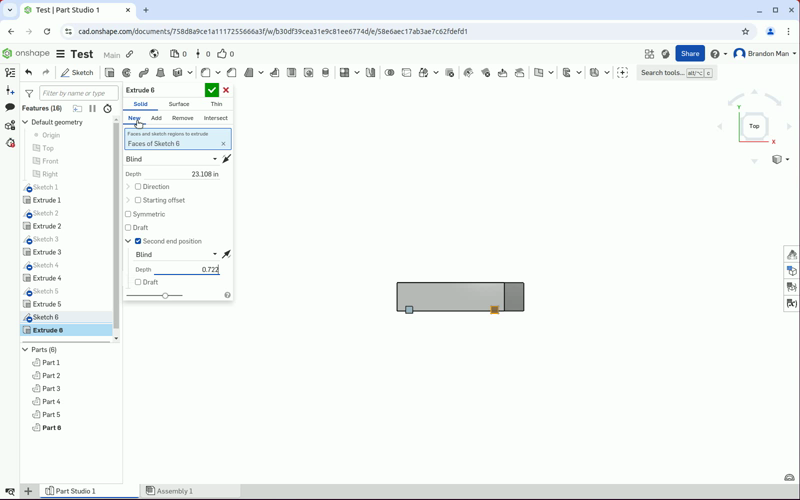
key(enter)
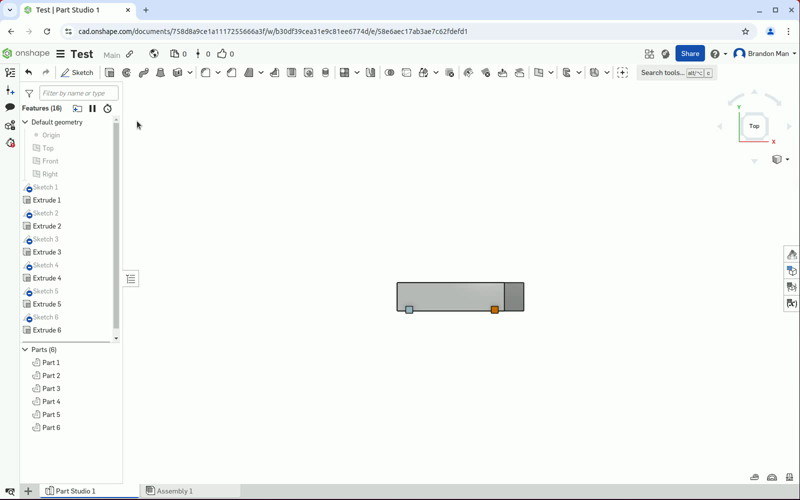
key(shift+h)
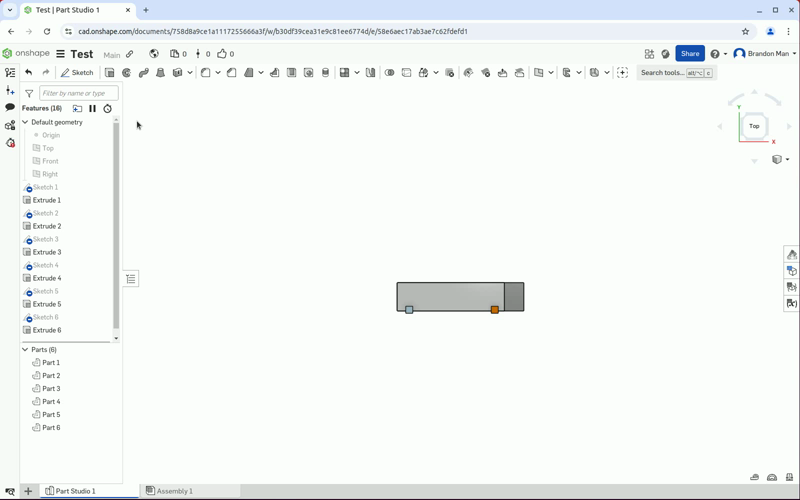
key(shift+h)
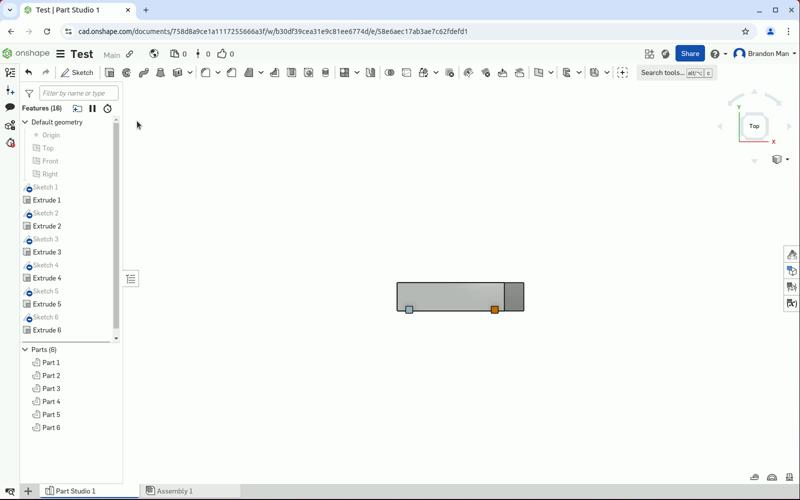
mouse_move(69, 189)
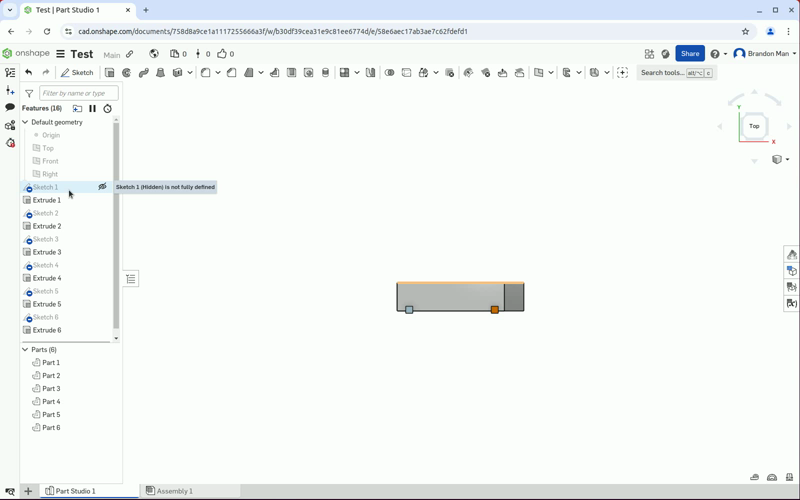
click(69, 189)
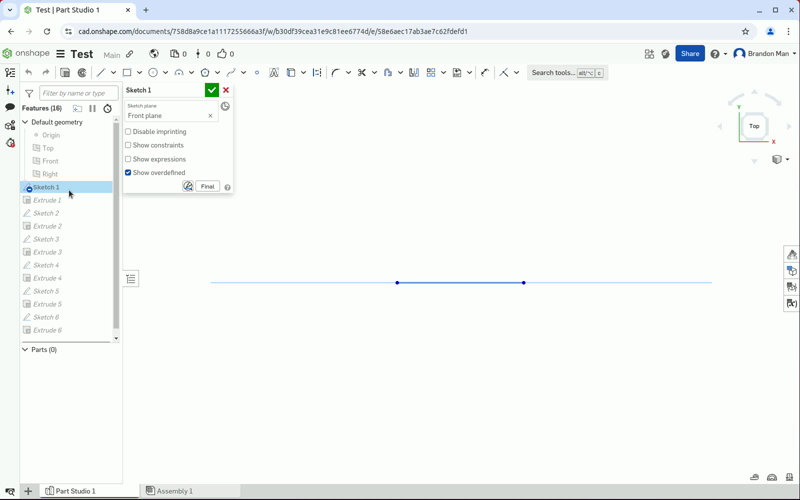
mouse_move(229, 92)
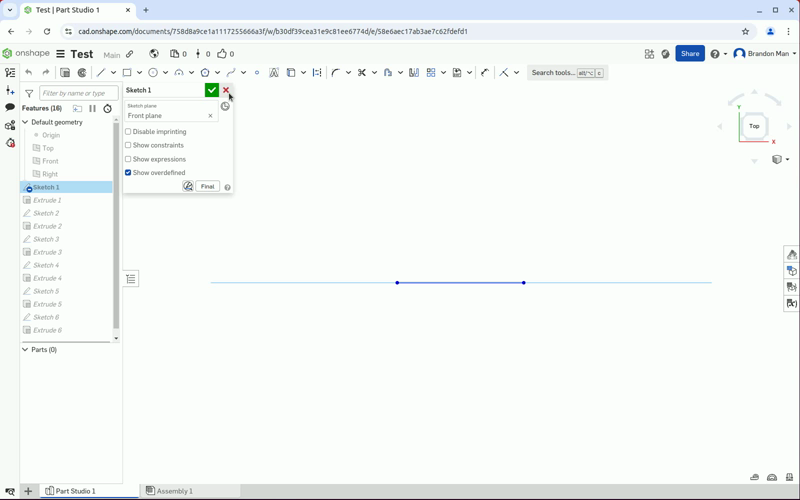
click(229, 92)
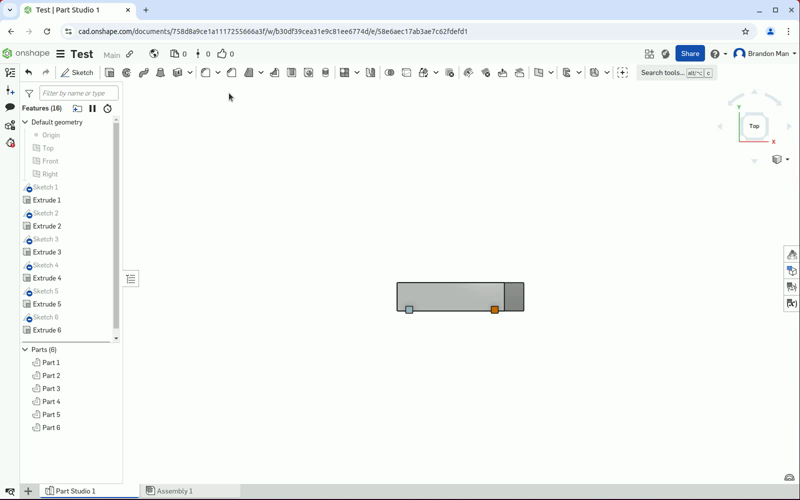
mouse_move(73, 352)
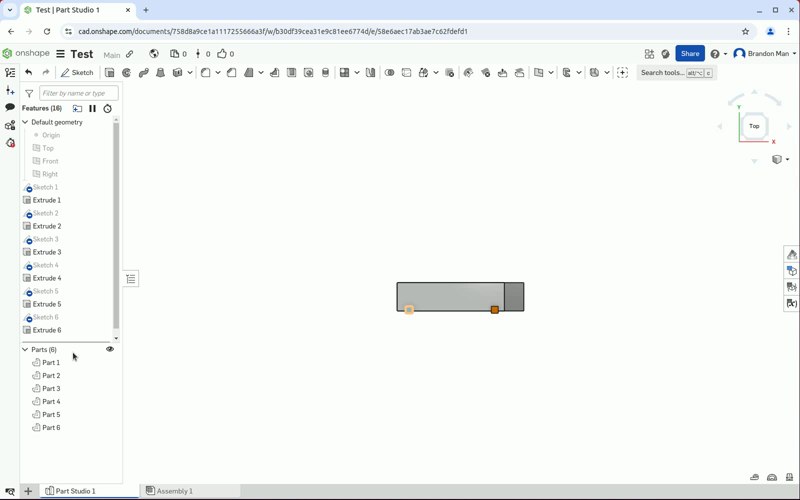
key(y)
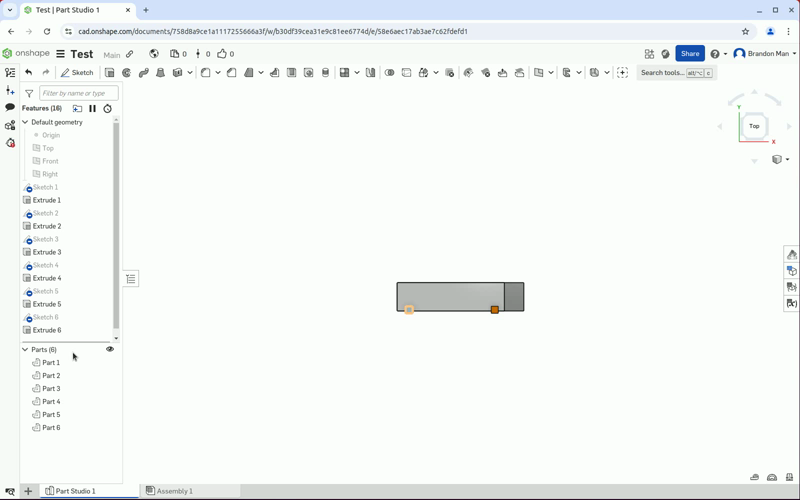
key(shift+p)
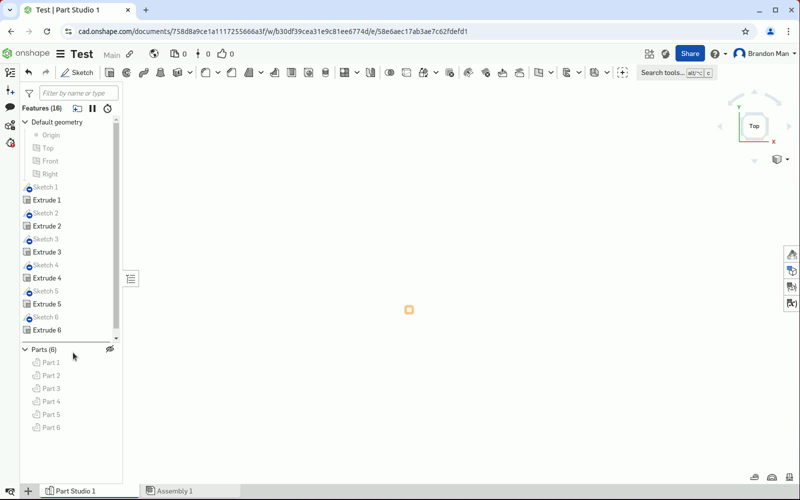
key(space)
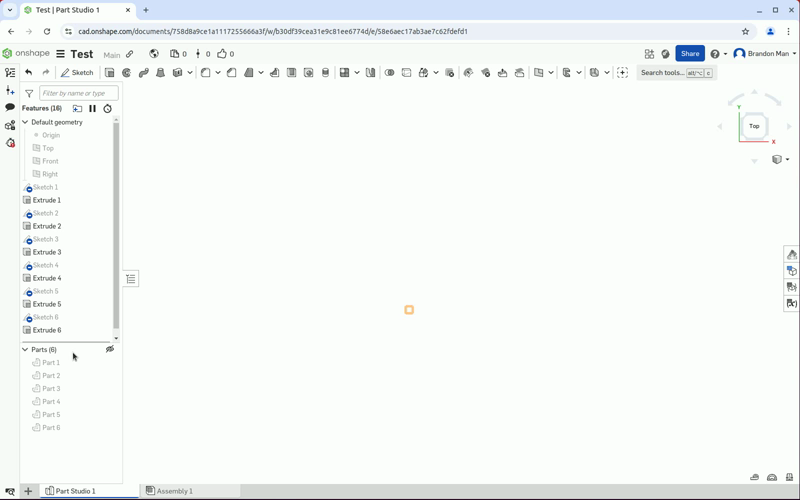
key_down(shift)
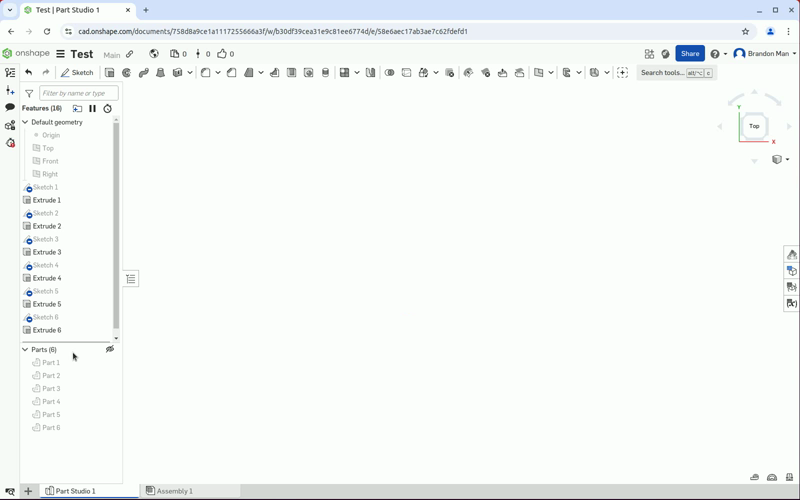
key(up)
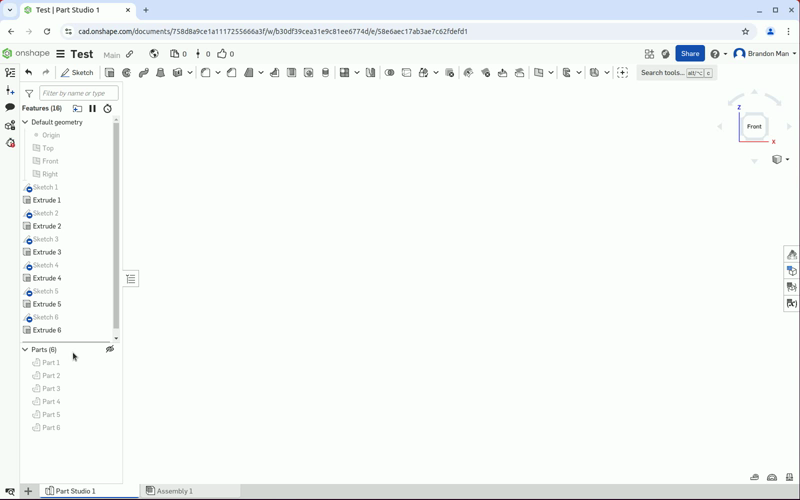
key_up(shift)
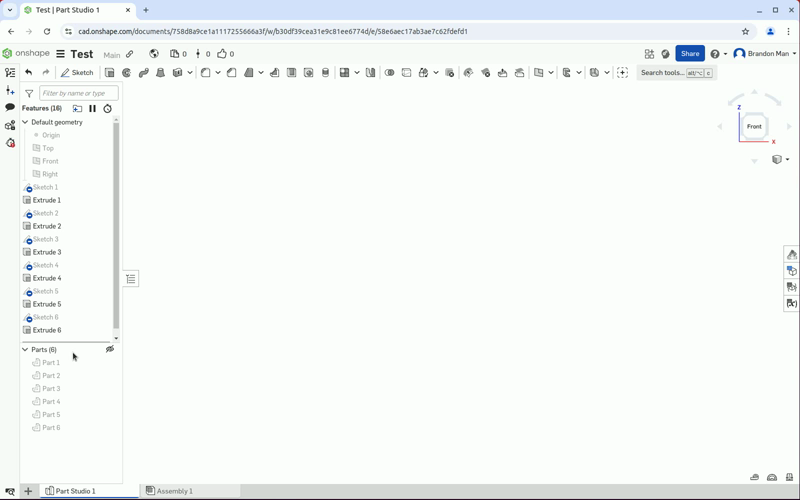
mouse_move(73, 352)
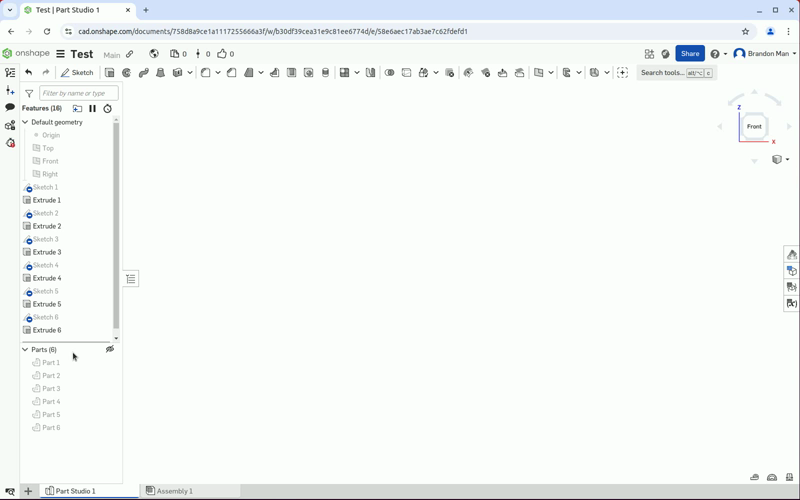
key(shift+y)
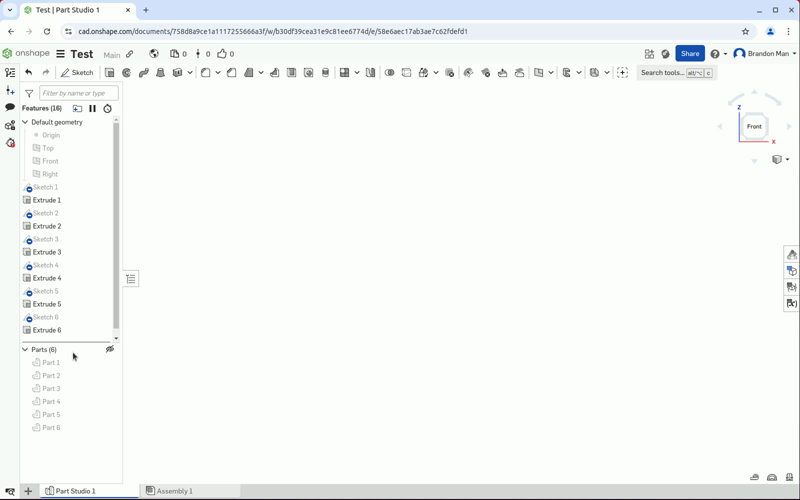
key(shift+s)
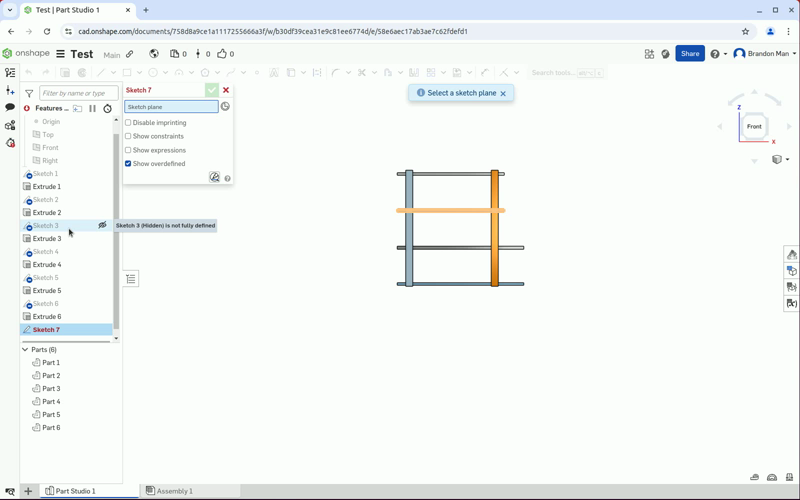
scroll(3)
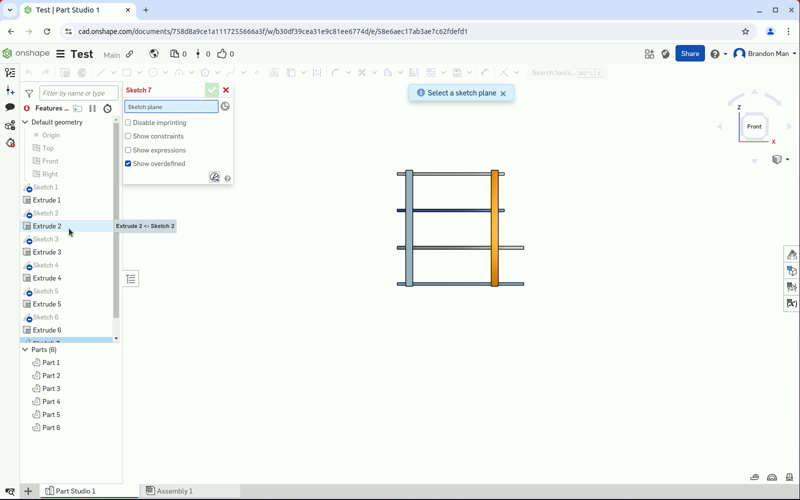
mouse_move(69, 163)
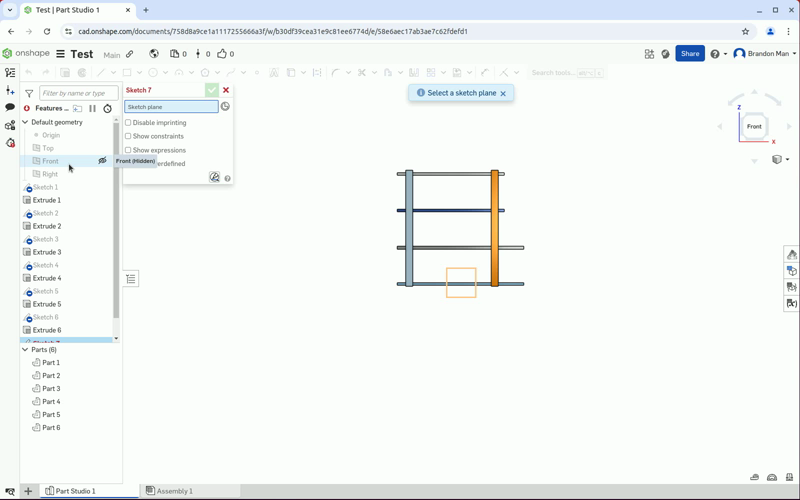
click(69, 163)
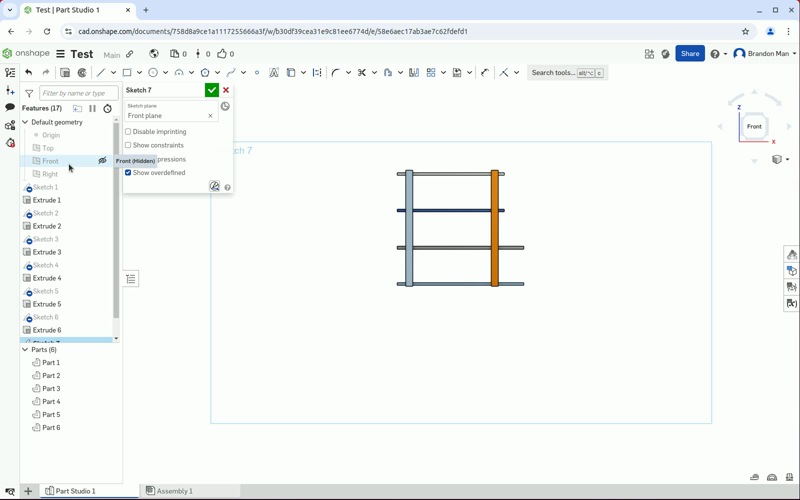
mouse_move(73, 352)
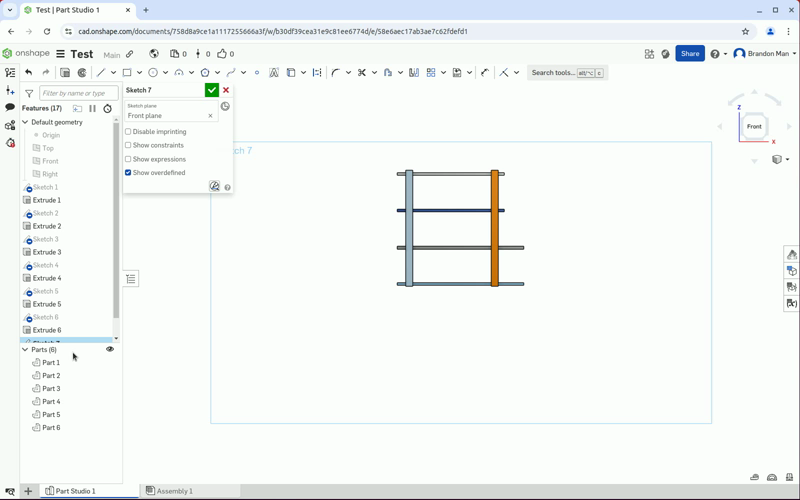
key(y)
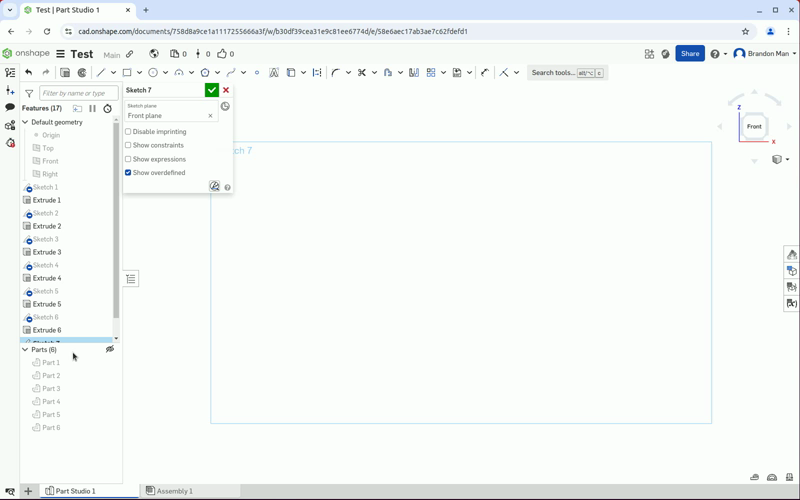
key(l)
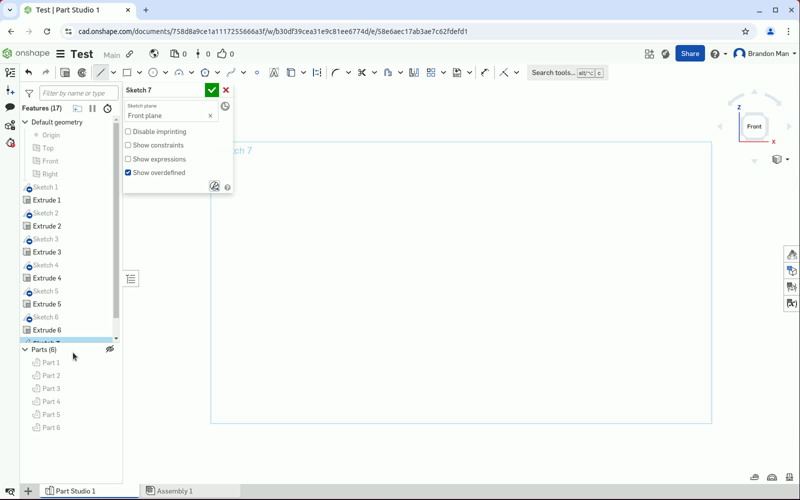
key_down(shift)
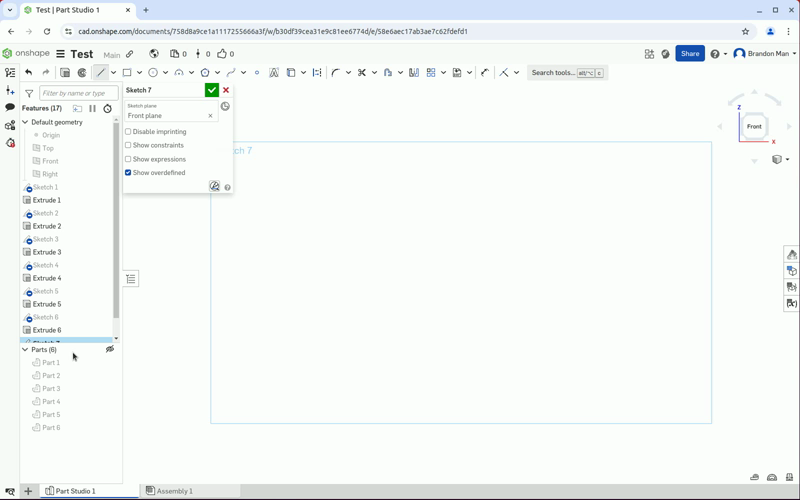
mouse_move(491, 286)
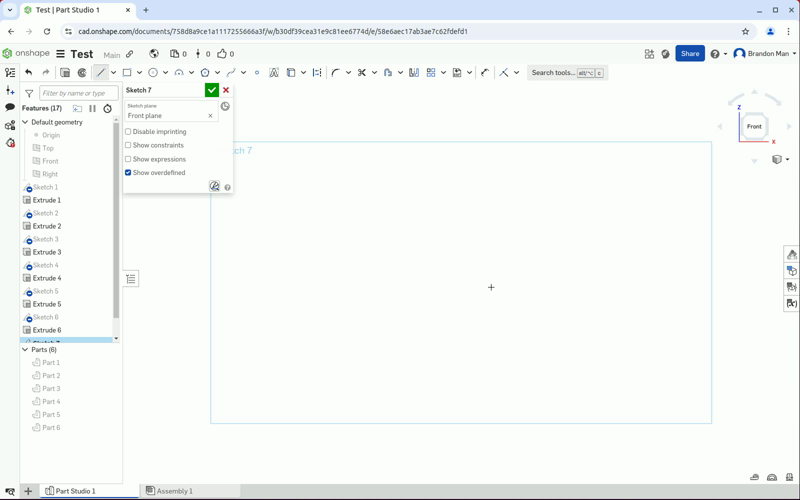
click(491, 286)
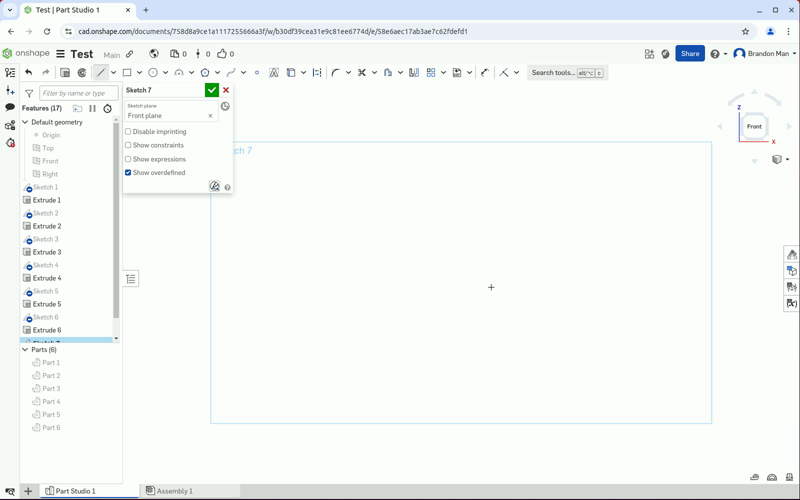
key_up(shift)
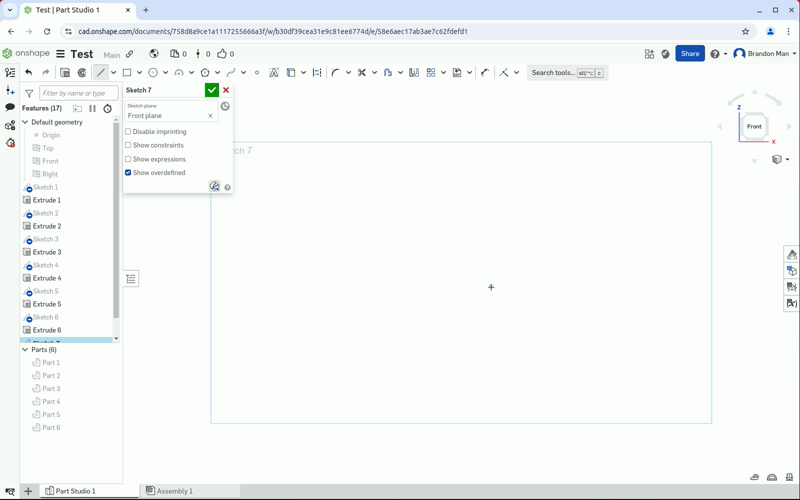
key_down(shift)
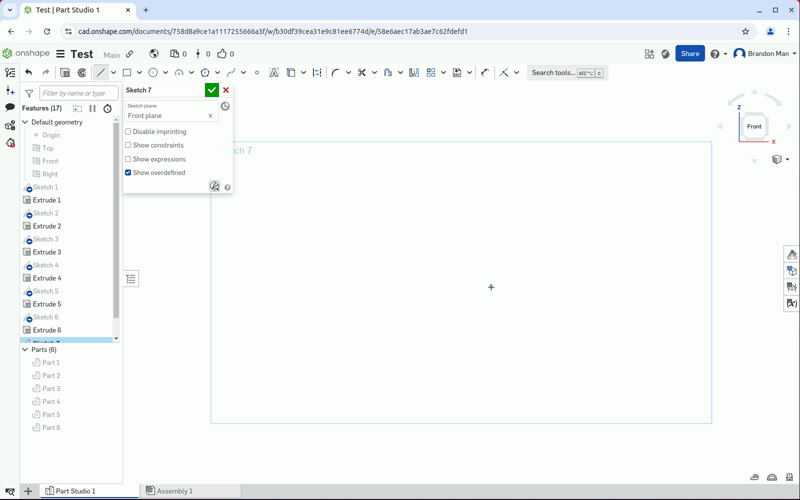
mouse_move(521, 286)
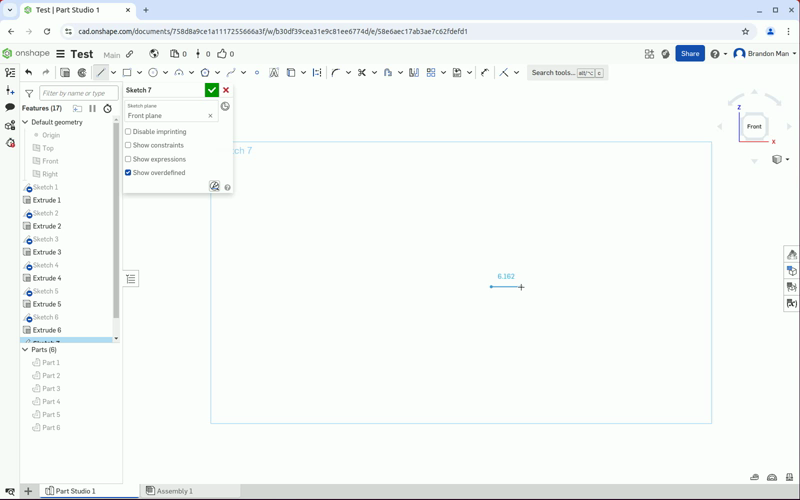
mouse_move(496, 286)
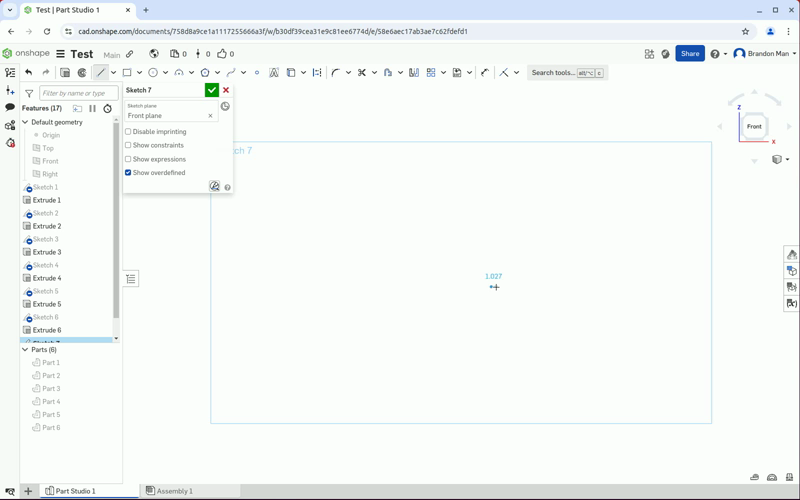
scroll(6)
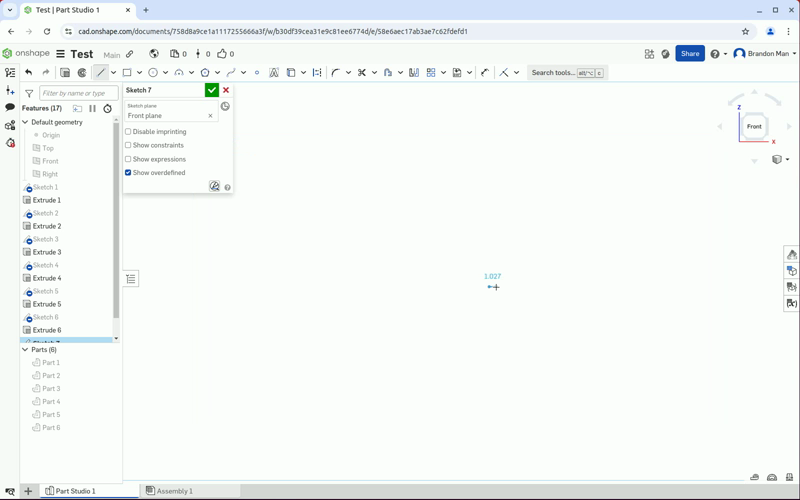
scroll(6)
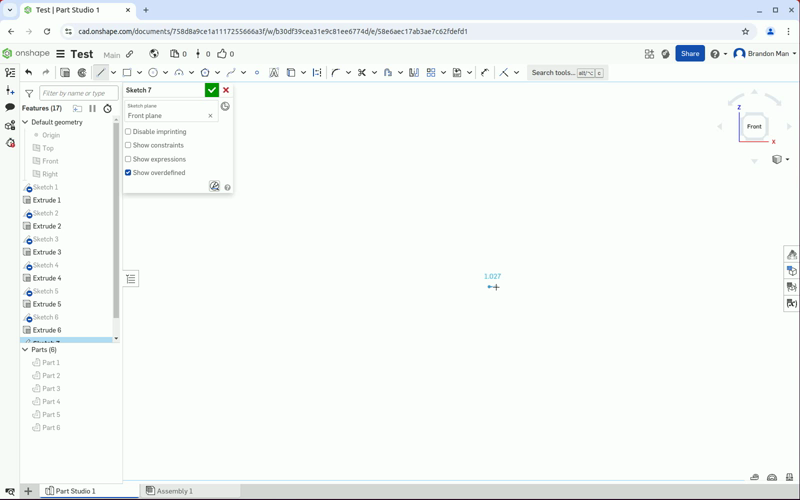
scroll(6)
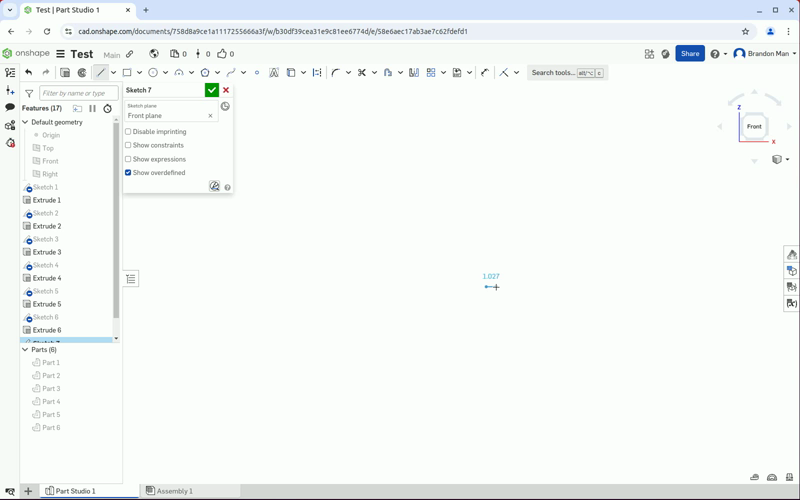
scroll(6)
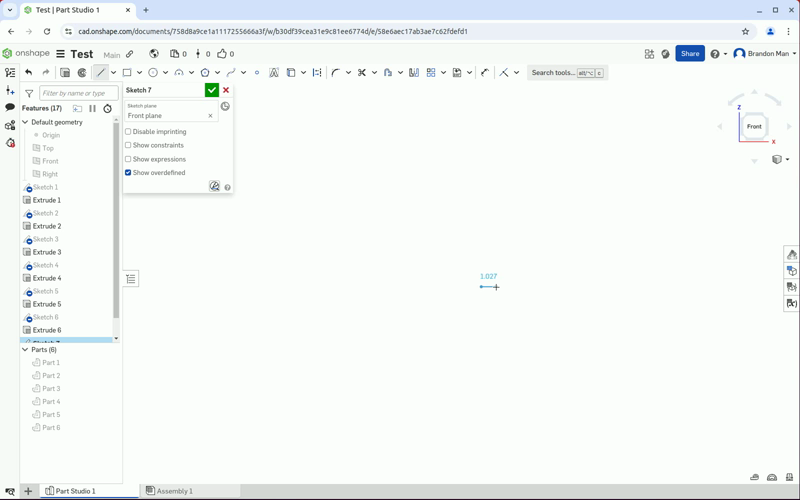
scroll(6)
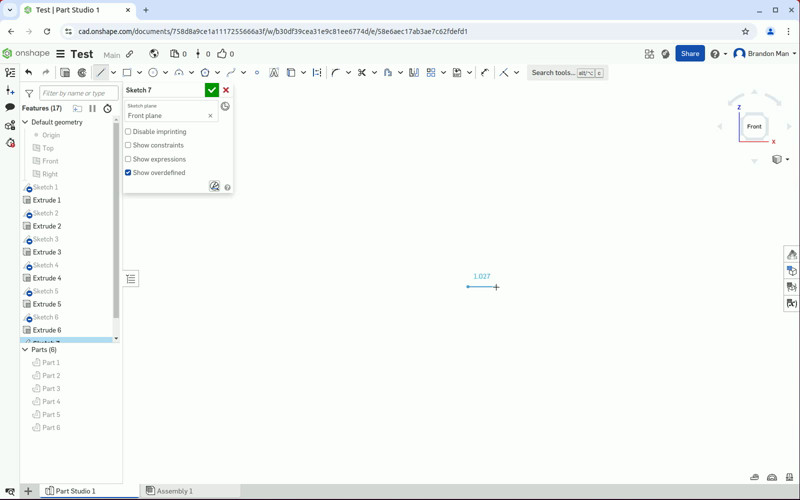
scroll(6)
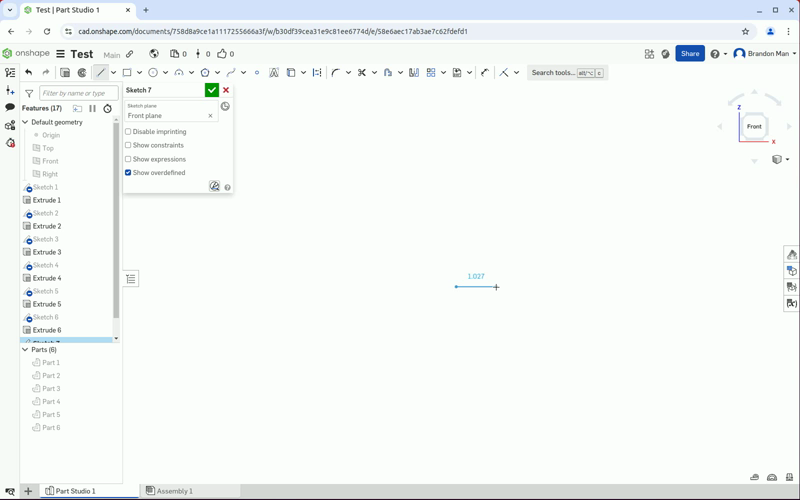
scroll(6)
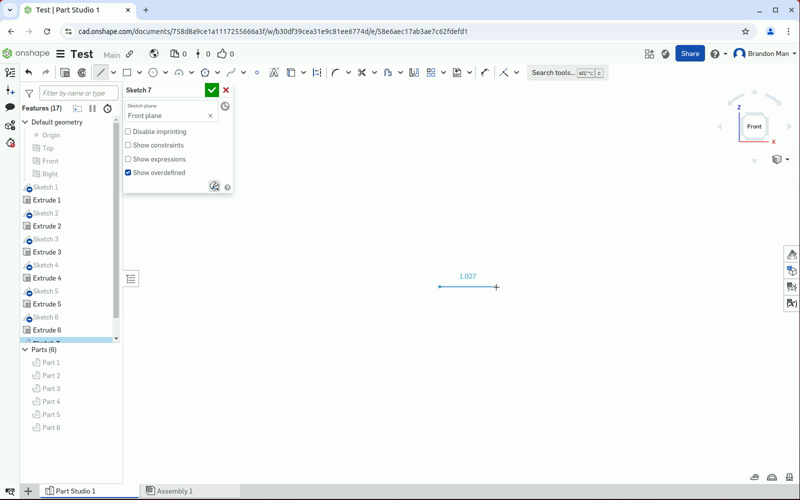
click(496, 286)
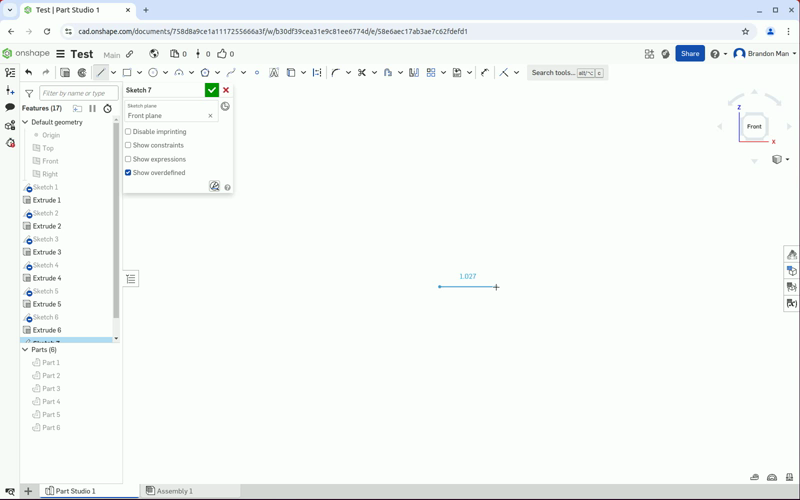
scroll(-6)
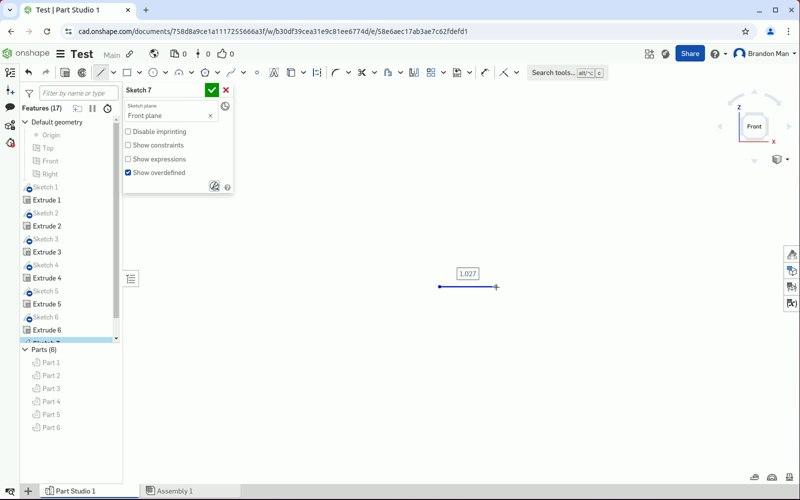
scroll(-6)
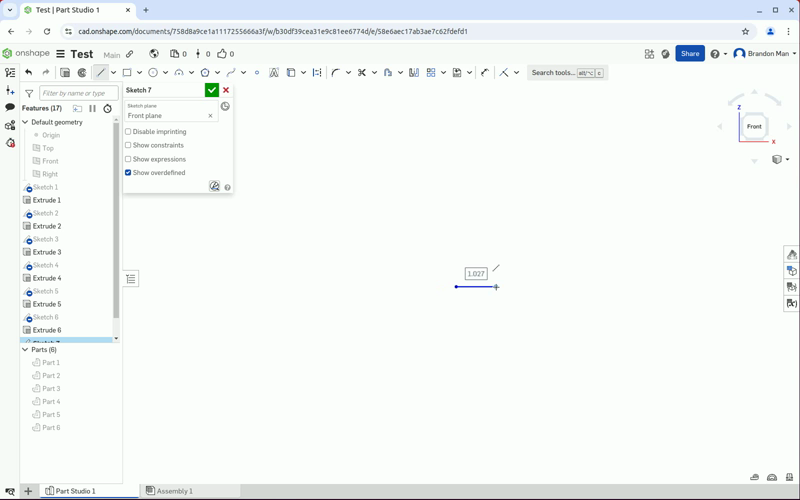
scroll(-6)
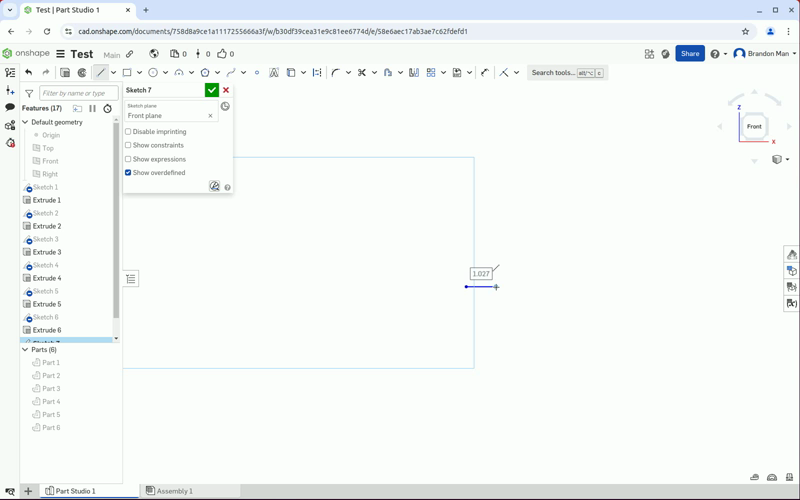
scroll(-6)
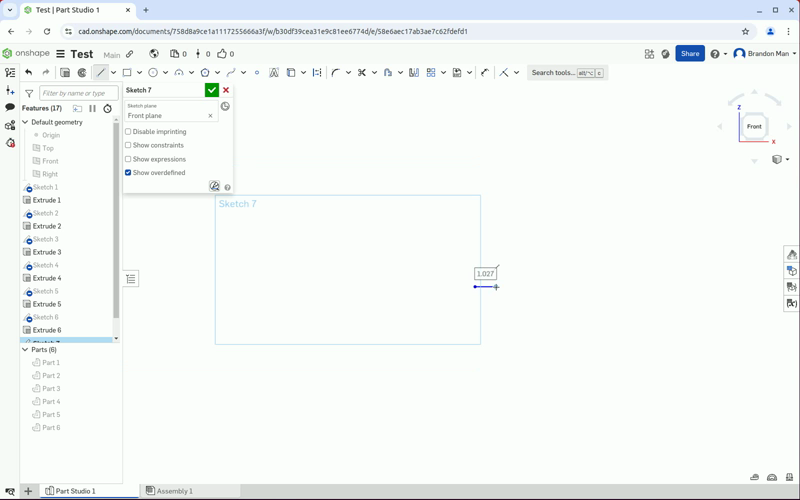
scroll(-6)
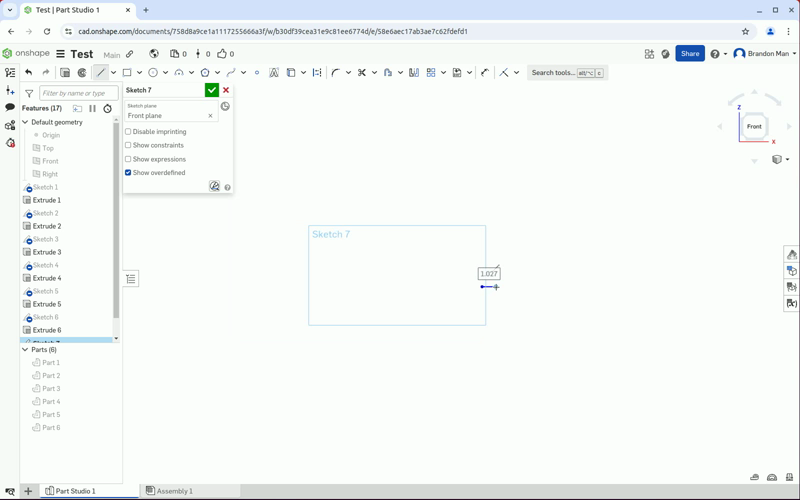
scroll(-6)
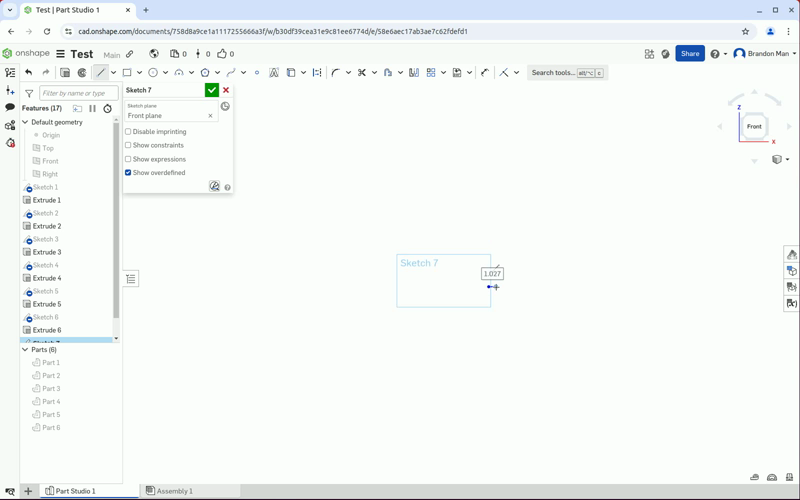
scroll(-6)
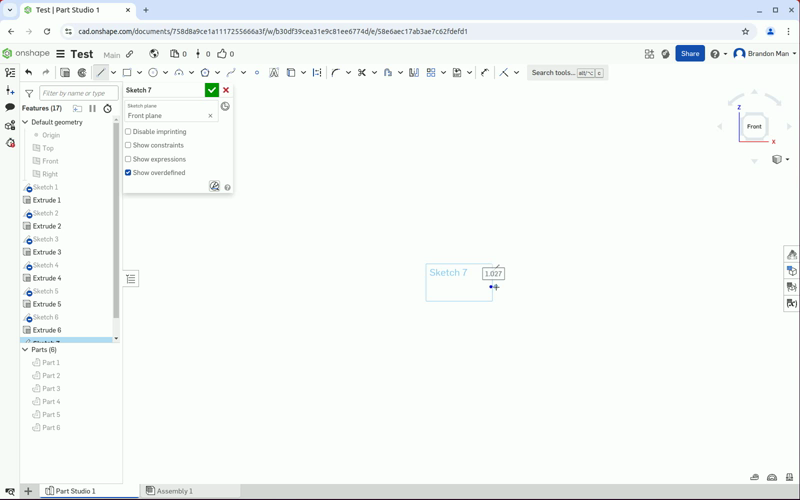
key_up(shift)
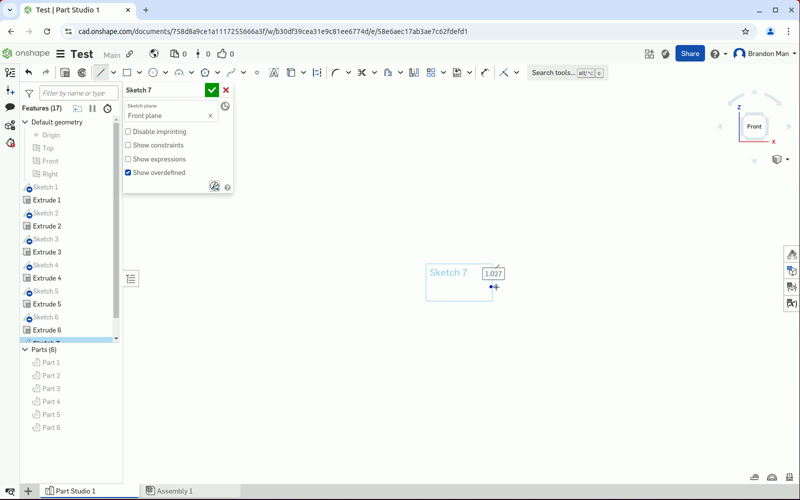
key_down(shift)
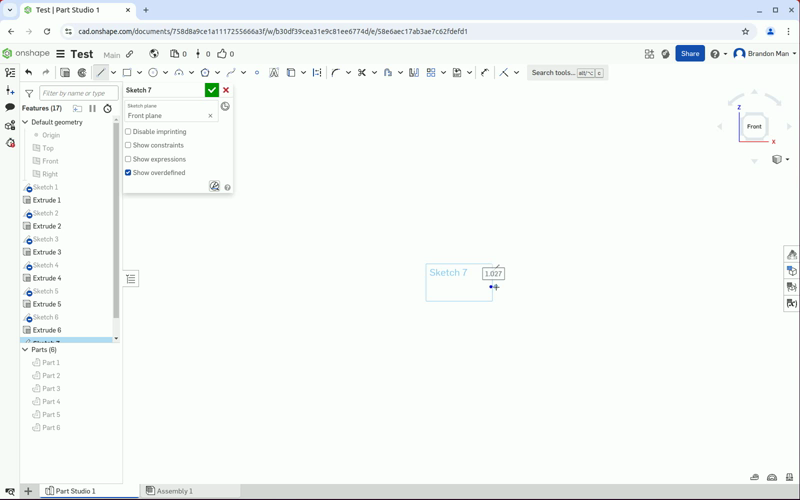
mouse_move(496, 170)
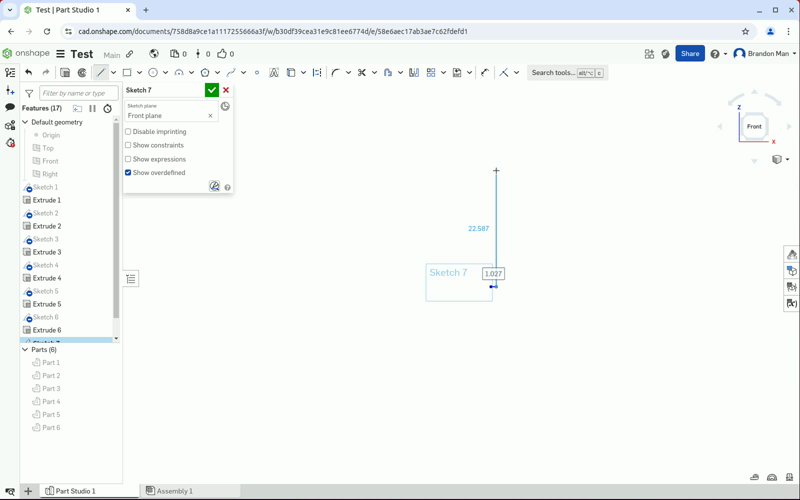
click(496, 170)
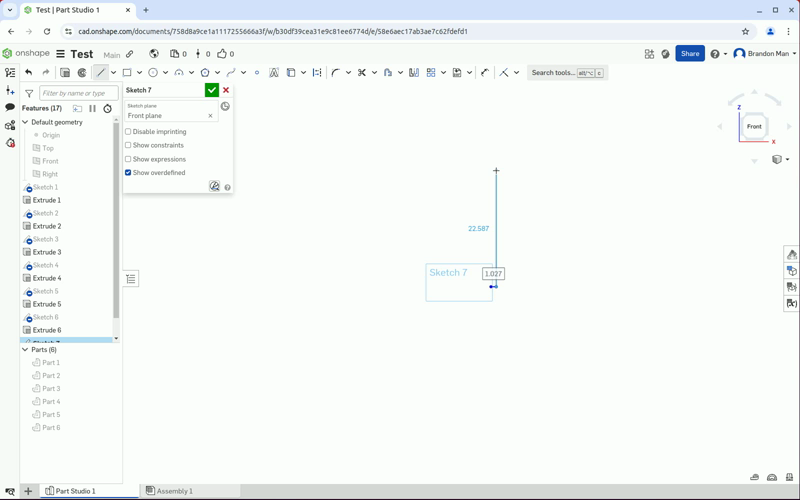
key_up(shift)
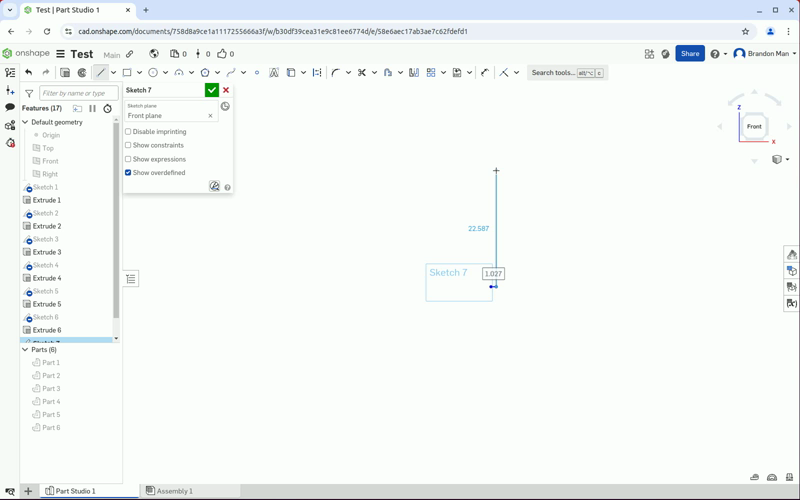
key_down(shift)
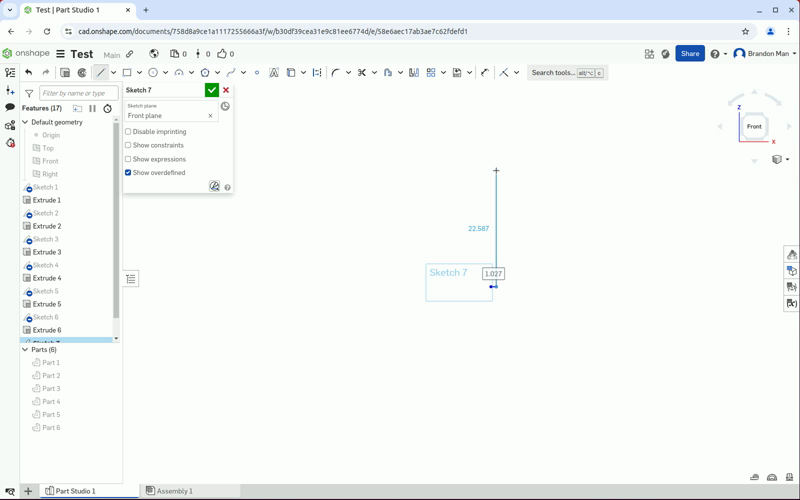
mouse_move(526, 170)
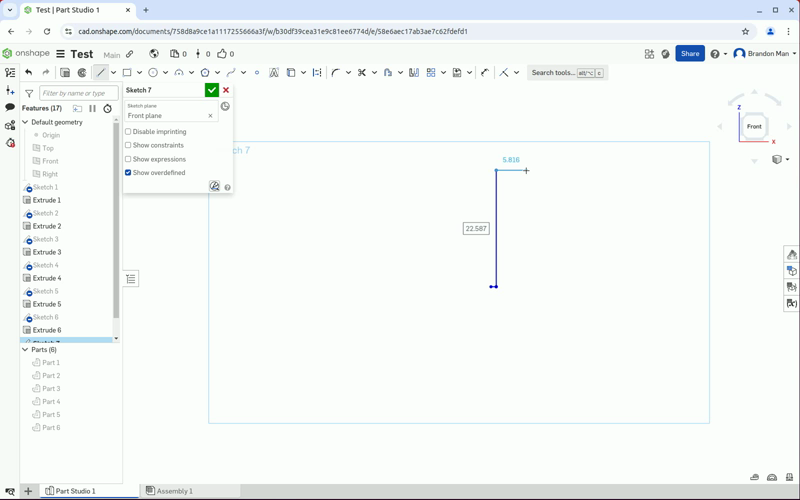
mouse_move(491, 170)
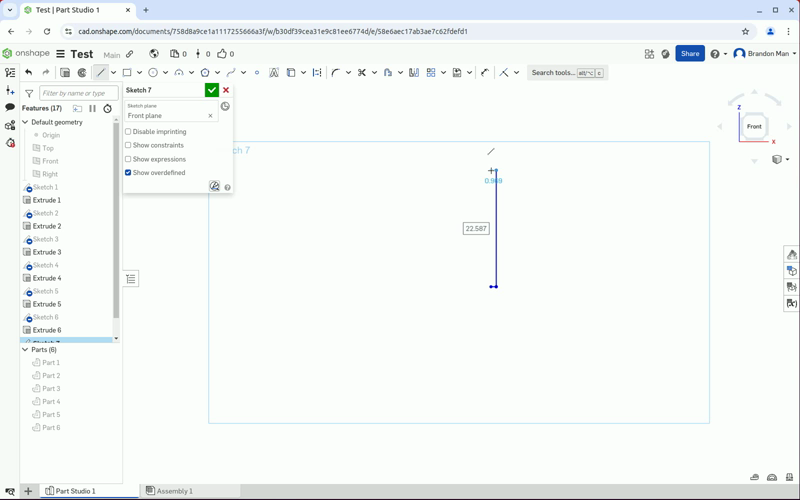
scroll(6)
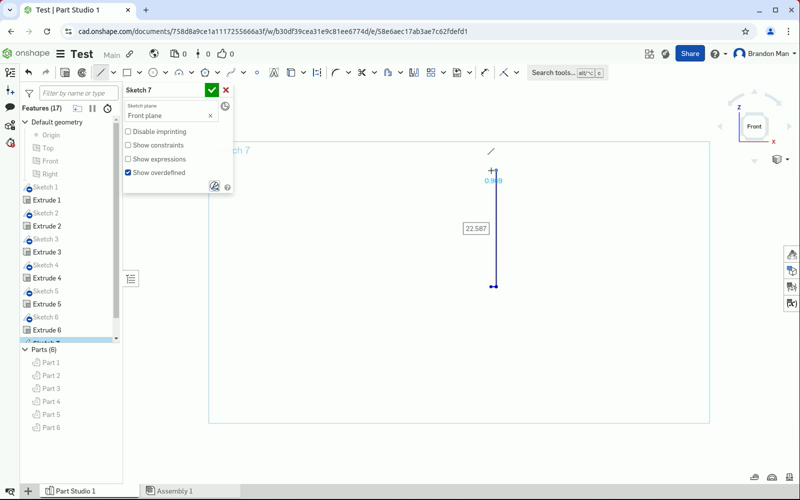
scroll(6)
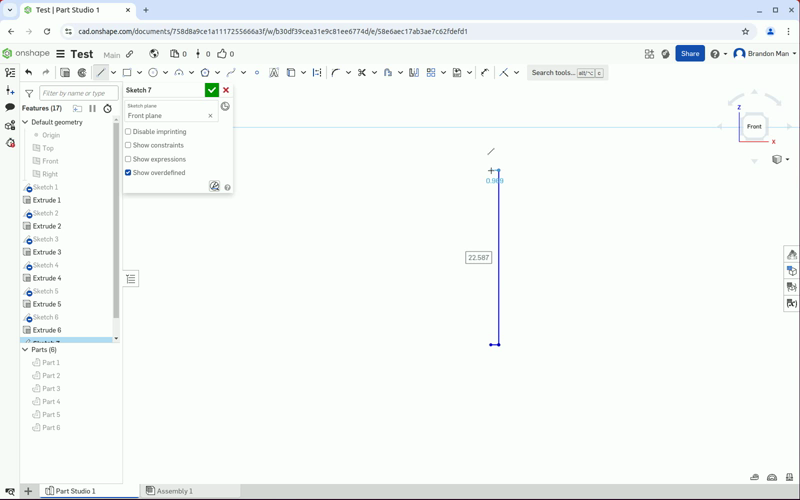
scroll(6)
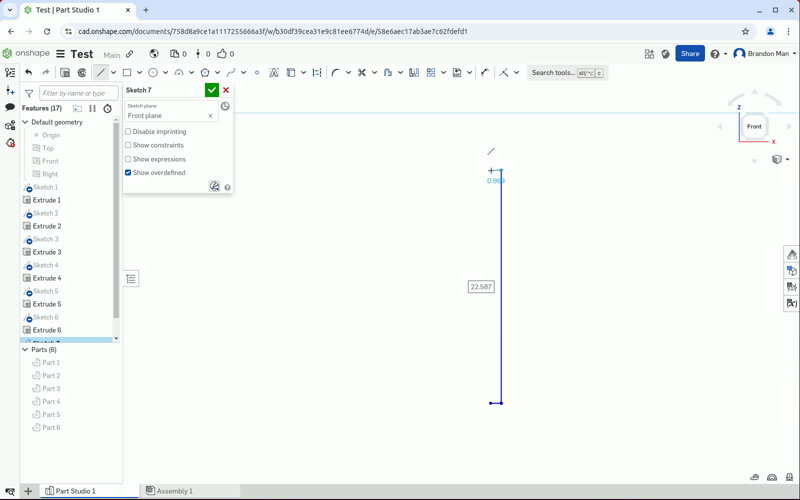
scroll(6)
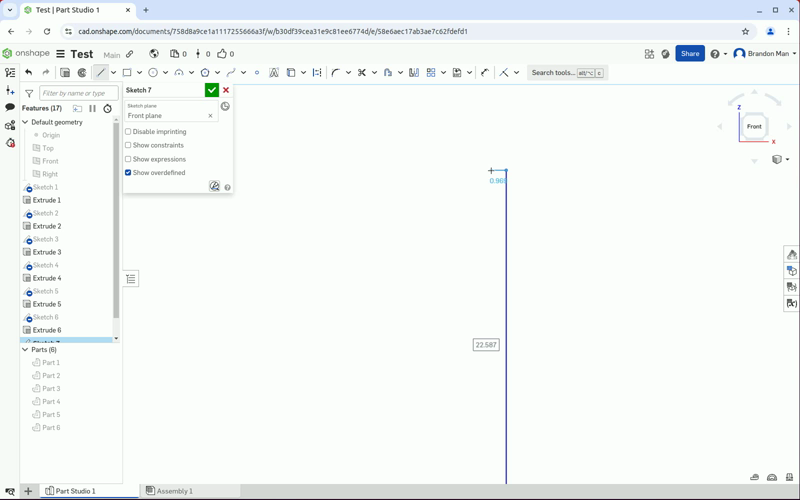
scroll(6)
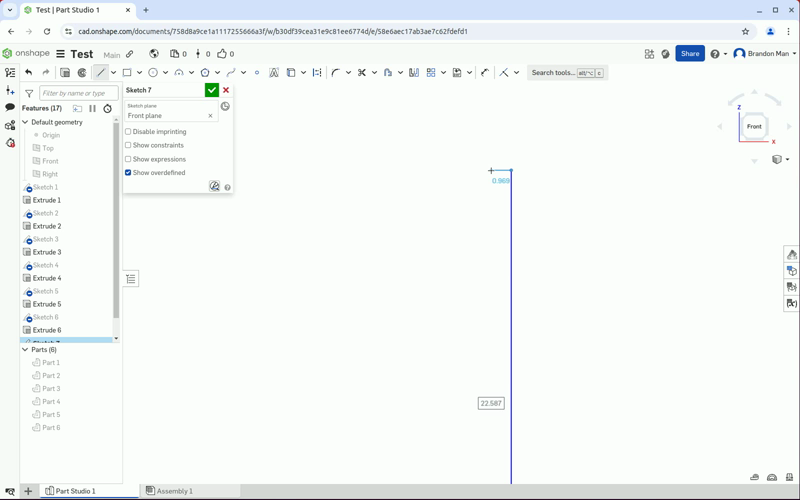
scroll(6)
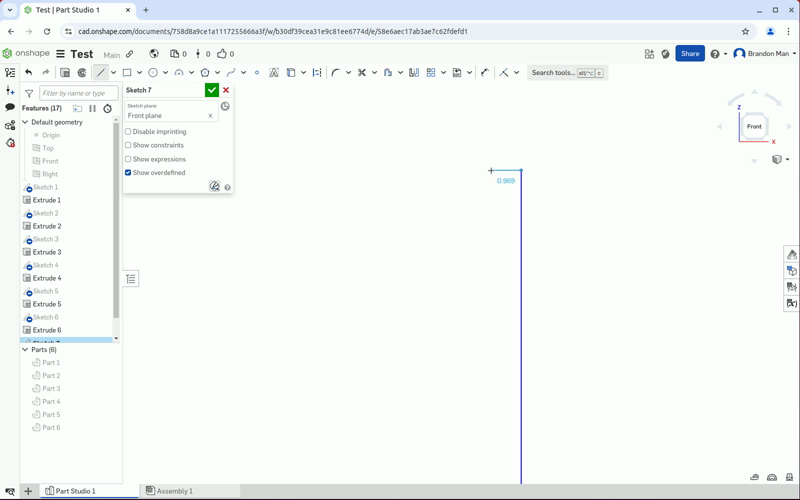
scroll(6)
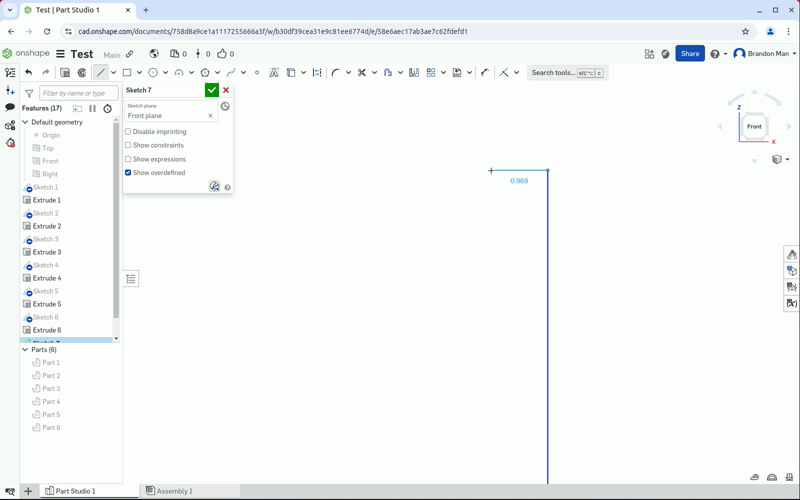
click(491, 170)
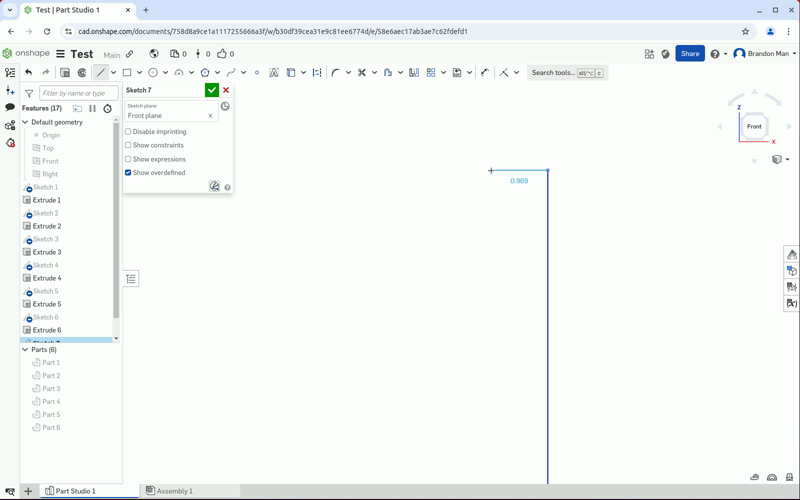
scroll(-6)
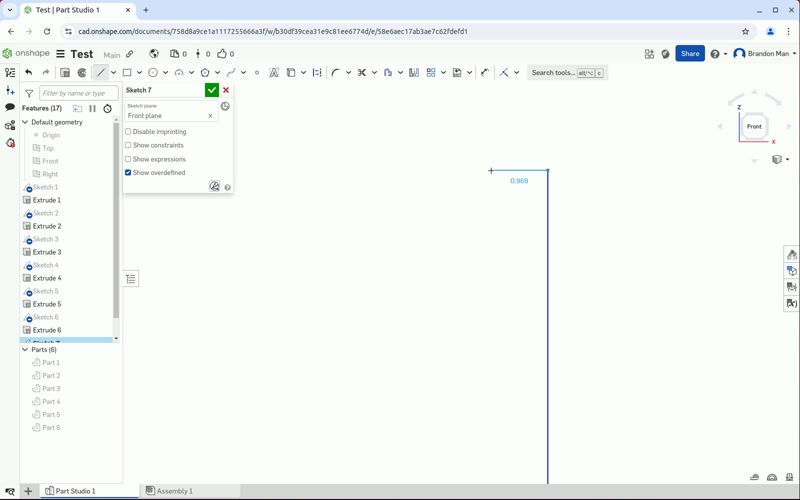
scroll(-6)
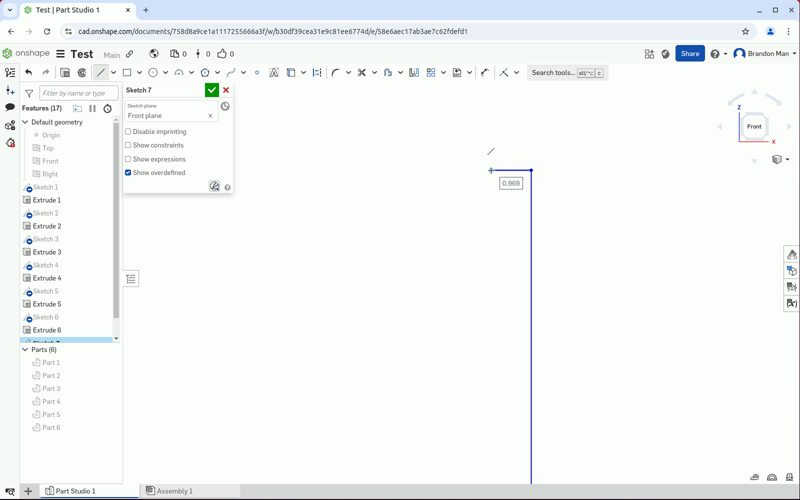
scroll(-6)
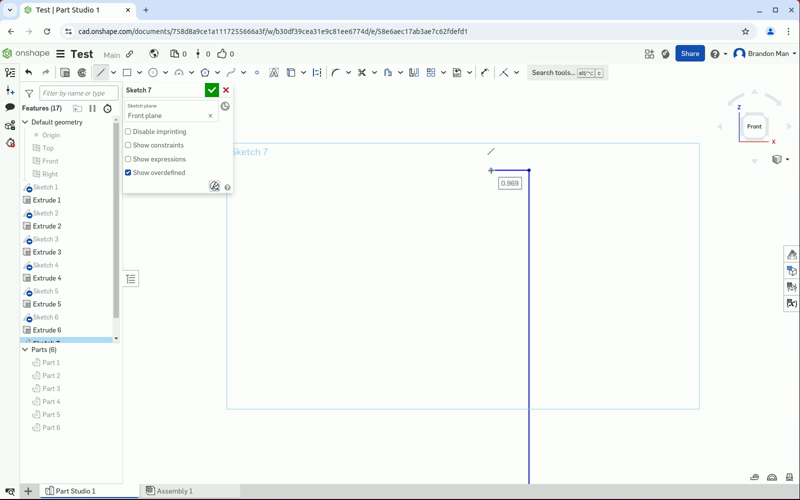
scroll(-6)
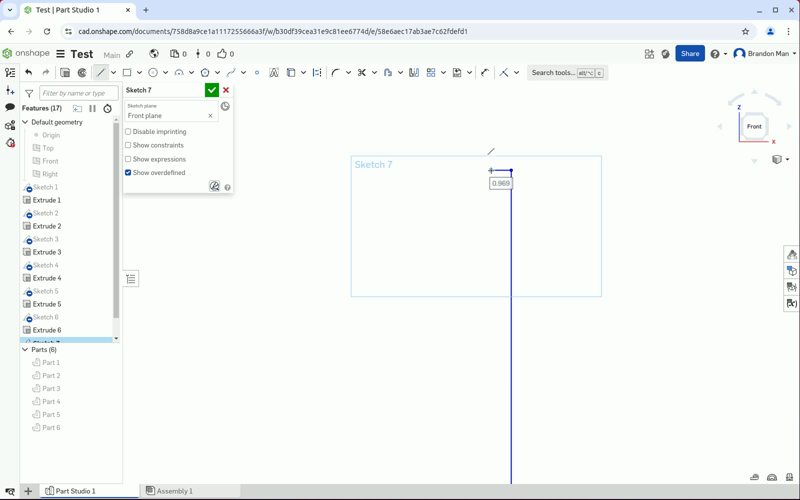
scroll(-6)
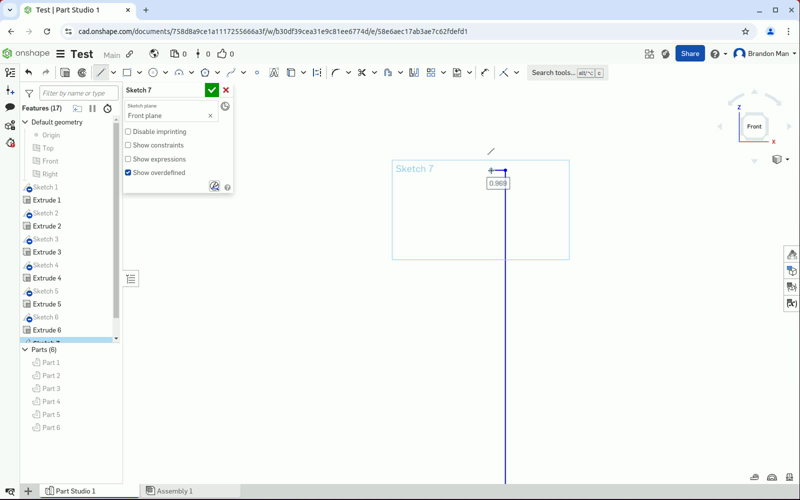
scroll(-6)
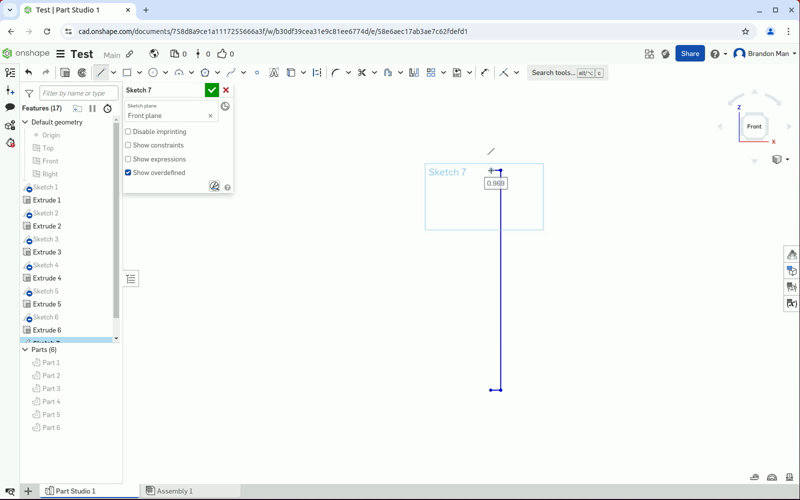
scroll(-6)
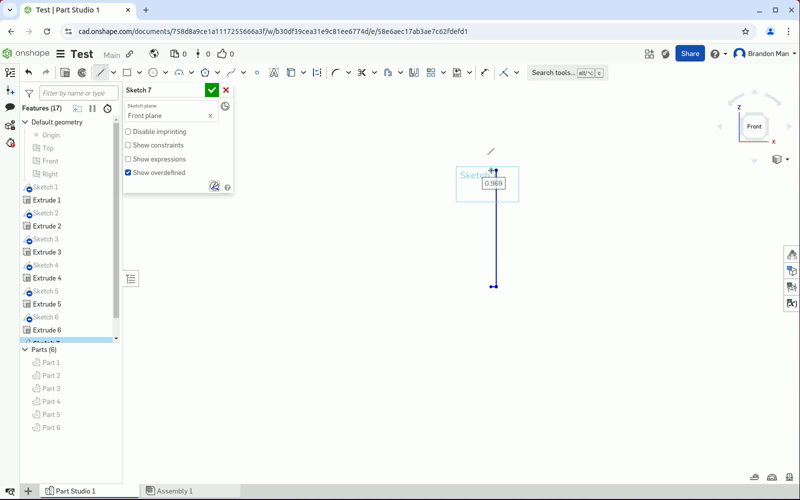
key_up(shift)
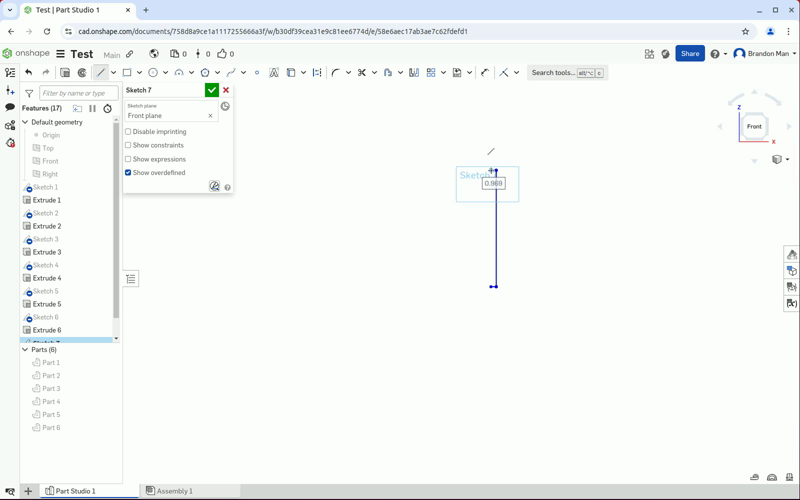
key_down(shift)
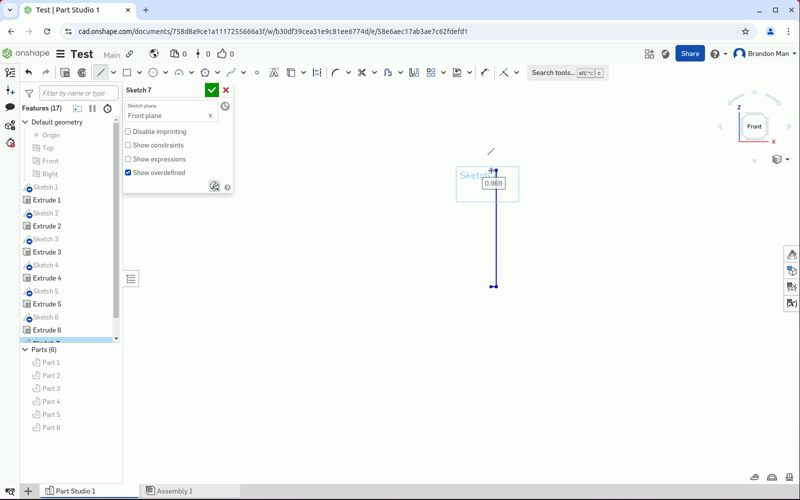
mouse_move(491, 286)
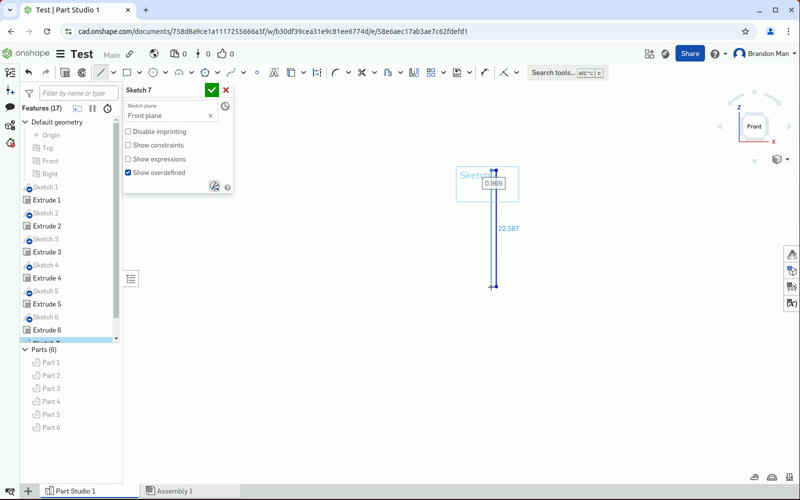
key_up(shift)
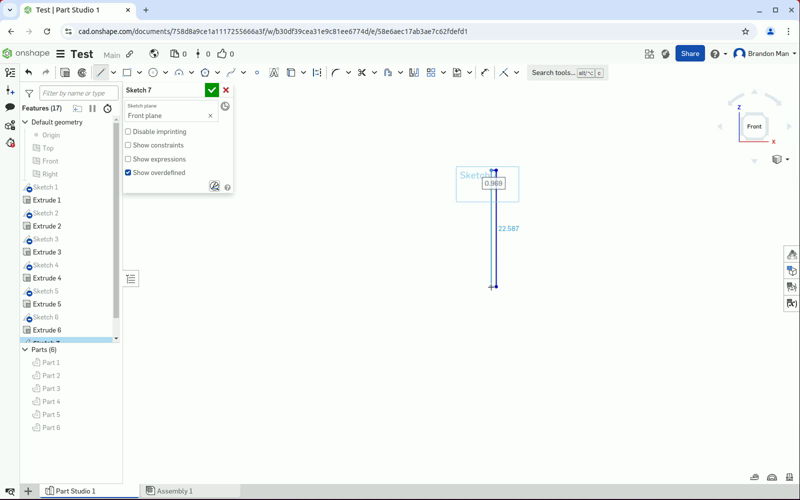
click(491, 286)
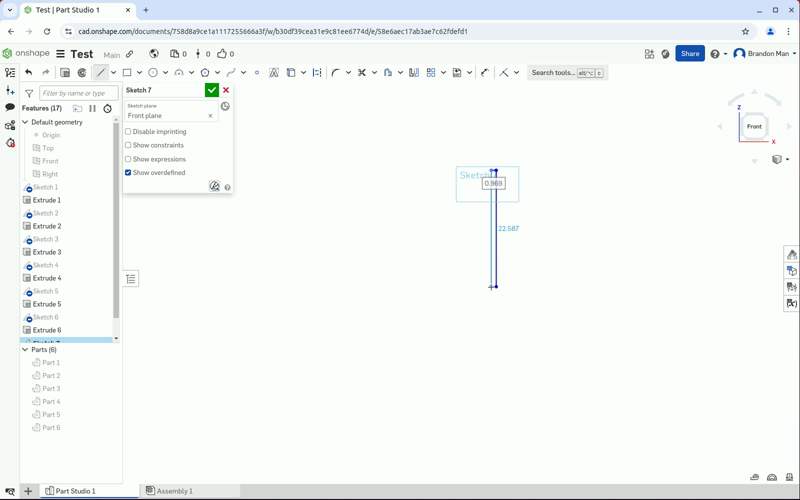
key(esc)
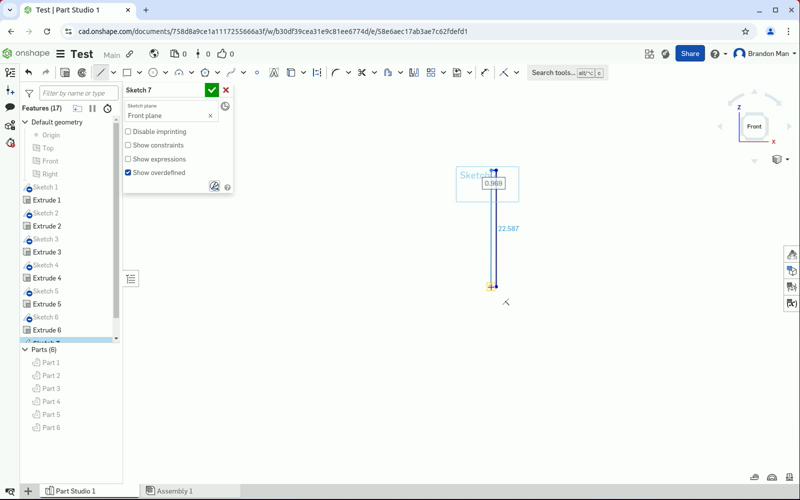
mouse_move(493, 259)
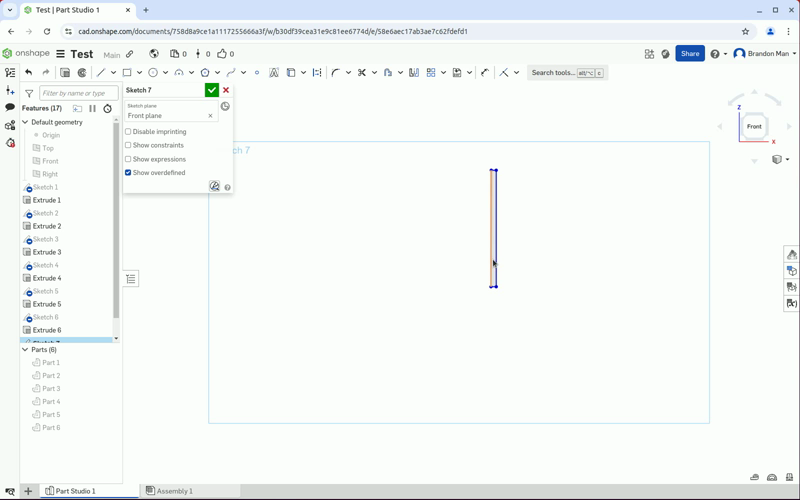
scroll(6)
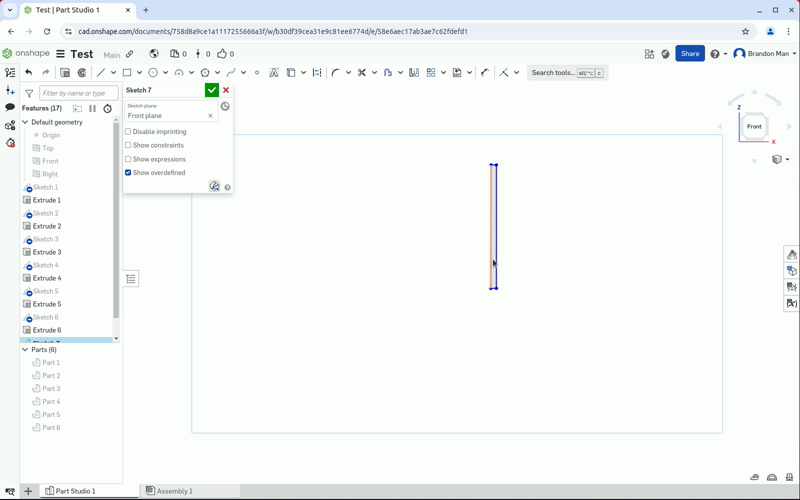
scroll(6)
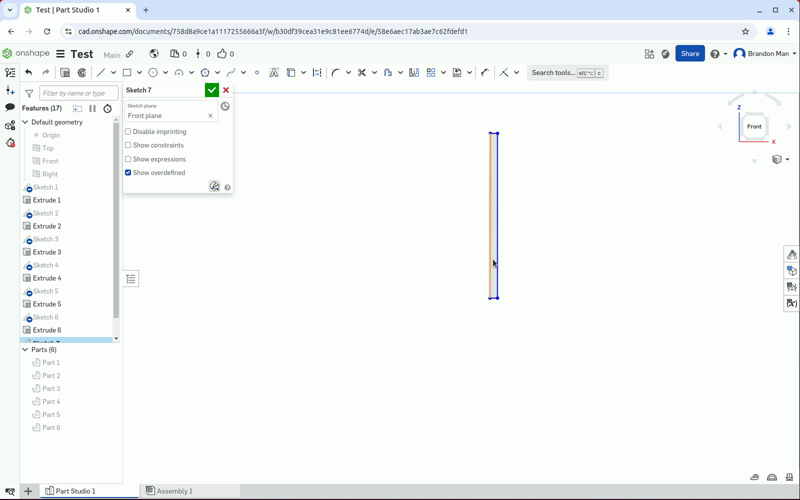
scroll(6)
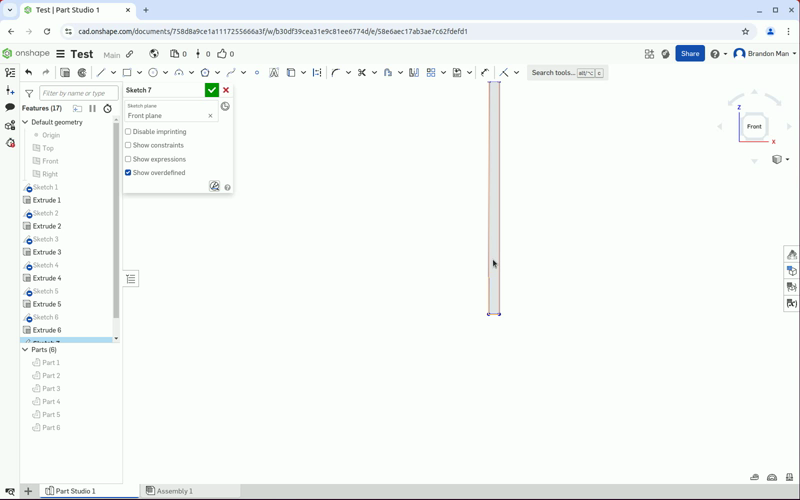
scroll(6)
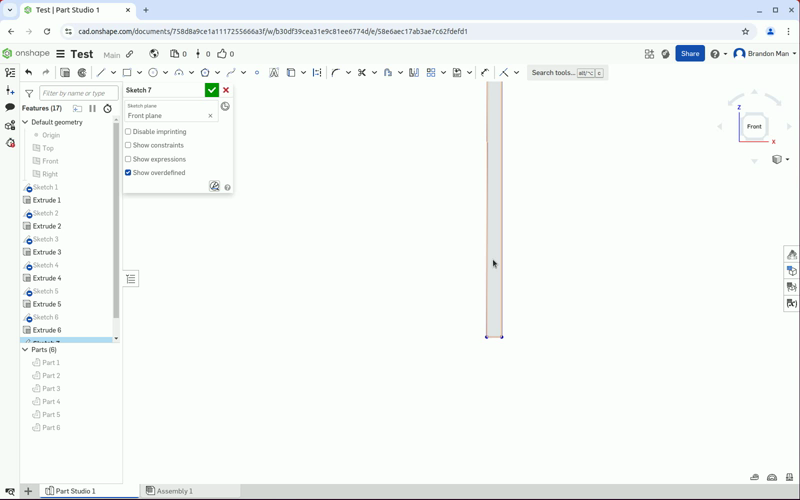
scroll(6)
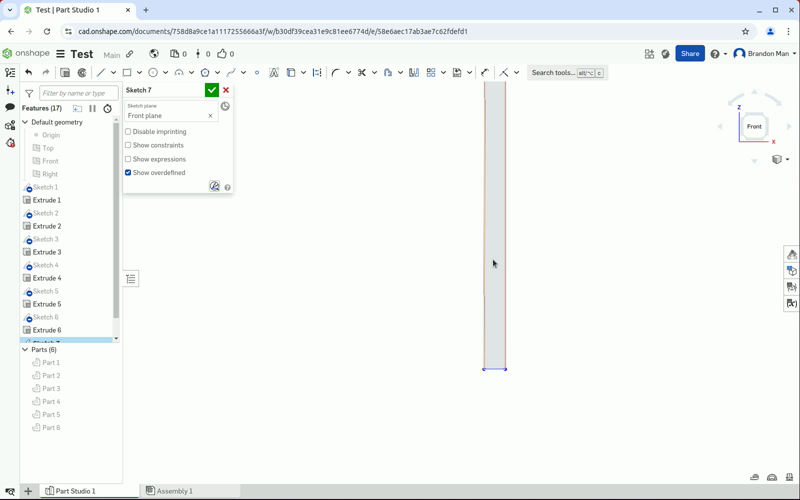
scroll(6)
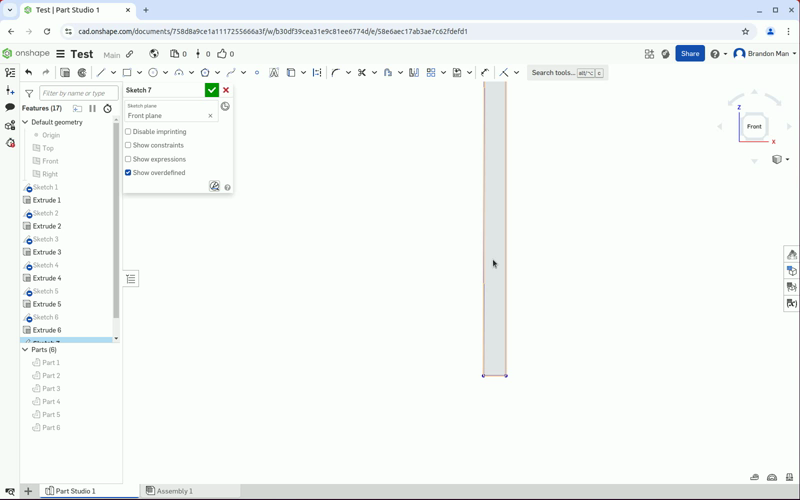
scroll(6)
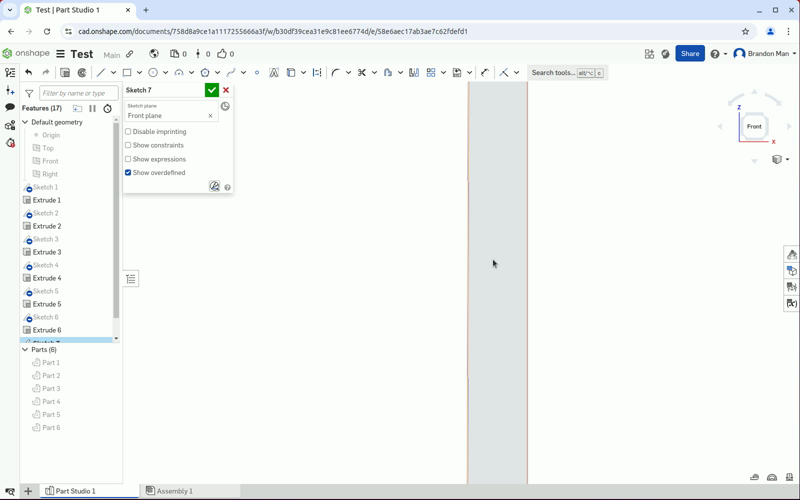
click(493, 259)
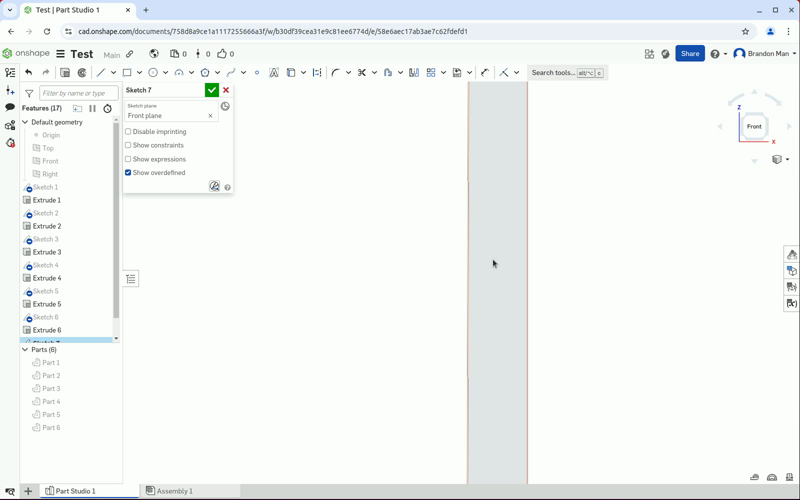
scroll(-6)
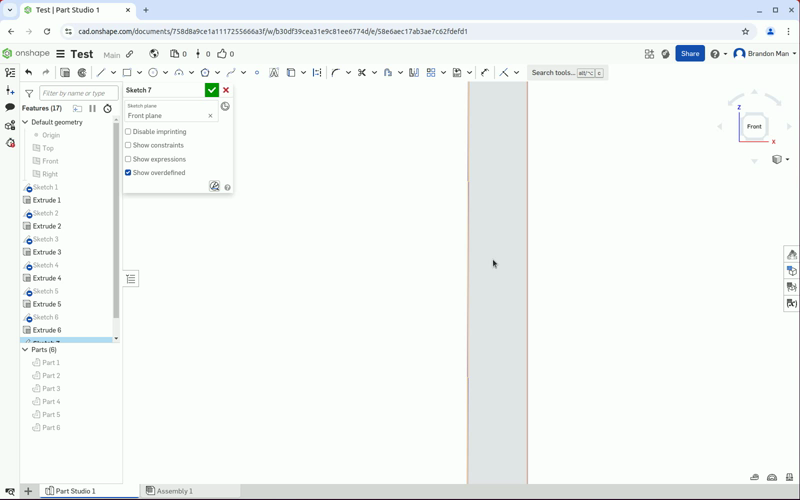
scroll(-6)
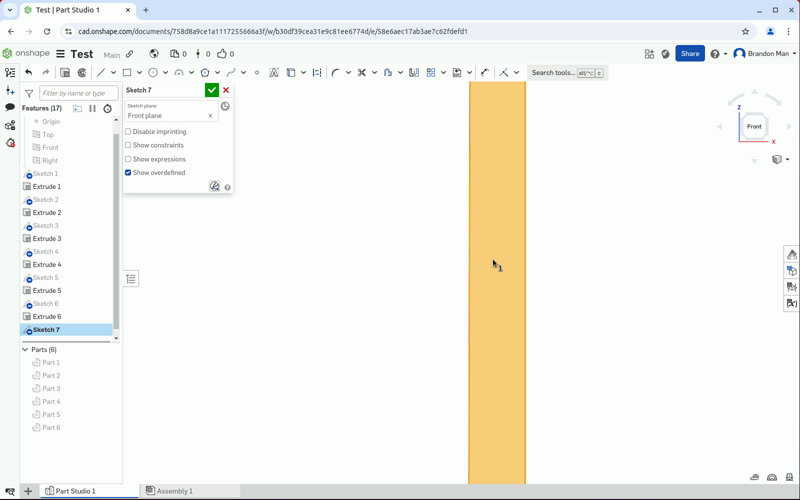
scroll(-6)
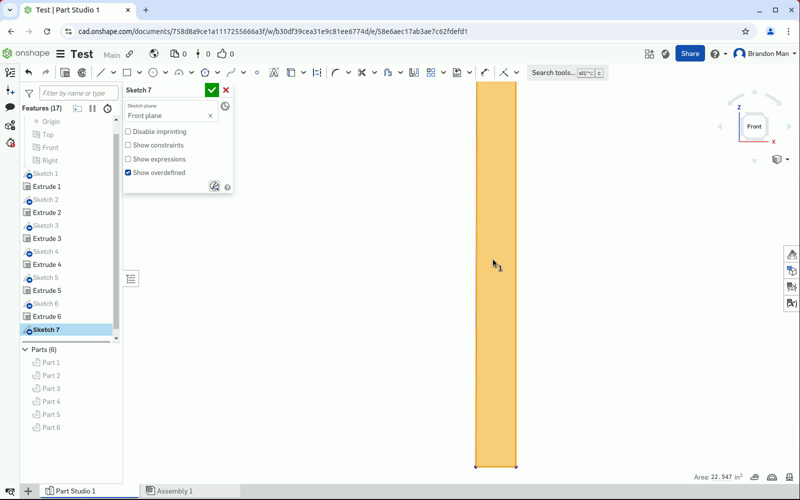
scroll(-6)
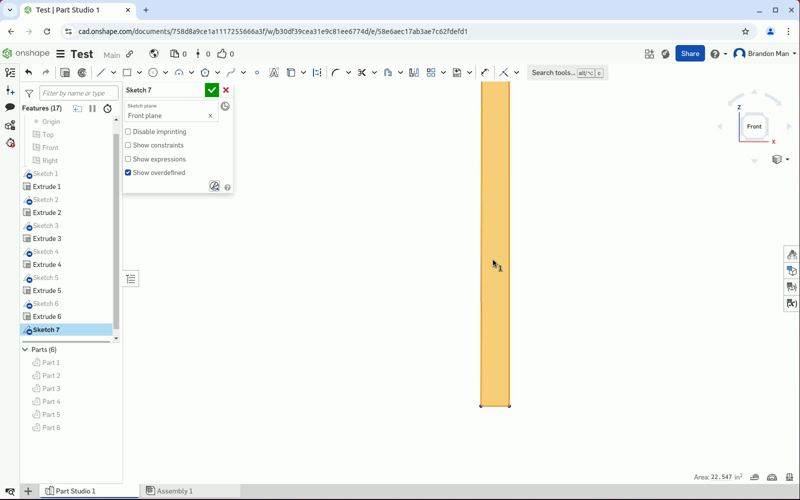
scroll(-6)
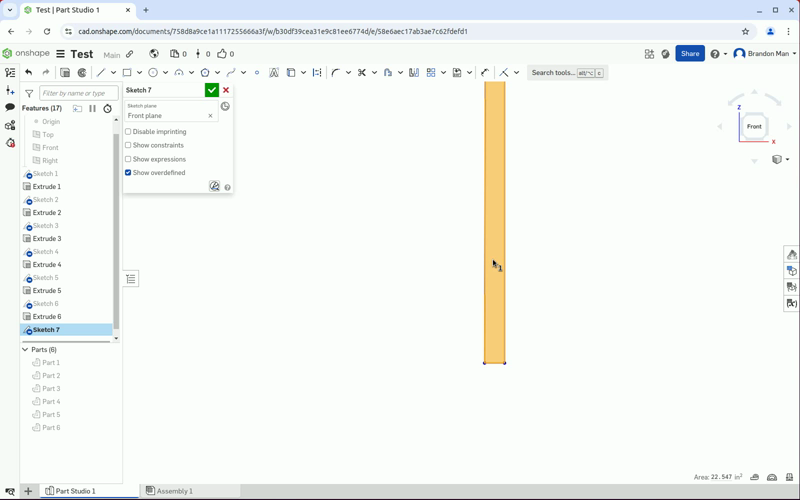
scroll(-6)
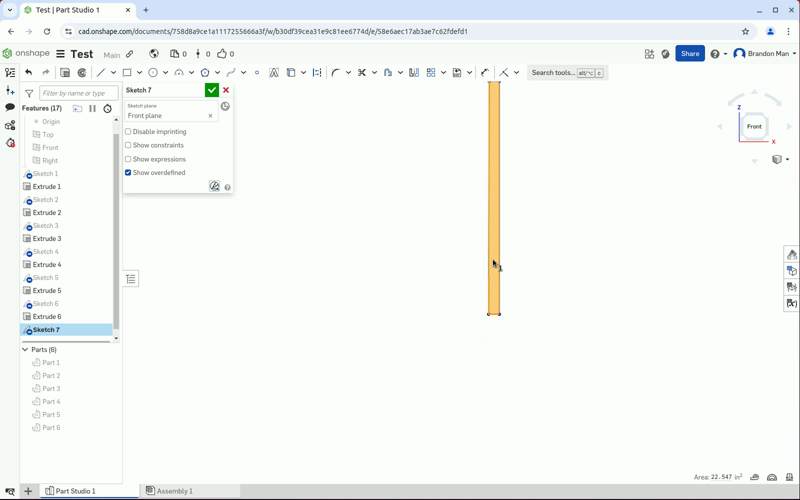
scroll(-6)
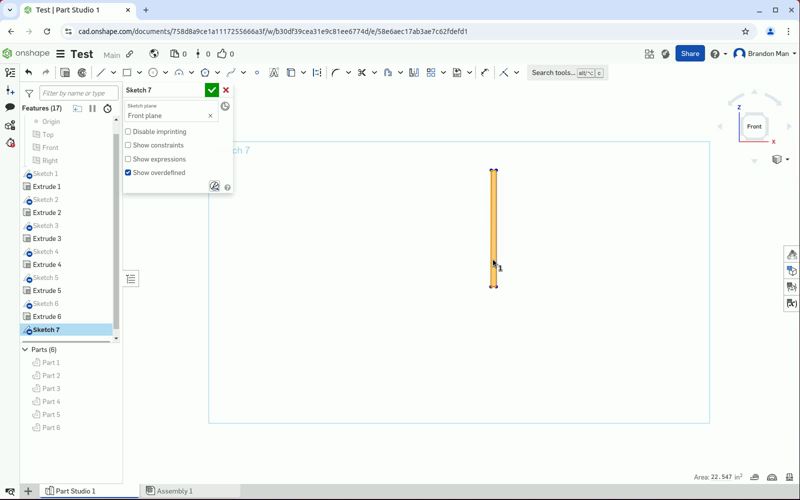
mouse_move(73, 352)
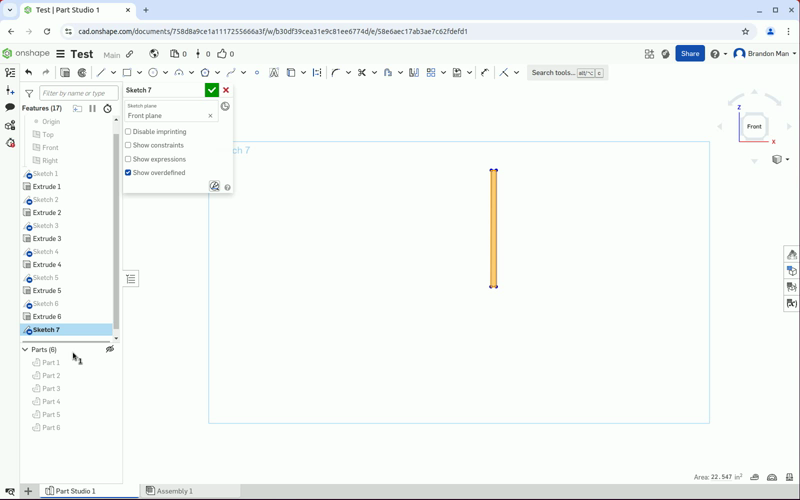
key(shift+y)
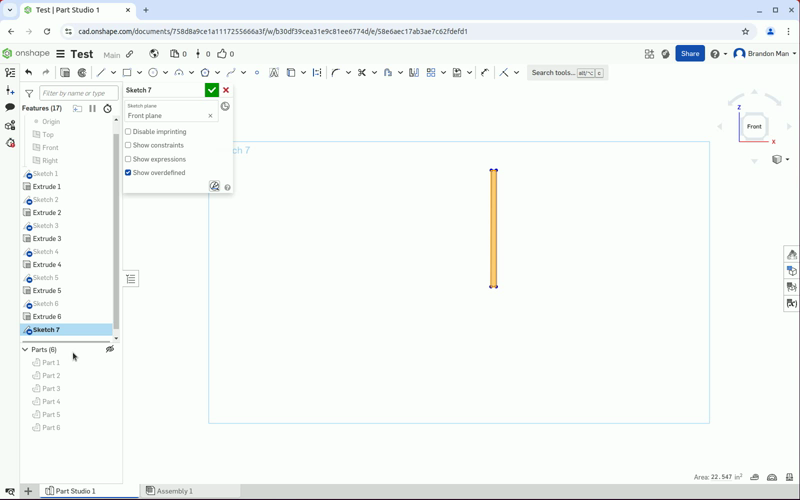
key(shift+e)
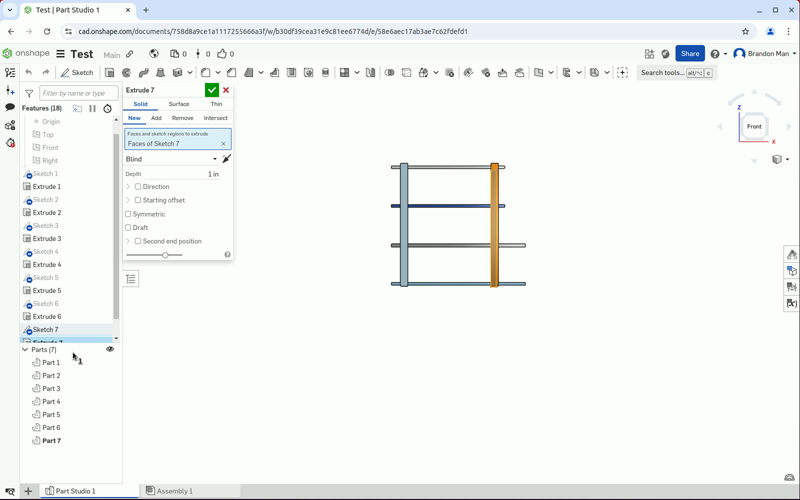
mouse_move(143, 106)
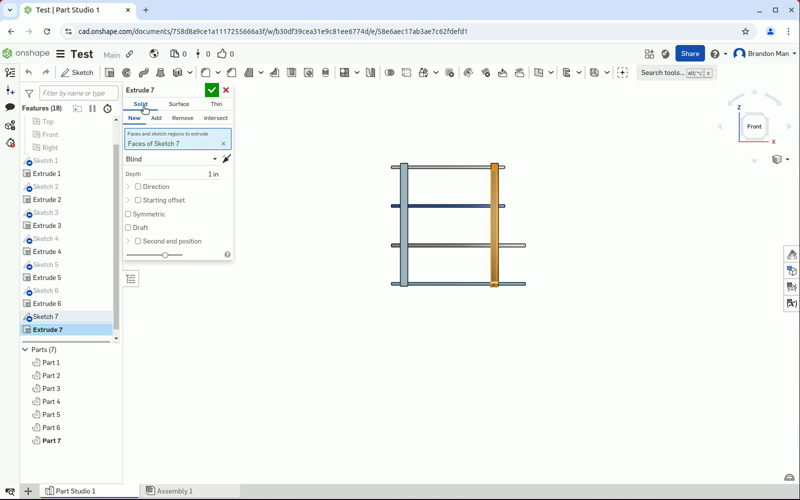
click(143, 106)
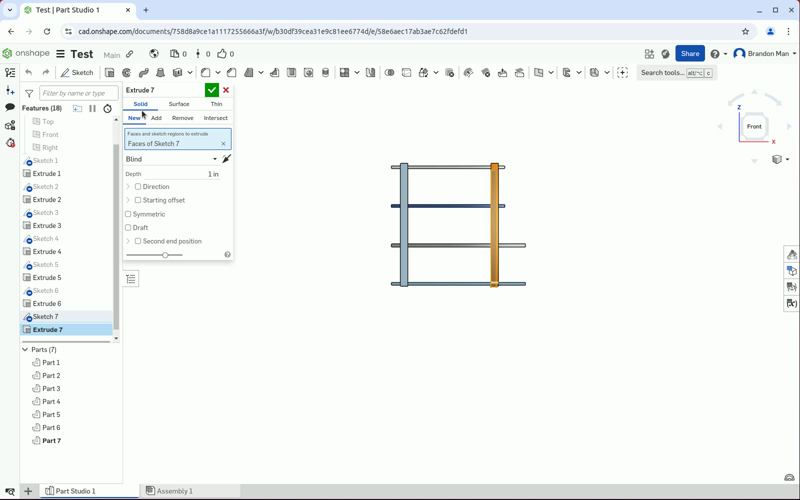
mouse_move(137, 120)
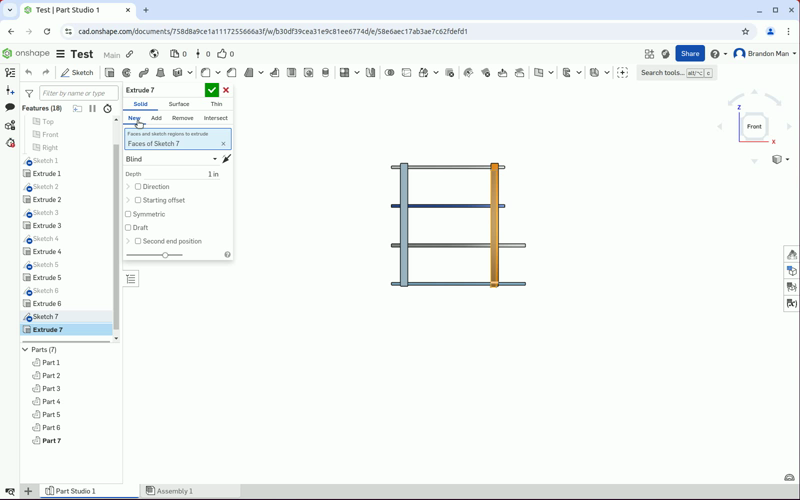
click(137, 120)
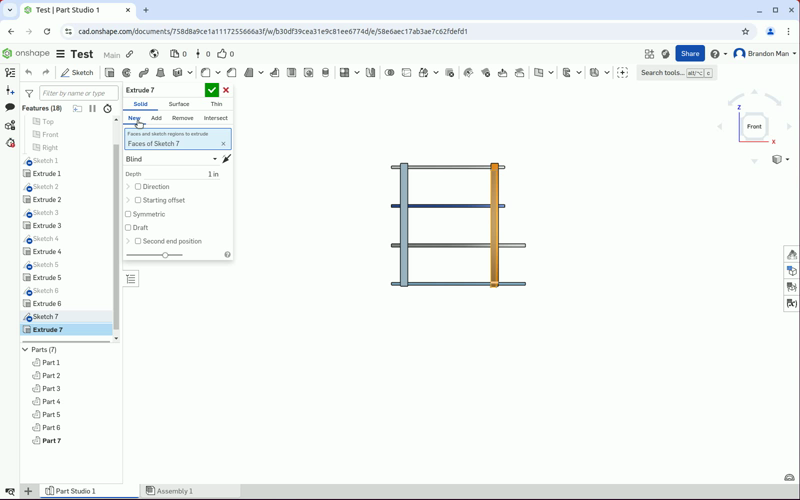
key(tab, 4)
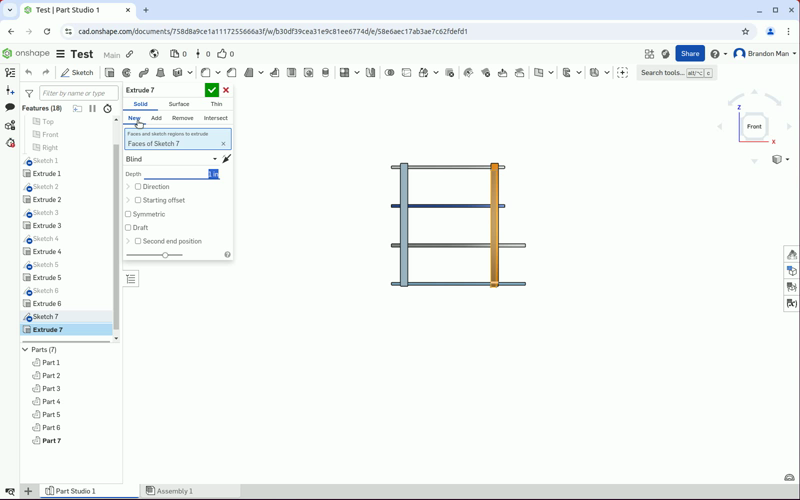
text(0.722)
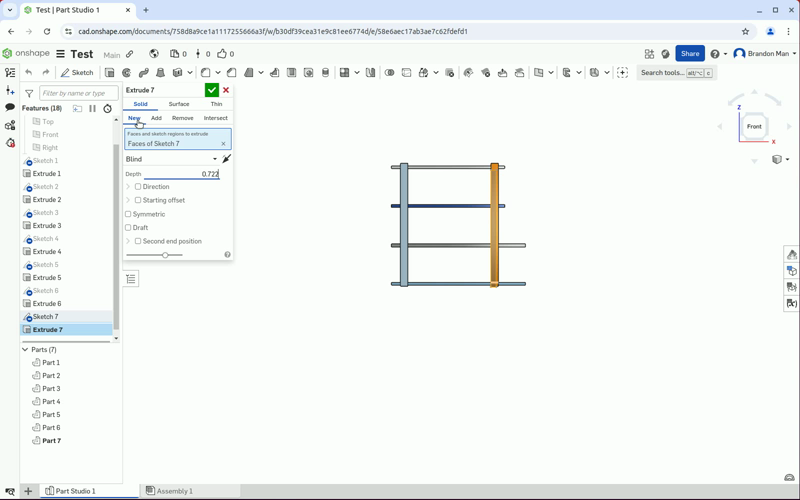
key(tab, 3)
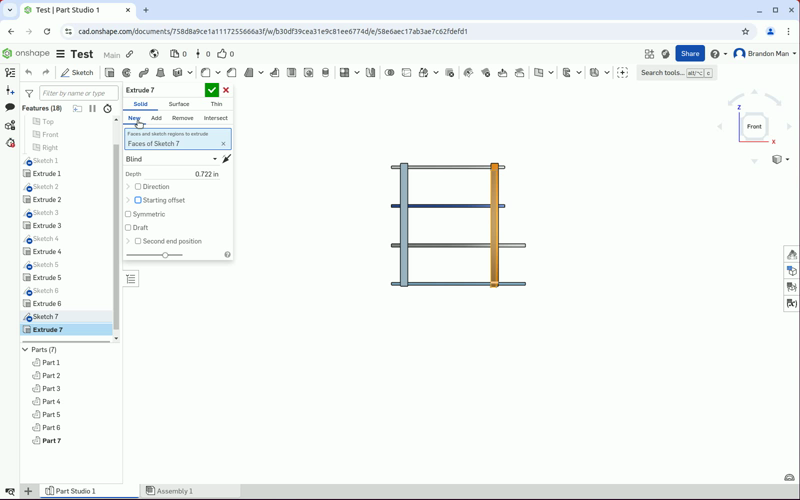
key(tab, 2)
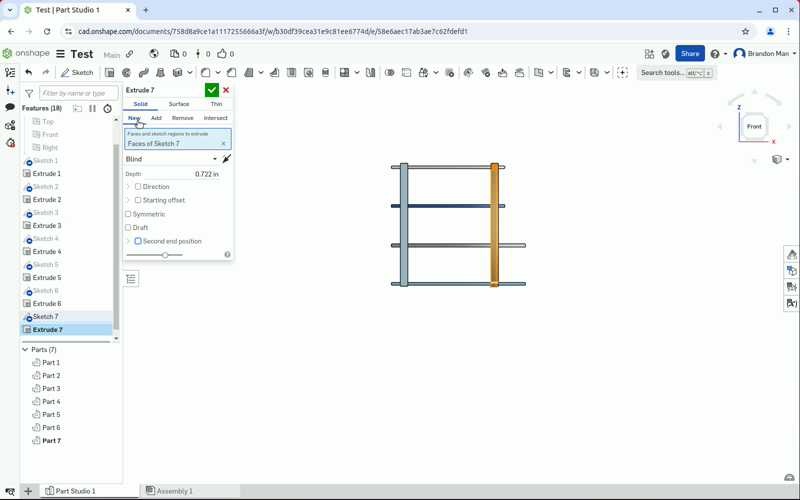
key(space)
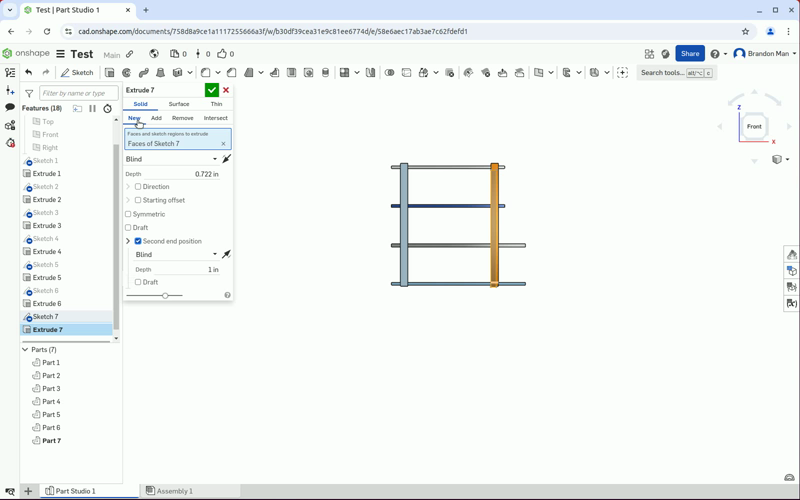
key(tab, 3)
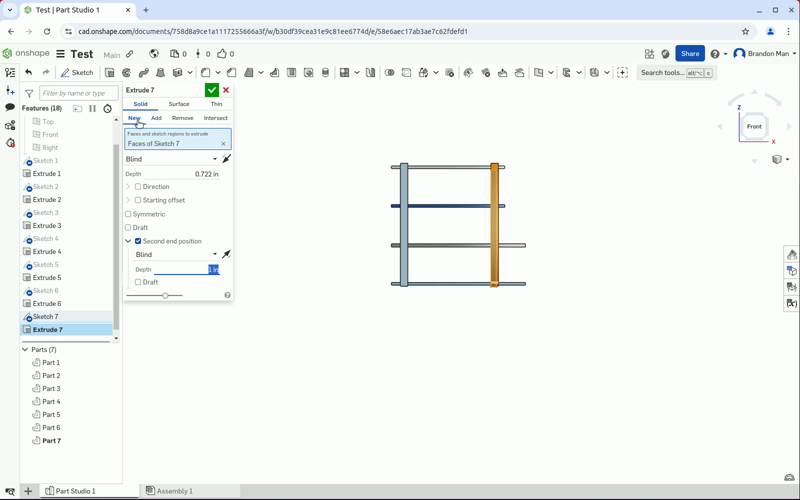
text(0.481)
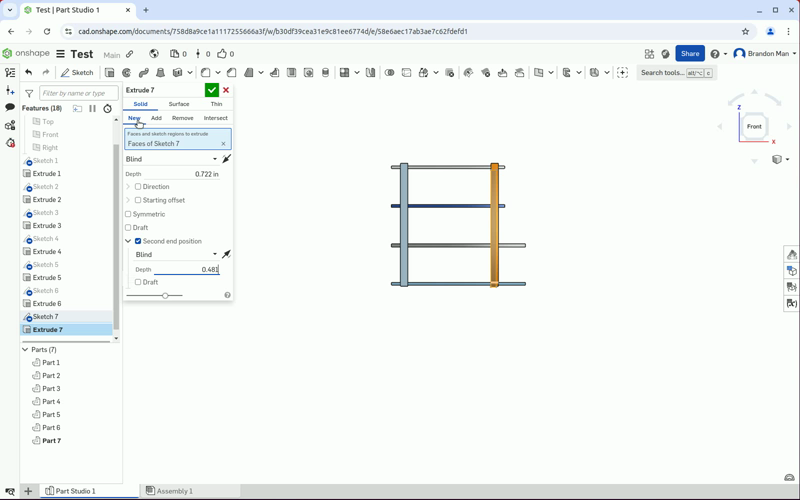
key(enter)
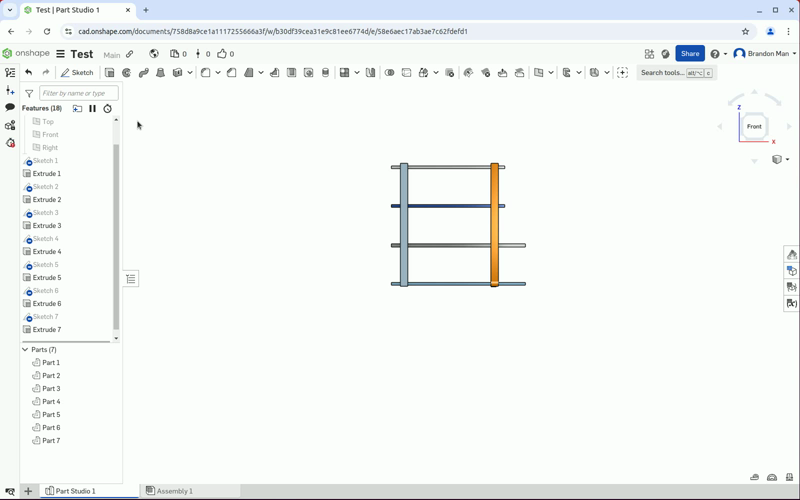
key(shift+h)
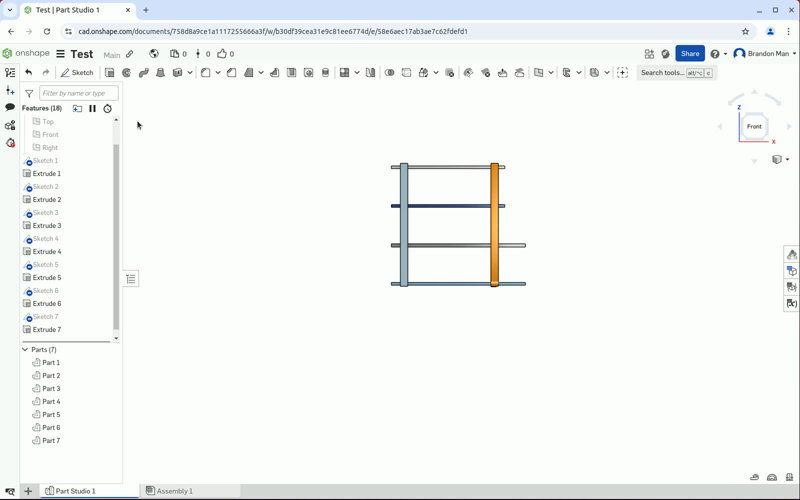
key(shift+h)
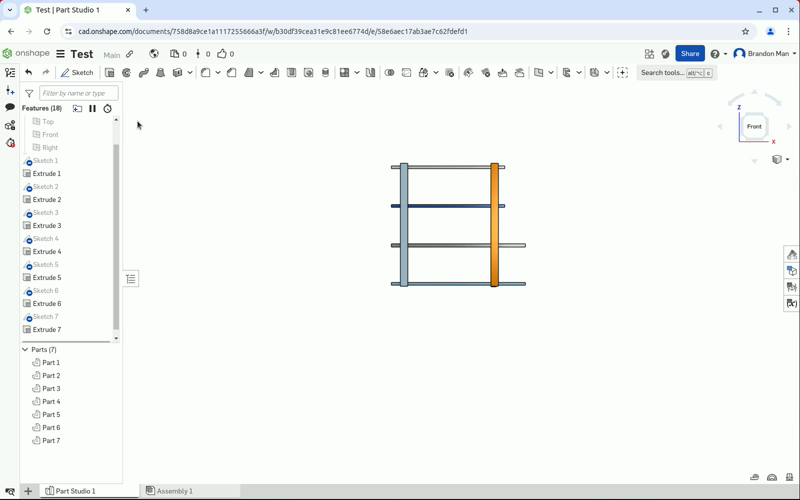
mouse_move(69, 163)
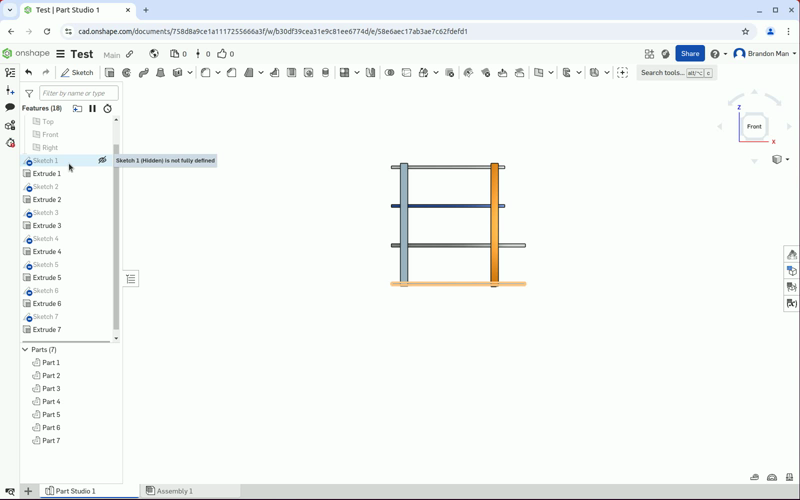
click(69, 163)
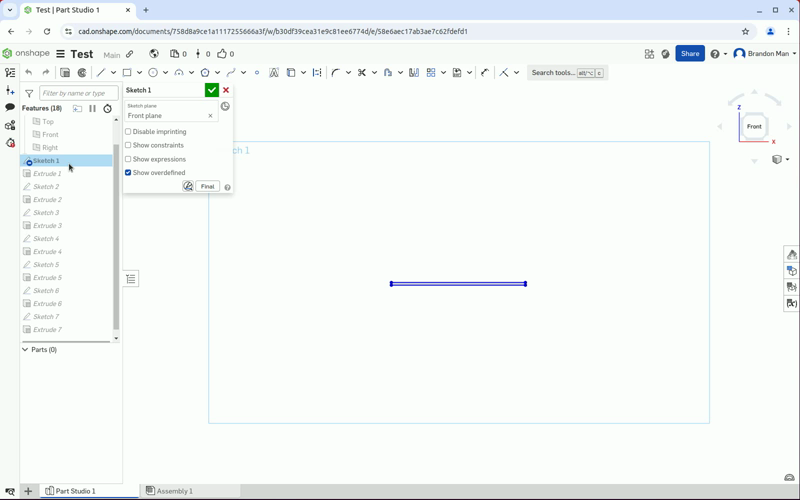
mouse_move(229, 92)
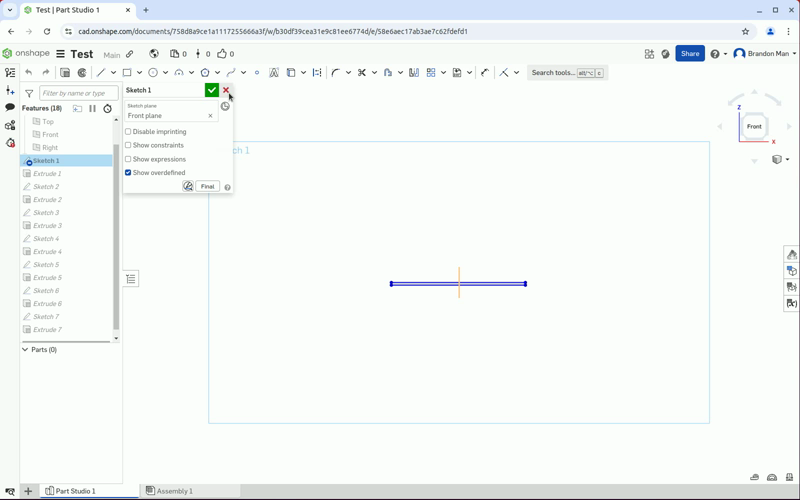
click(229, 92)
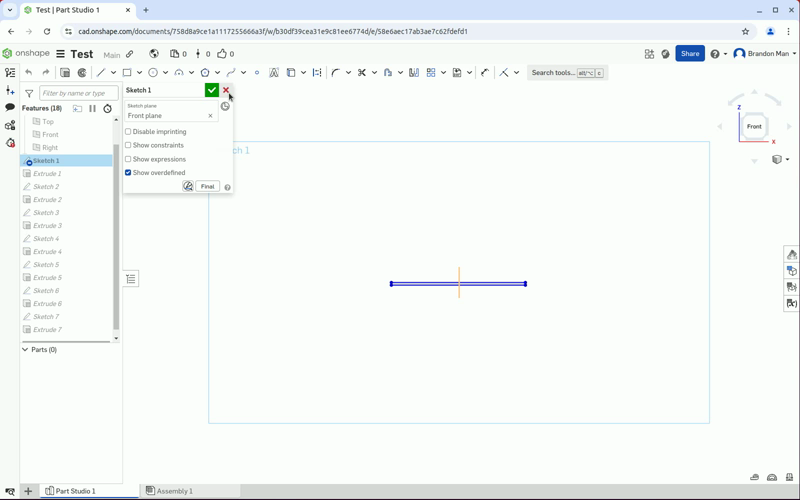
key(shift+s)
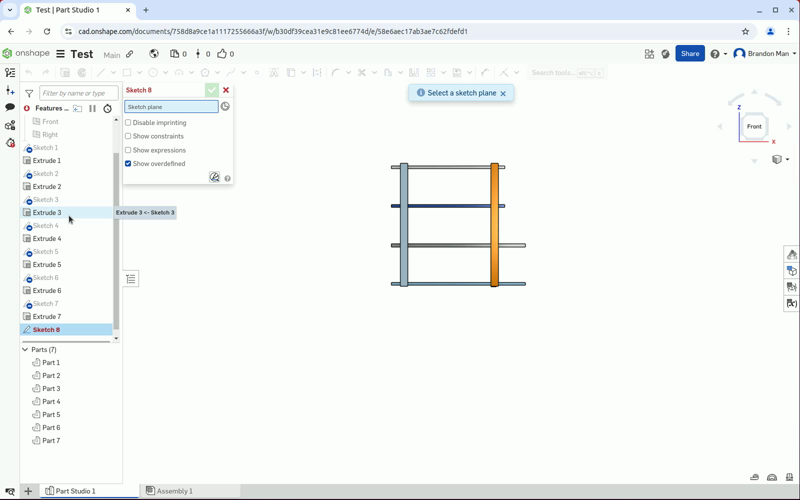
scroll(3)
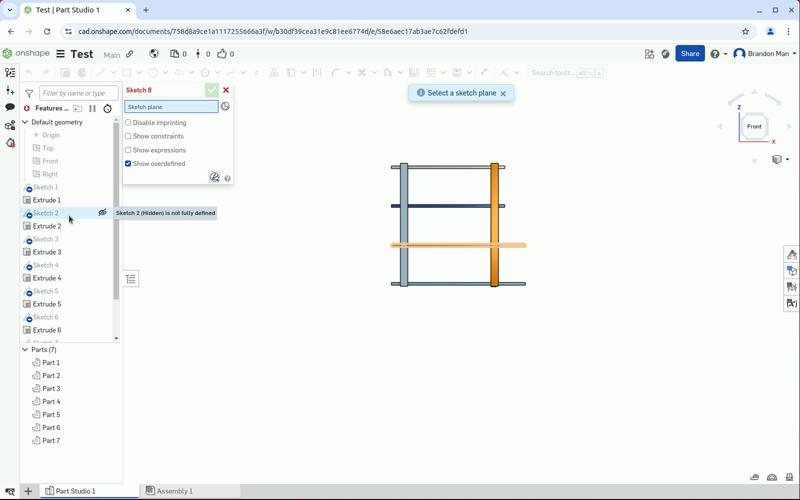
mouse_move(69, 163)
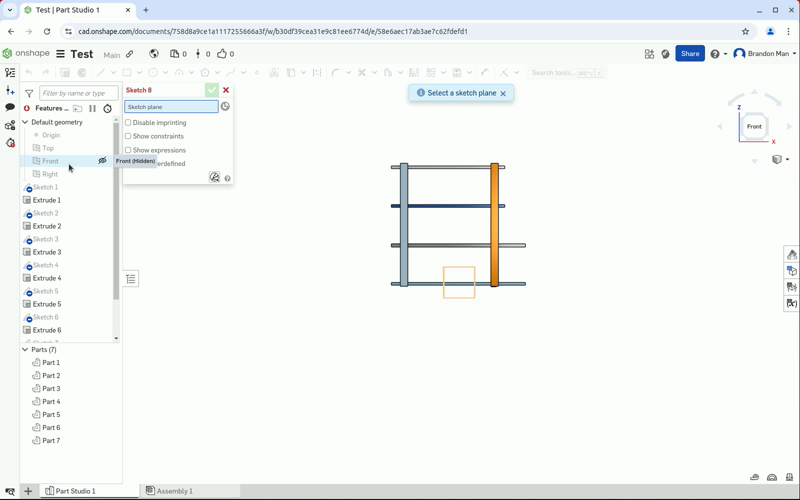
click(69, 163)
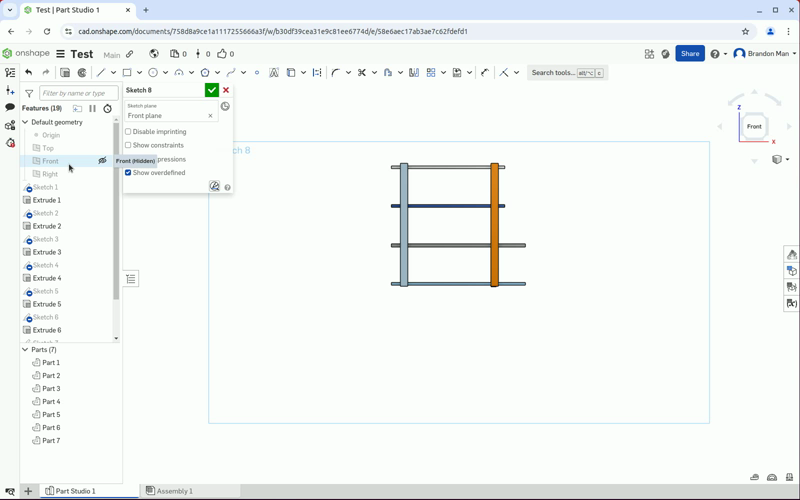
mouse_move(73, 352)
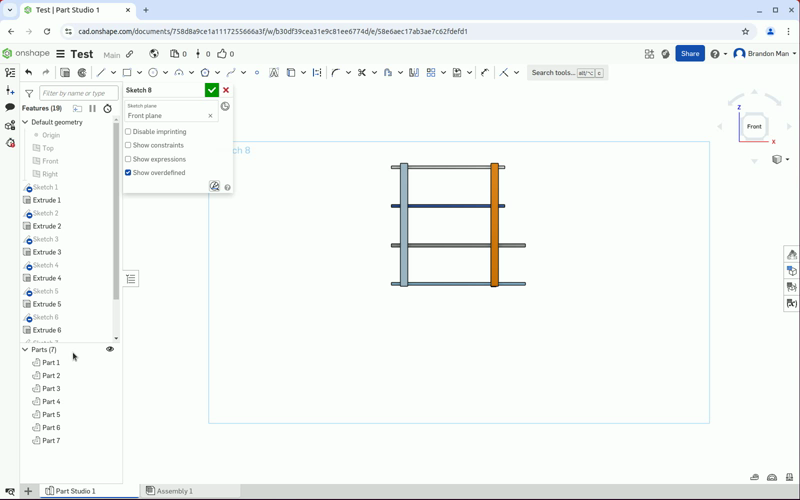
key(y)
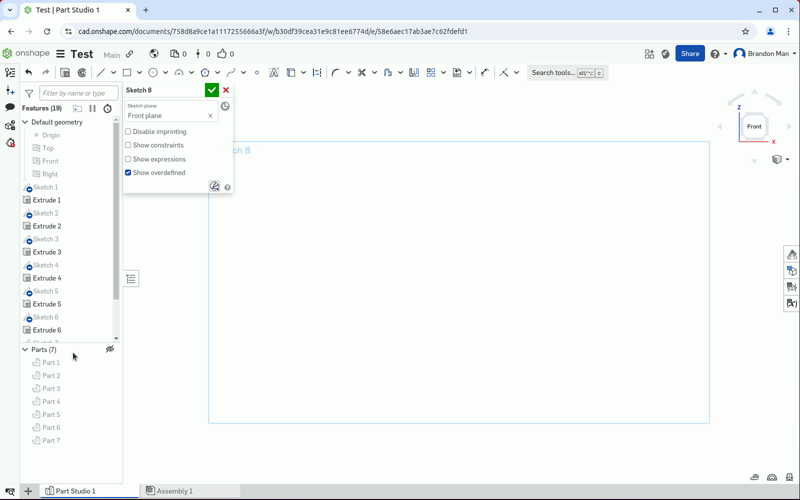
key(l)
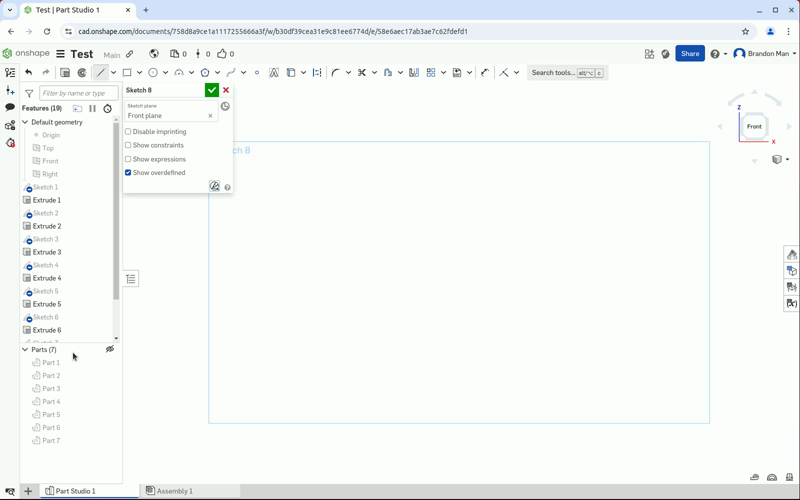
key_down(shift)
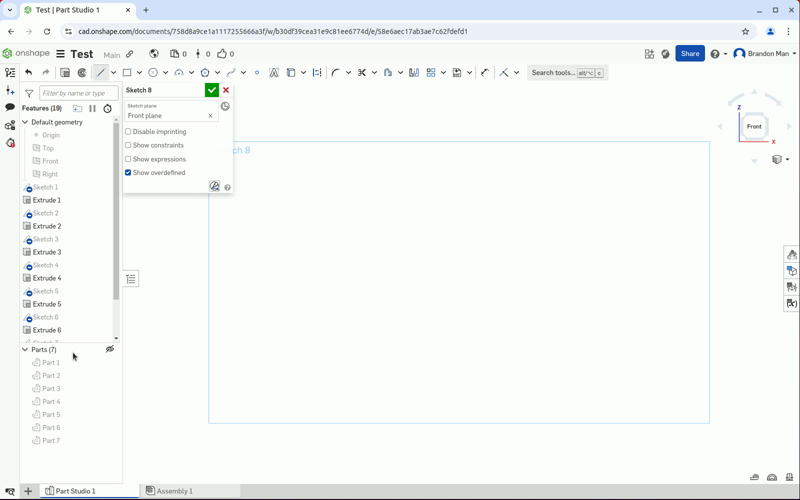
mouse_move(405, 286)
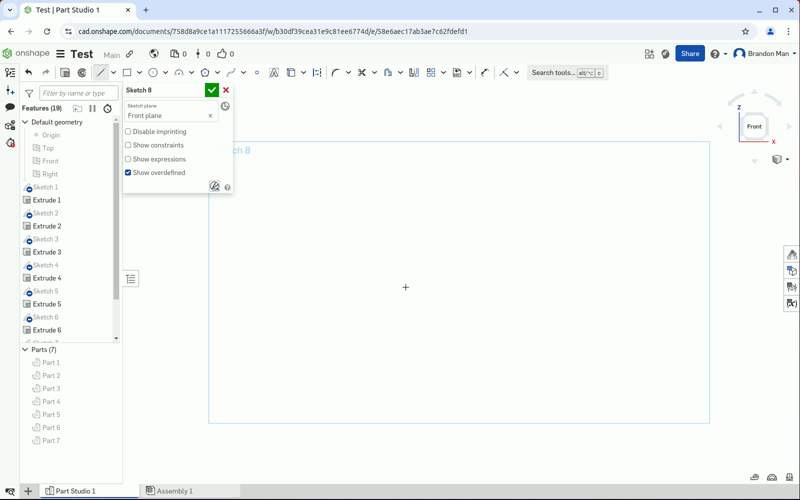
click(405, 286)
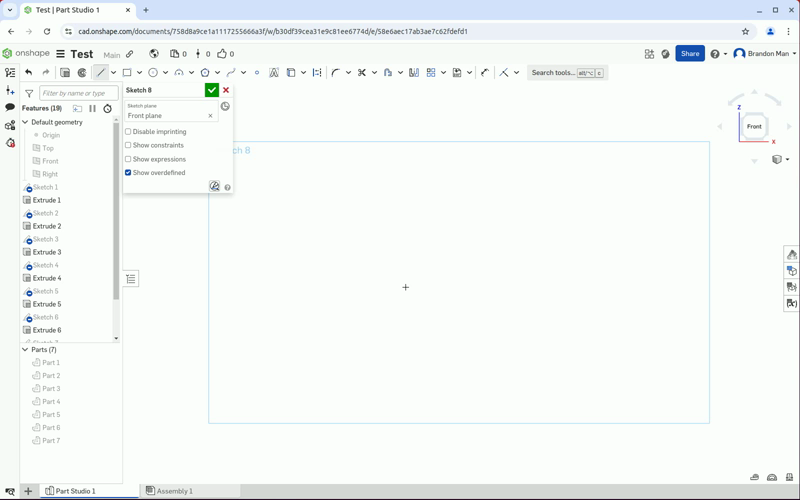
key_up(shift)
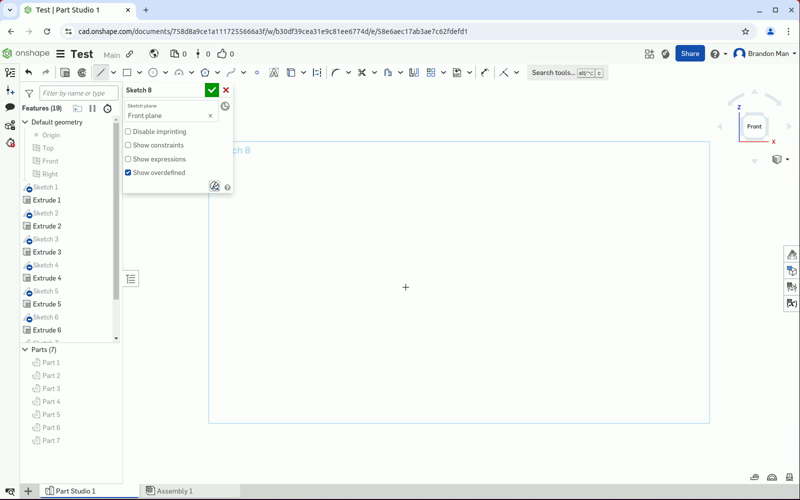
key_down(shift)
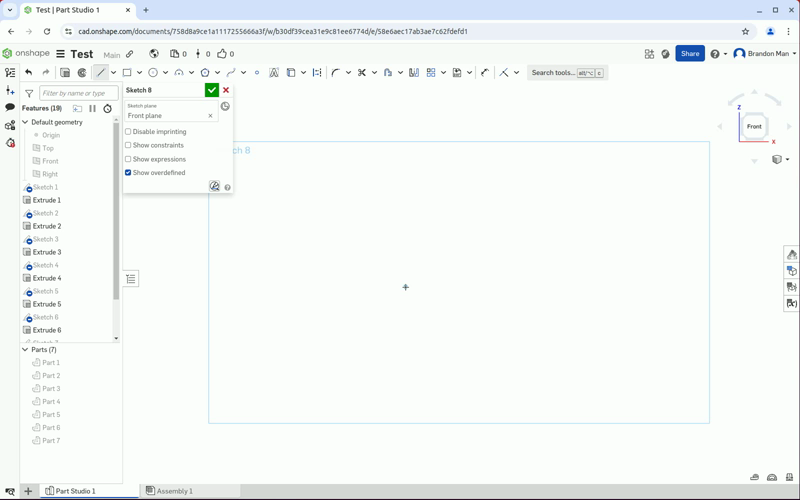
mouse_move(435, 286)
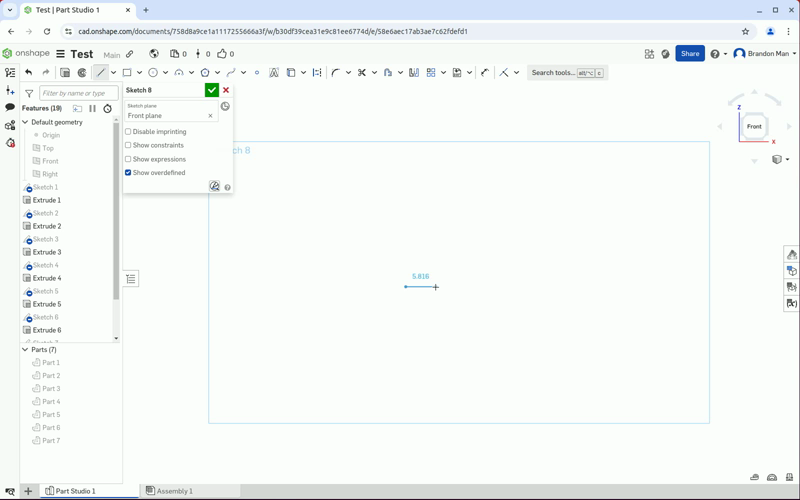
mouse_move(410, 286)
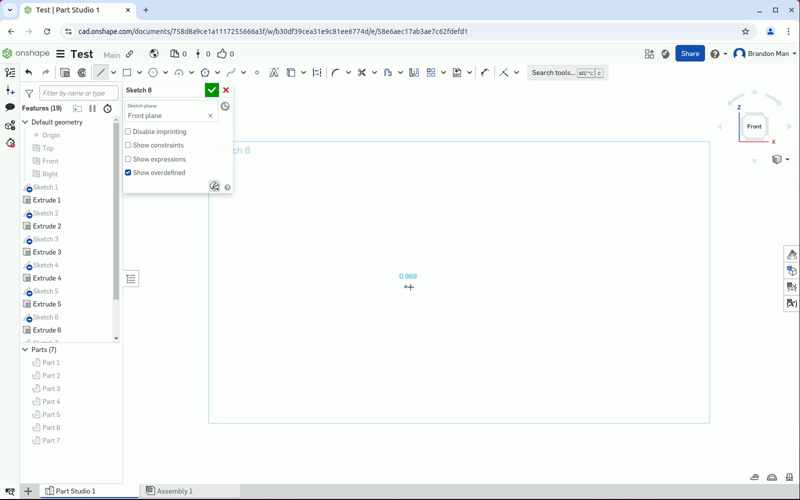
scroll(6)
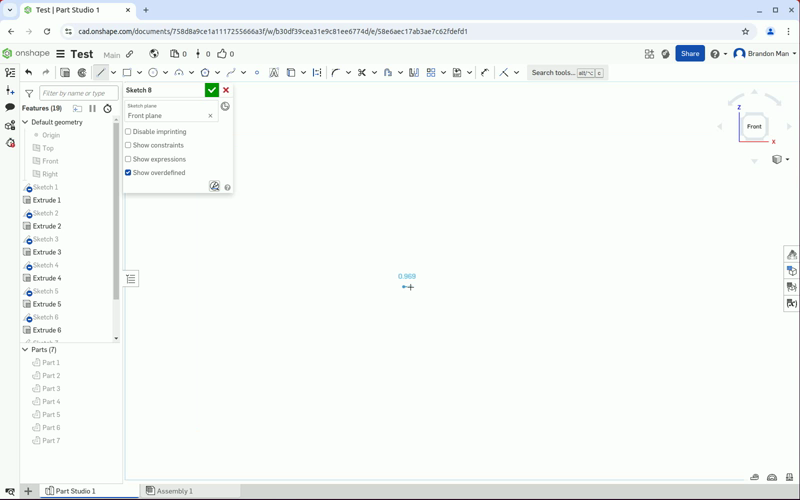
scroll(6)
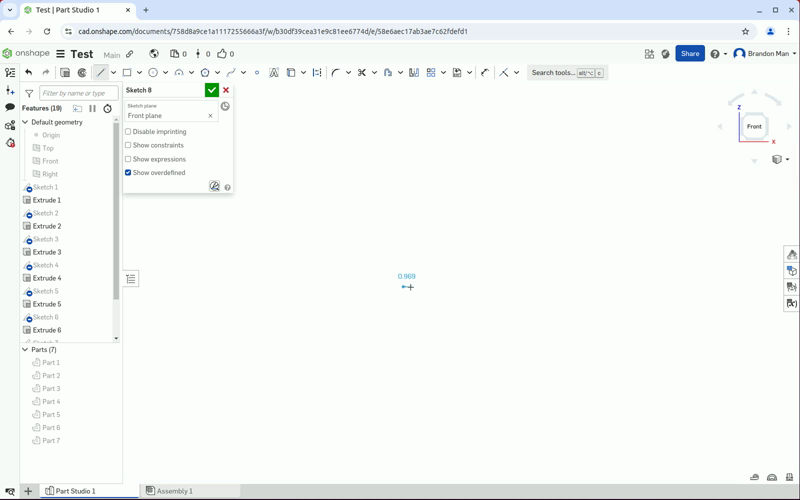
scroll(6)
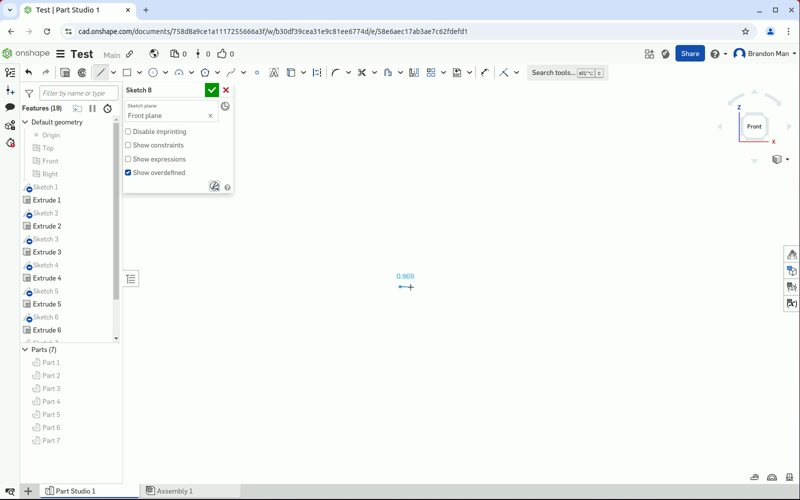
scroll(6)
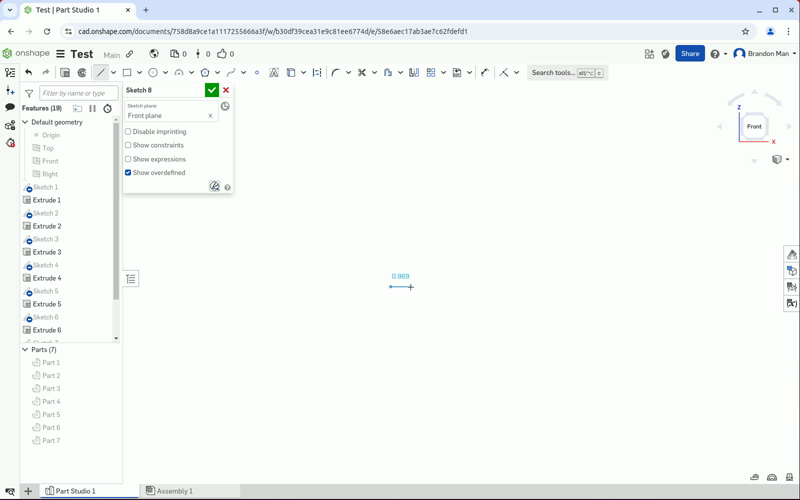
scroll(6)
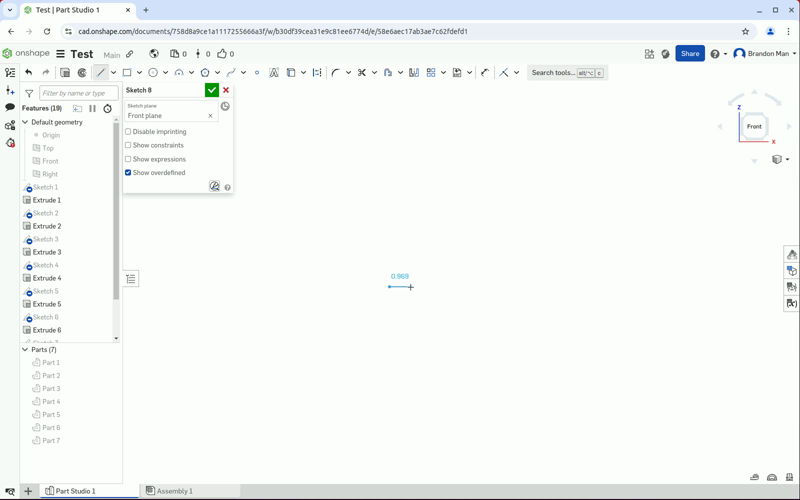
scroll(6)
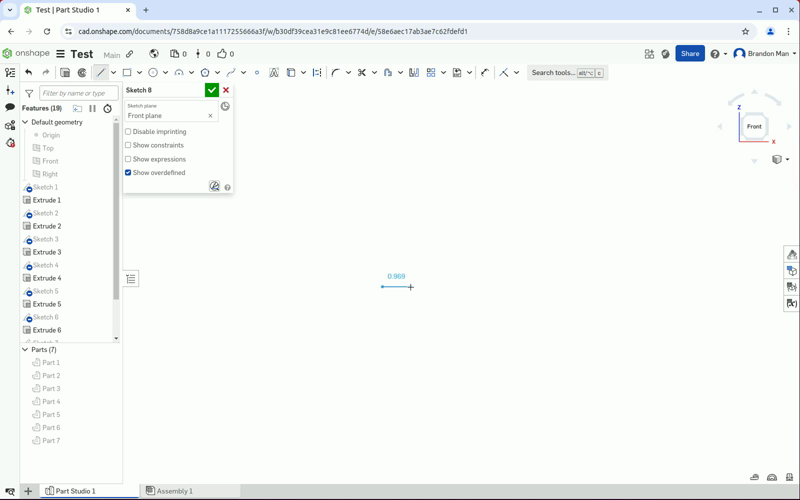
scroll(6)
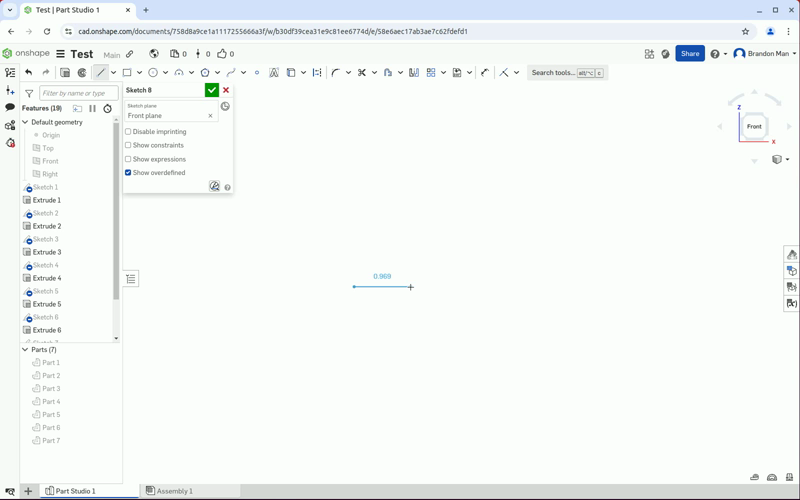
click(410, 286)
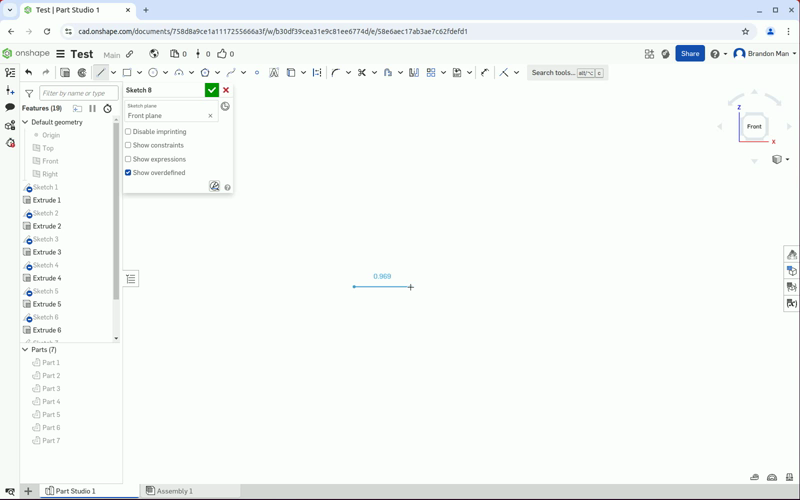
scroll(-6)
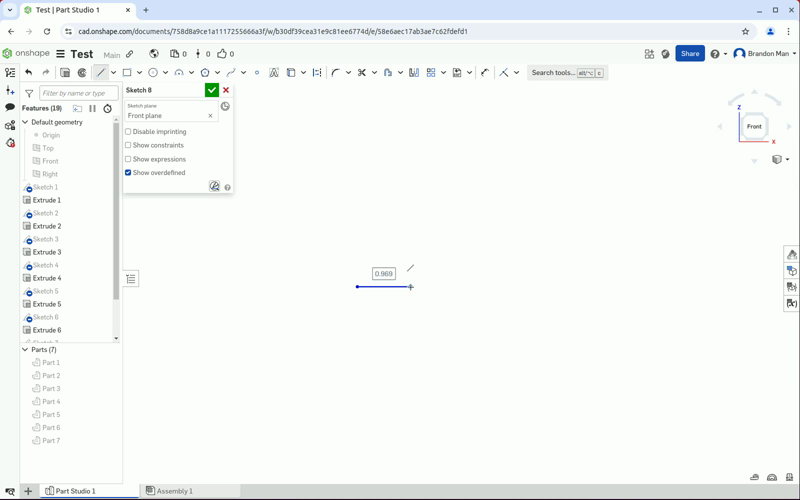
scroll(-6)
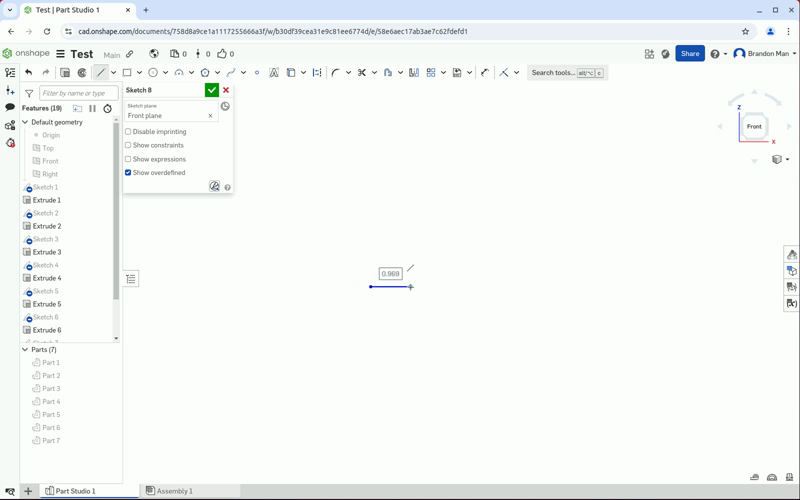
scroll(-6)
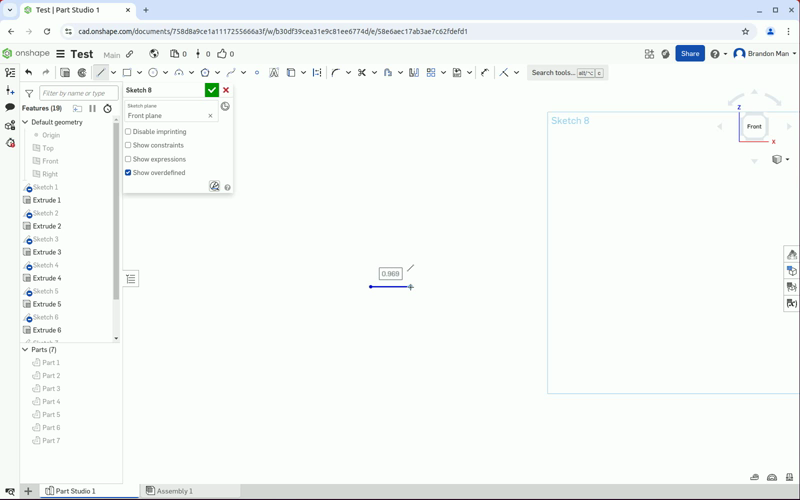
scroll(-6)
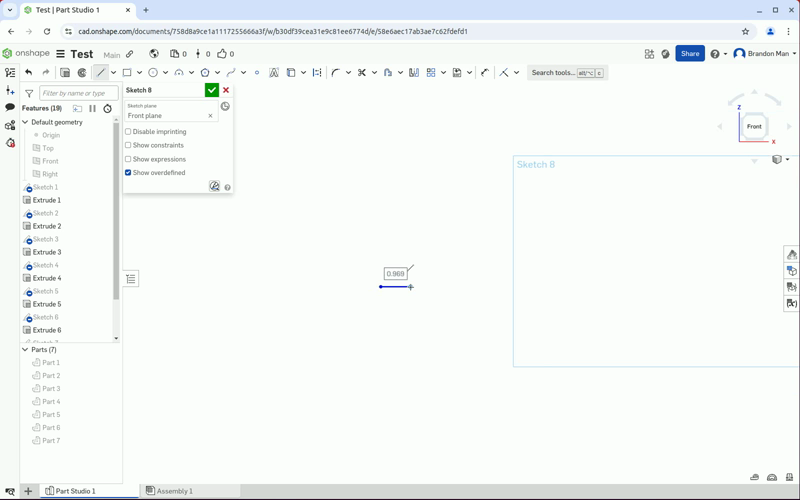
scroll(-6)
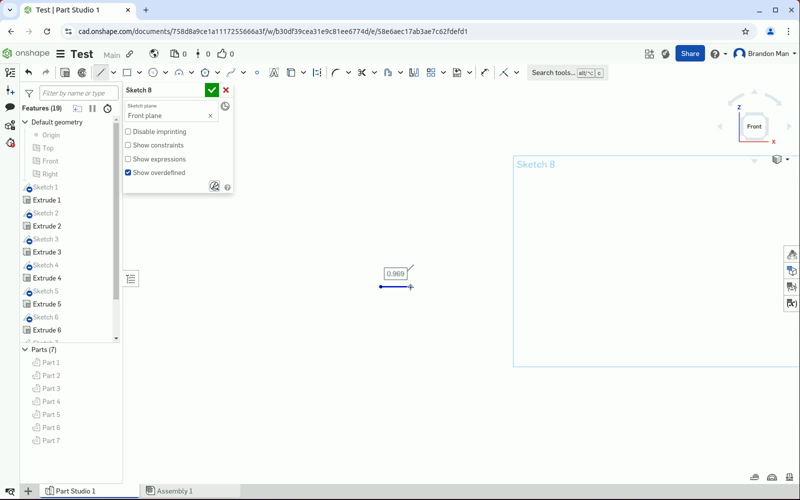
scroll(-6)
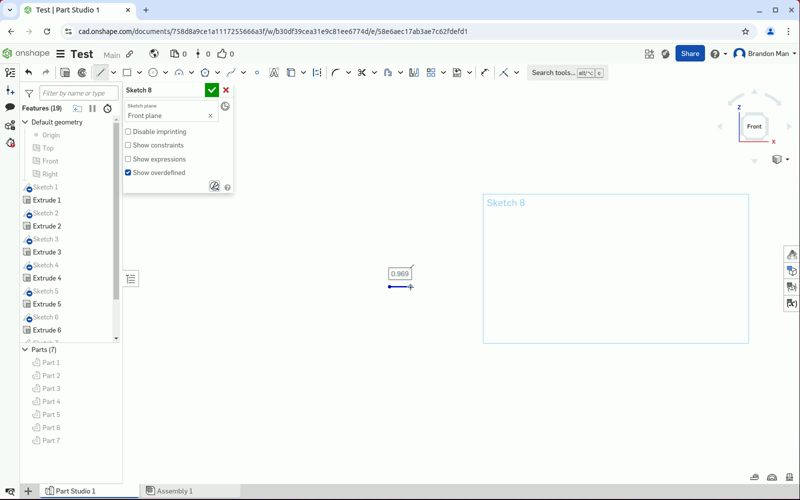
scroll(-6)
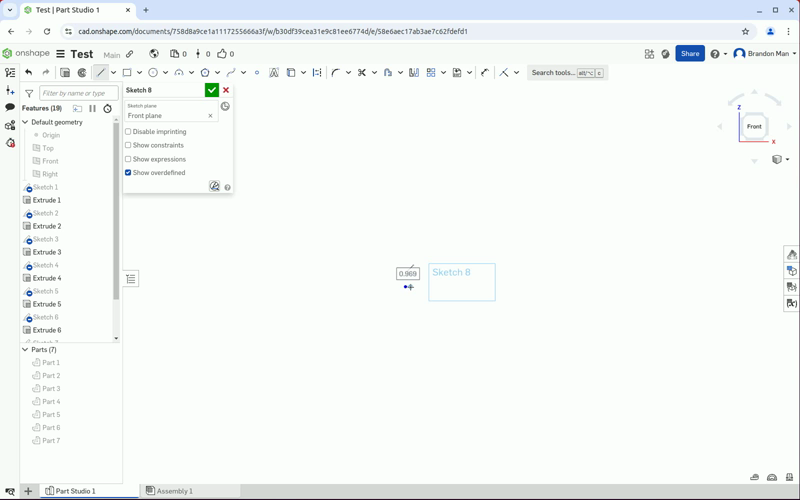
key_up(shift)
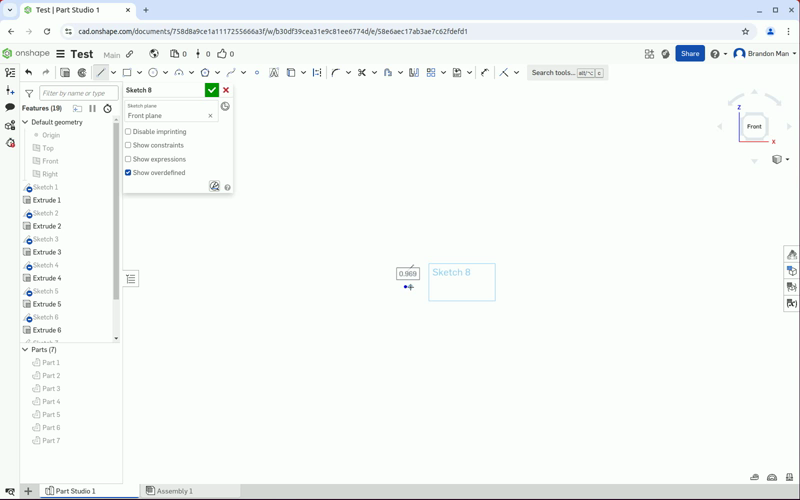
key_down(shift)
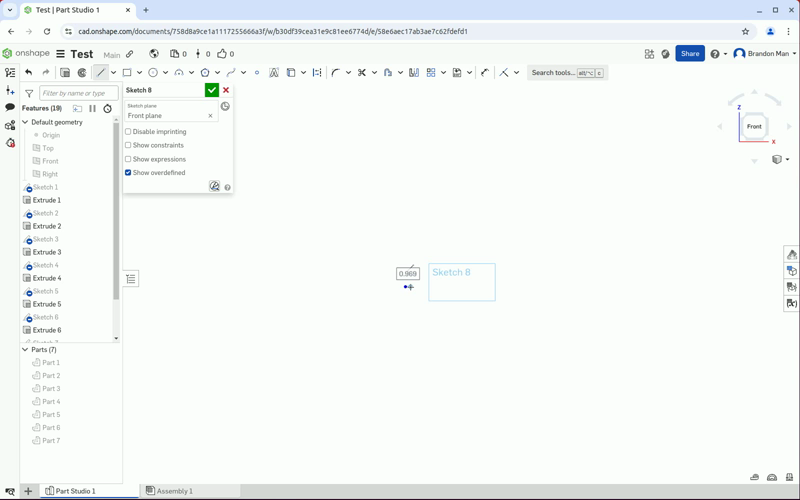
mouse_move(410, 170)
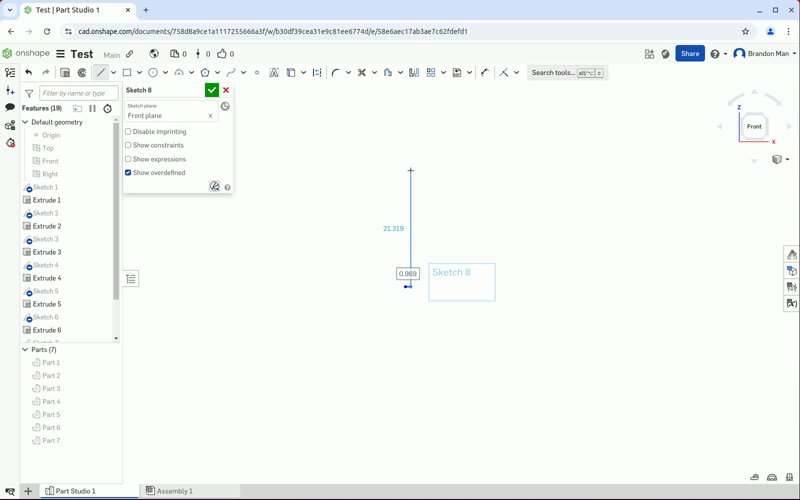
click(410, 170)
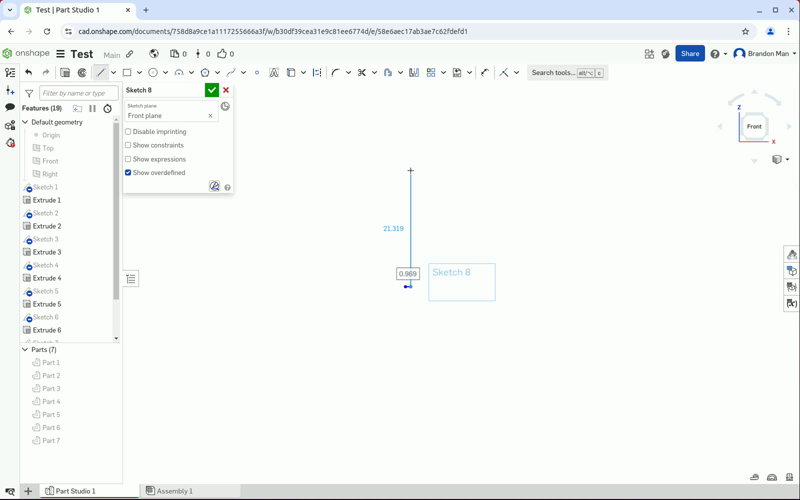
key_up(shift)
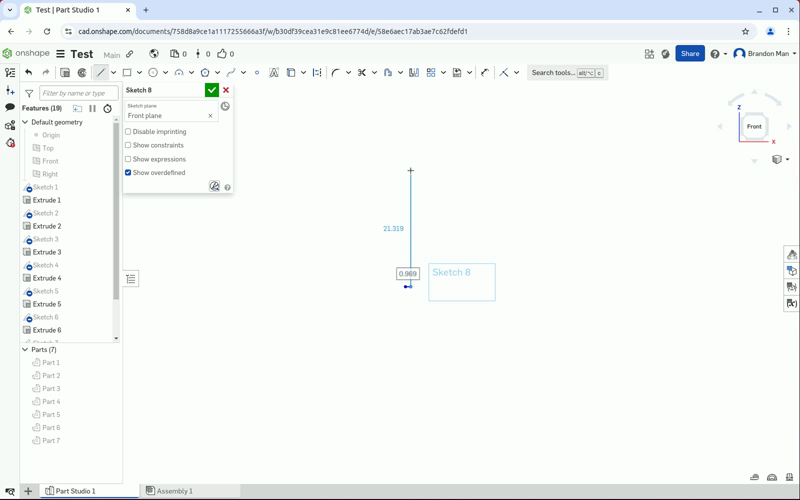
key_down(shift)
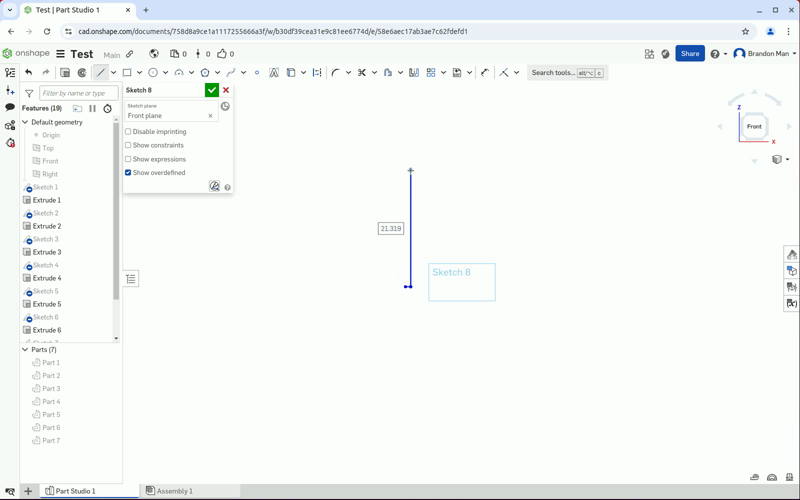
mouse_move(440, 170)
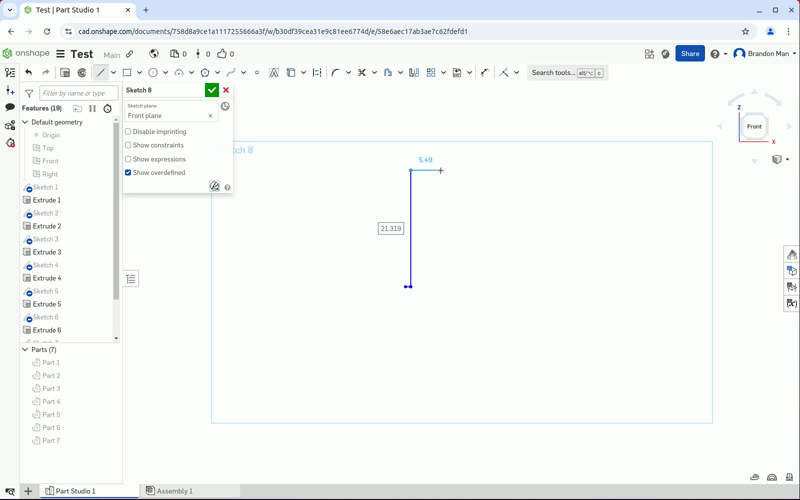
mouse_move(405, 170)
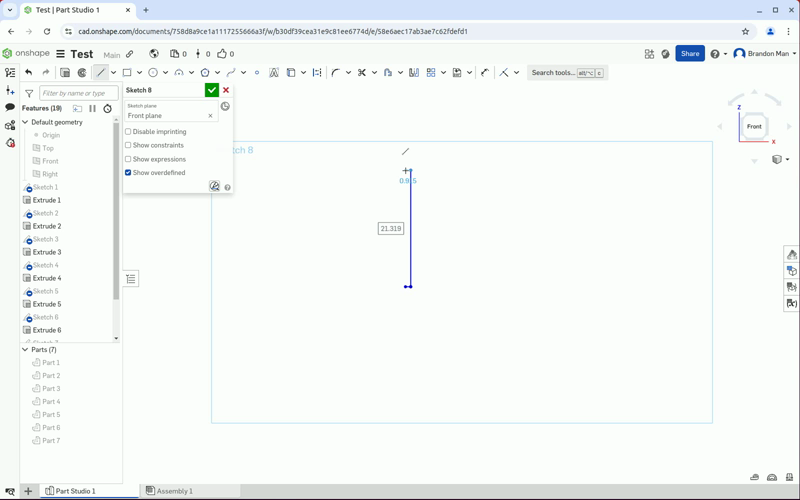
scroll(6)
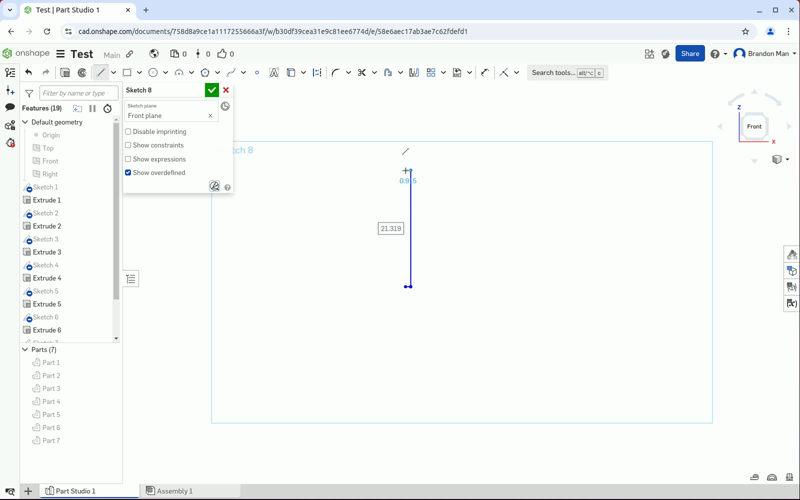
scroll(6)
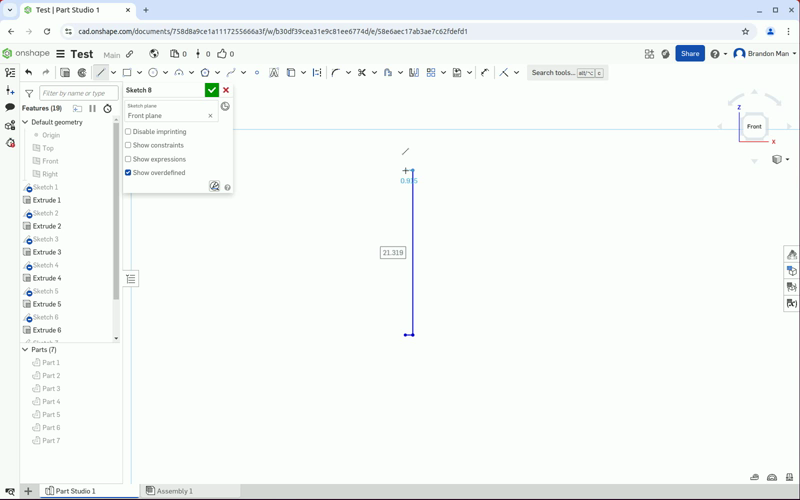
scroll(6)
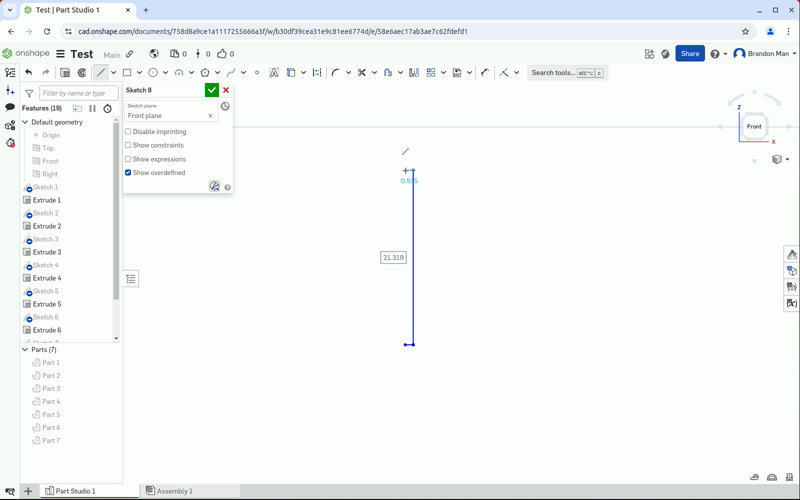
scroll(6)
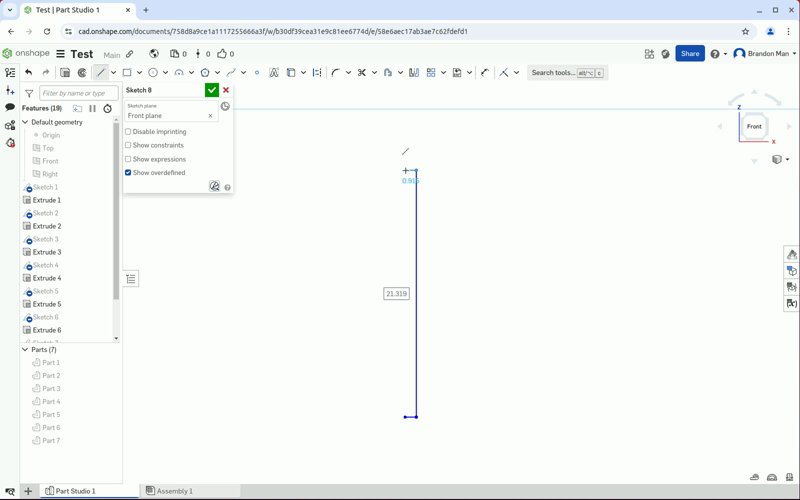
scroll(6)
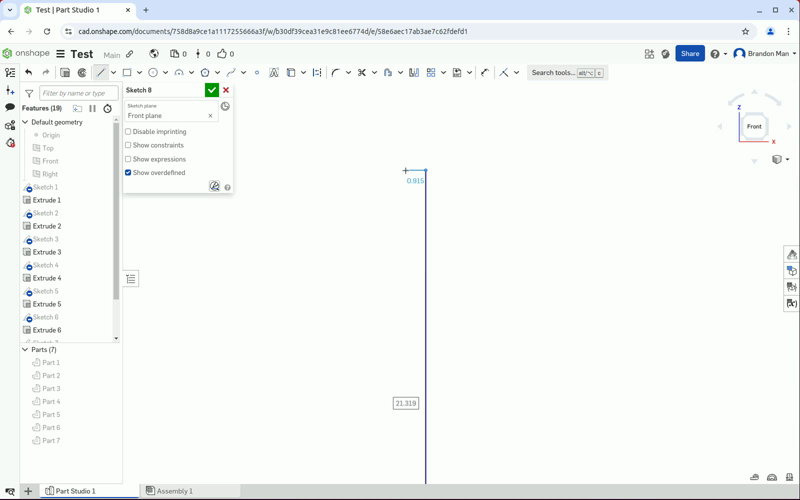
scroll(6)
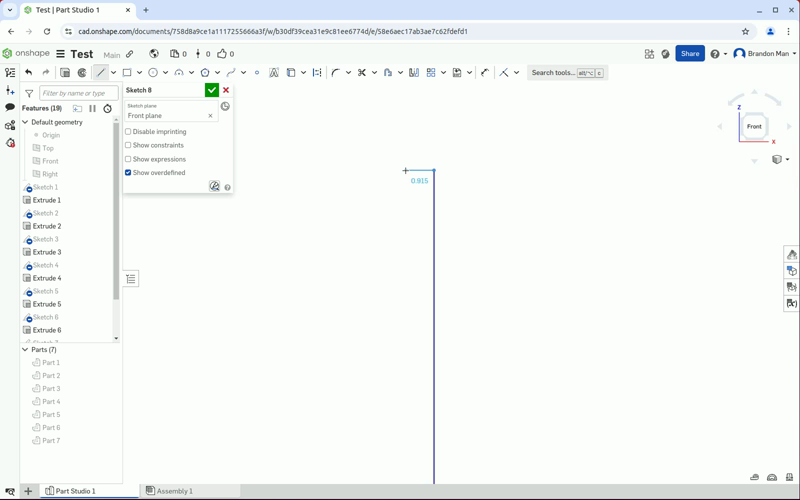
scroll(6)
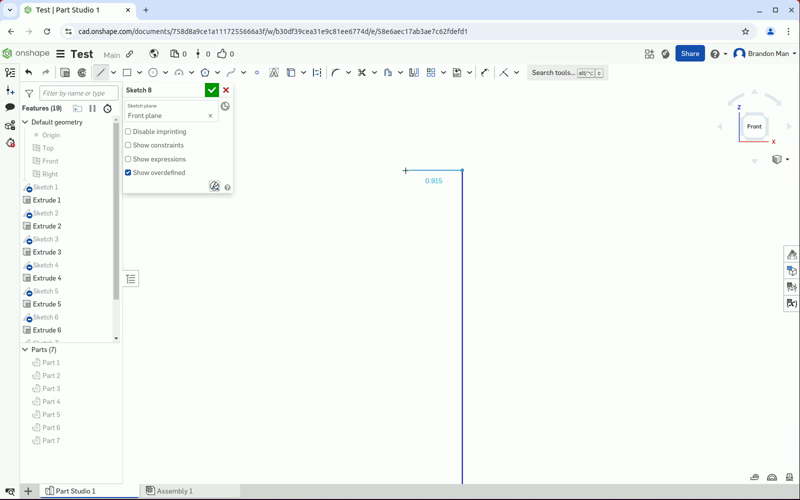
click(405, 170)
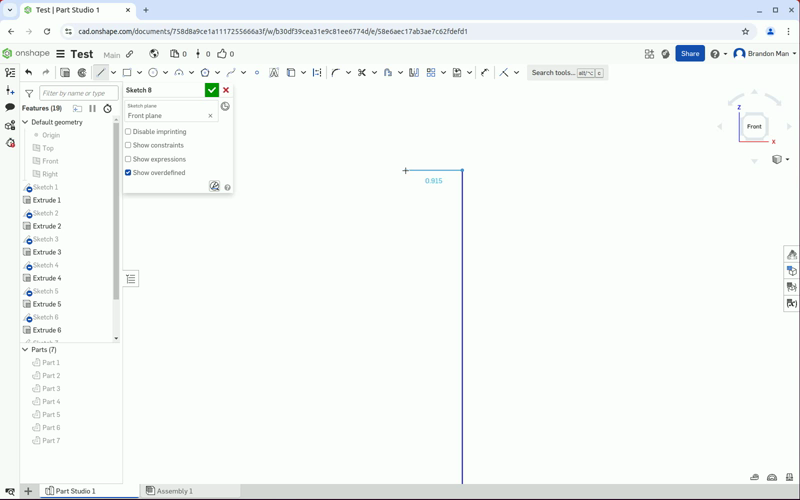
scroll(-6)
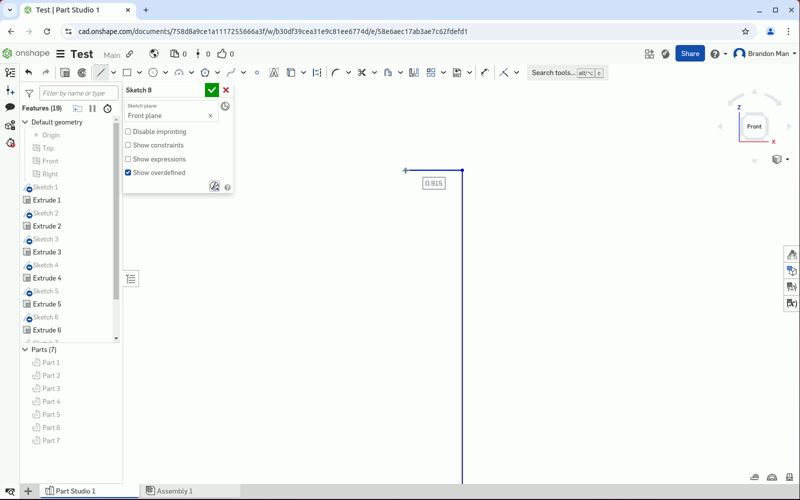
scroll(-6)
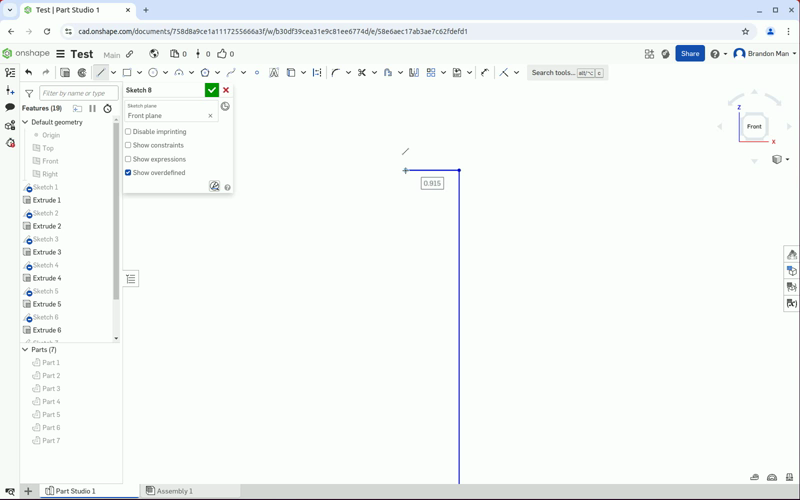
scroll(-6)
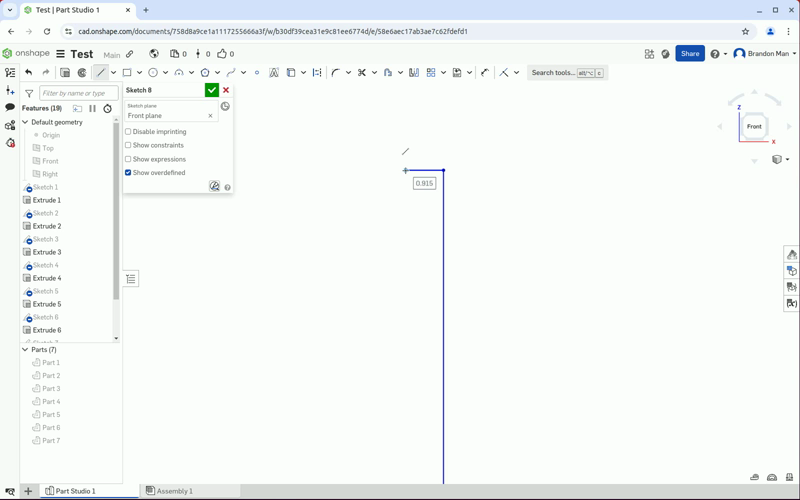
scroll(-6)
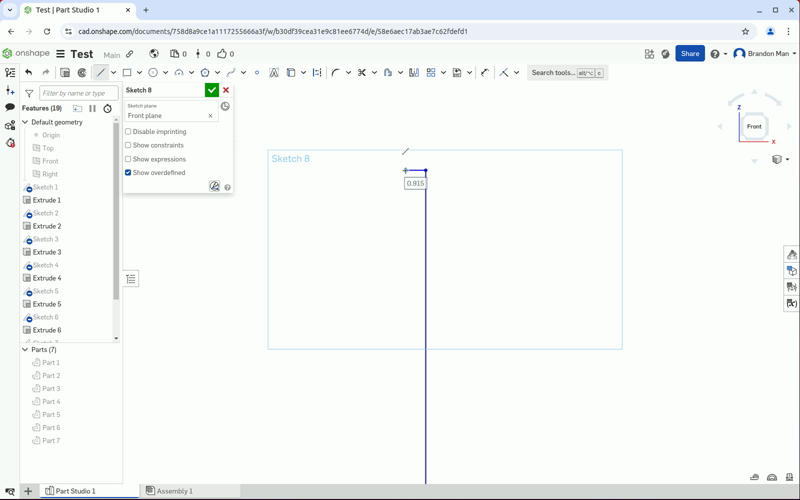
scroll(-6)
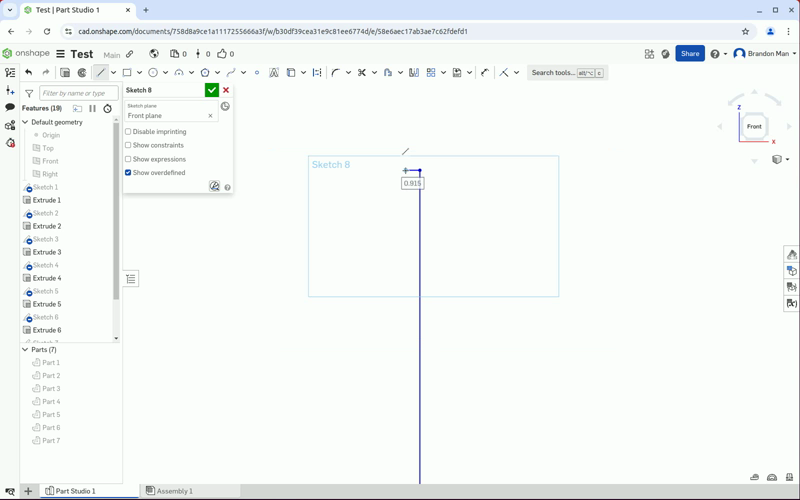
scroll(-6)
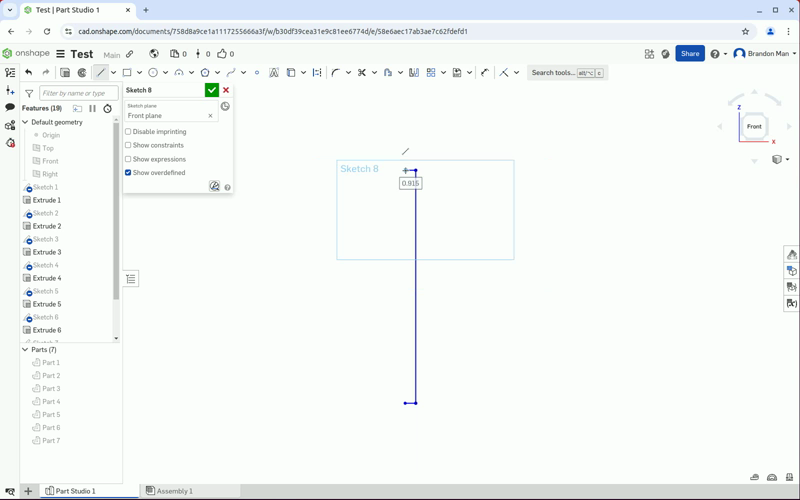
scroll(-6)
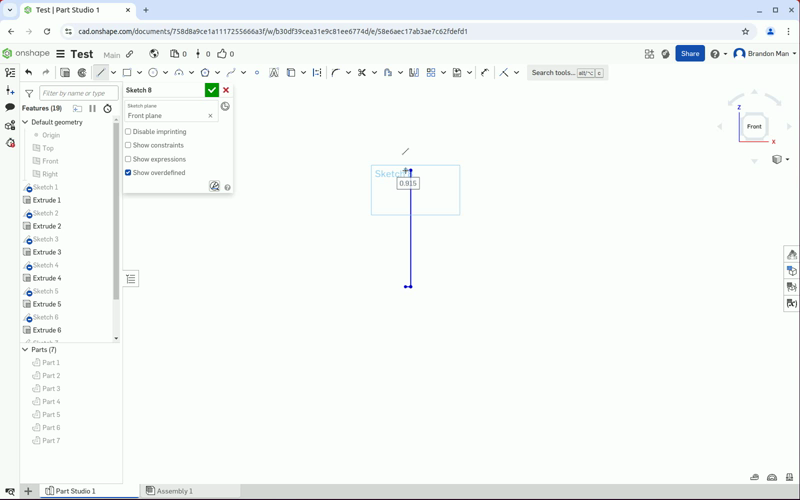
key_up(shift)
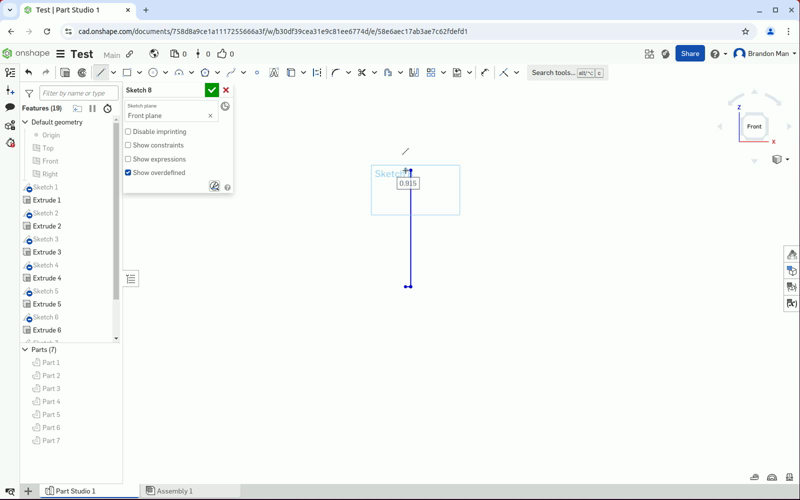
key_down(shift)
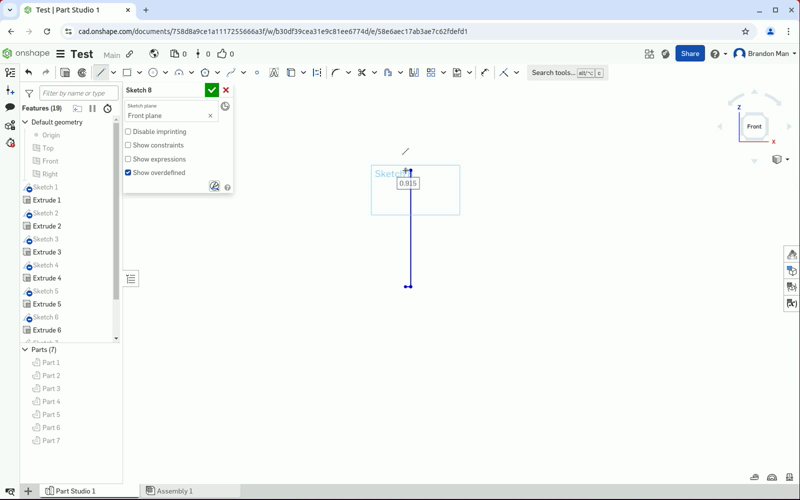
mouse_move(405, 286)
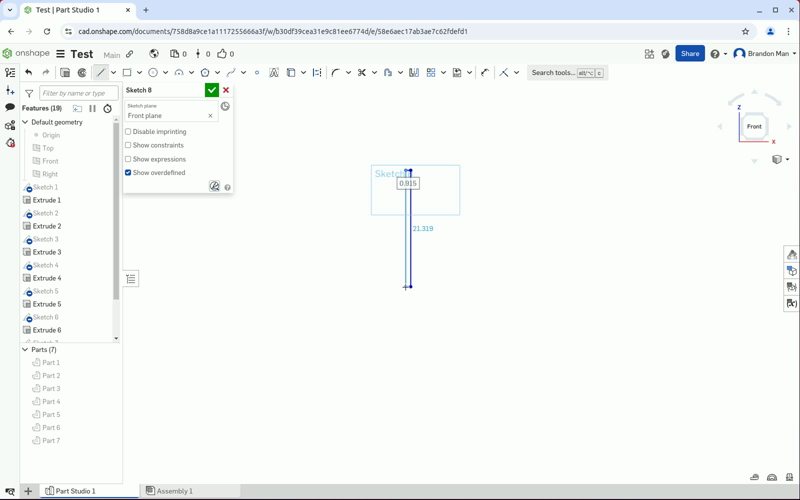
key_up(shift)
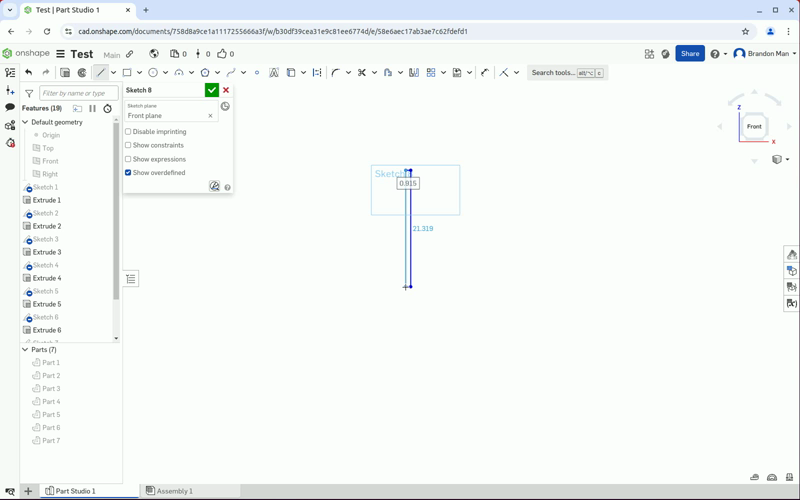
click(405, 286)
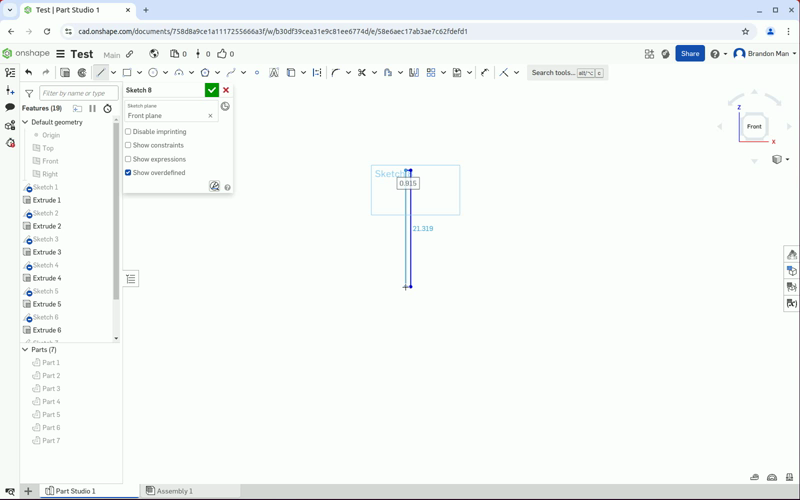
key(esc)
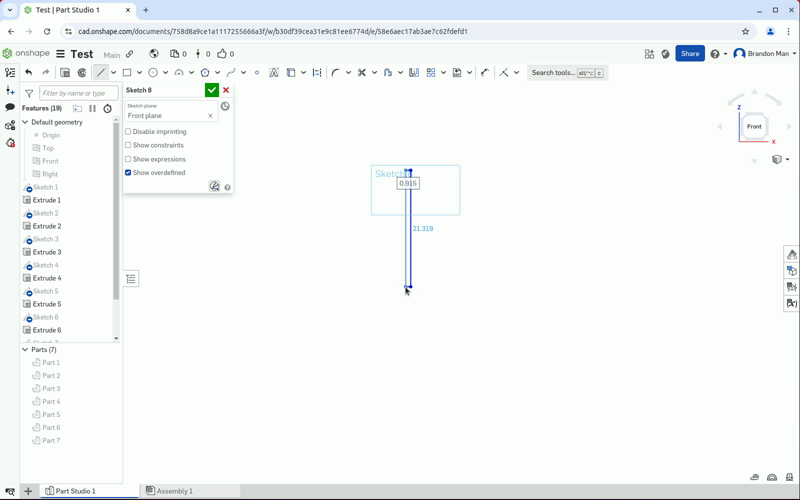
mouse_move(408, 275)
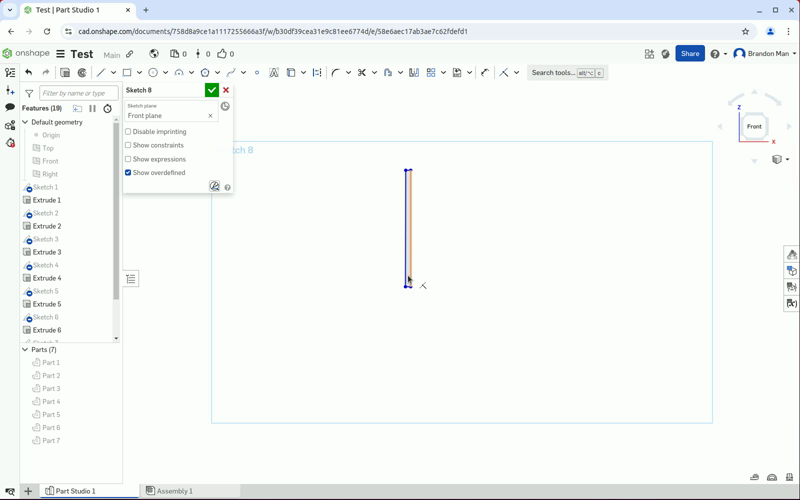
scroll(6)
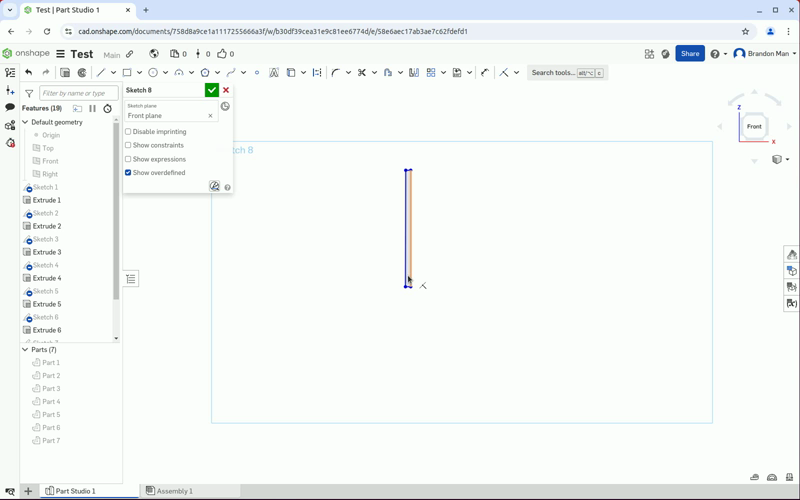
scroll(6)
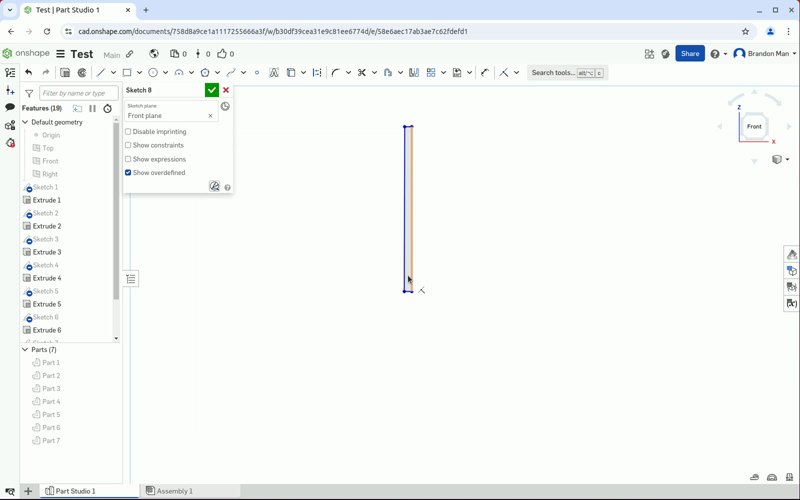
scroll(6)
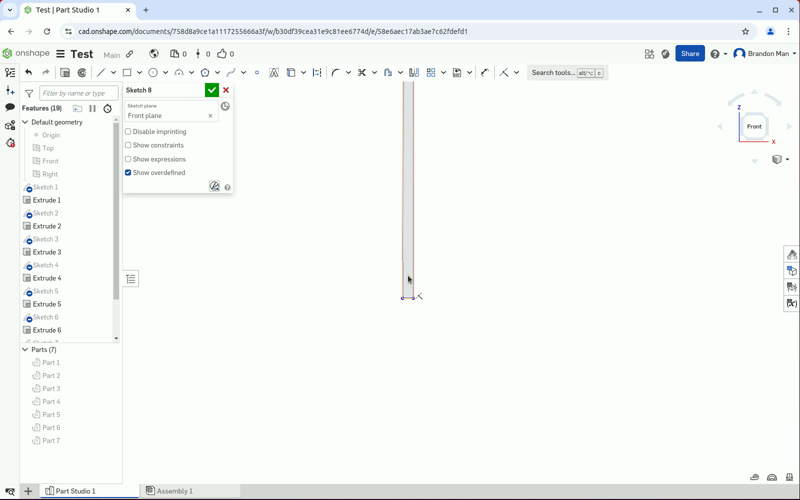
scroll(6)
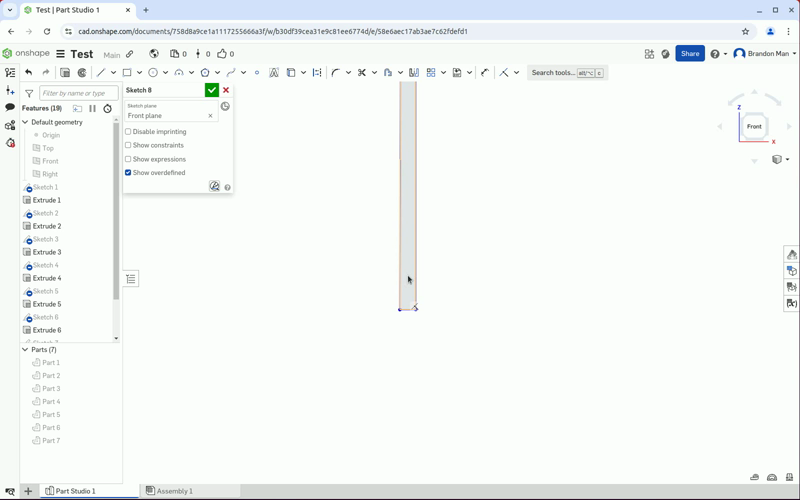
scroll(6)
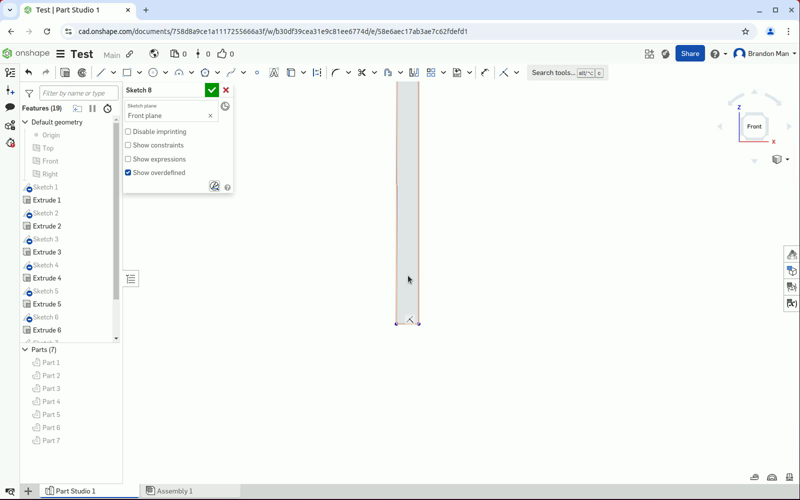
scroll(6)
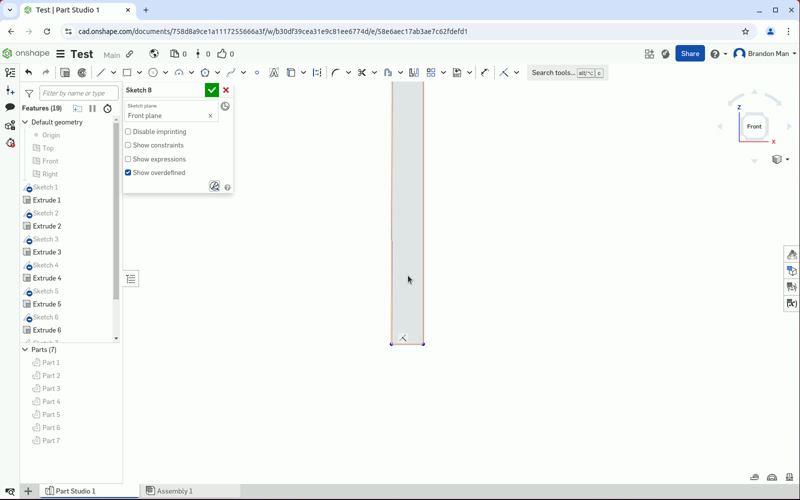
scroll(6)
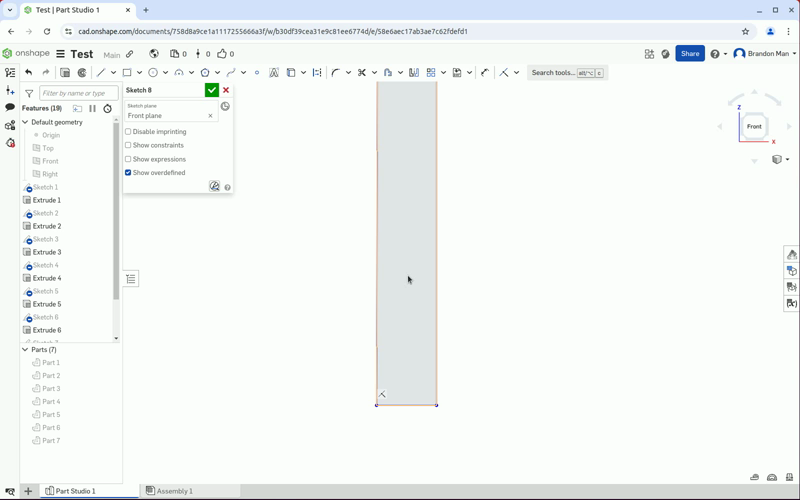
click(408, 275)
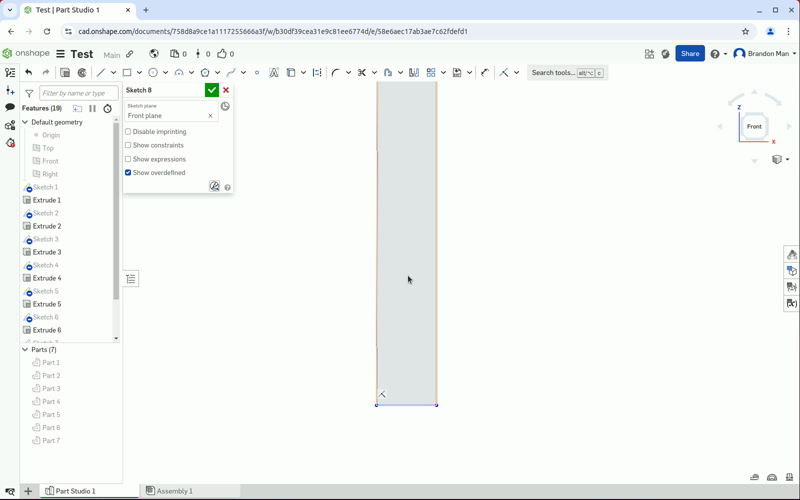
scroll(-6)
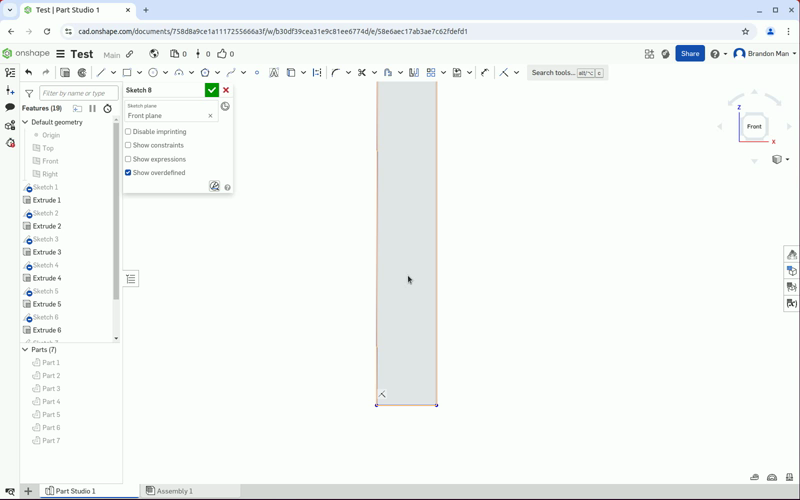
scroll(-6)
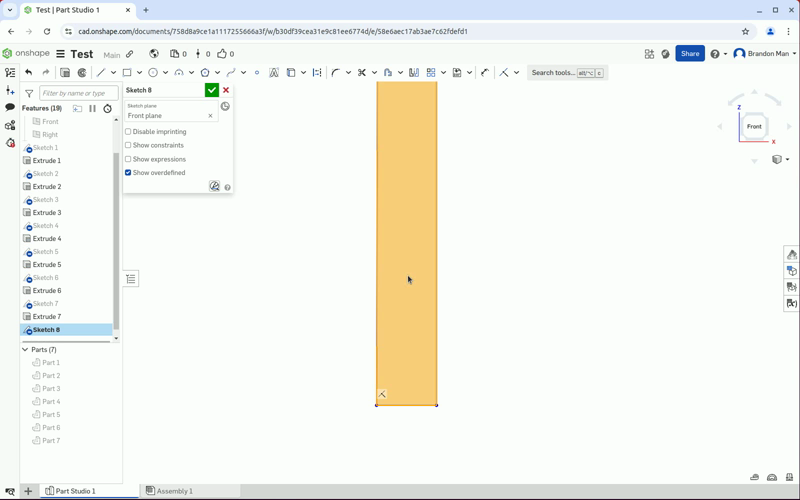
scroll(-6)
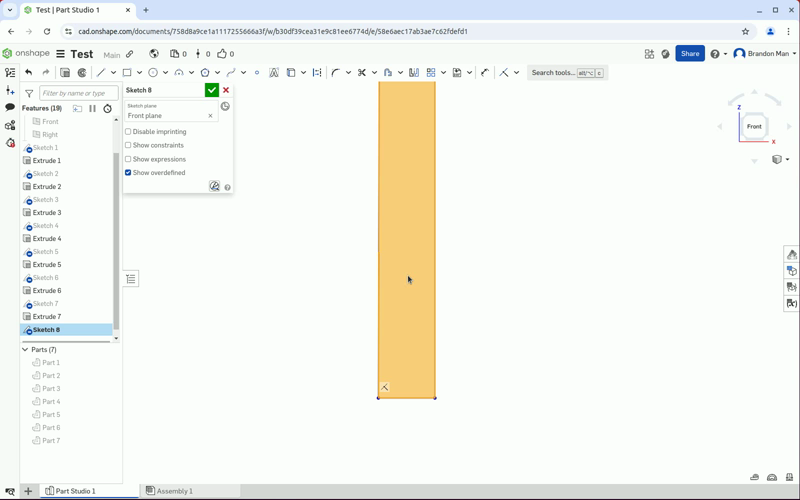
scroll(-6)
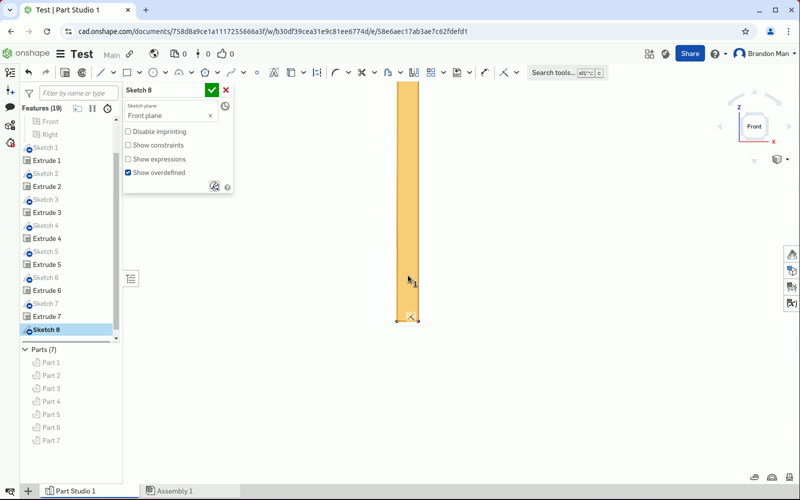
scroll(-6)
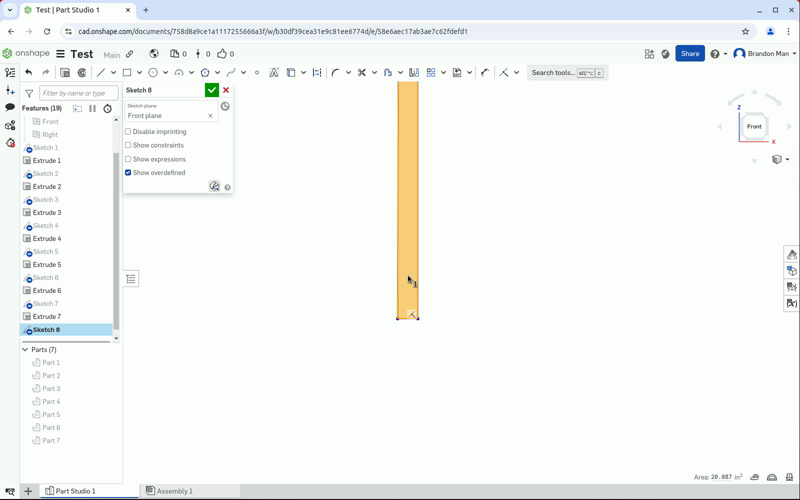
scroll(-6)
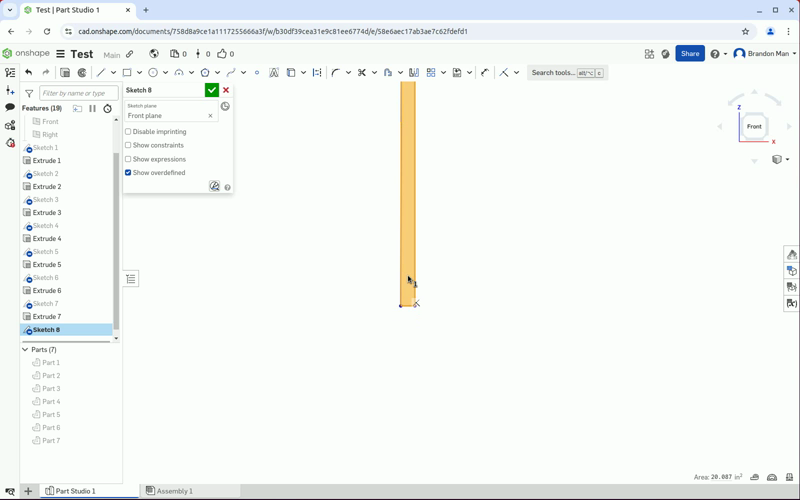
scroll(-6)
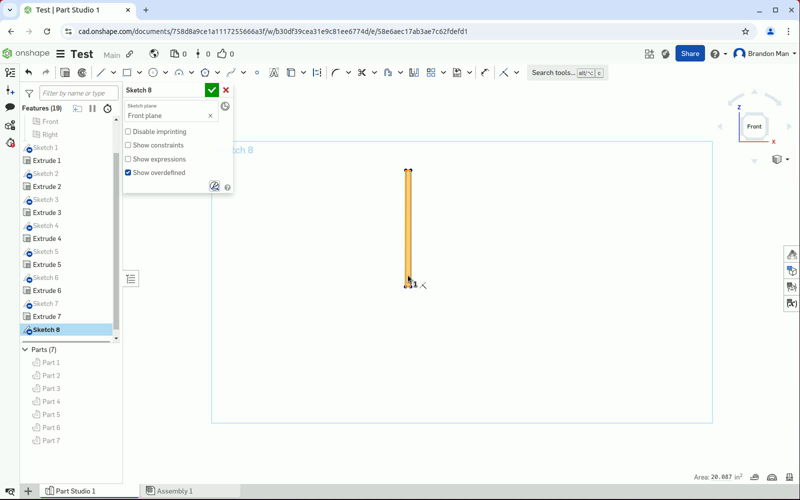
mouse_move(73, 352)
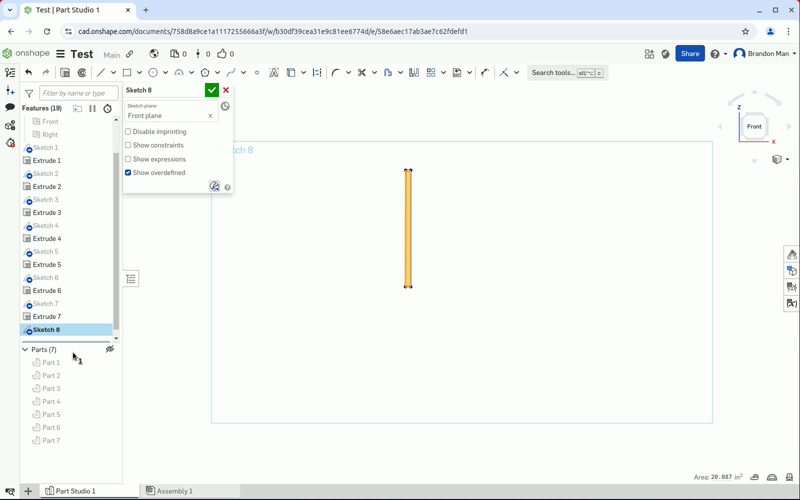
key(shift+y)
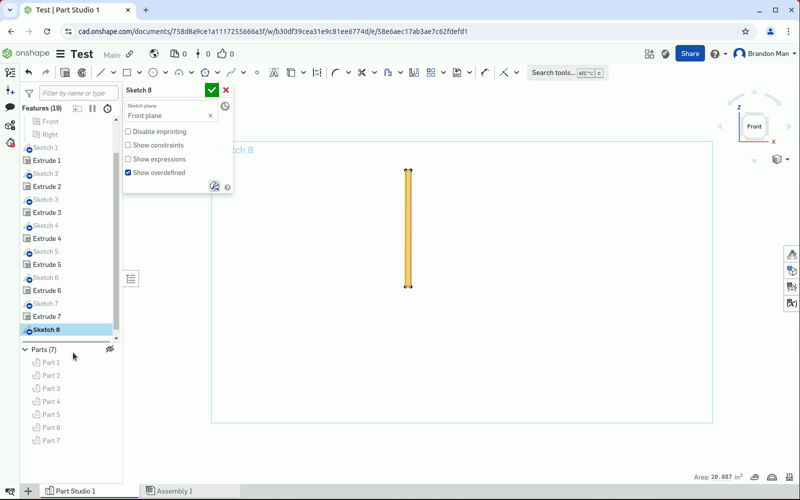
key(shift+e)
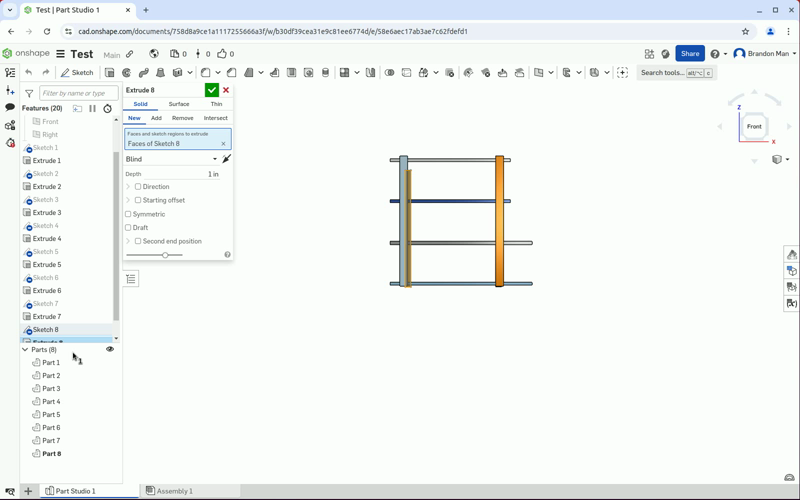
mouse_move(143, 106)
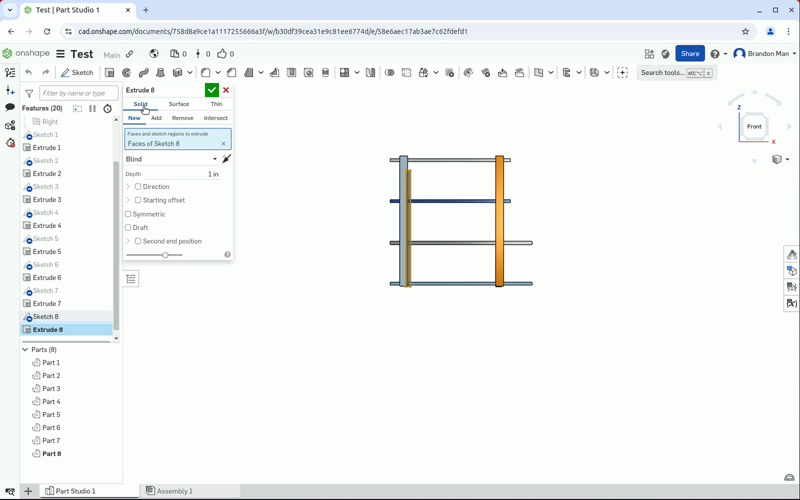
click(143, 106)
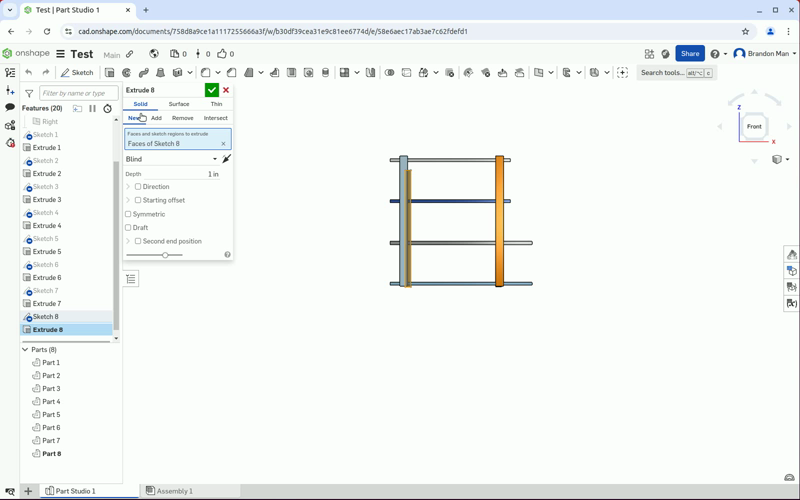
mouse_move(137, 120)
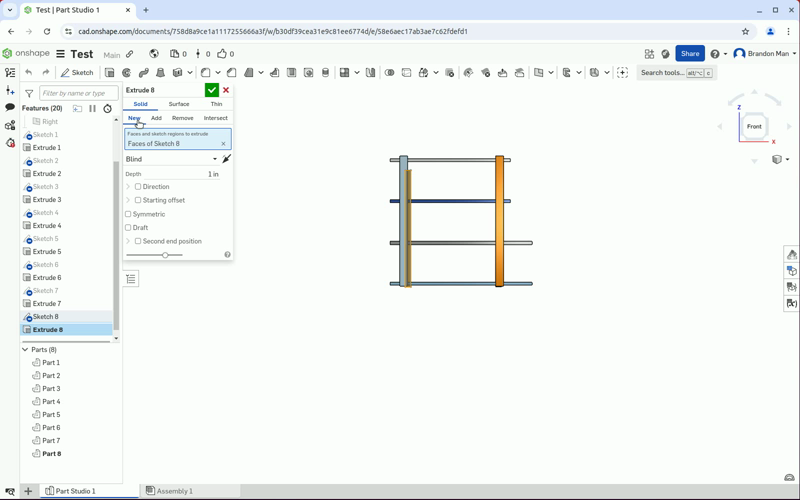
click(137, 120)
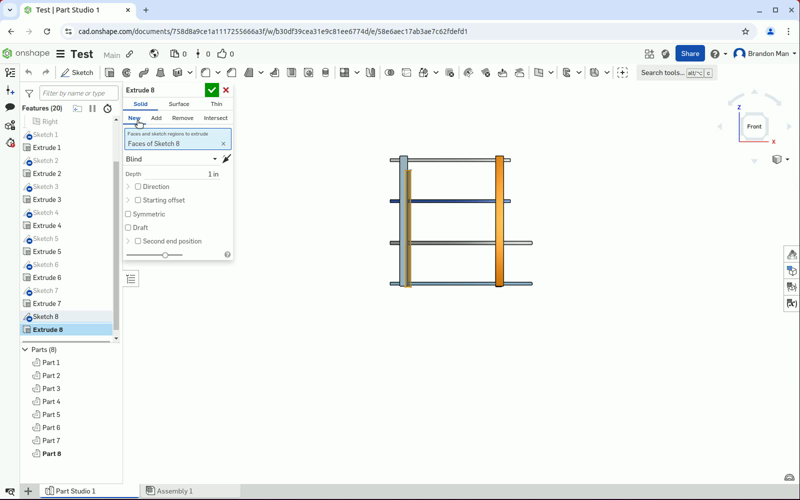
key(tab, 4)
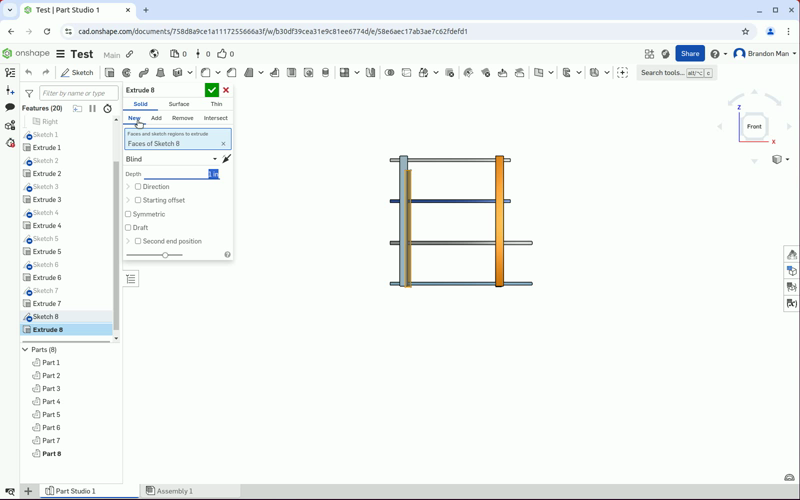
text(0.722)
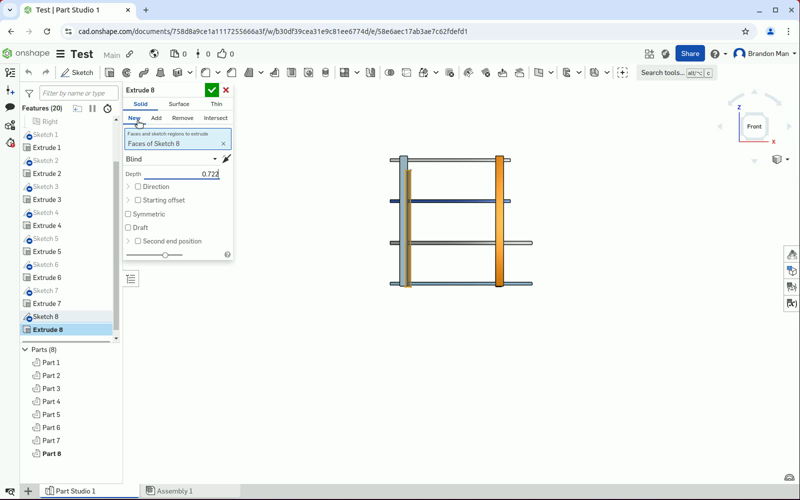
key(tab, 3)
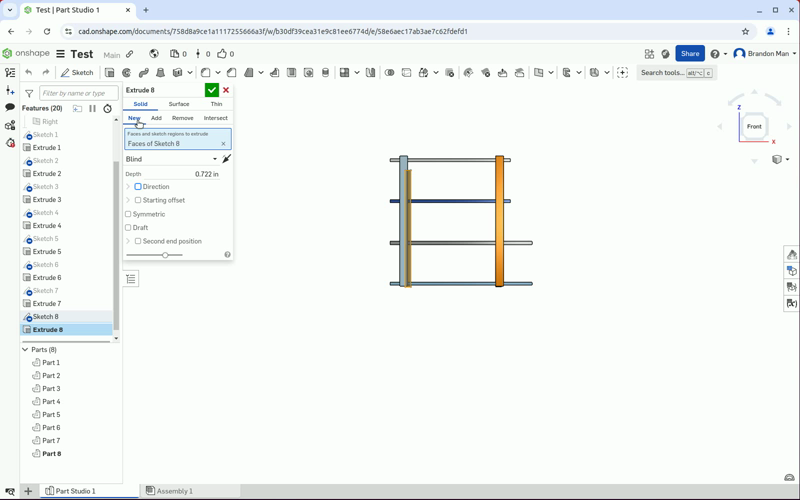
key(tab, 2)
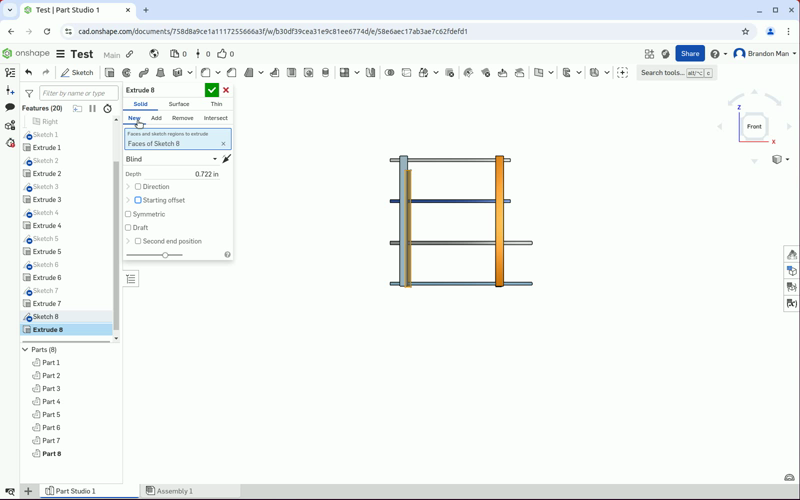
key(space)
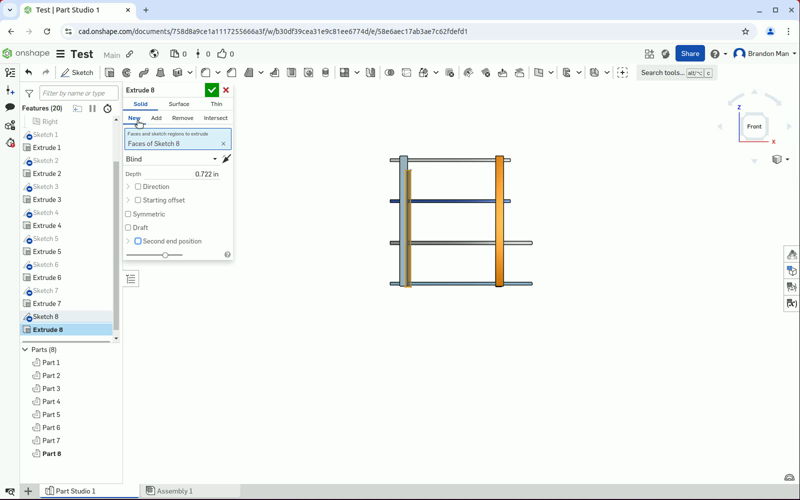
key(tab, 3)
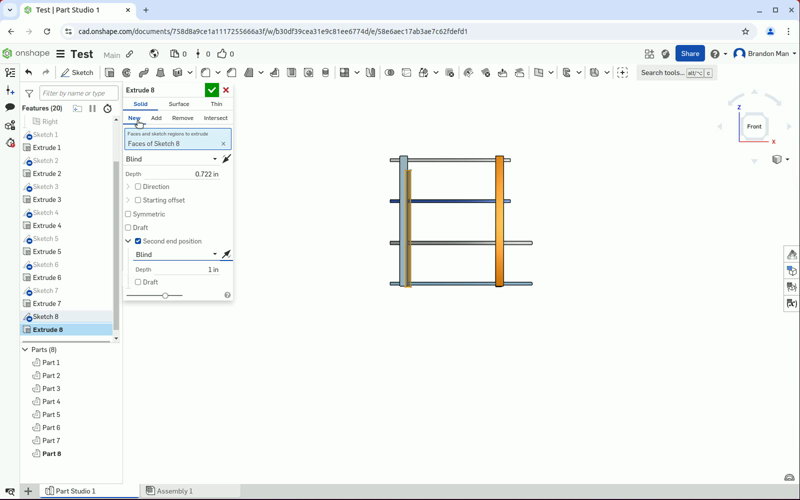
text(0.481)
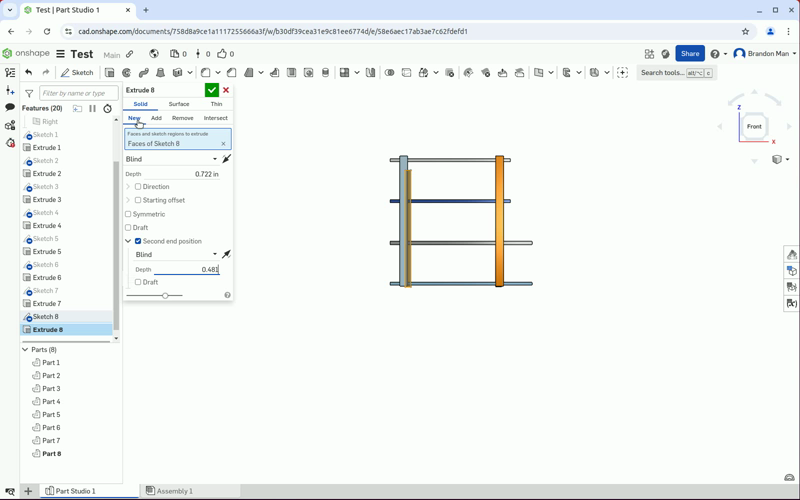
key(enter)
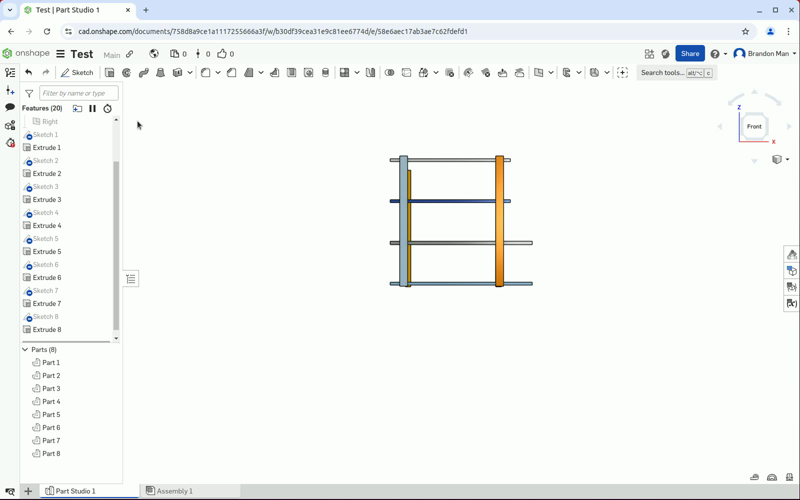
key(shift+h)
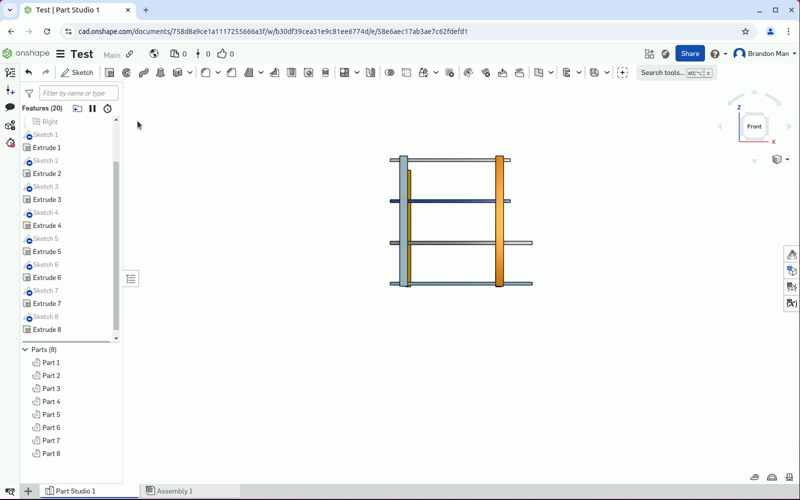
key(shift+h)
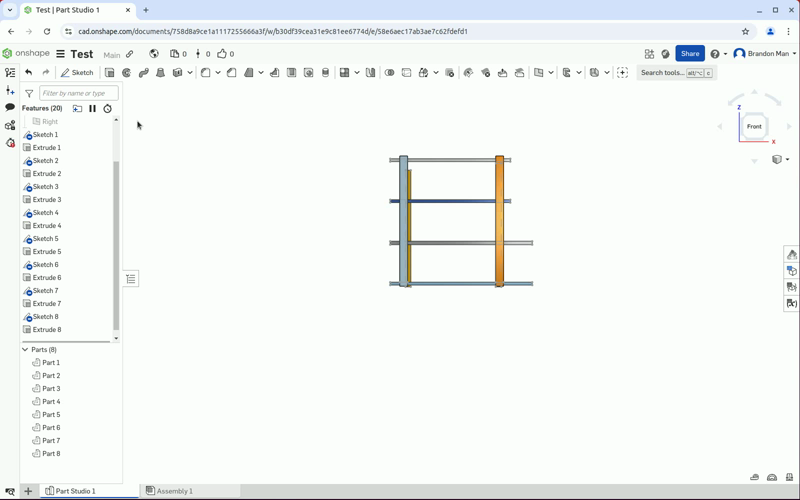
key(shift+7)
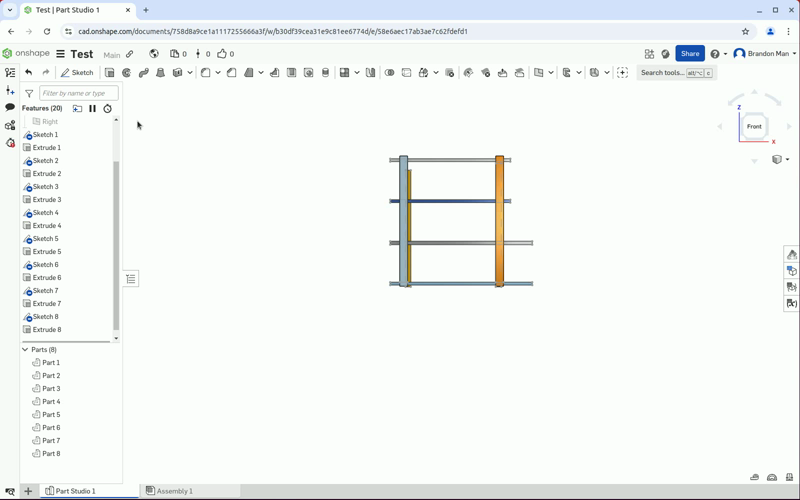
key(left, 2)
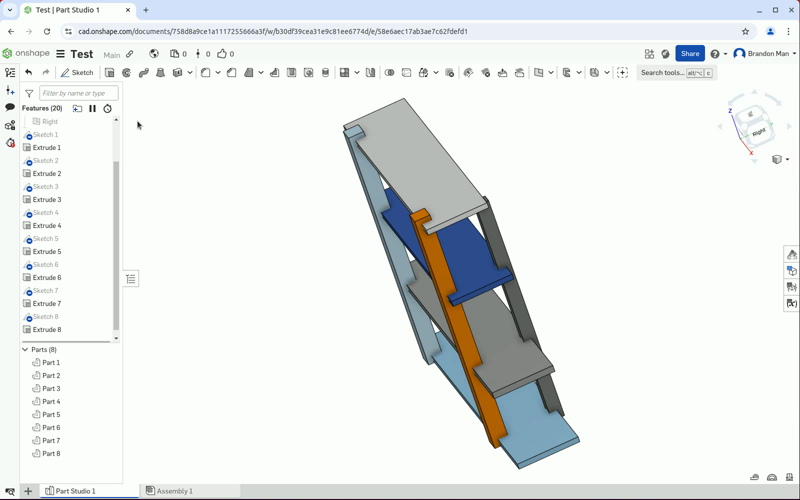
key(down, 2)
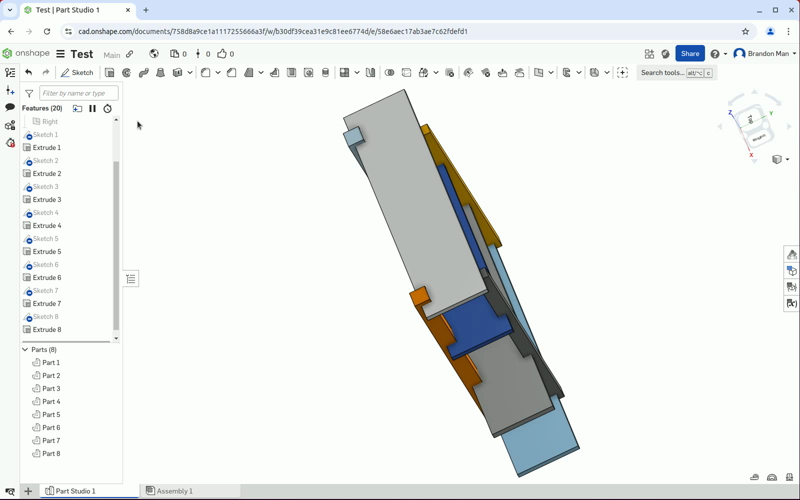
key(up, 2)
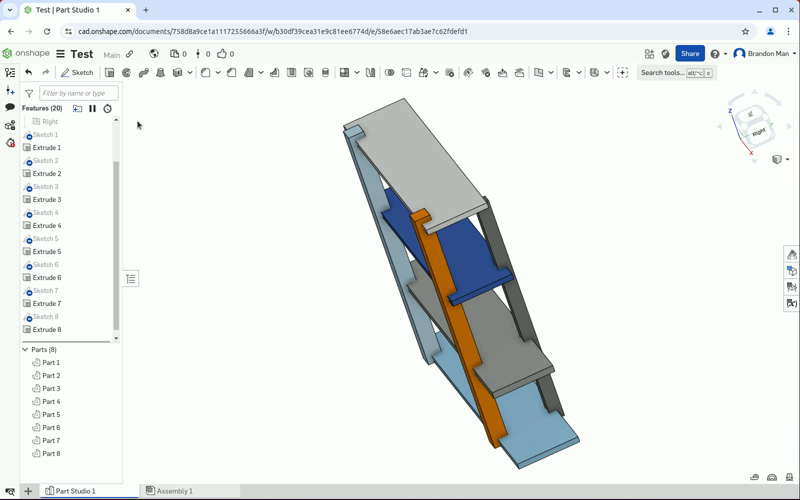
key(right, 2)
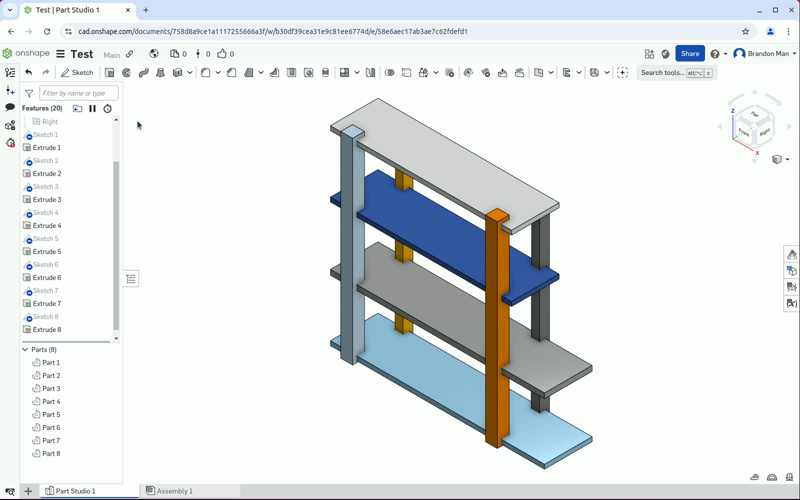
mouse_move(69, 137)
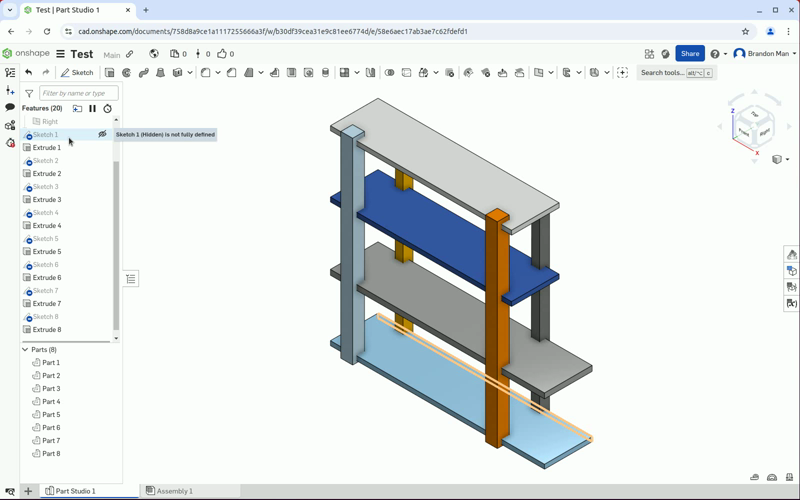
click(69, 137)